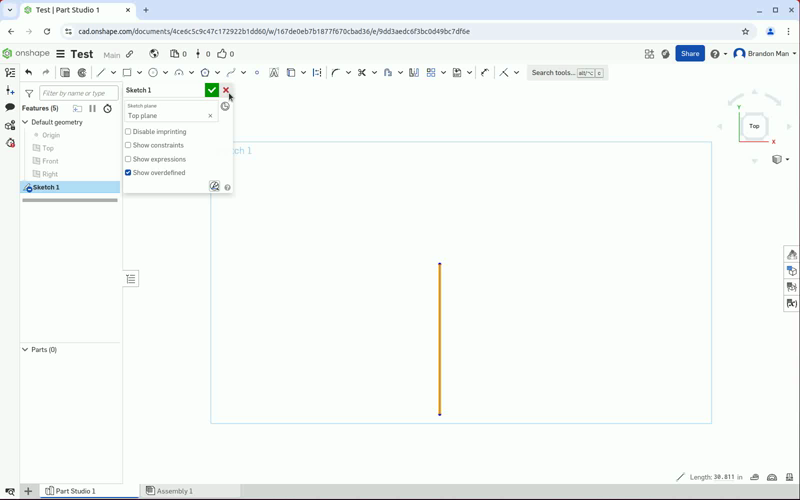
key(shift+h)
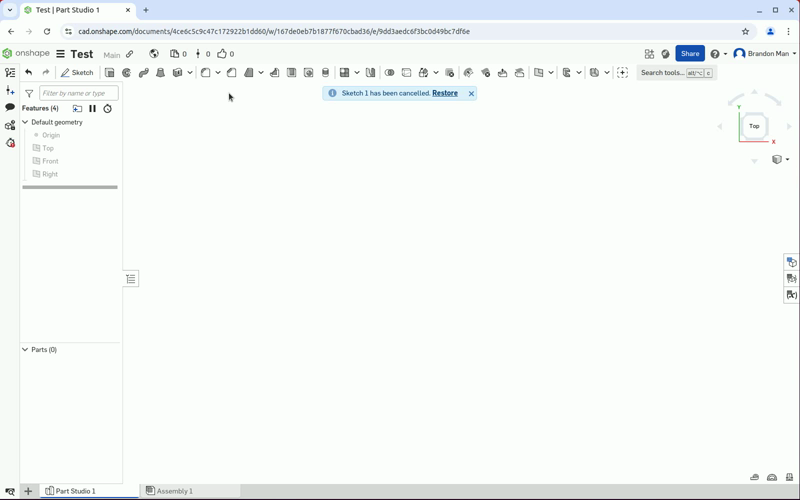
mouse_move(73, 352)
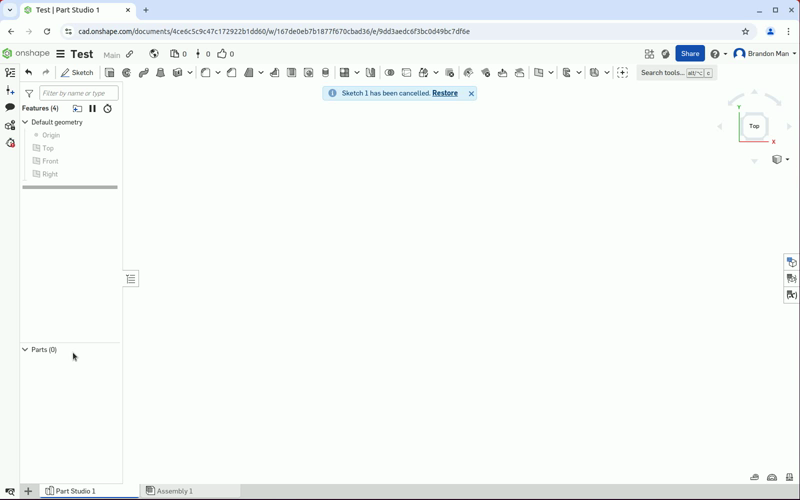
key(y)
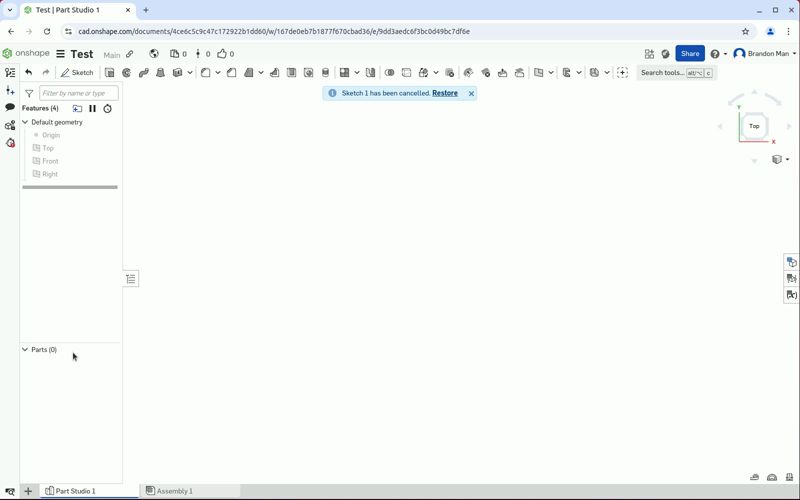
key(shift+p)
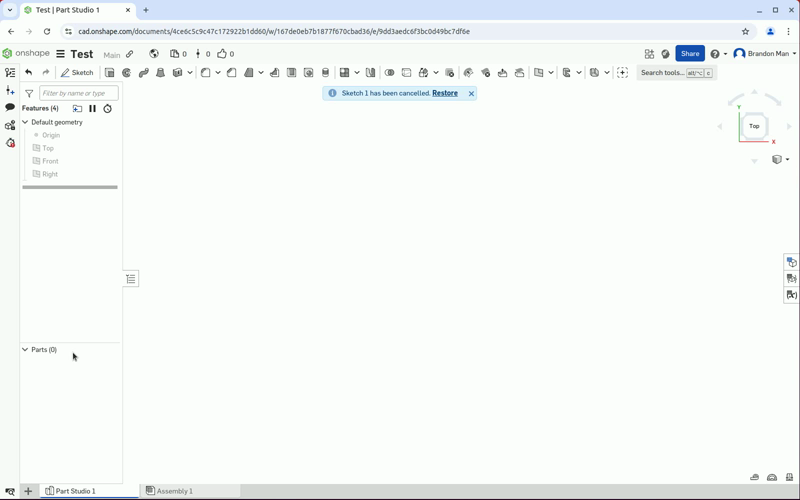
key(space)
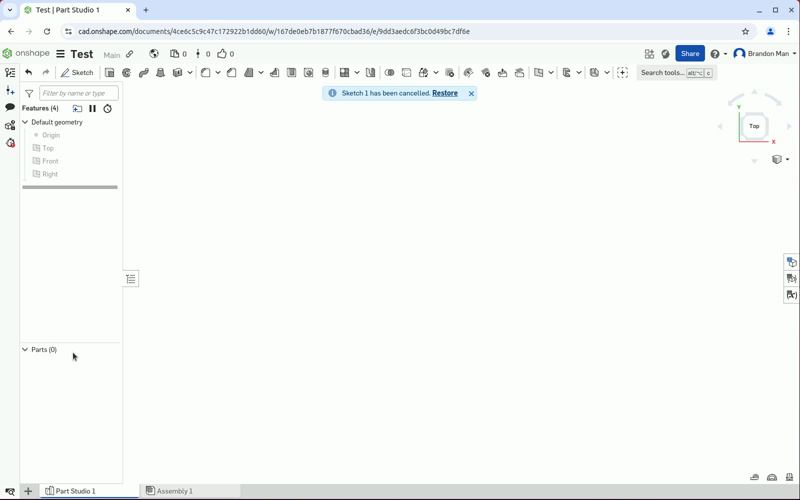
key_down(shift)
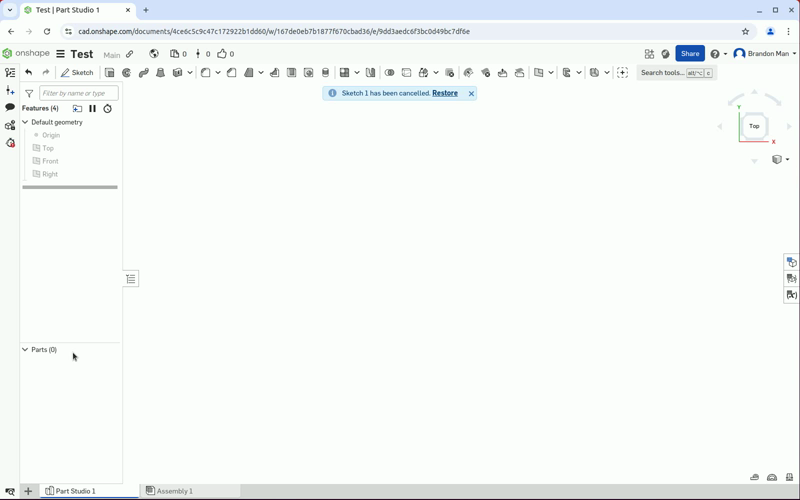
key(up)
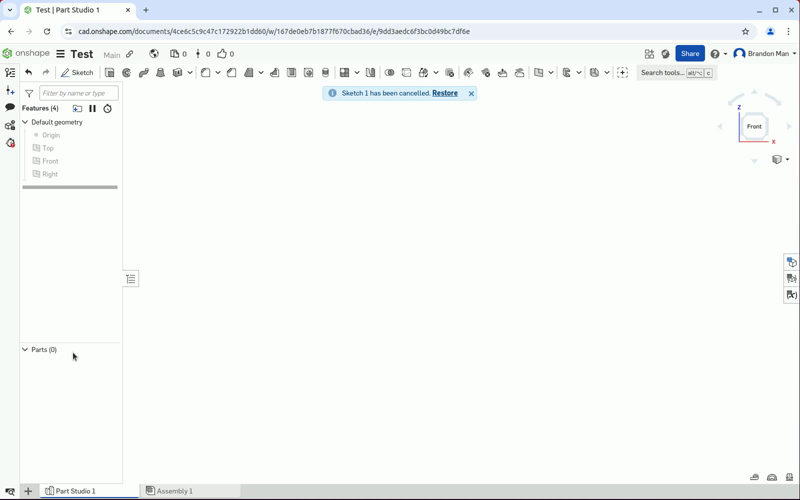
key_up(shift)
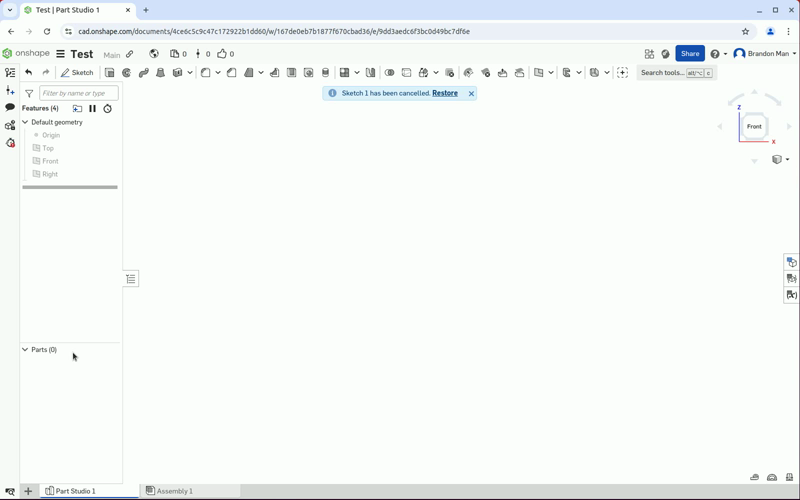
mouse_move(73, 352)
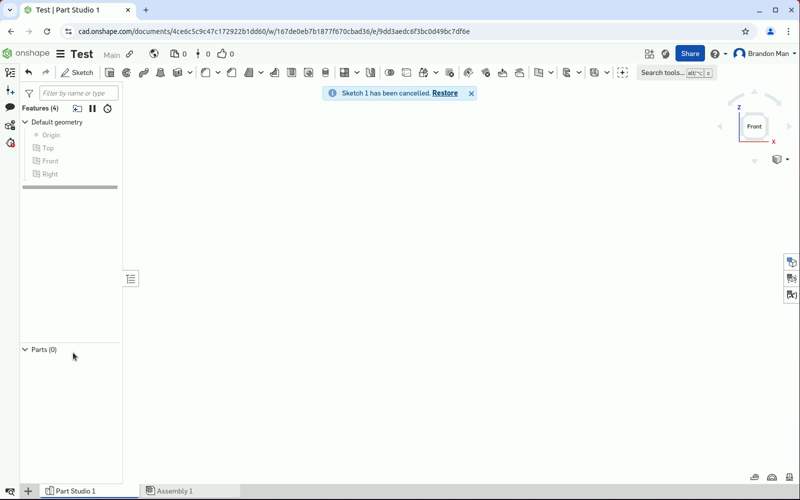
key(shift+y)
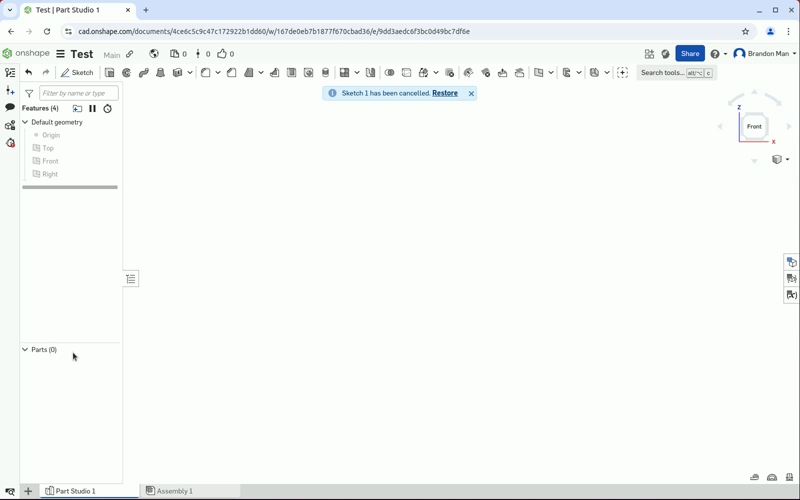
key(shift+s)
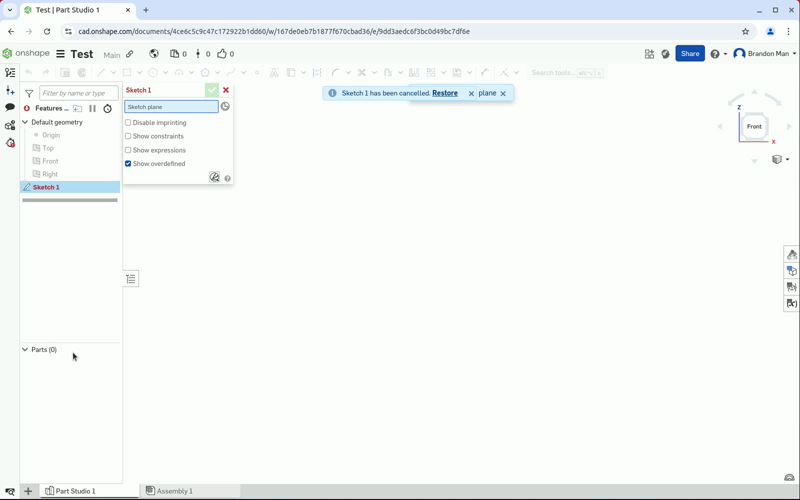
mouse_move(73, 163)
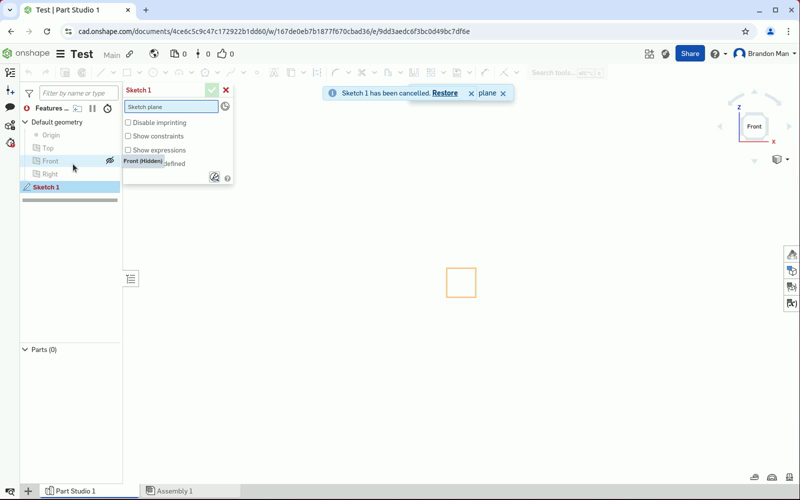
click(73, 163)
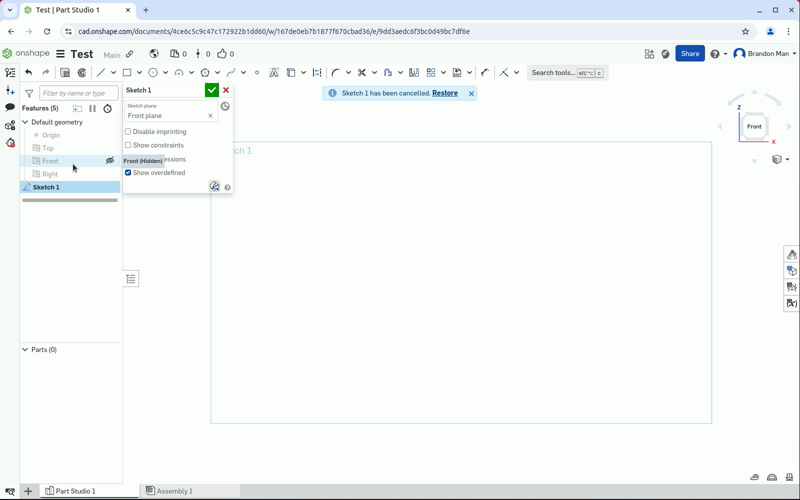
mouse_move(73, 352)
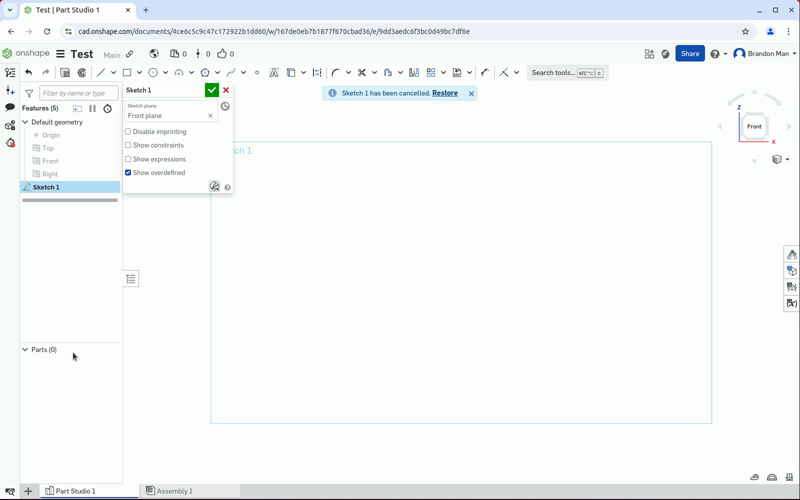
key(y)
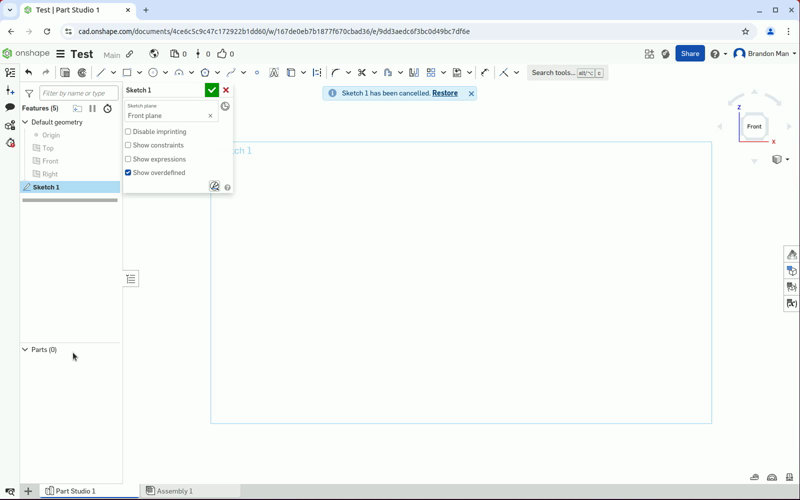
key(l)
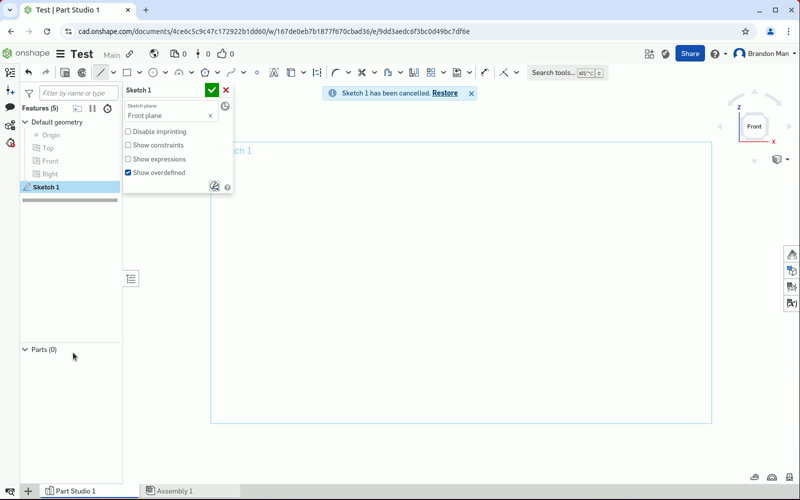
key_down(shift)
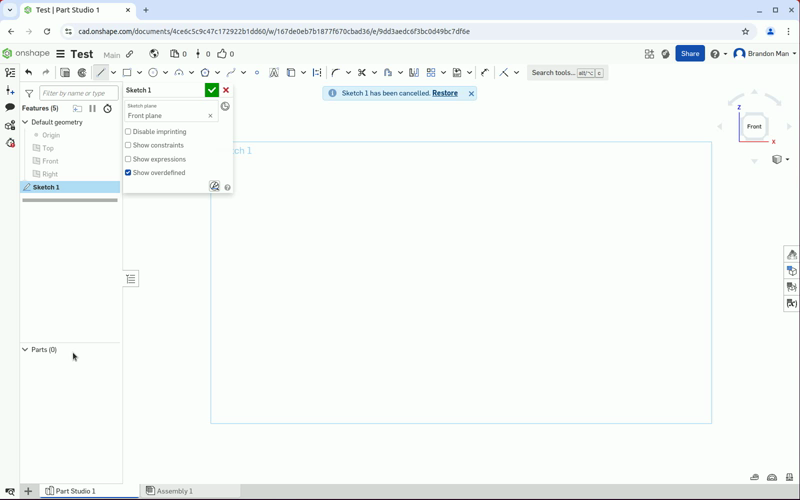
mouse_move(456, 282)
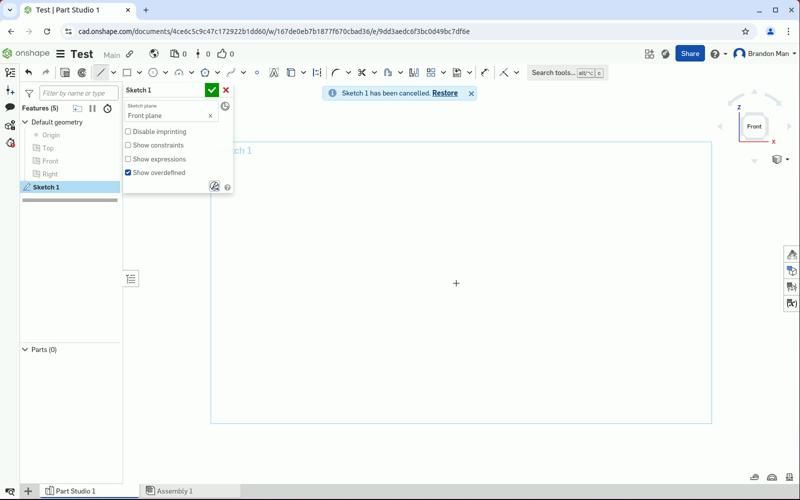
click(456, 282)
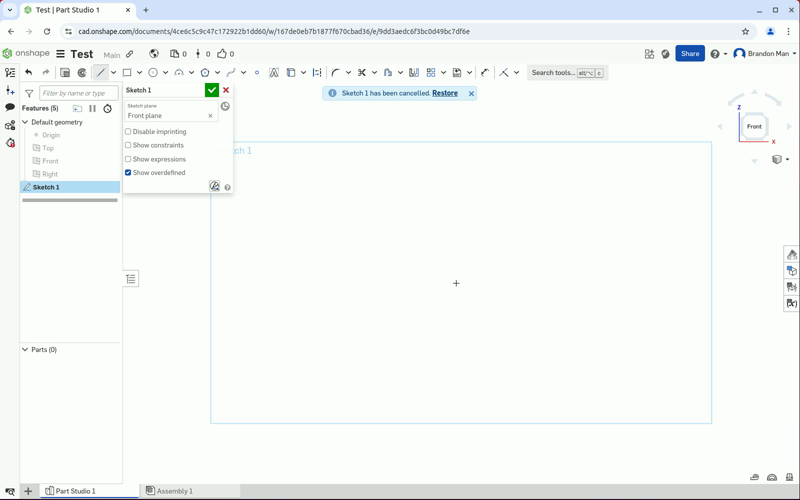
key_up(shift)
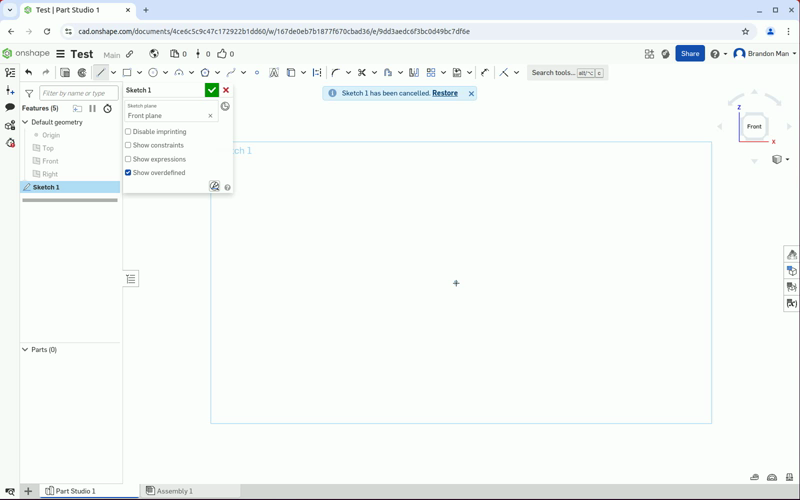
key_down(shift)
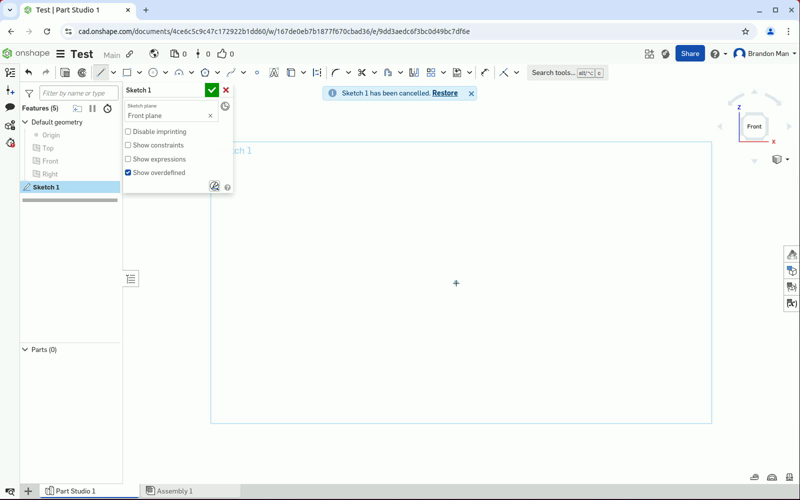
mouse_move(486, 282)
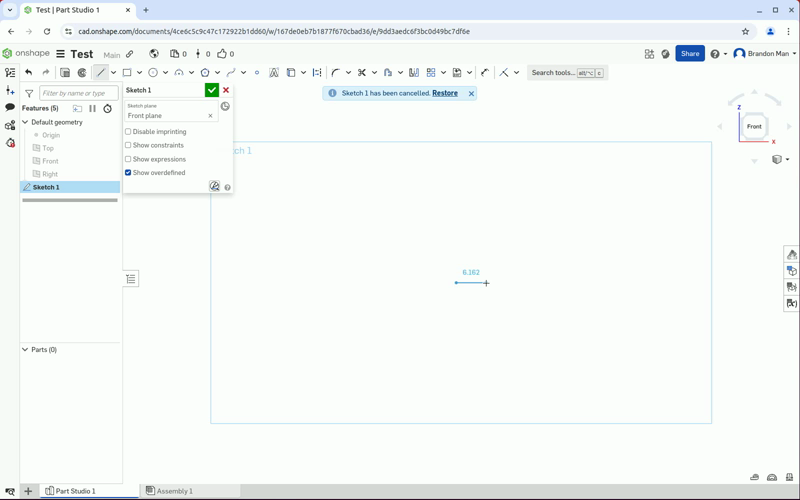
mouse_move(461, 282)
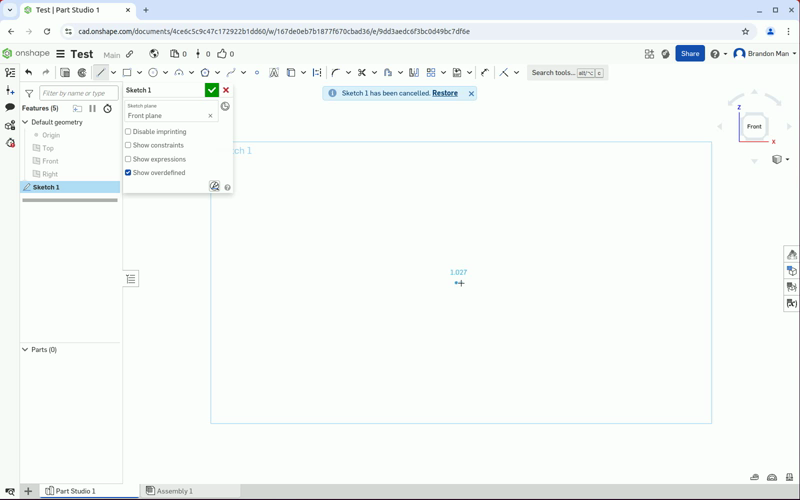
scroll(6)
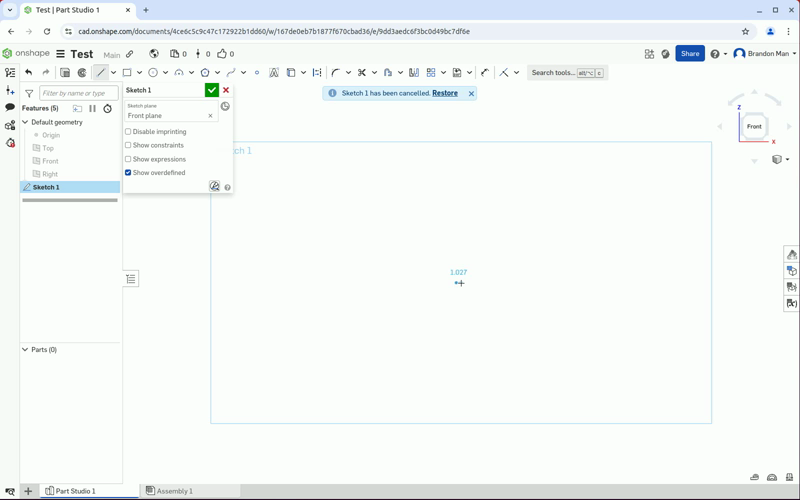
scroll(6)
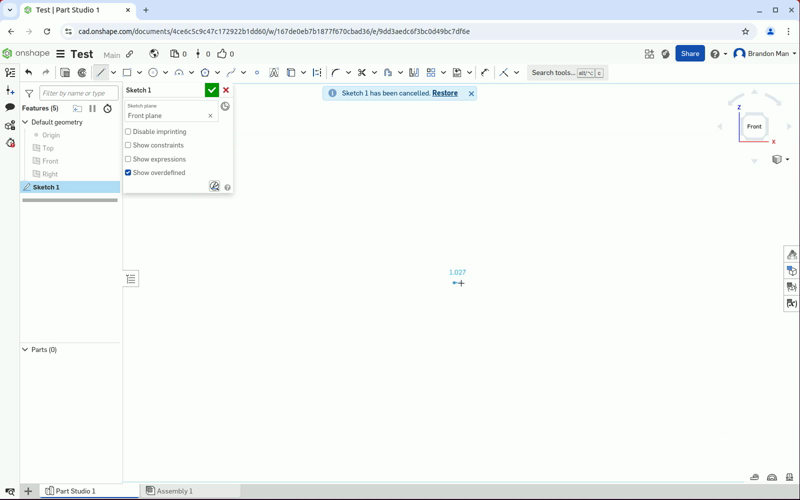
scroll(6)
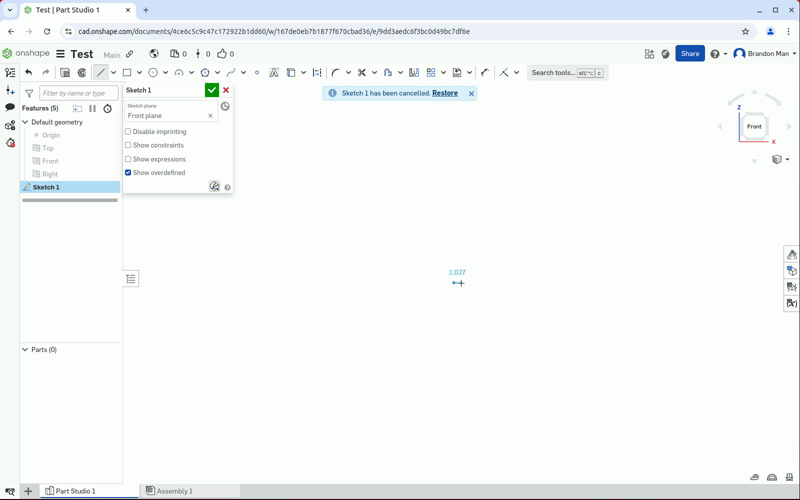
scroll(6)
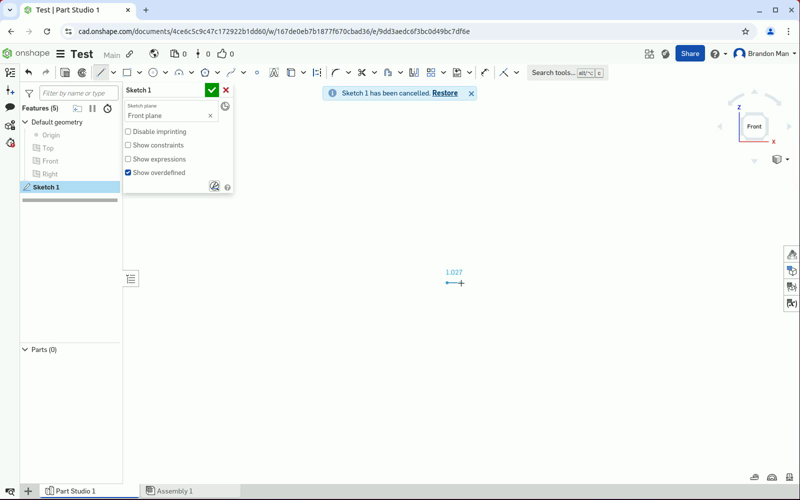
scroll(6)
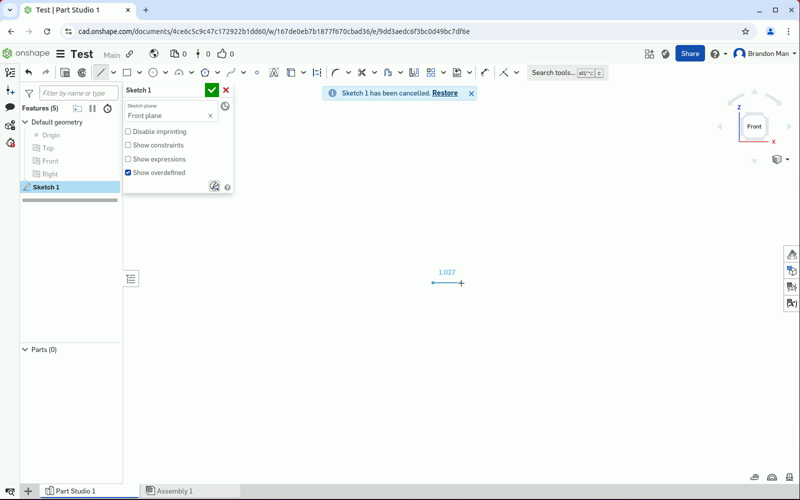
scroll(6)
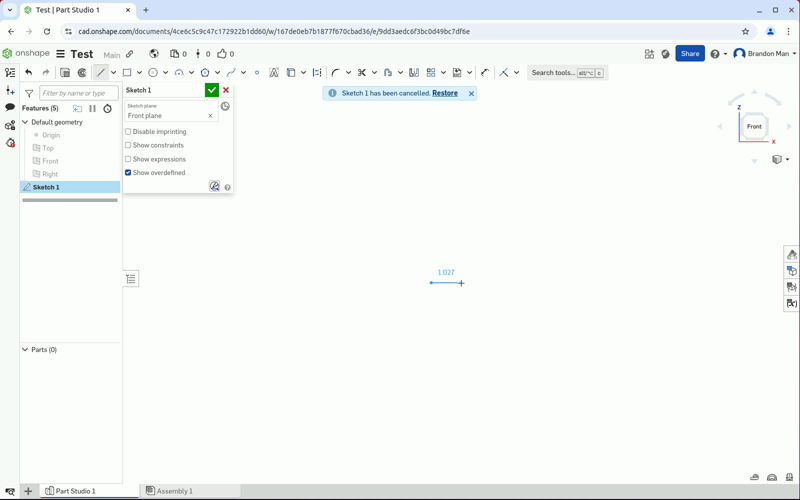
scroll(6)
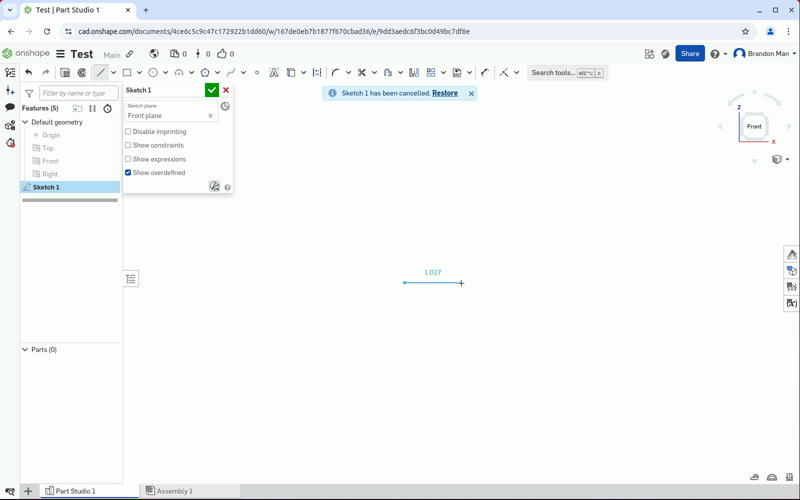
click(461, 282)
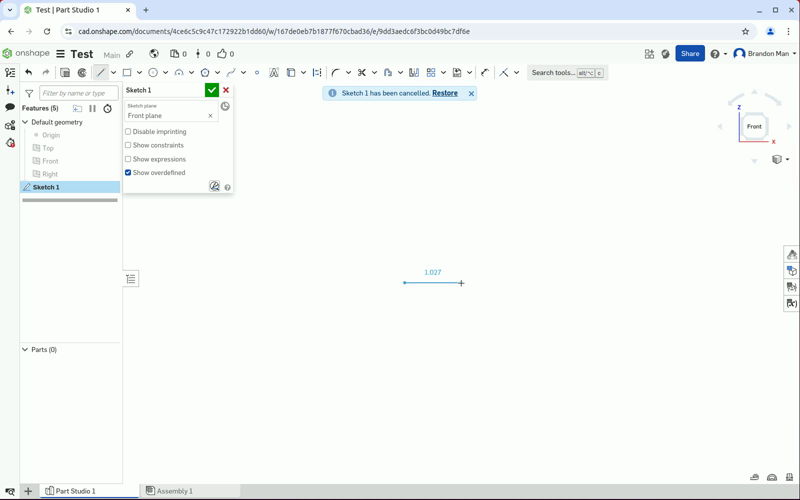
scroll(-6)
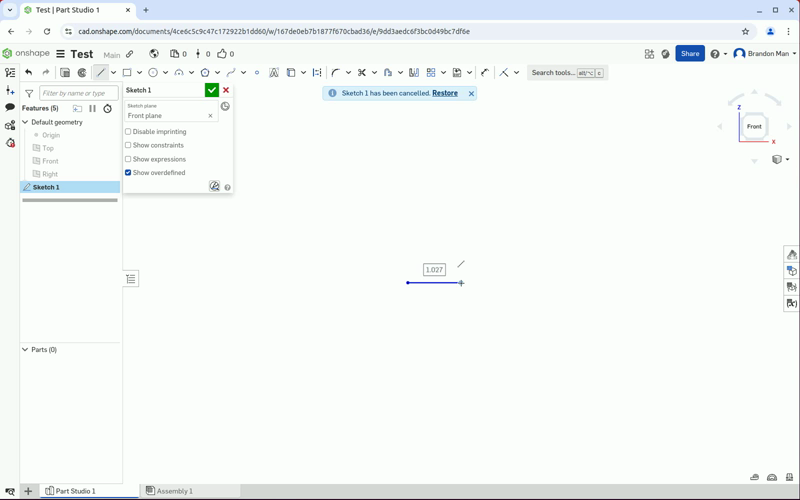
scroll(-6)
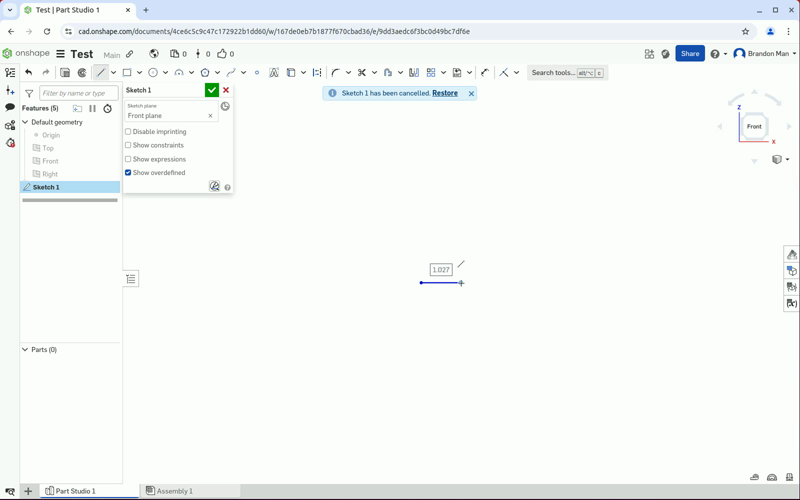
scroll(-6)
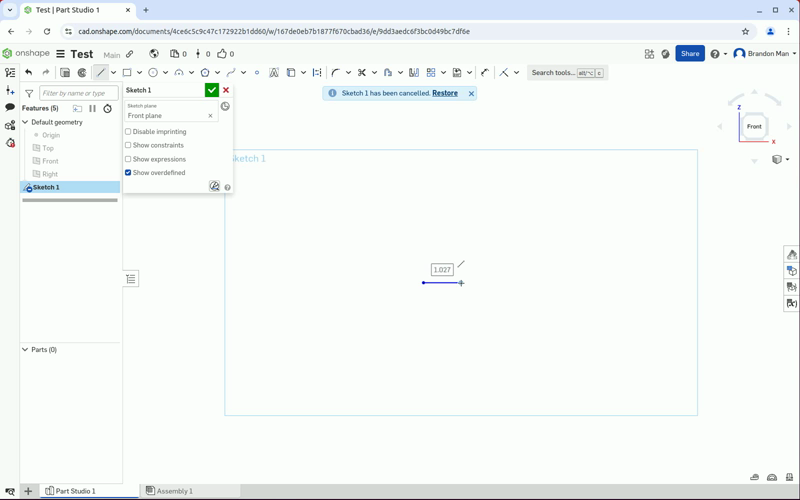
scroll(-6)
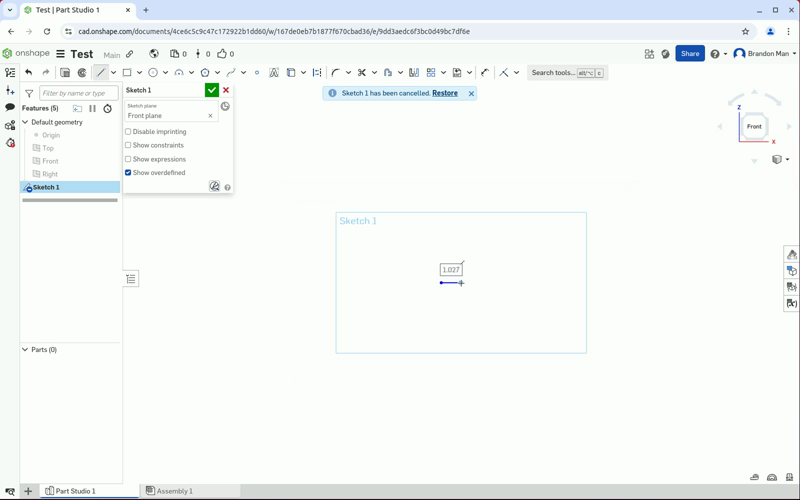
scroll(-6)
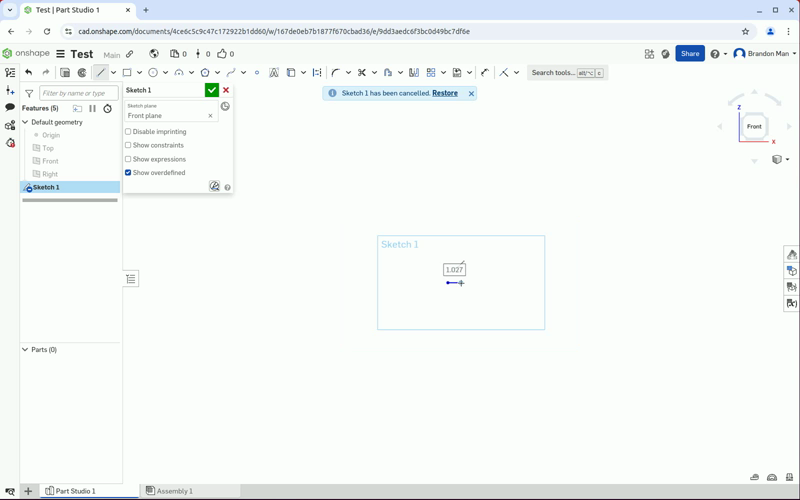
scroll(-6)
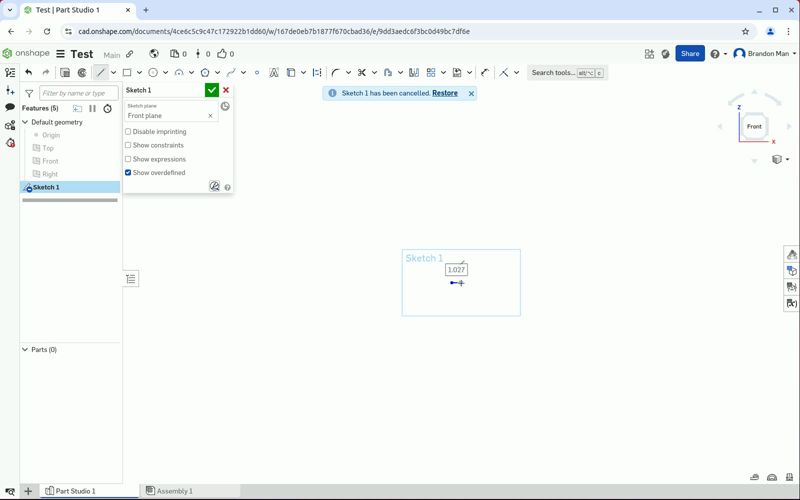
scroll(-6)
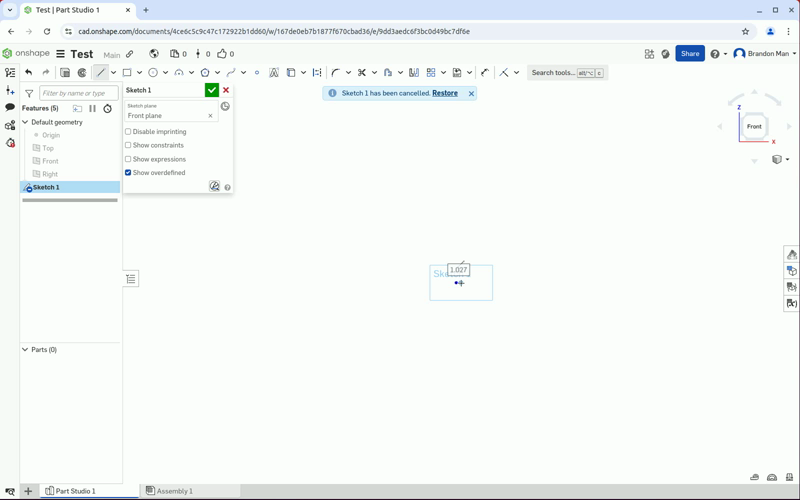
key_up(shift)
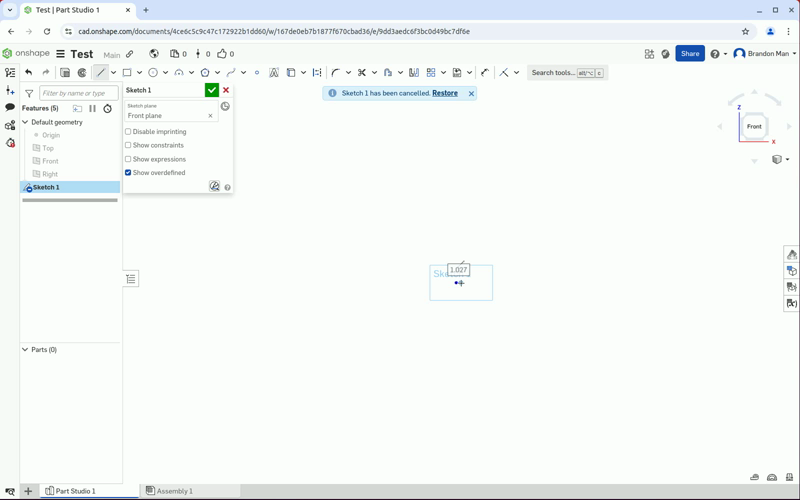
key_down(shift)
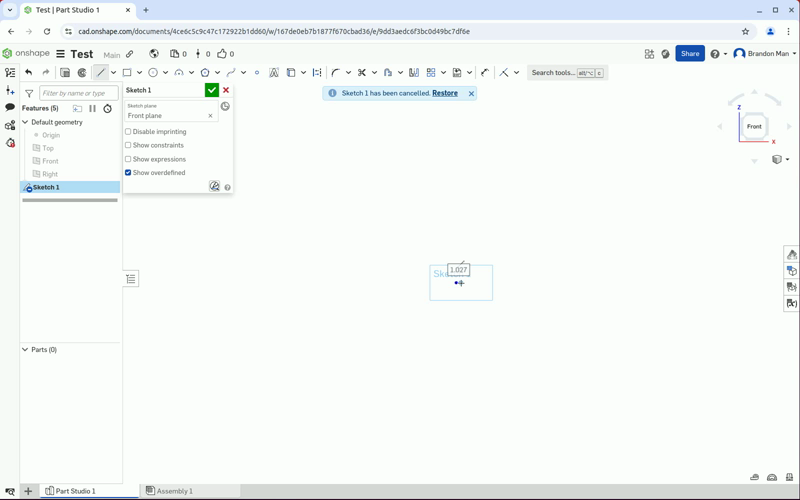
mouse_move(491, 282)
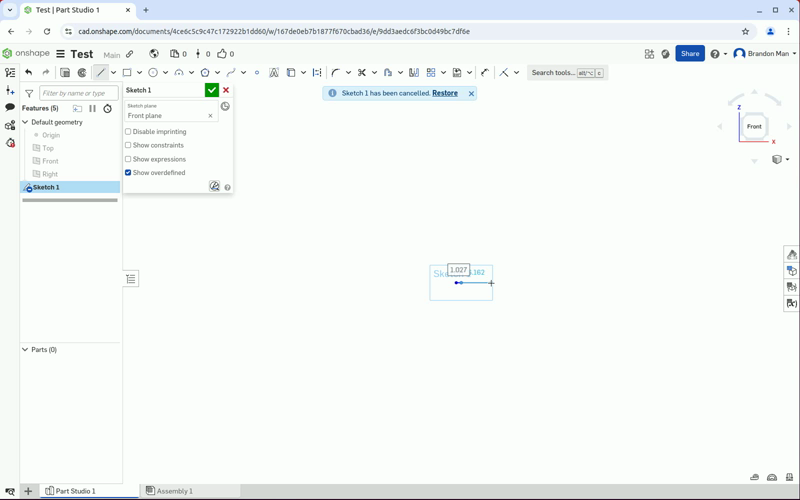
mouse_move(466, 277)
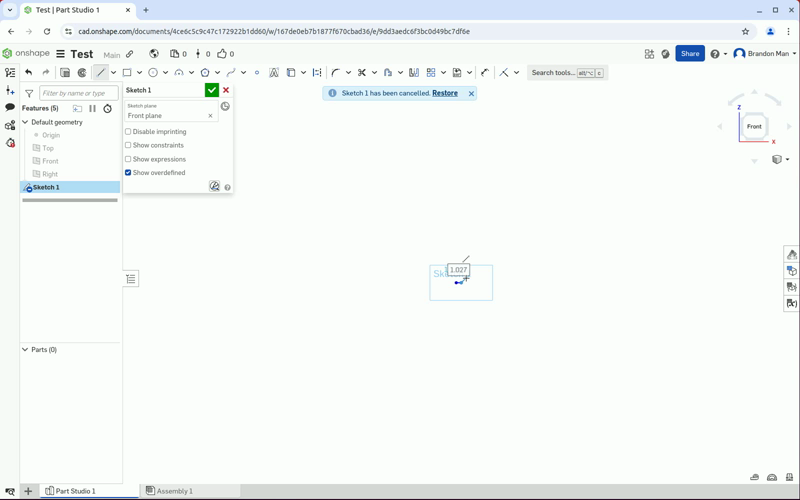
scroll(6)
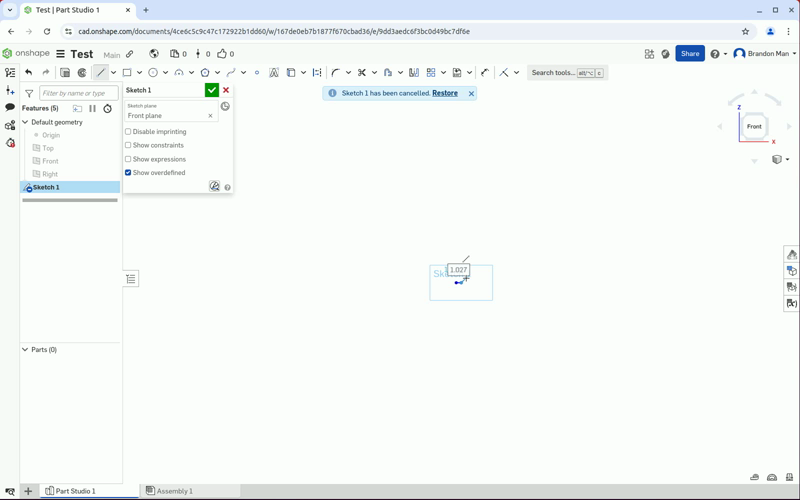
scroll(6)
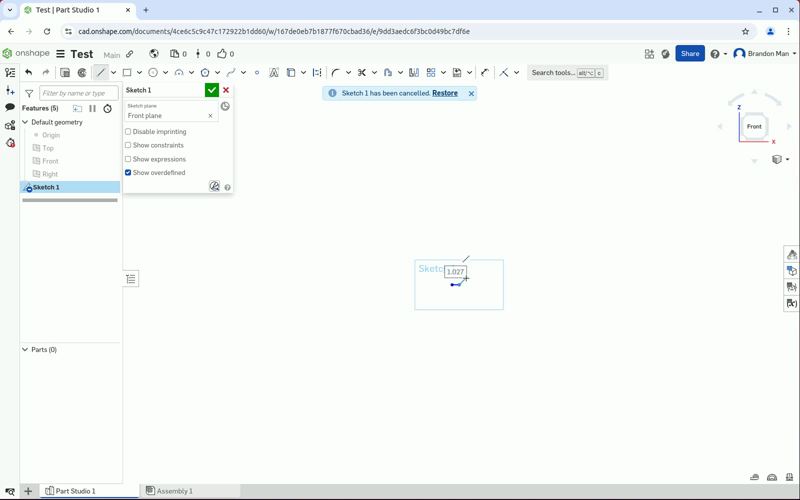
scroll(6)
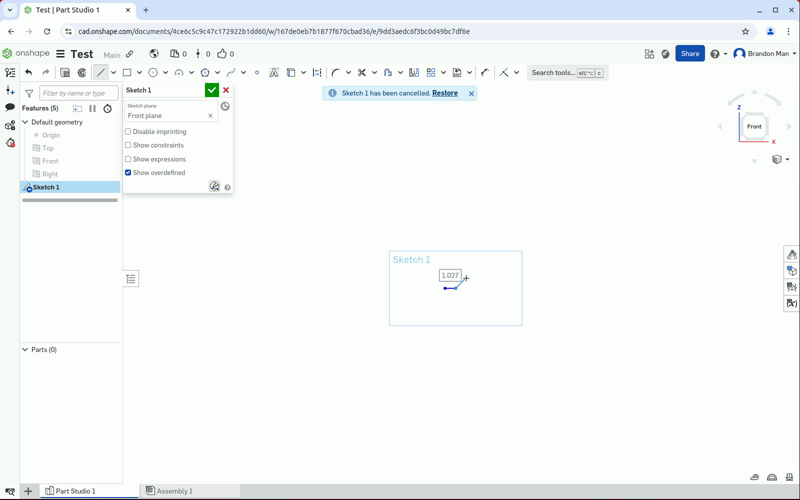
scroll(6)
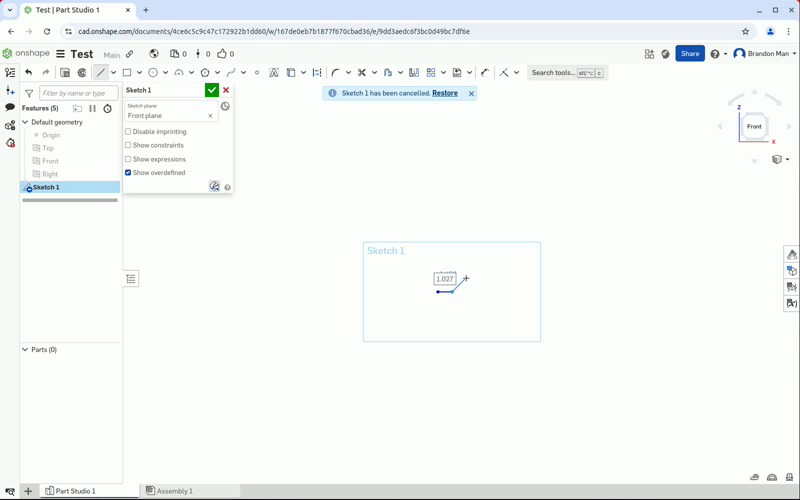
scroll(6)
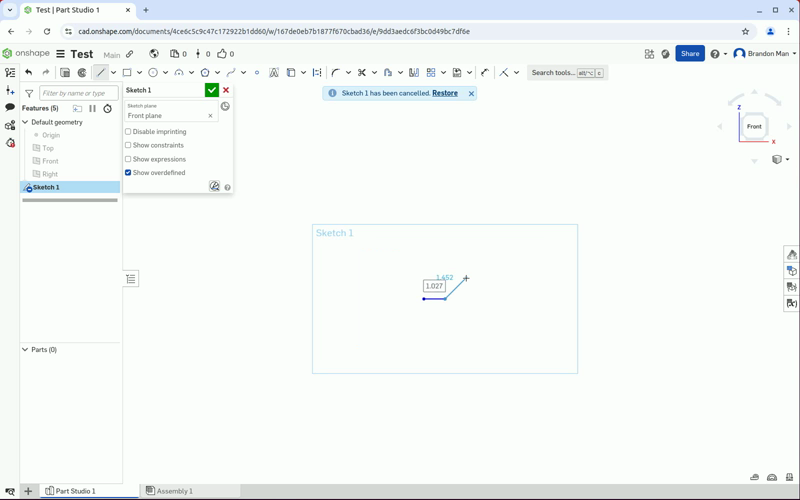
scroll(6)
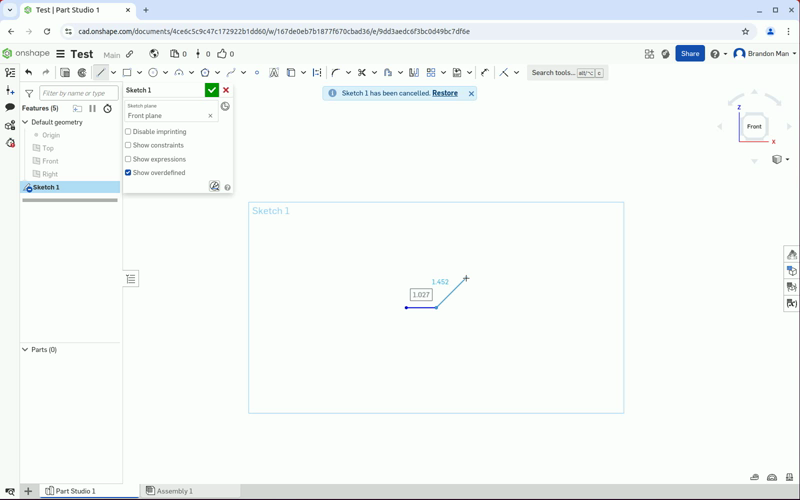
scroll(6)
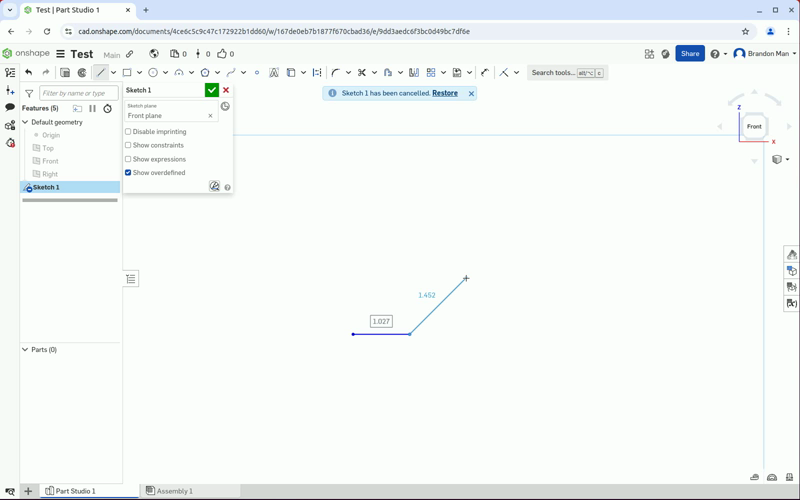
click(466, 277)
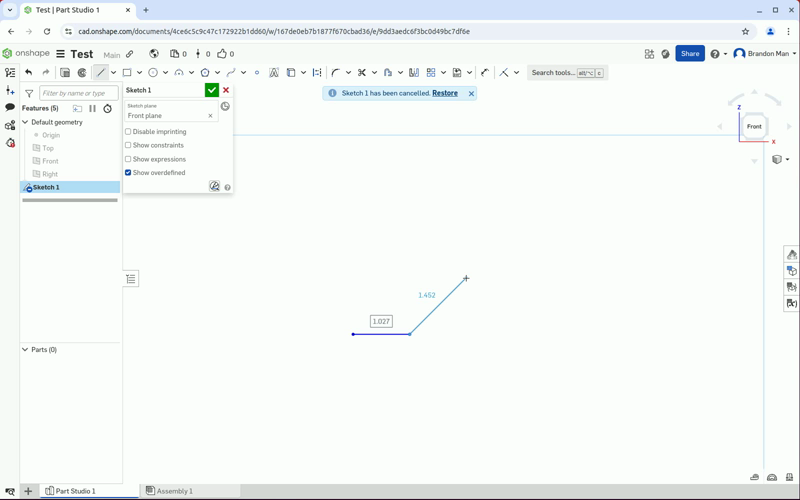
scroll(-6)
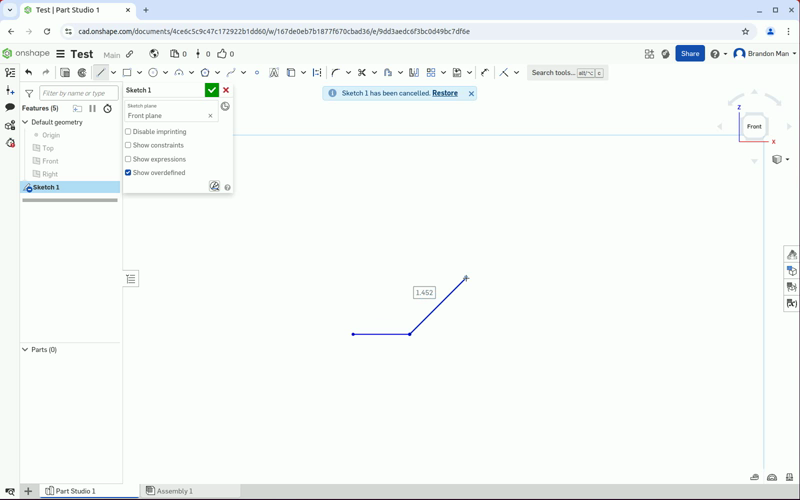
scroll(-6)
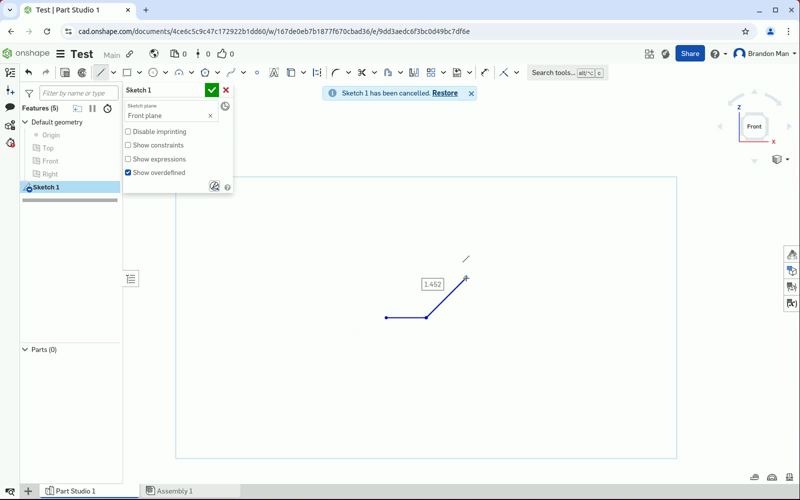
scroll(-6)
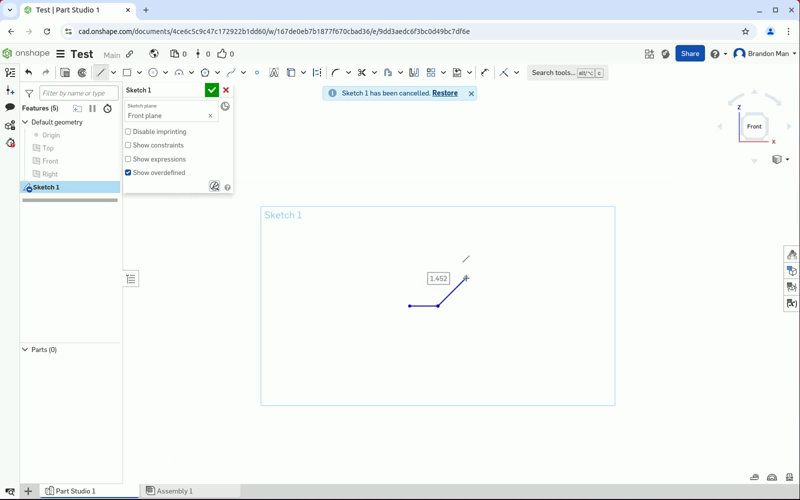
scroll(-6)
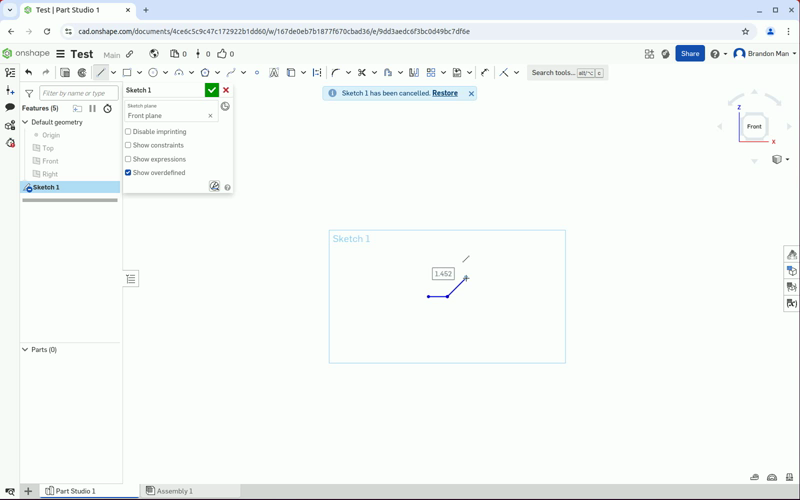
scroll(-6)
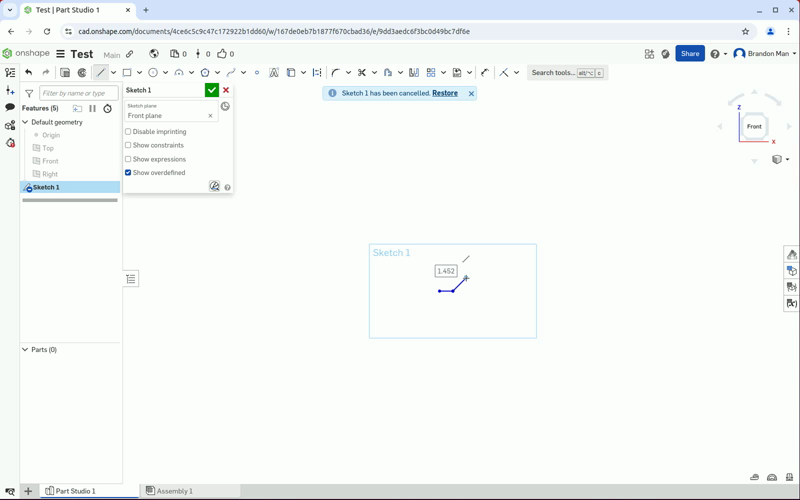
scroll(-6)
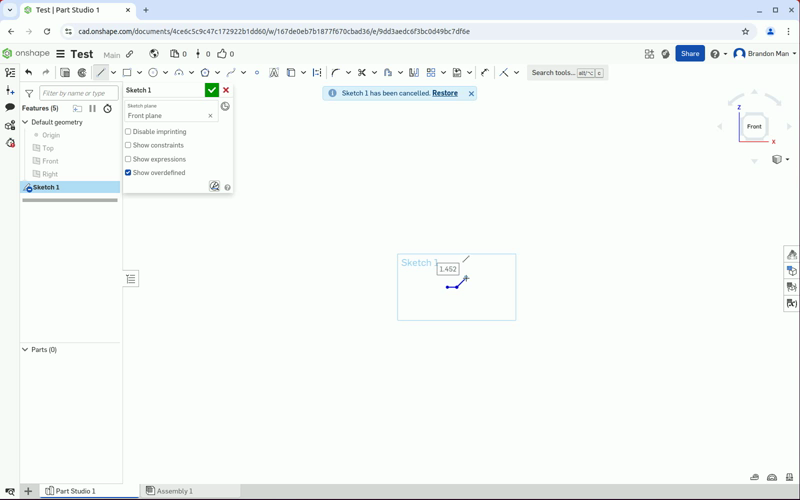
scroll(-6)
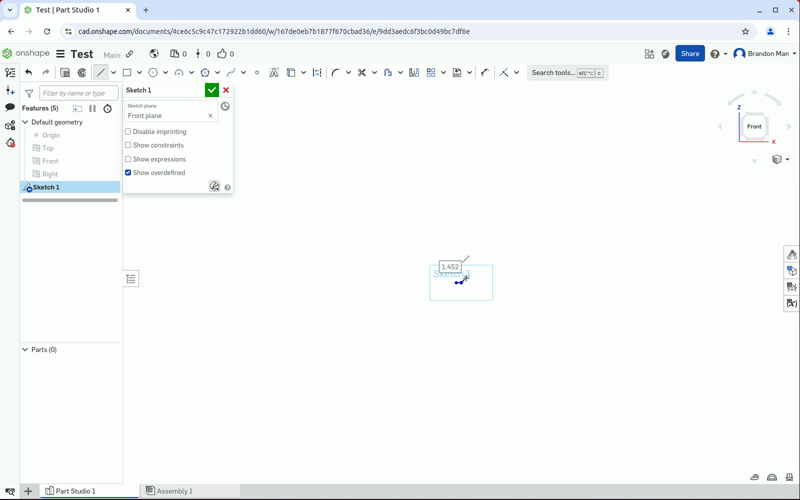
key_up(shift)
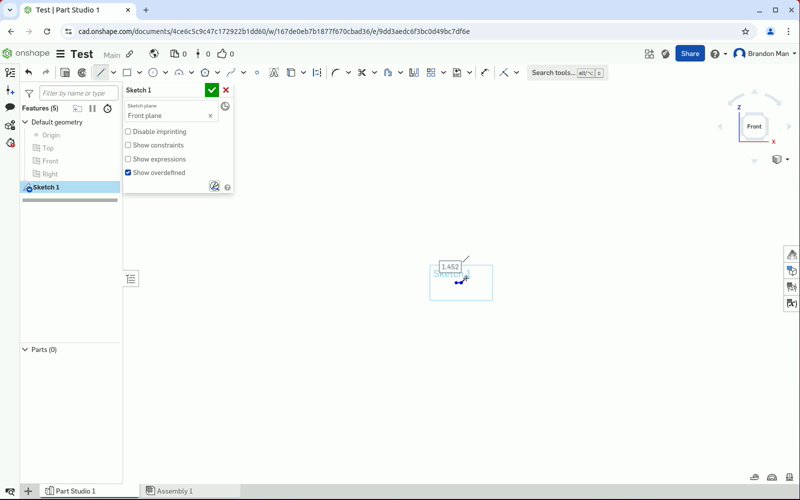
key_down(shift)
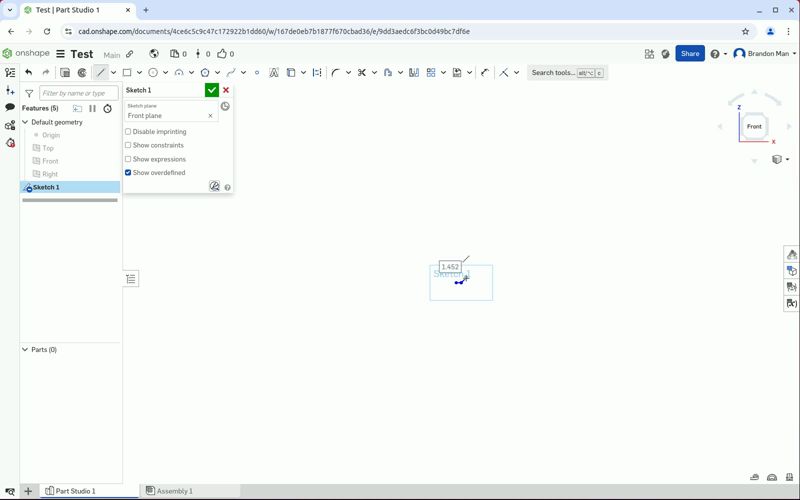
mouse_move(496, 277)
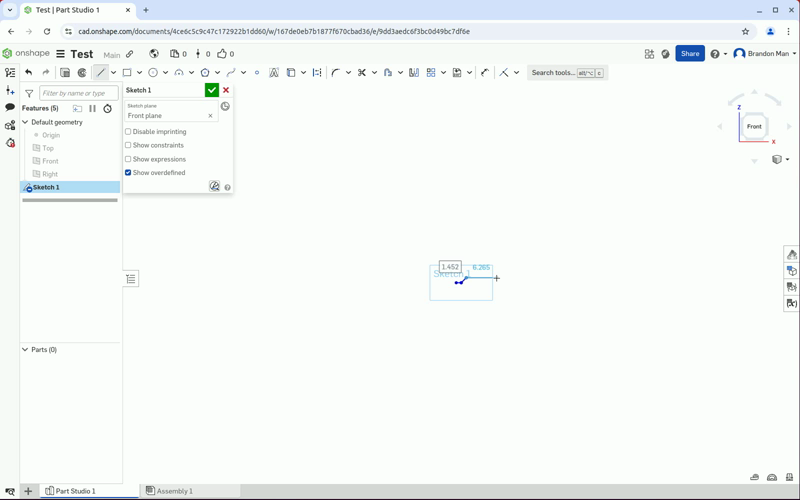
mouse_move(466, 262)
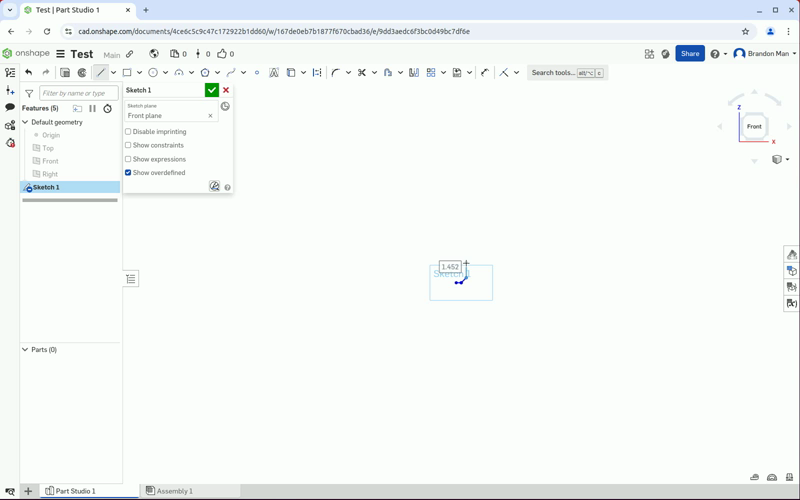
click(466, 262)
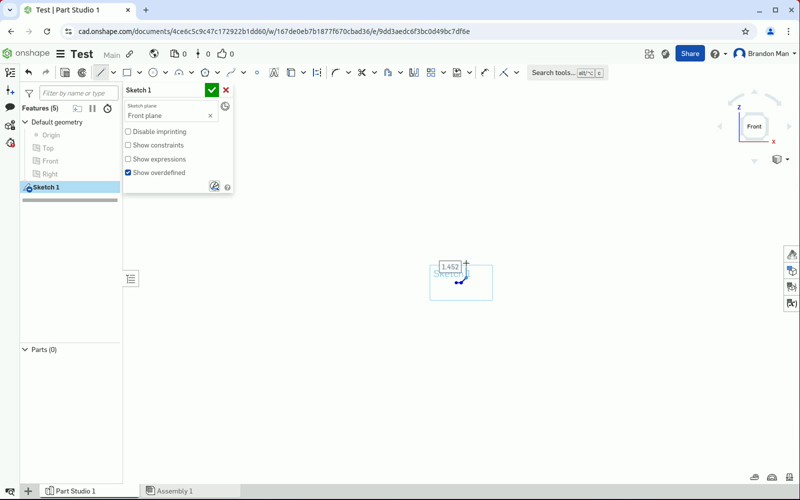
key_up(shift)
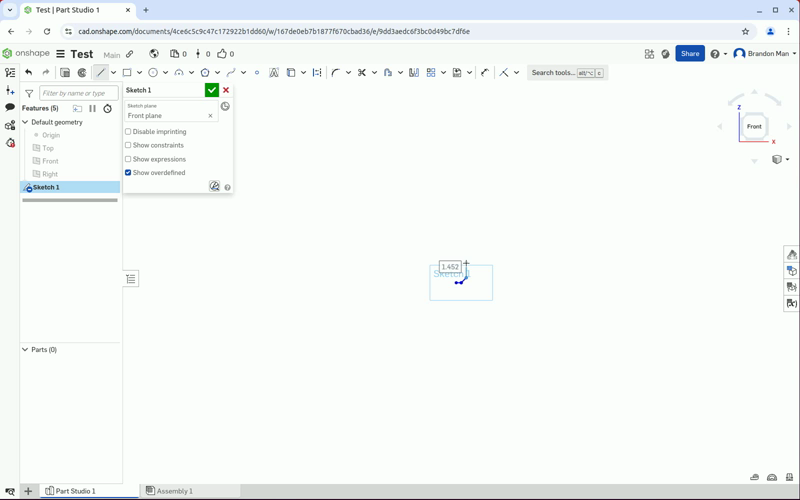
key_down(shift)
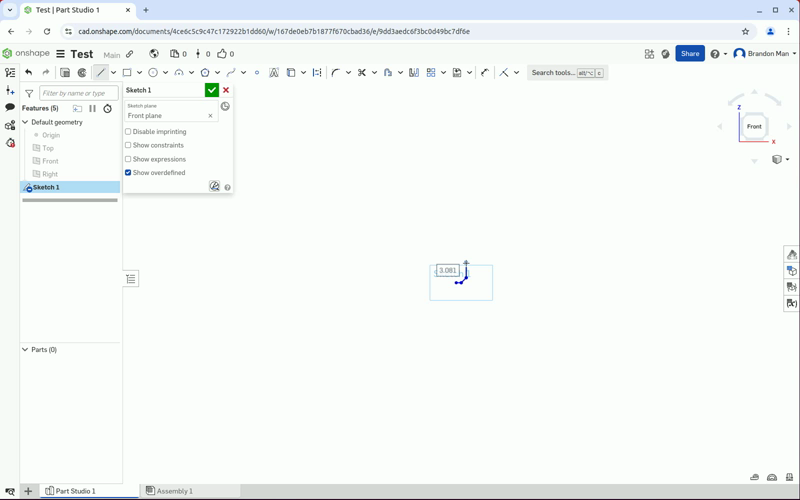
mouse_move(496, 262)
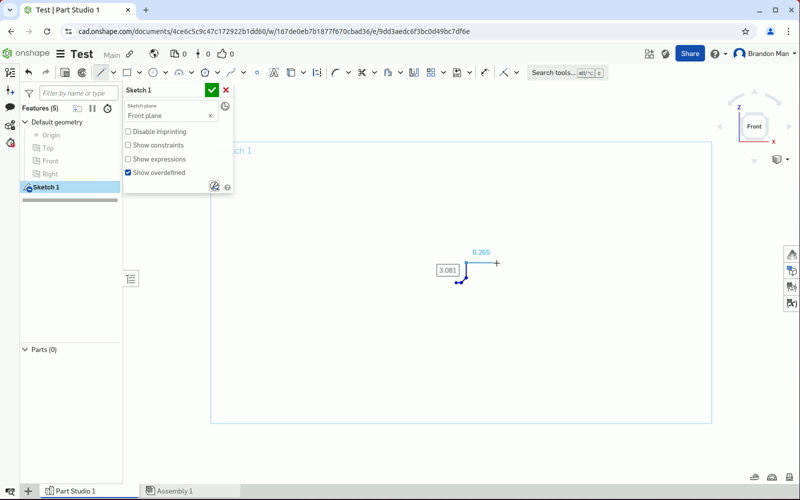
mouse_move(461, 257)
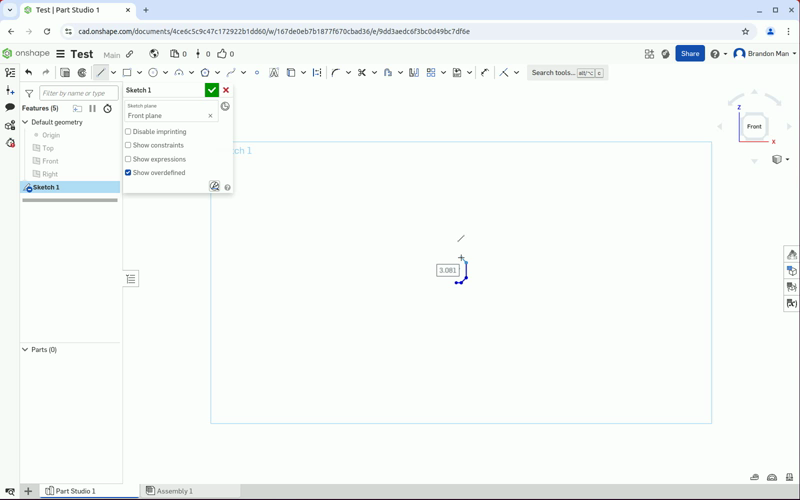
scroll(6)
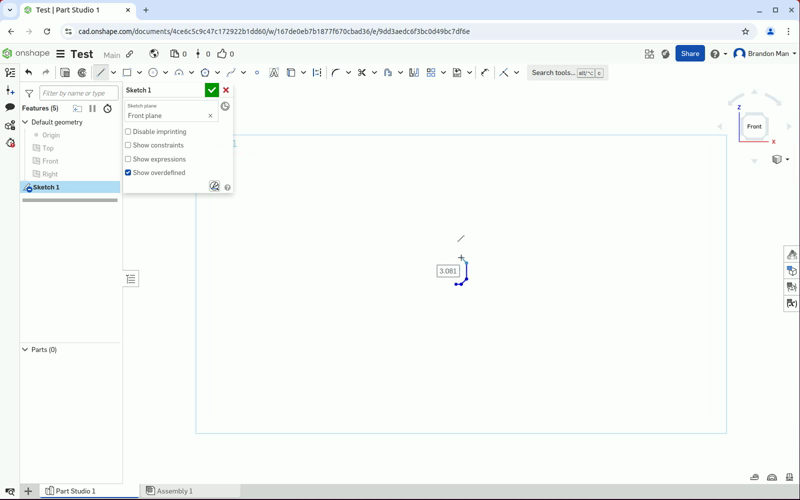
scroll(6)
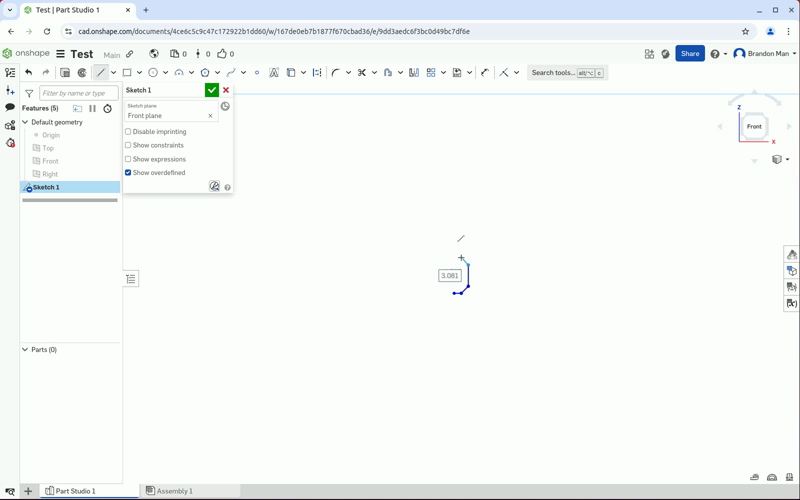
scroll(6)
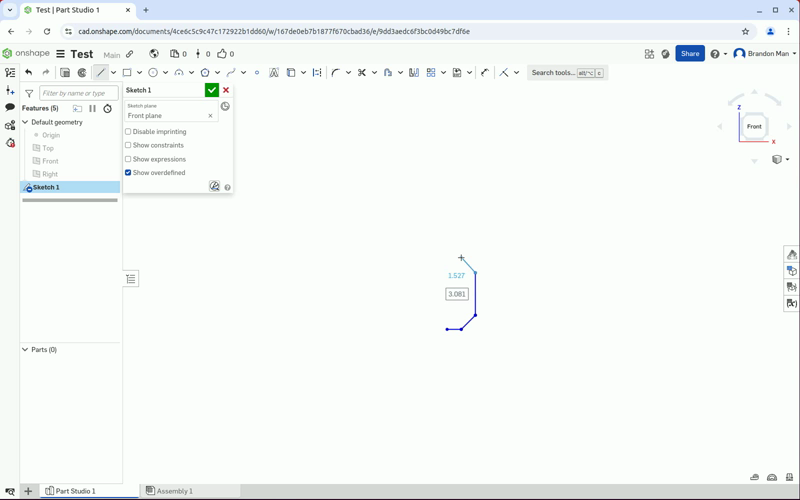
scroll(6)
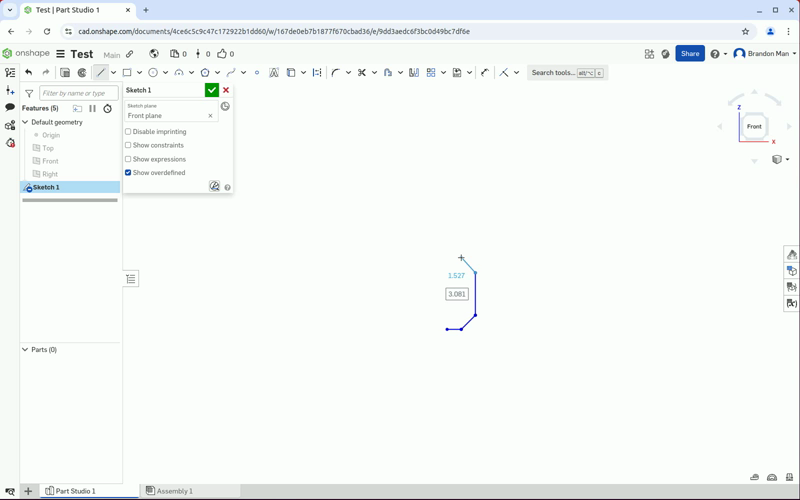
scroll(6)
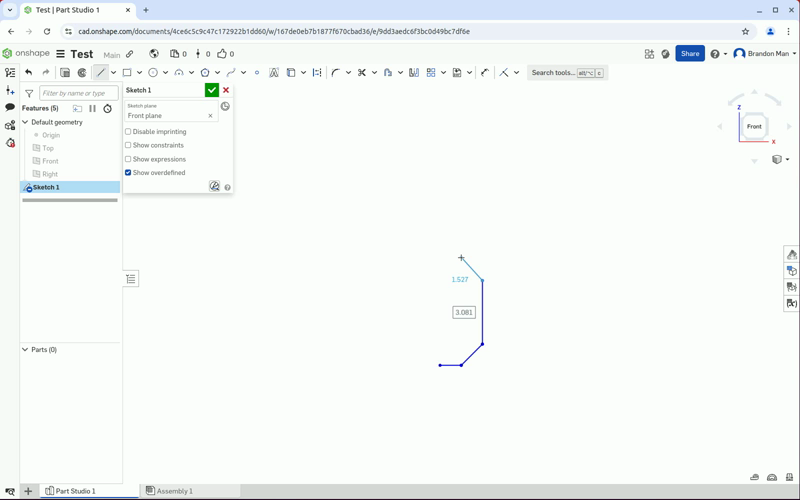
scroll(6)
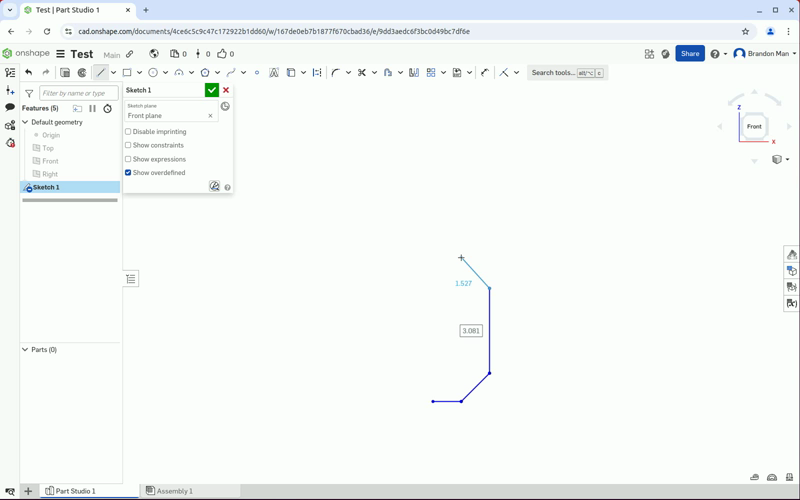
scroll(6)
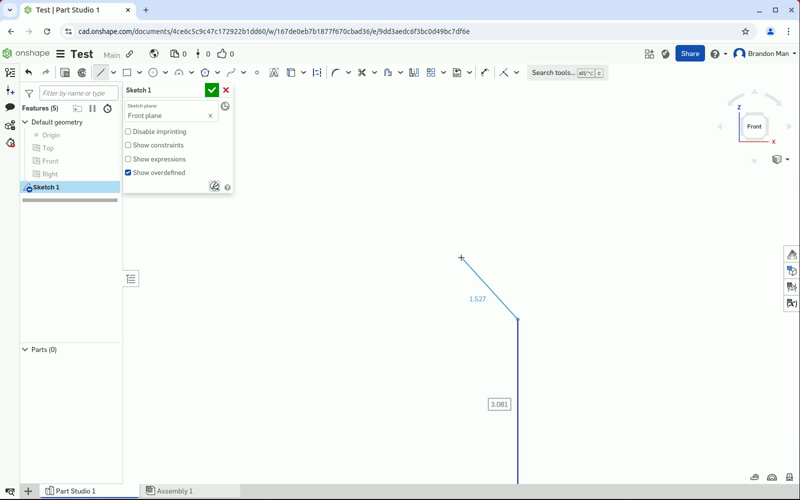
click(461, 257)
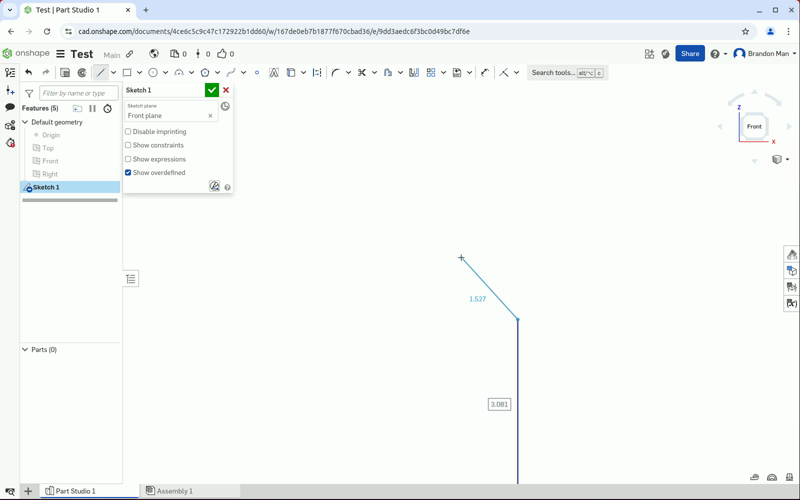
scroll(-6)
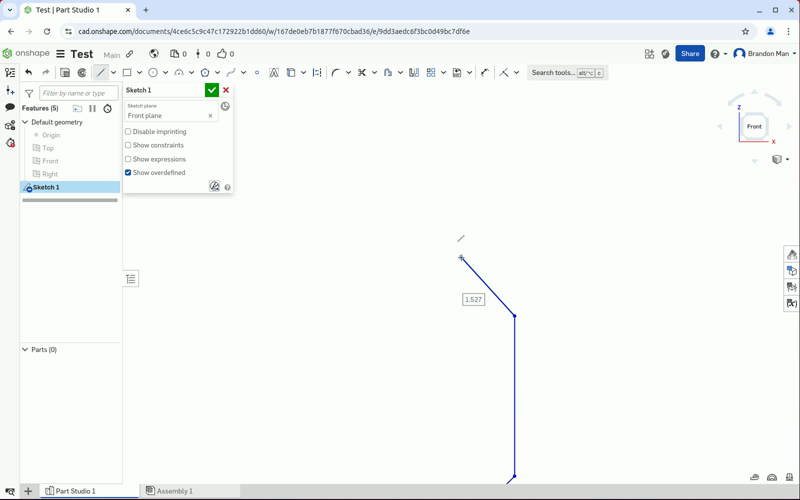
scroll(-6)
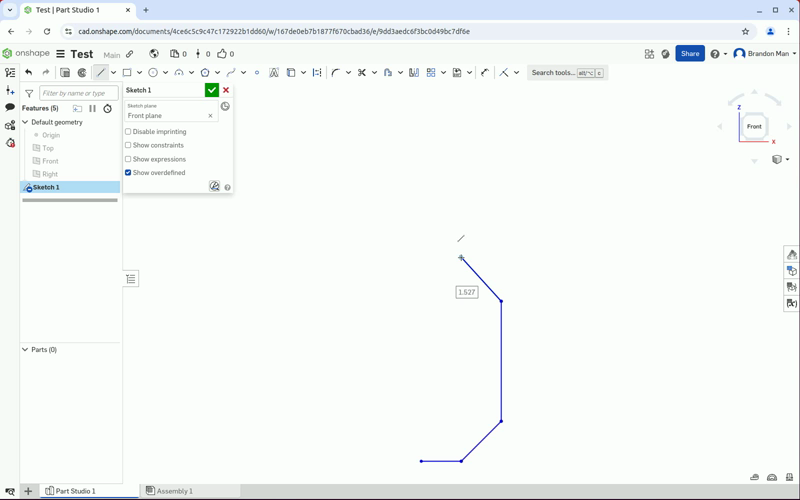
scroll(-6)
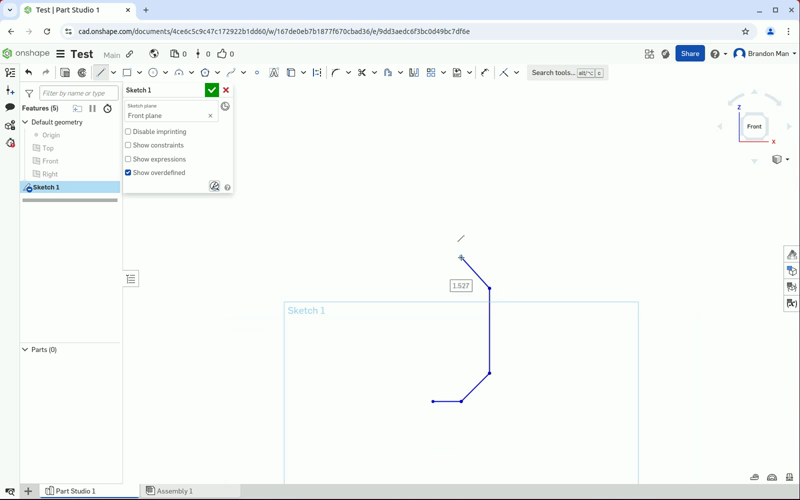
scroll(-6)
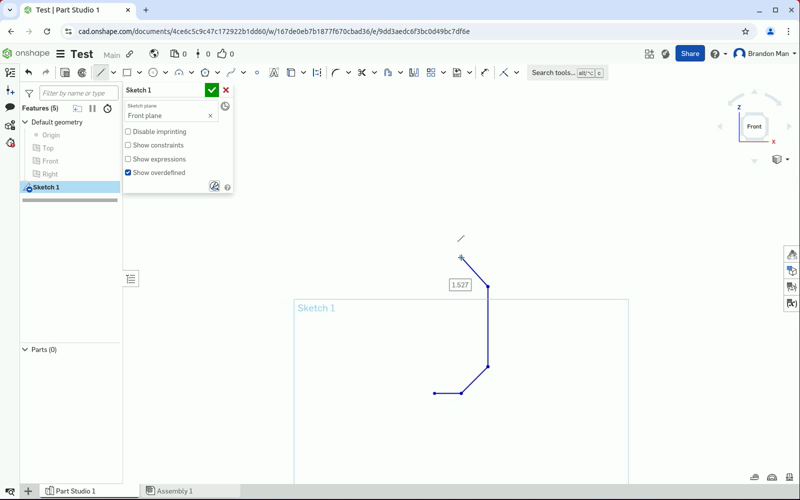
scroll(-6)
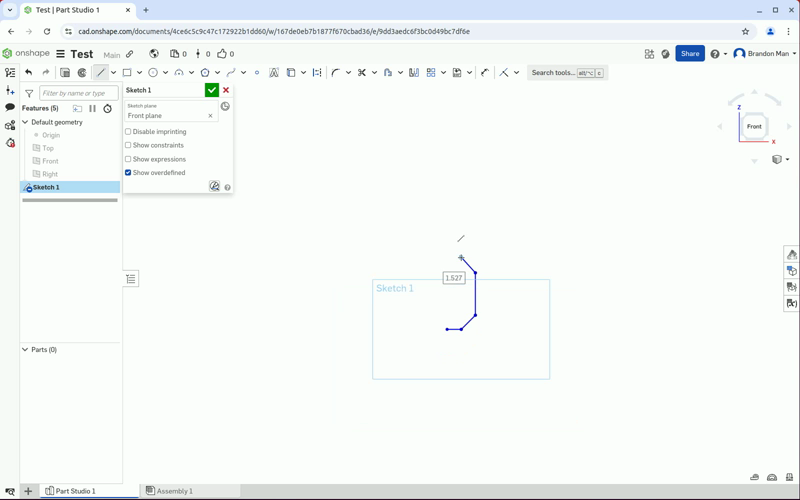
scroll(-6)
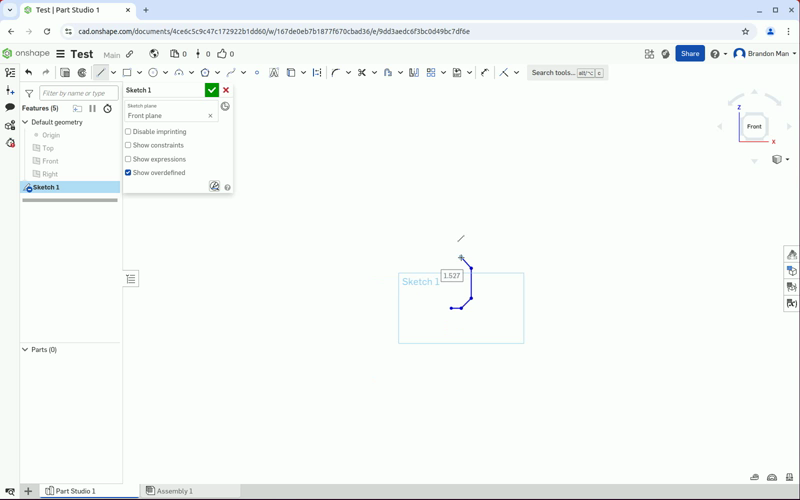
scroll(-6)
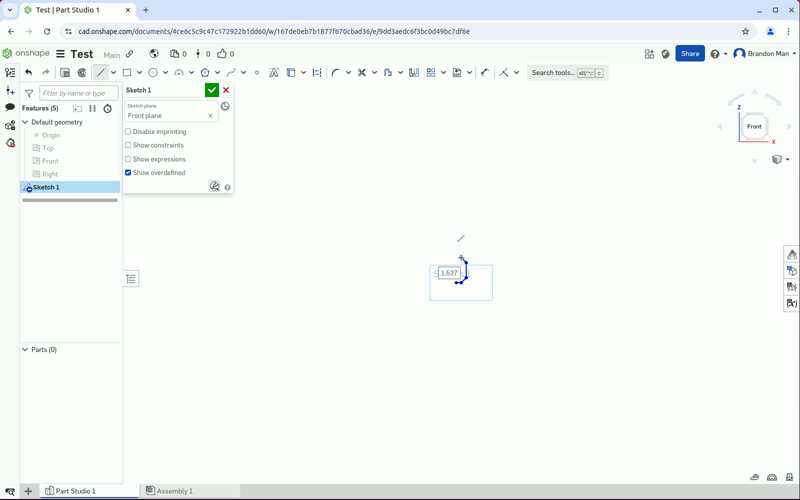
key_up(shift)
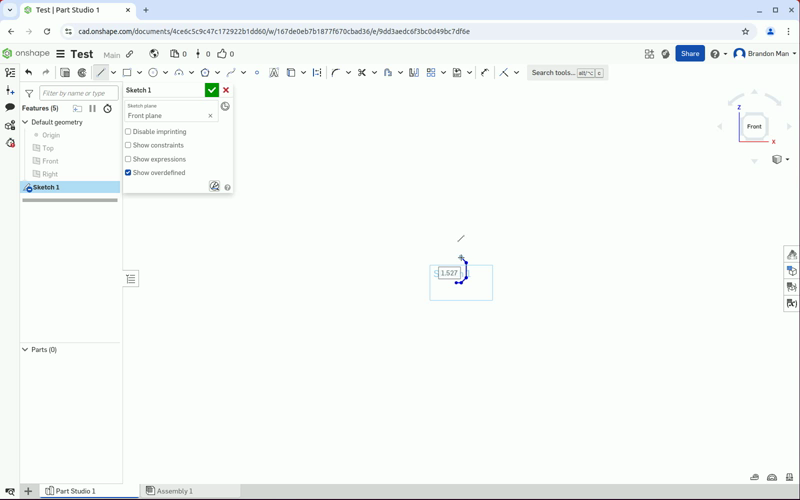
key_down(shift)
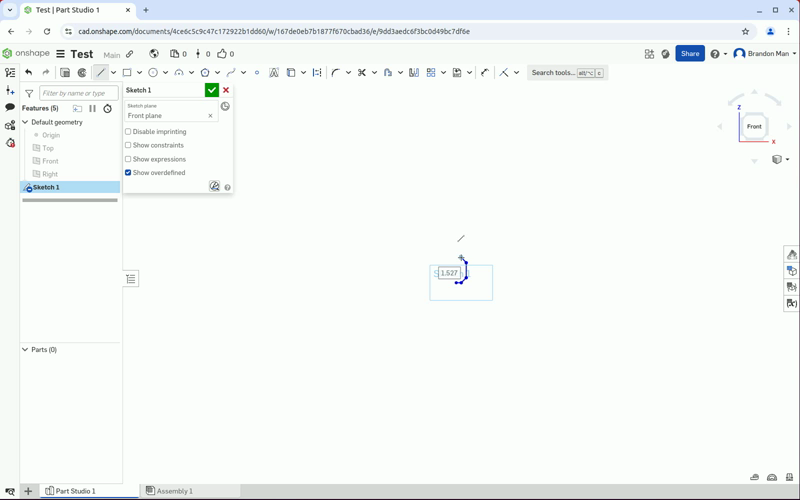
mouse_move(491, 257)
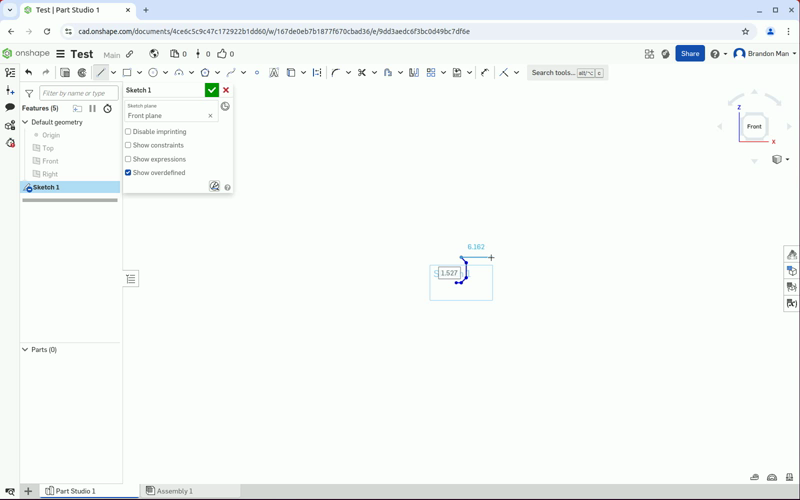
mouse_move(456, 257)
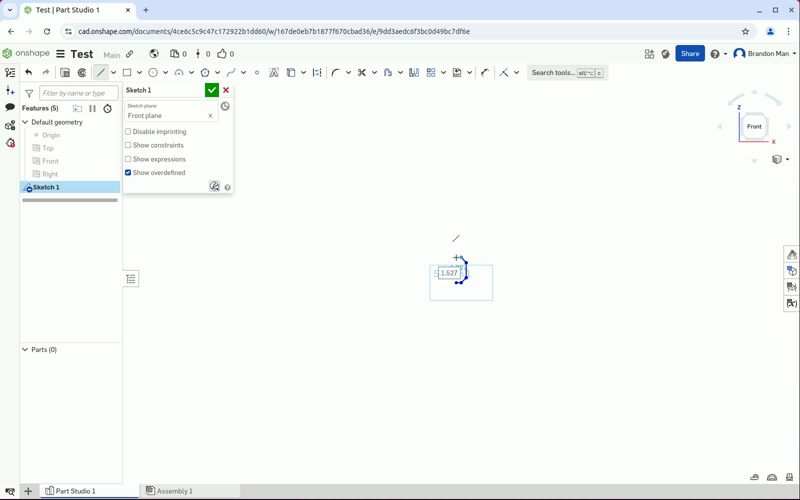
scroll(6)
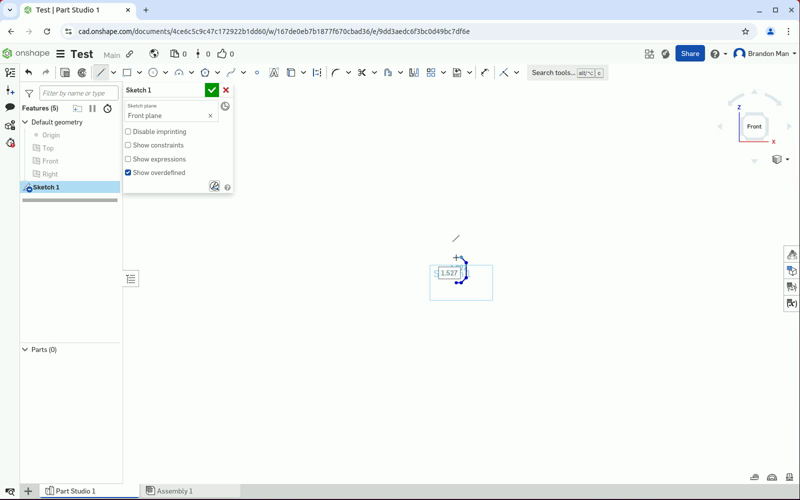
scroll(6)
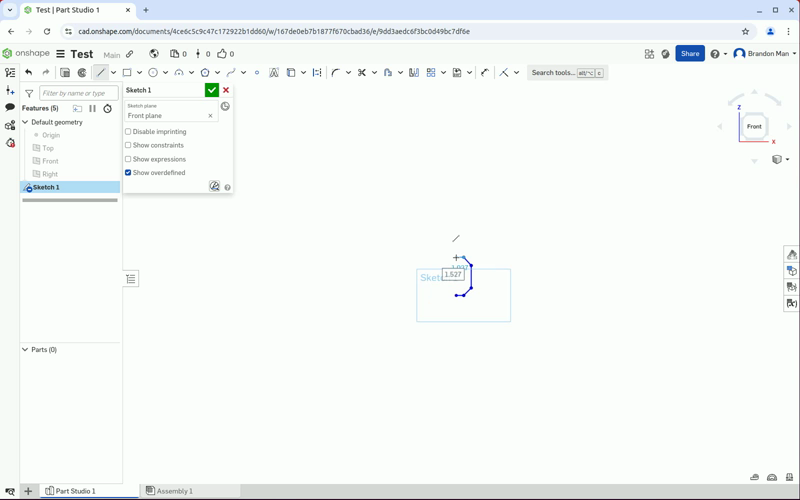
scroll(6)
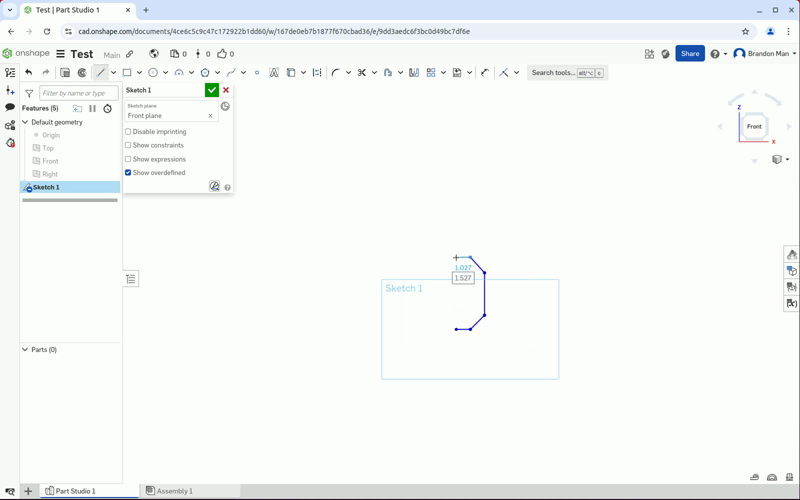
scroll(6)
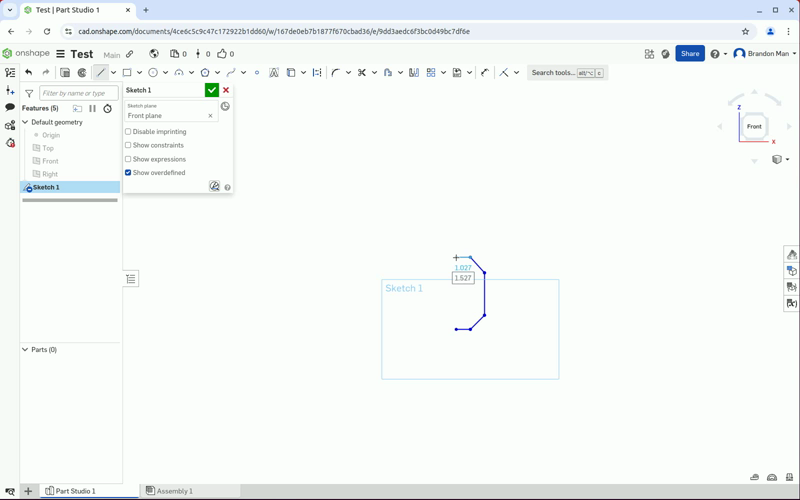
scroll(6)
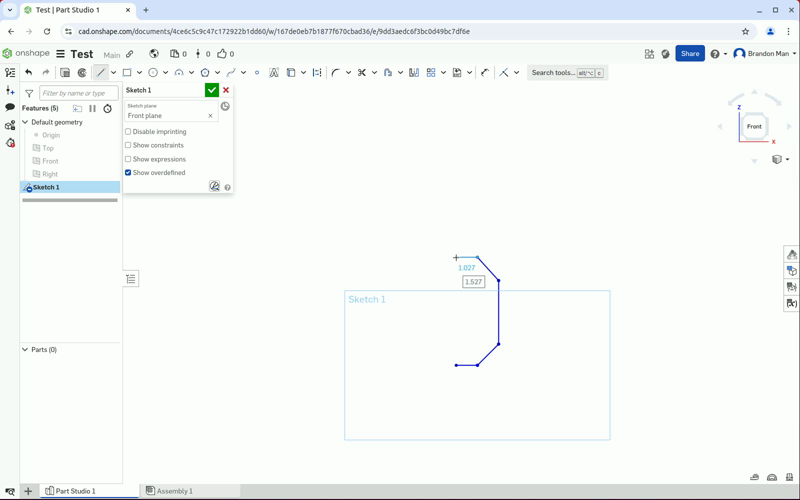
scroll(6)
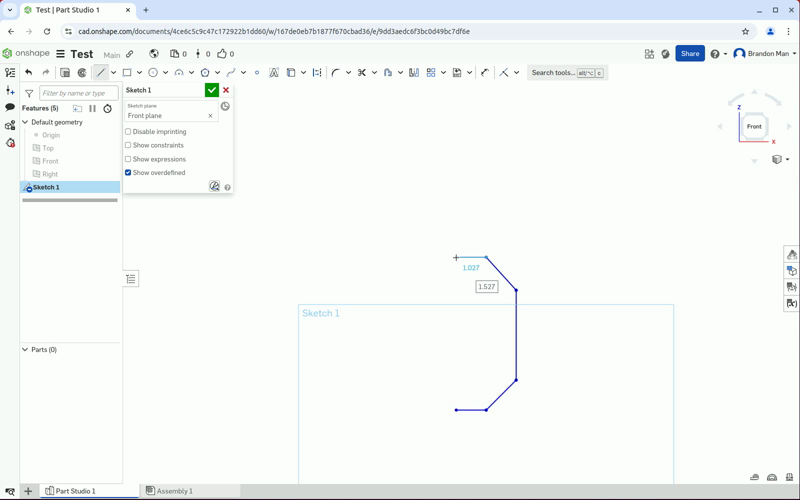
scroll(6)
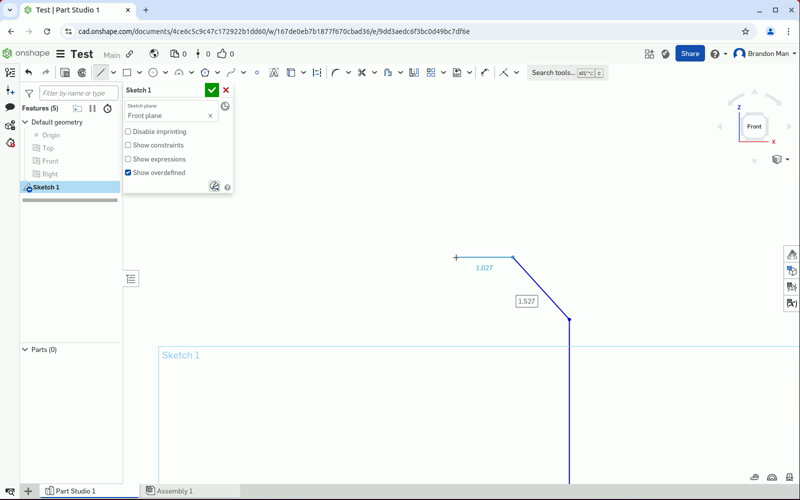
click(456, 257)
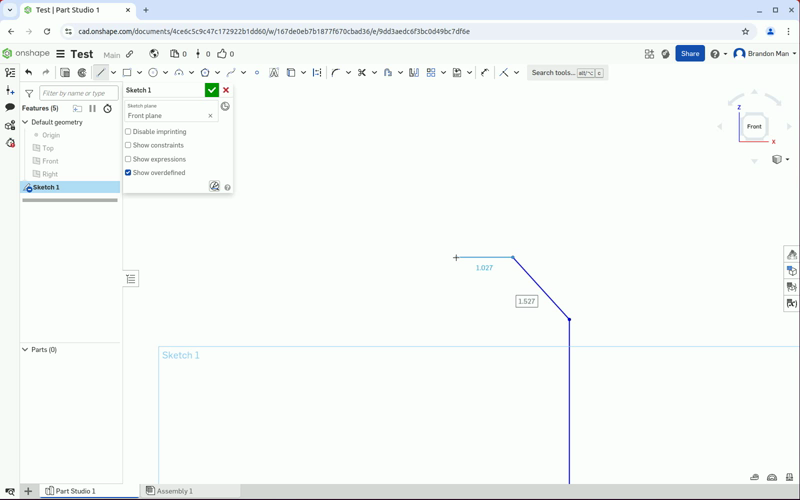
scroll(-6)
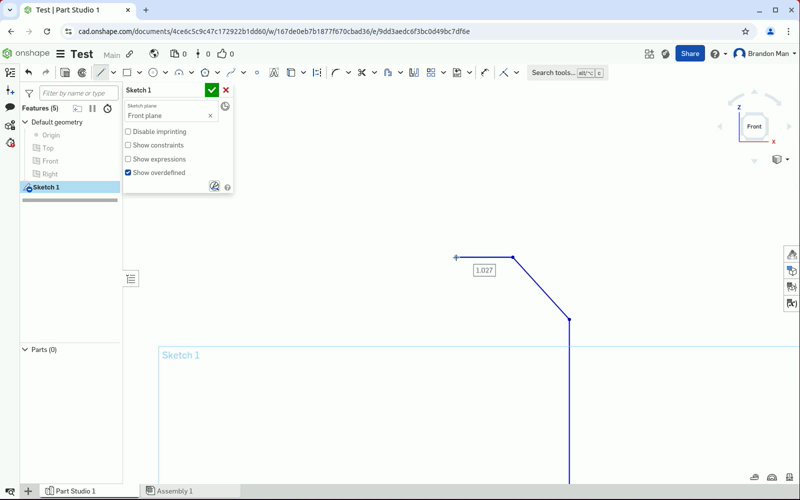
scroll(-6)
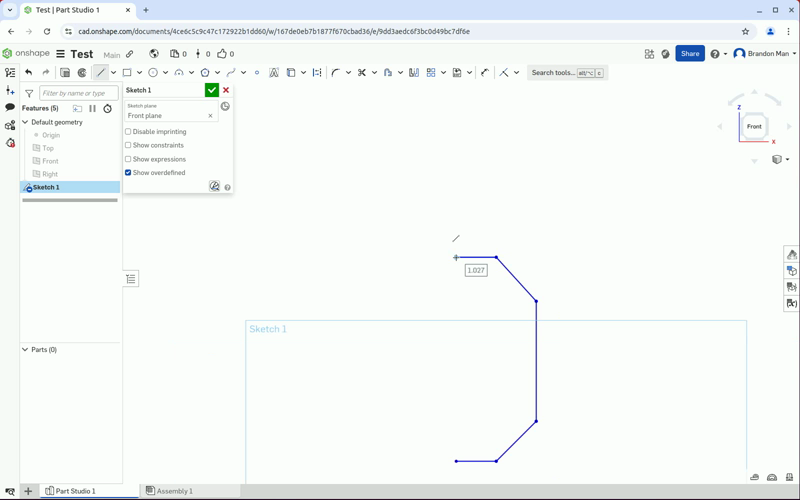
scroll(-6)
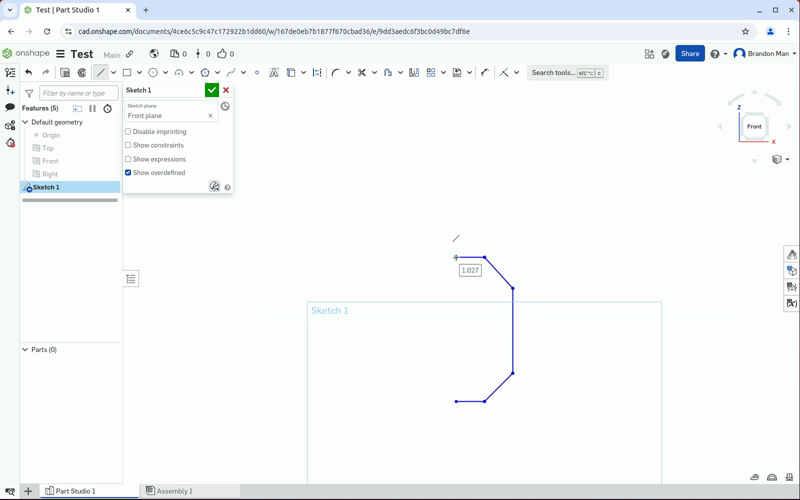
scroll(-6)
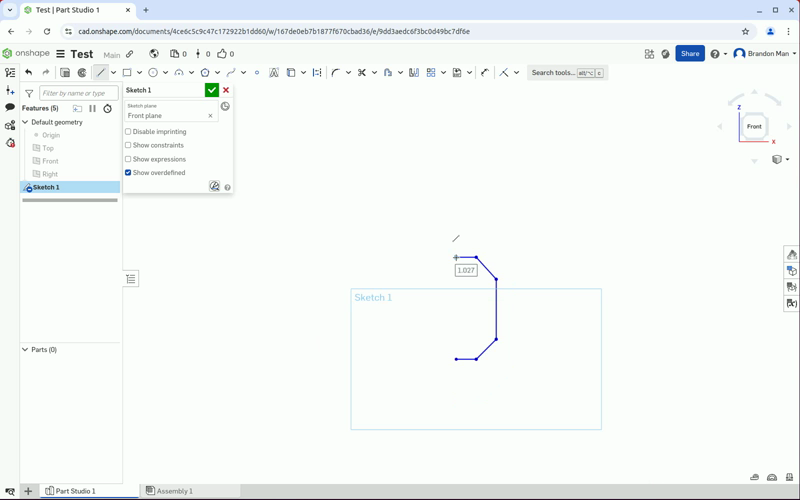
scroll(-6)
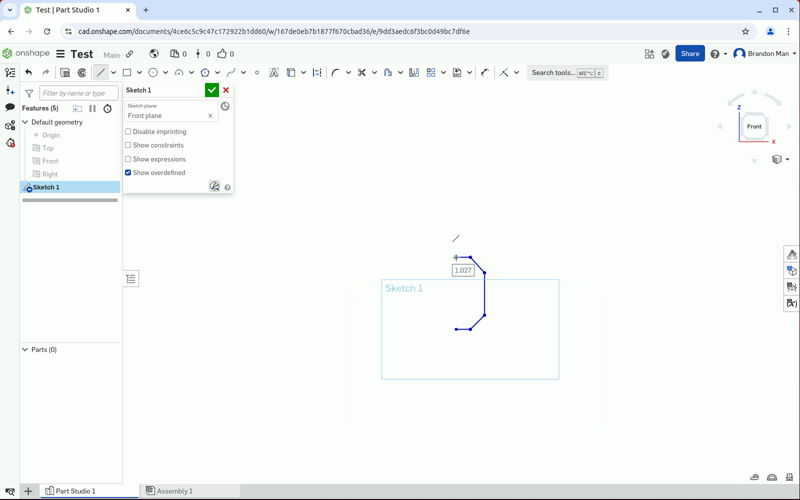
scroll(-6)
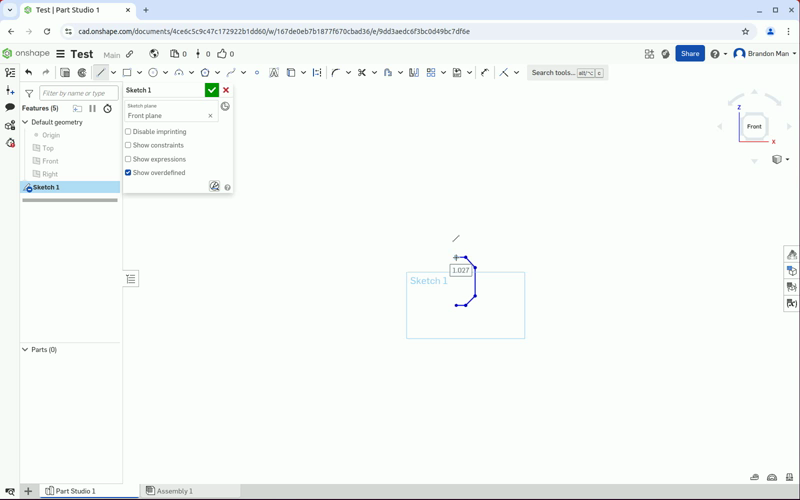
scroll(-6)
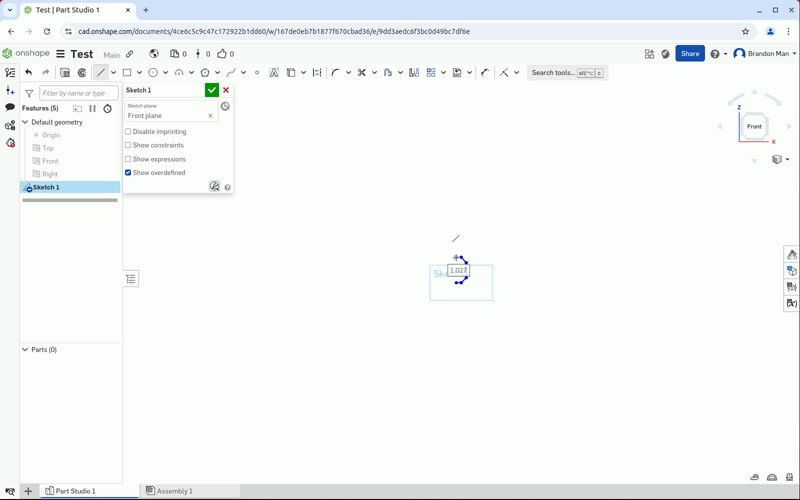
key_up(shift)
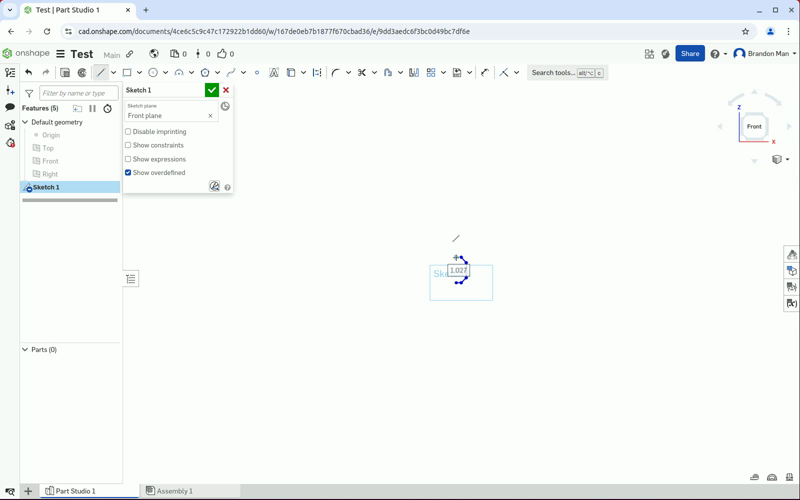
mouse_move(486, 257)
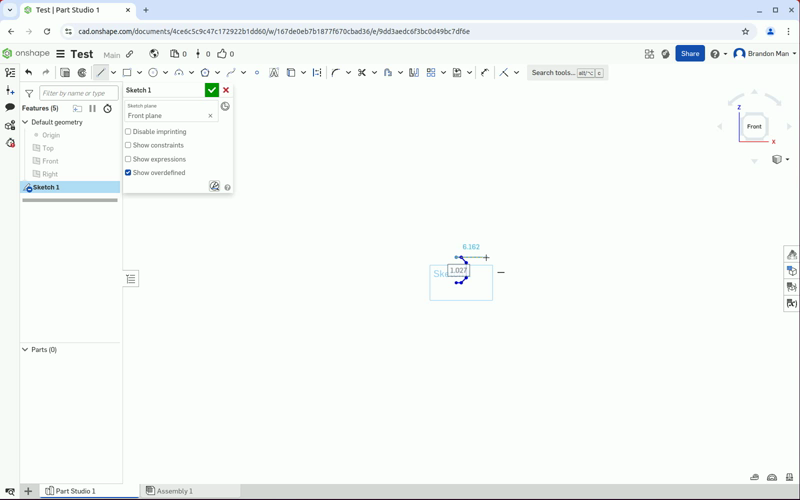
key_down(shift)
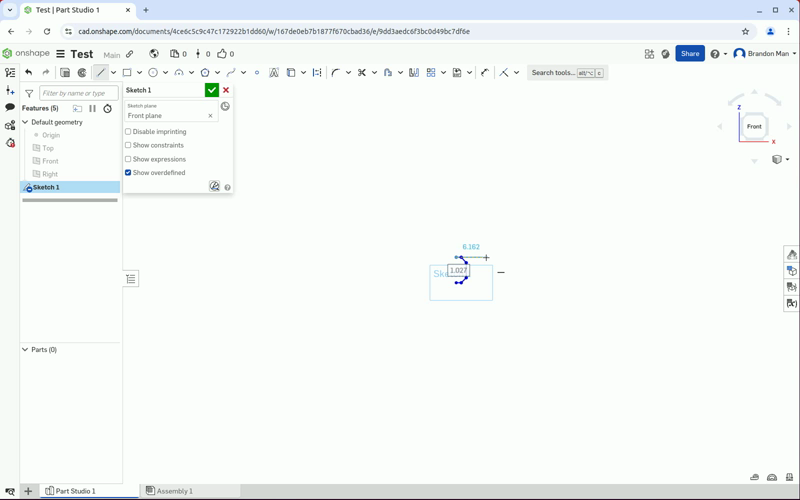
mouse_move(456, 282)
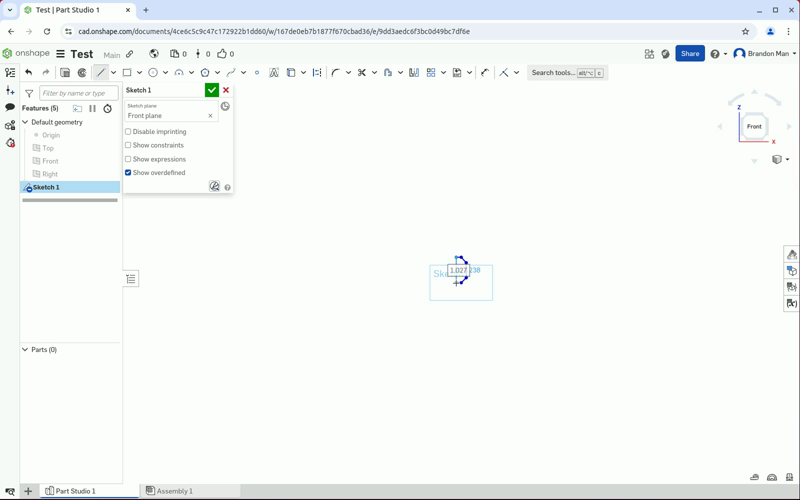
key_up(shift)
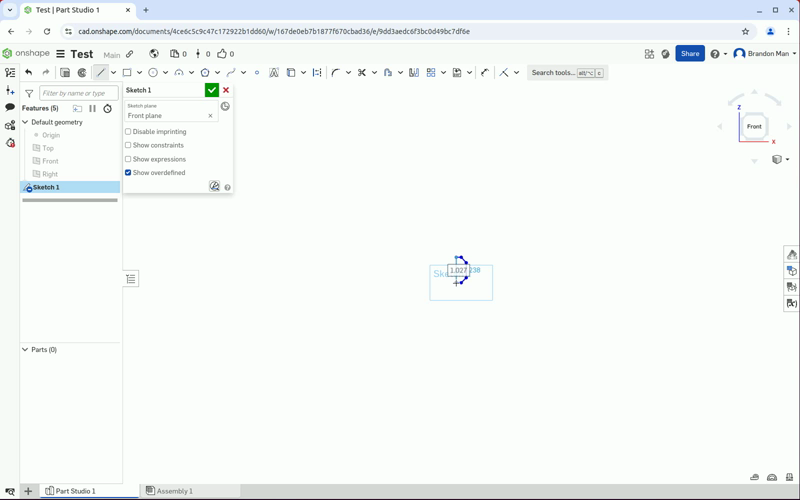
click(456, 282)
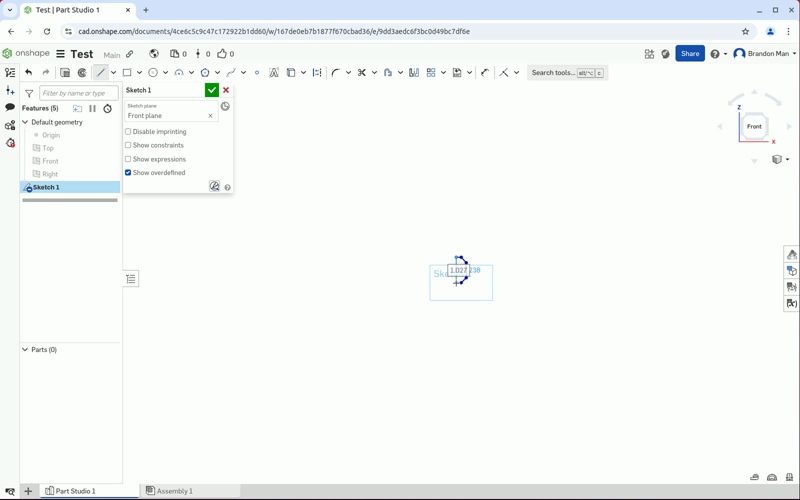
key(esc)
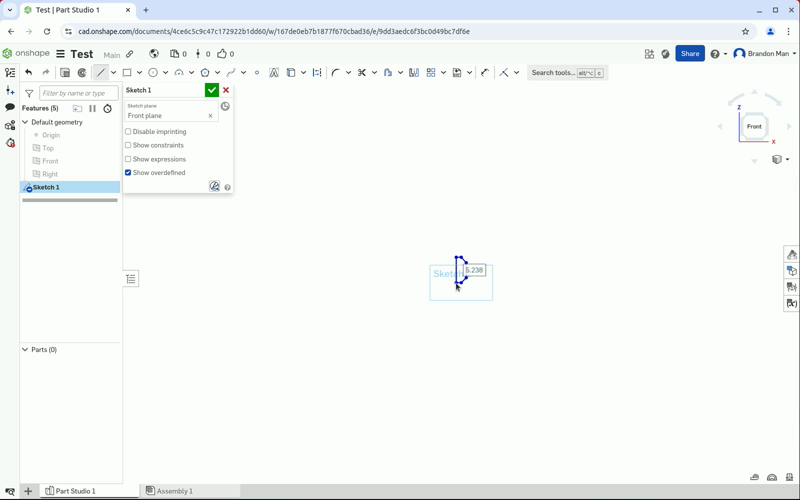
key(l)
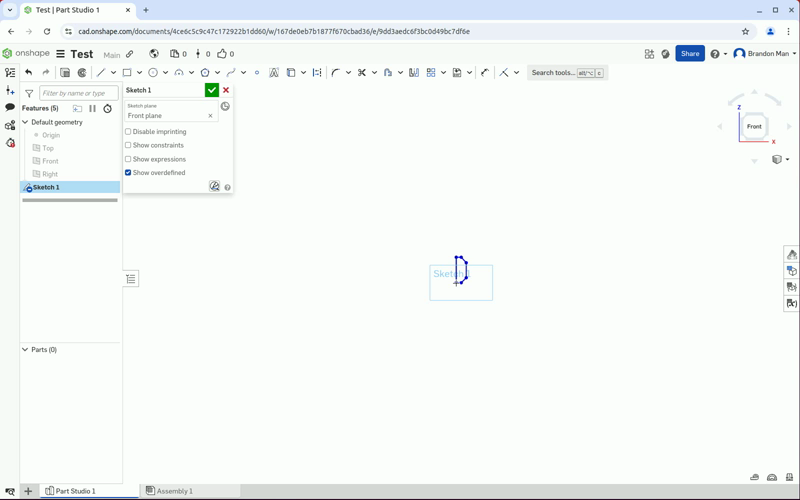
key_down(shift)
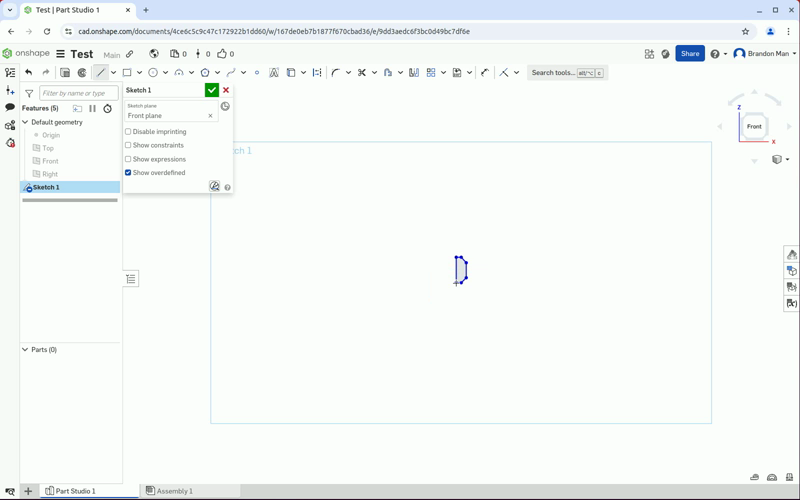
mouse_move(459, 279)
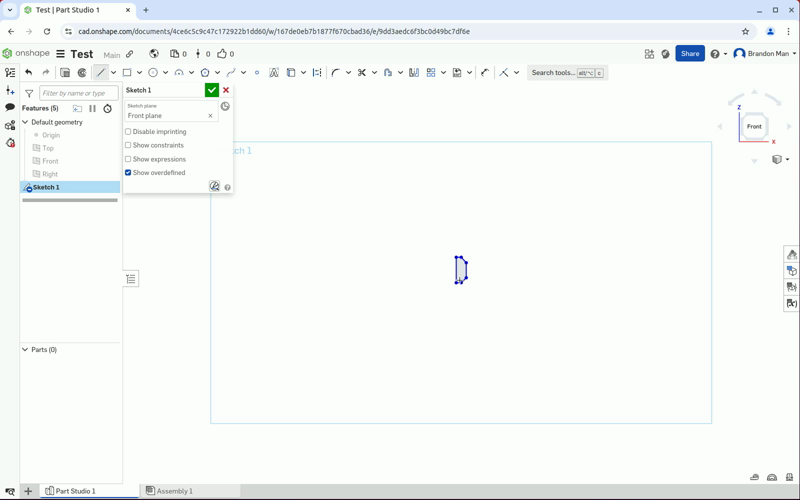
scroll(6)
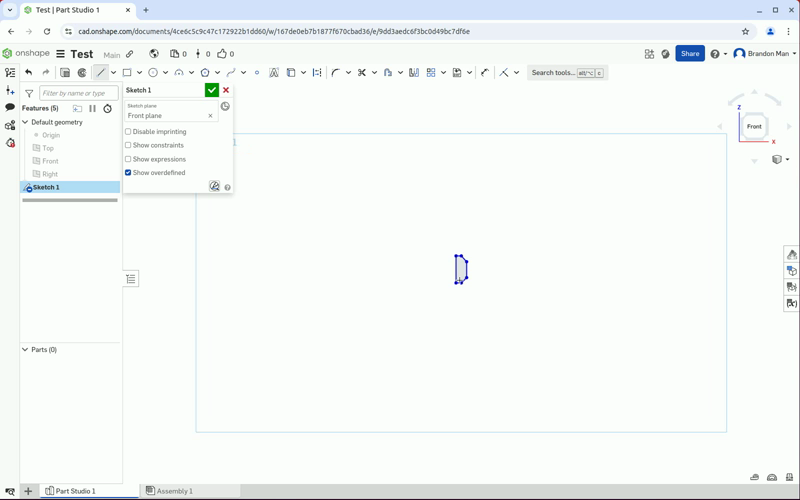
scroll(6)
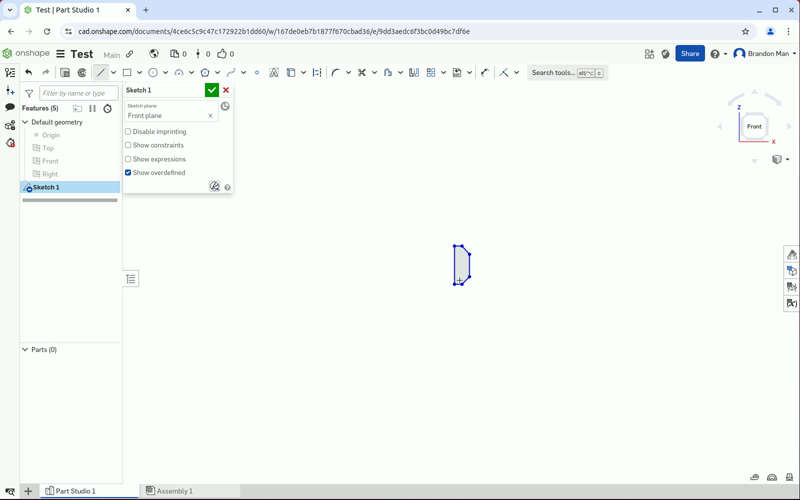
scroll(6)
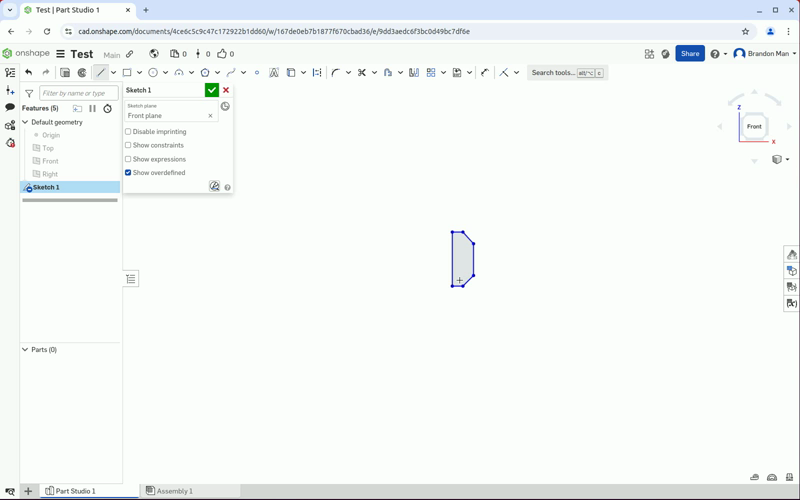
scroll(6)
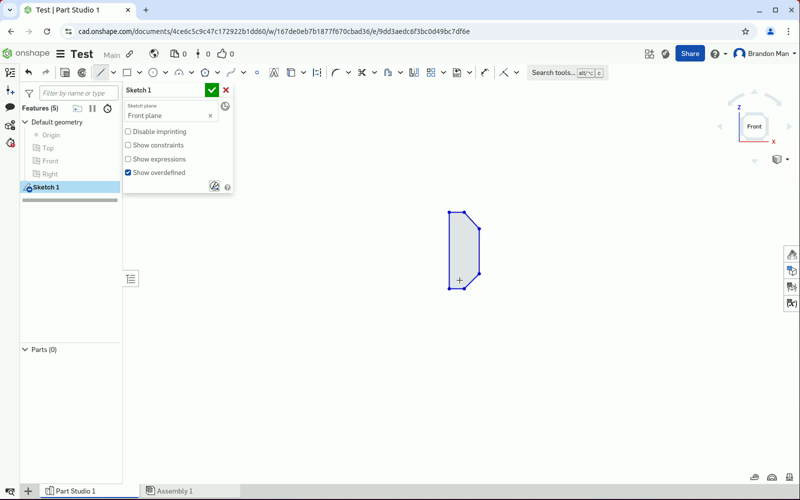
scroll(6)
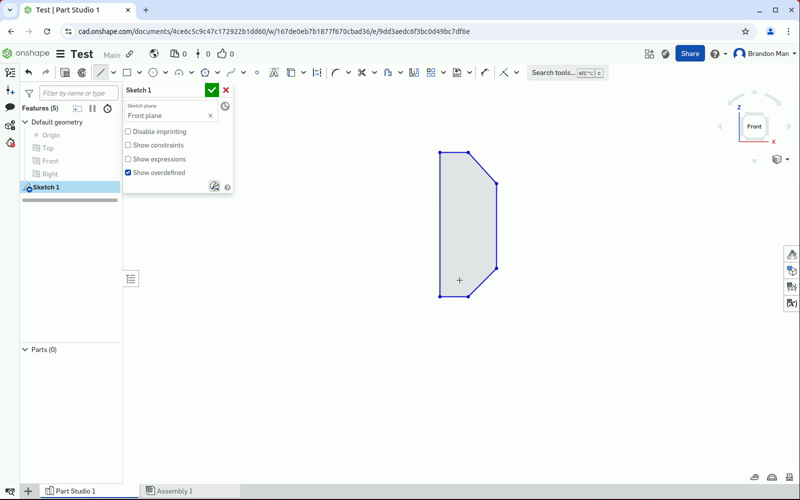
scroll(6)
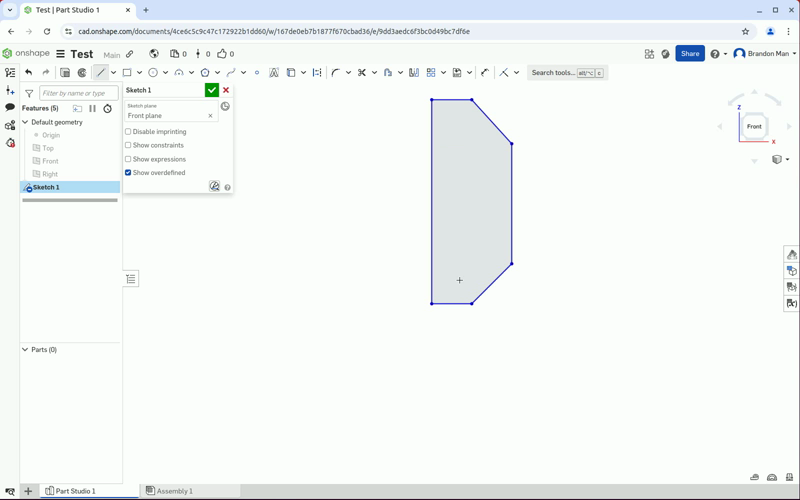
scroll(6)
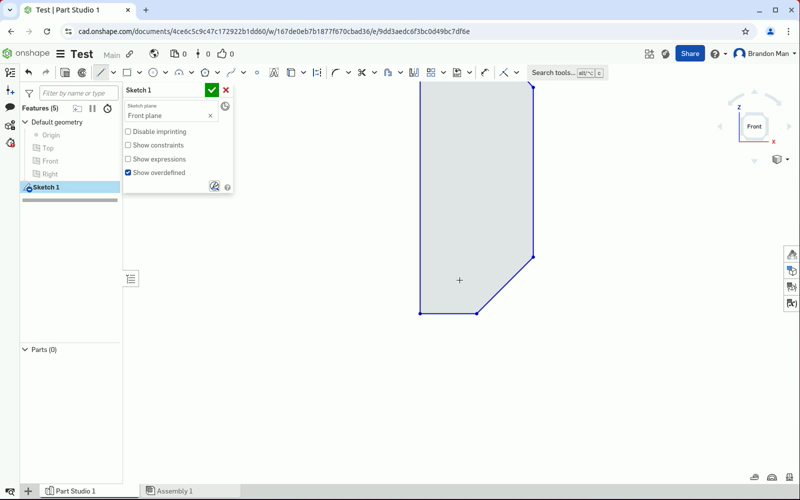
click(459, 279)
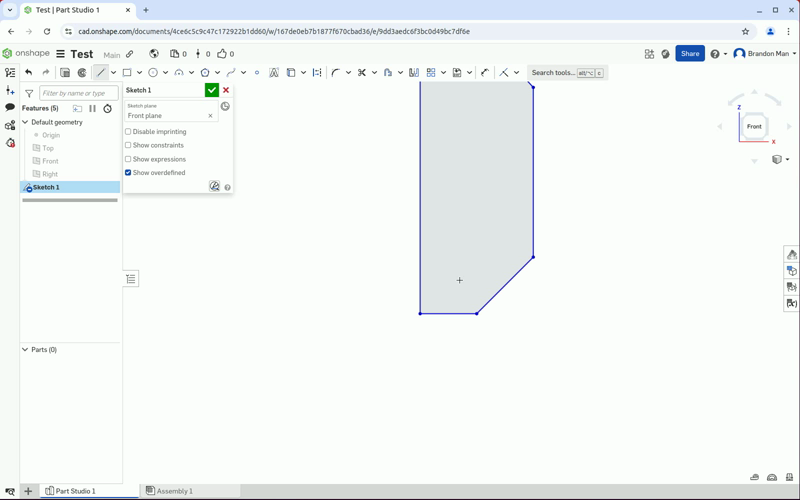
scroll(-6)
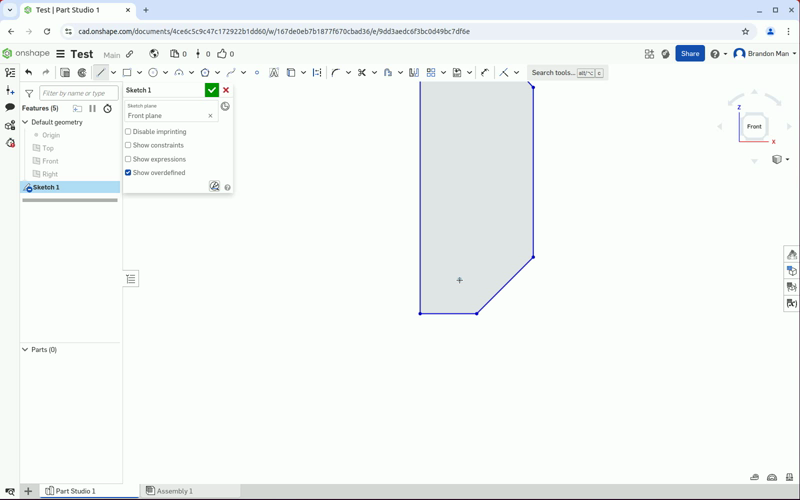
scroll(-6)
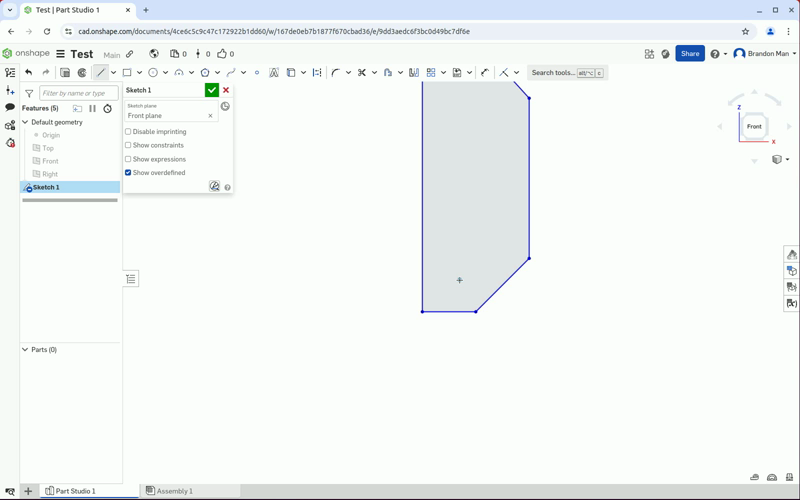
scroll(-6)
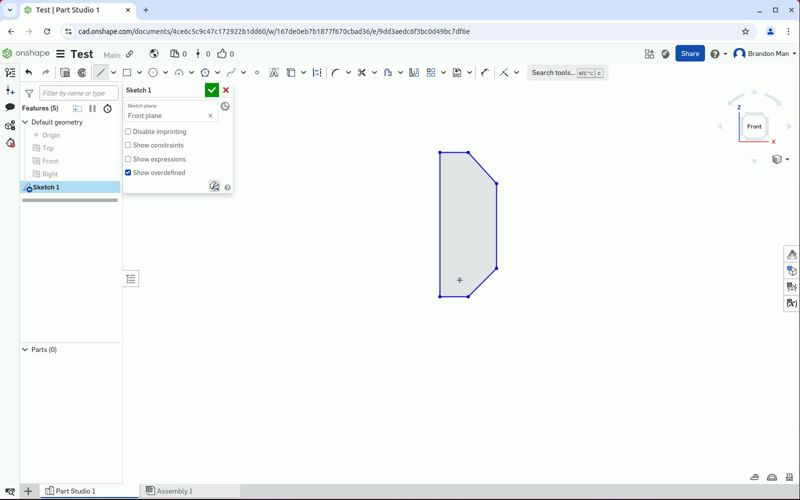
scroll(-6)
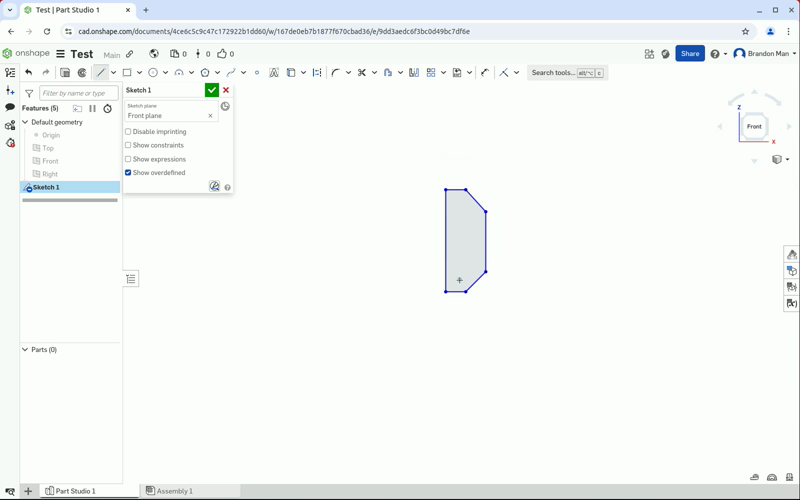
scroll(-6)
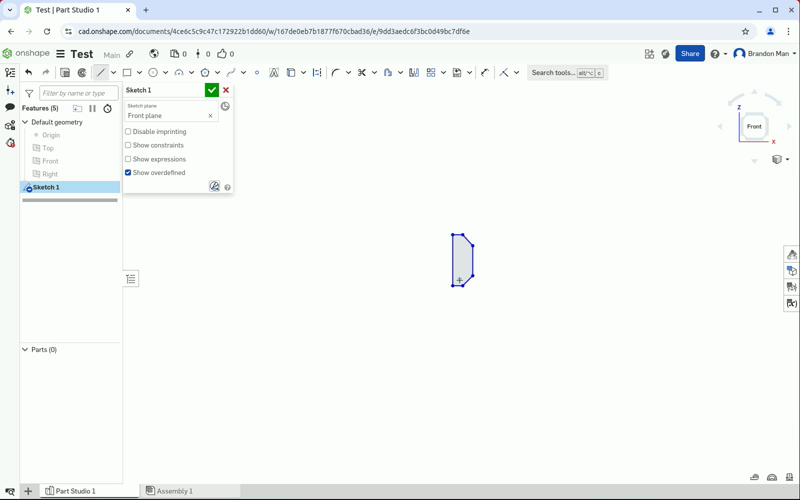
scroll(-6)
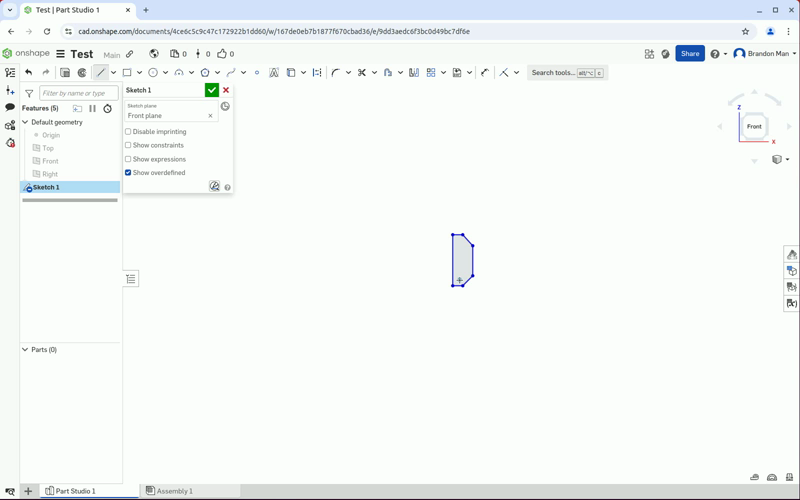
scroll(-6)
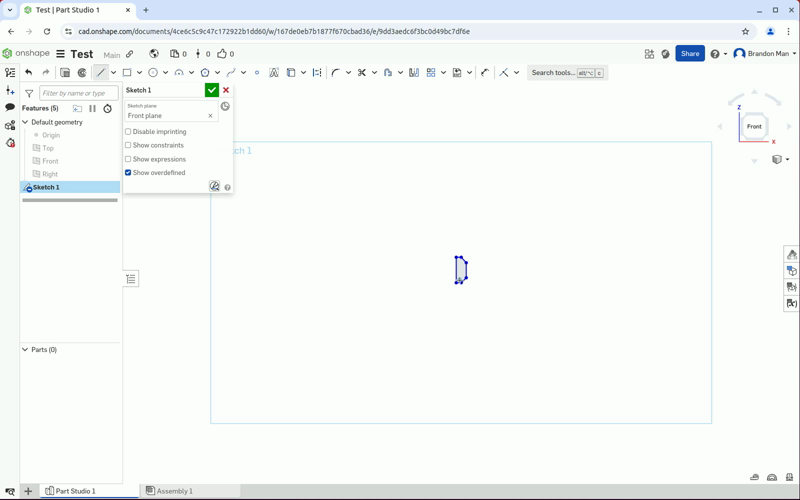
key_up(shift)
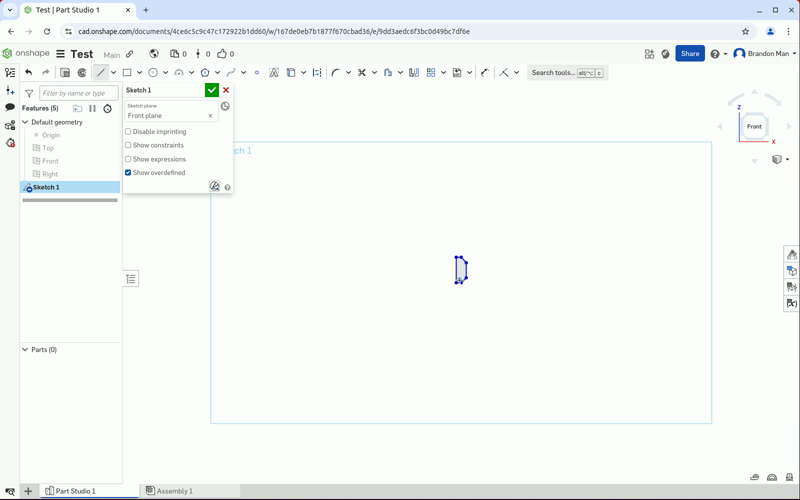
key_down(shift)
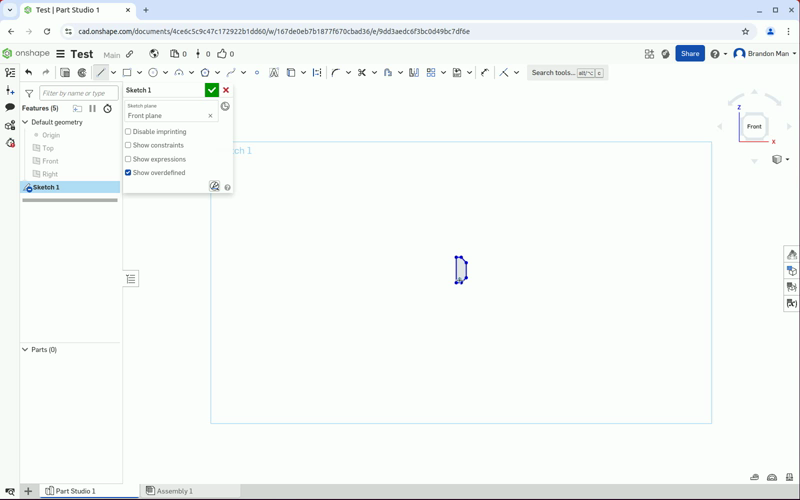
mouse_move(489, 279)
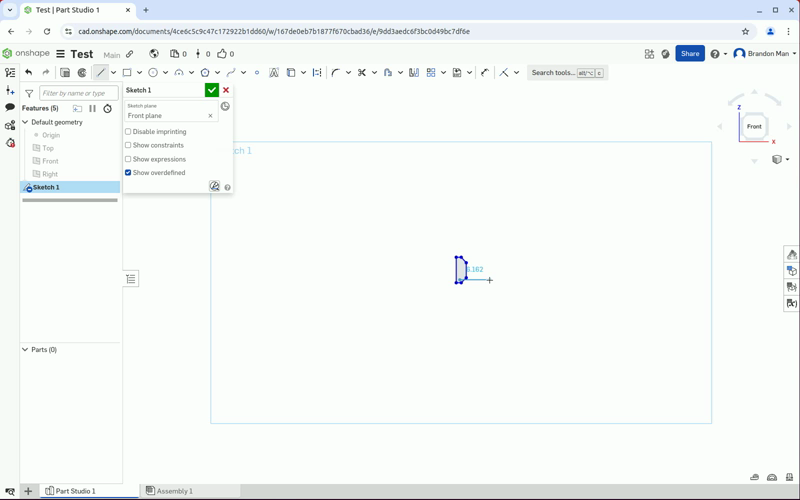
mouse_move(462, 279)
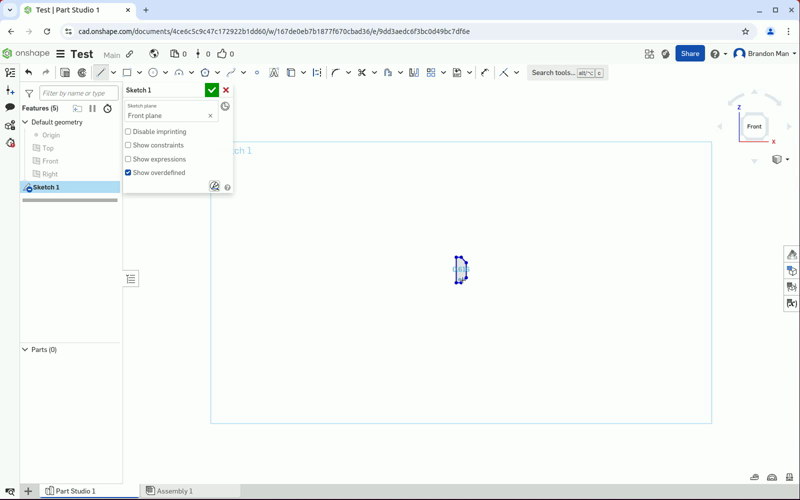
scroll(6)
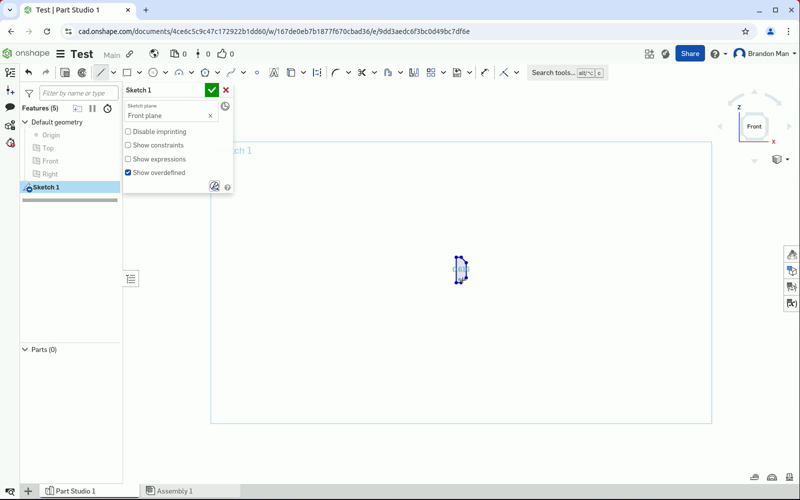
scroll(6)
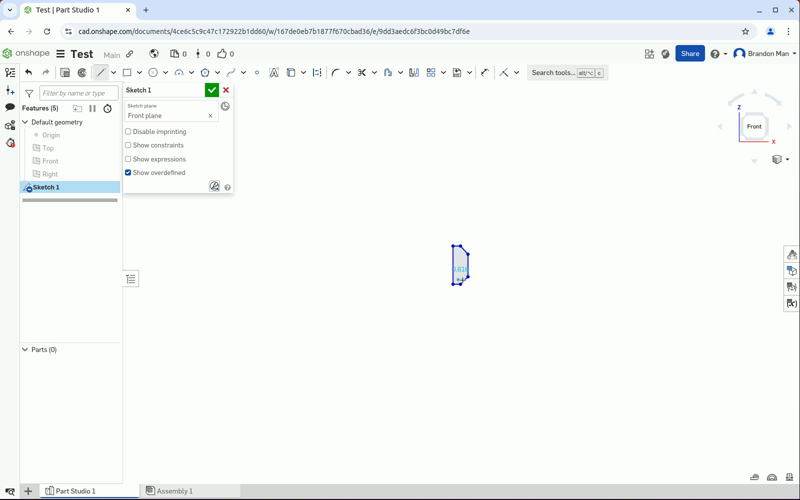
scroll(6)
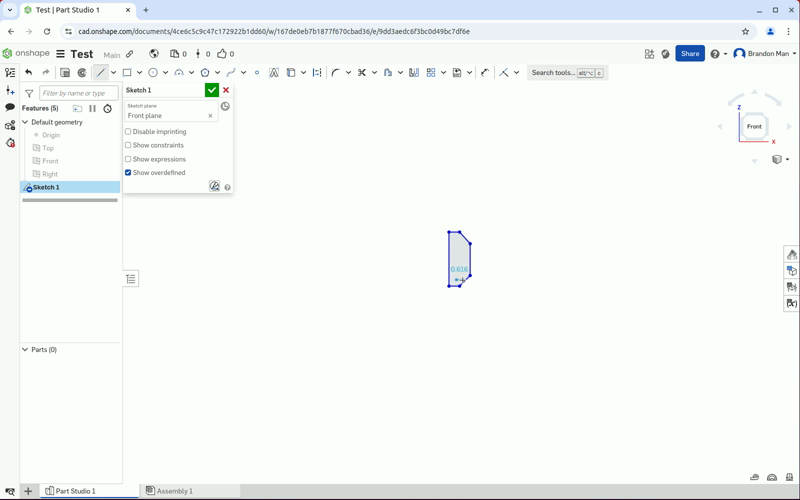
scroll(6)
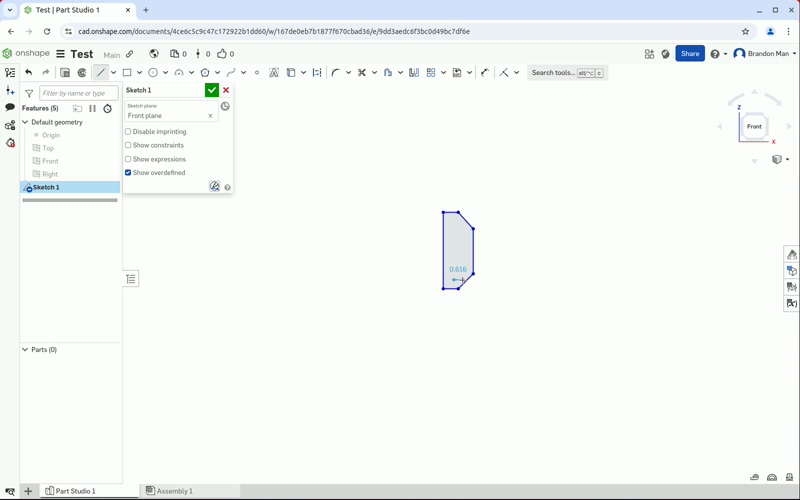
scroll(6)
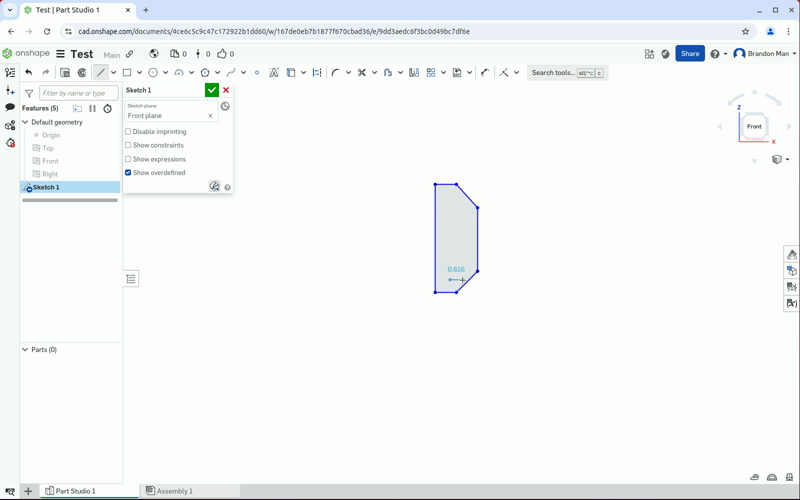
scroll(6)
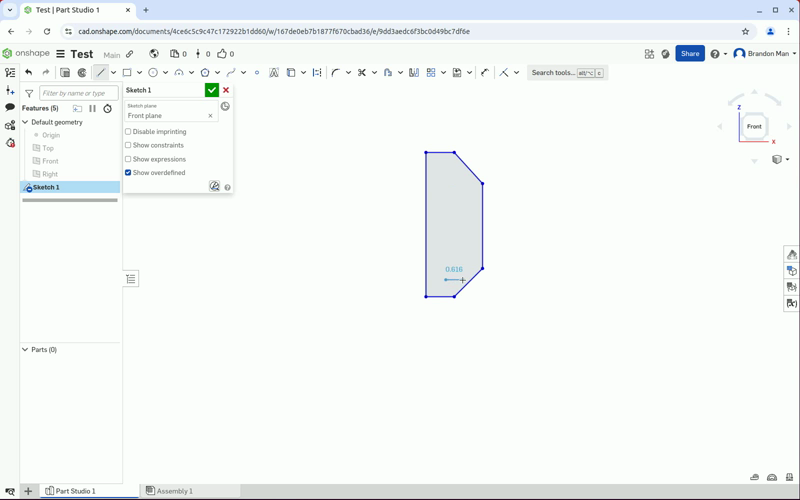
scroll(6)
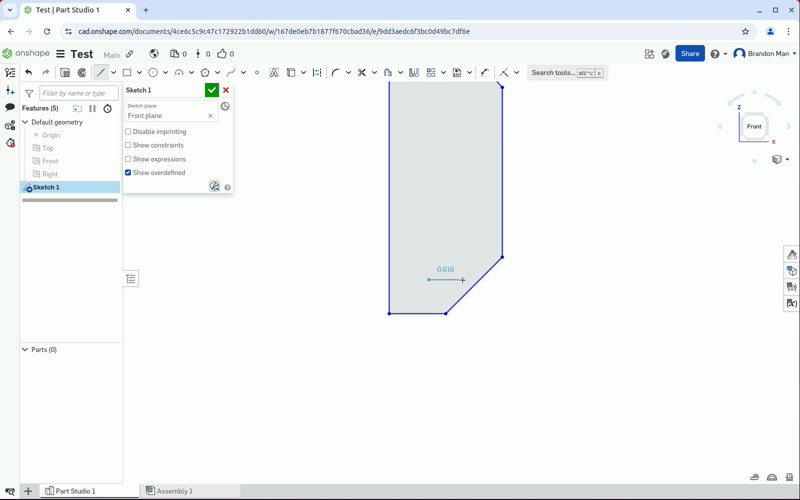
click(462, 279)
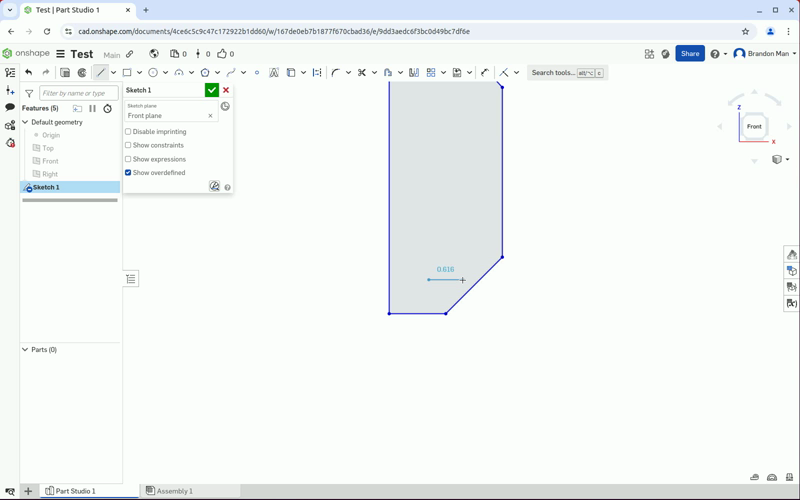
scroll(-6)
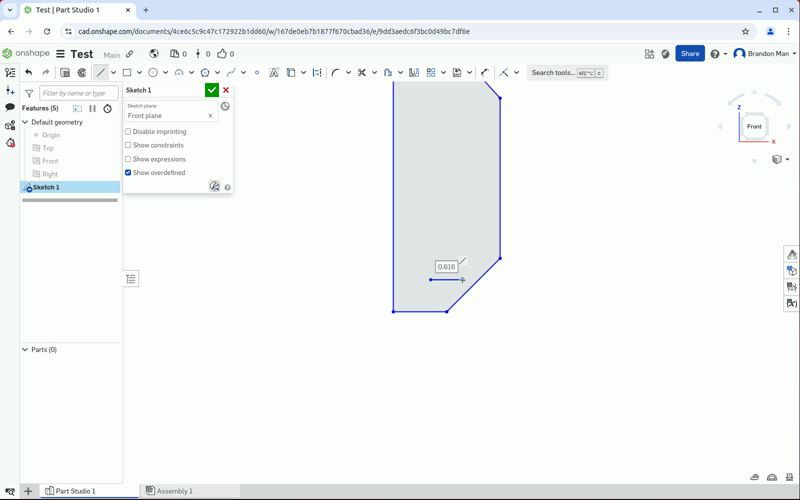
scroll(-6)
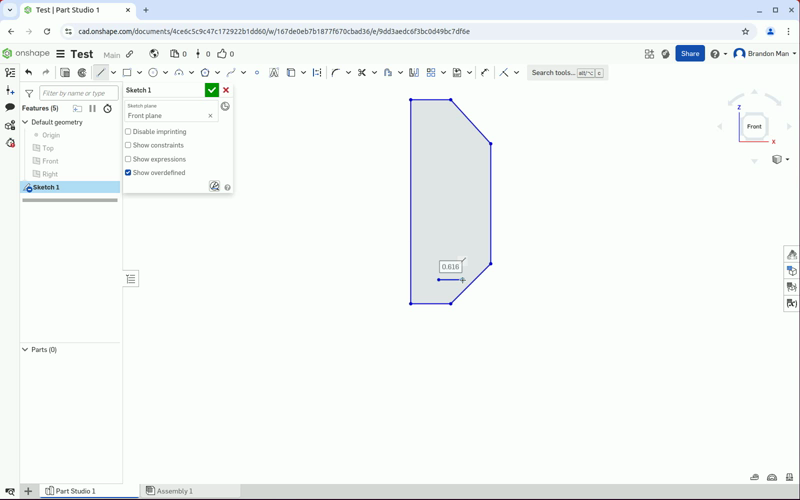
scroll(-6)
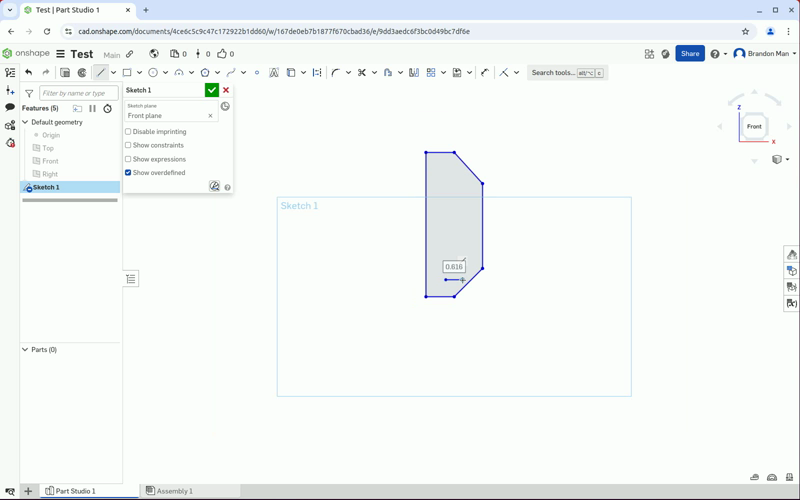
scroll(-6)
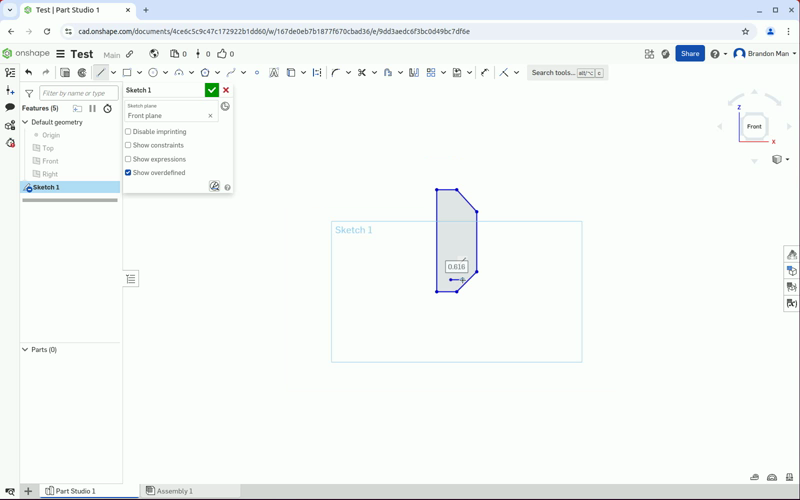
scroll(-6)
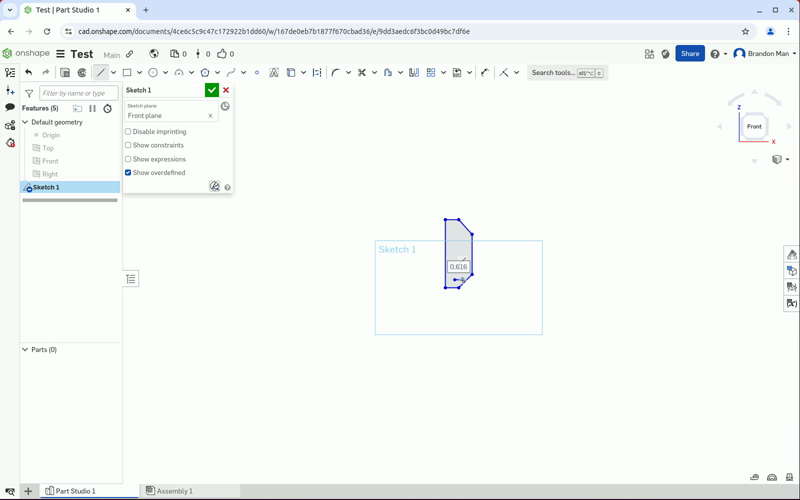
scroll(-6)
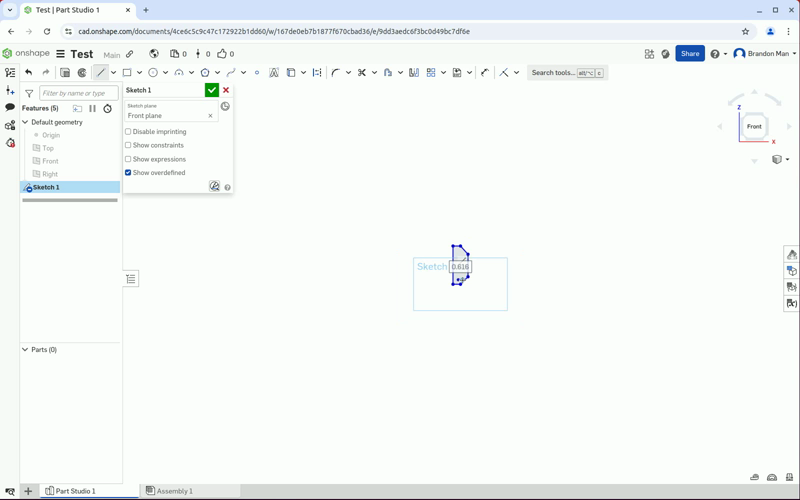
scroll(-6)
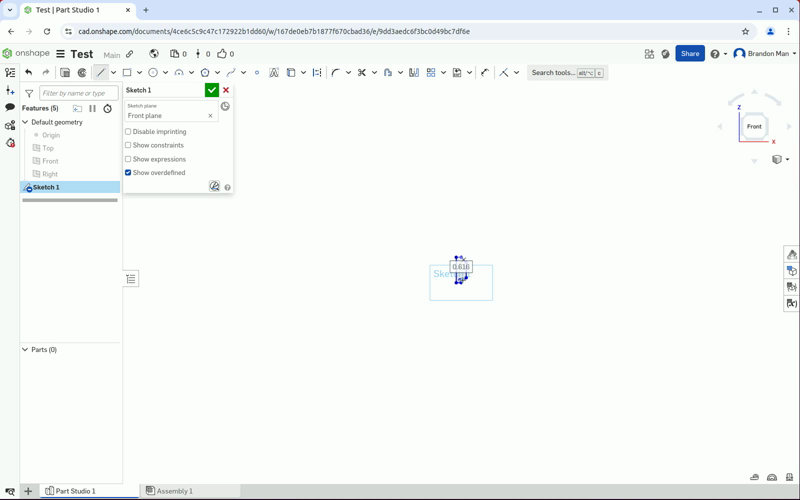
key_up(shift)
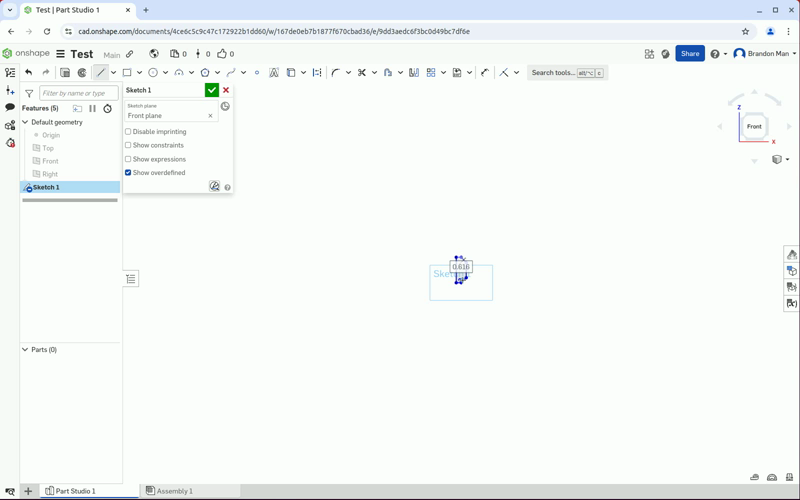
key_down(shift)
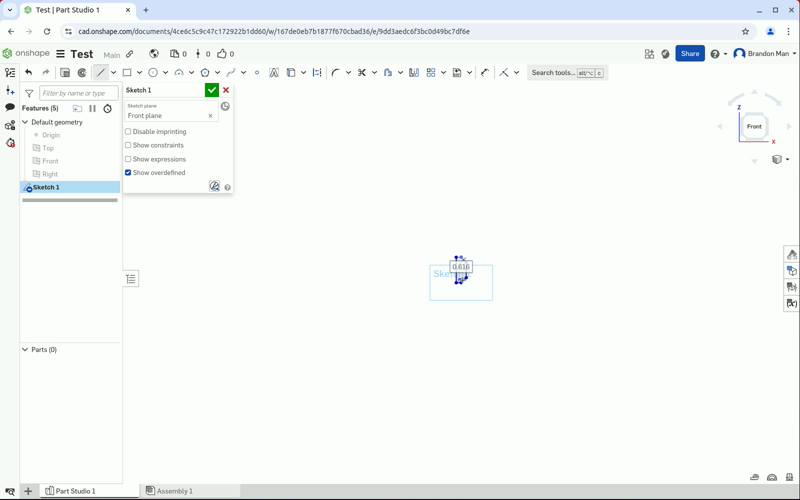
mouse_move(492, 279)
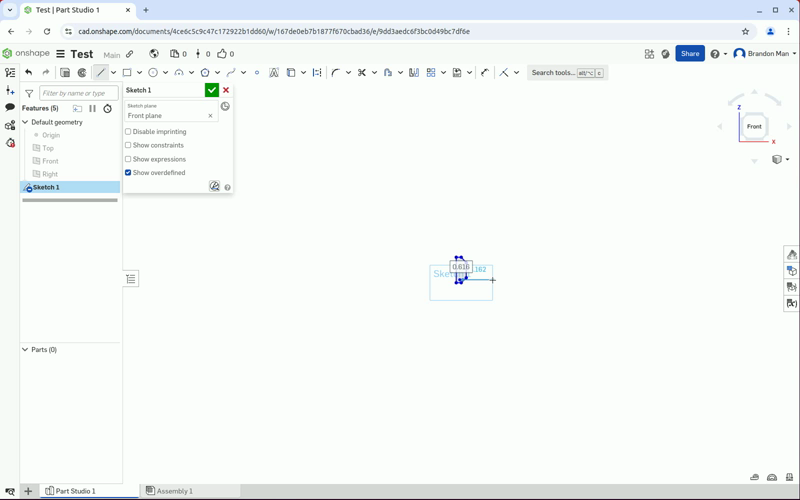
mouse_move(462, 276)
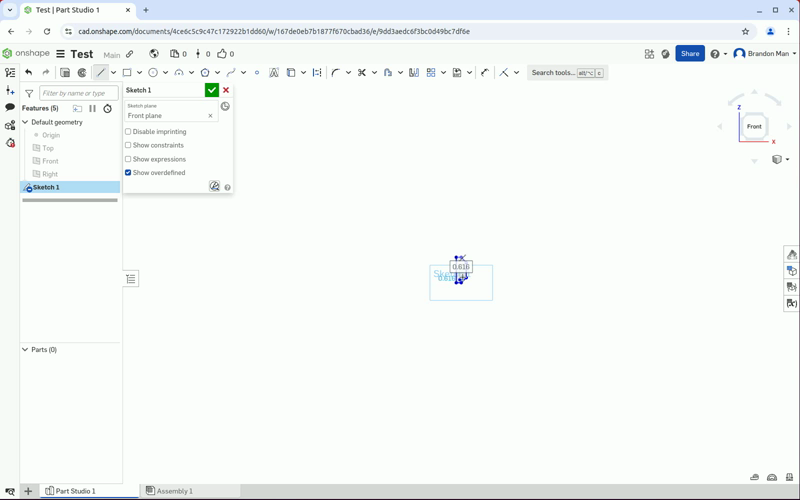
scroll(6)
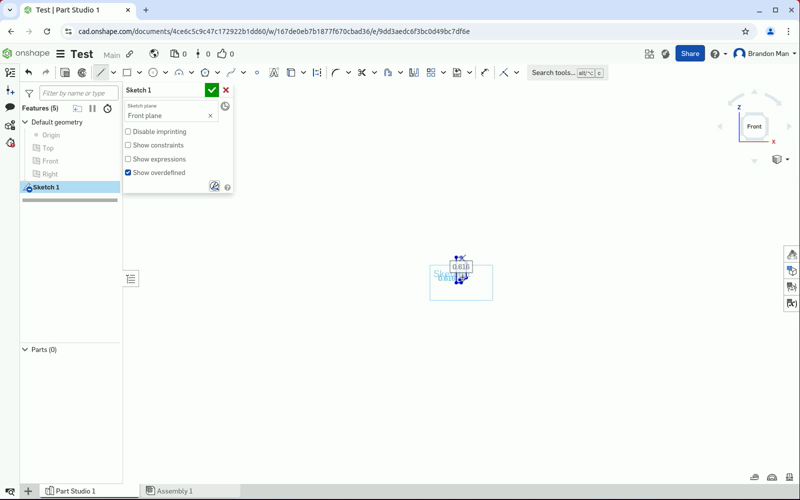
scroll(6)
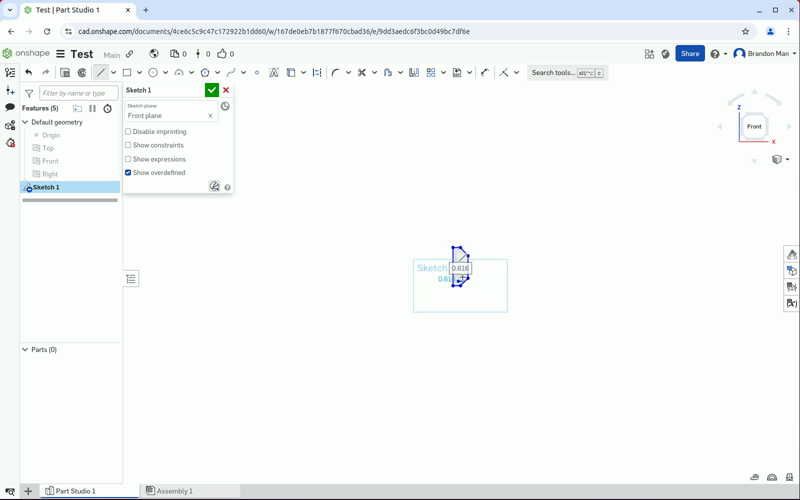
scroll(6)
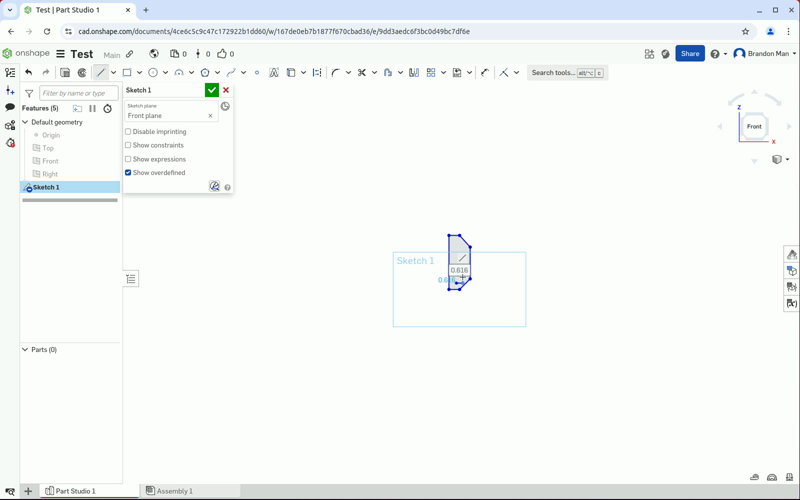
scroll(6)
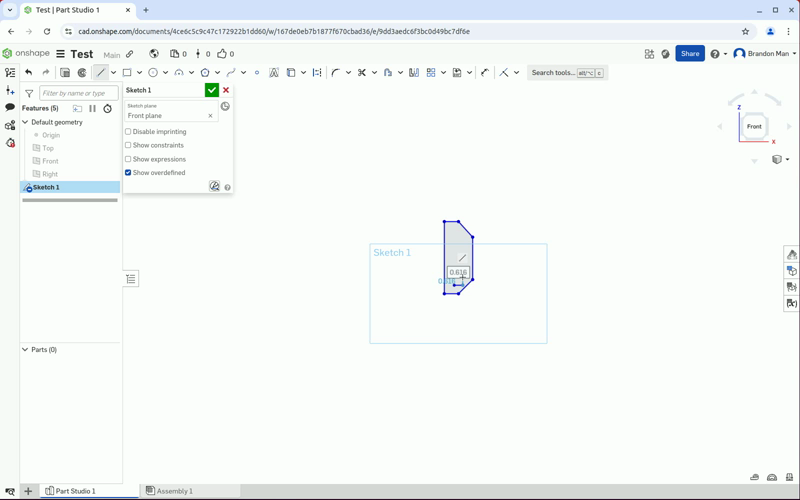
scroll(6)
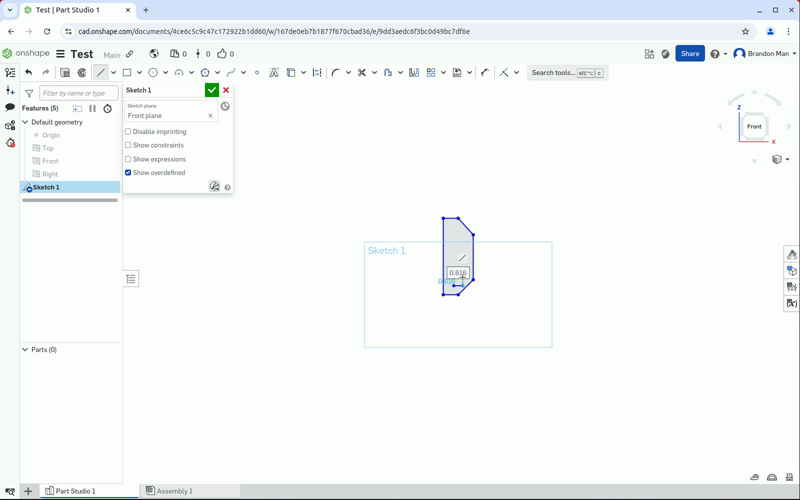
scroll(6)
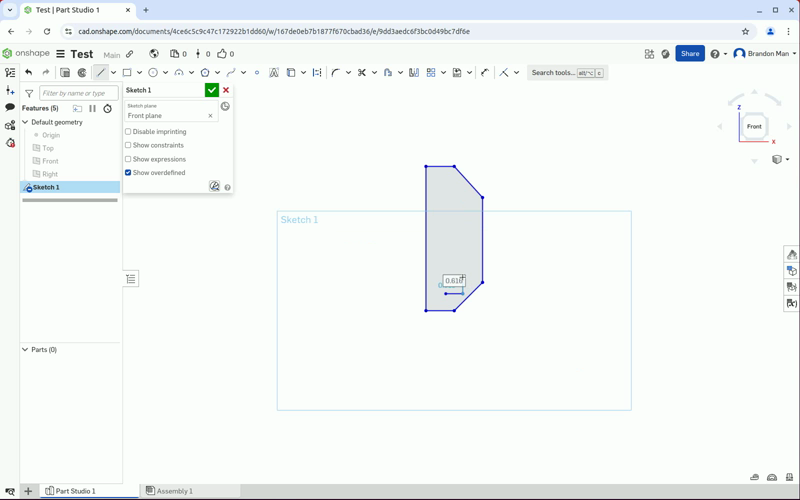
scroll(6)
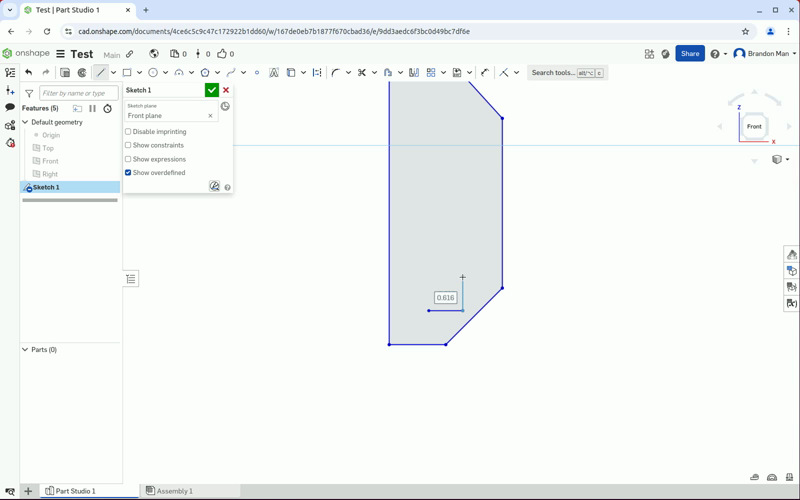
click(462, 276)
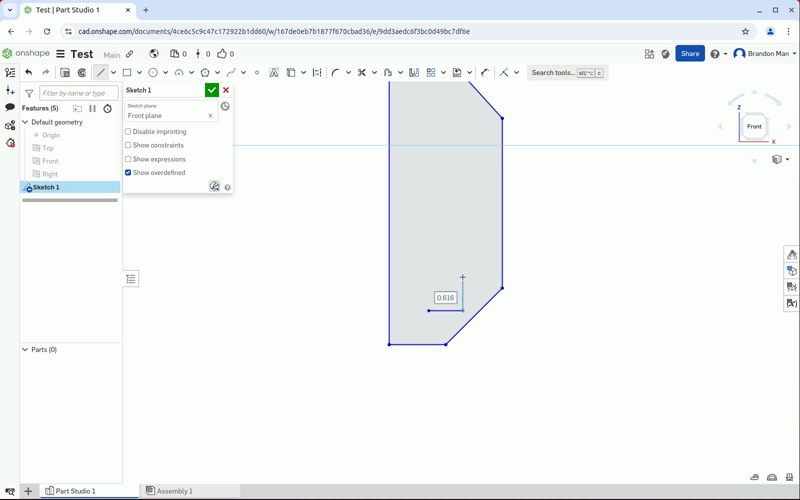
scroll(-6)
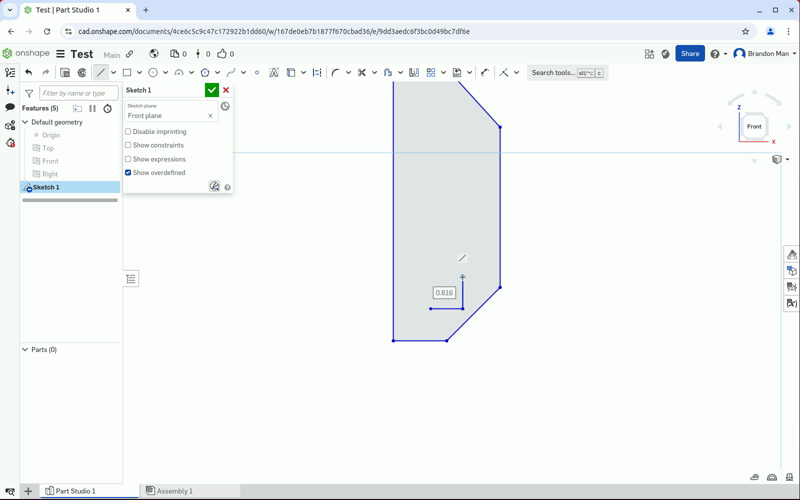
scroll(-6)
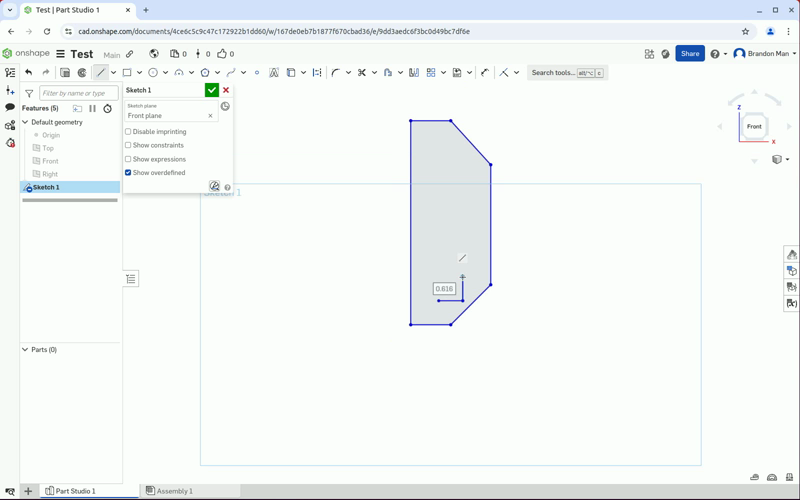
scroll(-6)
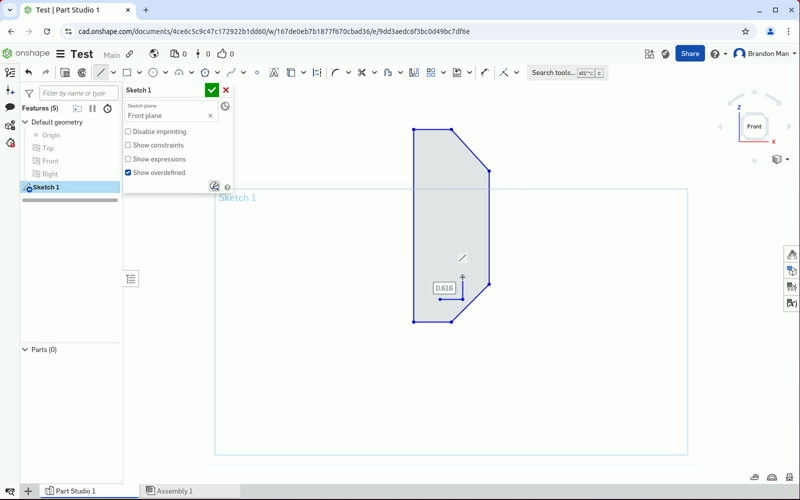
scroll(-6)
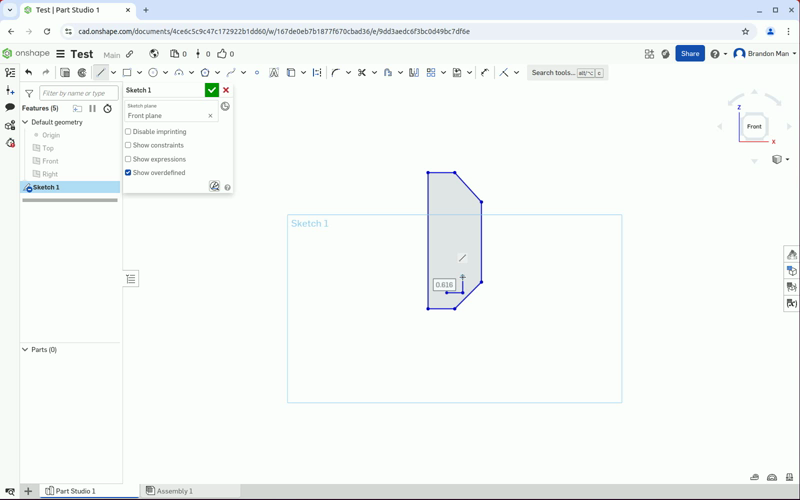
scroll(-6)
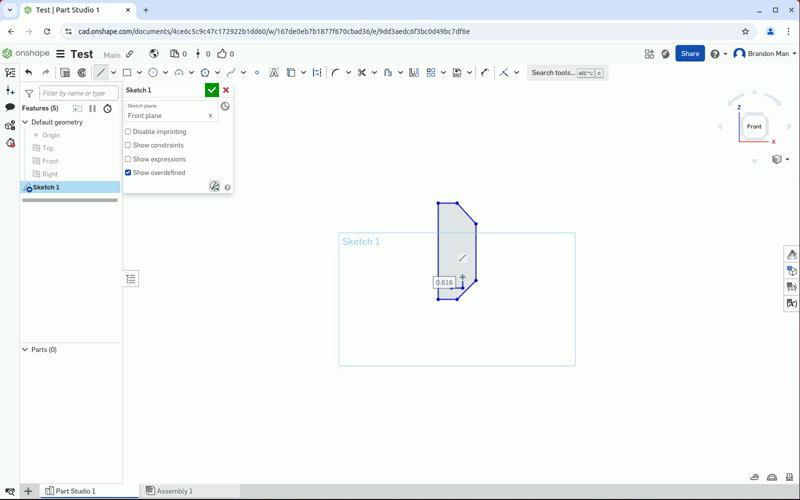
scroll(-6)
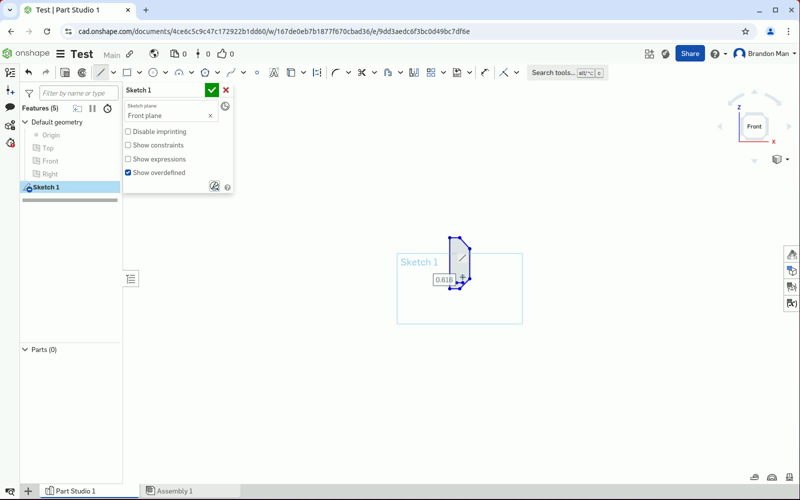
scroll(-6)
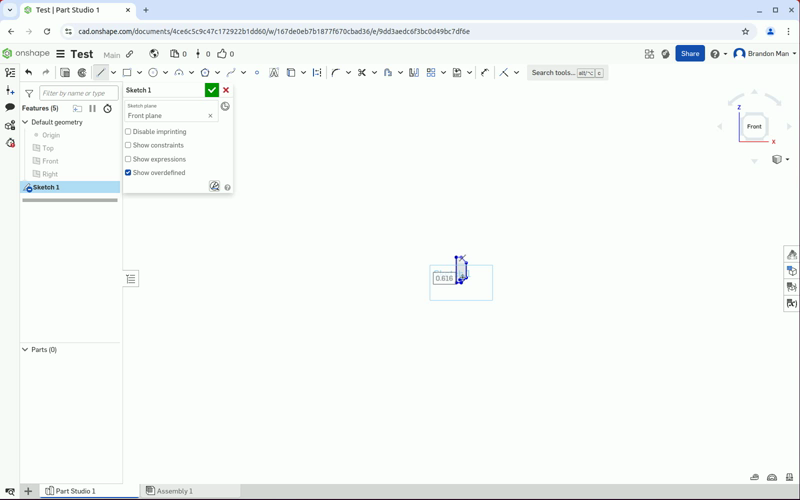
key_up(shift)
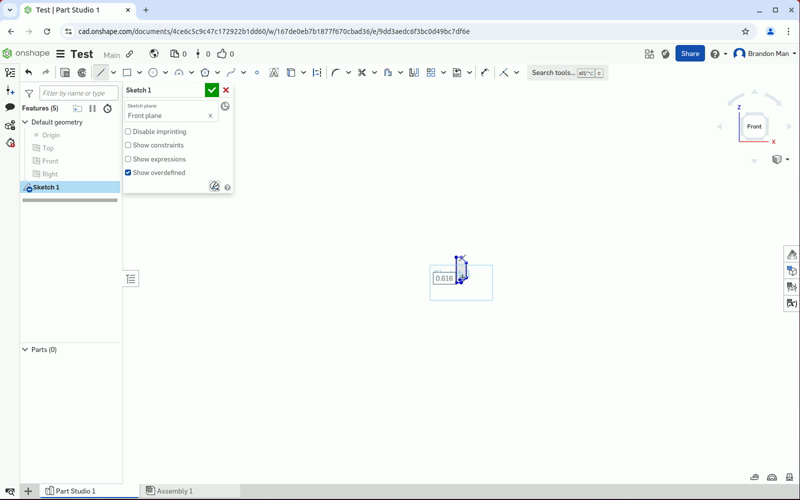
key_down(shift)
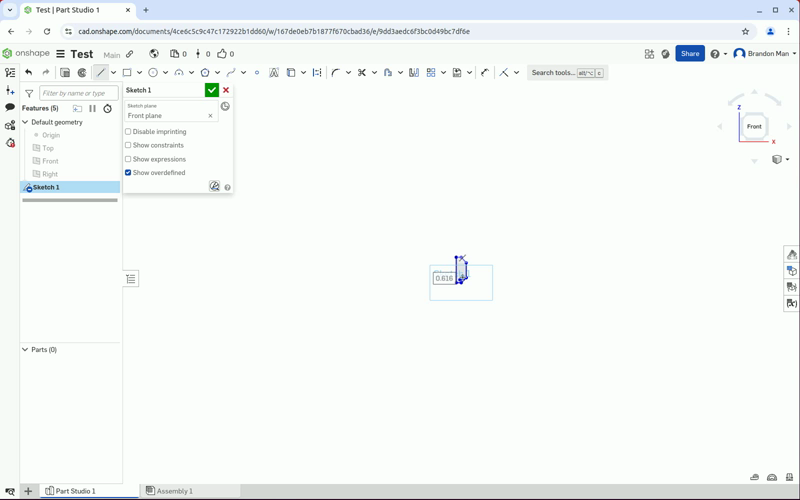
mouse_move(492, 276)
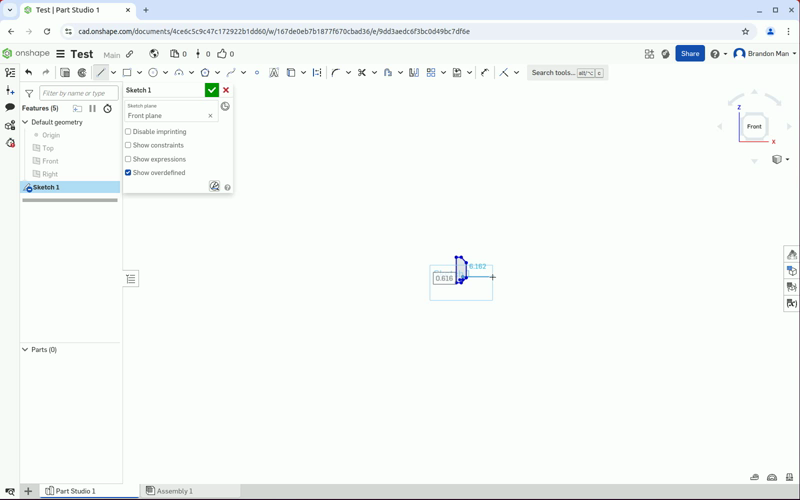
mouse_move(459, 276)
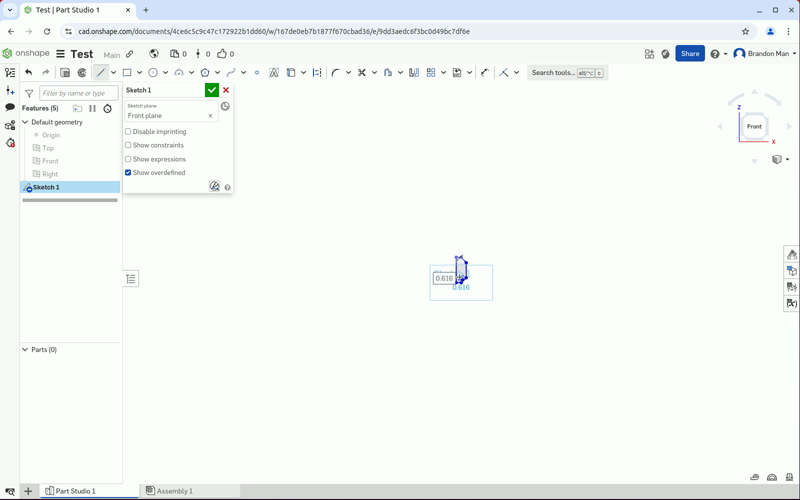
scroll(6)
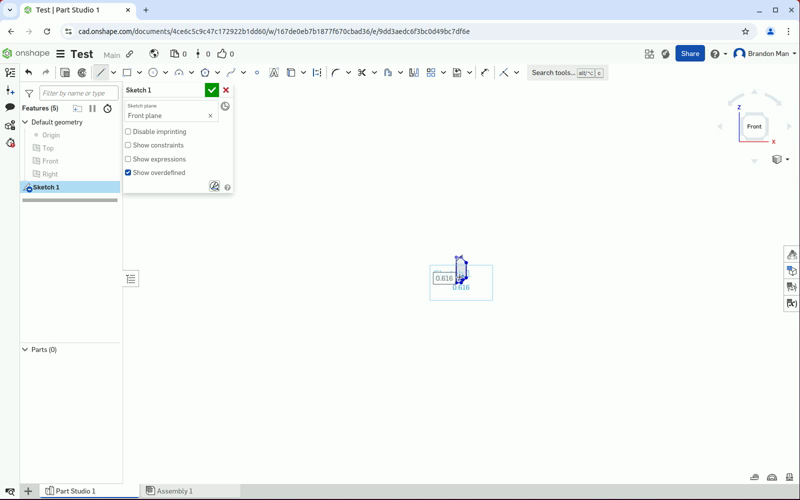
scroll(6)
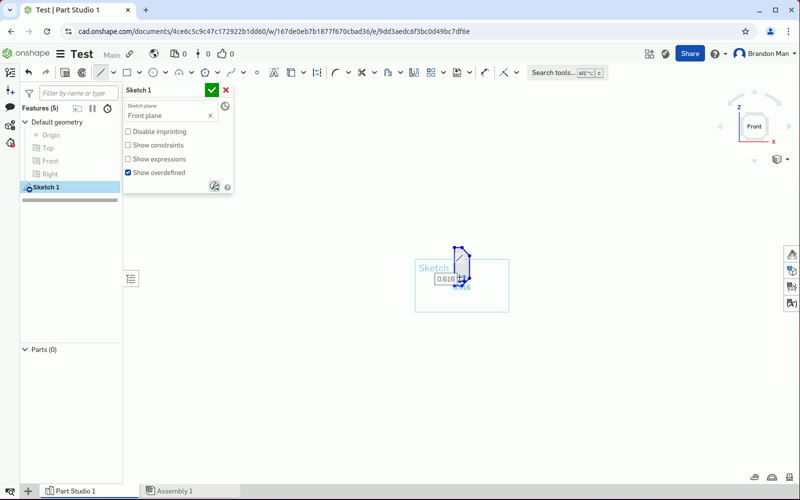
scroll(6)
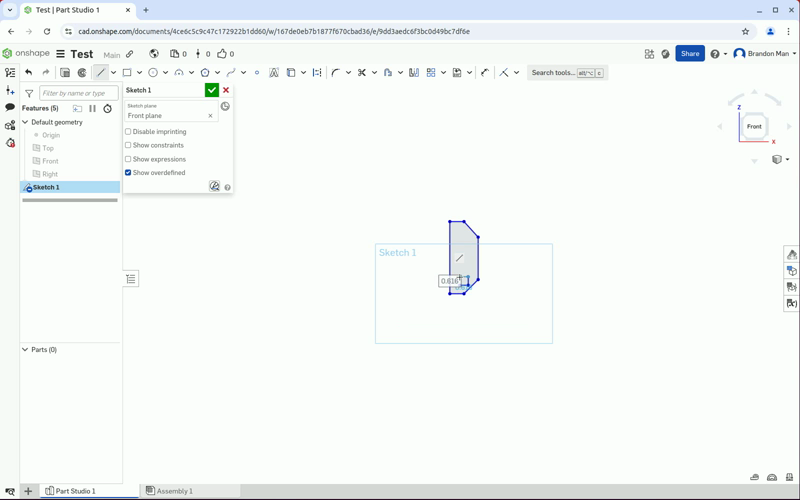
scroll(6)
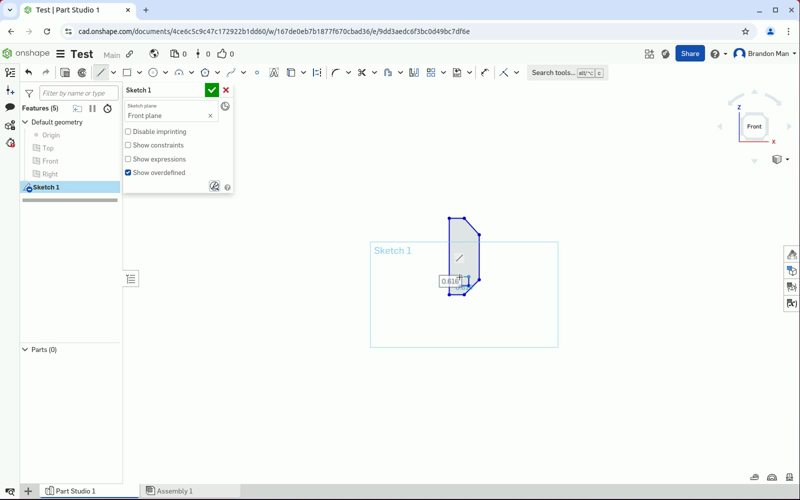
scroll(6)
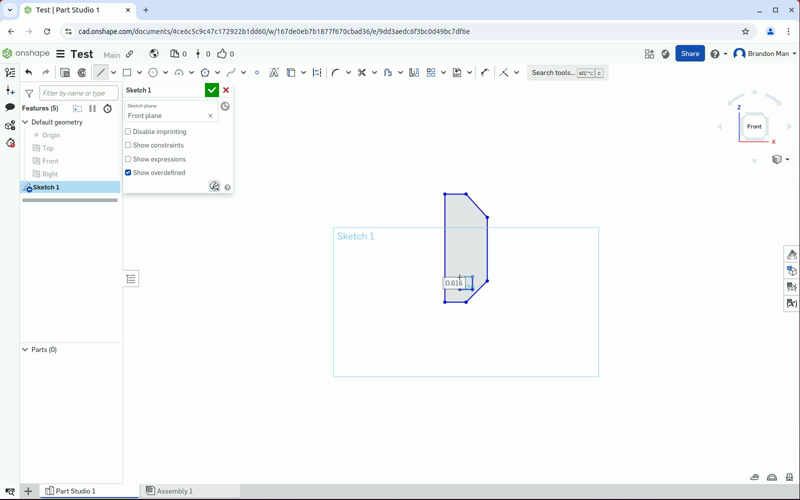
scroll(6)
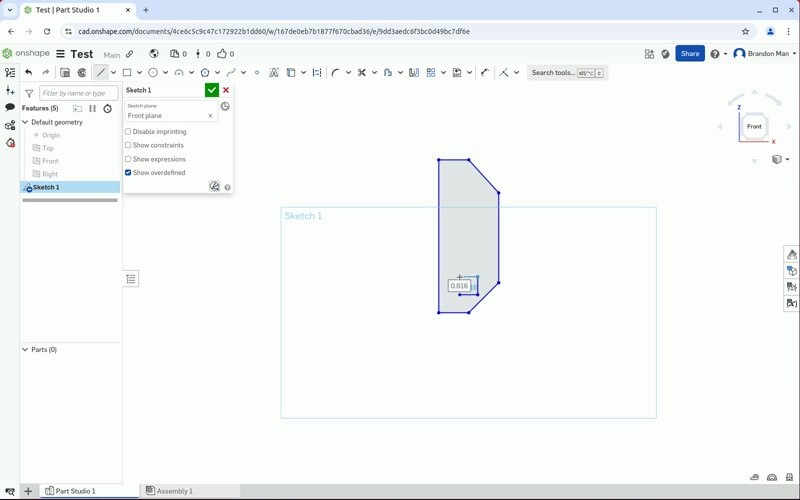
scroll(6)
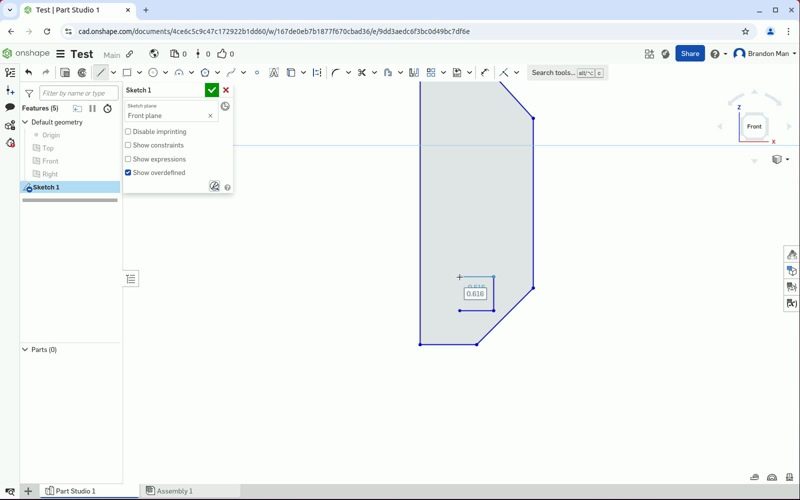
click(459, 276)
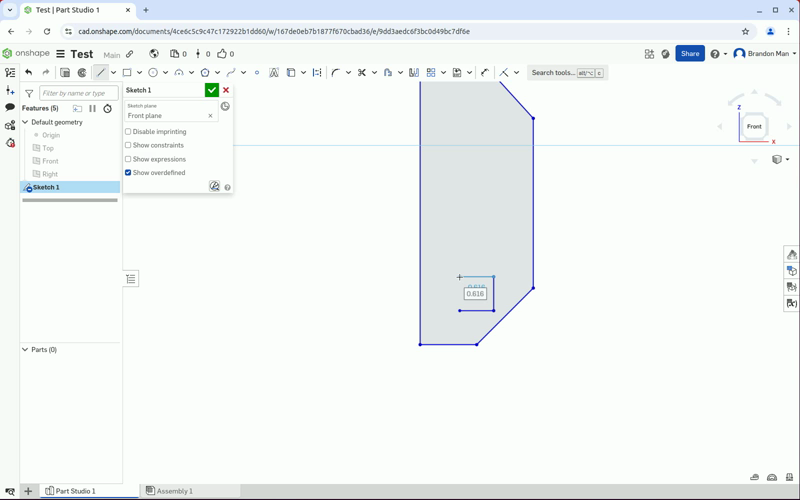
scroll(-6)
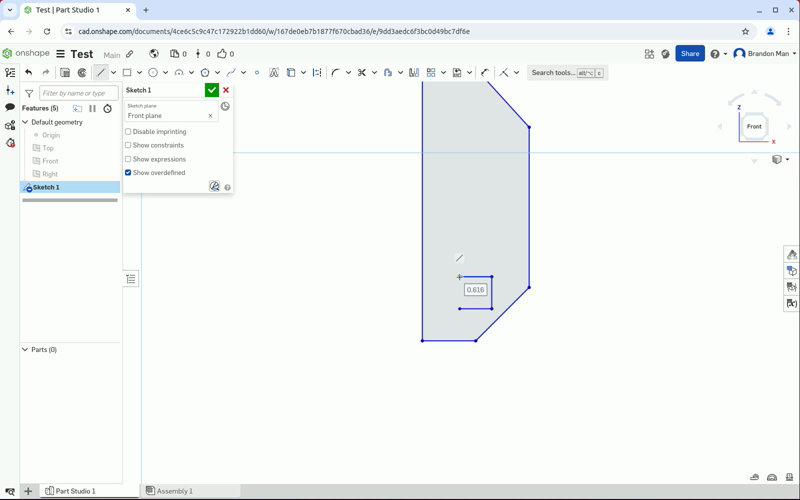
scroll(-6)
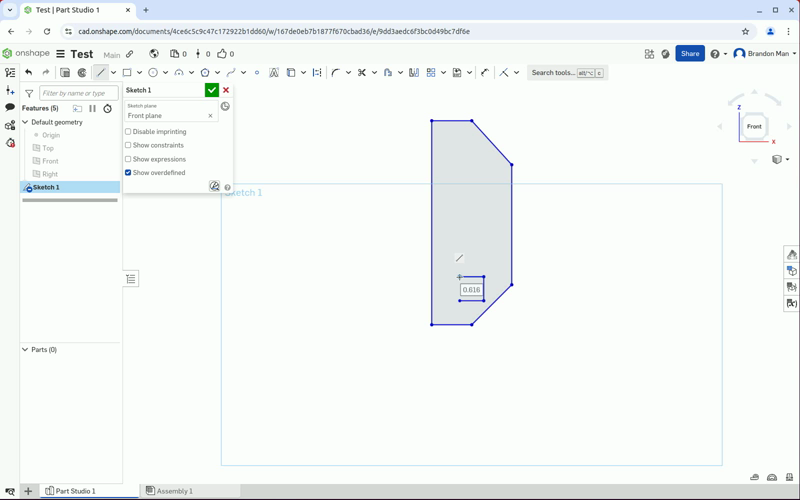
scroll(-6)
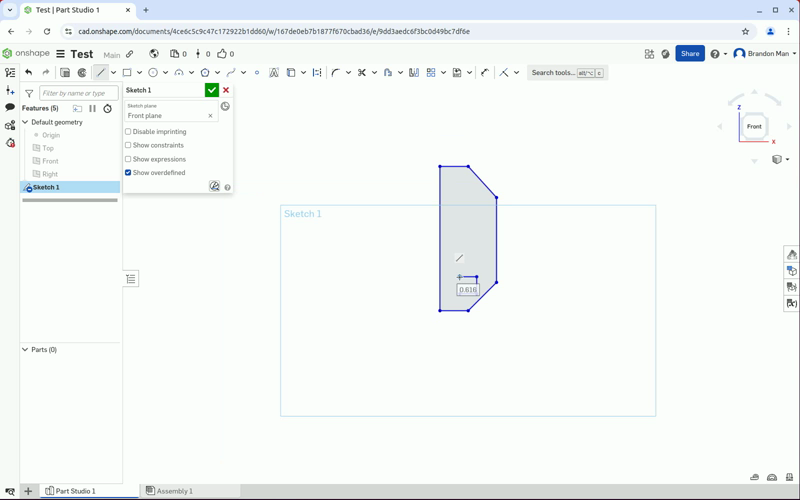
scroll(-6)
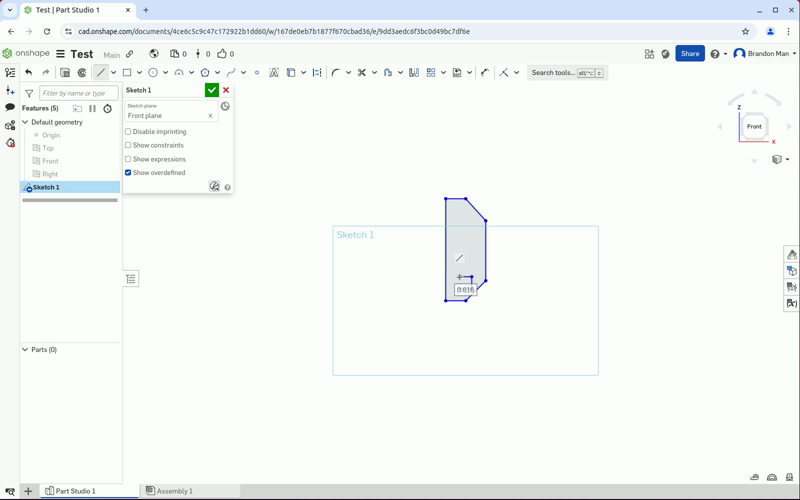
scroll(-6)
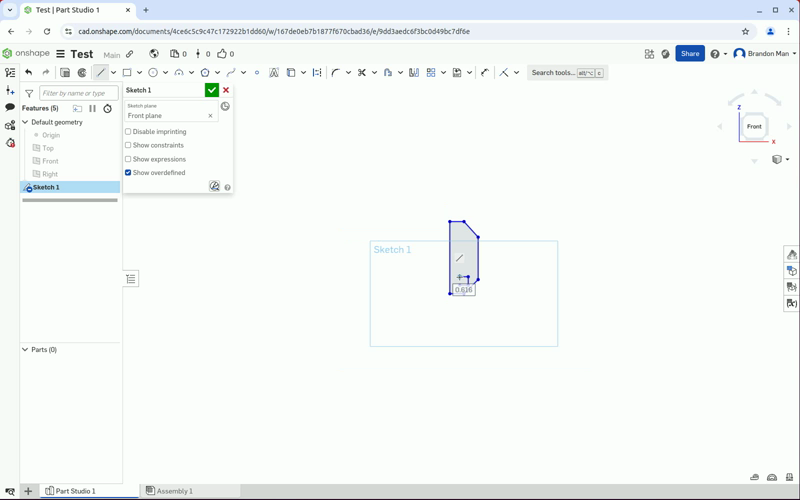
scroll(-6)
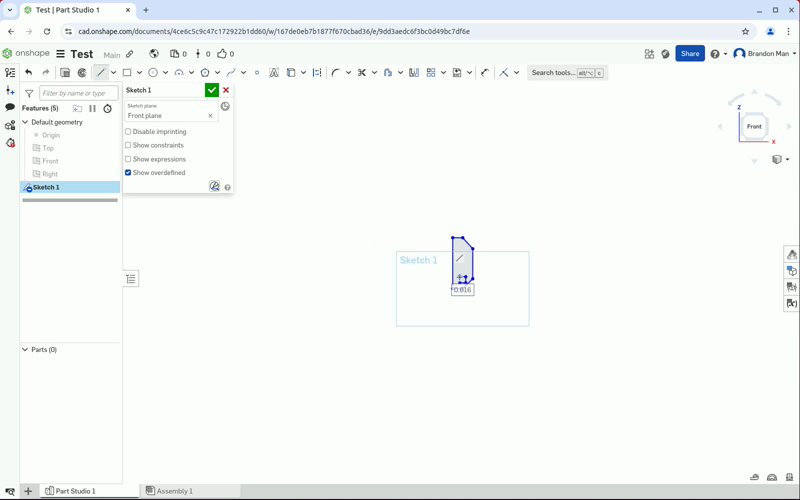
scroll(-6)
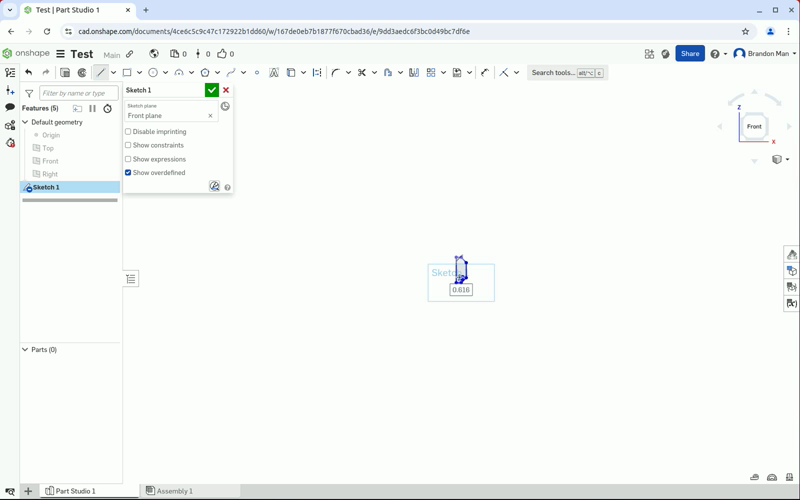
key_up(shift)
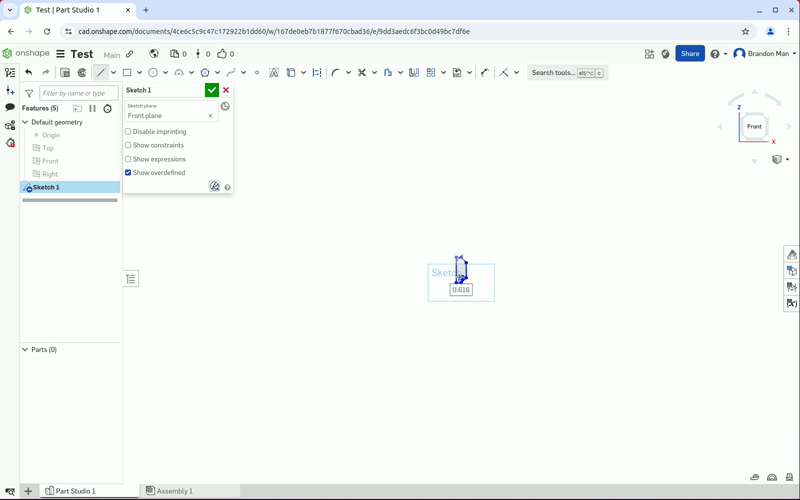
mouse_move(489, 276)
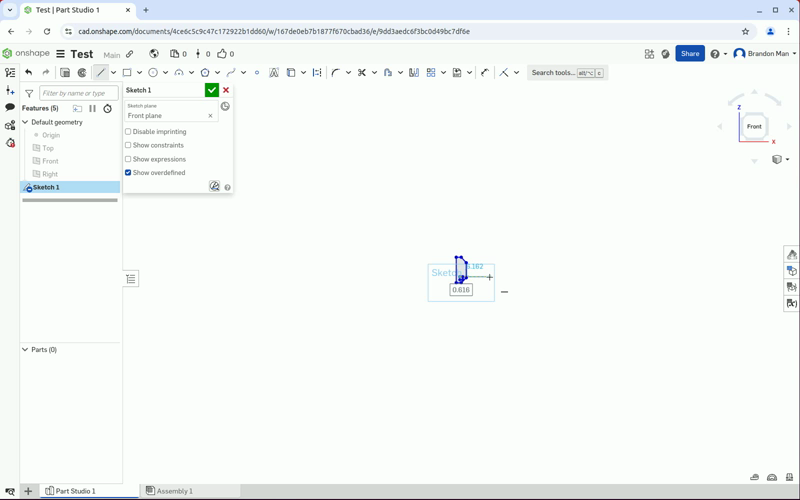
key_down(shift)
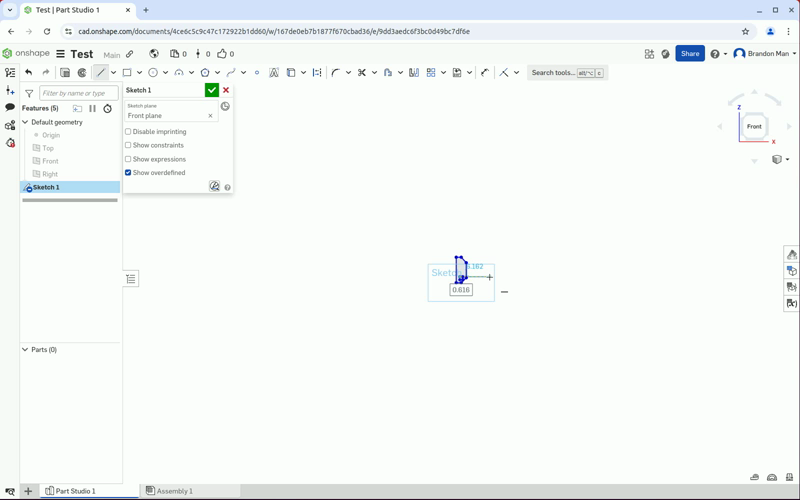
mouse_move(459, 279)
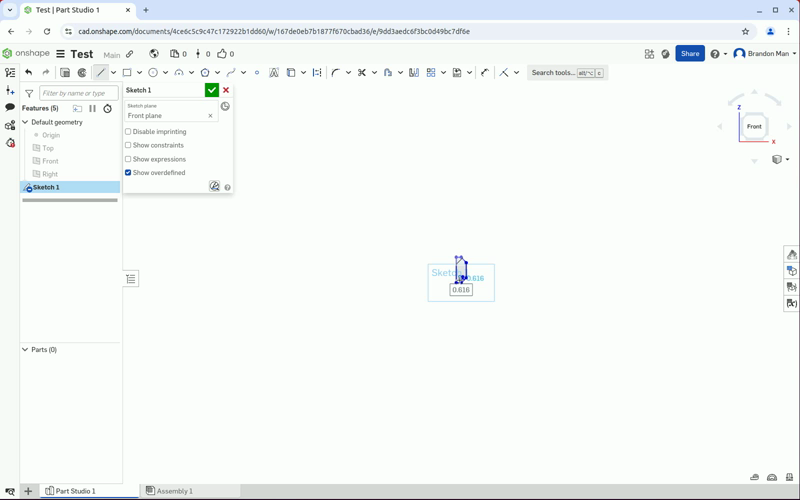
scroll(6)
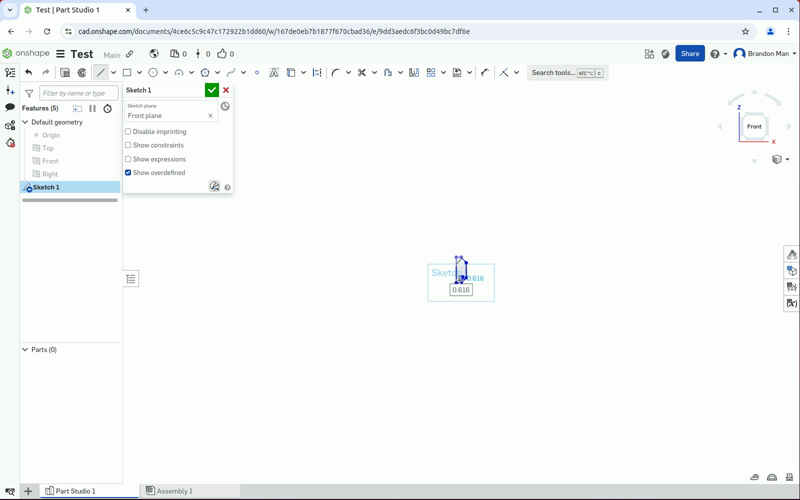
scroll(6)
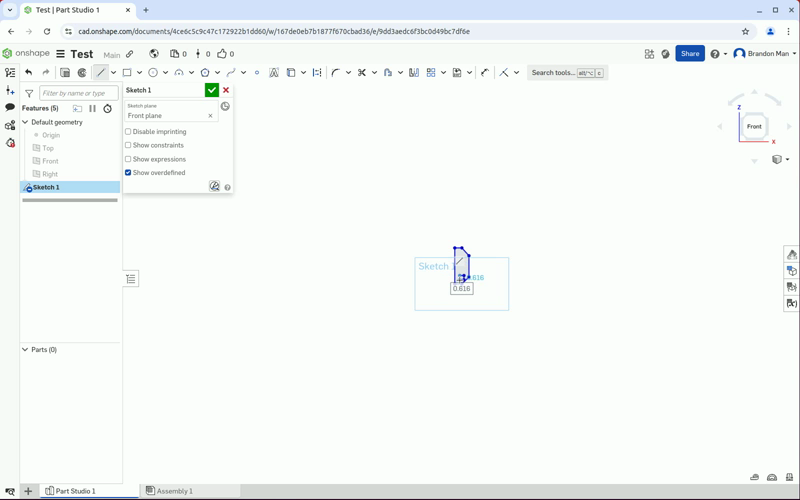
scroll(6)
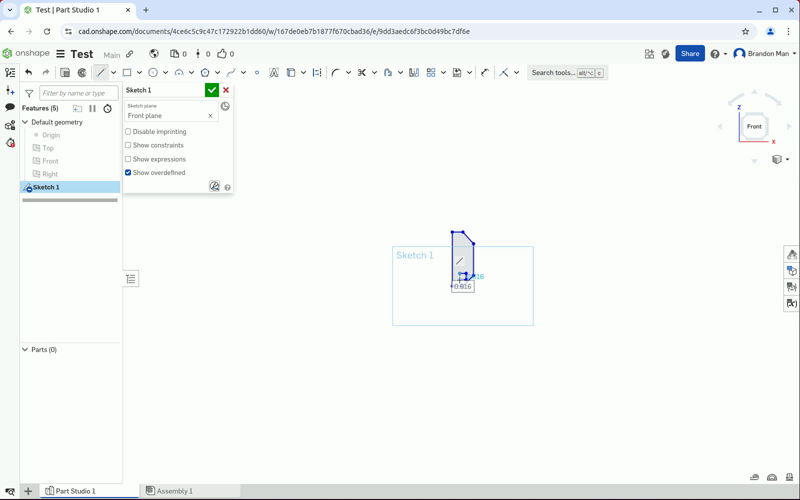
scroll(6)
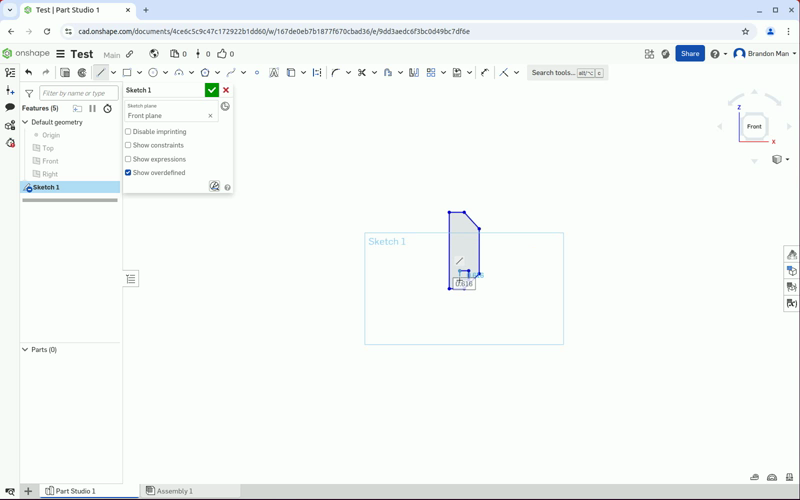
scroll(6)
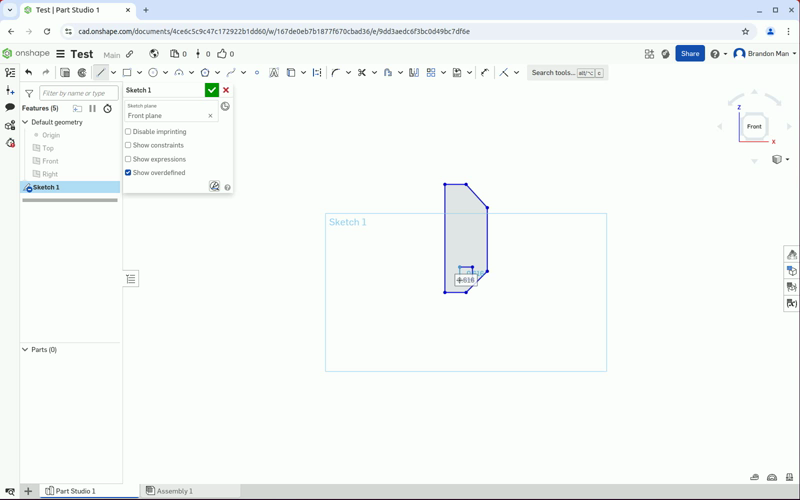
scroll(6)
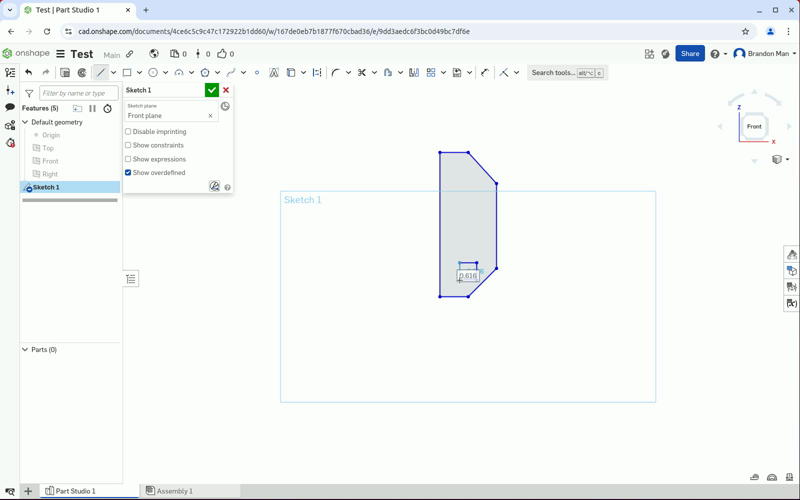
scroll(6)
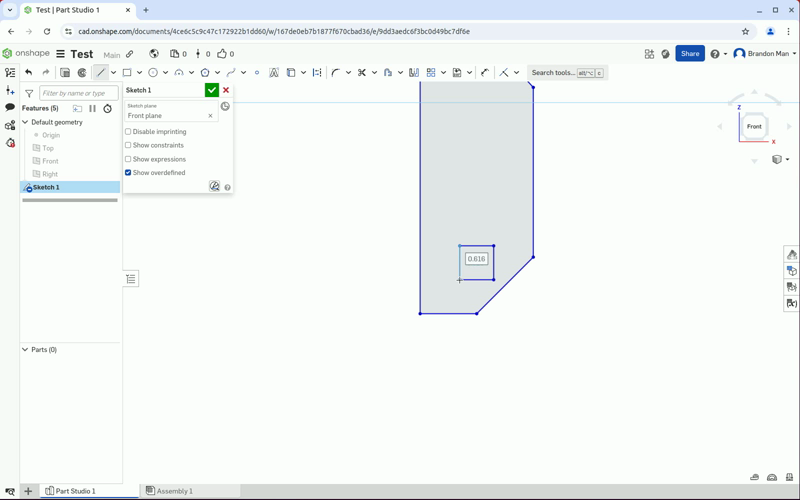
key_up(shift)
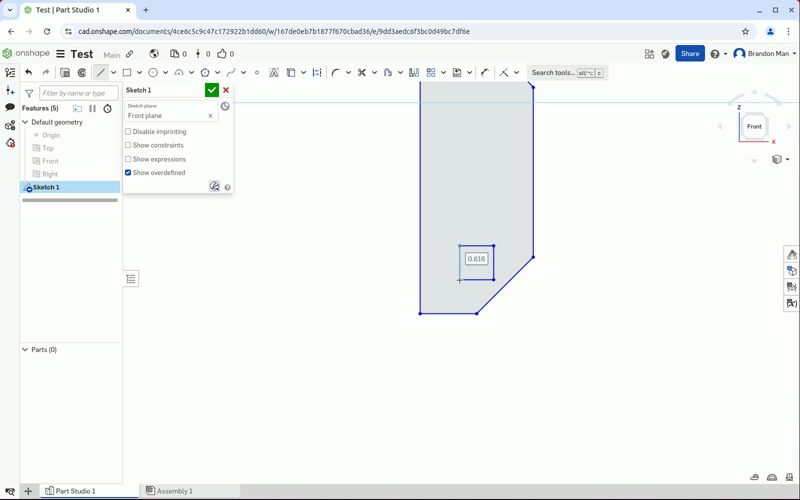
click(459, 279)
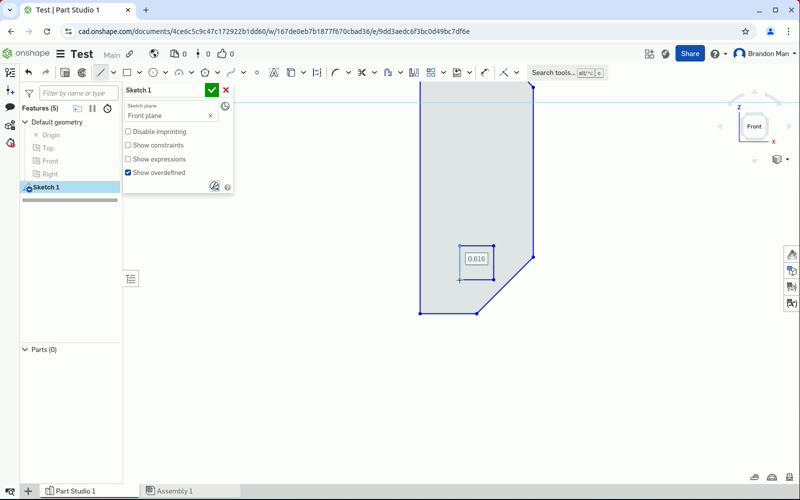
scroll(-6)
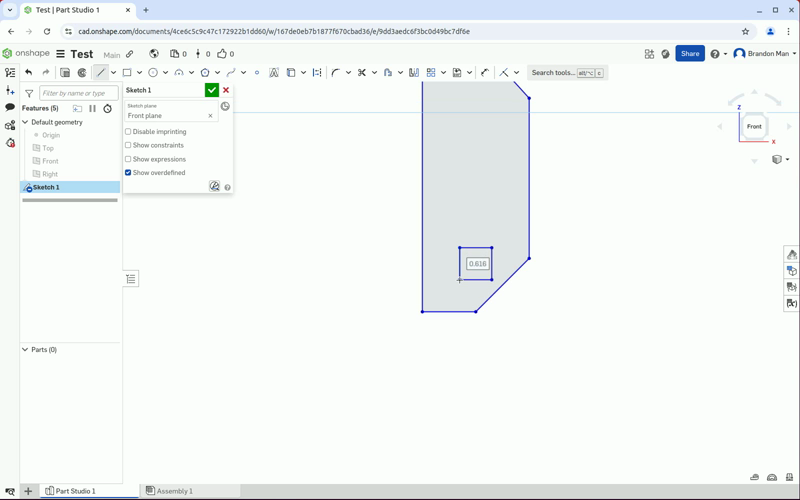
scroll(-6)
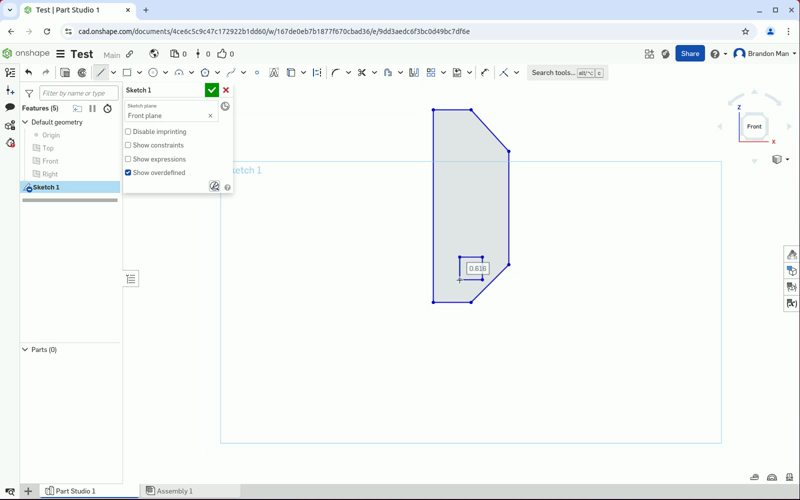
scroll(-6)
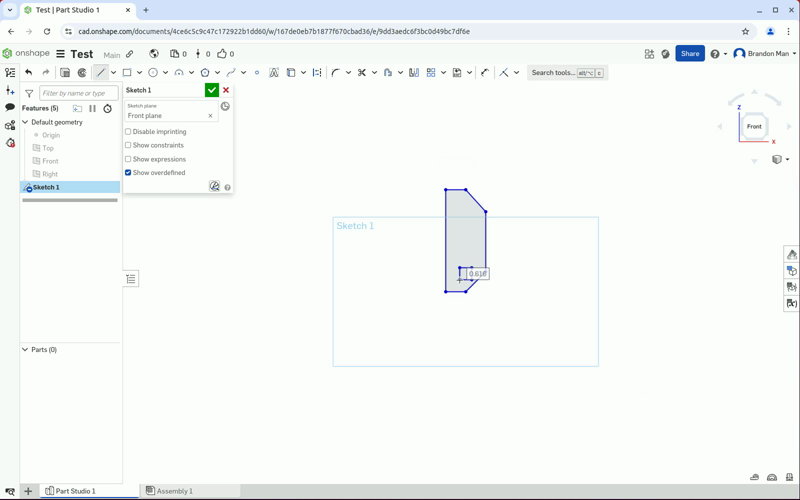
scroll(-6)
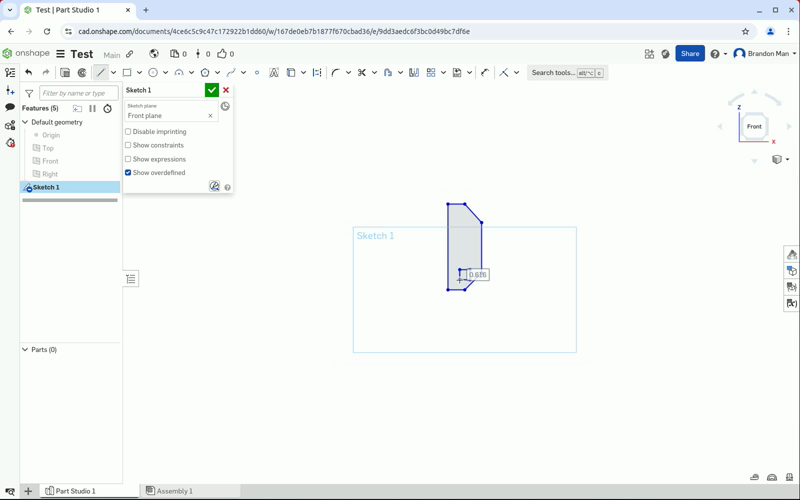
scroll(-6)
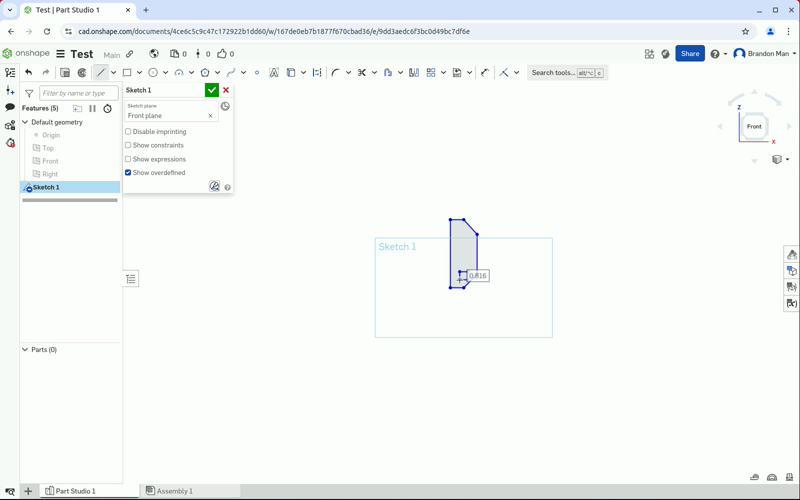
scroll(-6)
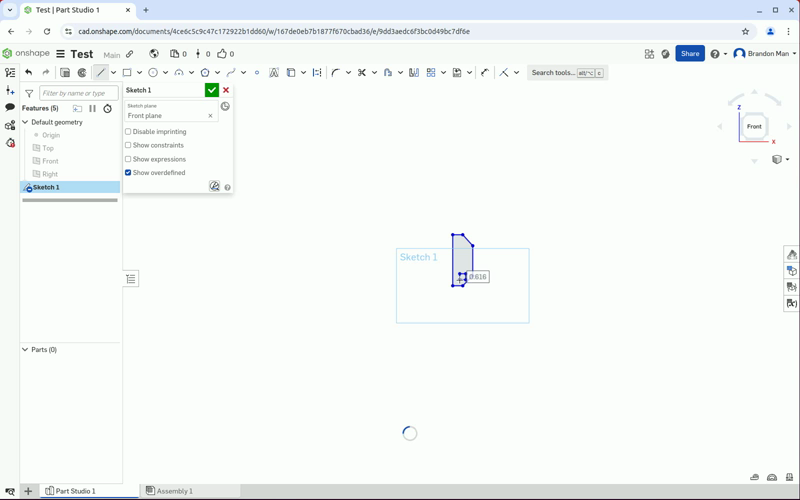
scroll(-6)
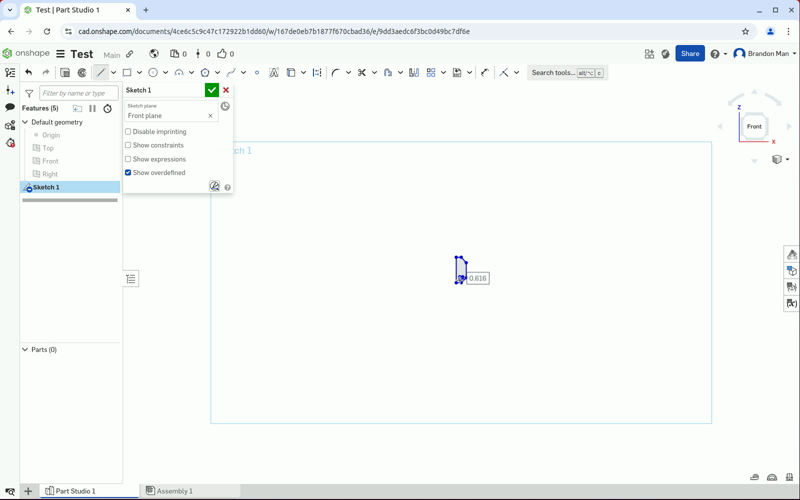
key(esc)
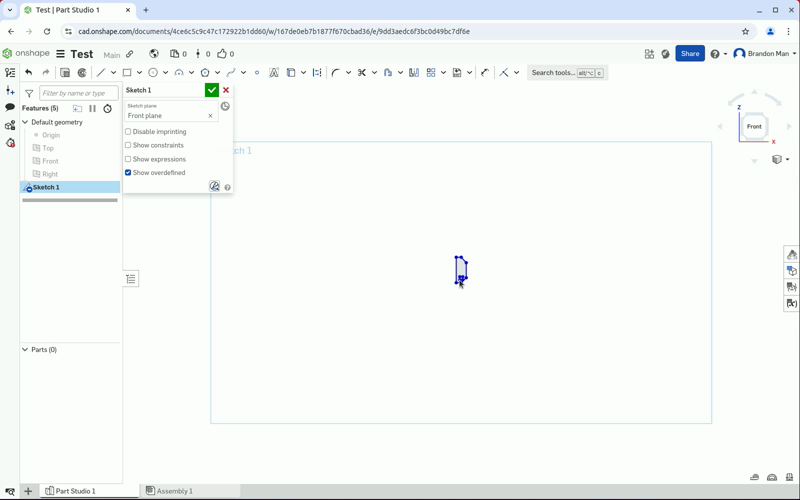
key(l)
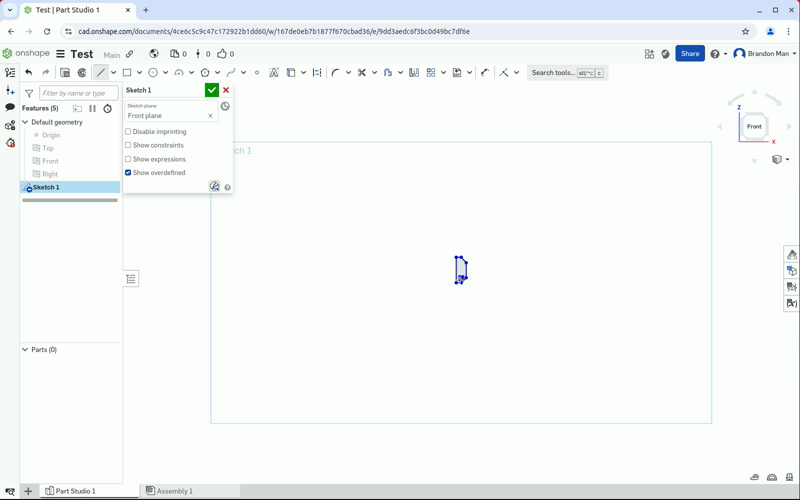
key_down(shift)
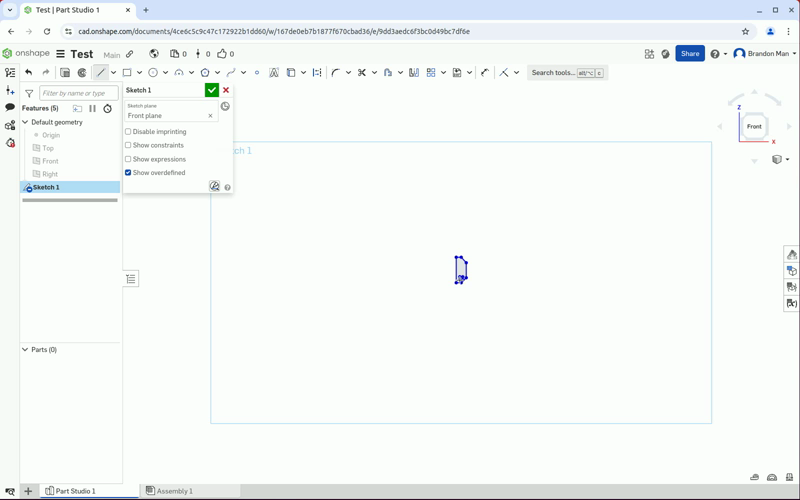
mouse_move(459, 271)
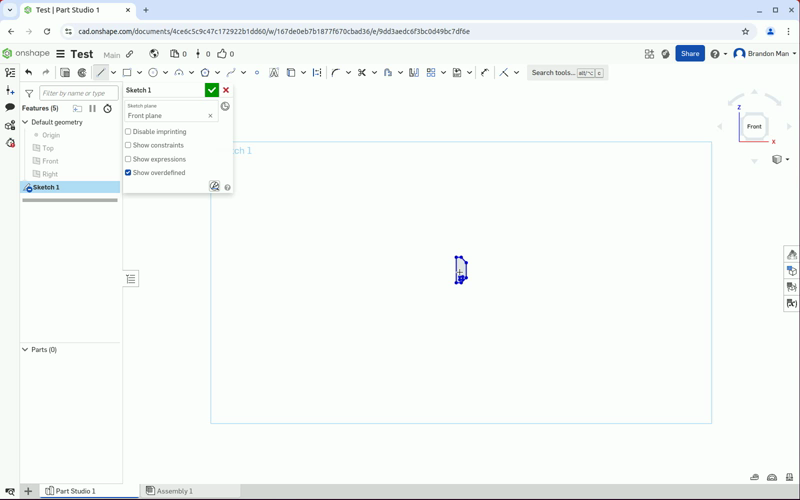
click(459, 271)
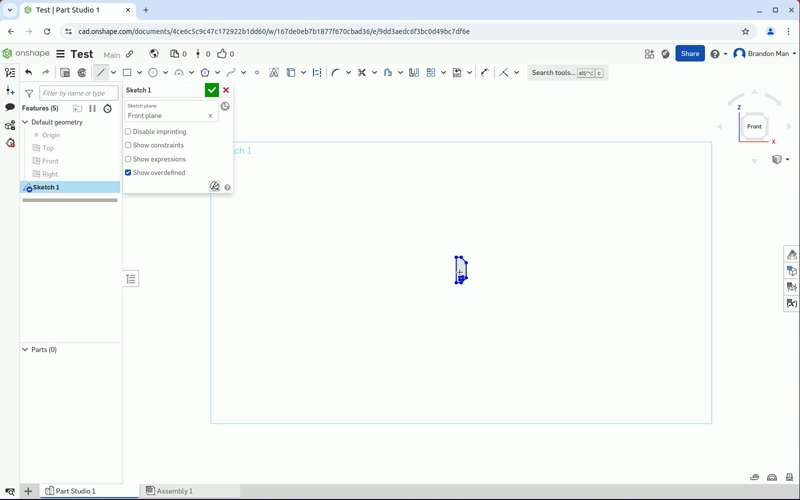
key_up(shift)
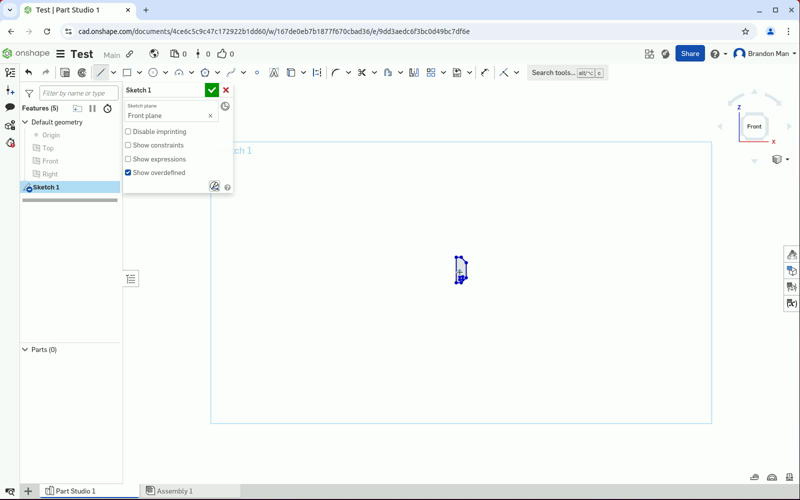
key_down(shift)
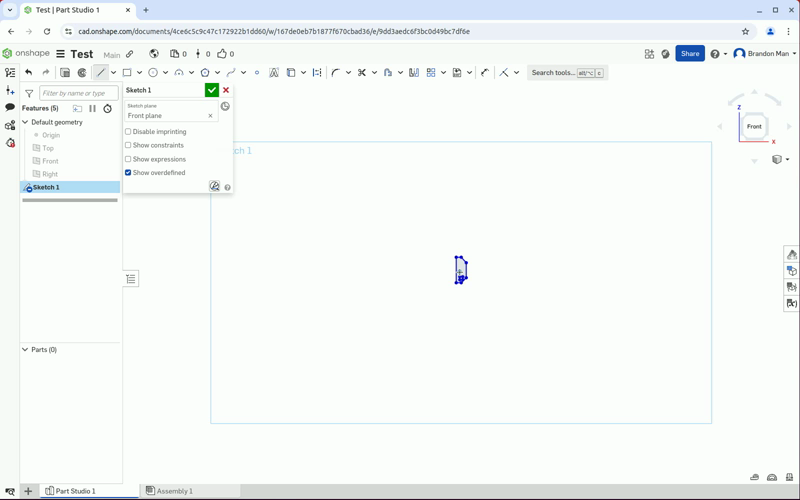
mouse_move(489, 271)
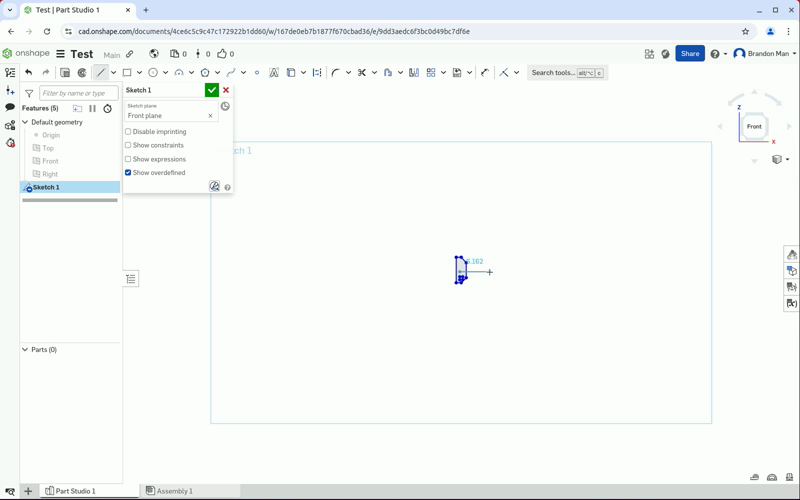
mouse_move(462, 271)
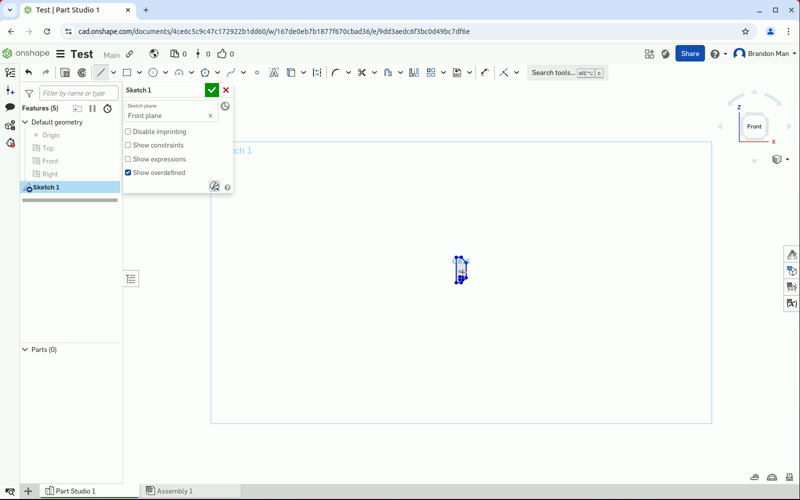
scroll(6)
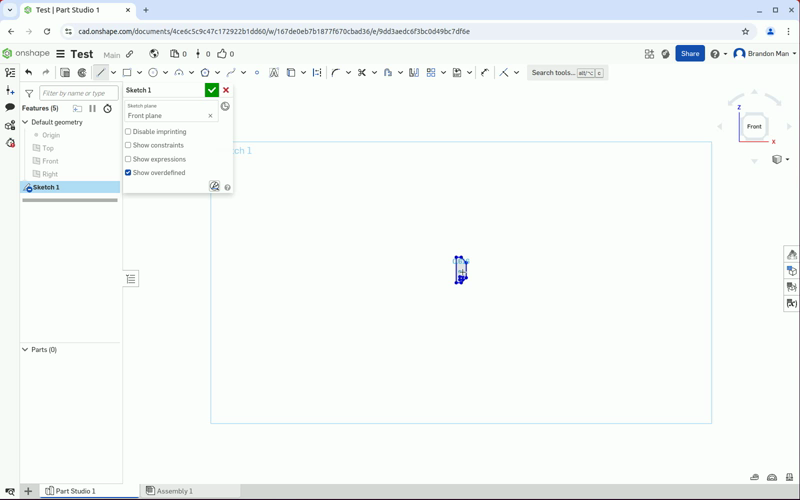
scroll(6)
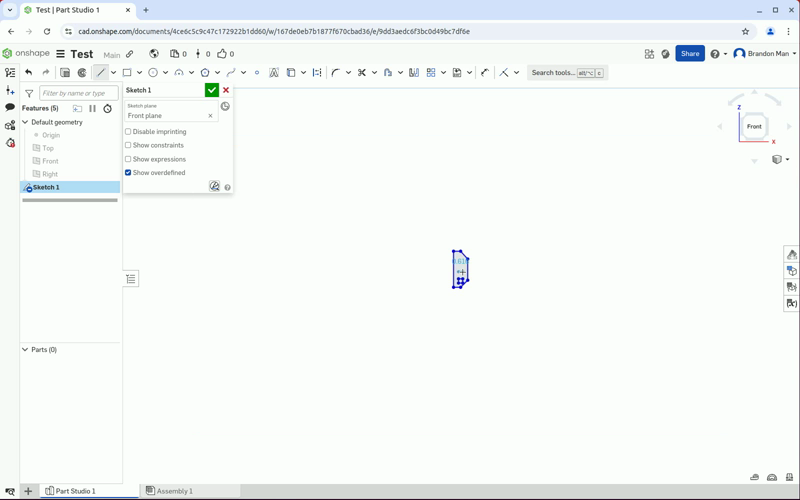
scroll(6)
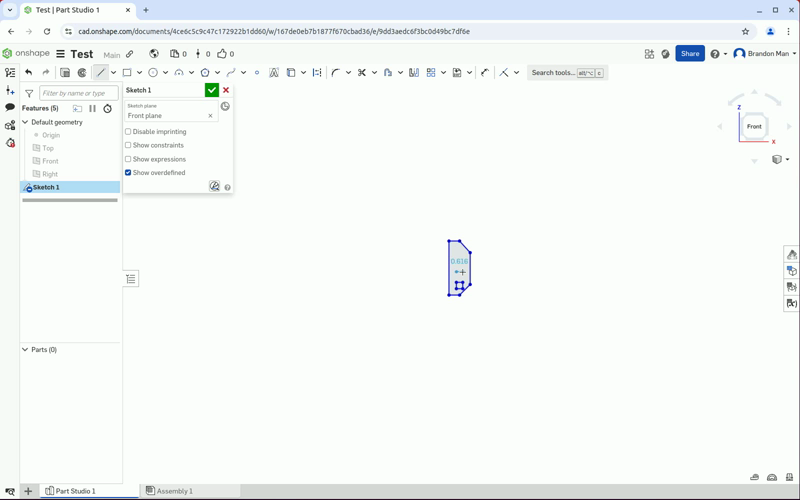
scroll(6)
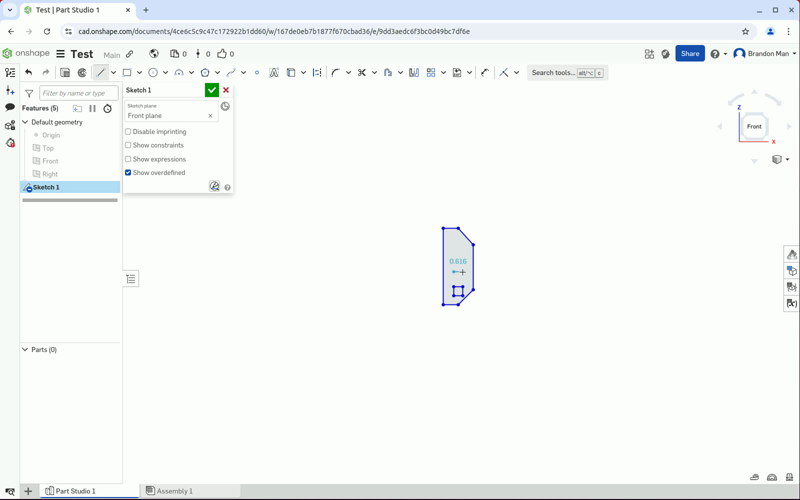
scroll(6)
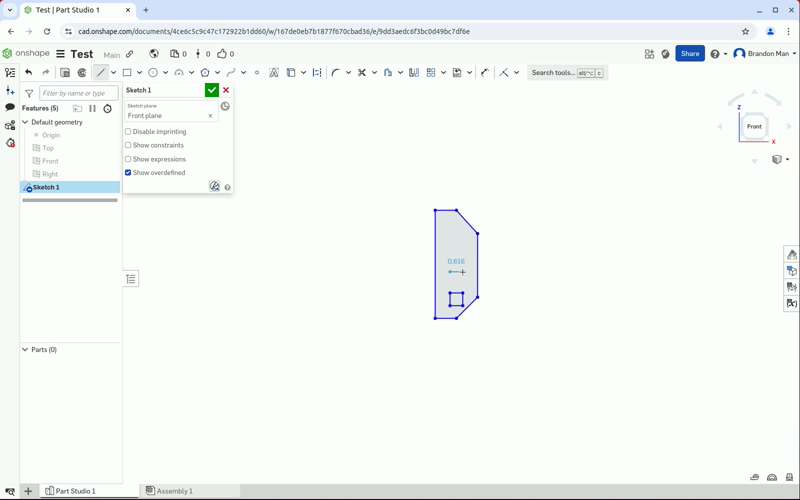
scroll(6)
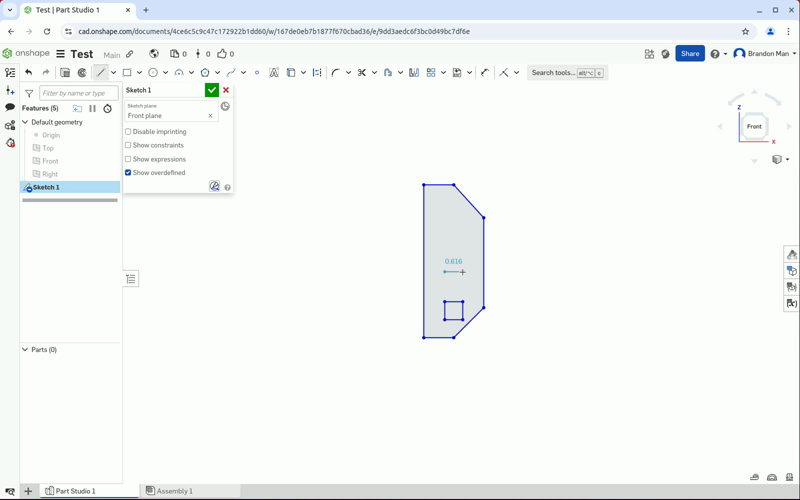
scroll(6)
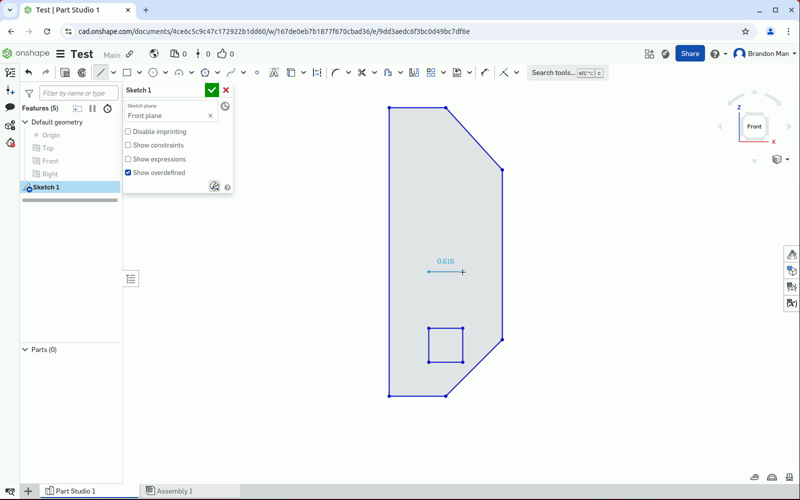
click(462, 271)
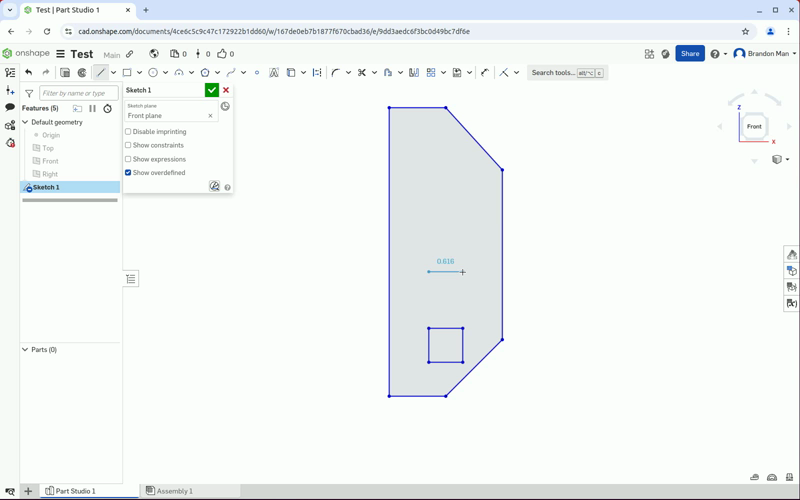
scroll(-6)
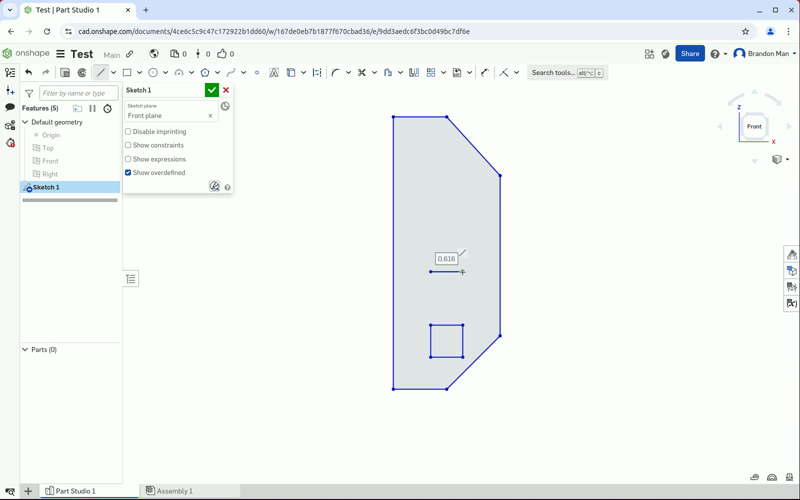
scroll(-6)
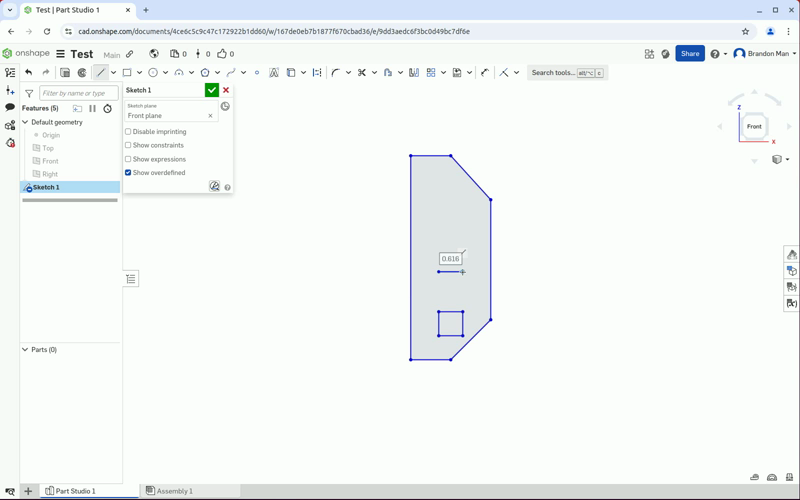
scroll(-6)
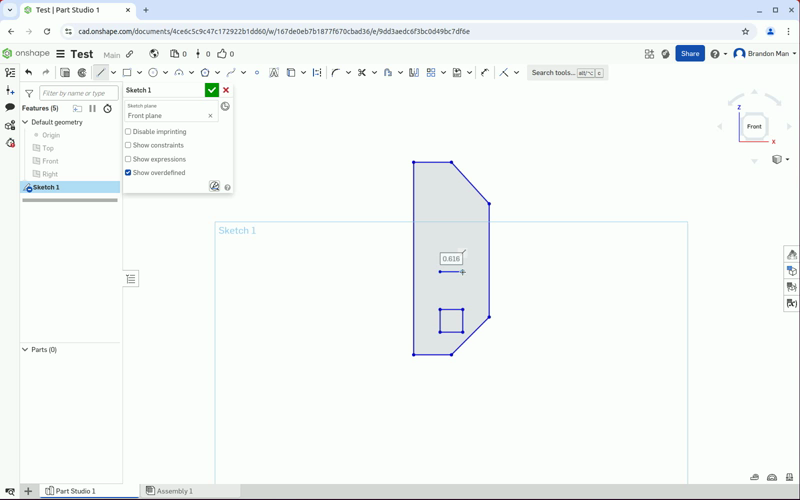
scroll(-6)
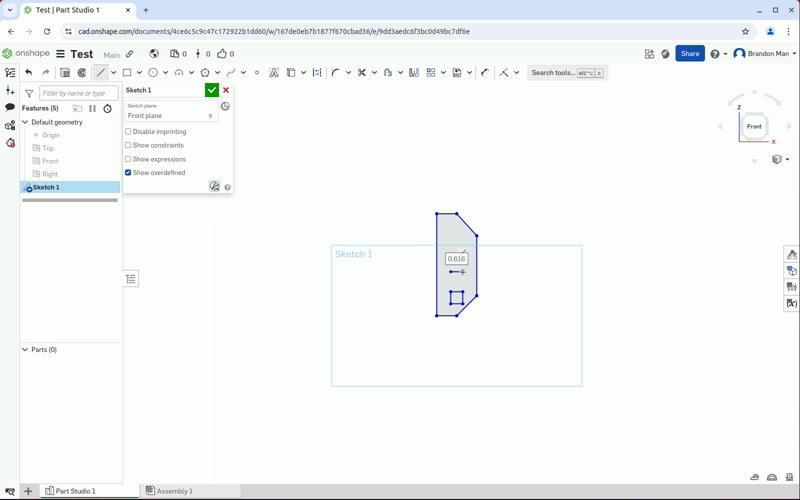
scroll(-6)
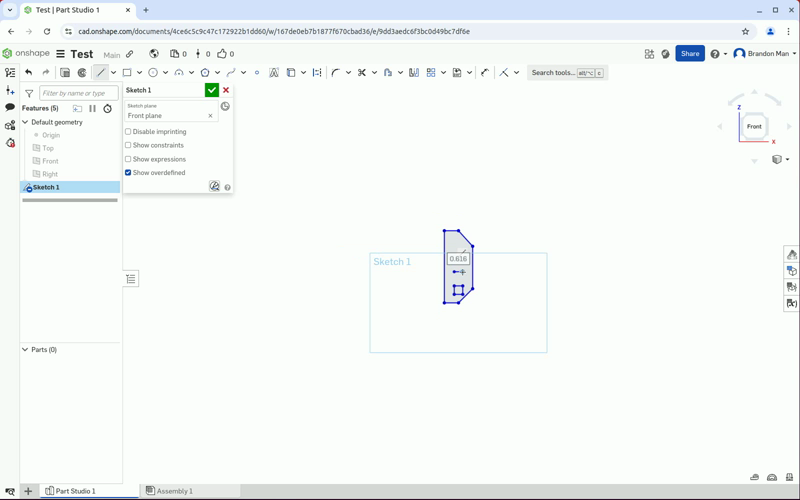
scroll(-6)
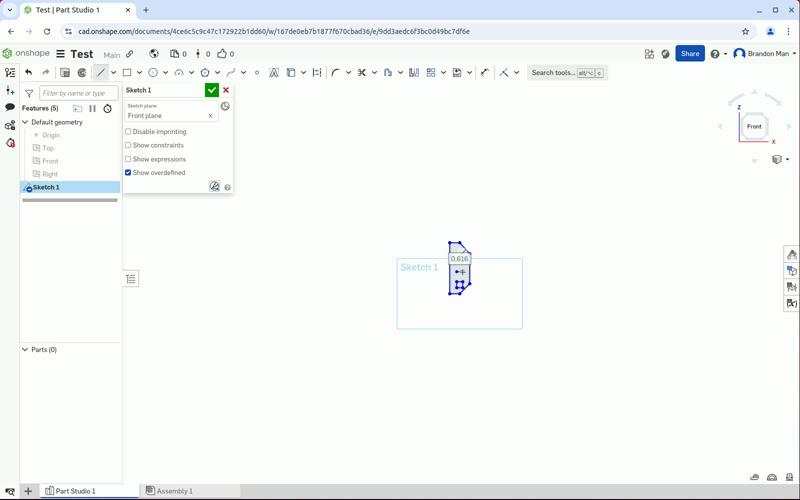
scroll(-6)
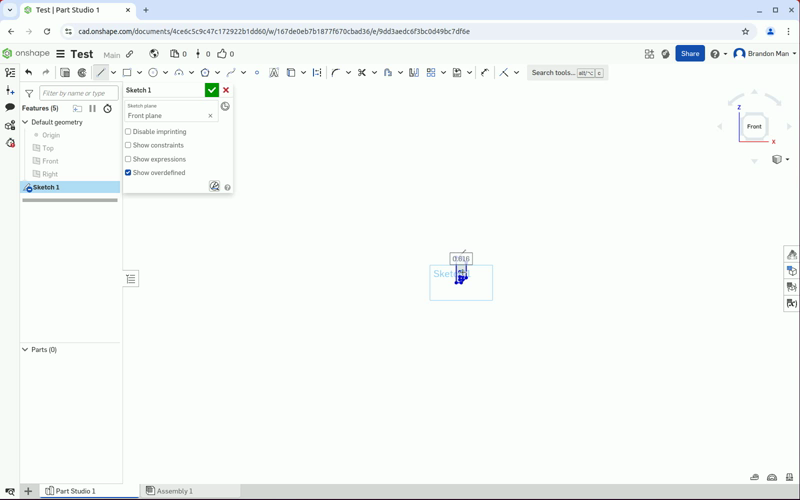
key_up(shift)
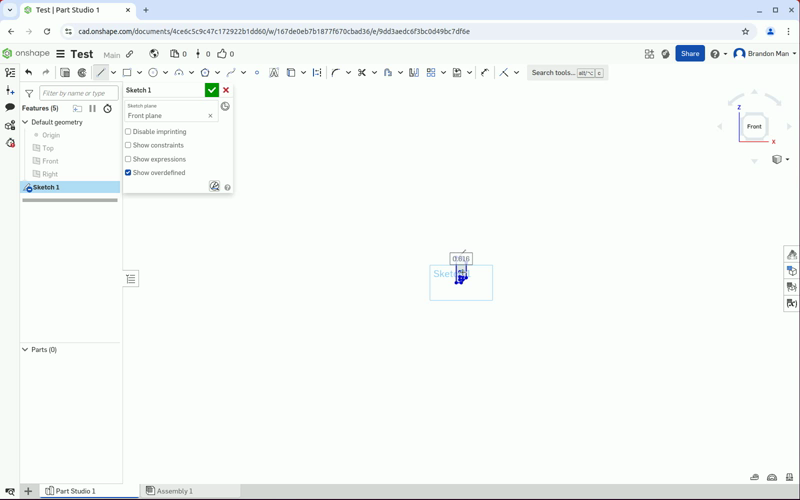
key_down(shift)
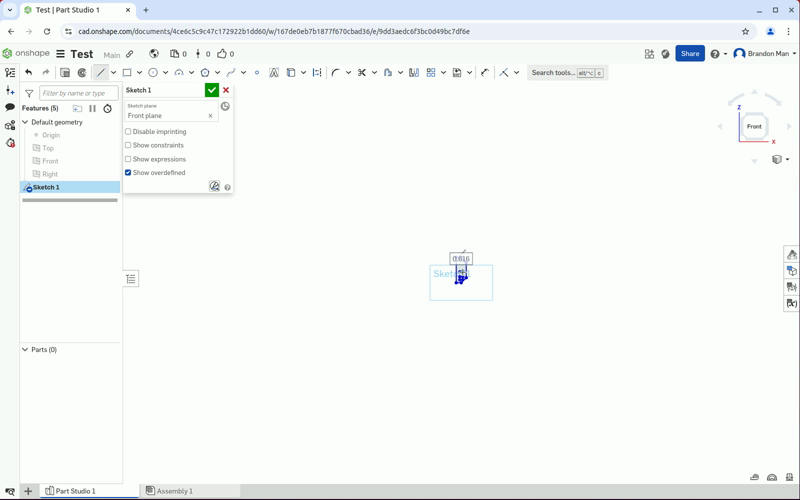
mouse_move(492, 271)
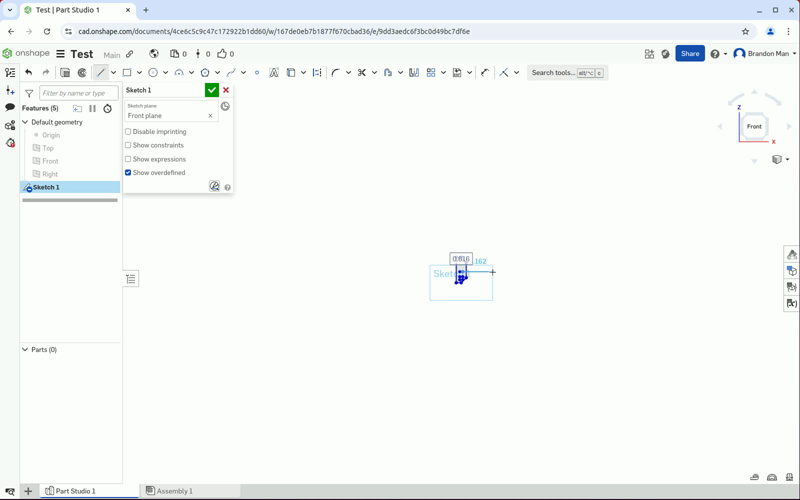
mouse_move(462, 268)
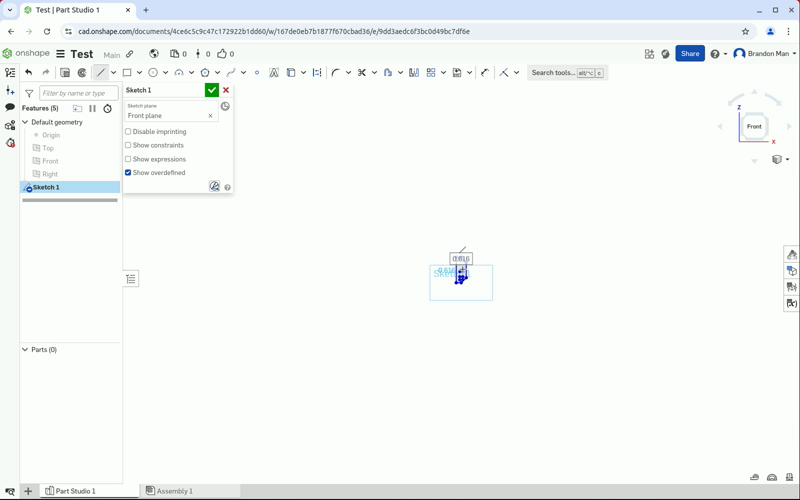
scroll(6)
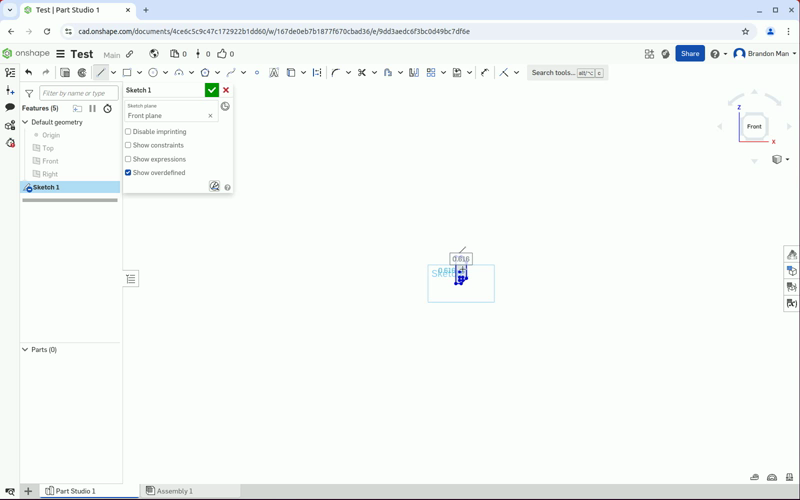
scroll(6)
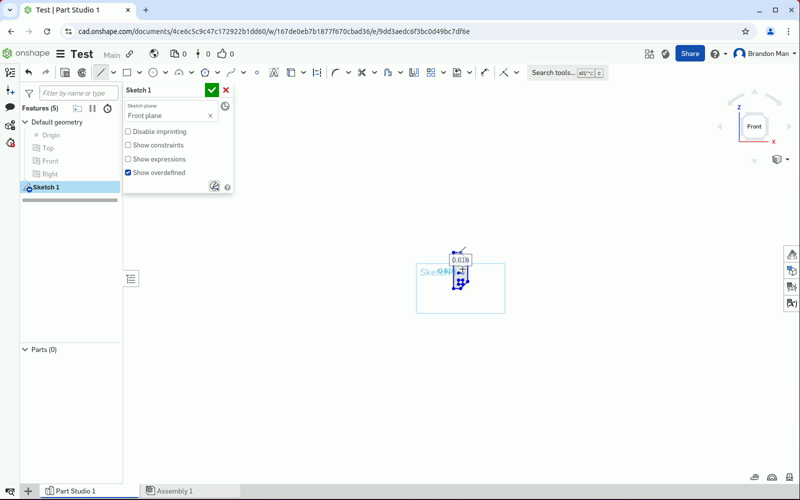
scroll(6)
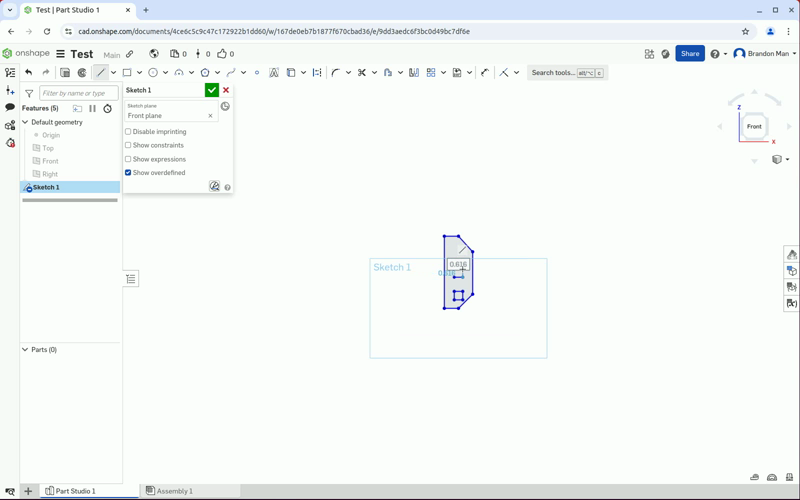
scroll(6)
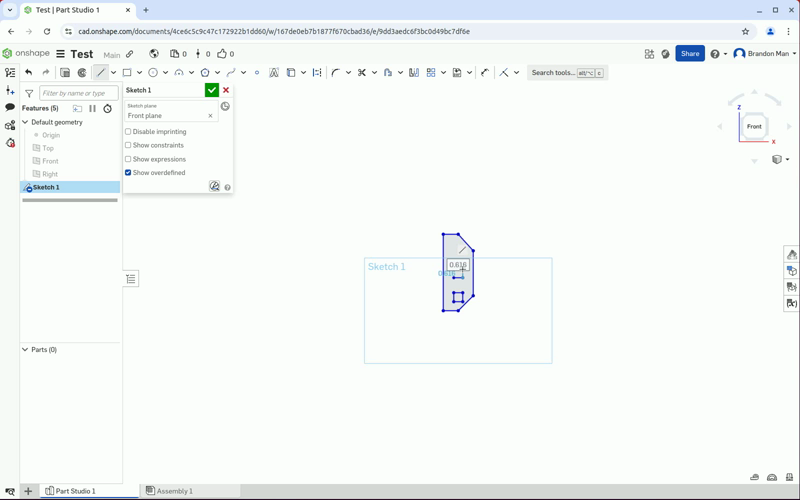
scroll(6)
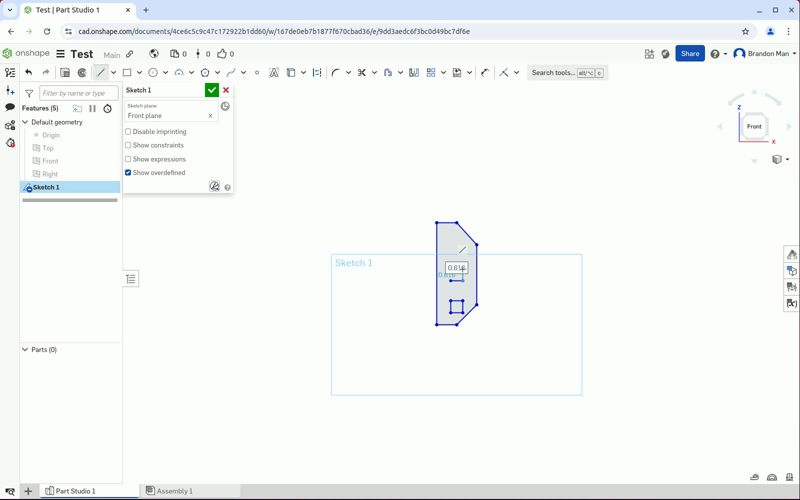
scroll(6)
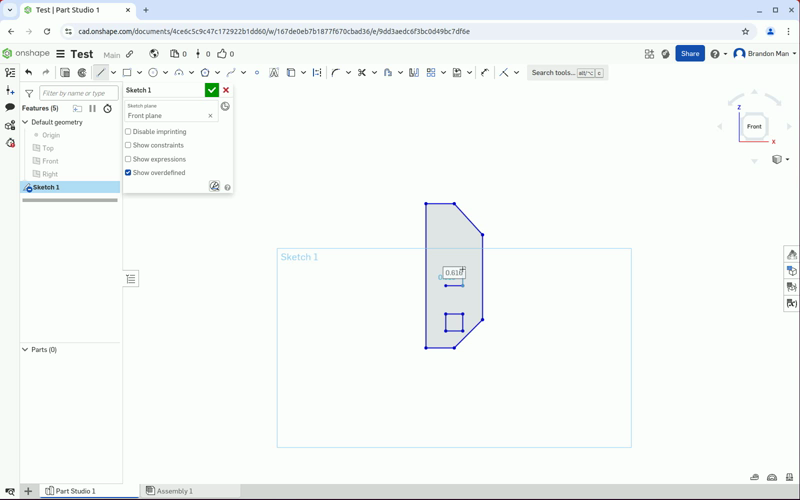
scroll(6)
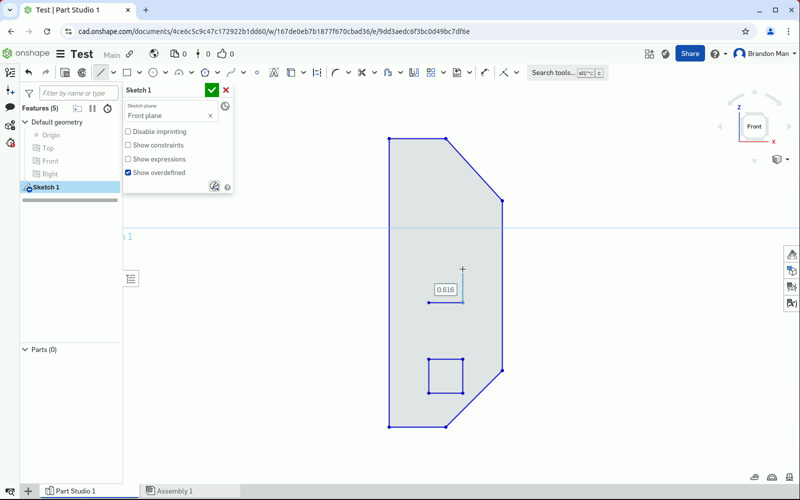
click(462, 268)
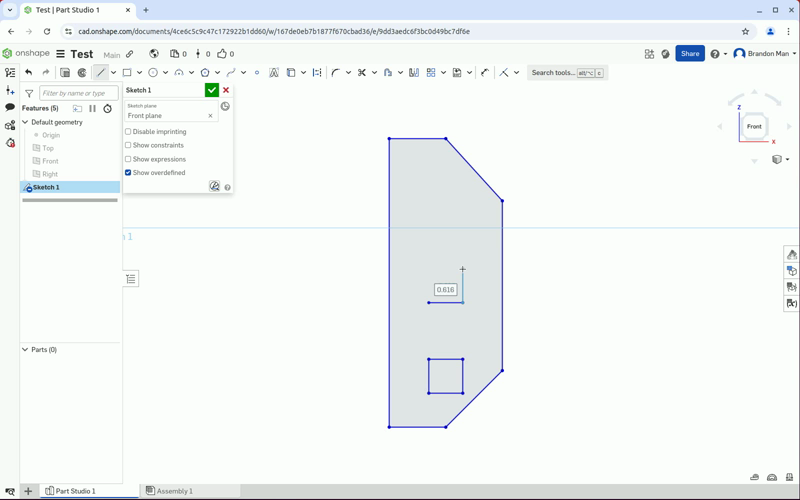
scroll(-6)
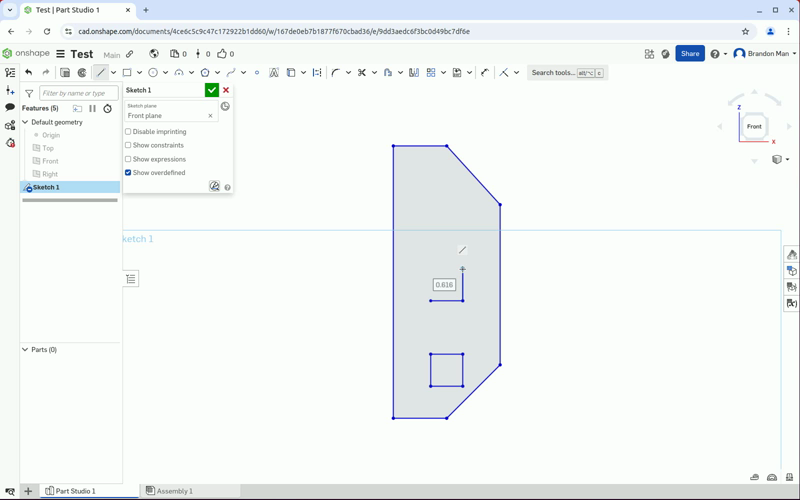
scroll(-6)
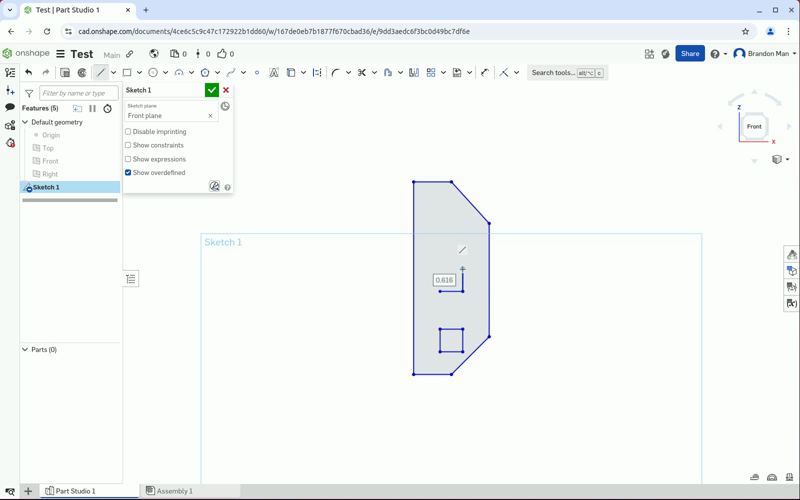
scroll(-6)
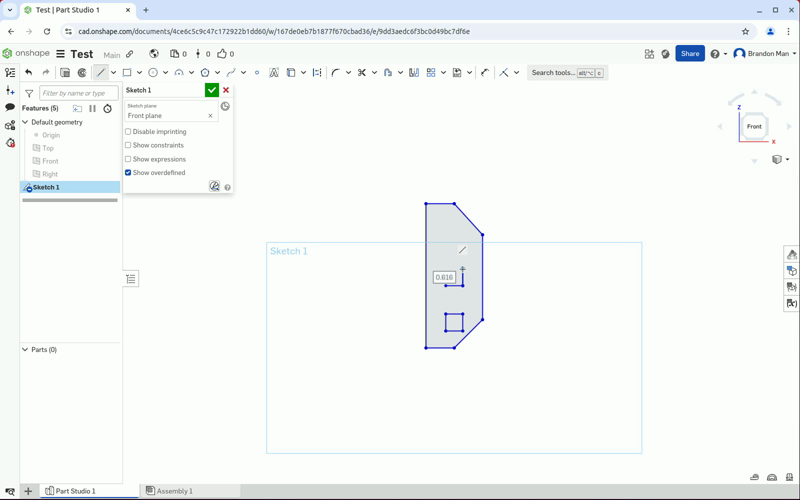
scroll(-6)
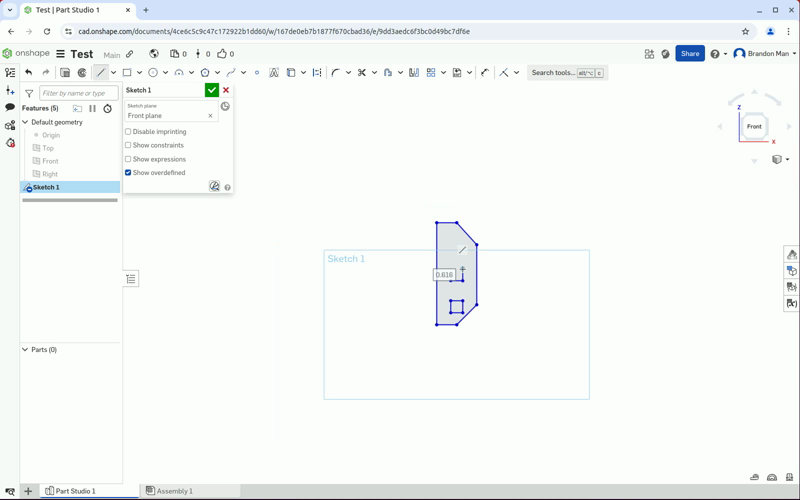
scroll(-6)
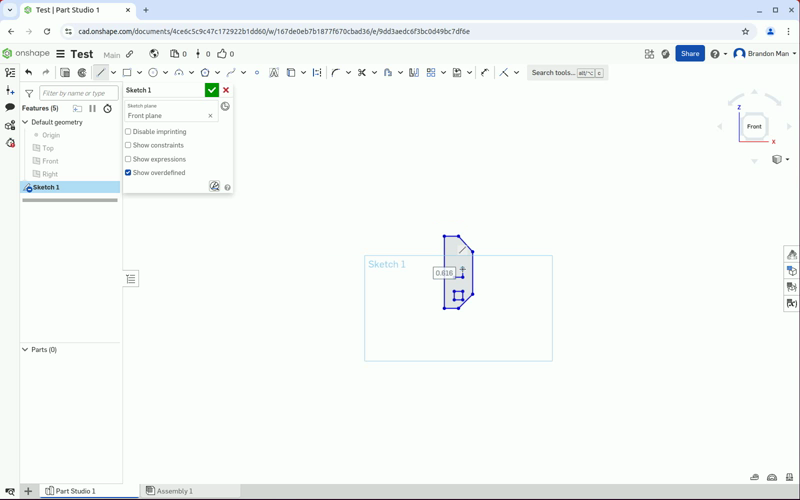
scroll(-6)
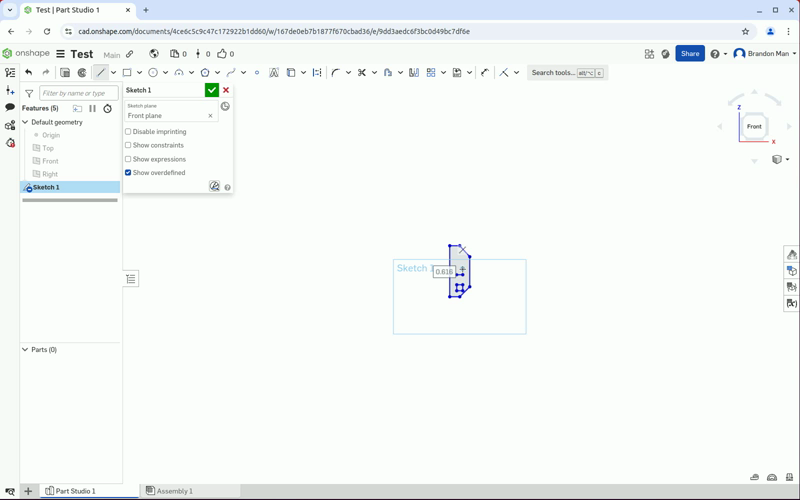
scroll(-6)
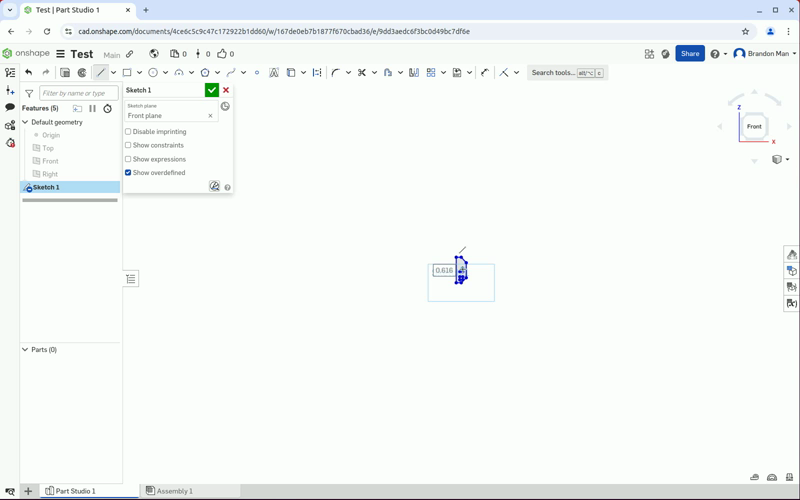
key_up(shift)
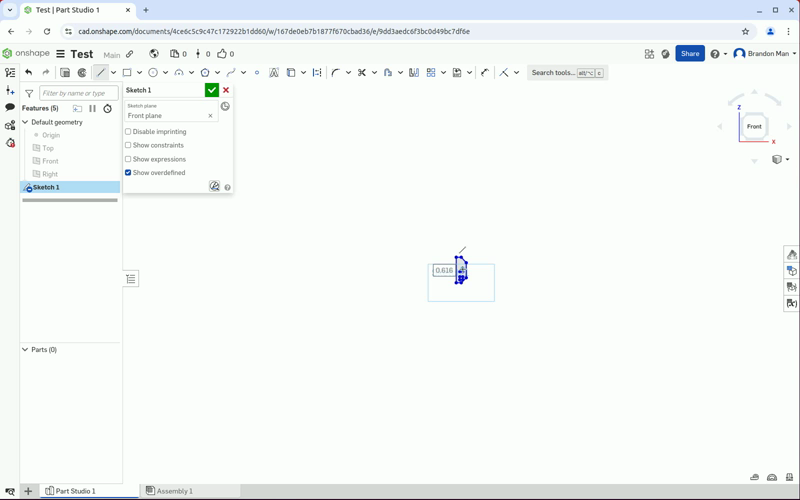
key_down(shift)
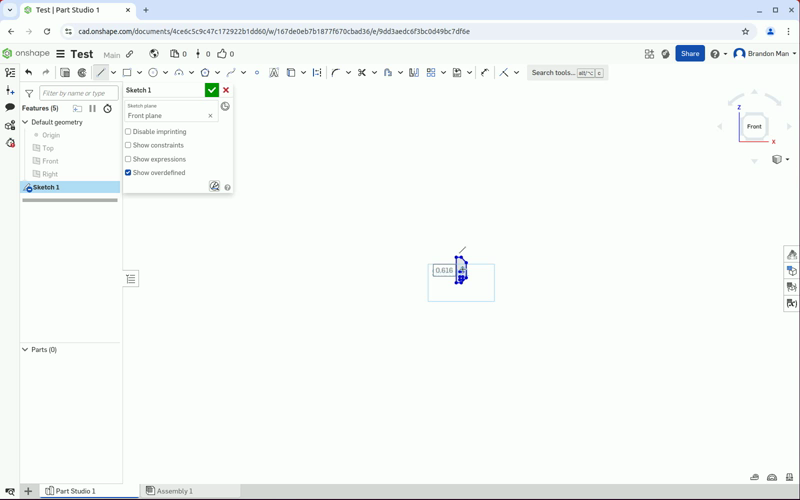
mouse_move(492, 268)
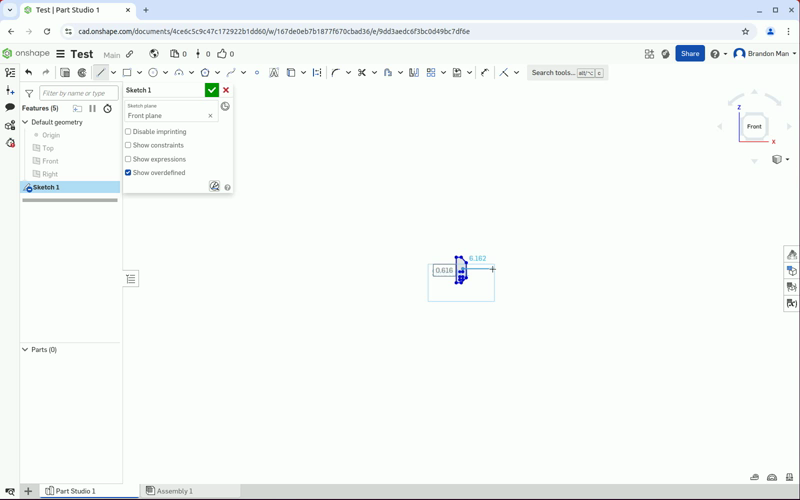
mouse_move(459, 268)
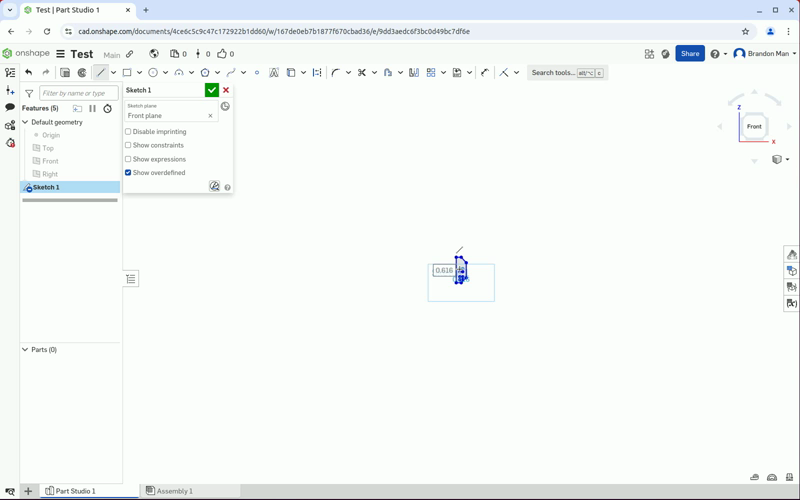
scroll(6)
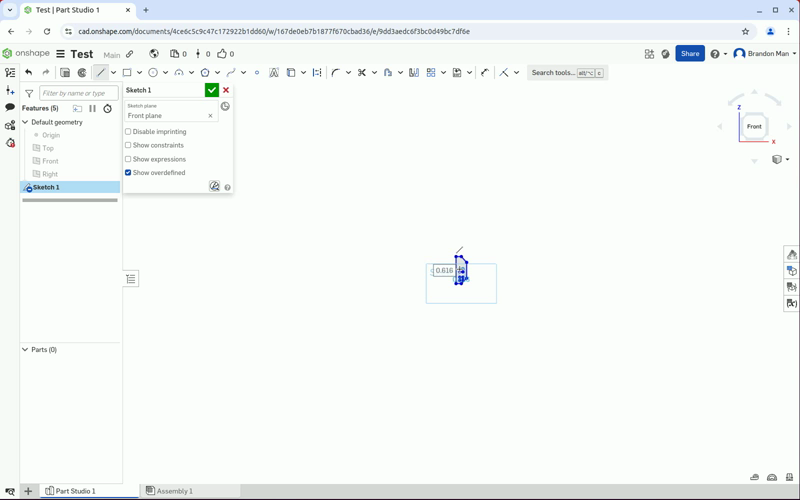
scroll(6)
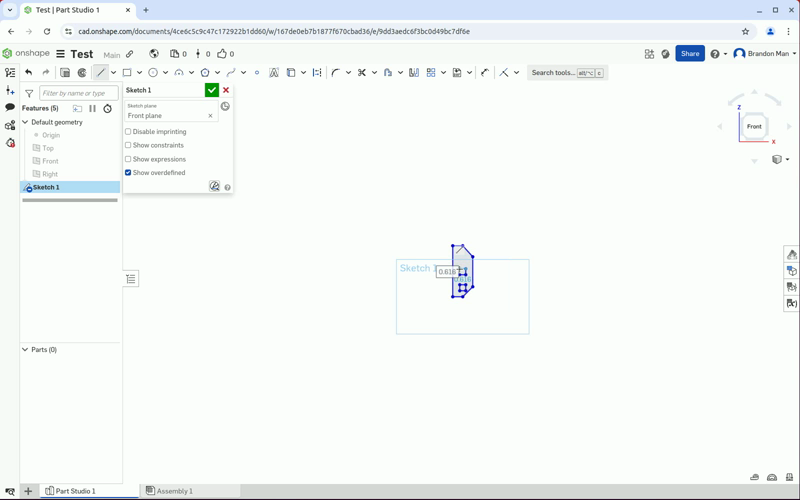
scroll(6)
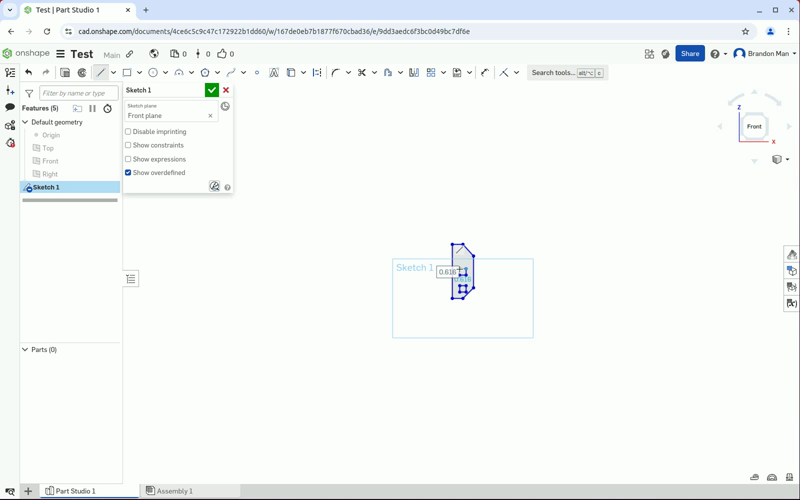
scroll(6)
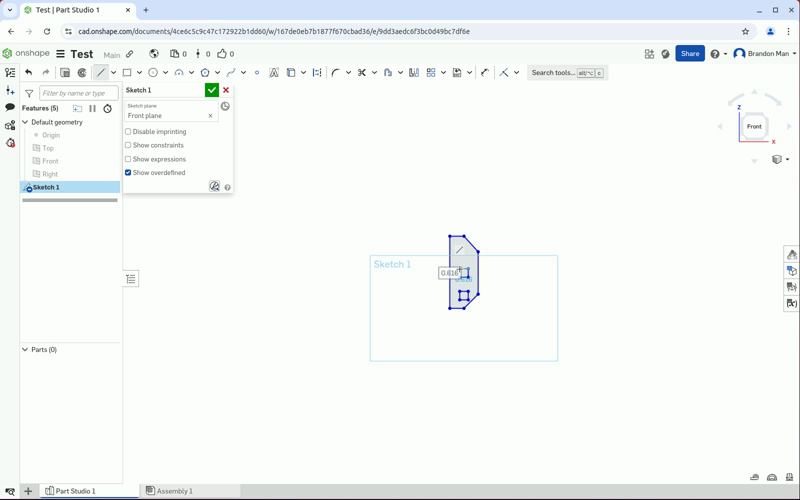
scroll(6)
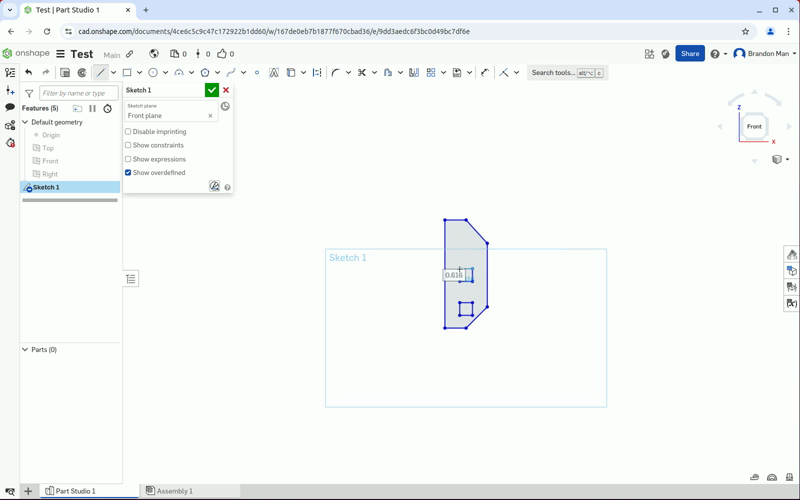
scroll(6)
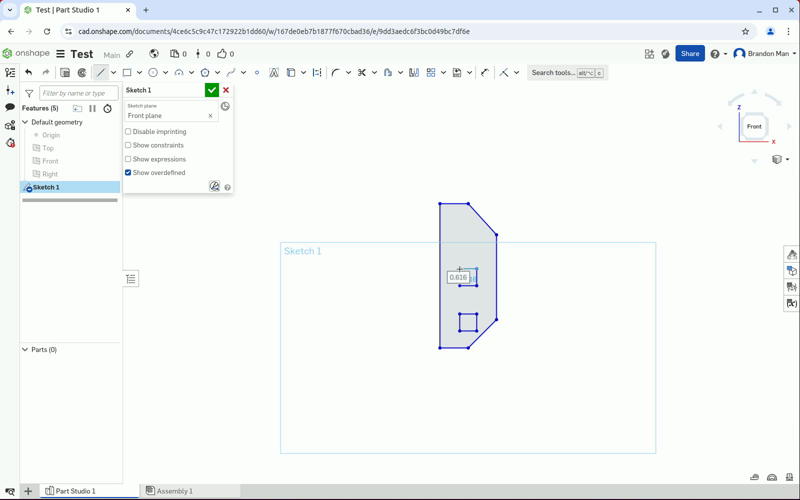
scroll(6)
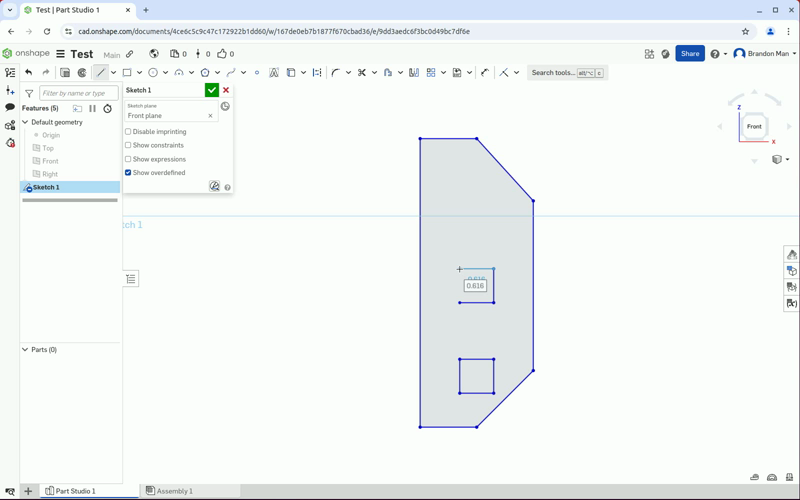
click(459, 268)
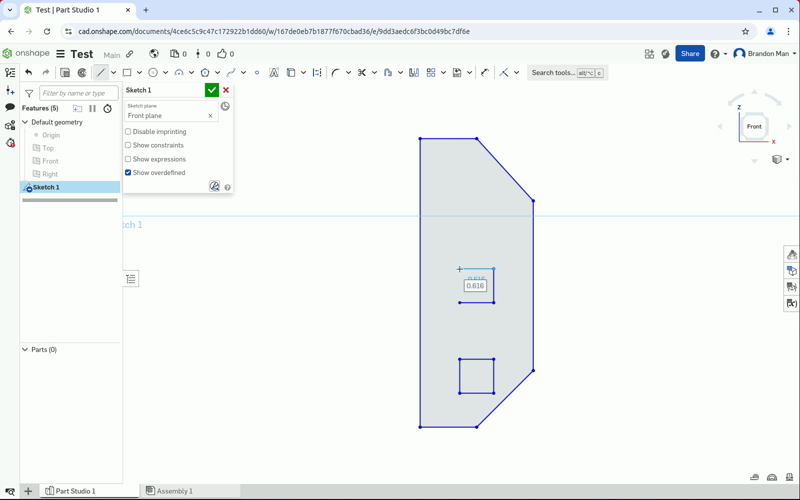
scroll(-6)
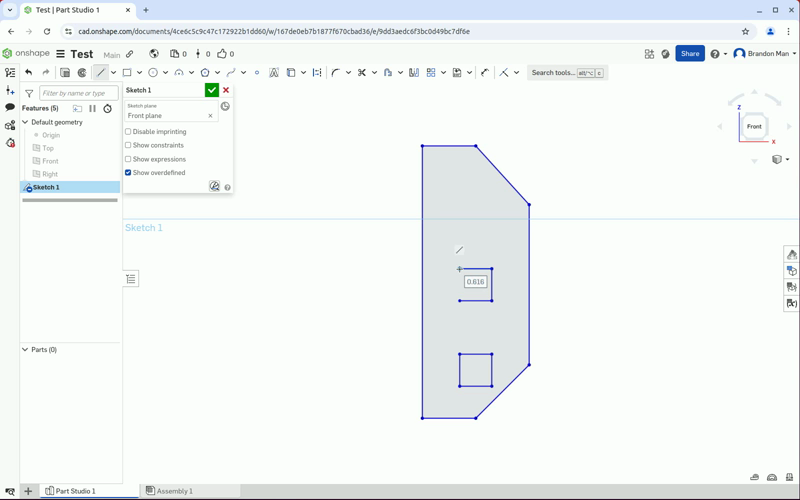
scroll(-6)
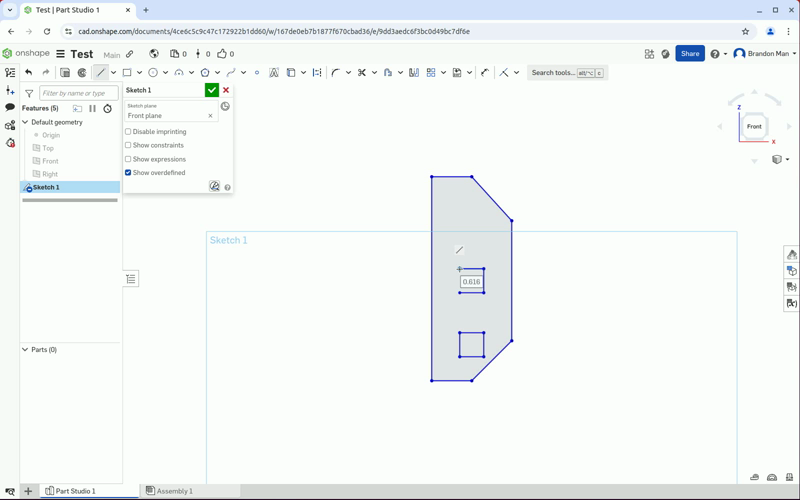
scroll(-6)
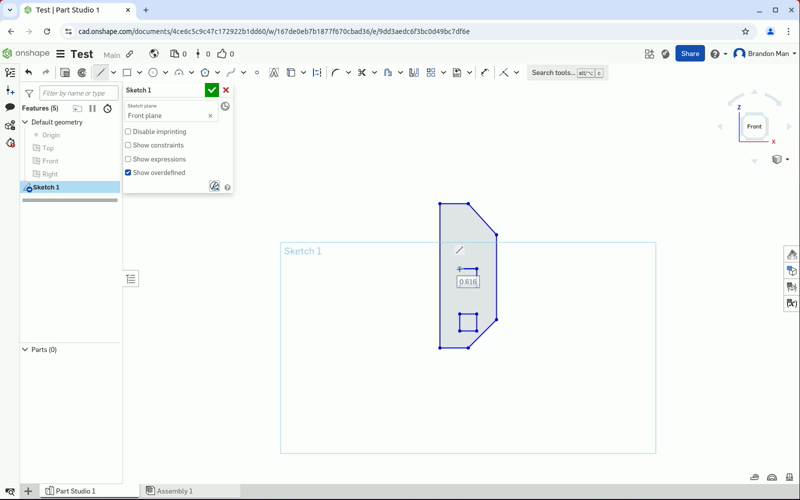
scroll(-6)
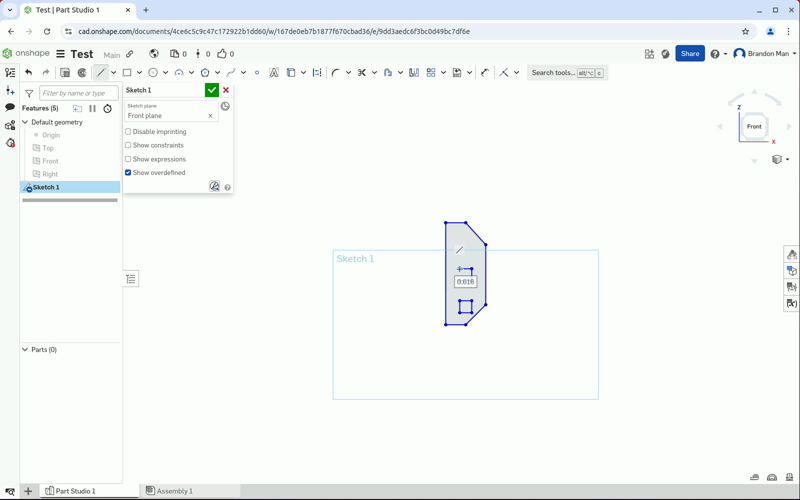
scroll(-6)
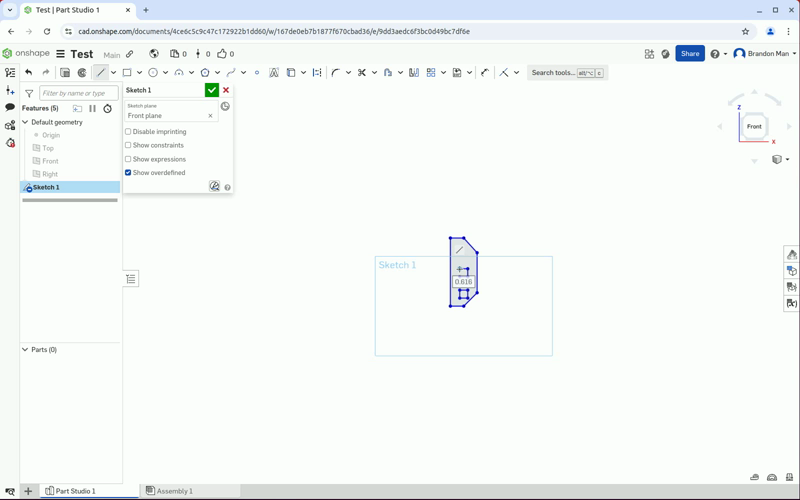
scroll(-6)
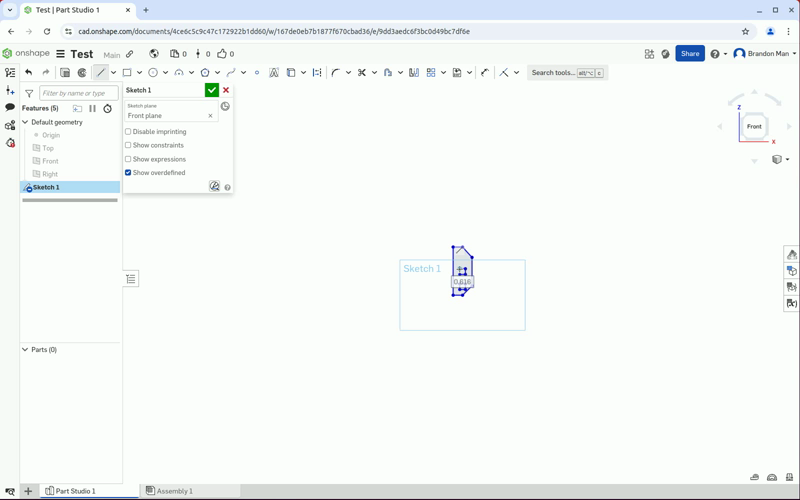
scroll(-6)
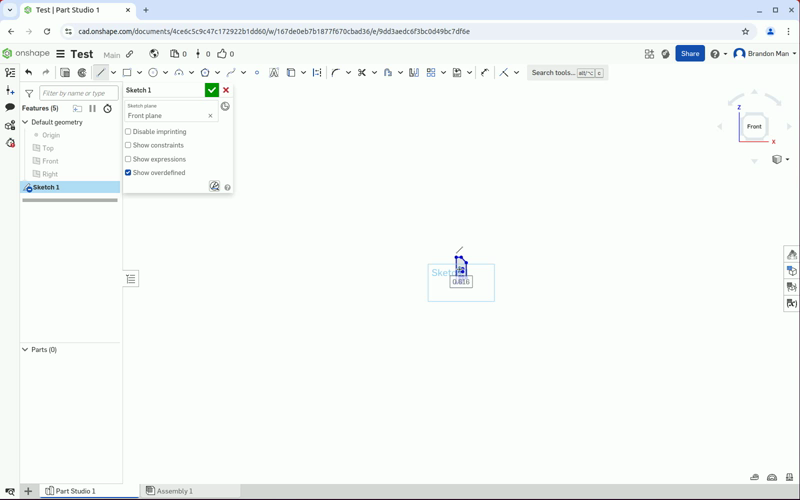
key_up(shift)
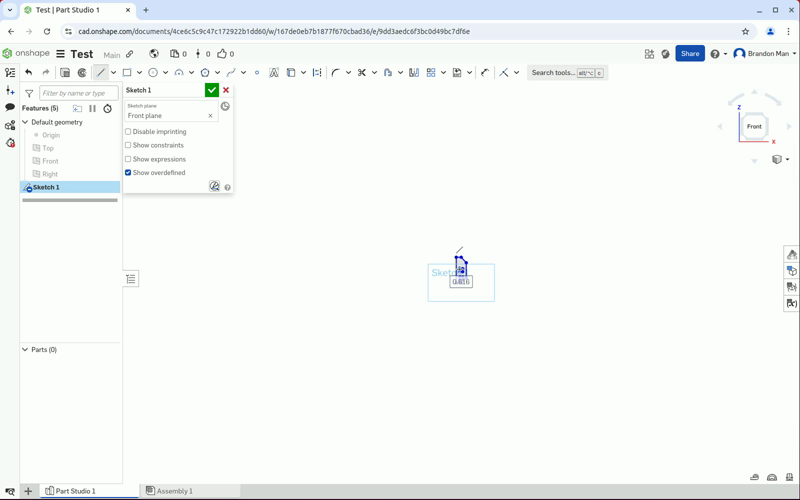
mouse_move(489, 268)
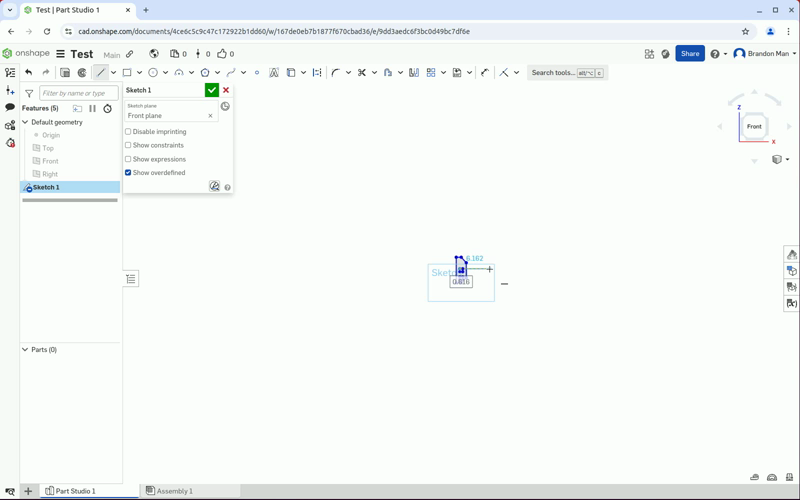
key_down(shift)
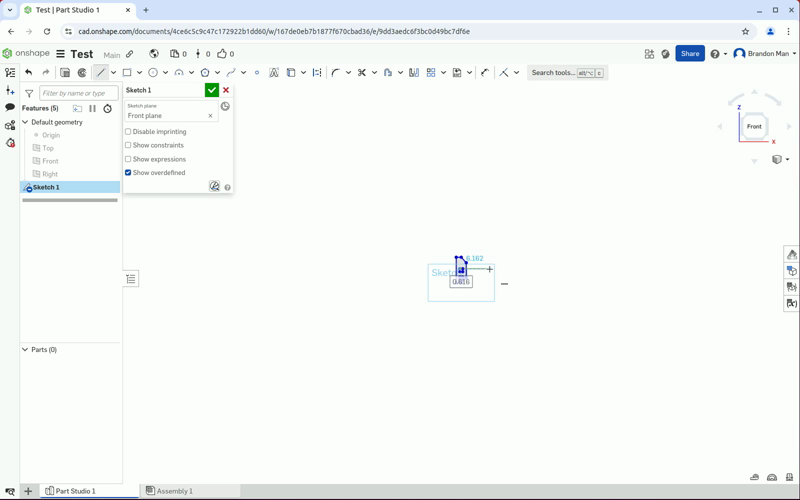
mouse_move(459, 271)
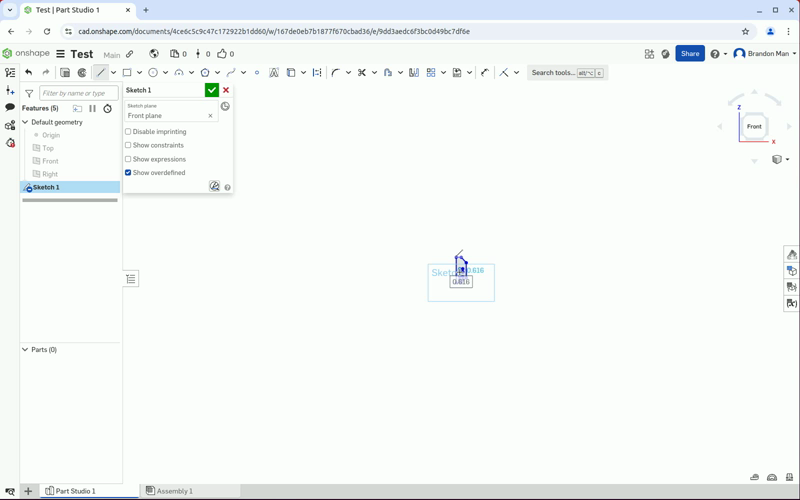
scroll(6)
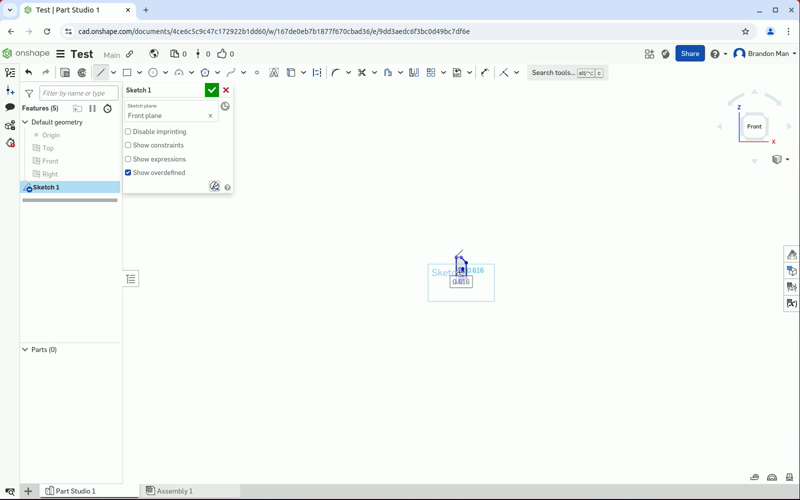
scroll(6)
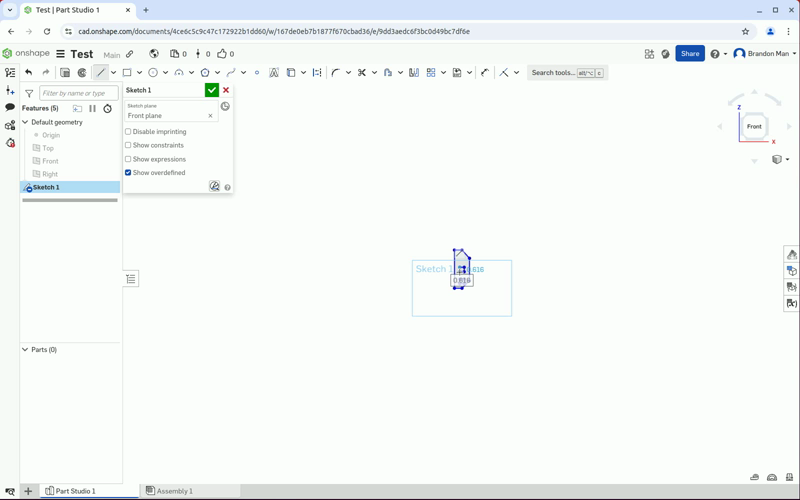
scroll(6)
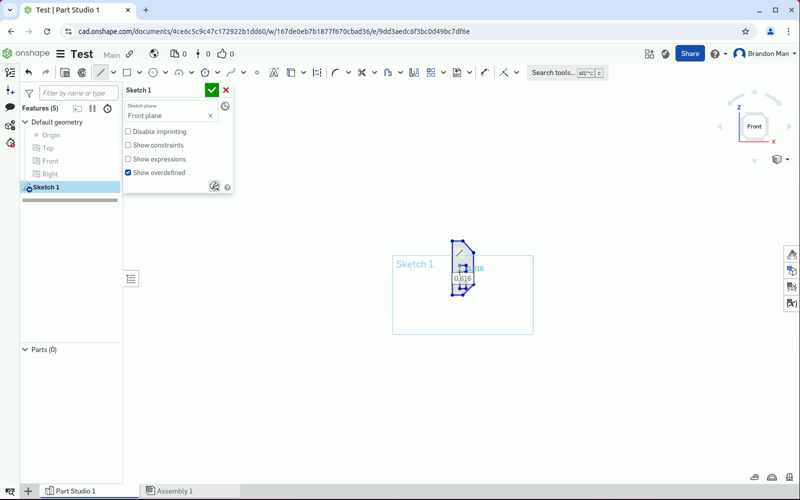
scroll(6)
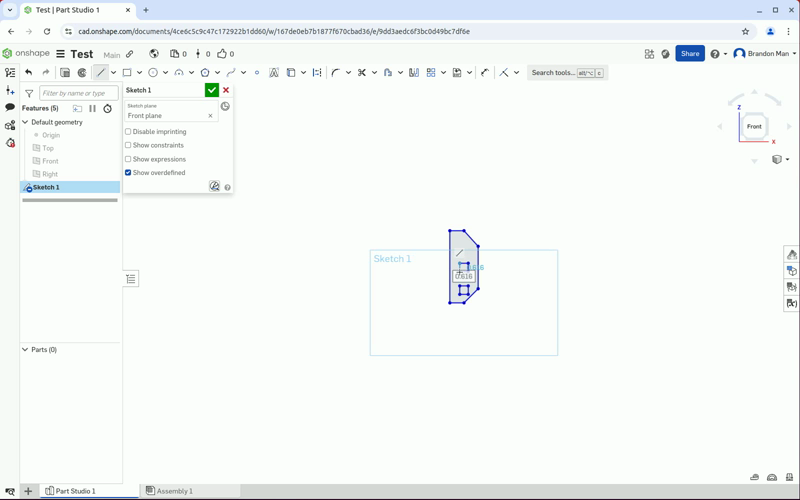
scroll(6)
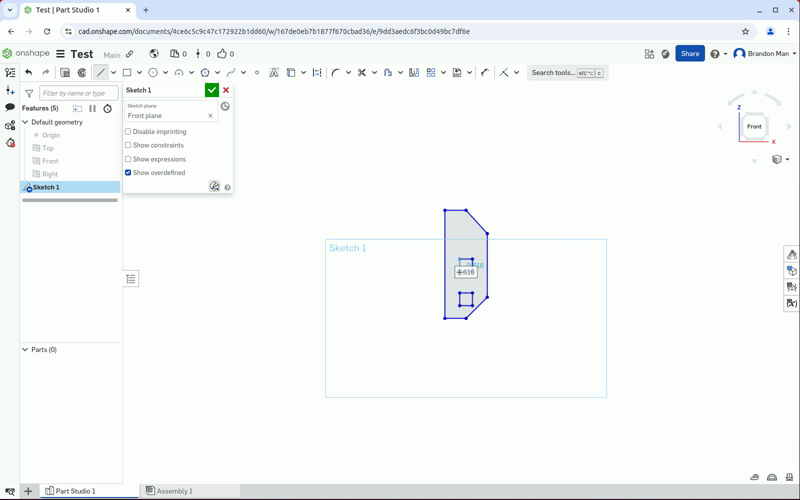
scroll(6)
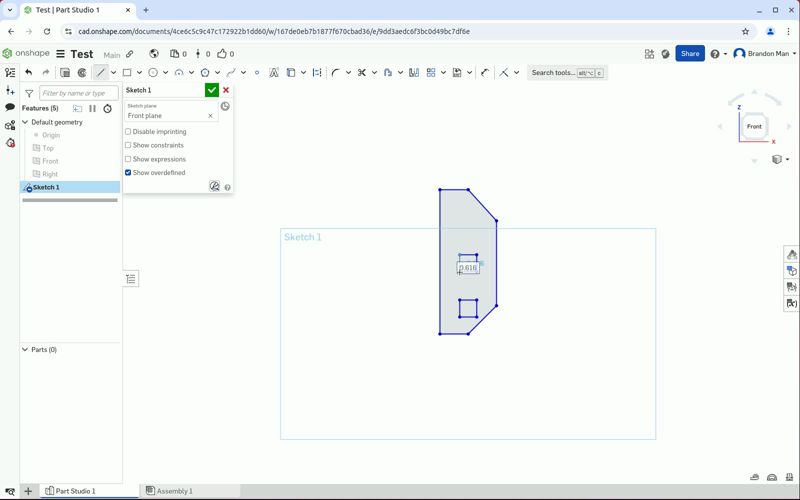
scroll(6)
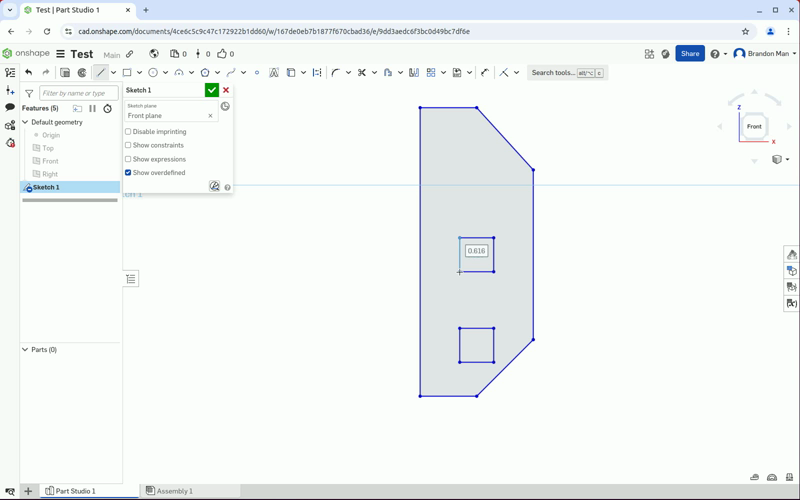
key_up(shift)
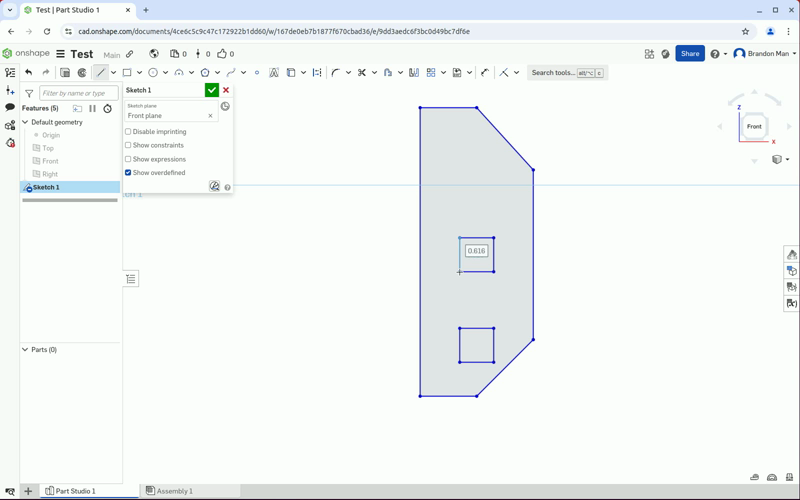
click(459, 271)
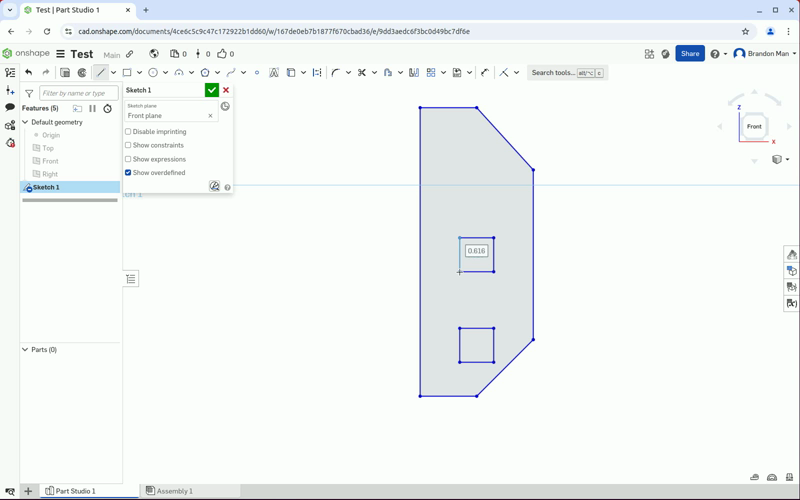
scroll(-6)
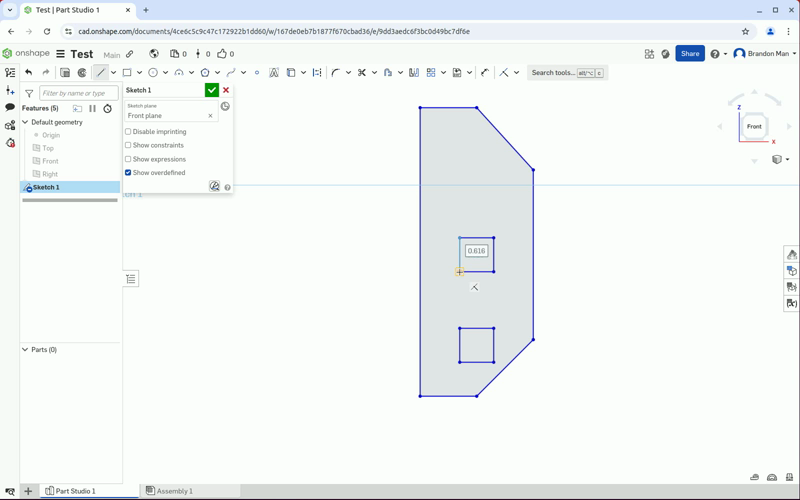
scroll(-6)
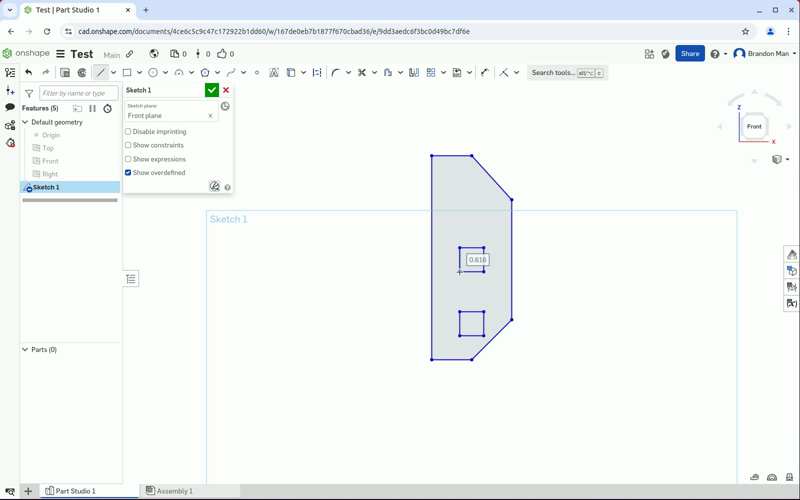
scroll(-6)
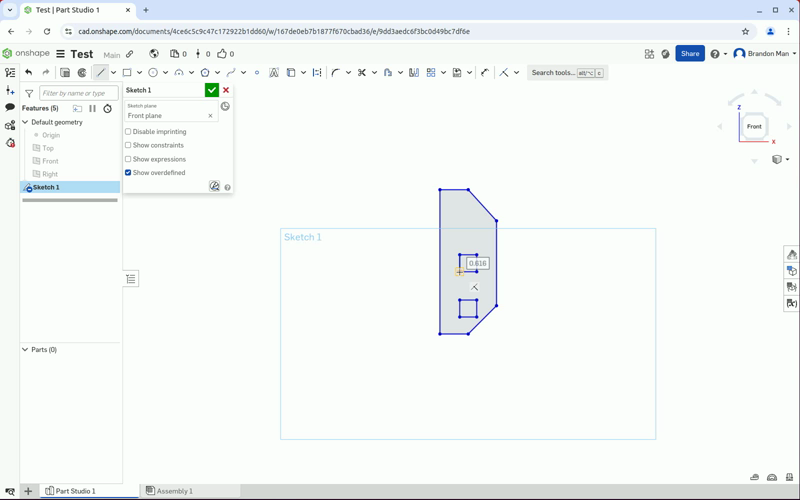
scroll(-6)
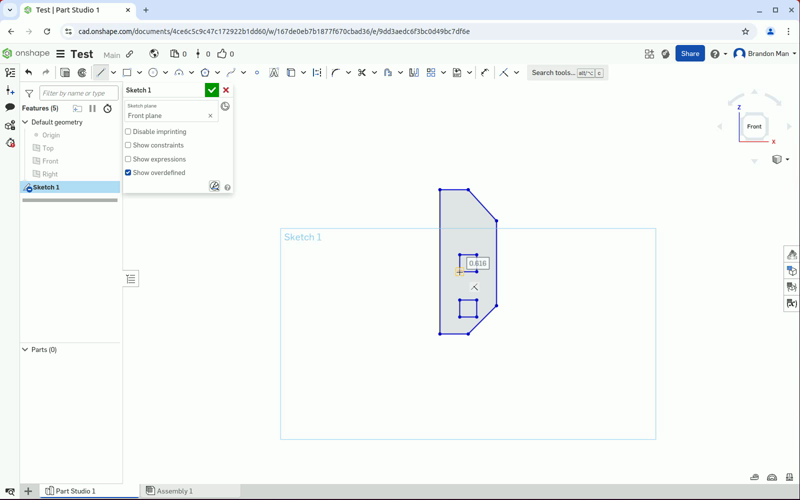
scroll(-6)
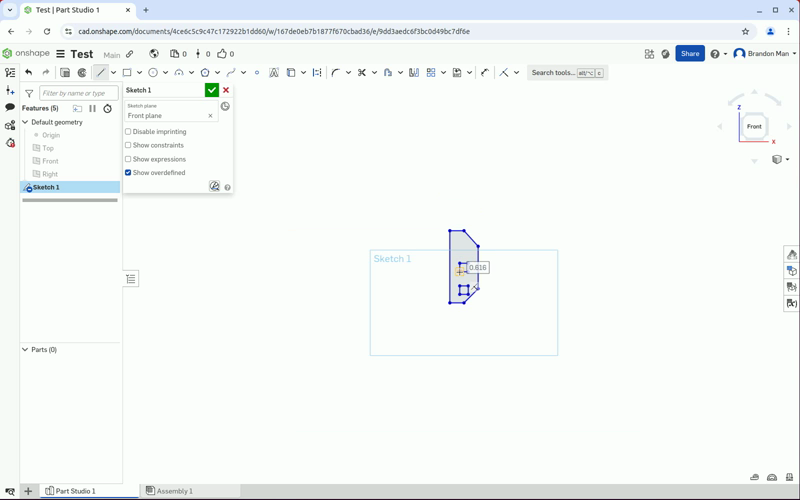
scroll(-6)
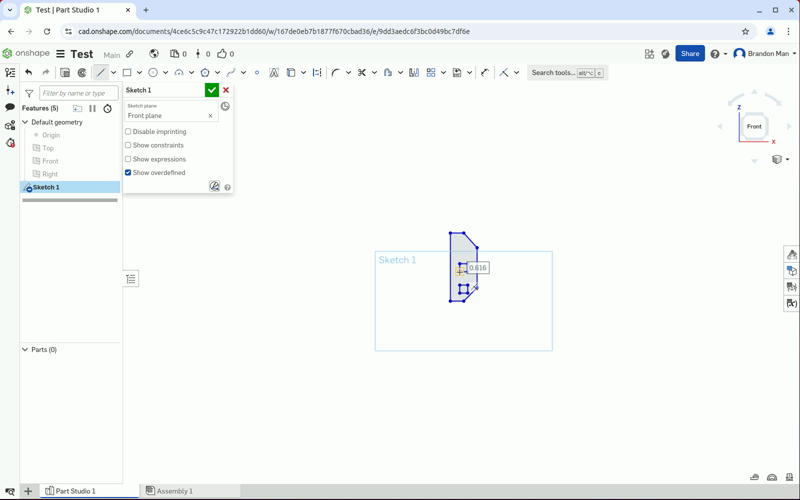
scroll(-6)
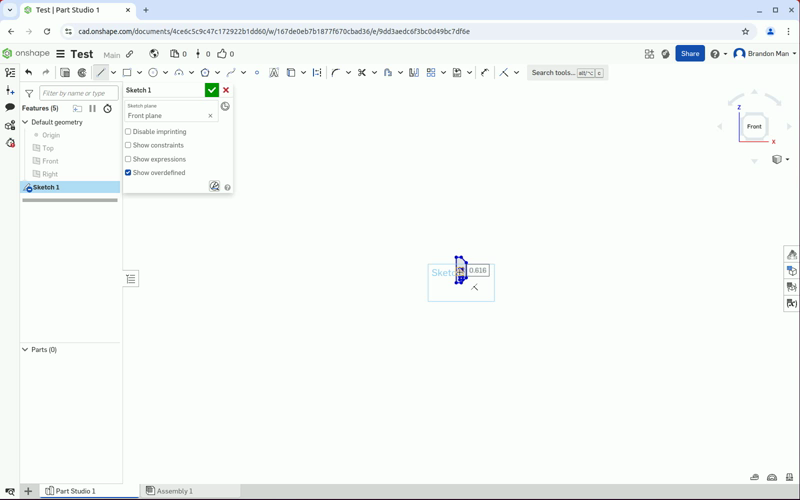
key(esc)
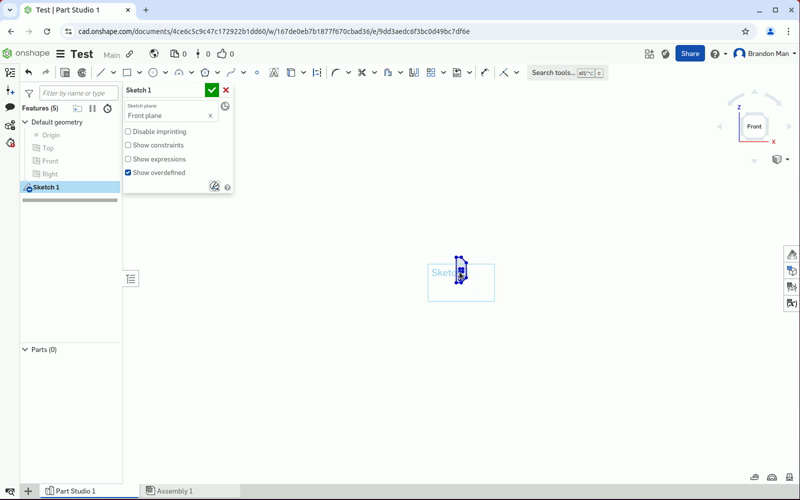
key(l)
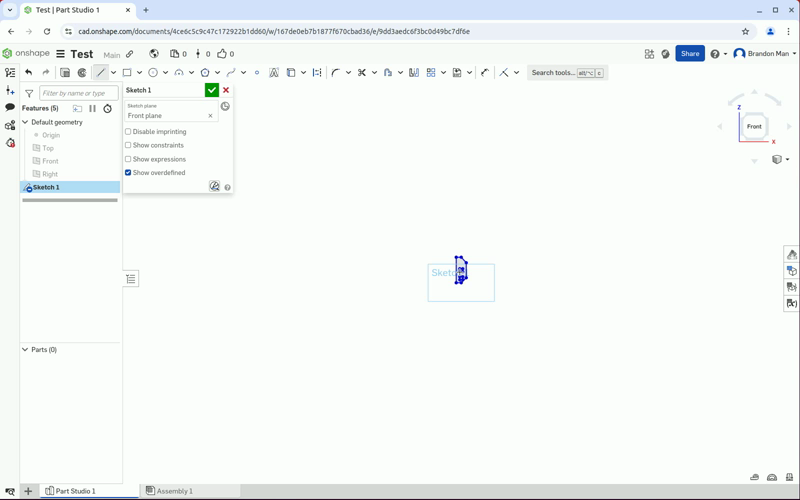
key_down(shift)
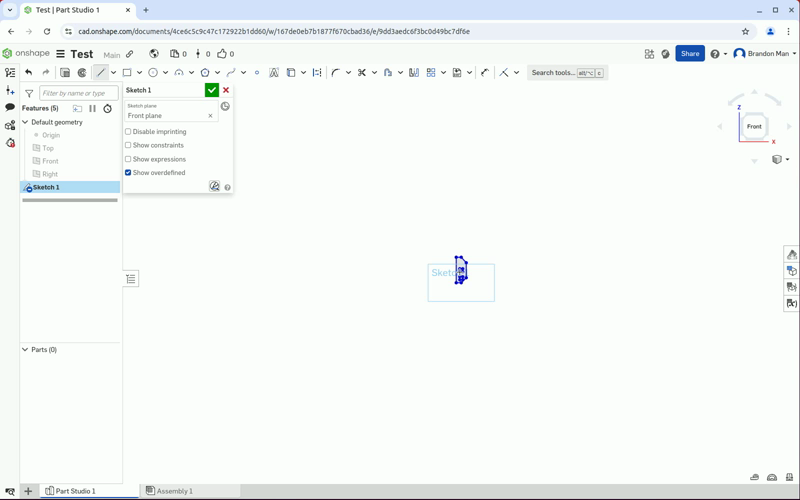
mouse_move(459, 263)
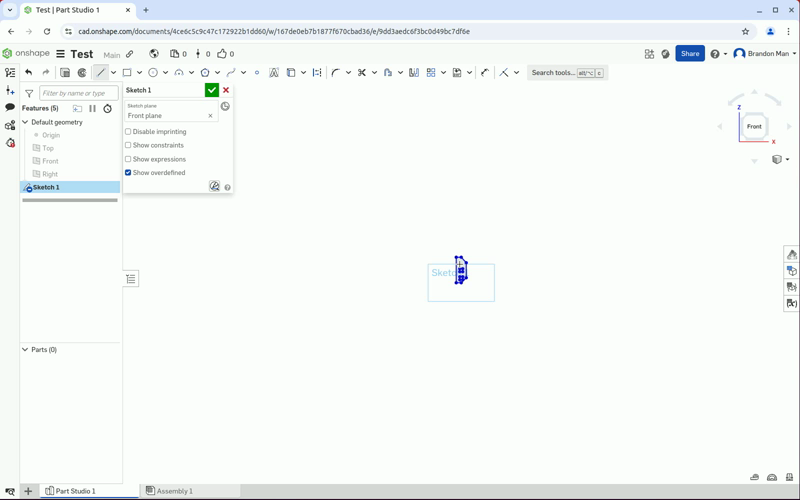
click(459, 263)
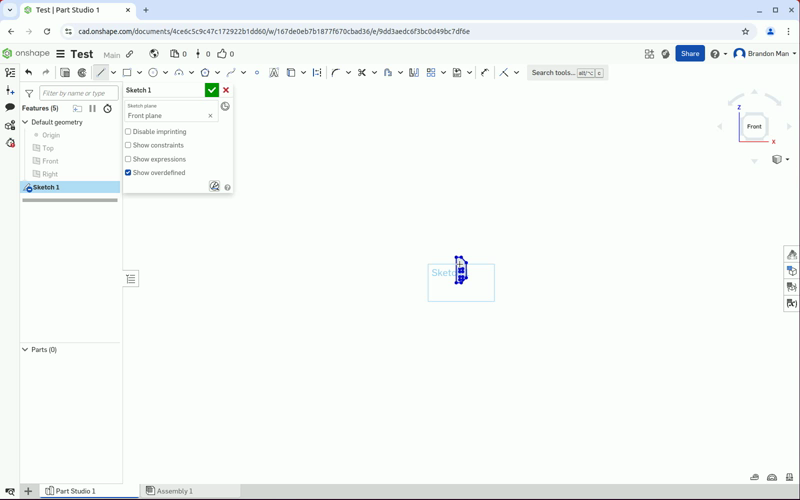
key_up(shift)
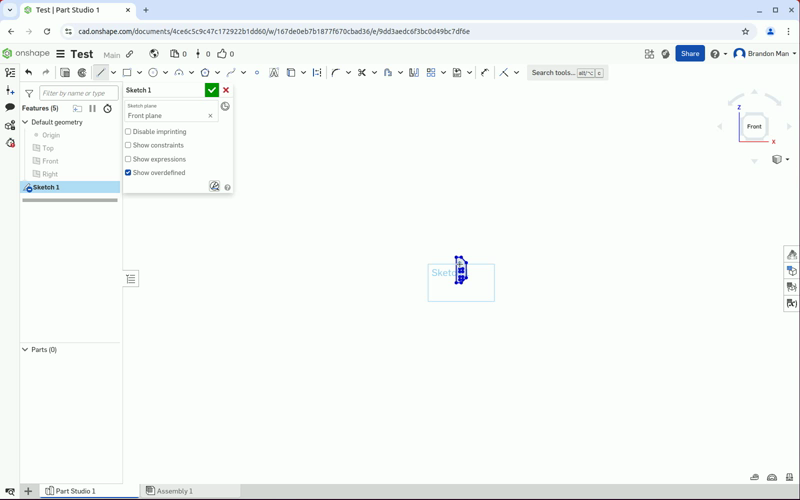
key_down(shift)
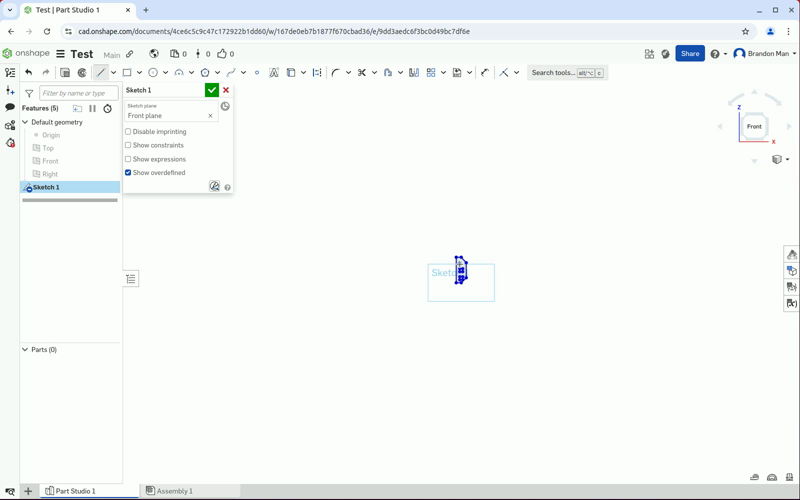
mouse_move(489, 263)
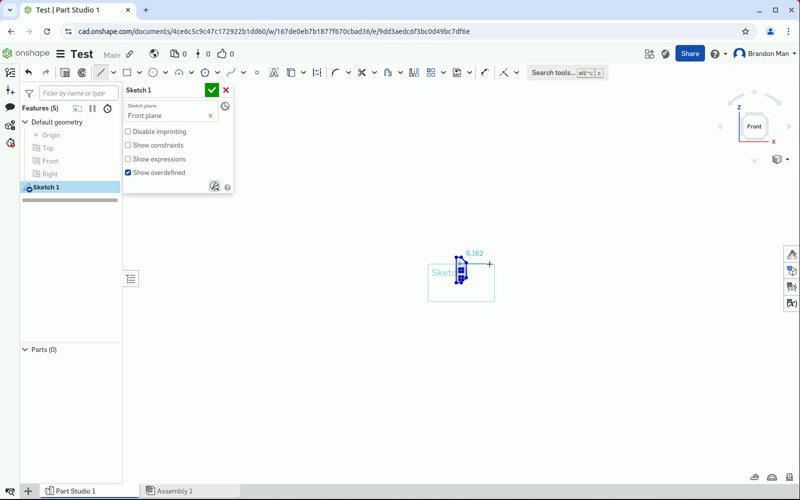
mouse_move(462, 263)
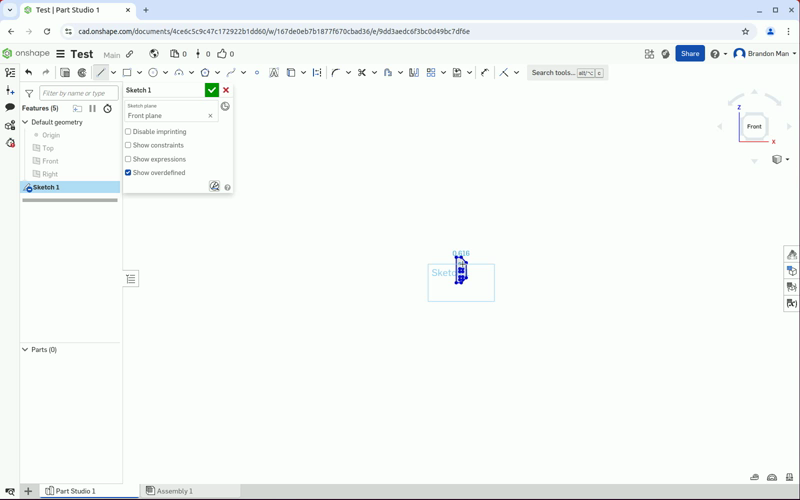
scroll(6)
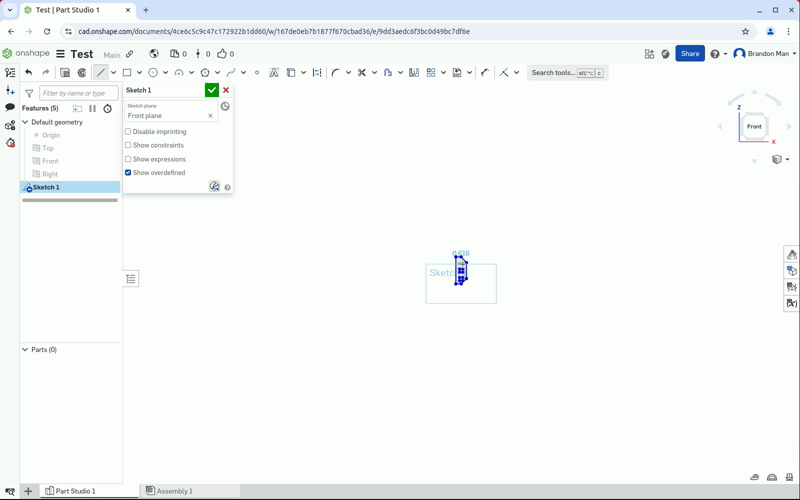
scroll(6)
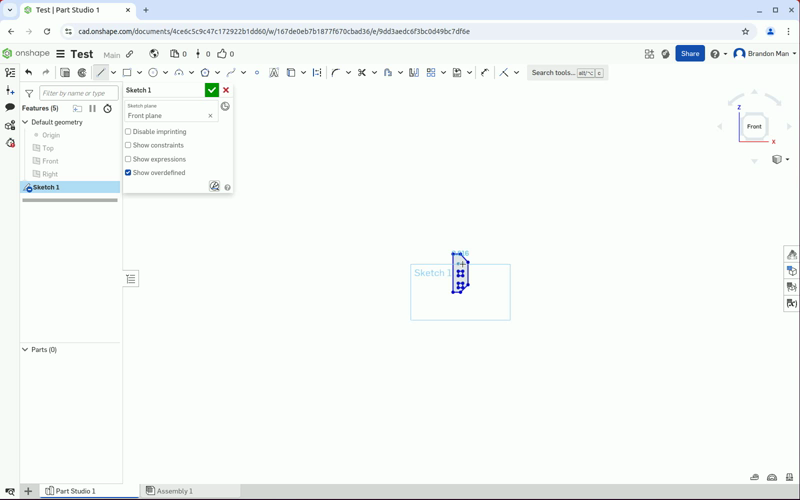
scroll(6)
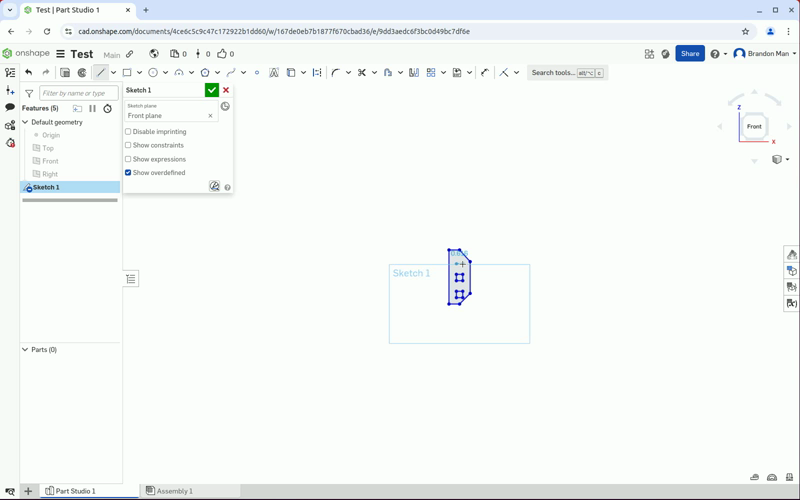
scroll(6)
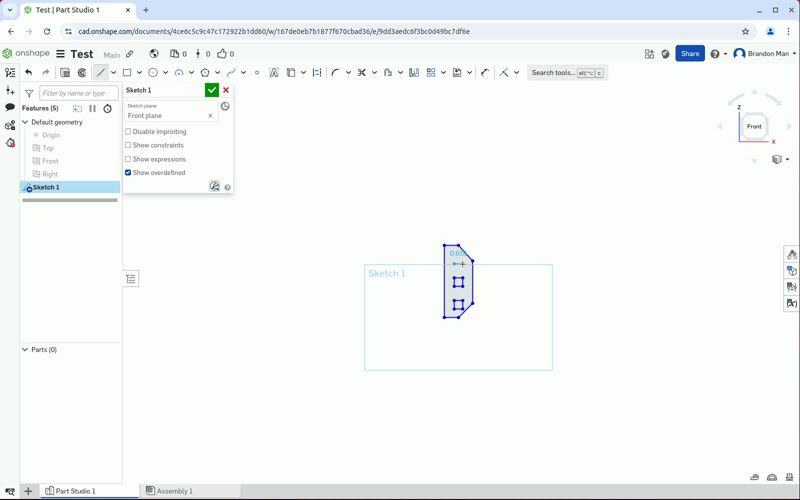
scroll(6)
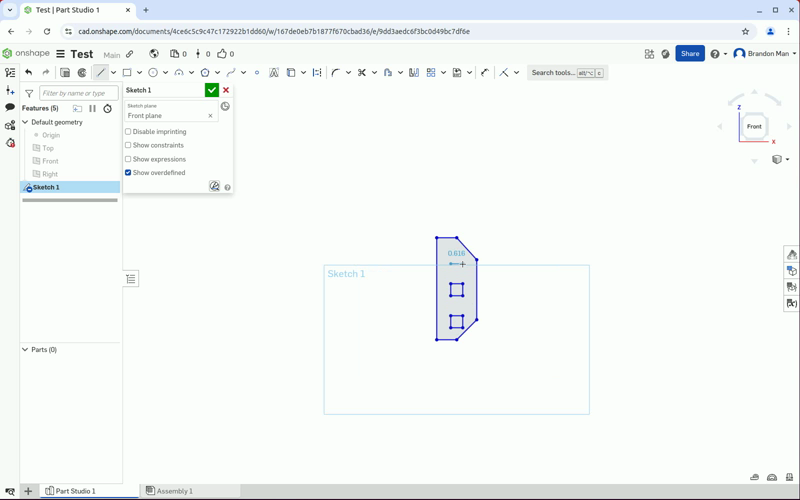
scroll(6)
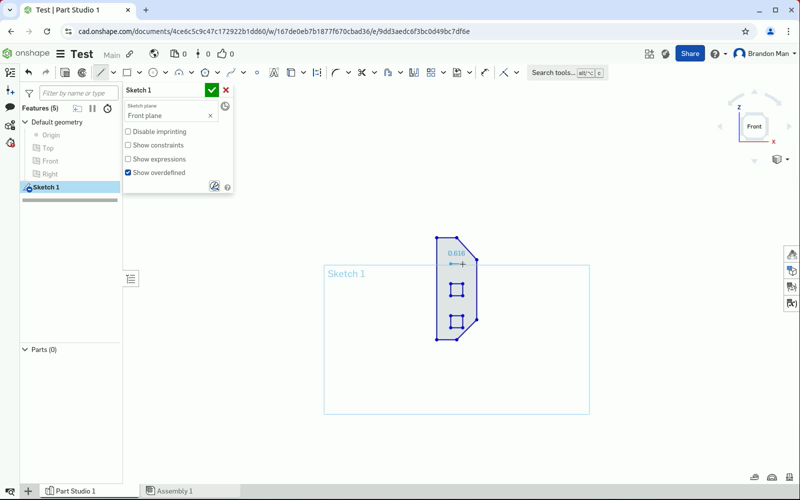
scroll(6)
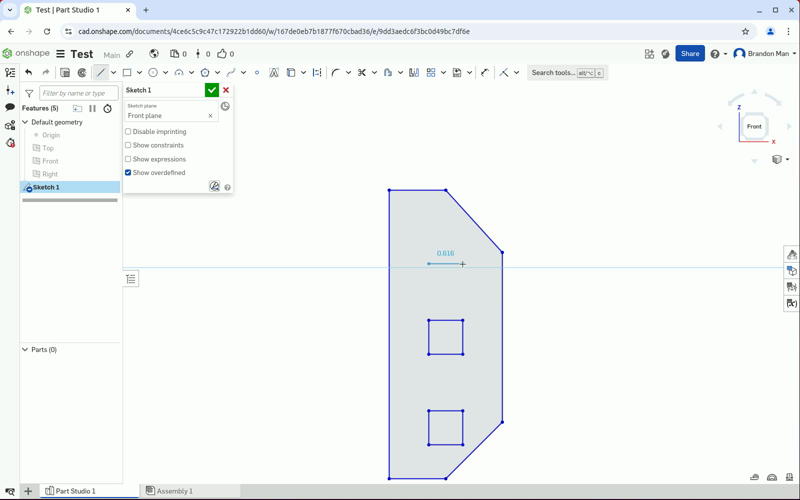
click(462, 263)
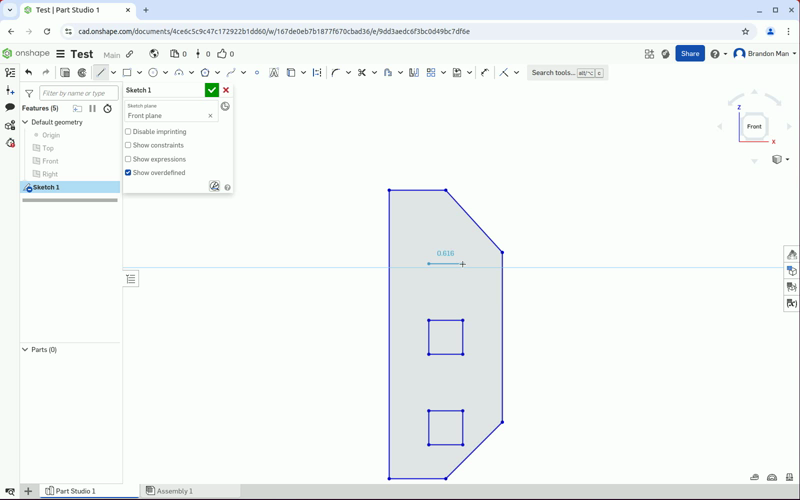
scroll(-6)
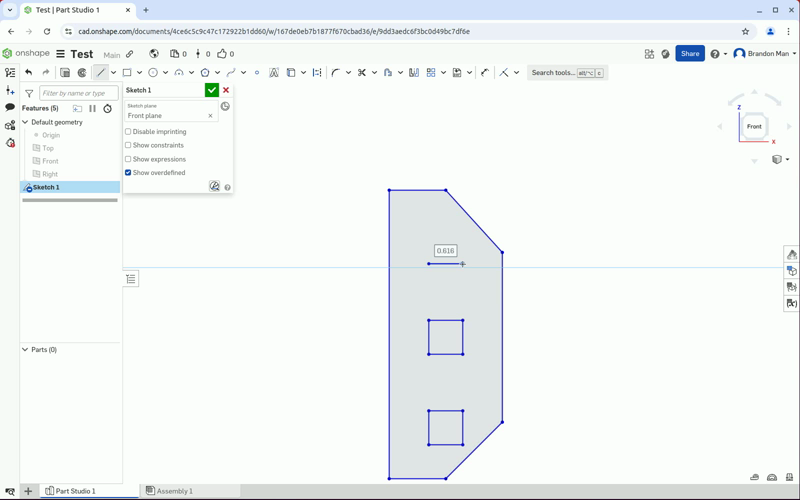
scroll(-6)
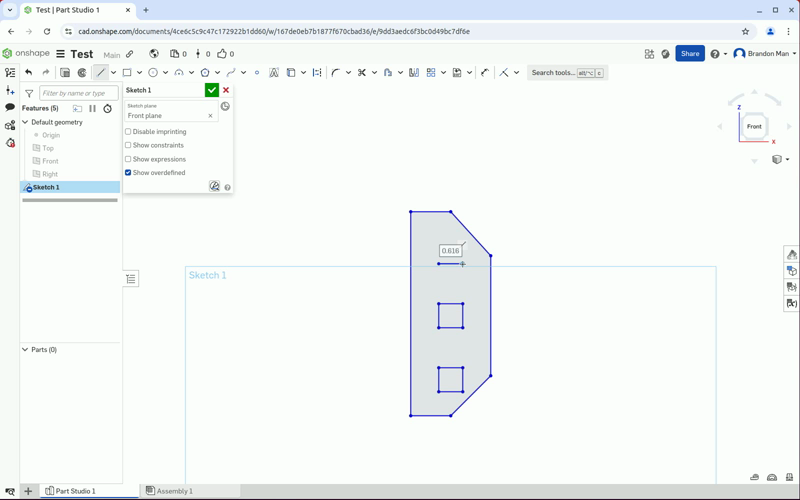
scroll(-6)
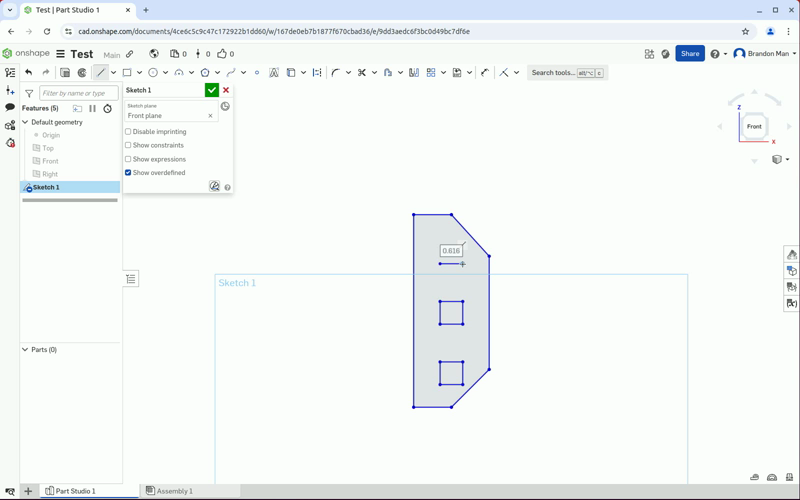
scroll(-6)
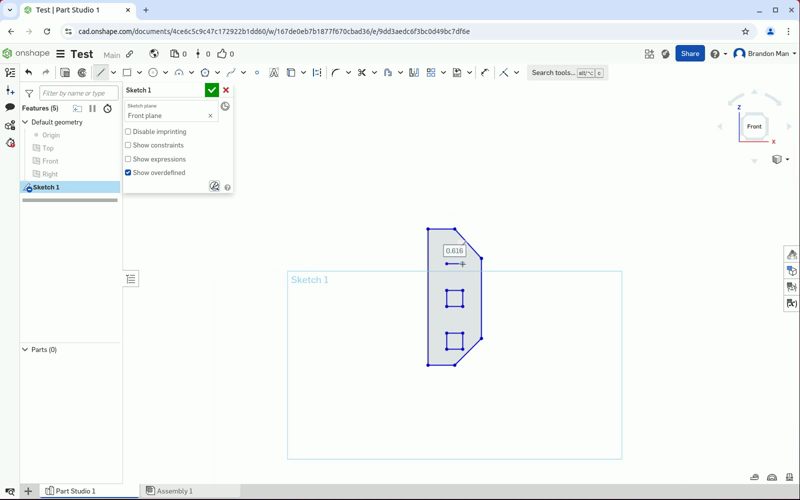
scroll(-6)
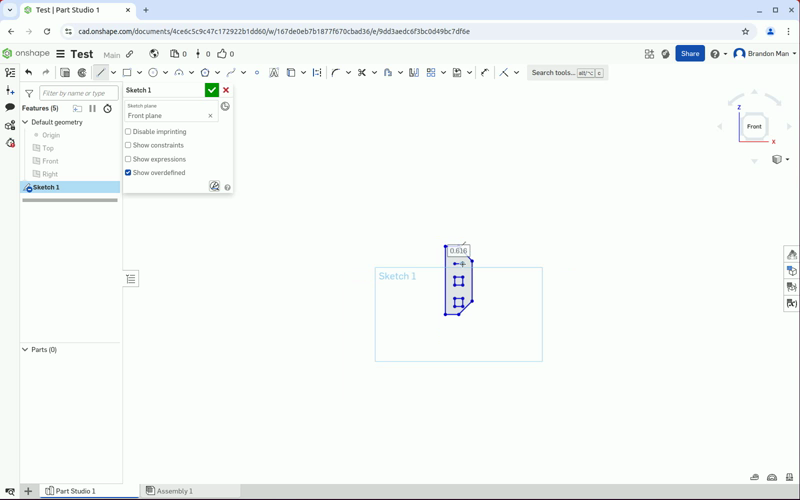
scroll(-6)
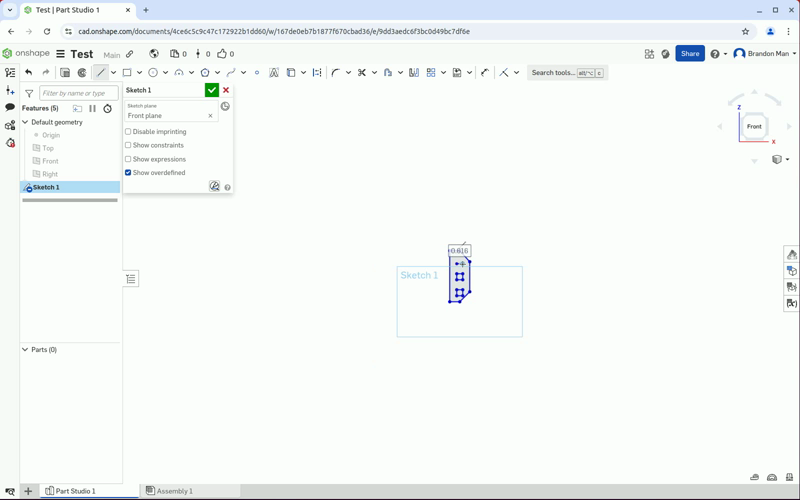
scroll(-6)
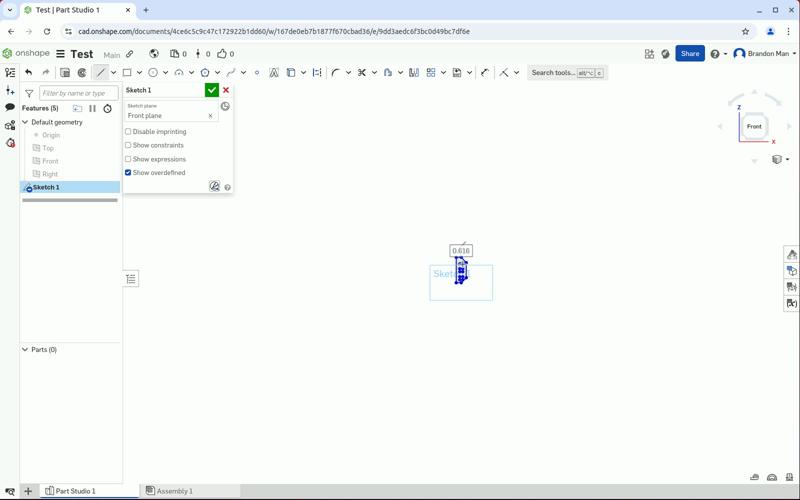
key_up(shift)
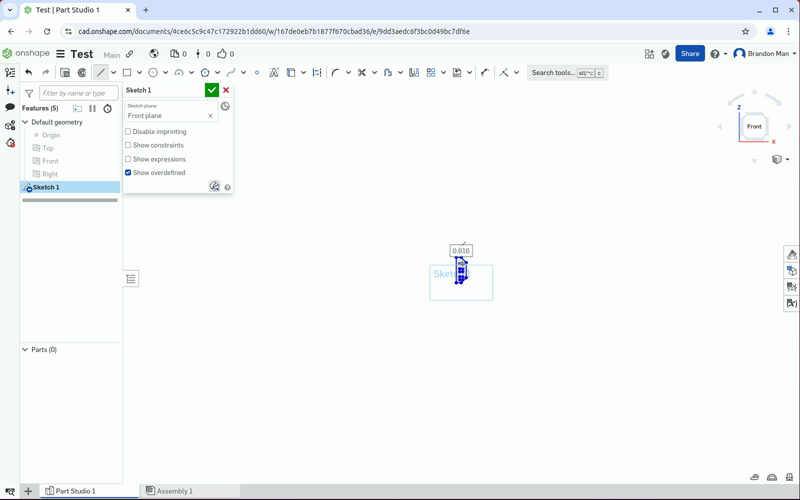
key_down(shift)
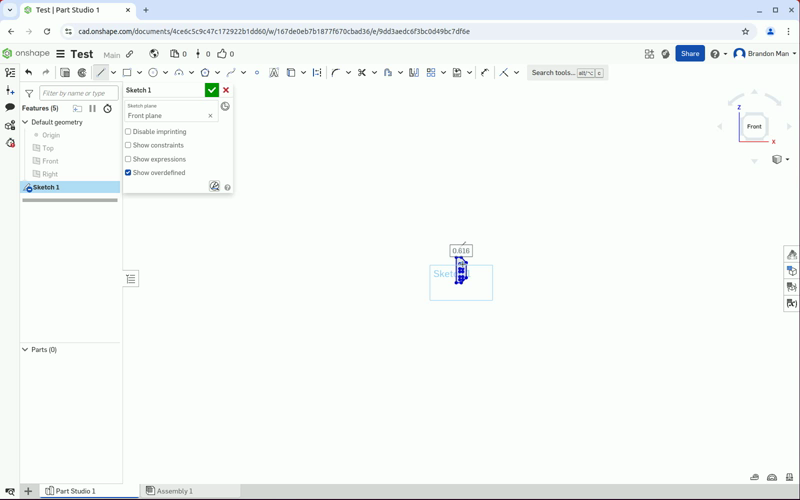
mouse_move(492, 263)
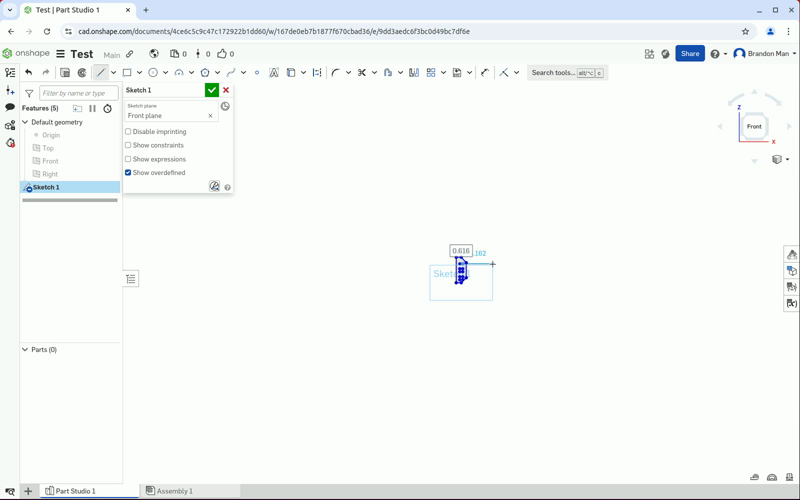
mouse_move(462, 260)
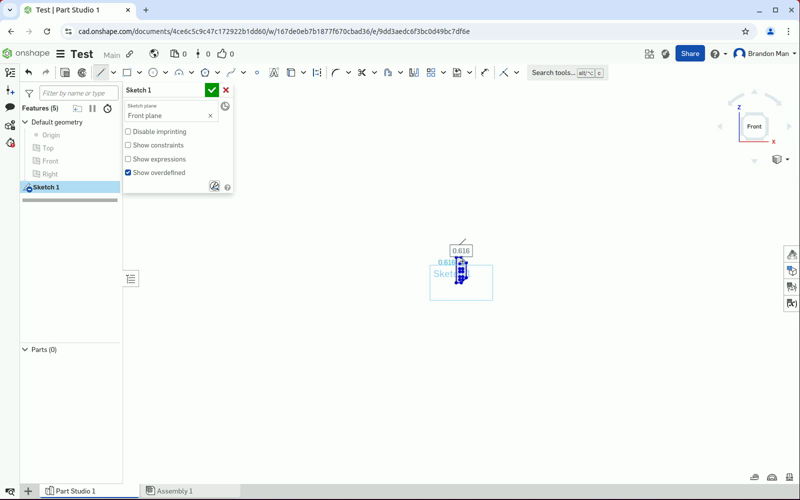
scroll(6)
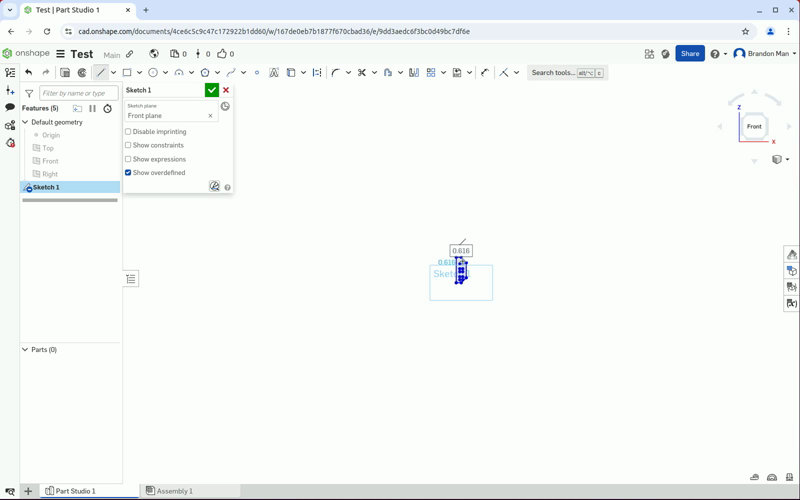
scroll(6)
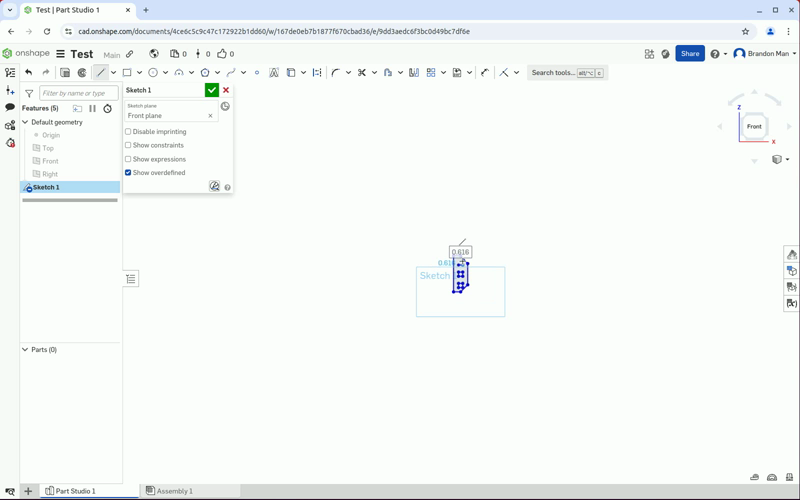
scroll(6)
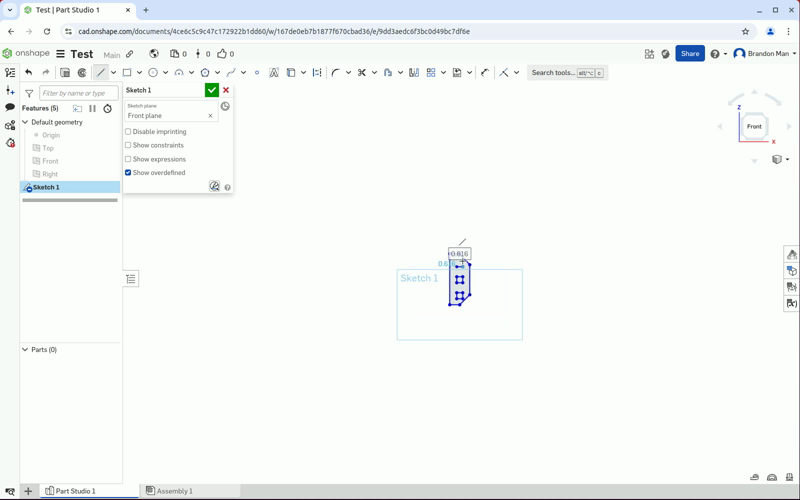
scroll(6)
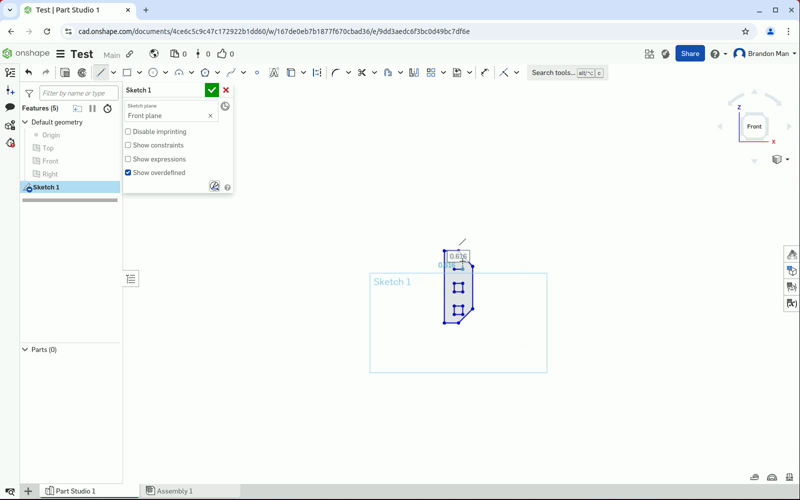
scroll(6)
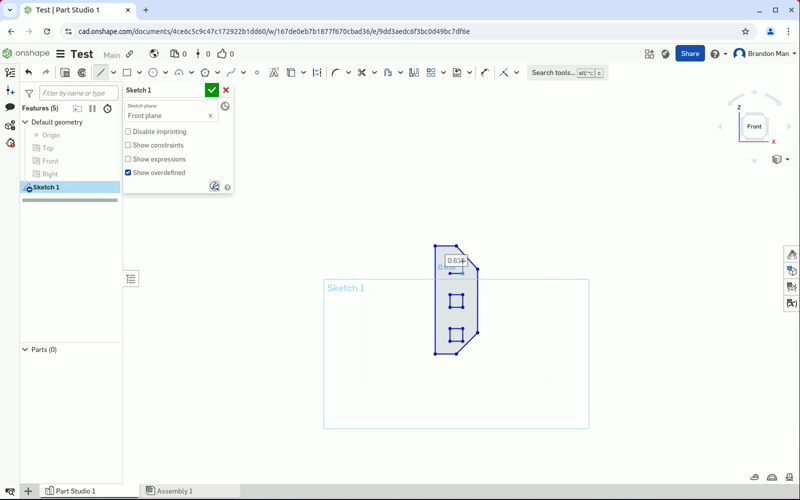
scroll(6)
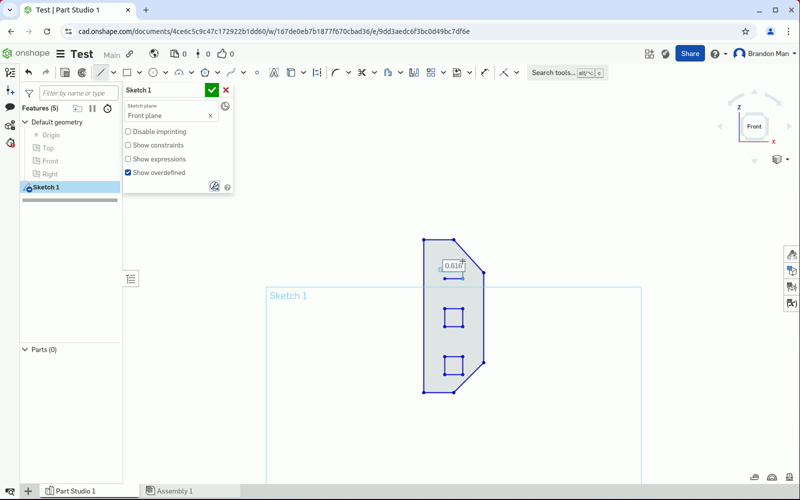
scroll(6)
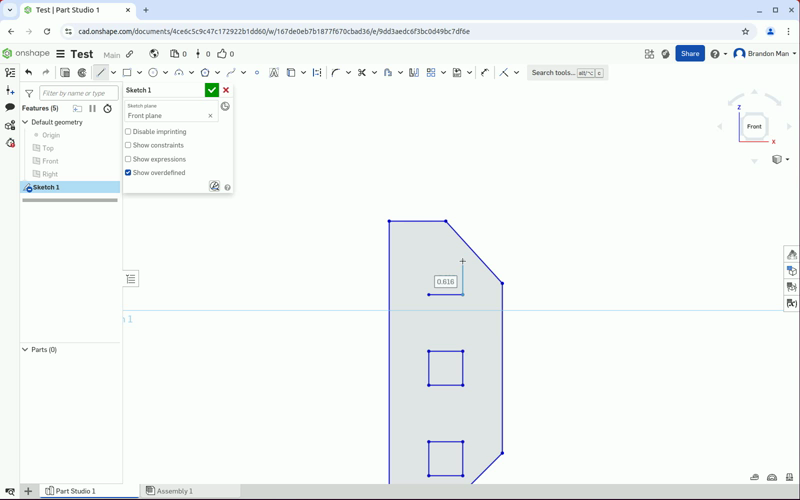
click(462, 260)
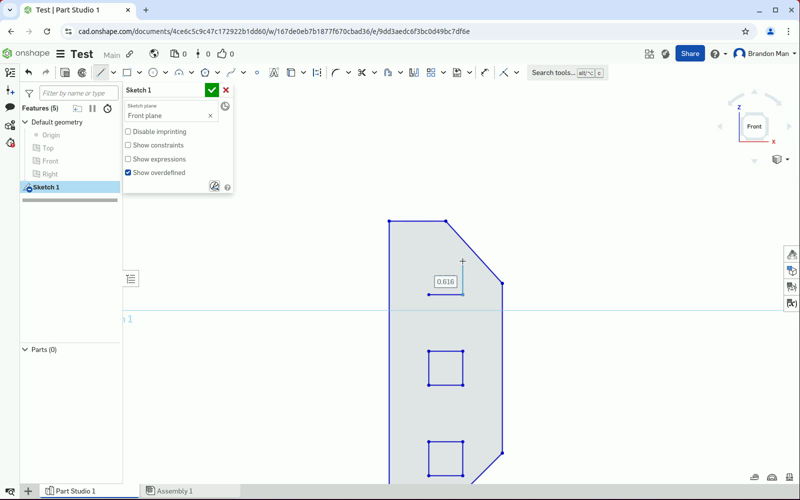
scroll(-6)
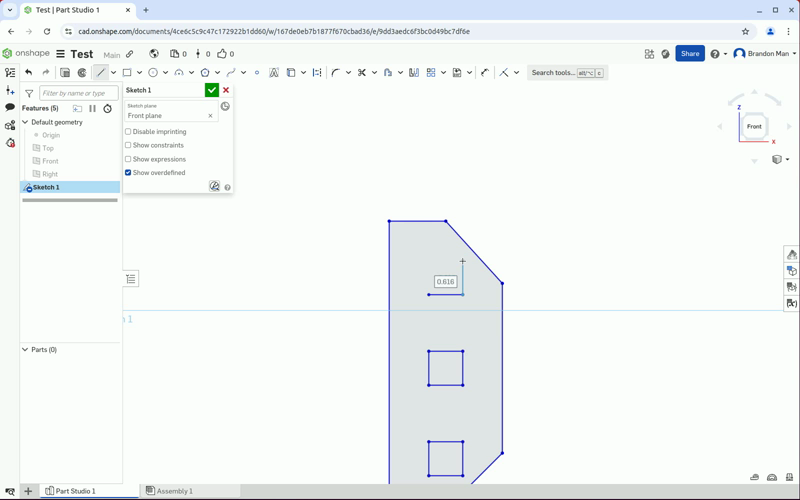
scroll(-6)
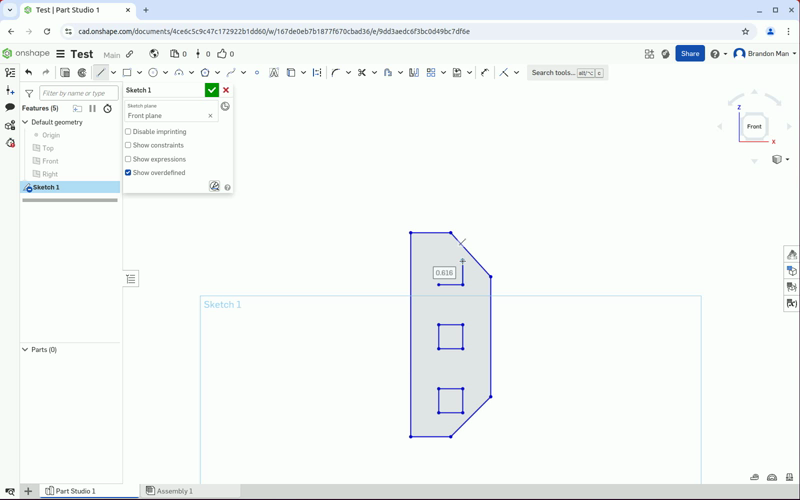
scroll(-6)
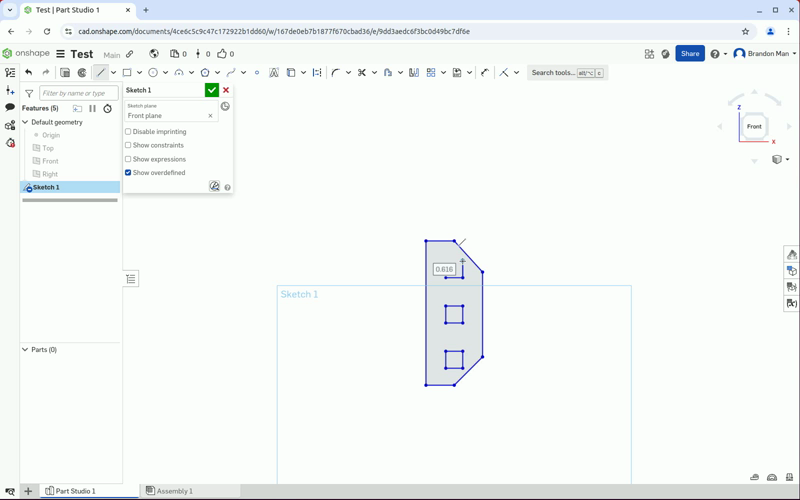
scroll(-6)
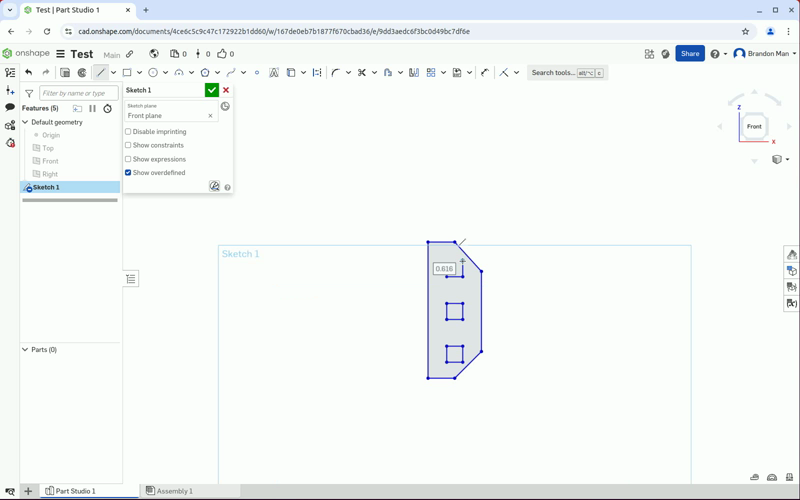
scroll(-6)
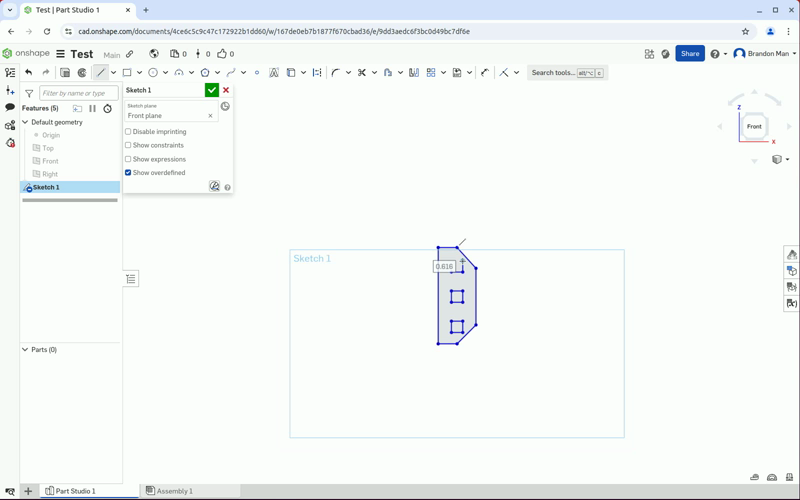
scroll(-6)
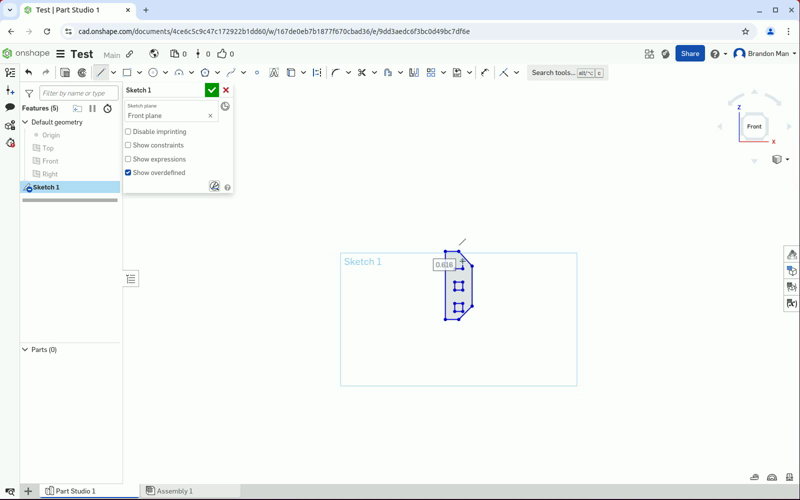
scroll(-6)
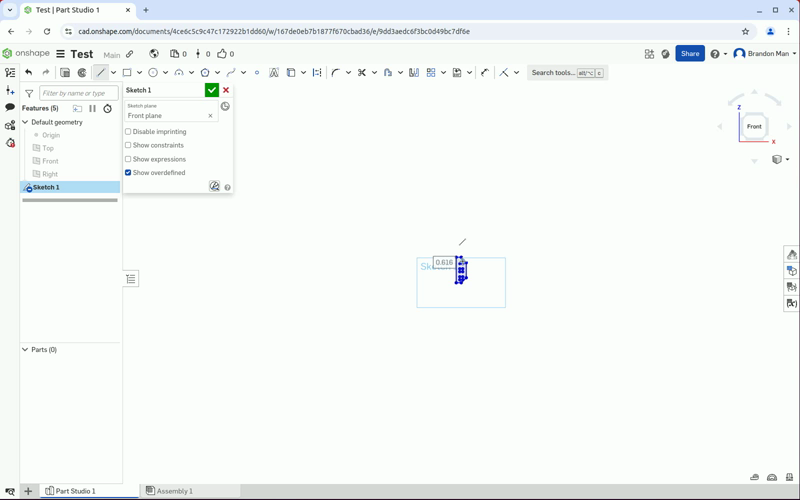
key_up(shift)
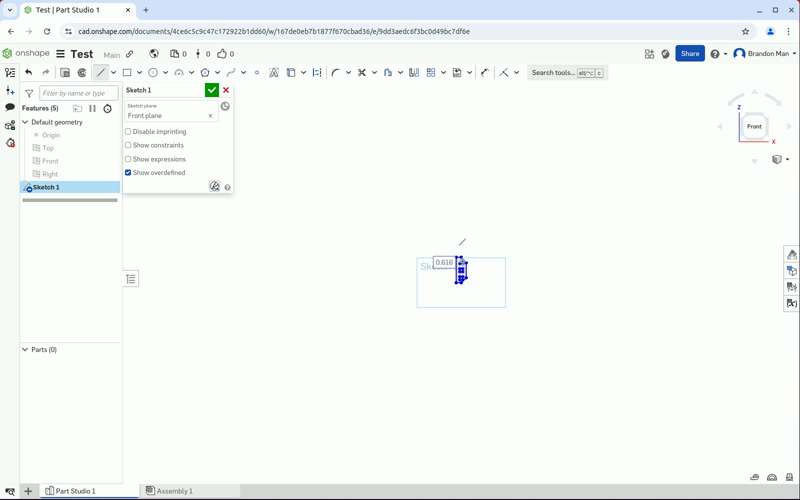
key_down(shift)
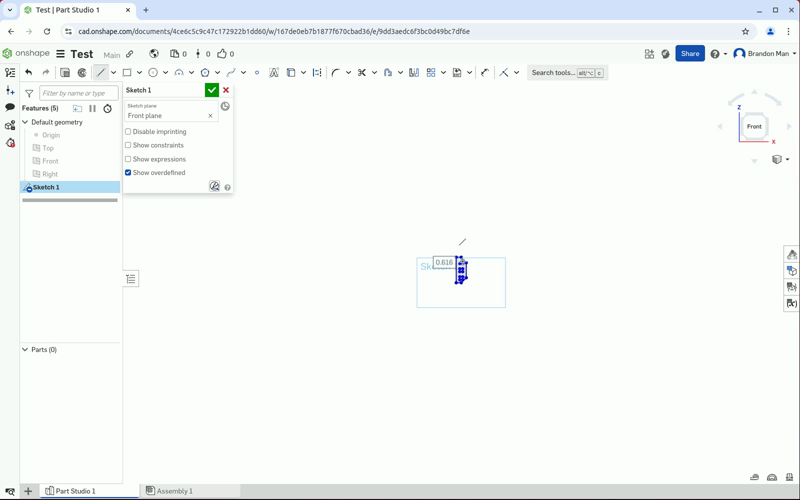
mouse_move(492, 260)
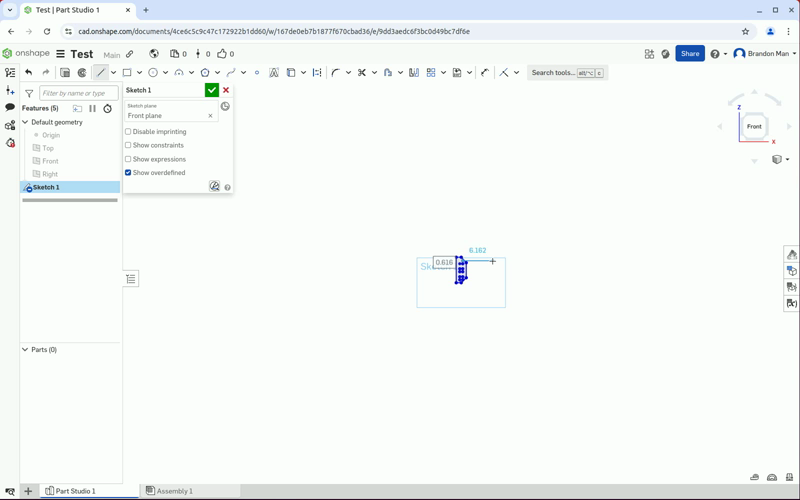
mouse_move(459, 260)
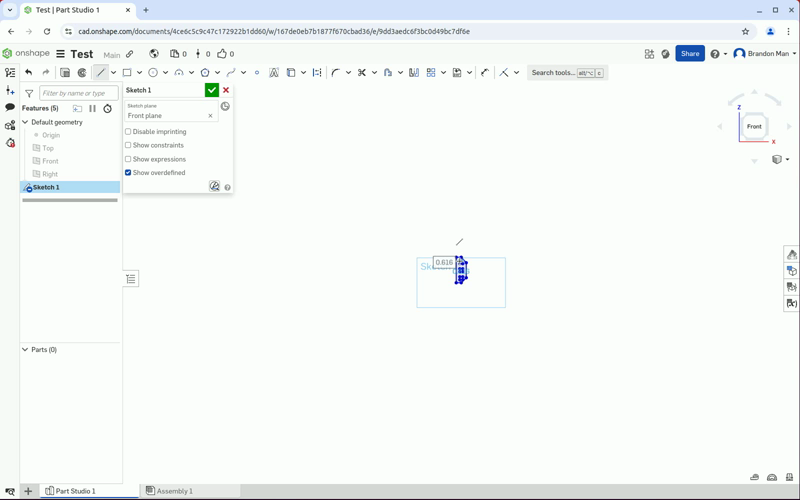
scroll(6)
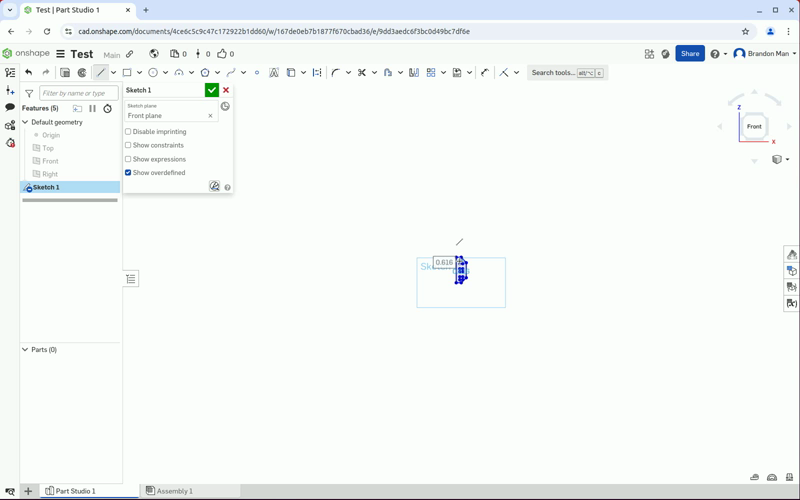
scroll(6)
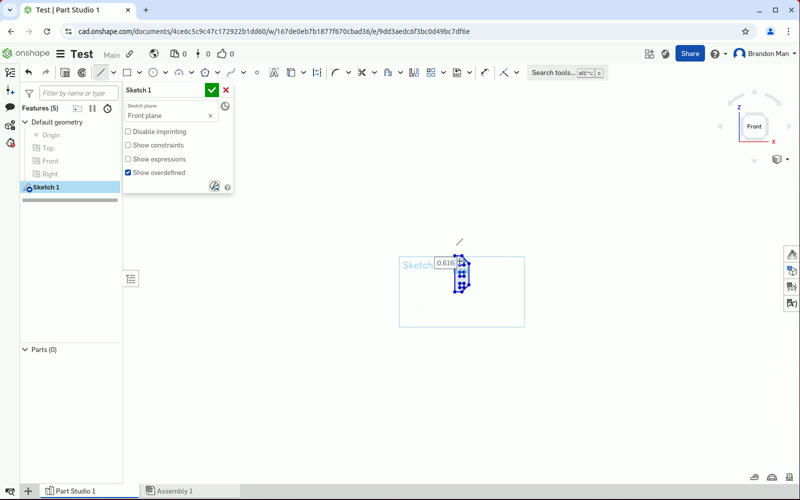
scroll(6)
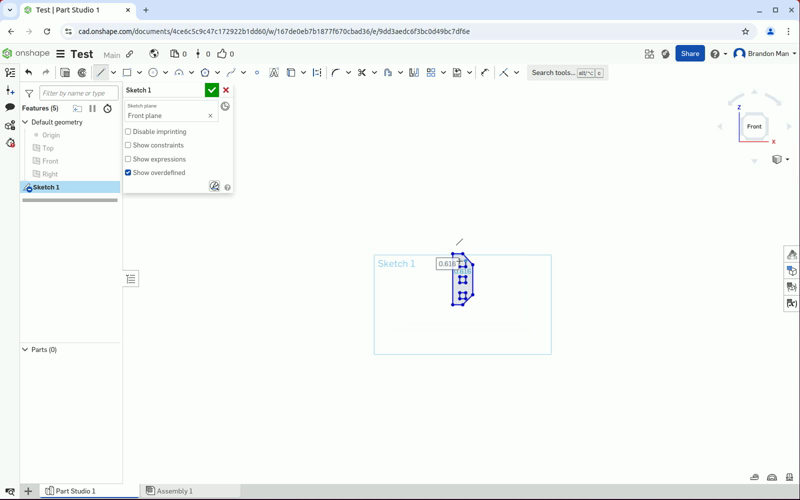
scroll(6)
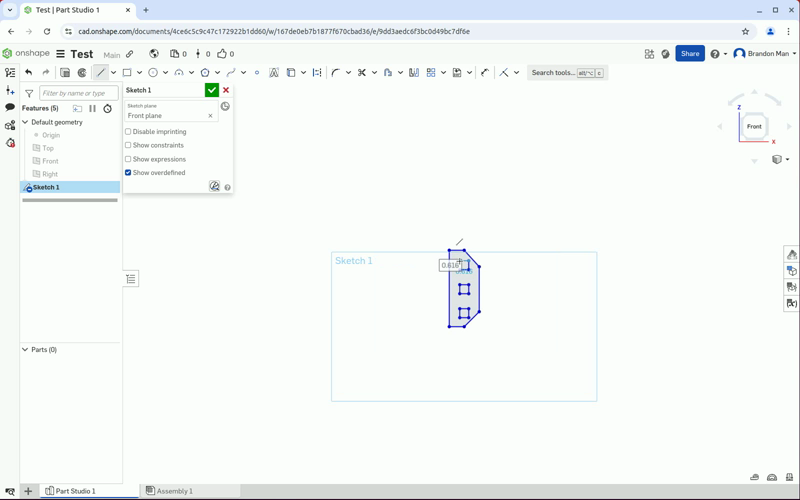
scroll(6)
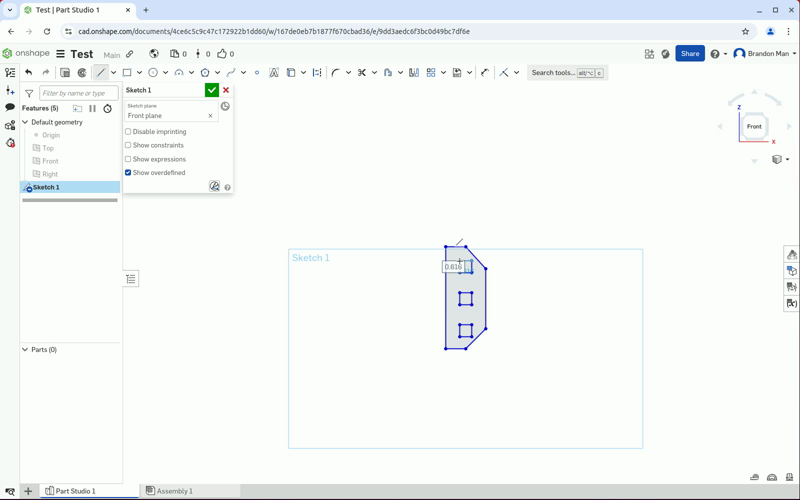
scroll(6)
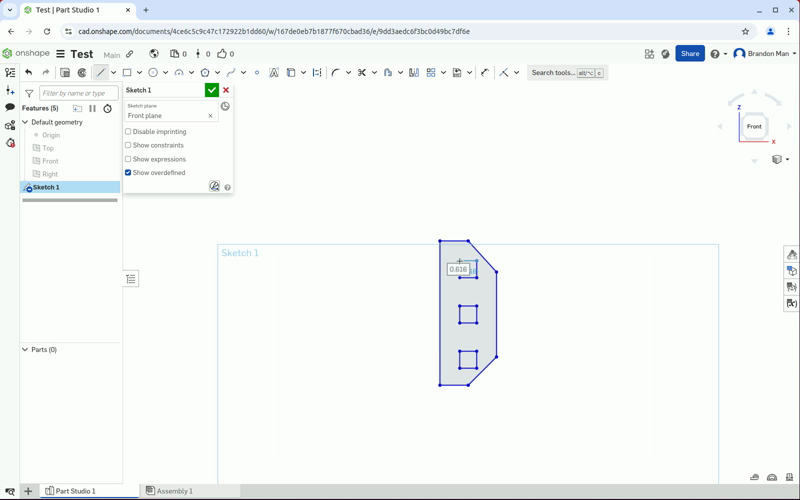
scroll(6)
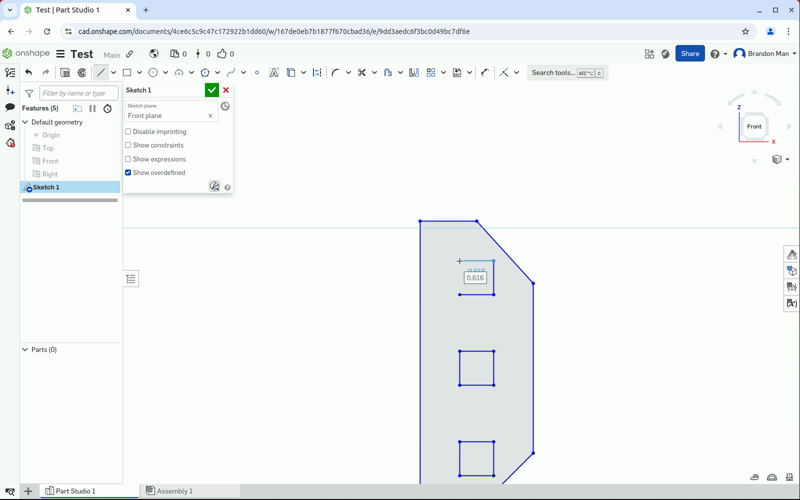
click(459, 260)
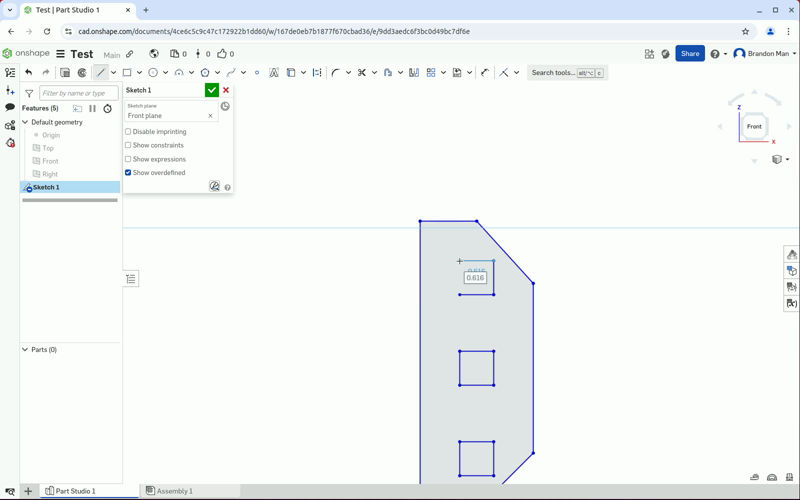
scroll(-6)
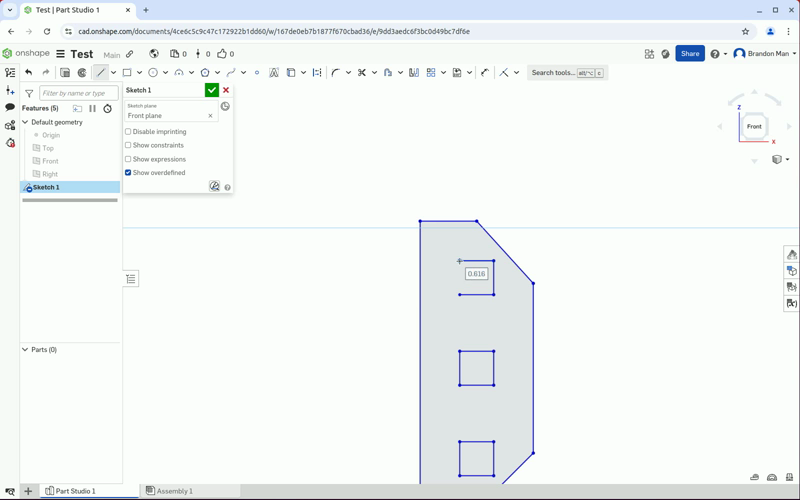
scroll(-6)
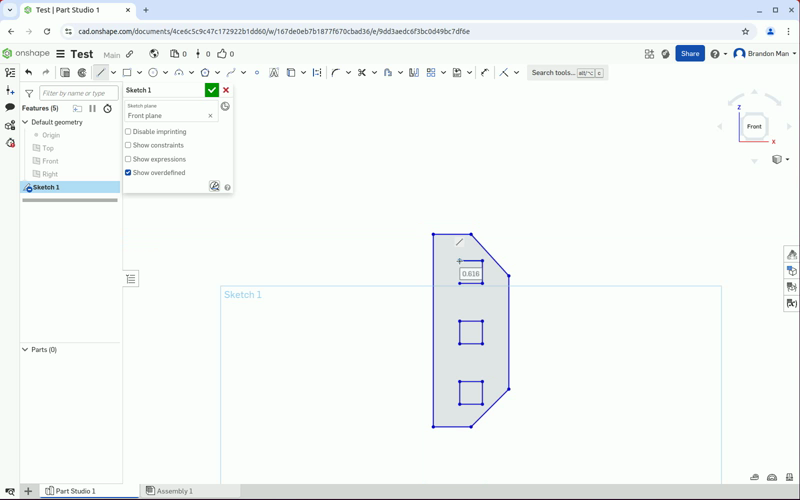
scroll(-6)
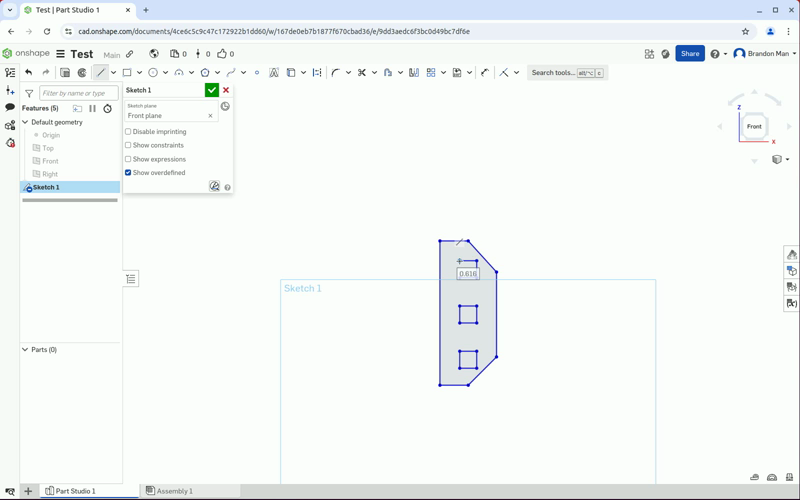
scroll(-6)
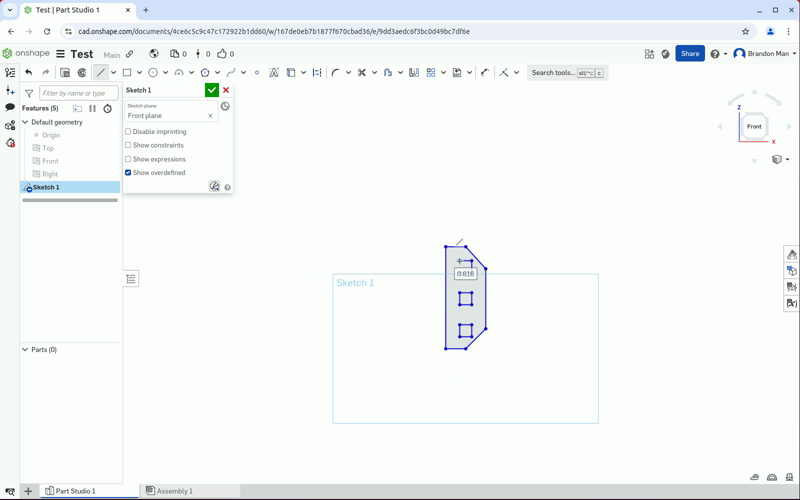
scroll(-6)
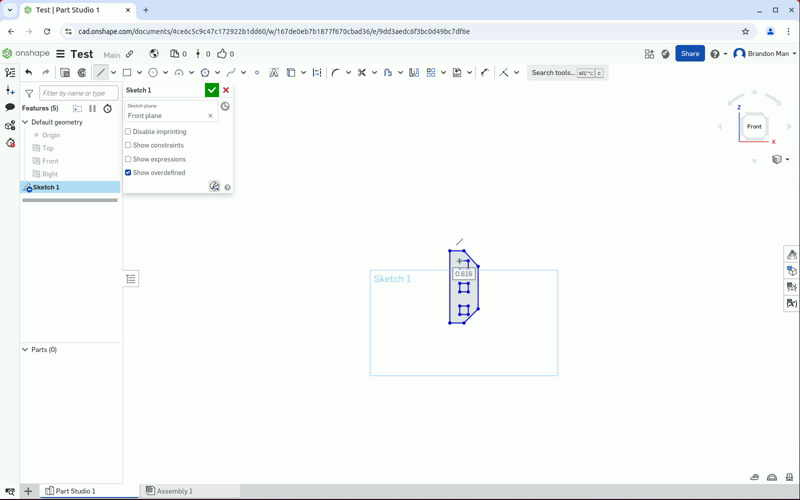
scroll(-6)
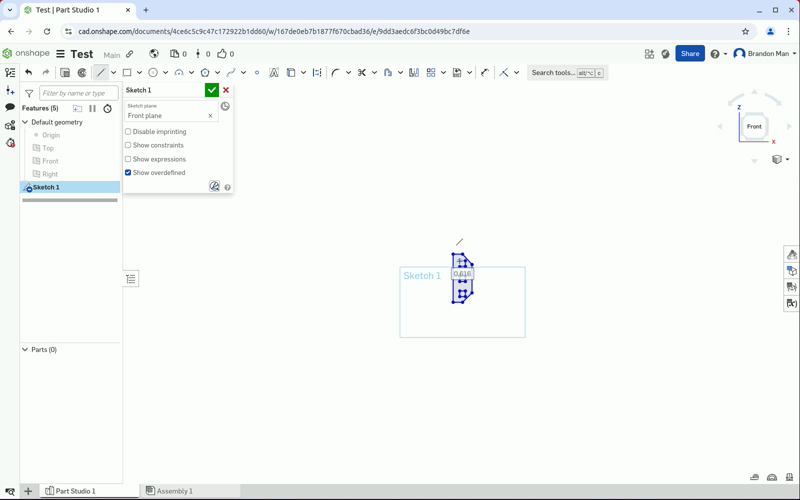
scroll(-6)
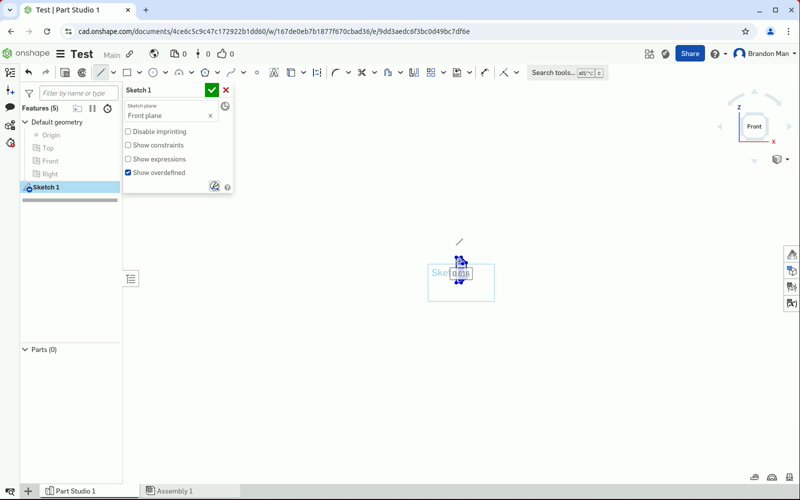
key_up(shift)
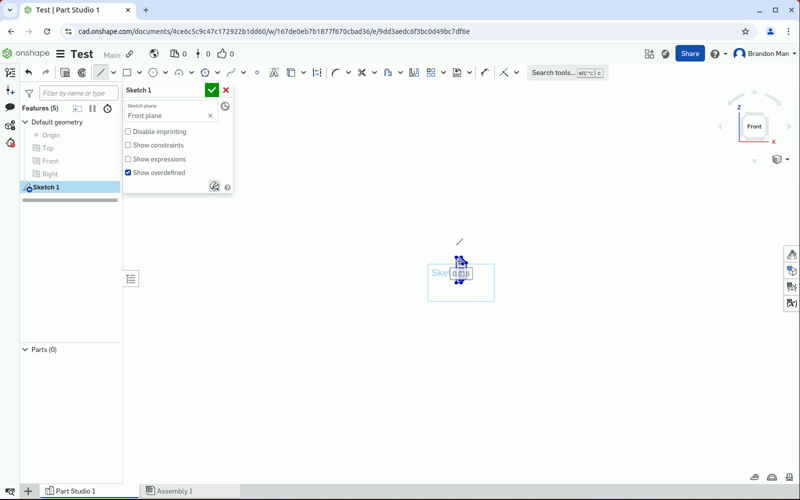
mouse_move(489, 260)
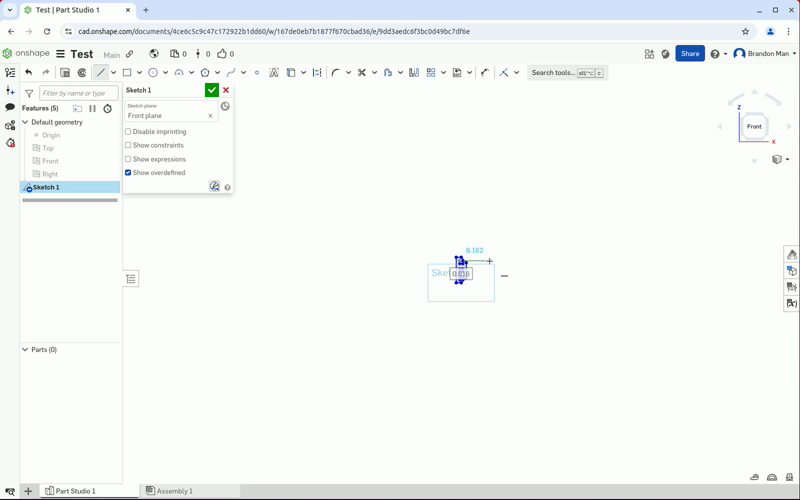
key_down(shift)
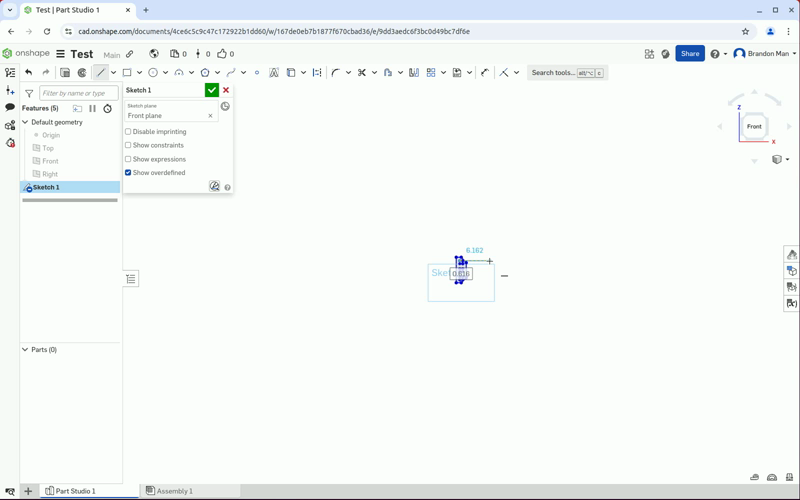
mouse_move(459, 263)
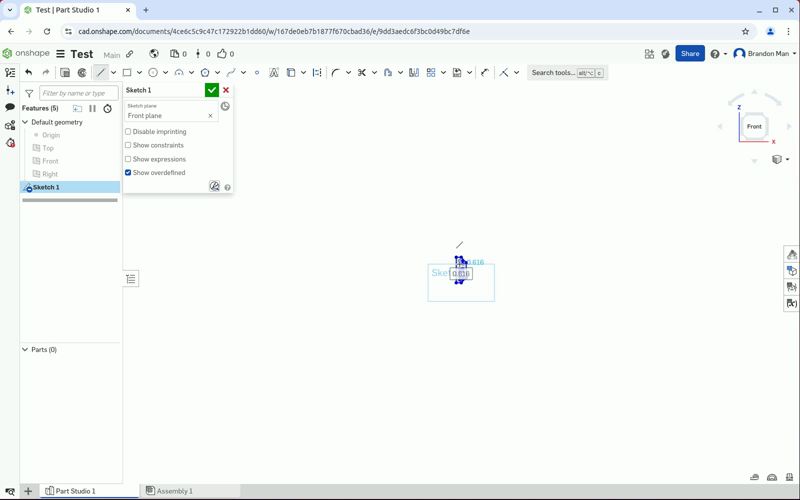
scroll(6)
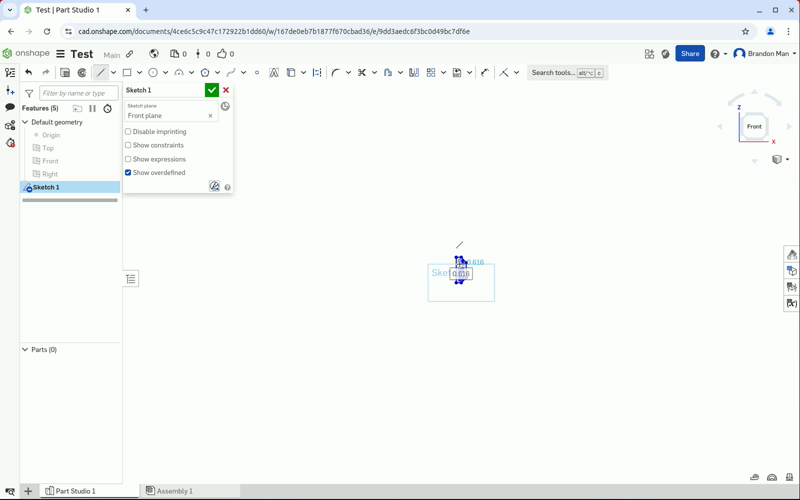
scroll(6)
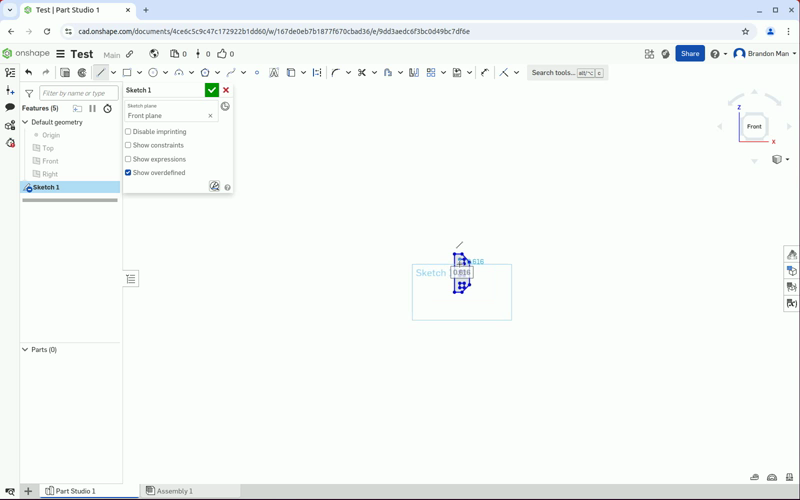
scroll(6)
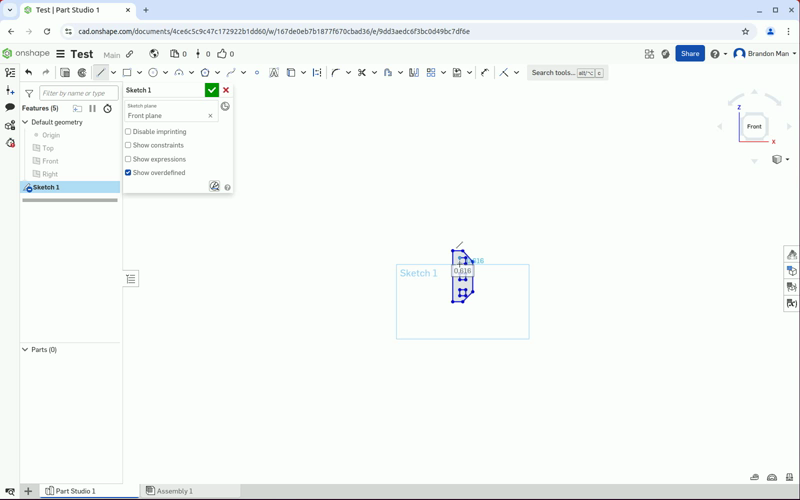
scroll(6)
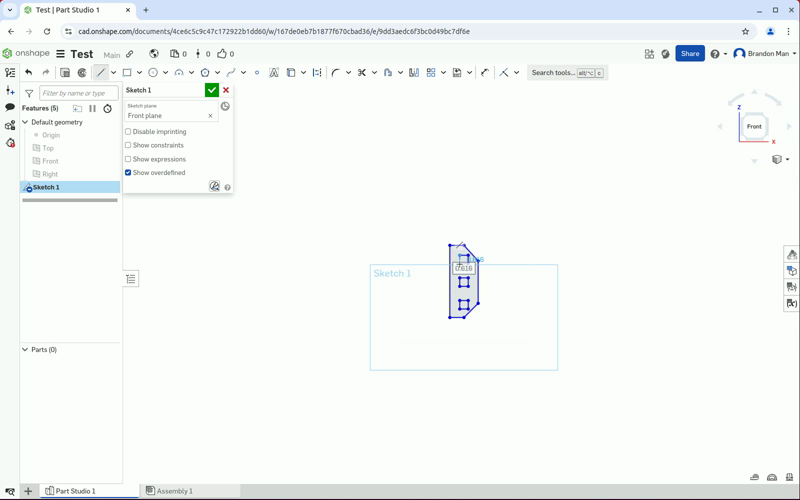
scroll(6)
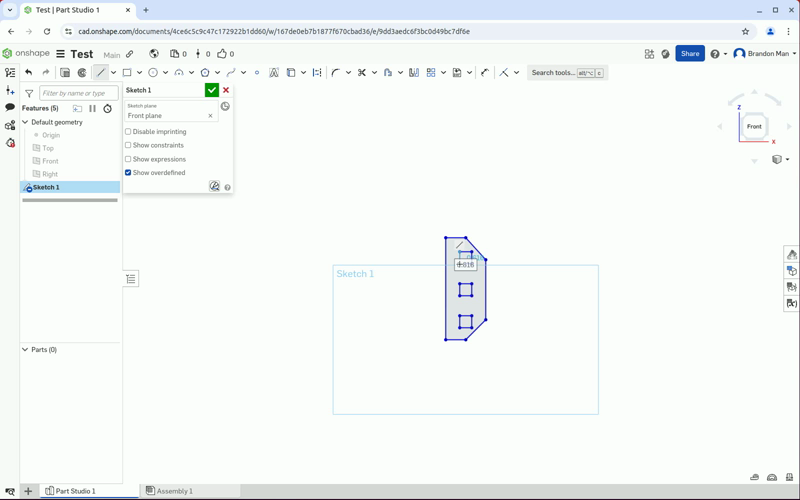
scroll(6)
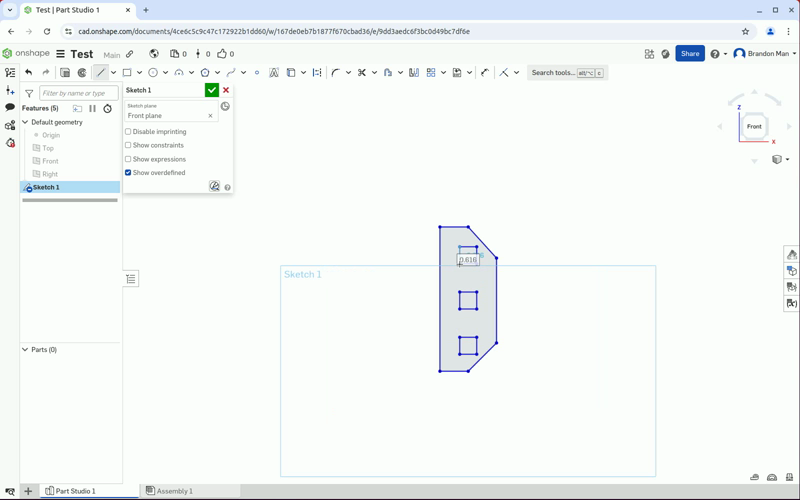
scroll(6)
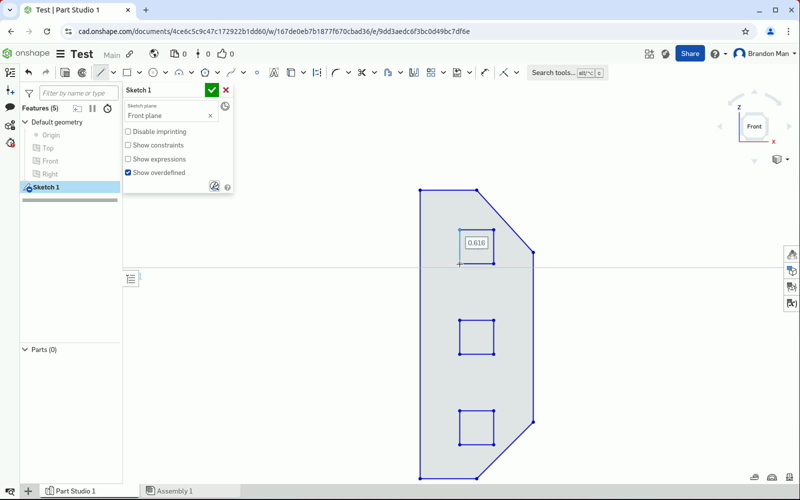
key_up(shift)
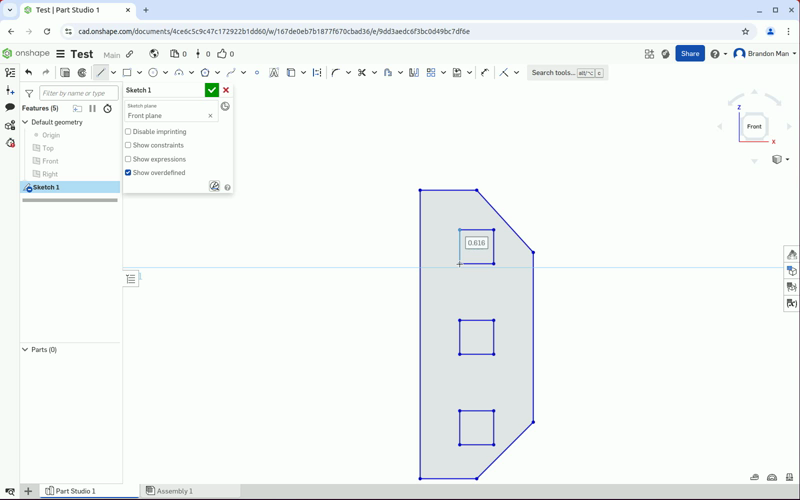
click(459, 263)
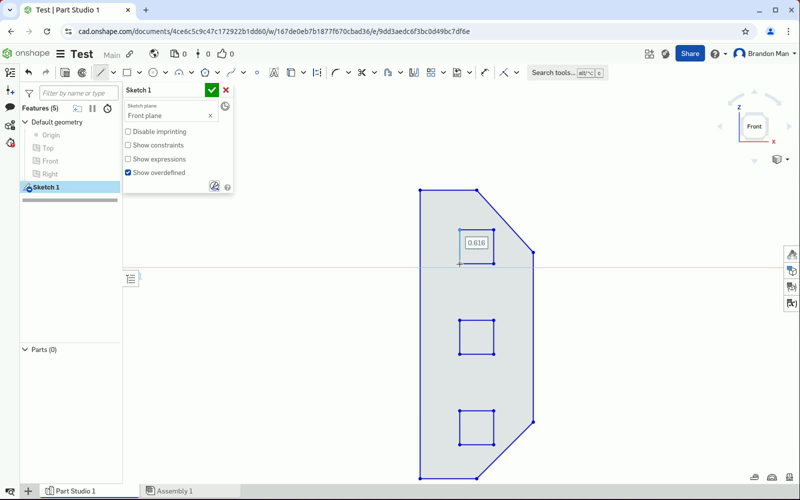
scroll(-6)
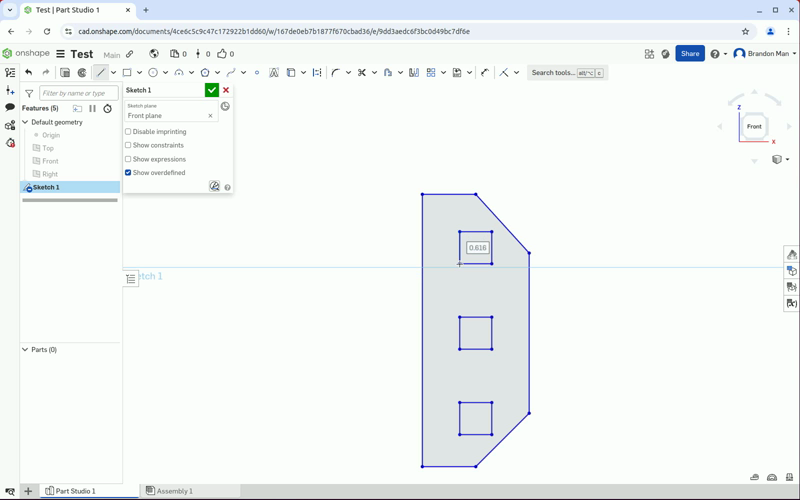
scroll(-6)
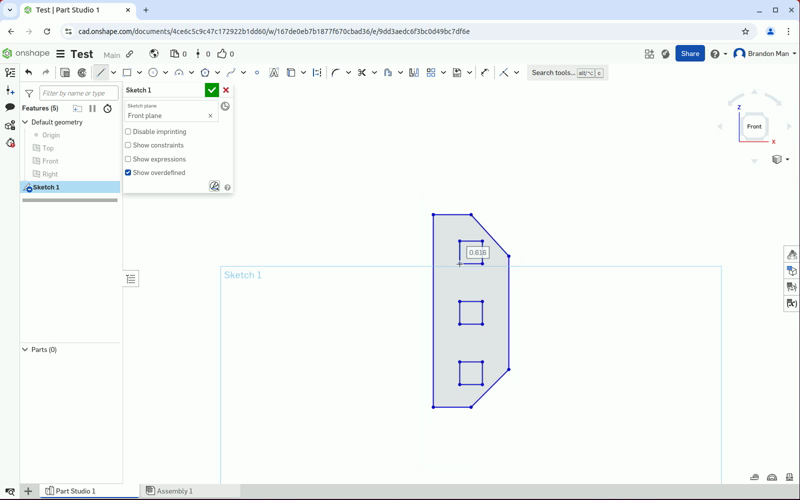
scroll(-6)
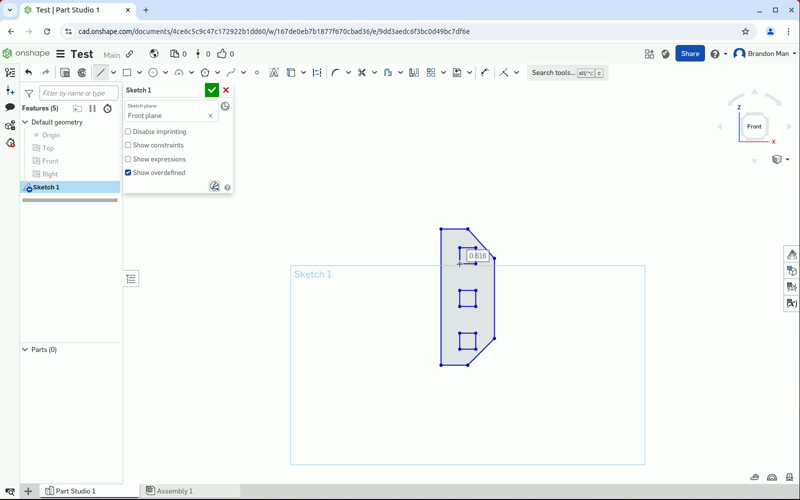
scroll(-6)
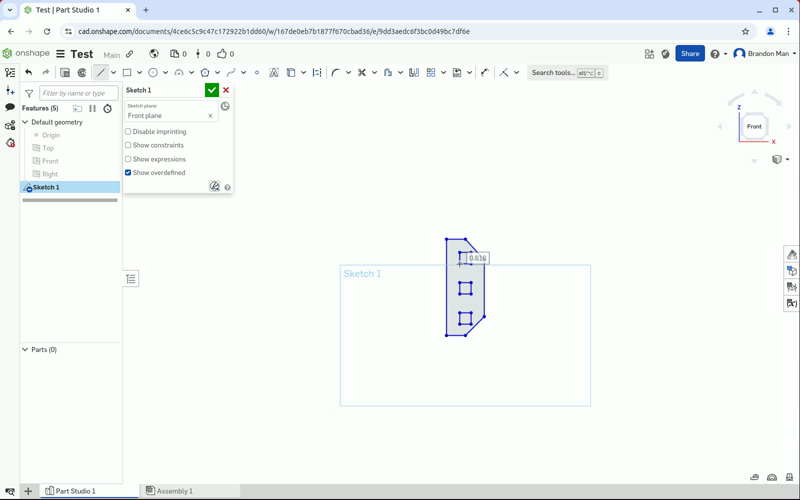
scroll(-6)
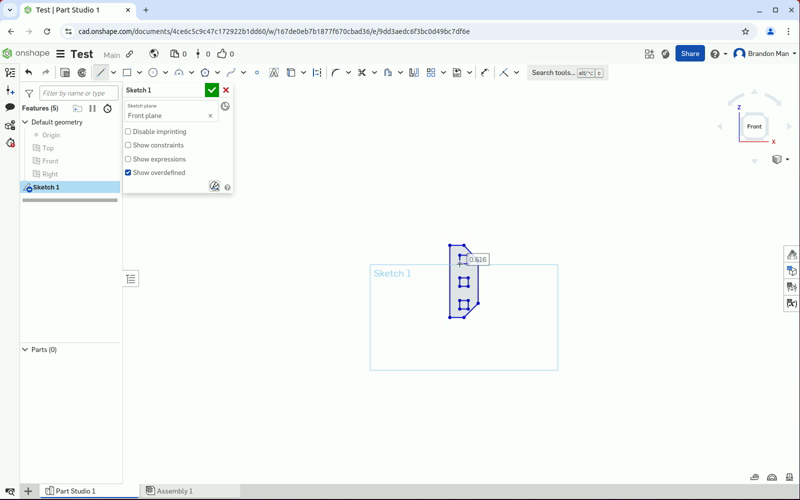
scroll(-6)
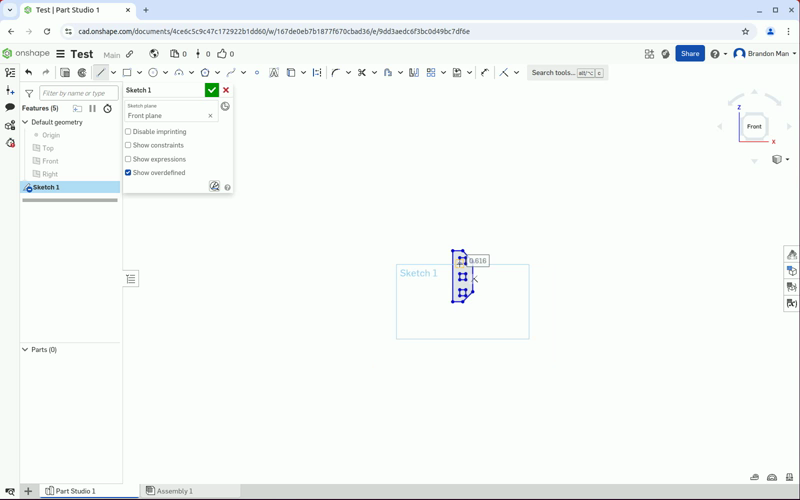
scroll(-6)
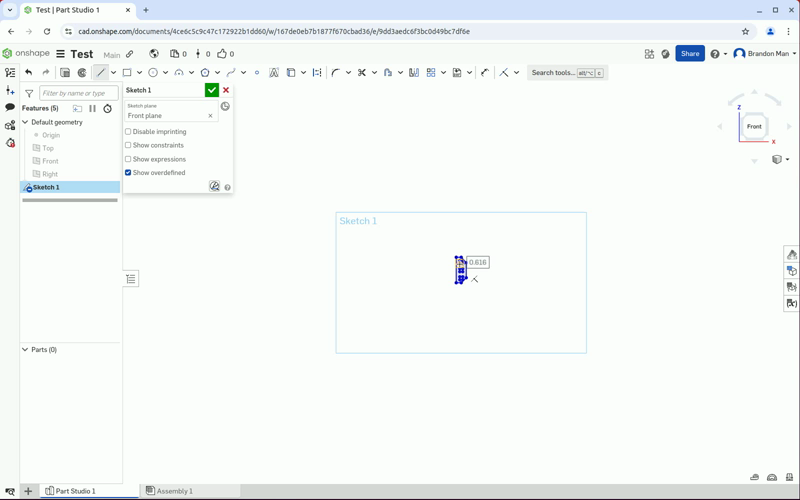
key(esc)
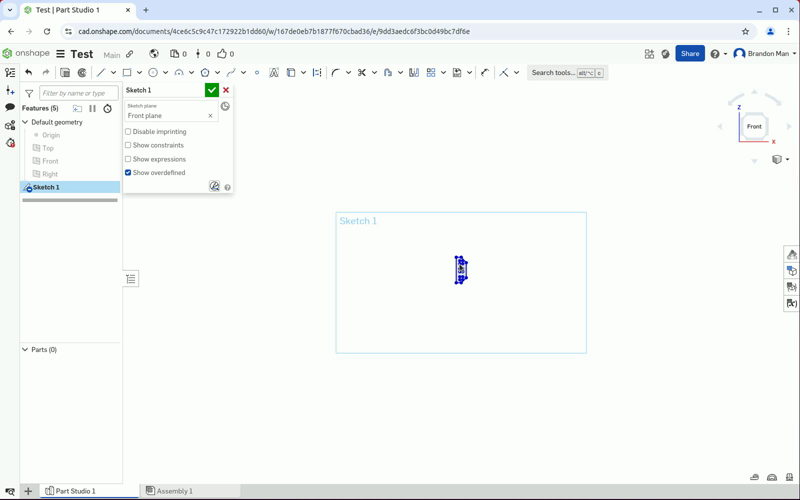
mouse_move(460, 264)
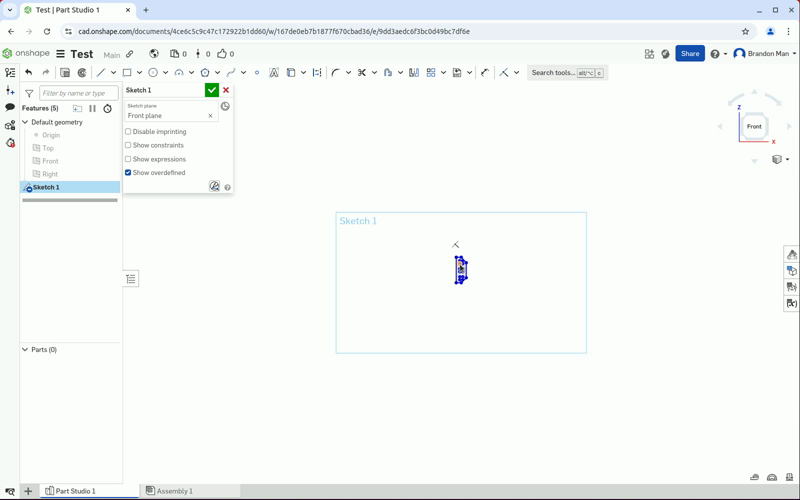
scroll(6)
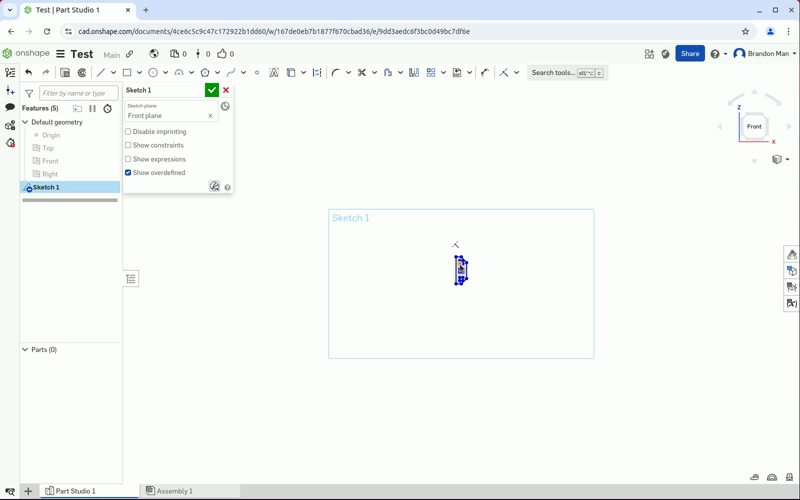
scroll(6)
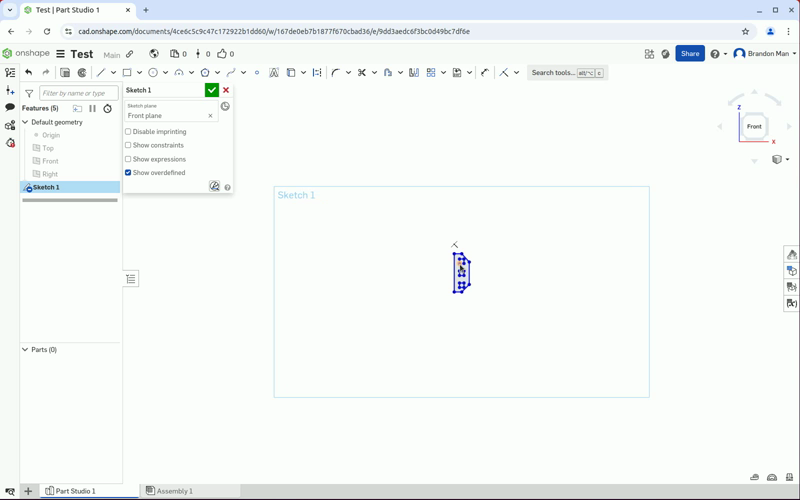
scroll(6)
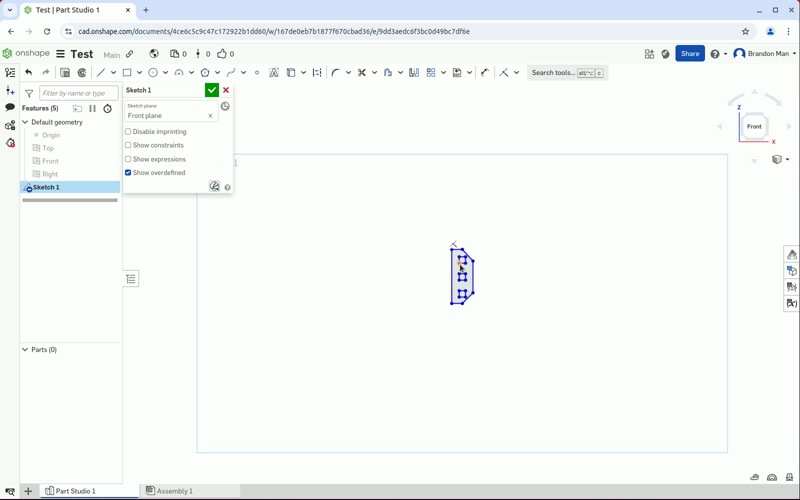
scroll(6)
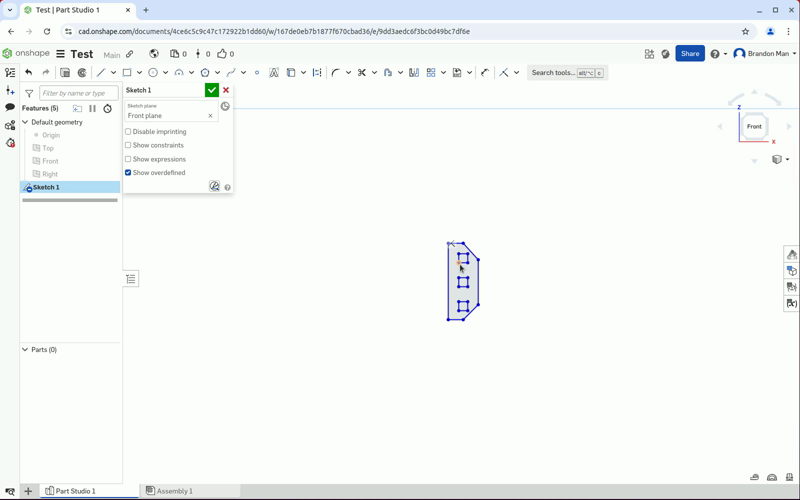
scroll(6)
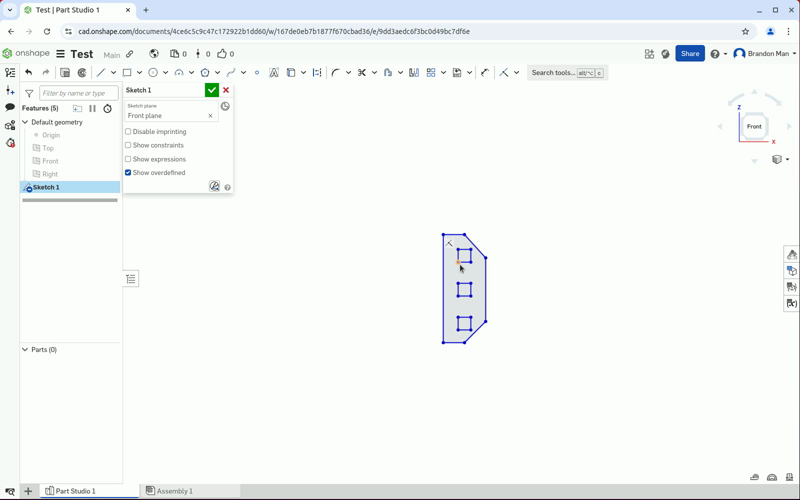
scroll(6)
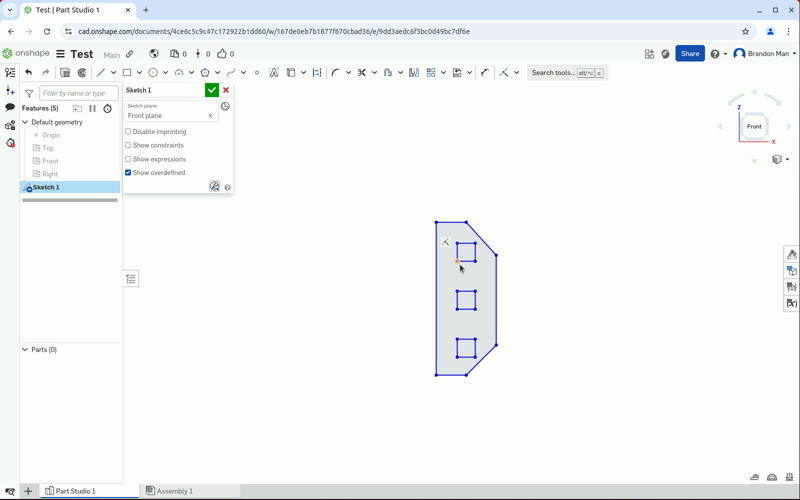
scroll(6)
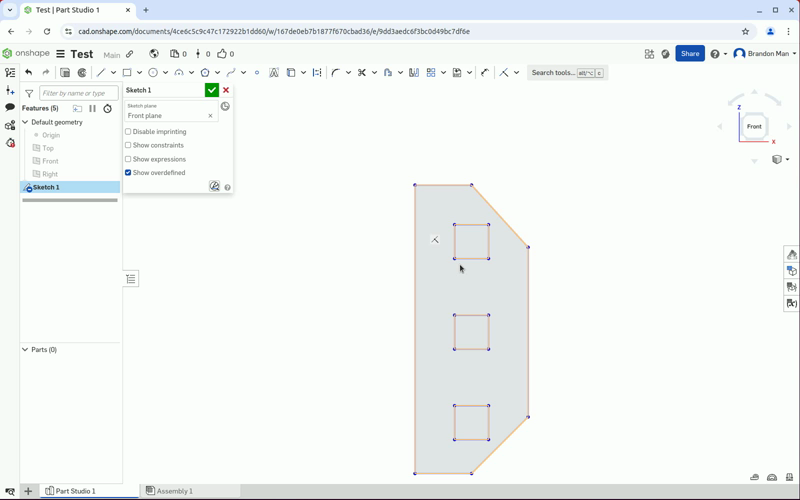
click(460, 264)
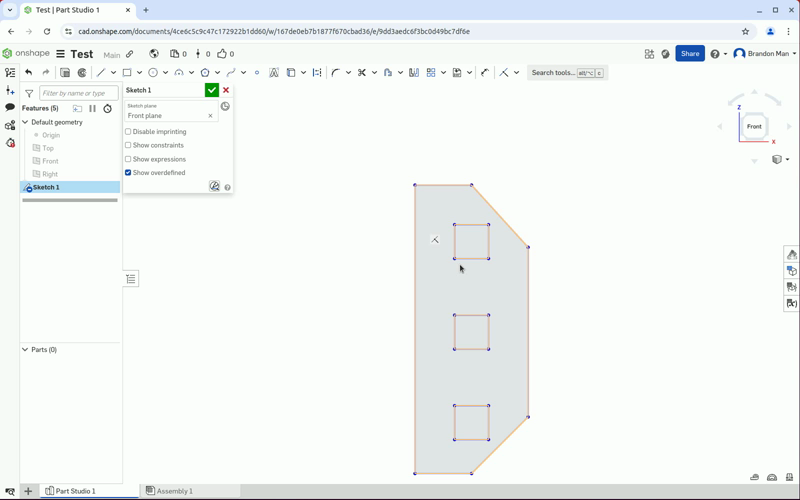
scroll(-6)
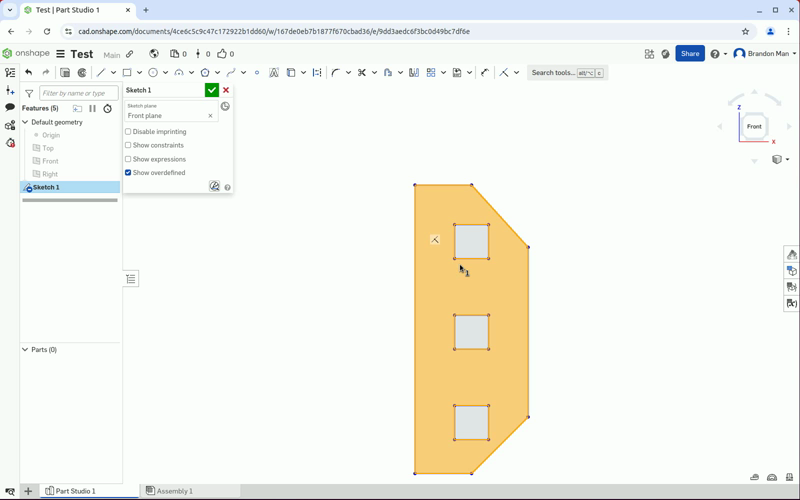
scroll(-6)
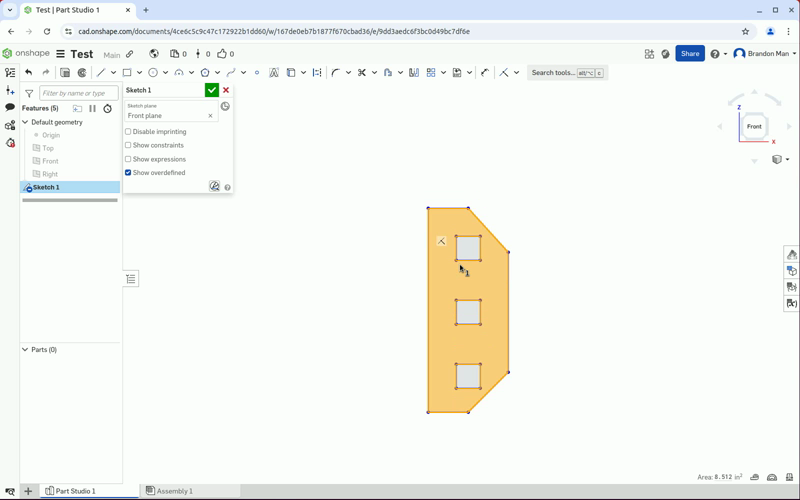
scroll(-6)
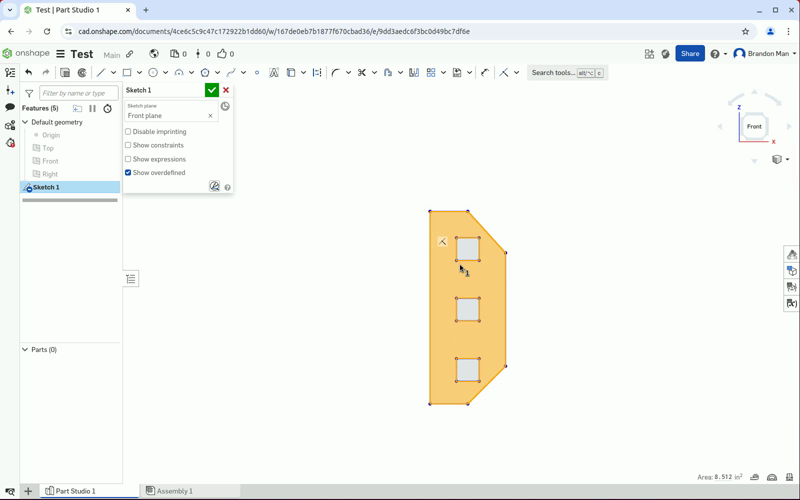
scroll(-6)
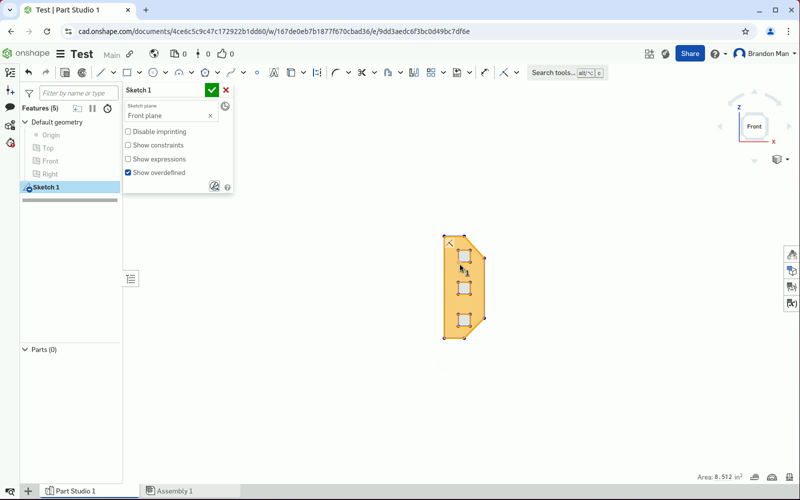
scroll(-6)
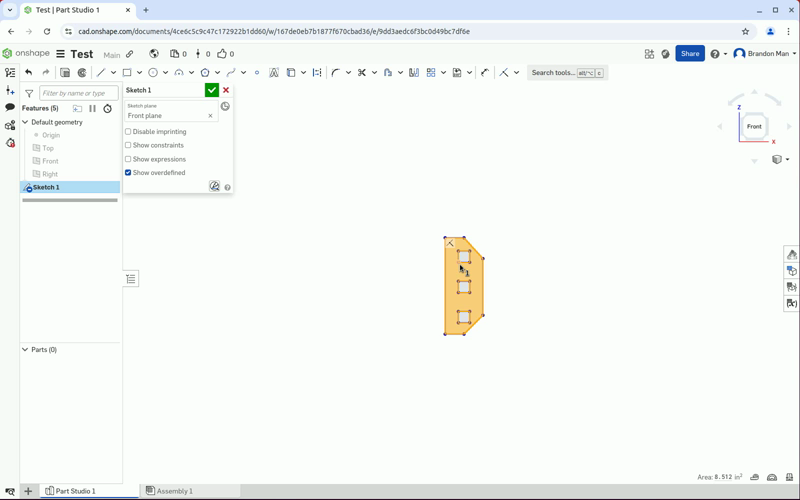
scroll(-6)
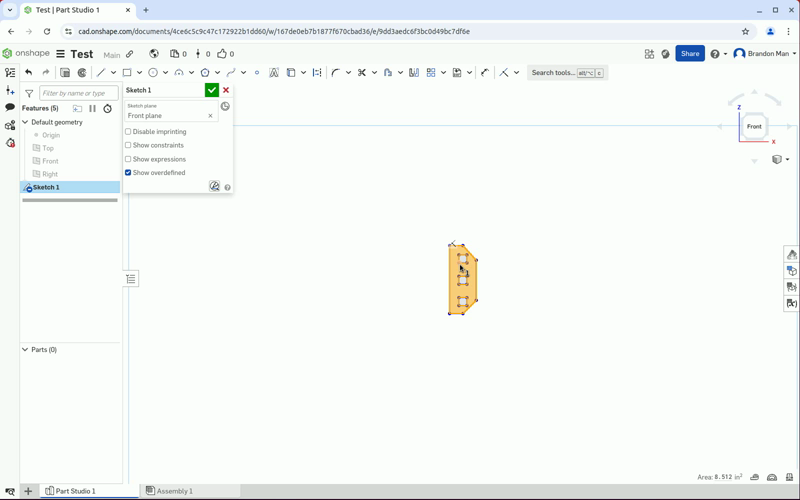
scroll(-6)
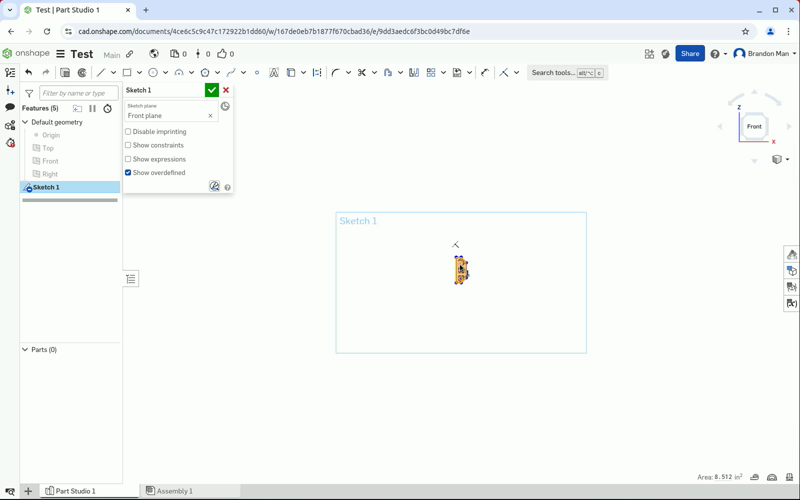
mouse_move(73, 352)
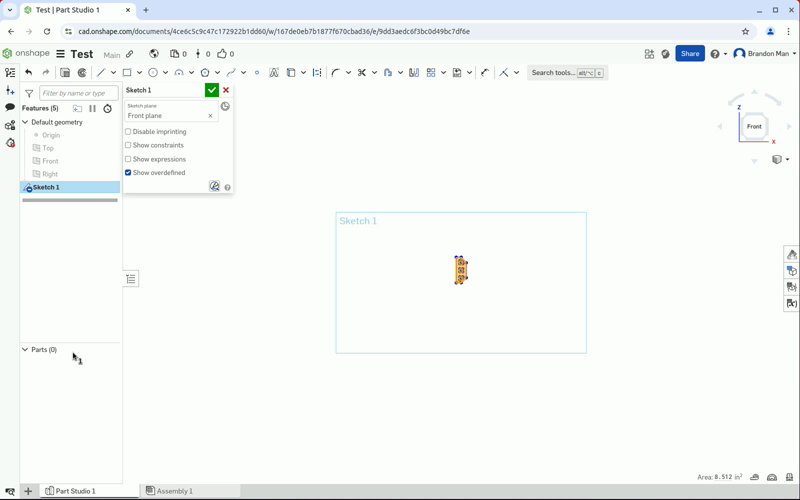
key(shift+y)
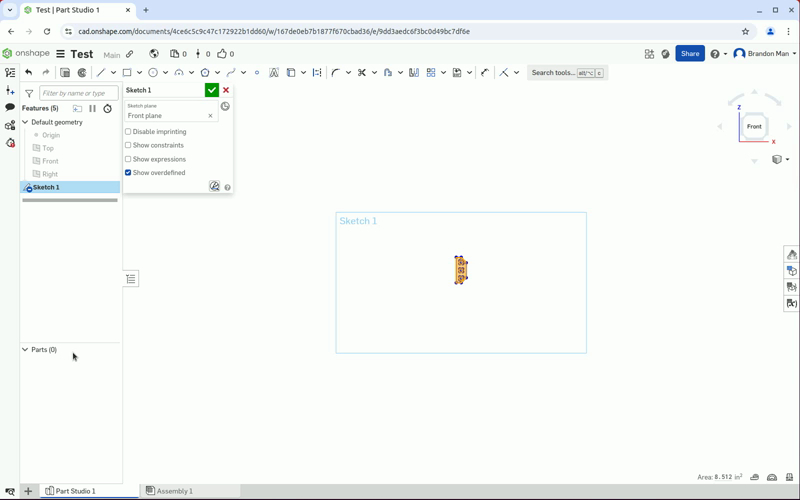
key(shift+e)
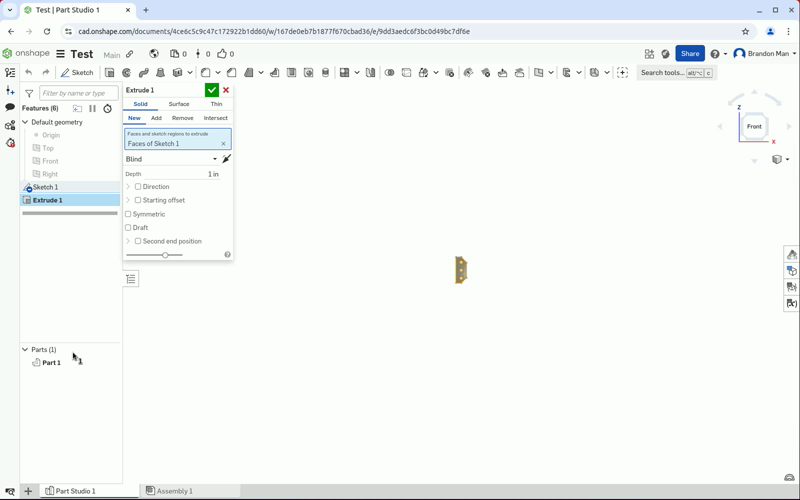
mouse_move(143, 106)
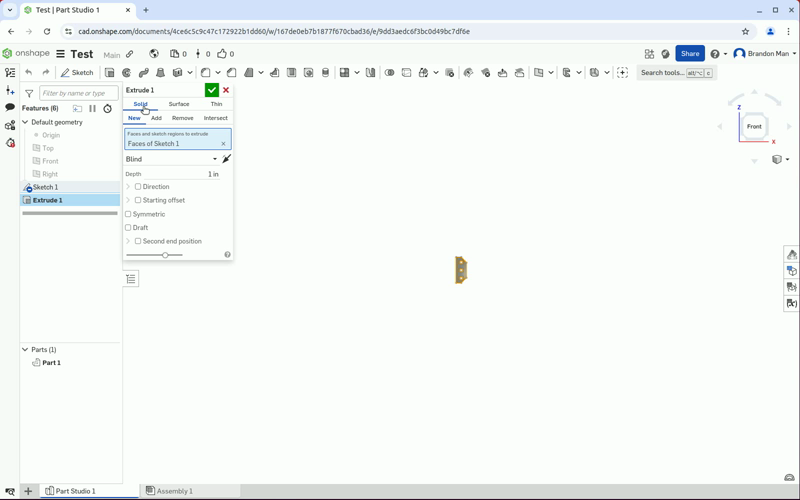
click(143, 106)
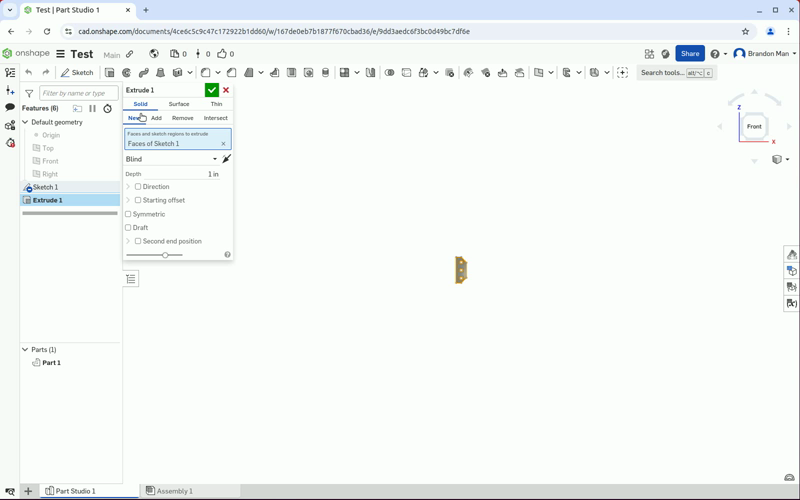
mouse_move(137, 120)
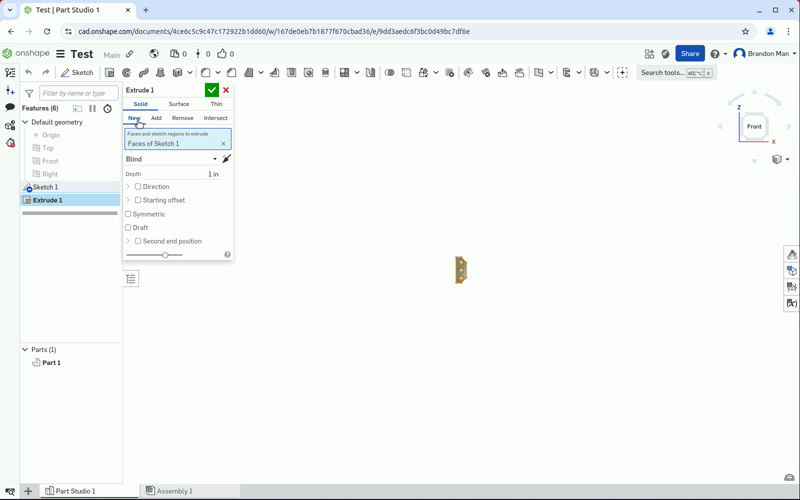
click(137, 120)
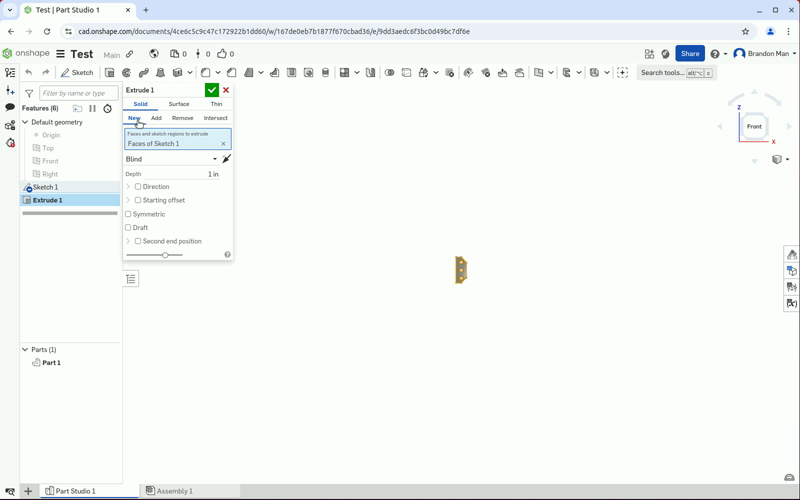
key(tab, 4)
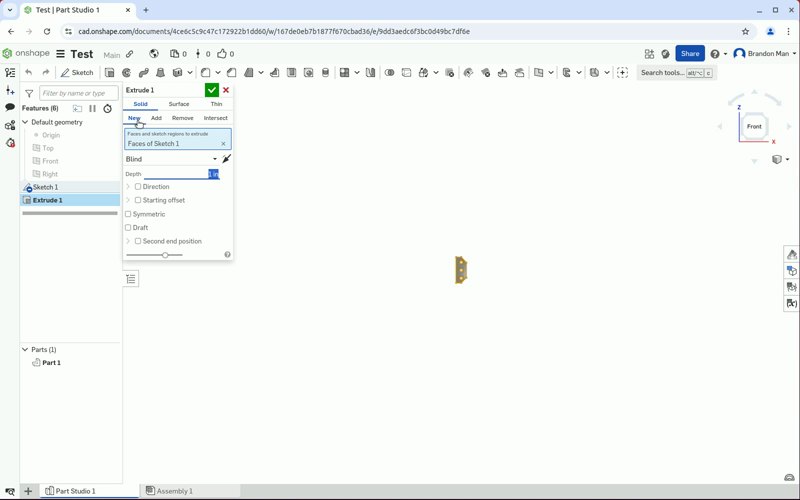
text(3.851)
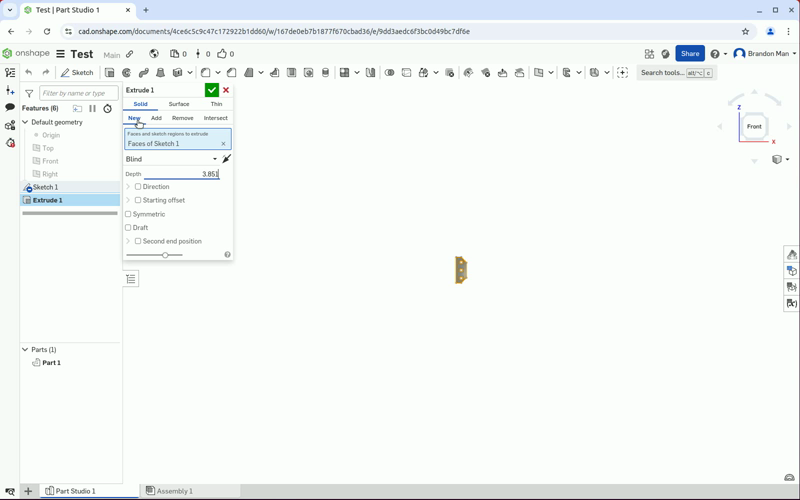
key(enter)
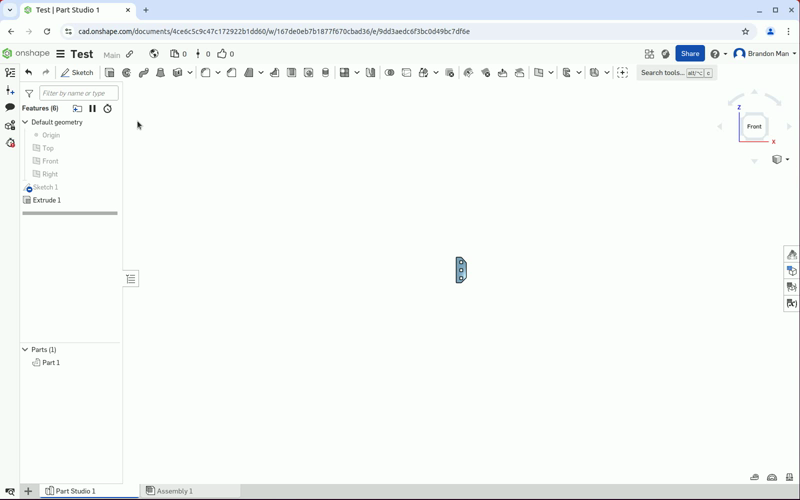
key(shift+h)
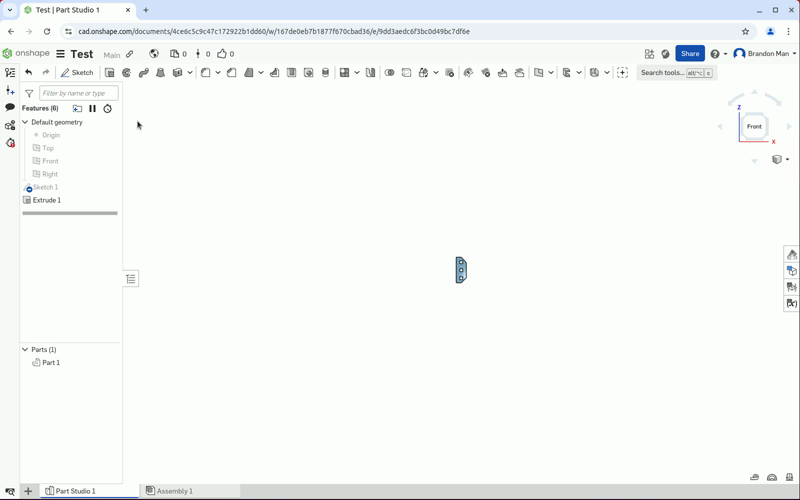
key(shift+h)
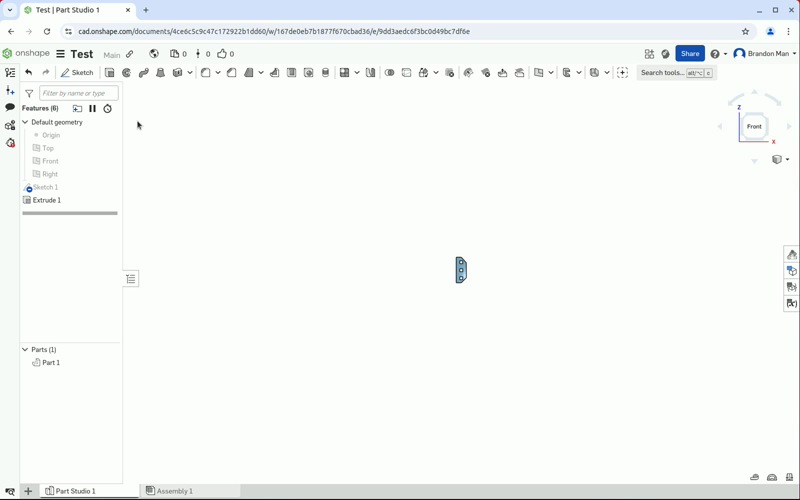
mouse_move(73, 189)
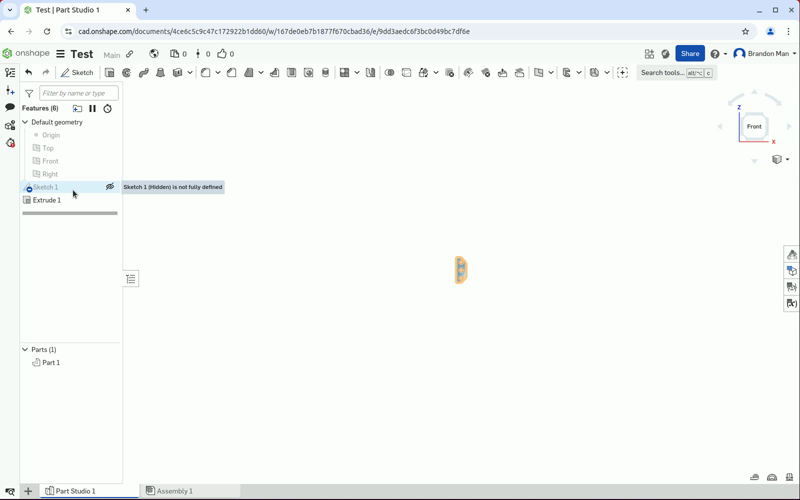
click(73, 189)
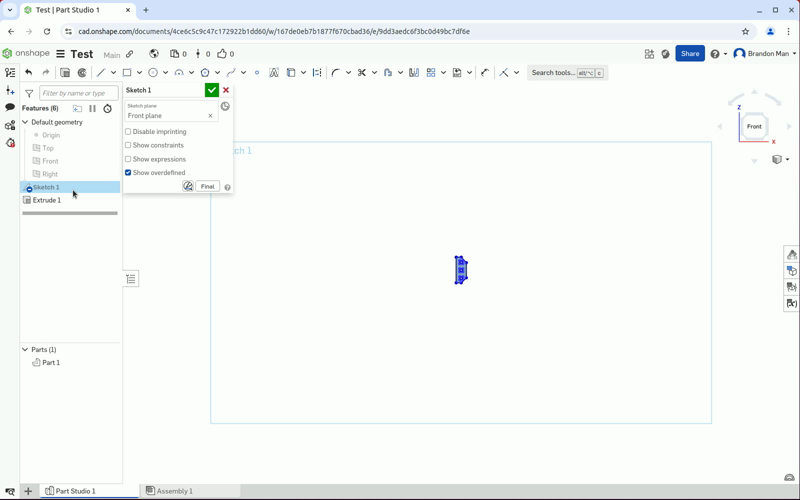
mouse_move(229, 92)
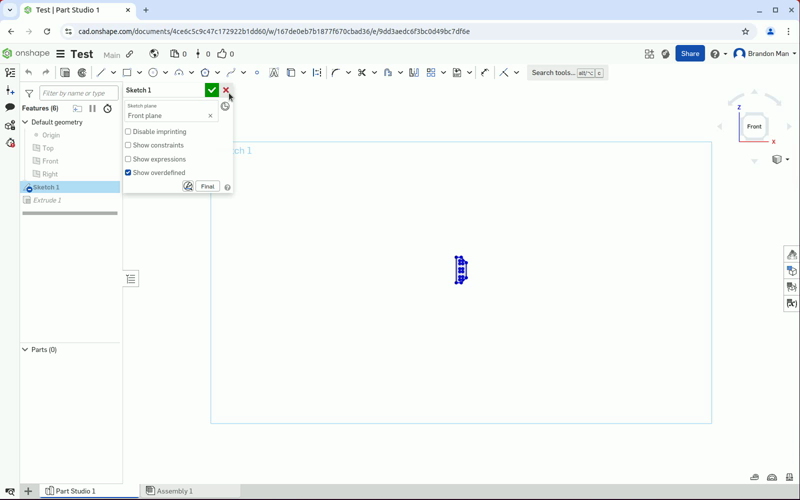
click(229, 92)
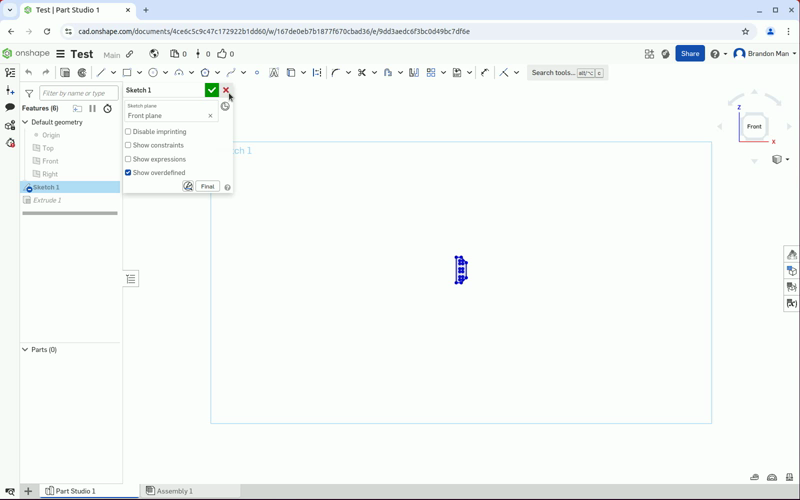
key(shift+s)
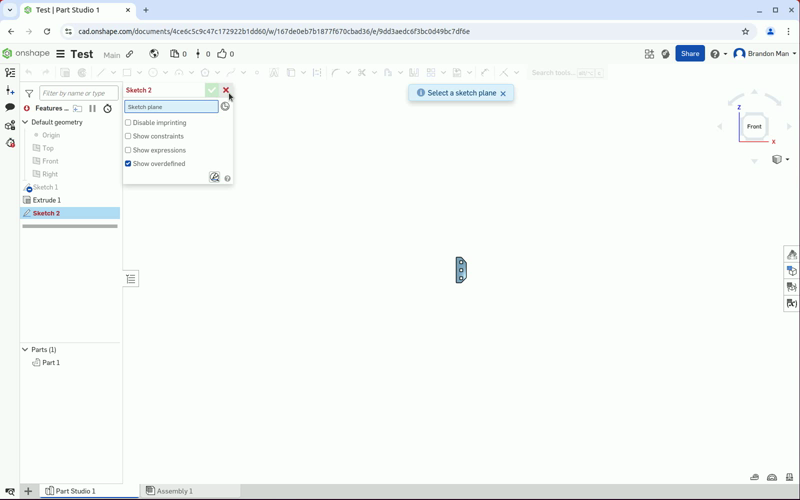
mouse_move(73, 163)
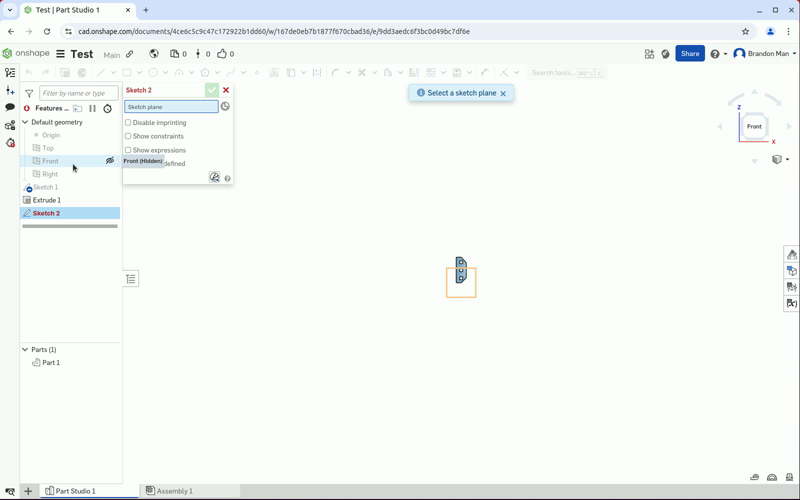
click(73, 163)
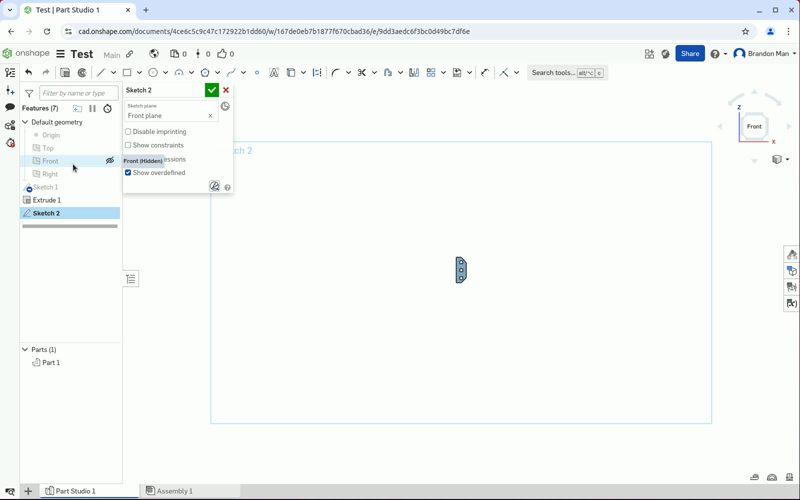
mouse_move(73, 352)
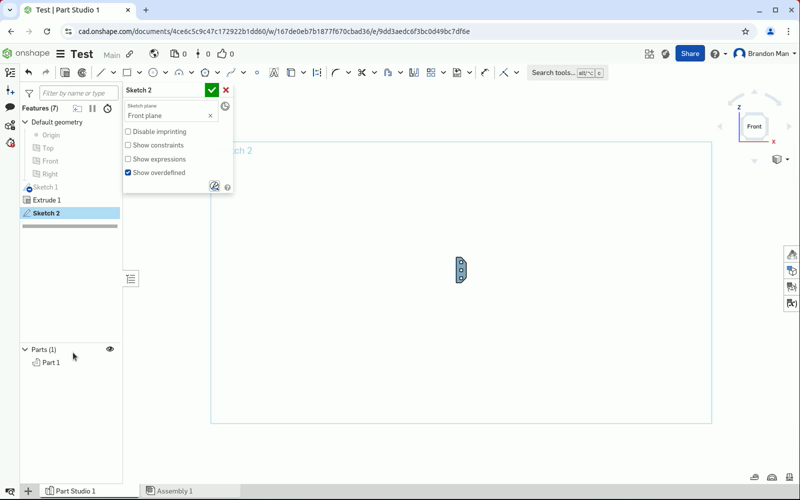
key(y)
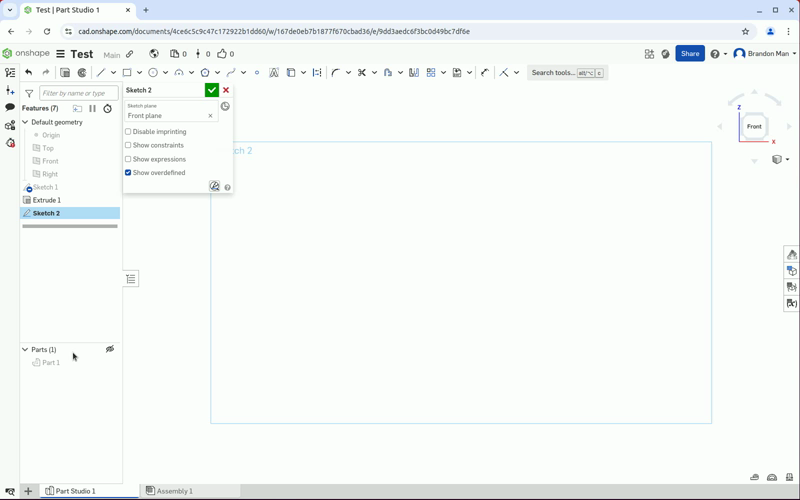
key(l)
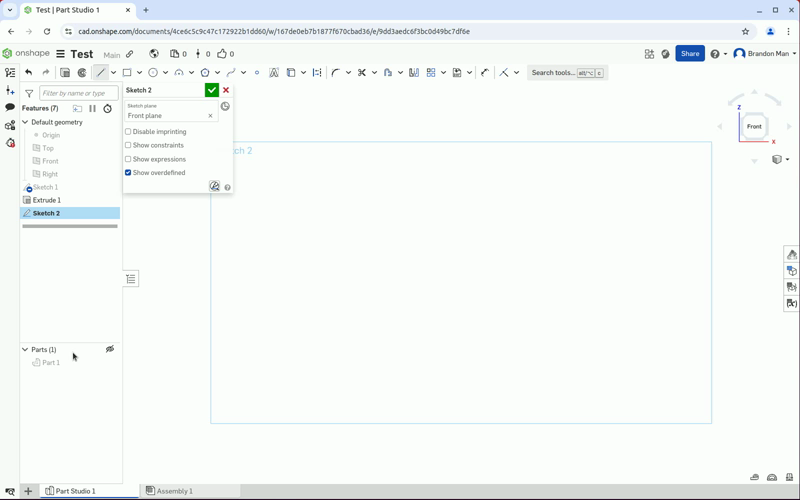
key_down(shift)
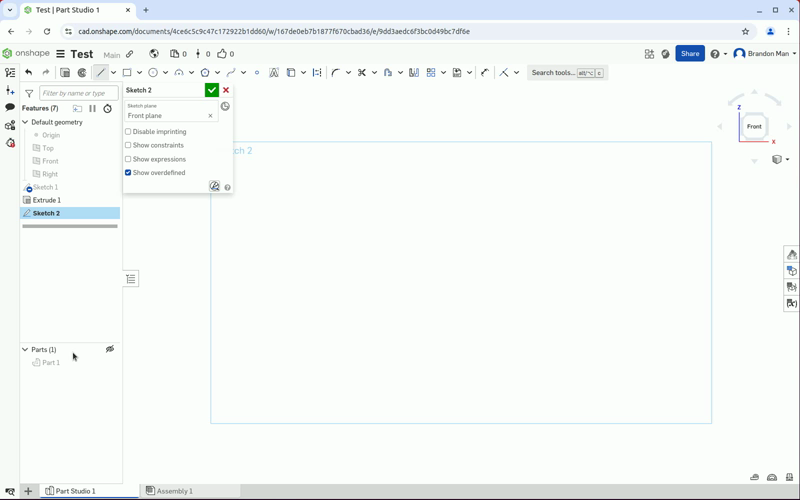
mouse_move(459, 264)
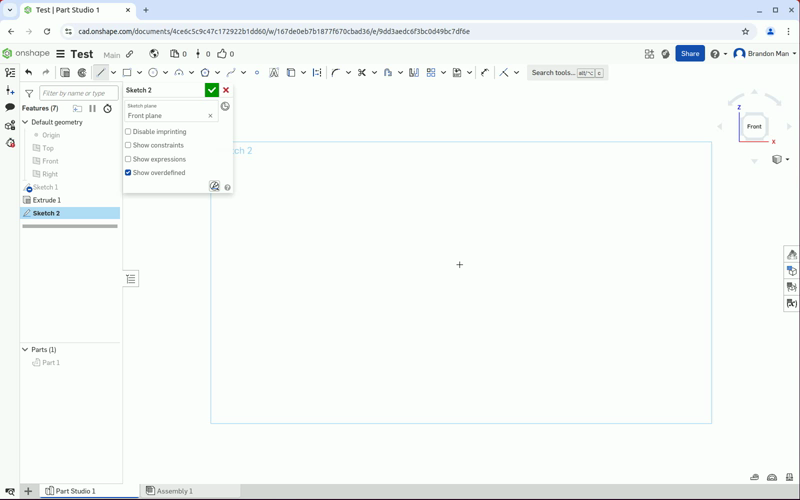
click(459, 264)
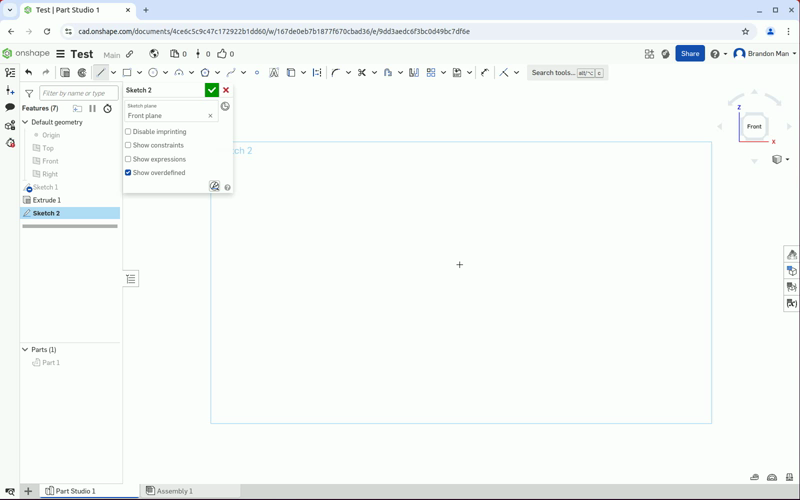
key_up(shift)
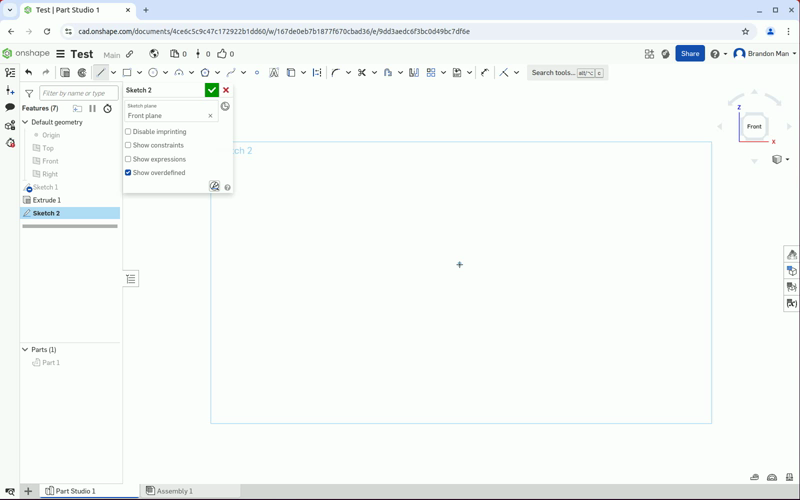
key_down(shift)
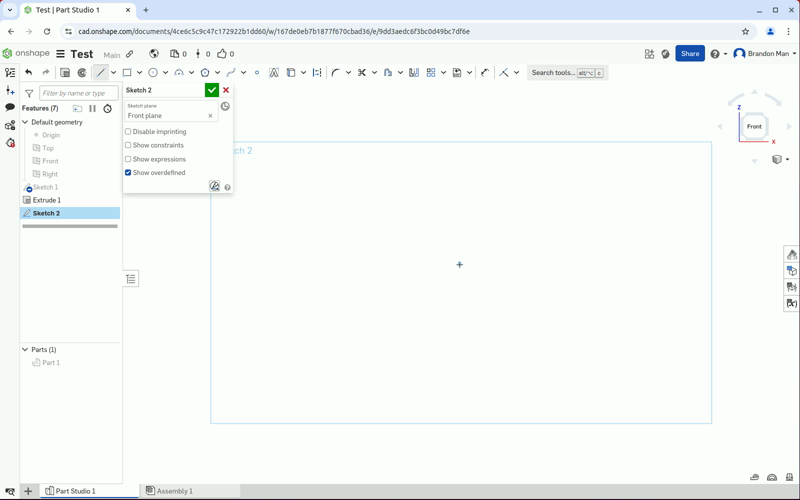
mouse_move(489, 264)
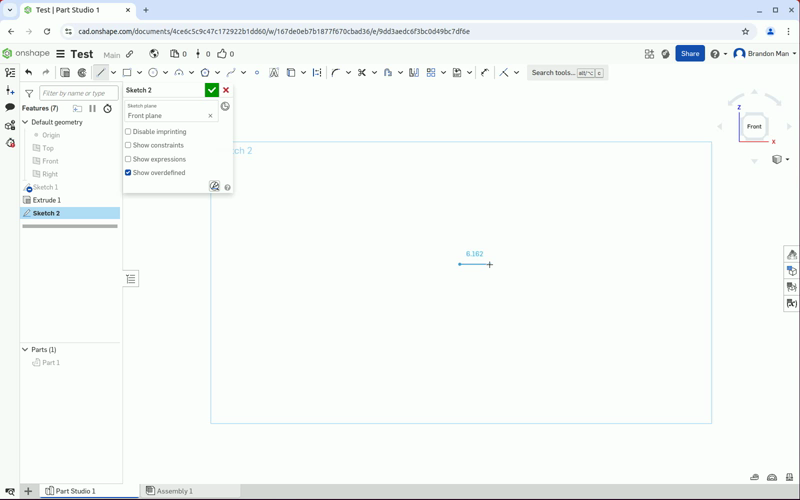
mouse_move(464, 264)
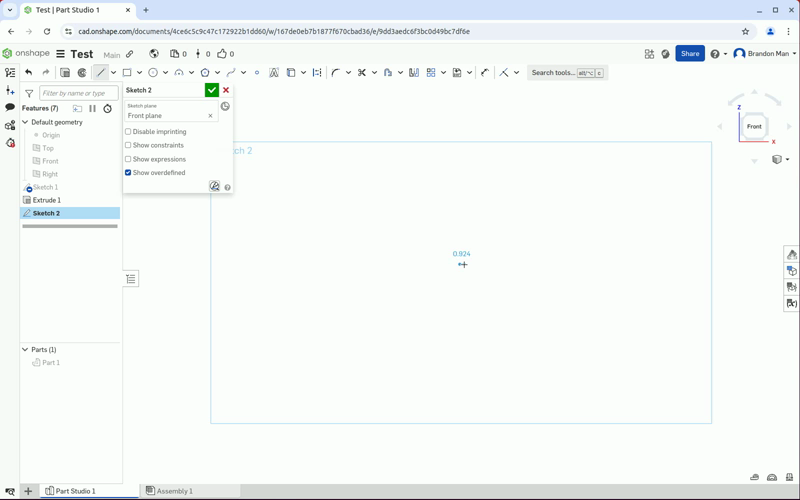
scroll(6)
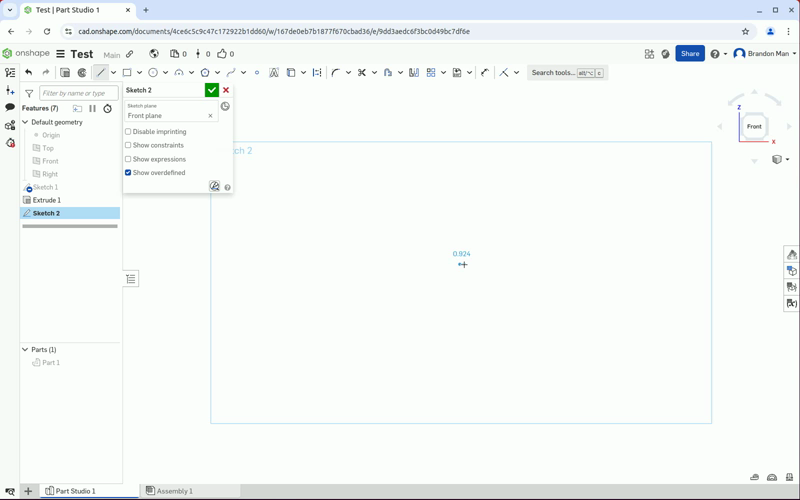
scroll(6)
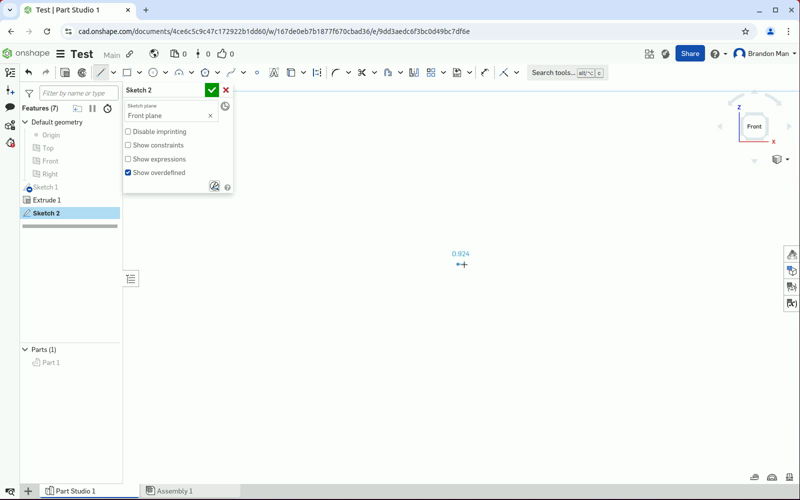
scroll(6)
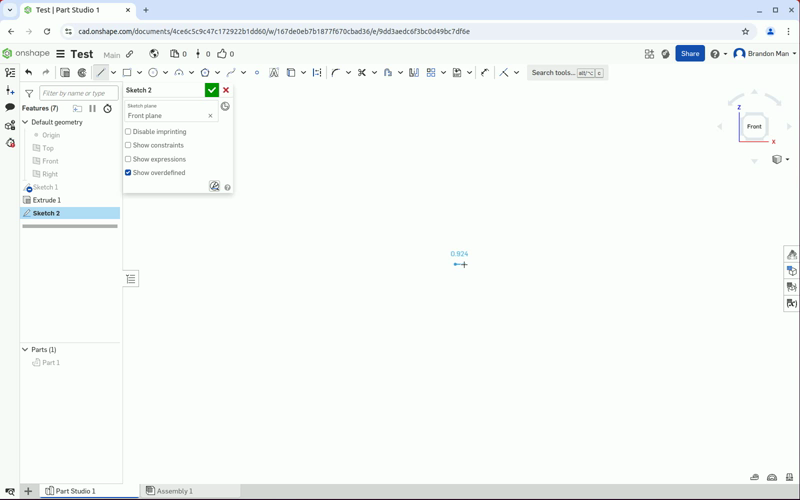
scroll(6)
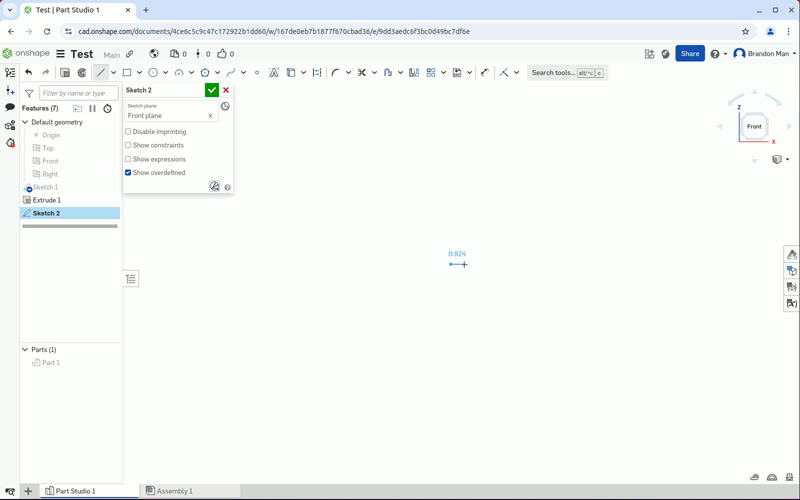
scroll(6)
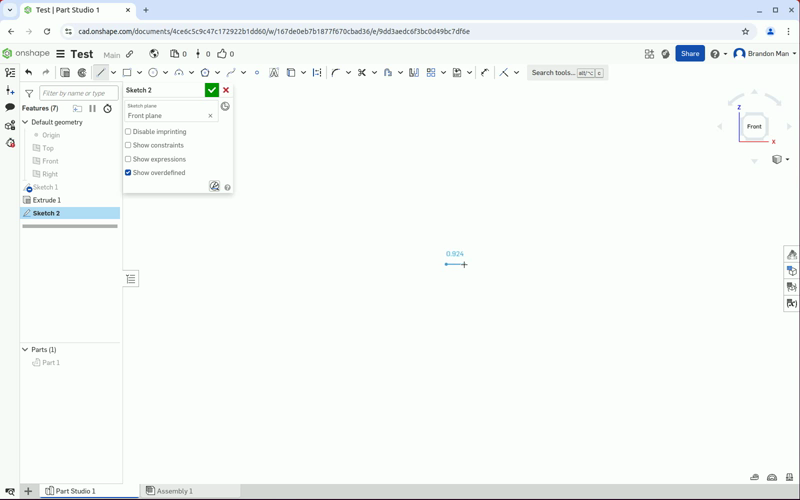
scroll(6)
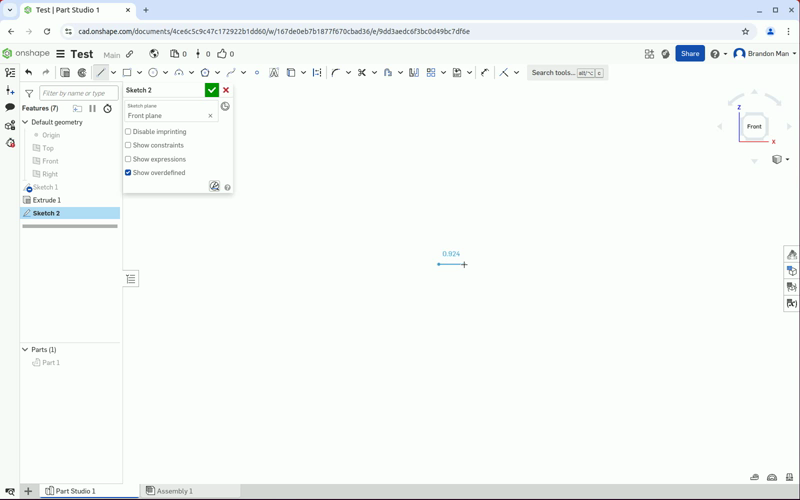
scroll(6)
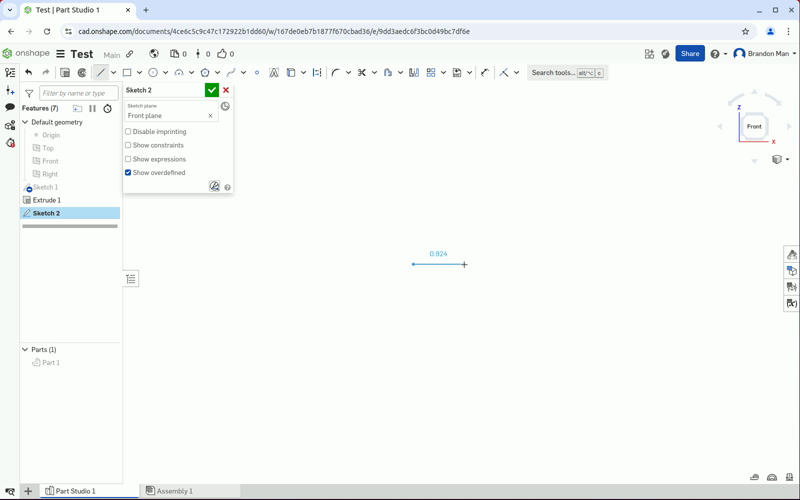
click(464, 264)
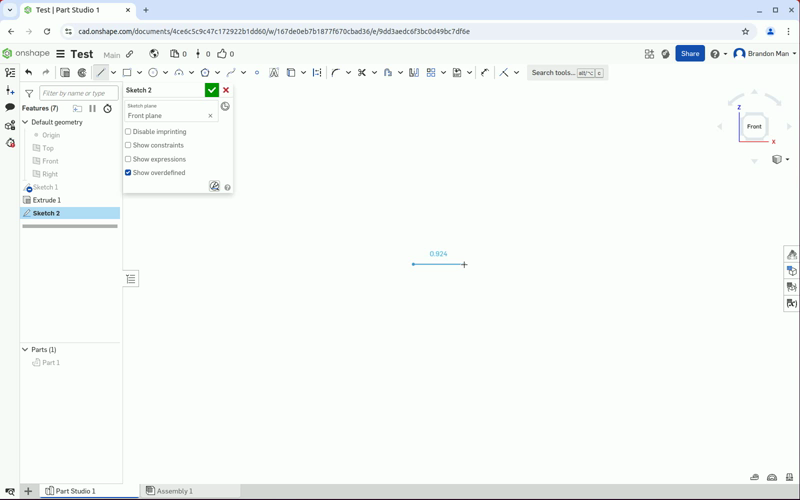
scroll(-6)
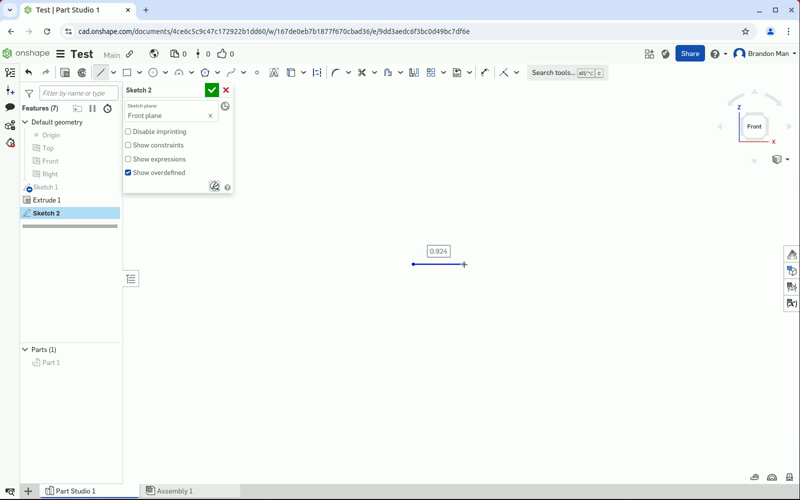
scroll(-6)
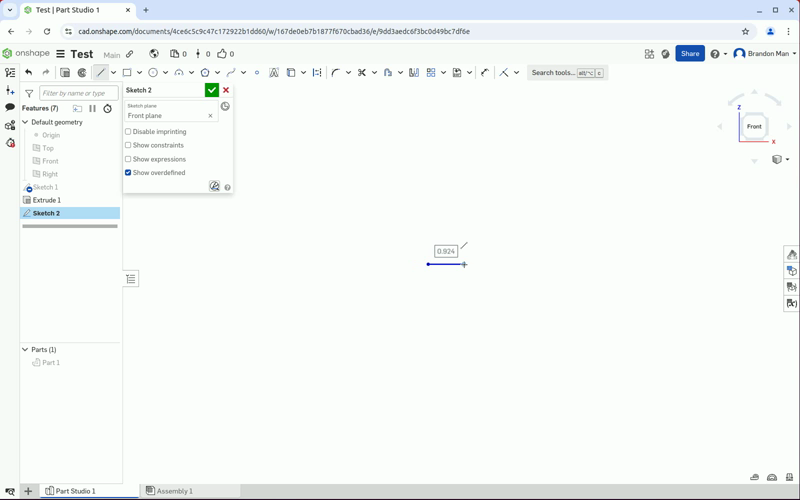
scroll(-6)
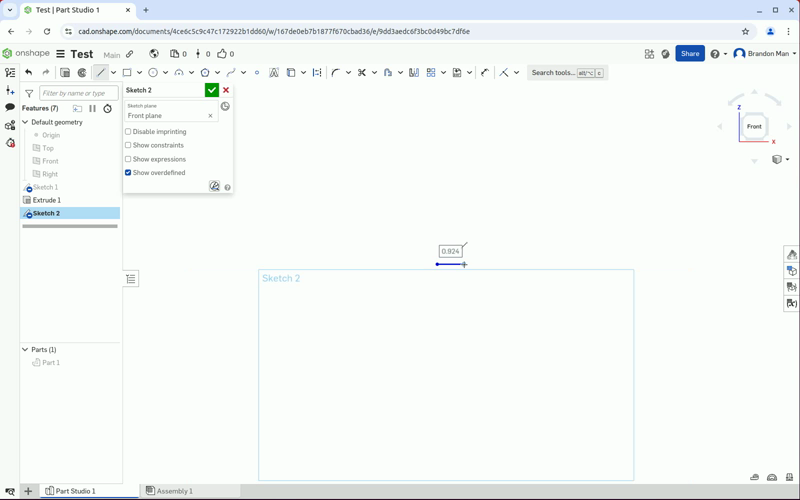
scroll(-6)
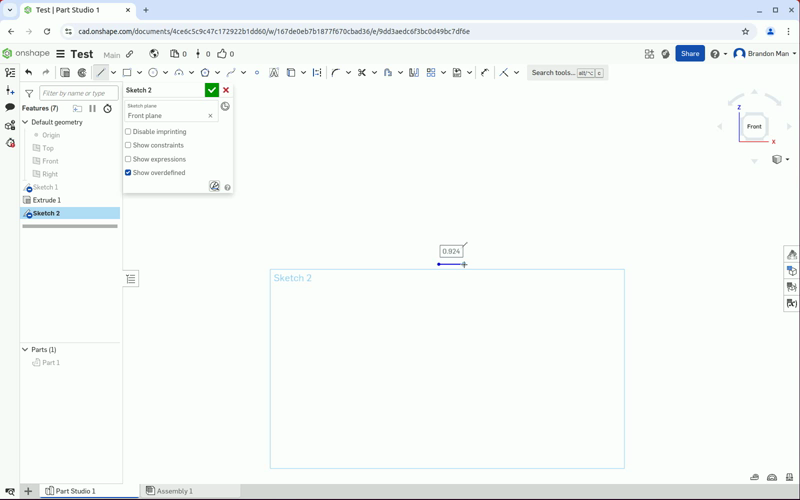
scroll(-6)
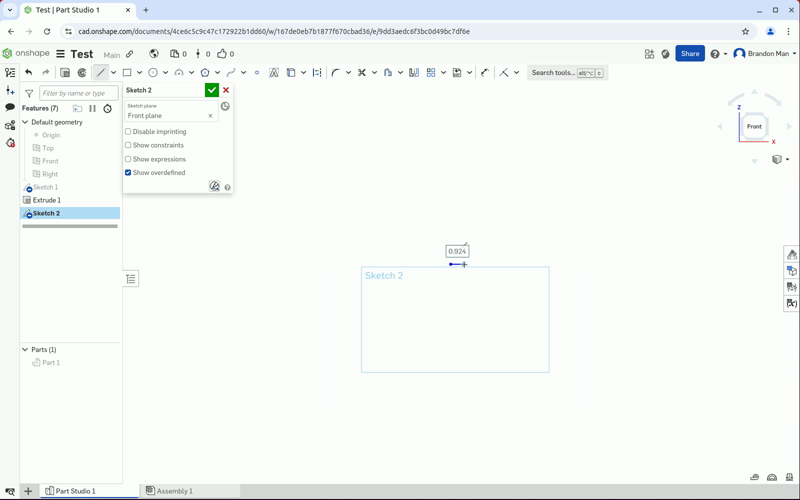
scroll(-6)
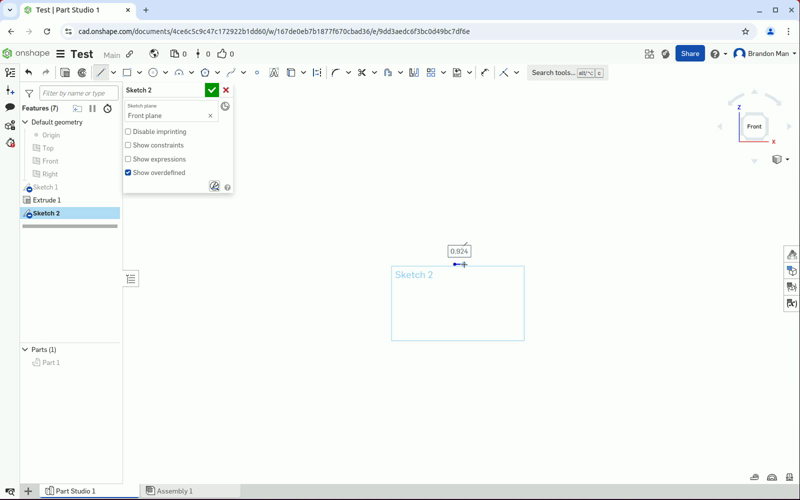
scroll(-6)
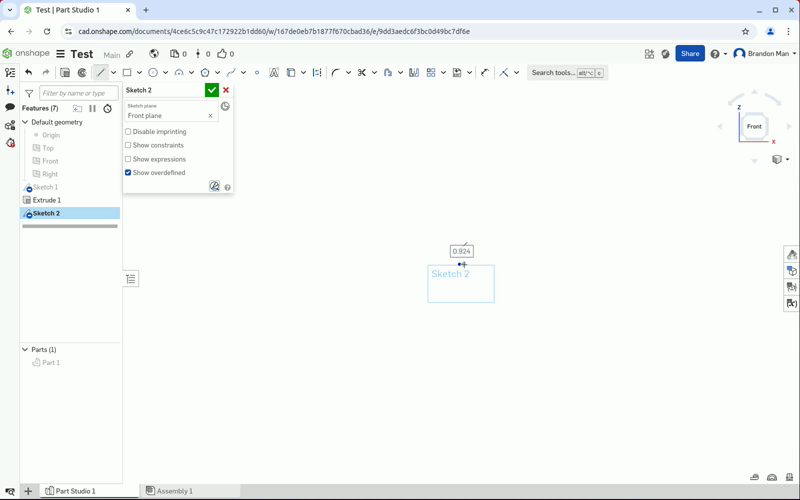
key_up(shift)
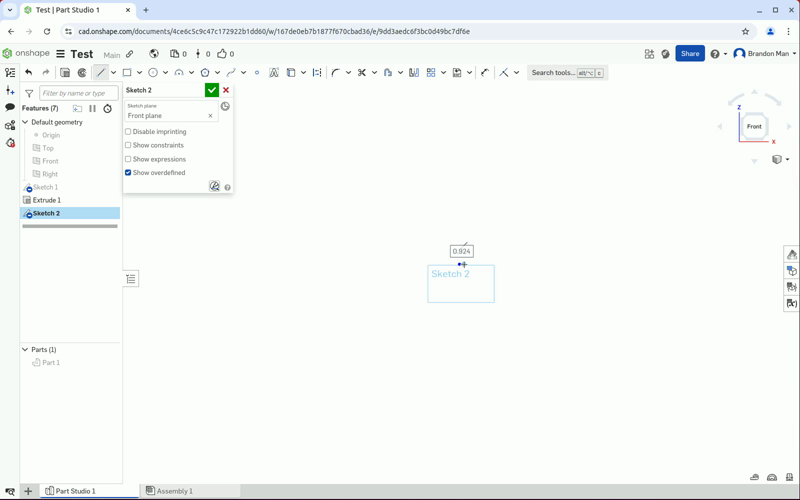
key_down(shift)
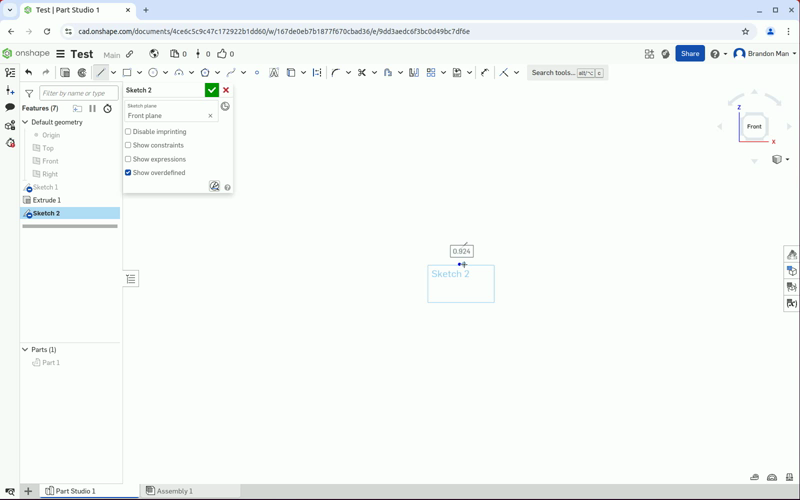
mouse_move(494, 264)
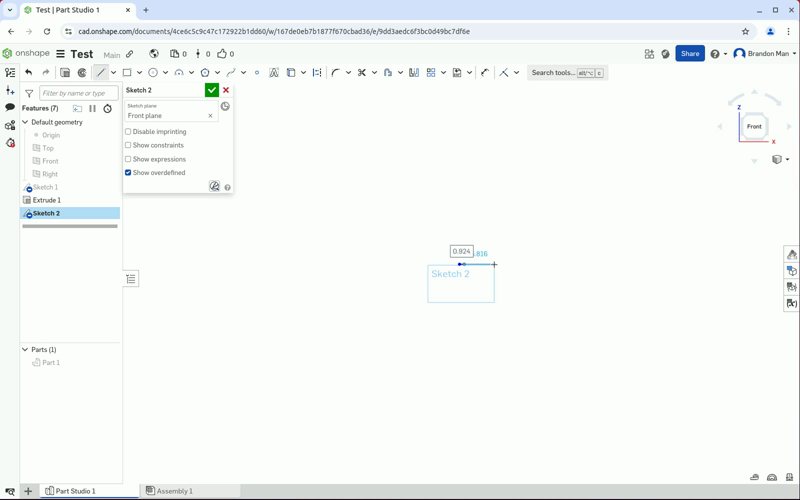
mouse_move(464, 259)
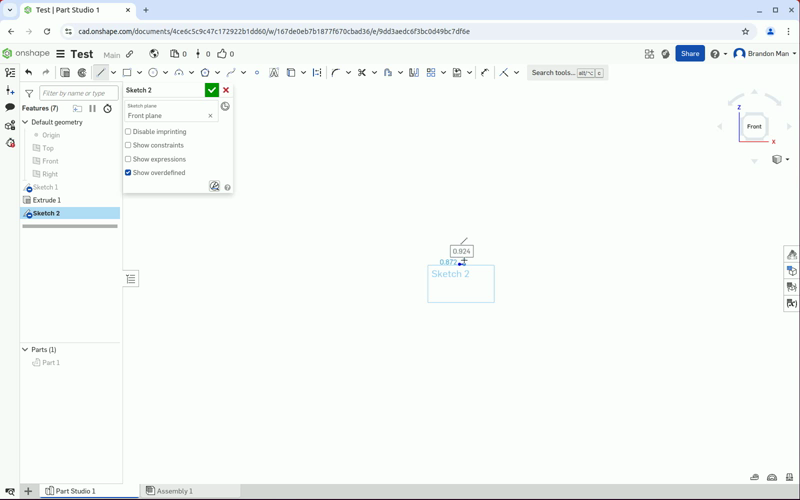
scroll(6)
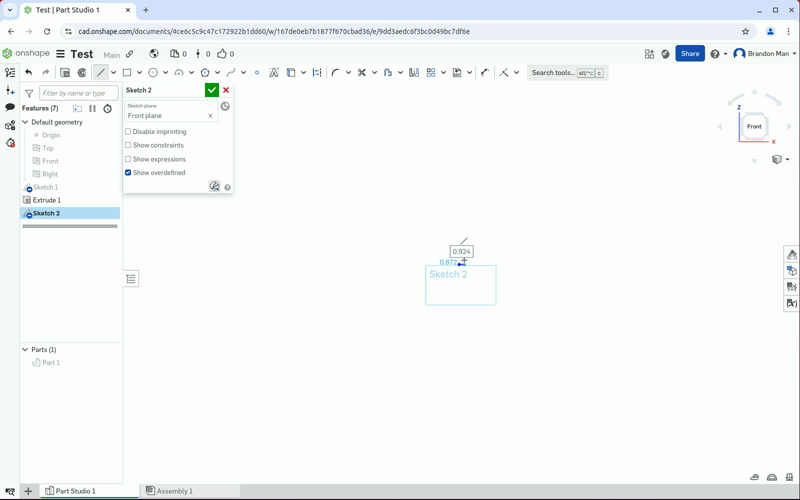
scroll(6)
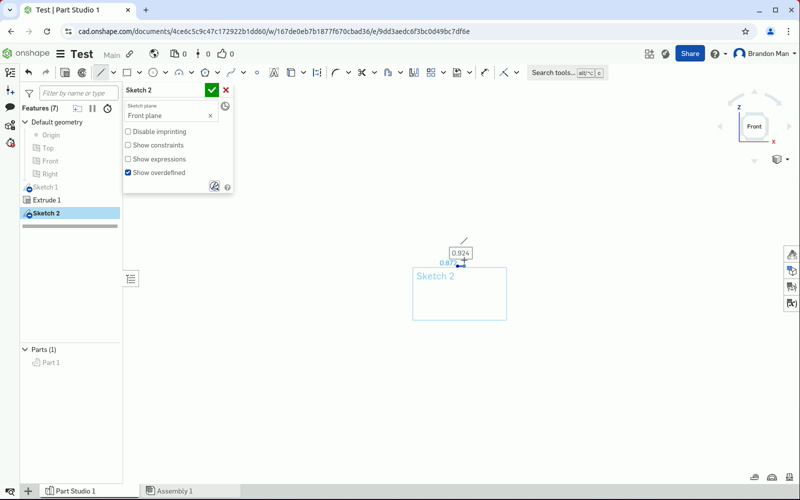
scroll(6)
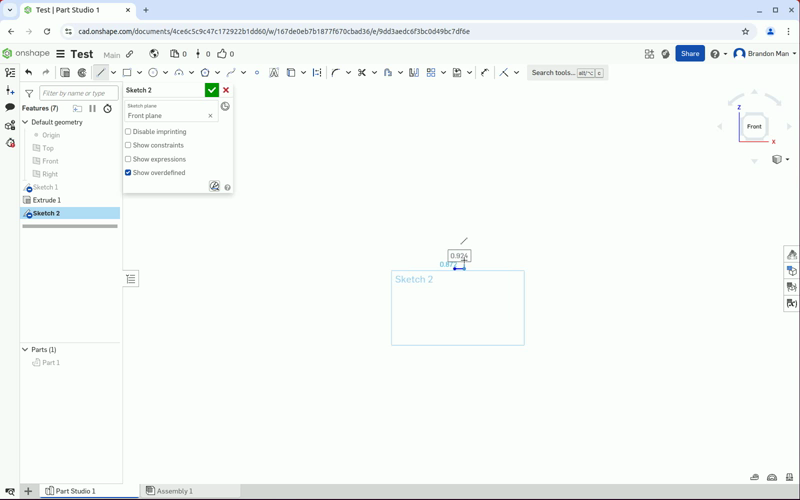
scroll(6)
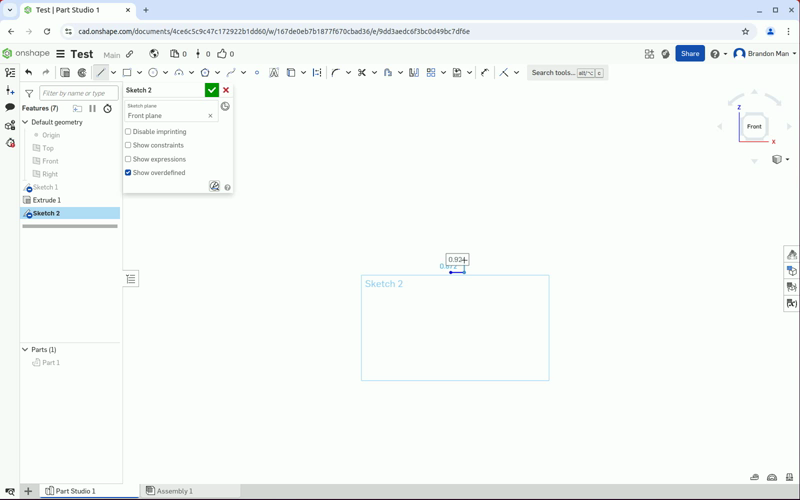
scroll(6)
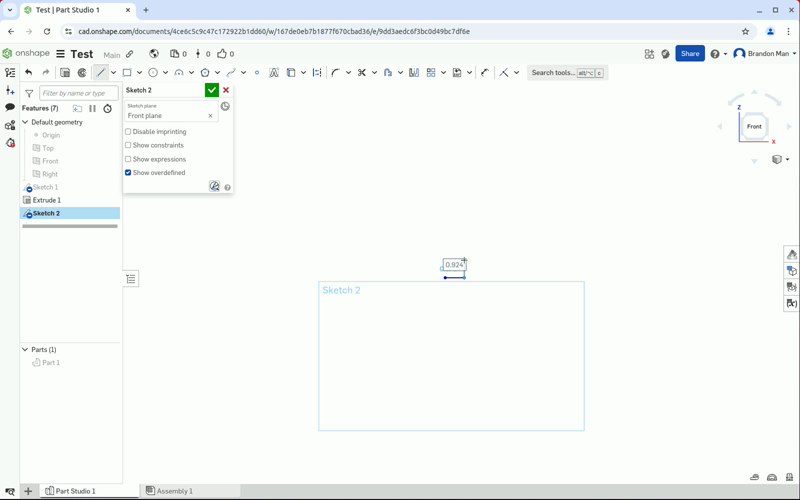
scroll(6)
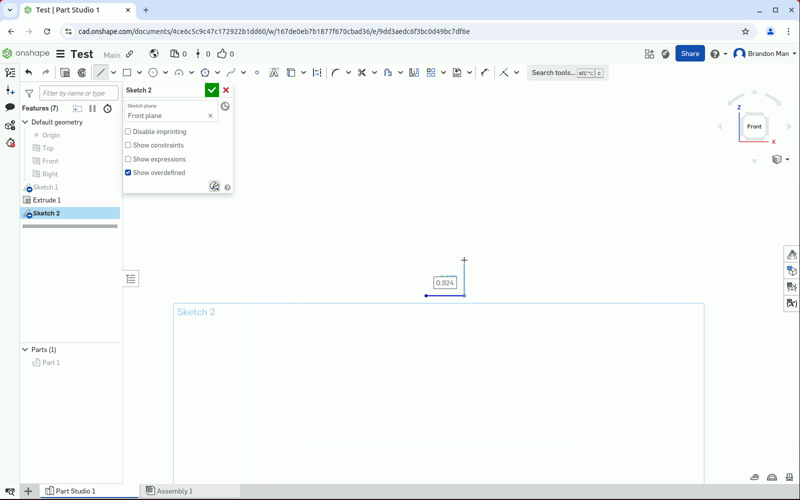
scroll(6)
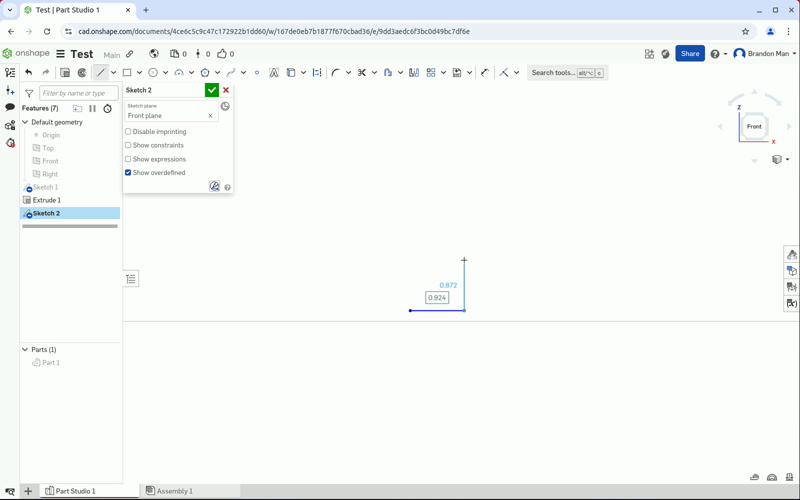
click(464, 259)
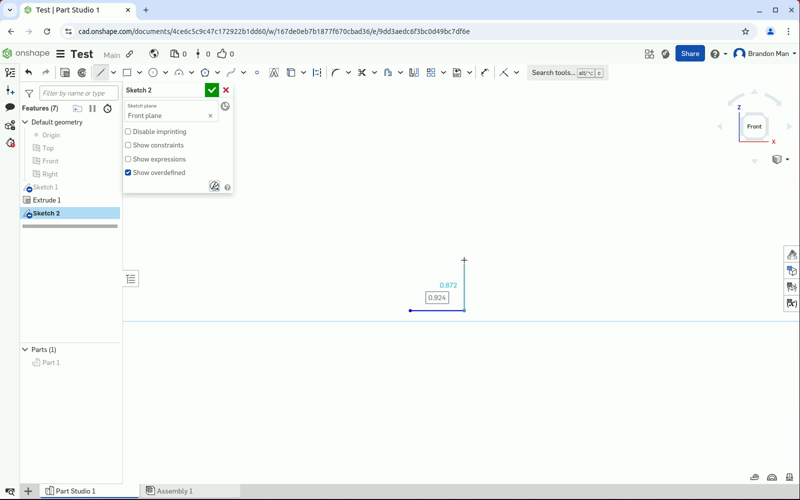
scroll(-6)
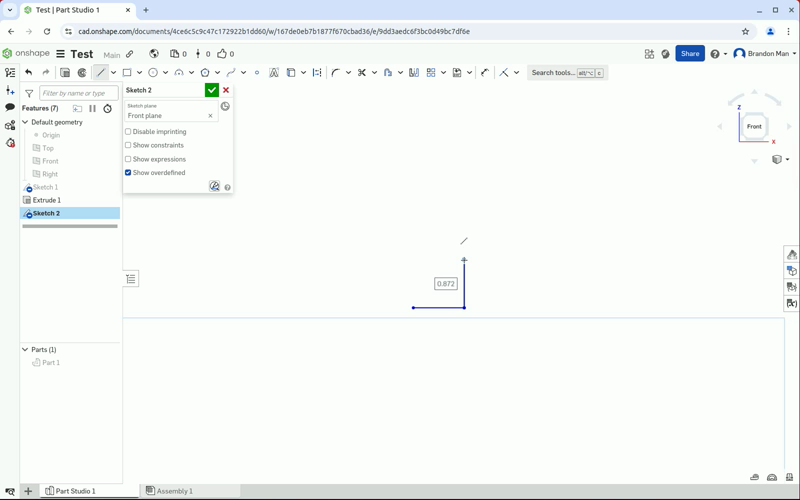
scroll(-6)
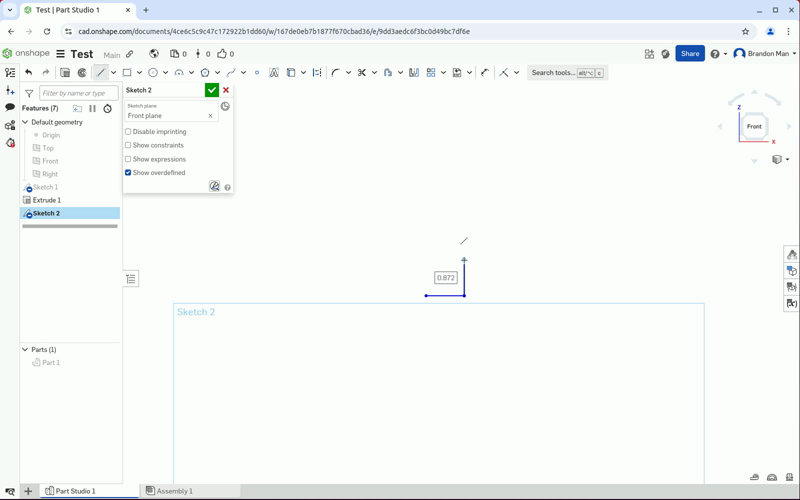
scroll(-6)
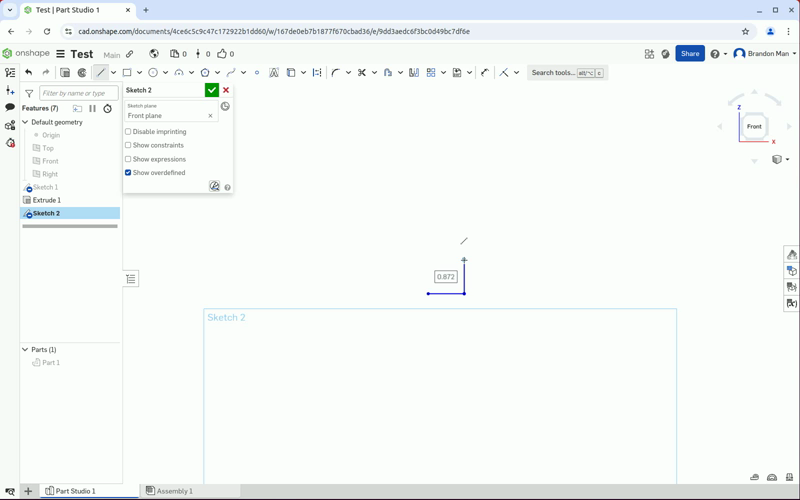
scroll(-6)
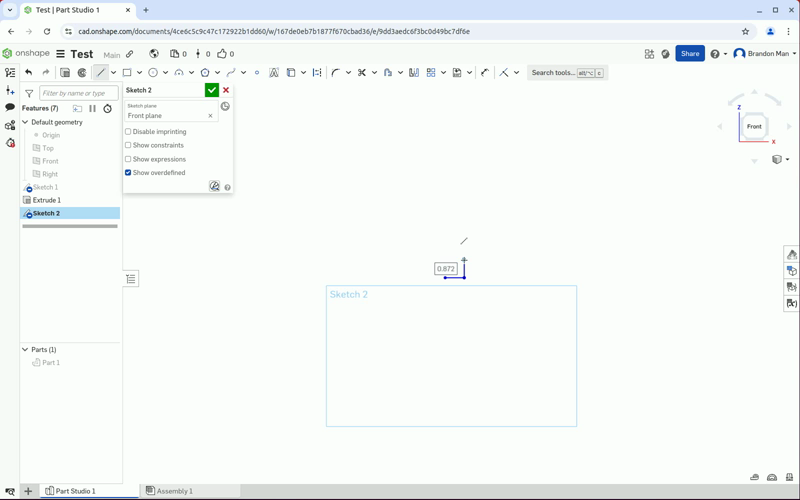
scroll(-6)
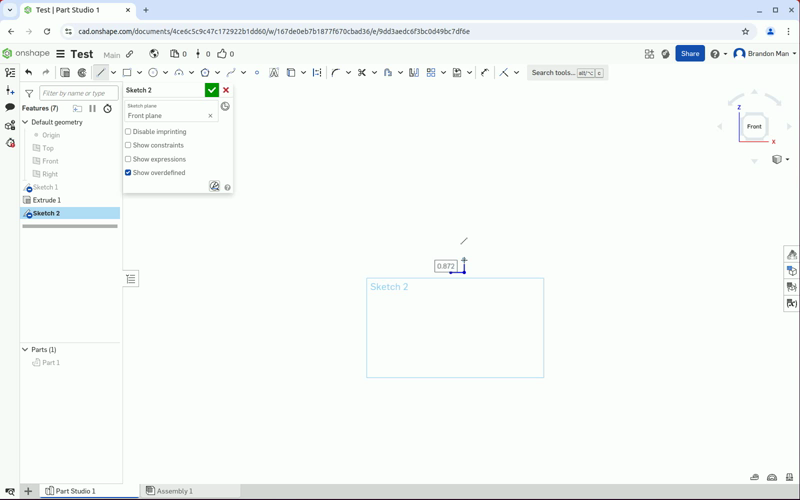
scroll(-6)
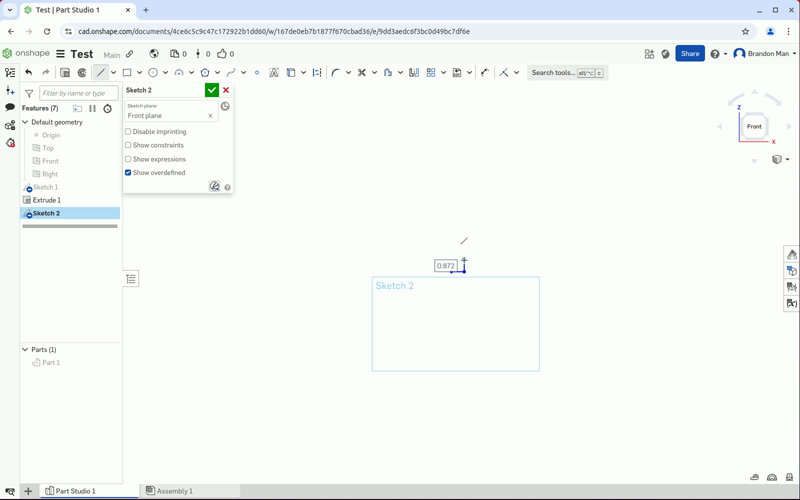
scroll(-6)
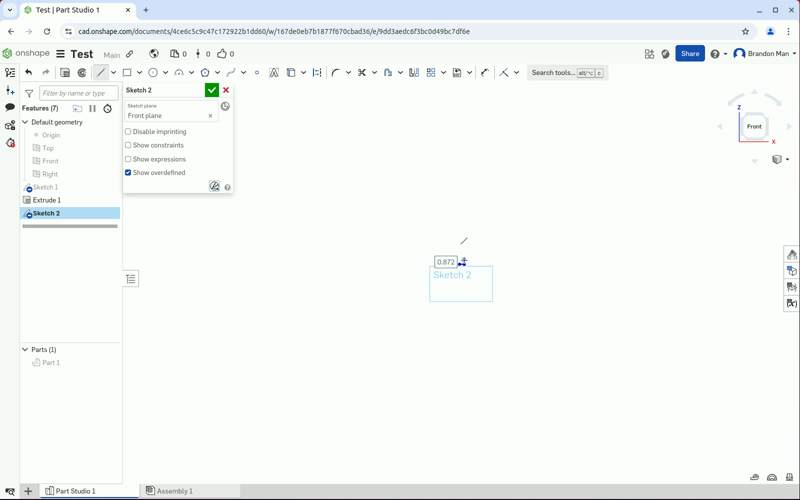
key_up(shift)
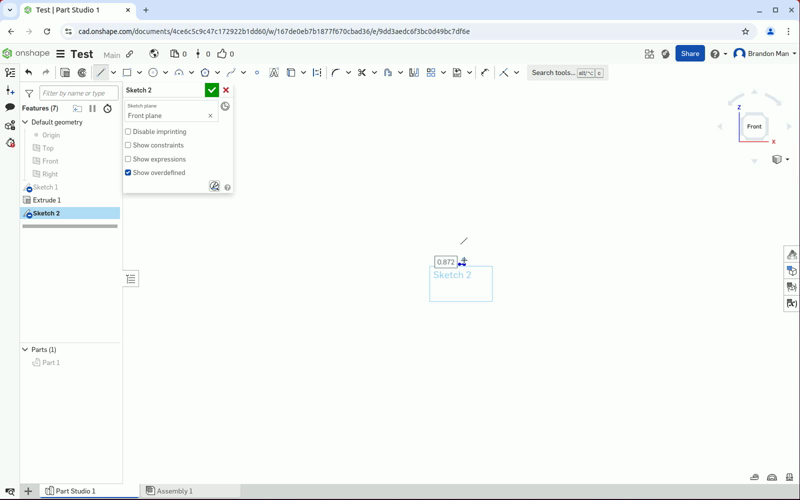
key_down(shift)
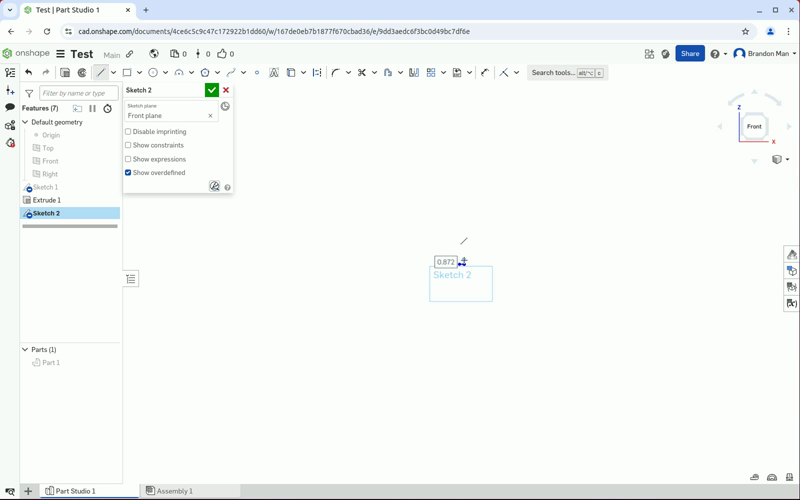
mouse_move(494, 259)
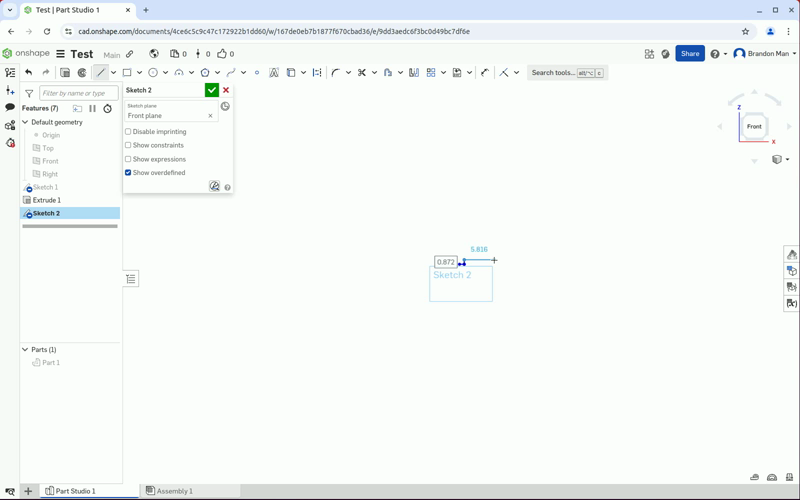
mouse_move(459, 259)
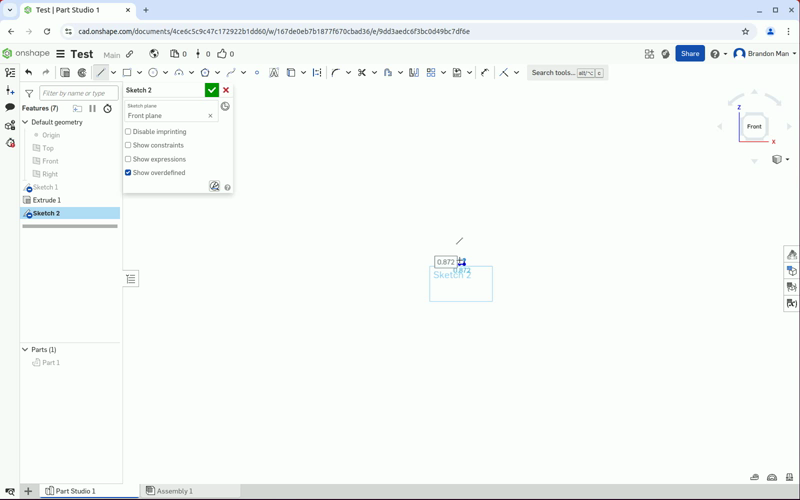
scroll(6)
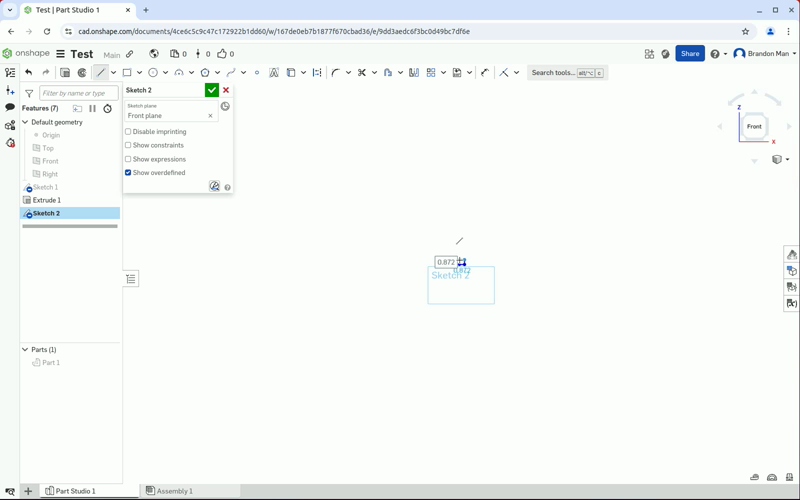
scroll(6)
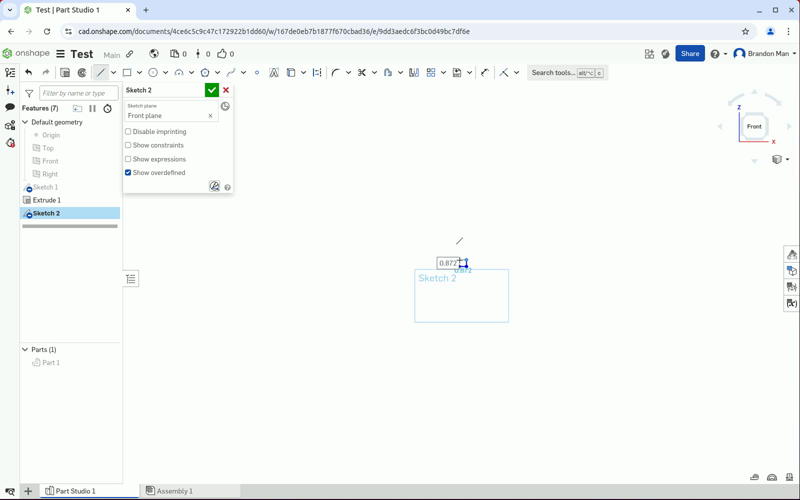
scroll(6)
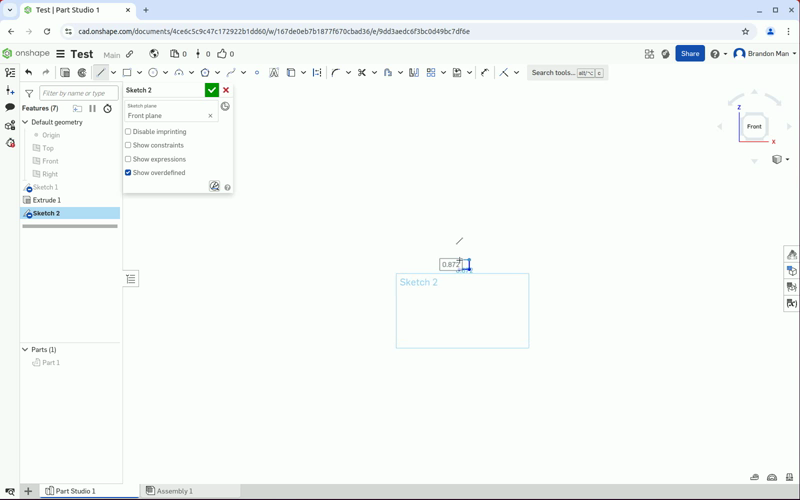
scroll(6)
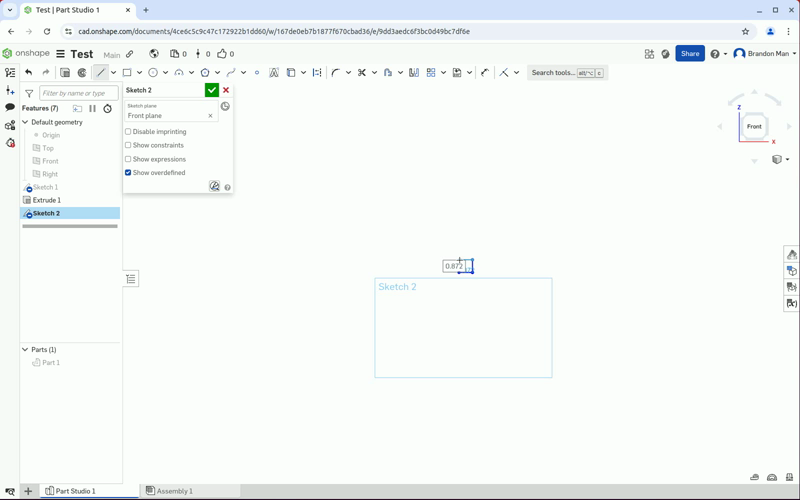
scroll(6)
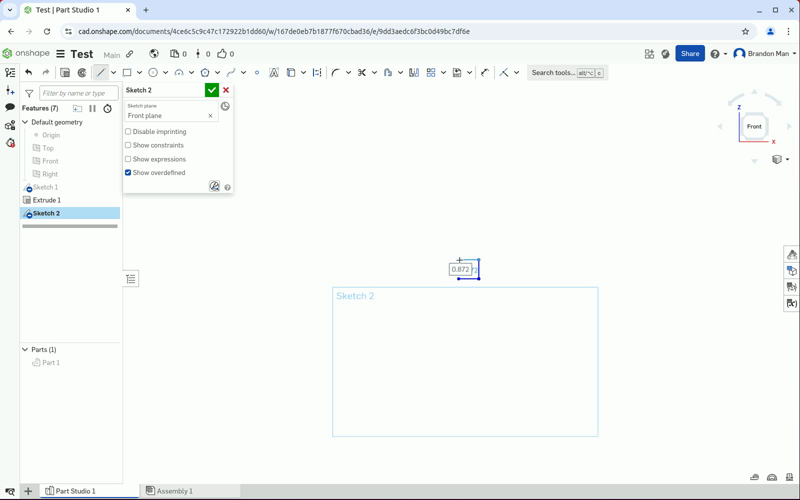
scroll(6)
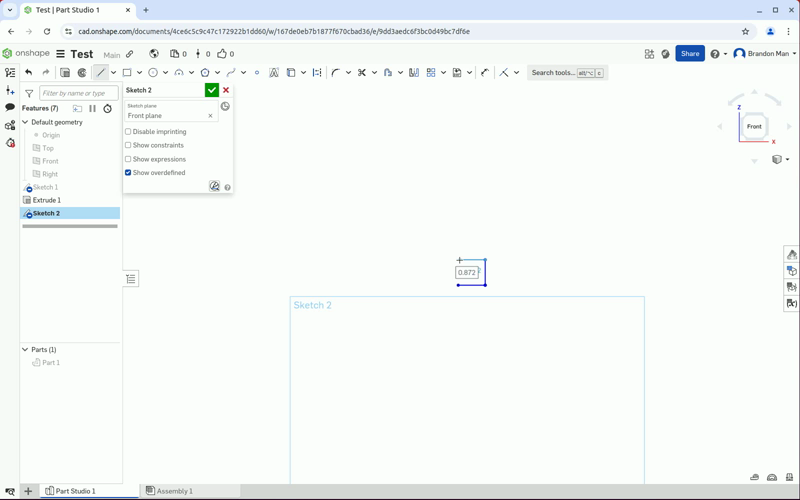
scroll(6)
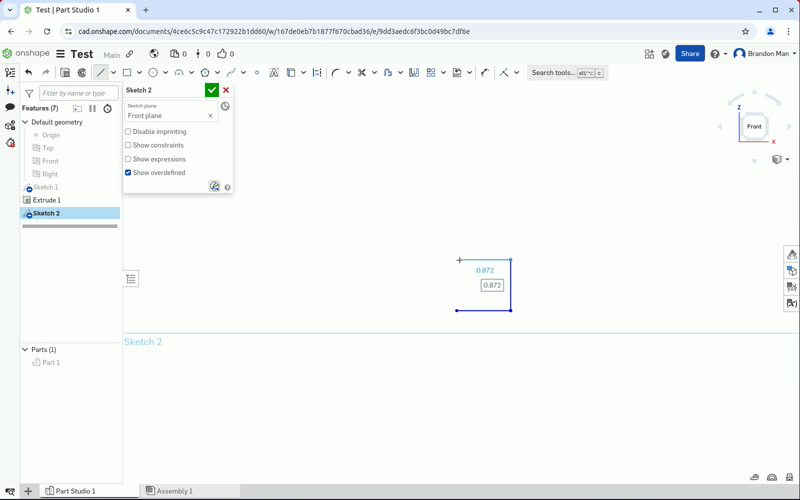
click(459, 259)
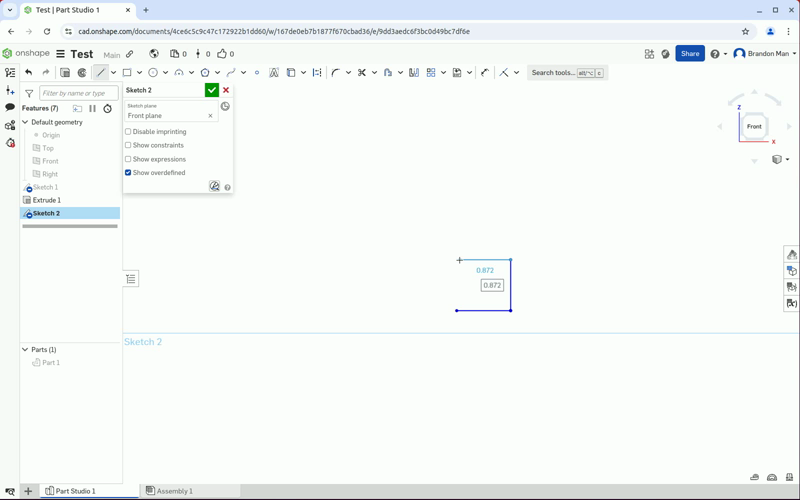
scroll(-6)
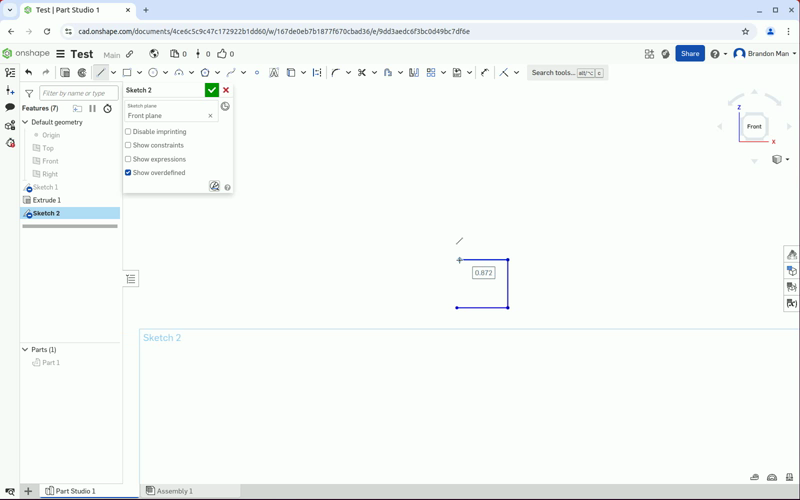
scroll(-6)
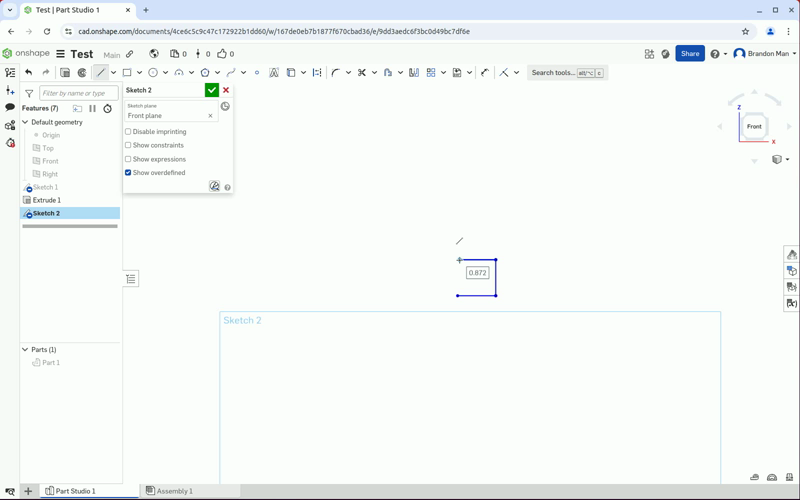
scroll(-6)
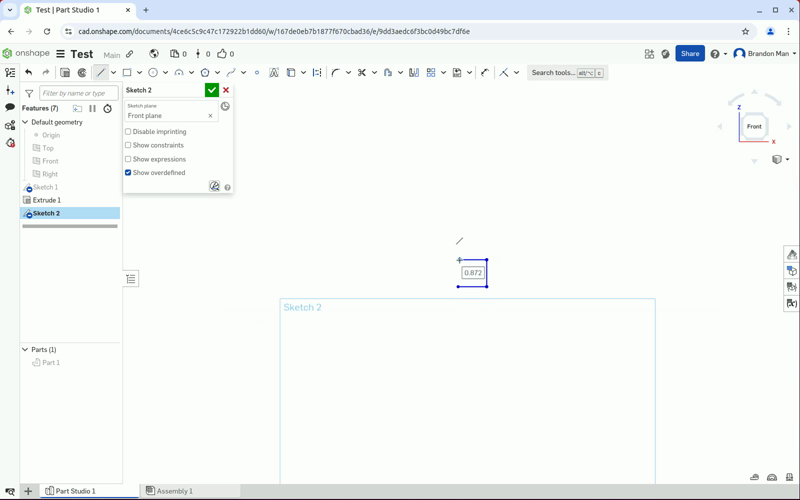
scroll(-6)
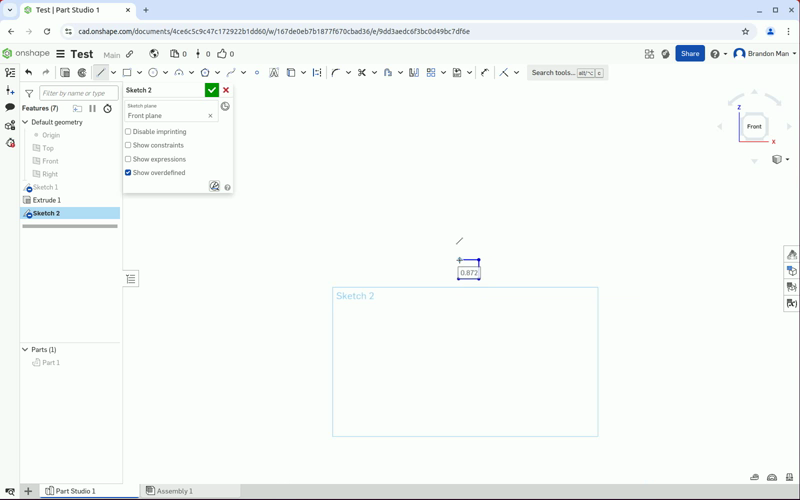
scroll(-6)
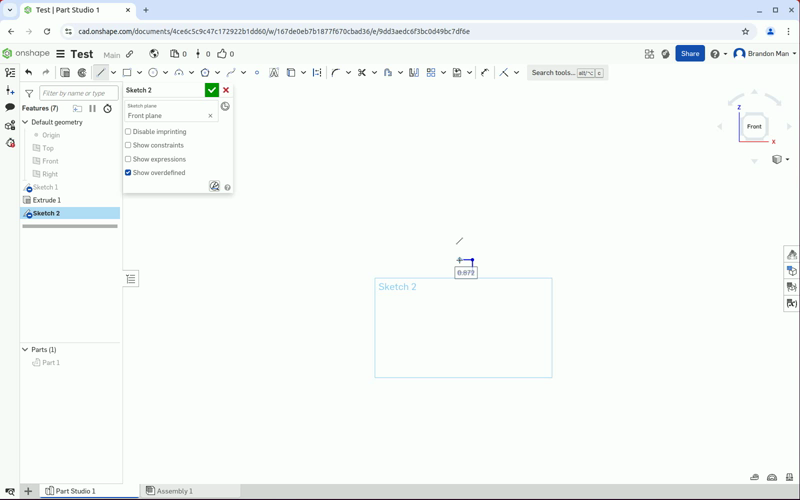
scroll(-6)
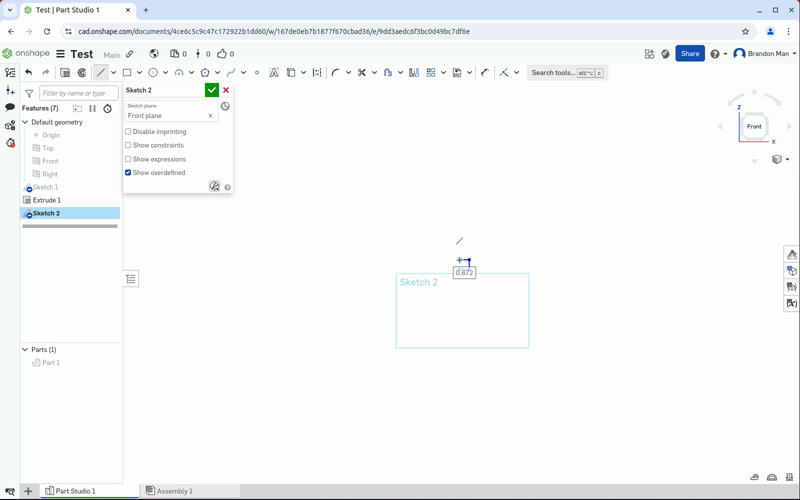
scroll(-6)
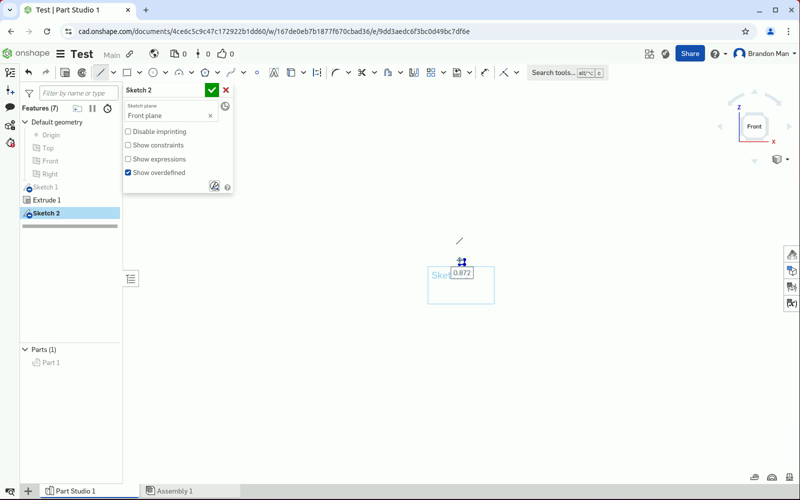
key_up(shift)
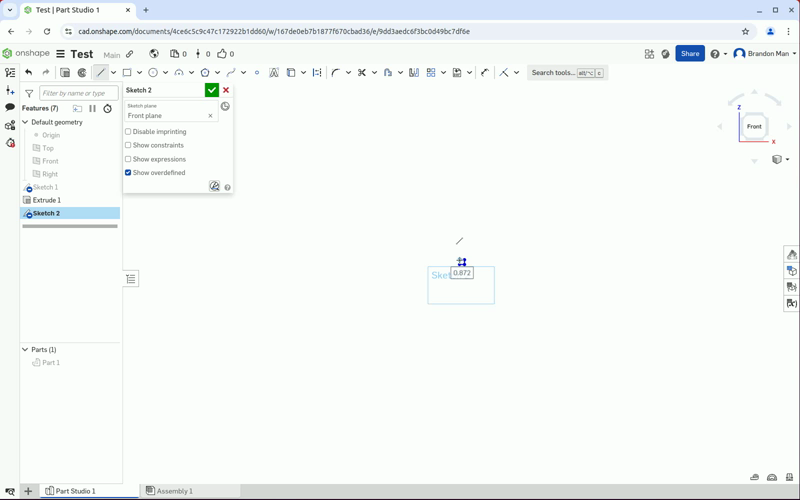
mouse_move(489, 259)
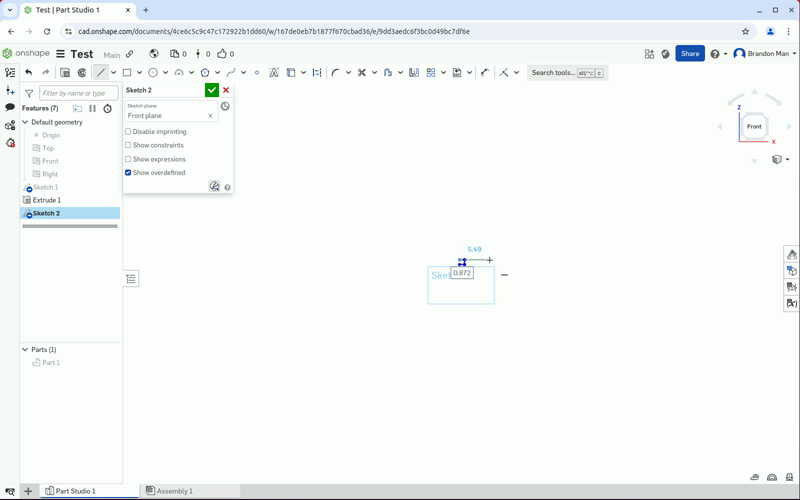
key_down(shift)
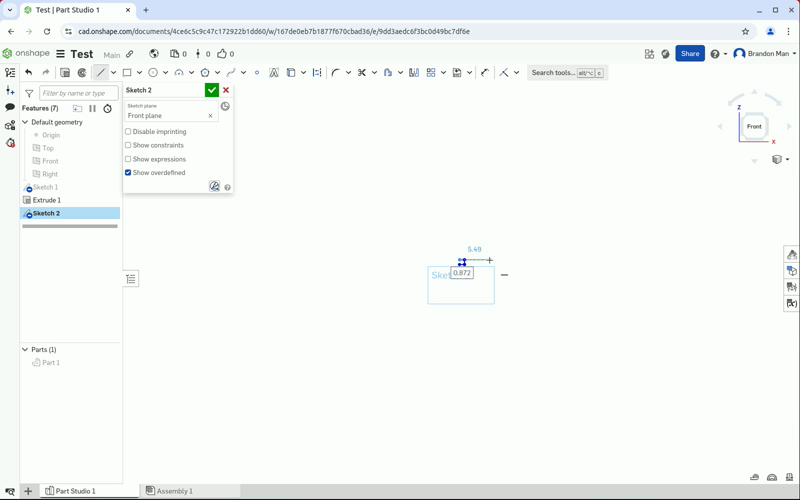
mouse_move(459, 264)
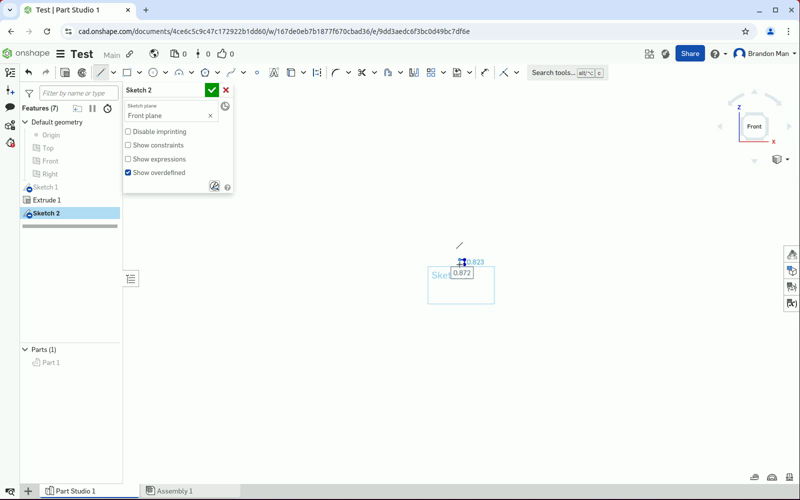
scroll(6)
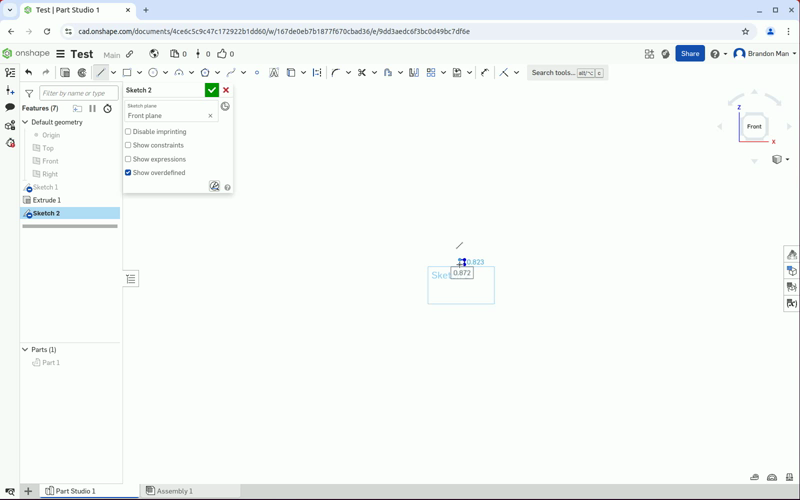
scroll(6)
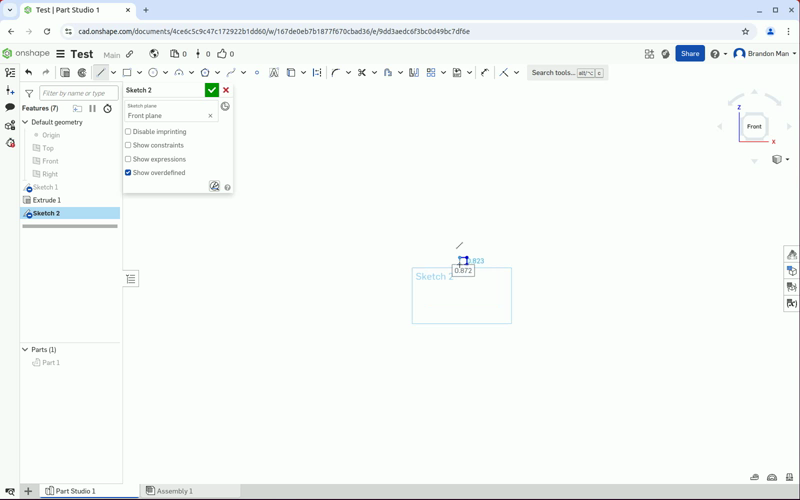
scroll(6)
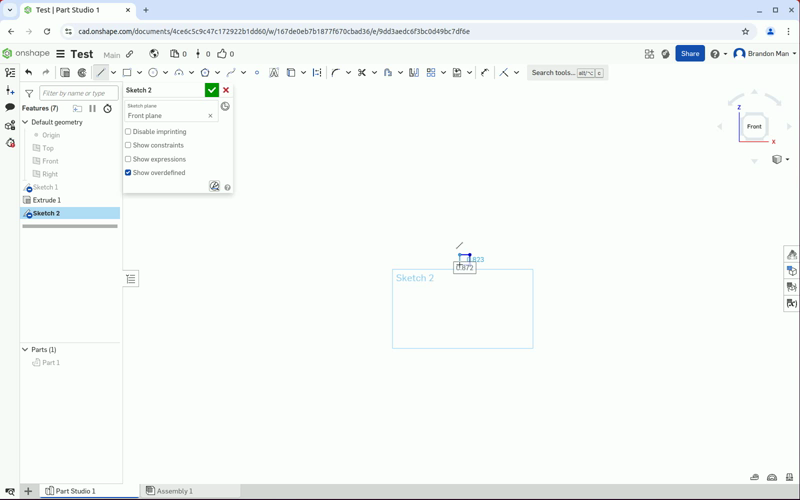
scroll(6)
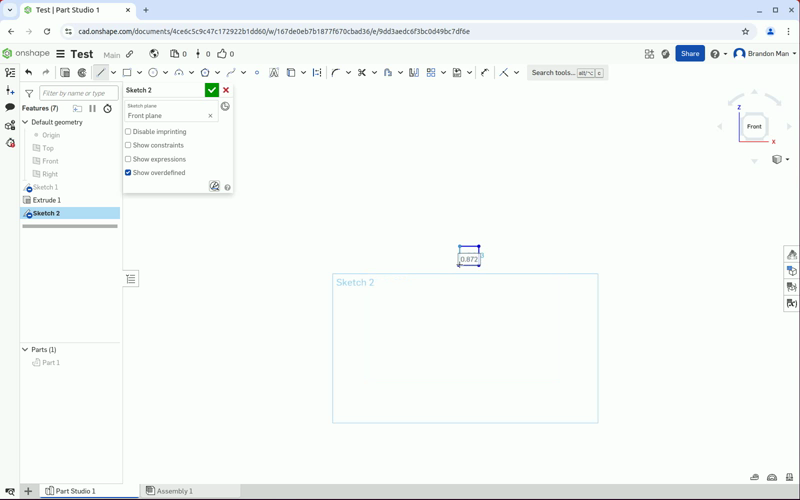
scroll(6)
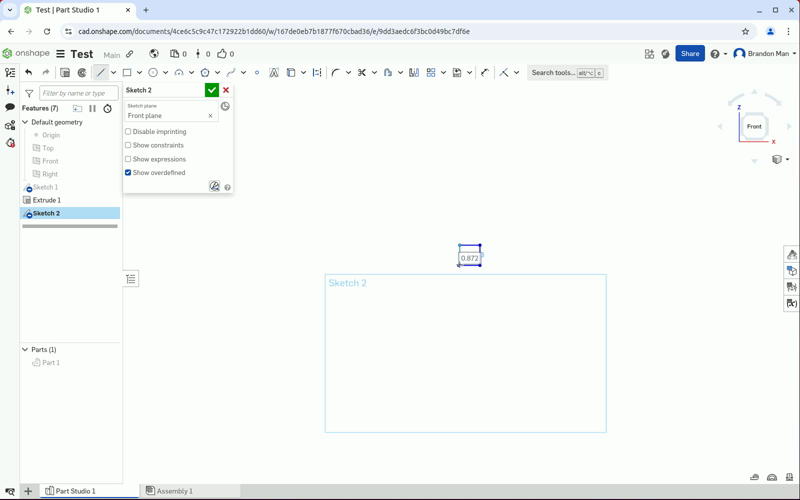
scroll(6)
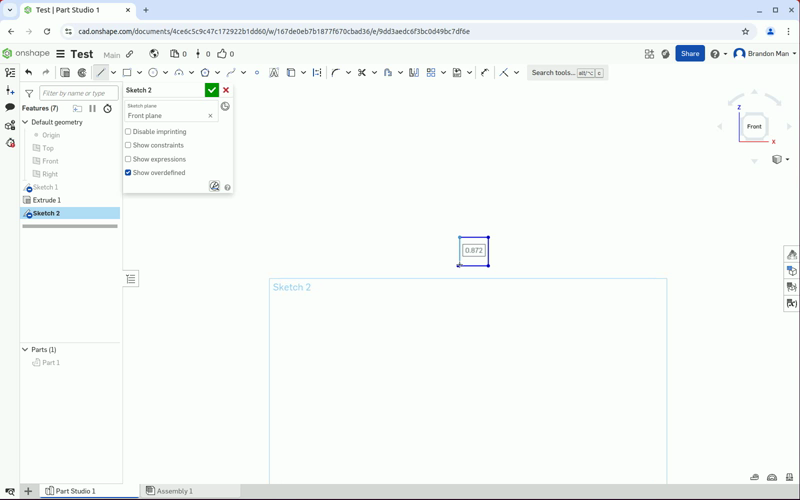
scroll(6)
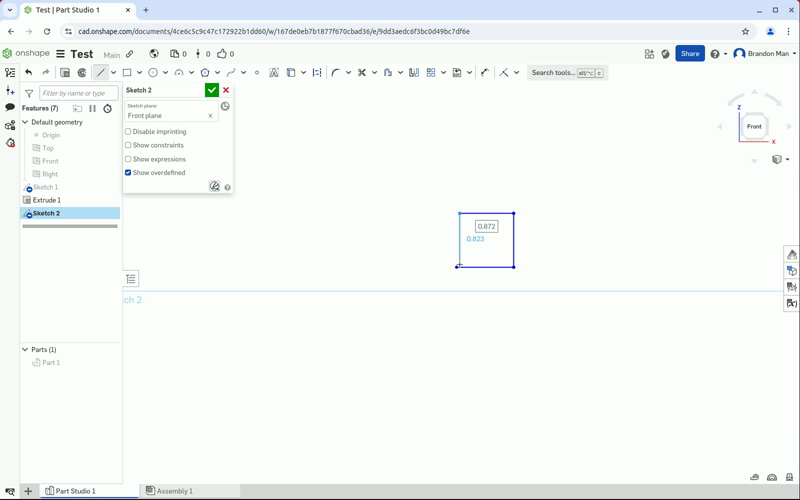
key_up(shift)
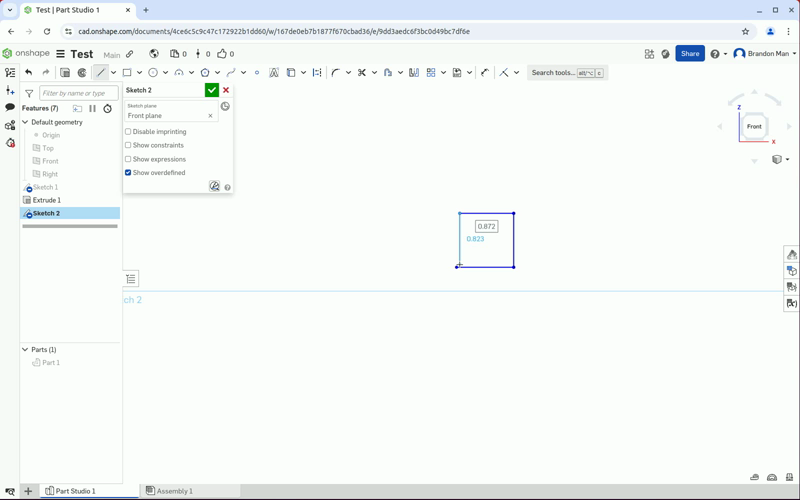
click(459, 264)
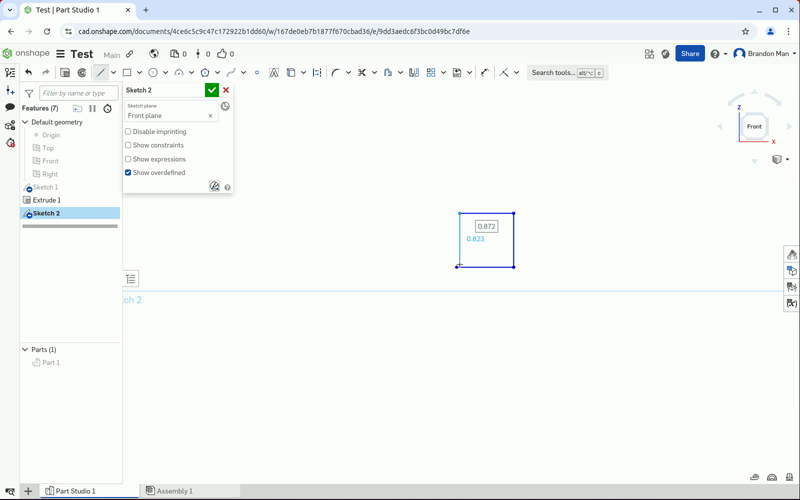
scroll(-6)
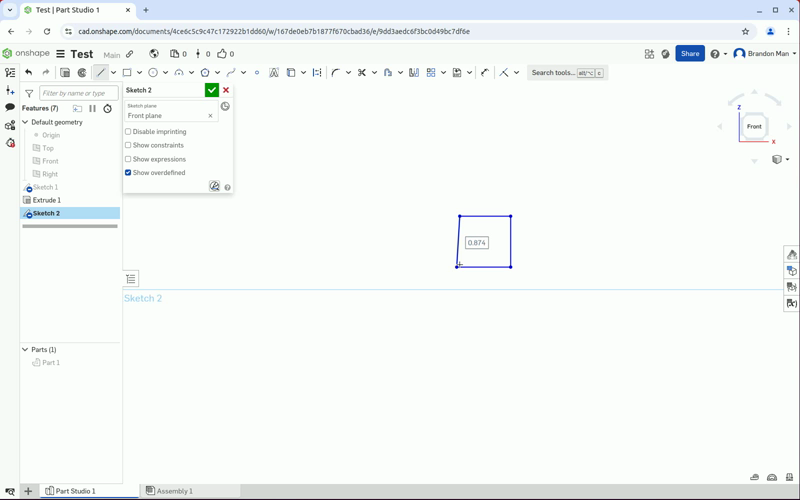
scroll(-6)
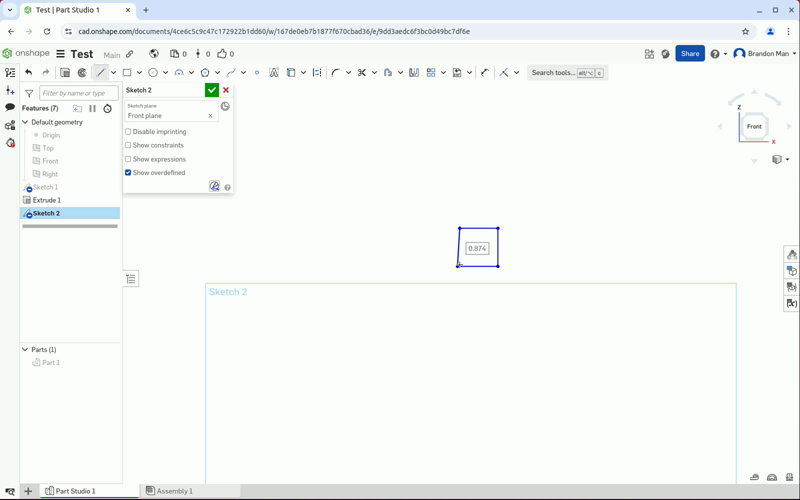
scroll(-6)
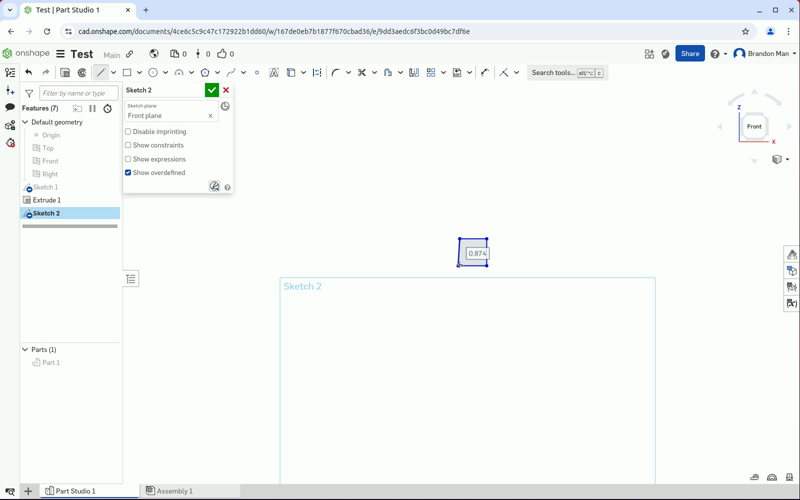
scroll(-6)
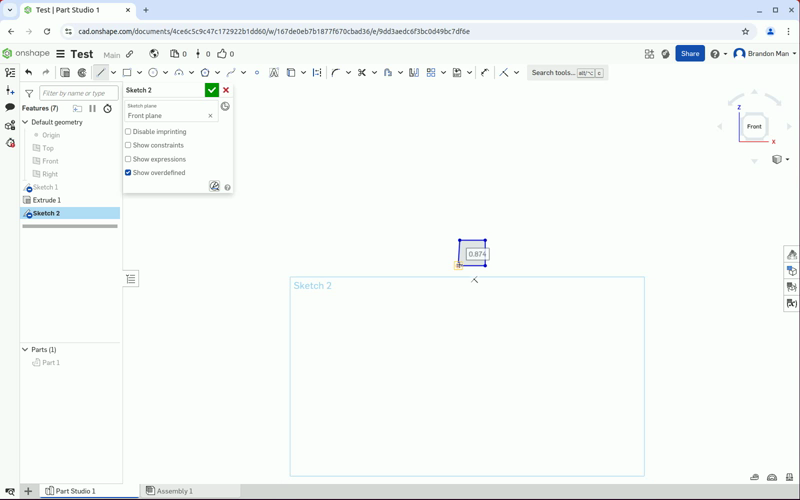
scroll(-6)
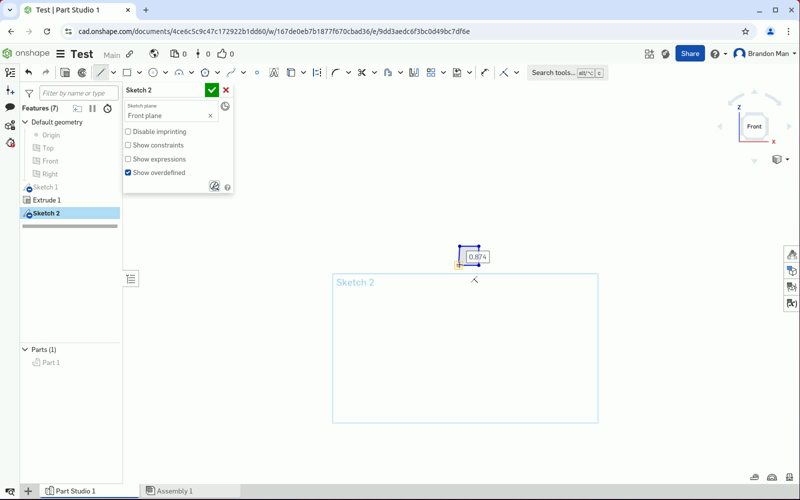
scroll(-6)
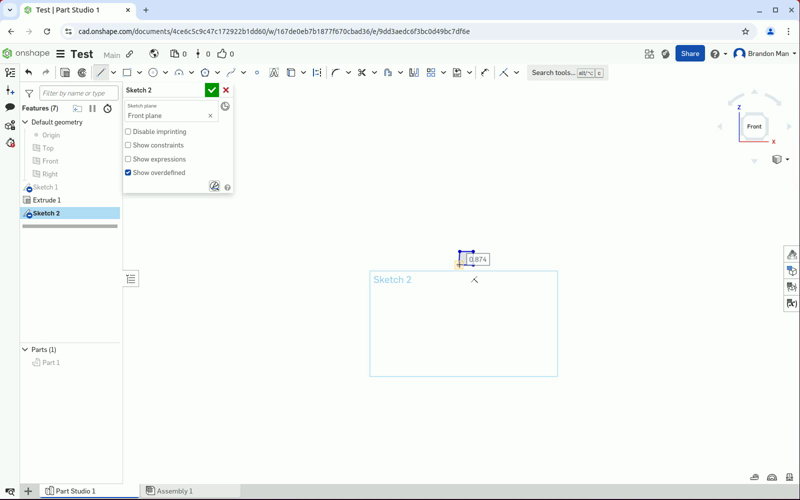
scroll(-6)
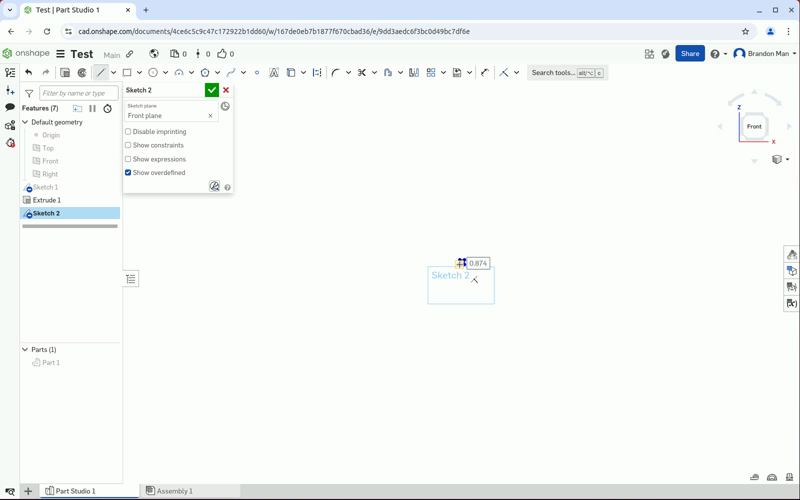
key(esc)
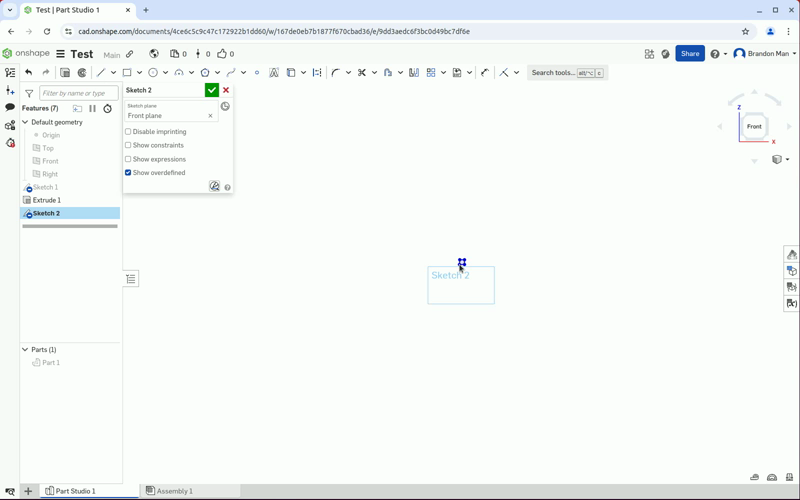
mouse_move(460, 262)
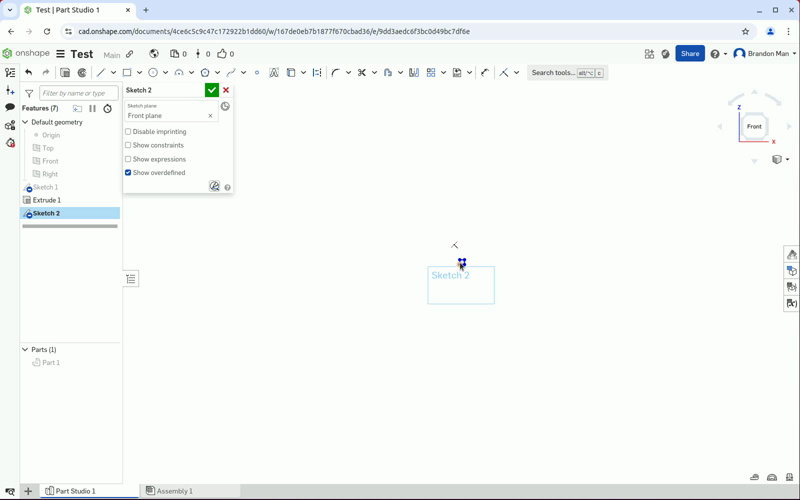
scroll(6)
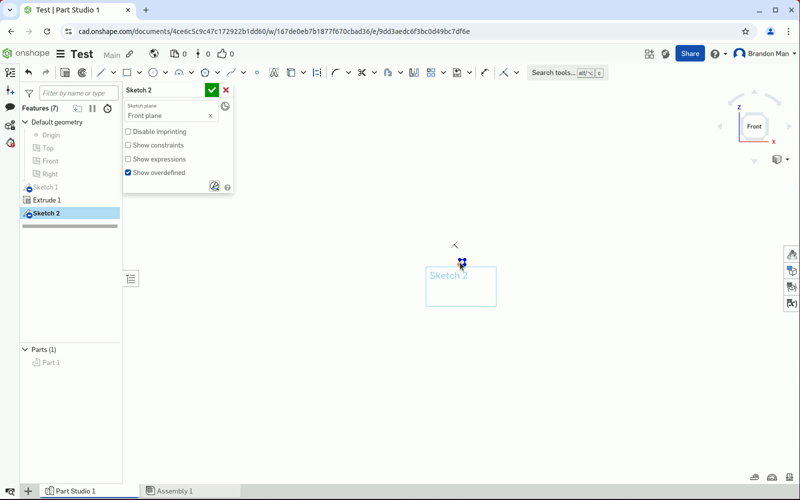
scroll(6)
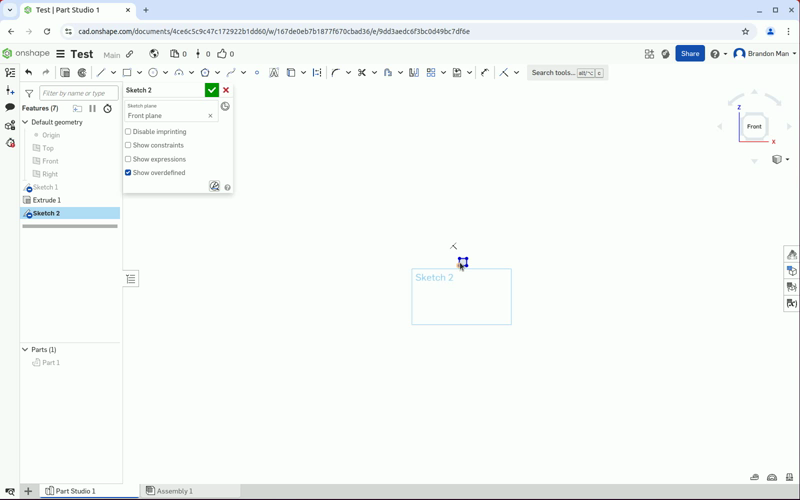
scroll(6)
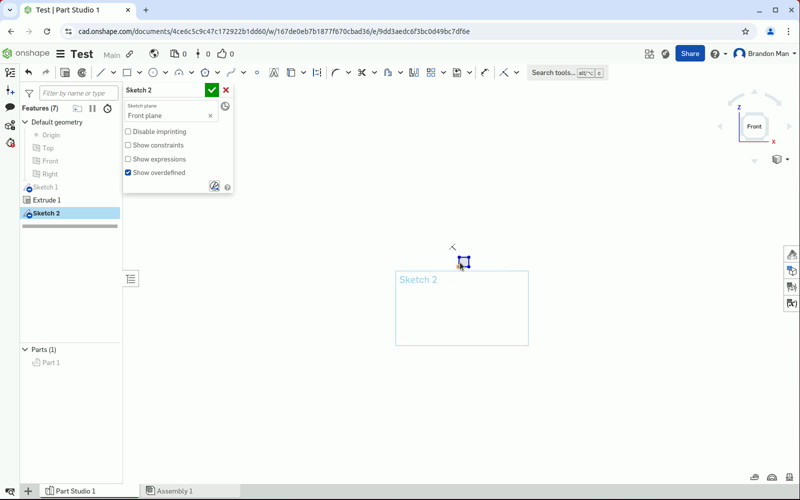
scroll(6)
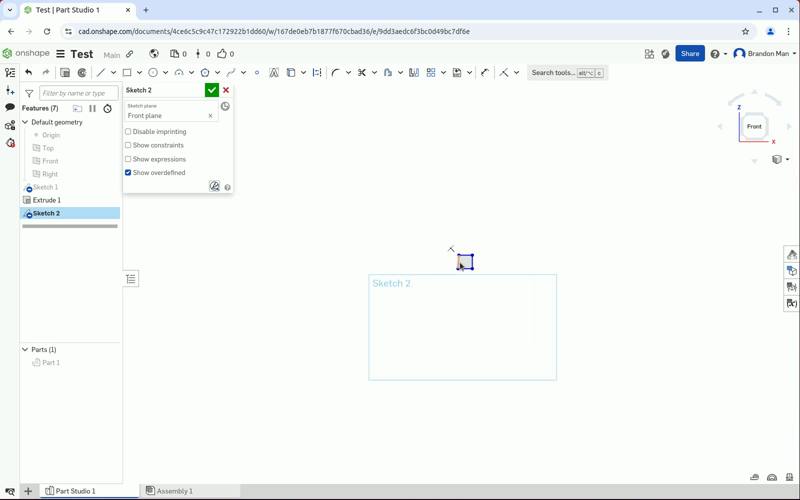
scroll(6)
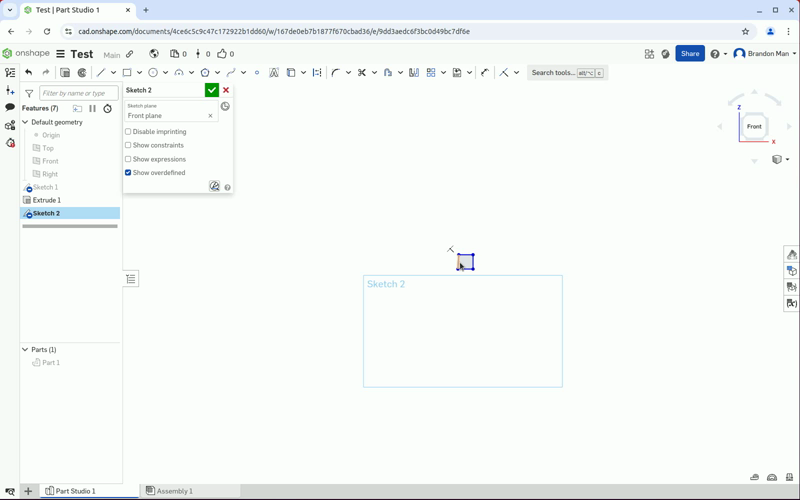
scroll(6)
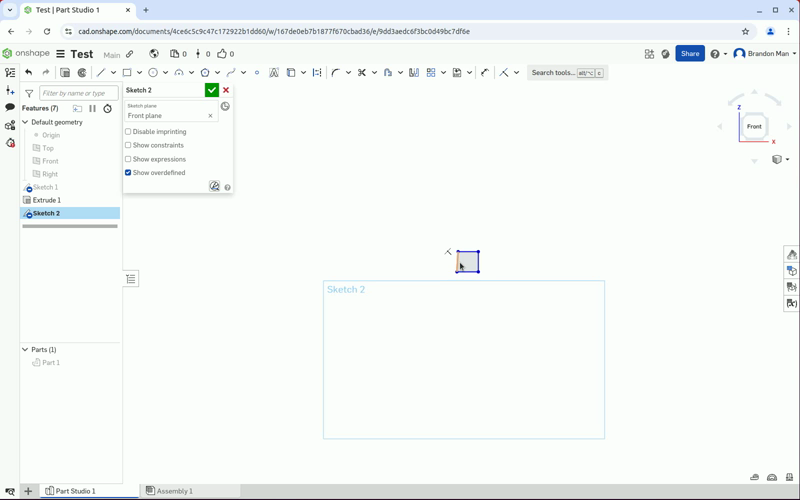
scroll(6)
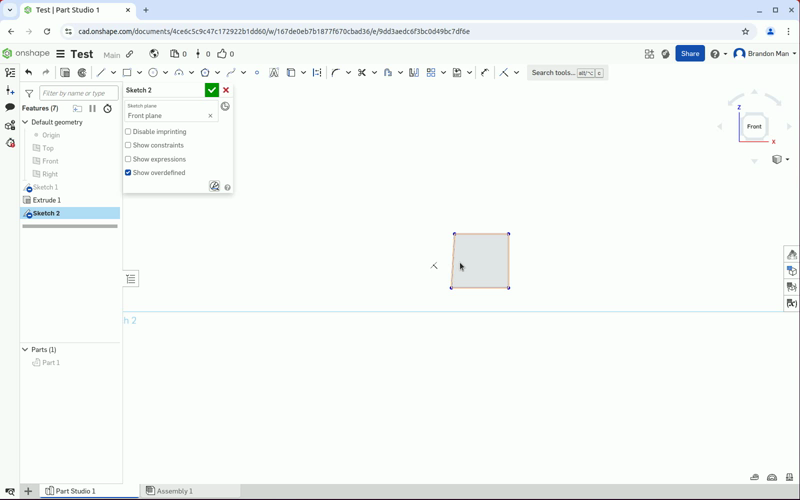
click(460, 262)
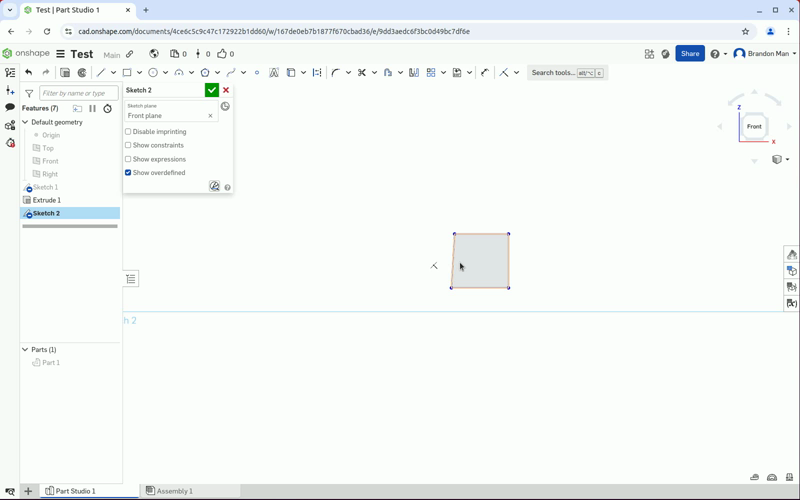
scroll(-6)
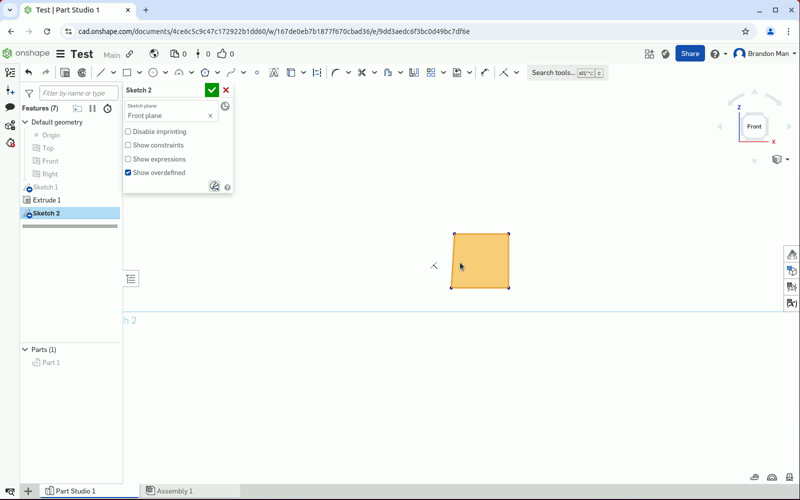
scroll(-6)
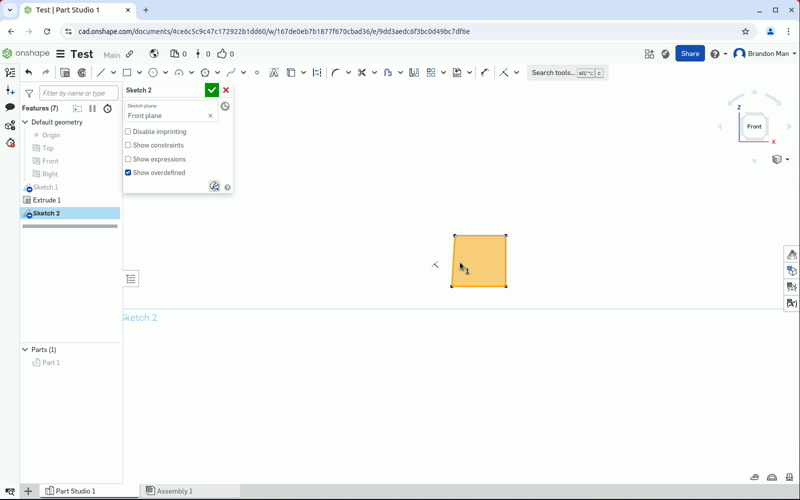
scroll(-6)
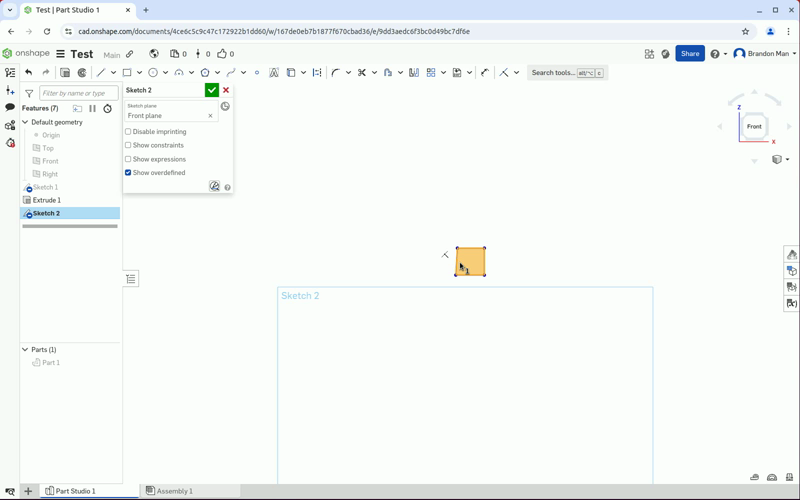
scroll(-6)
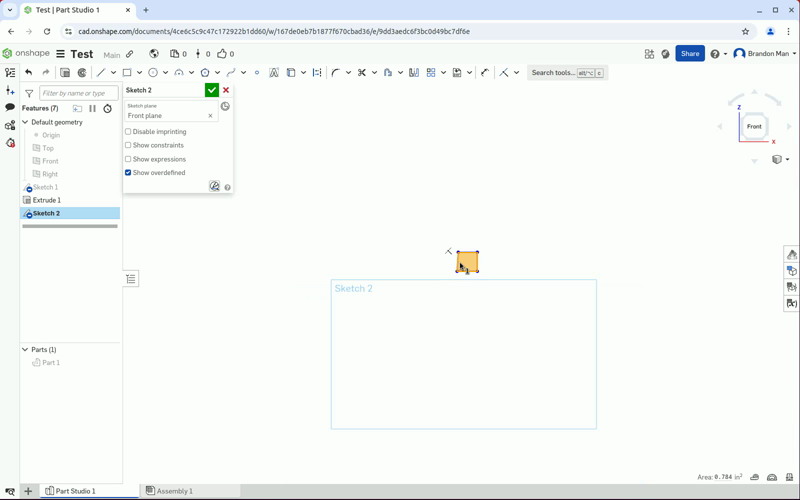
scroll(-6)
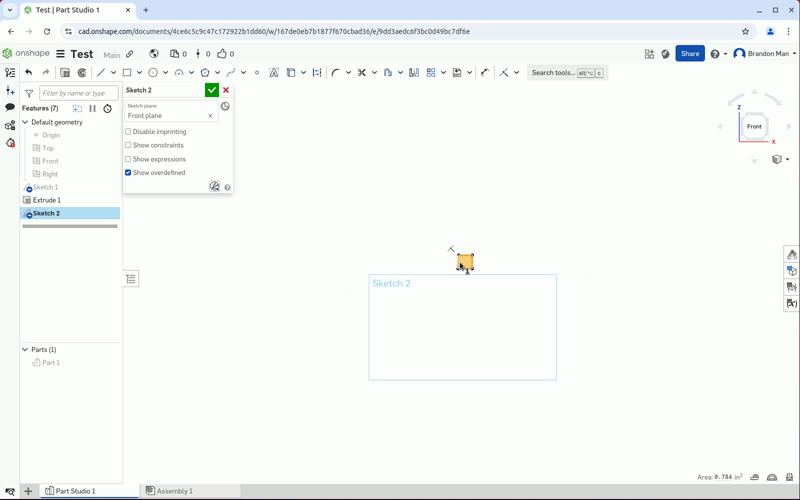
scroll(-6)
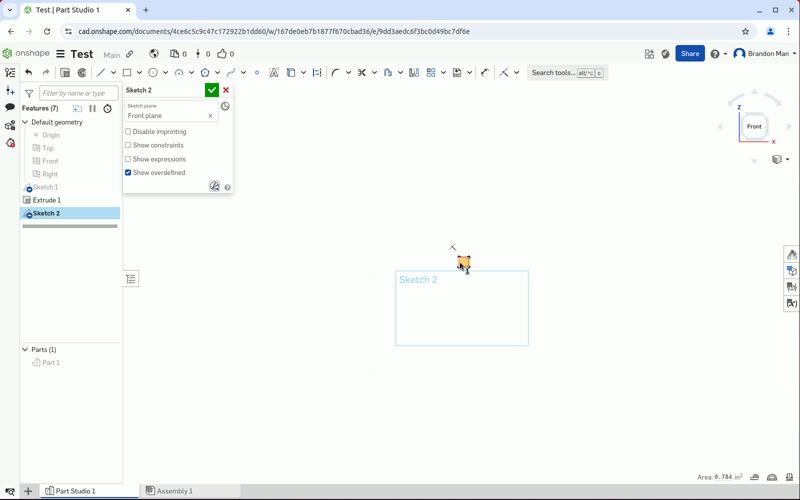
scroll(-6)
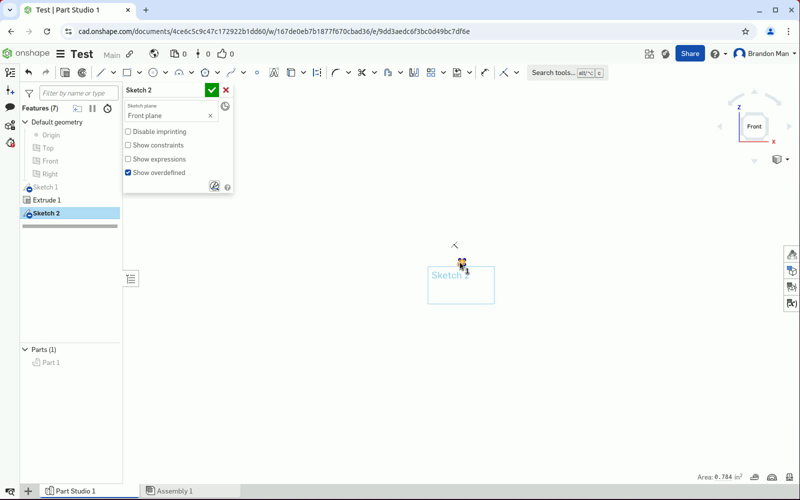
mouse_move(73, 352)
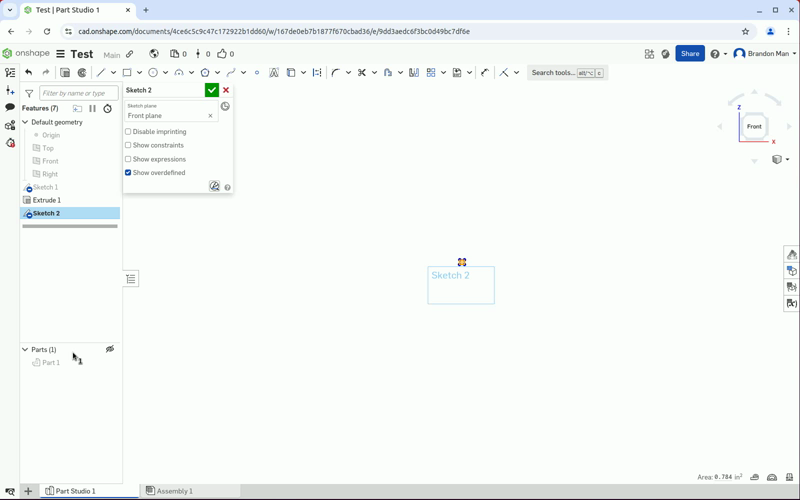
key(shift+y)
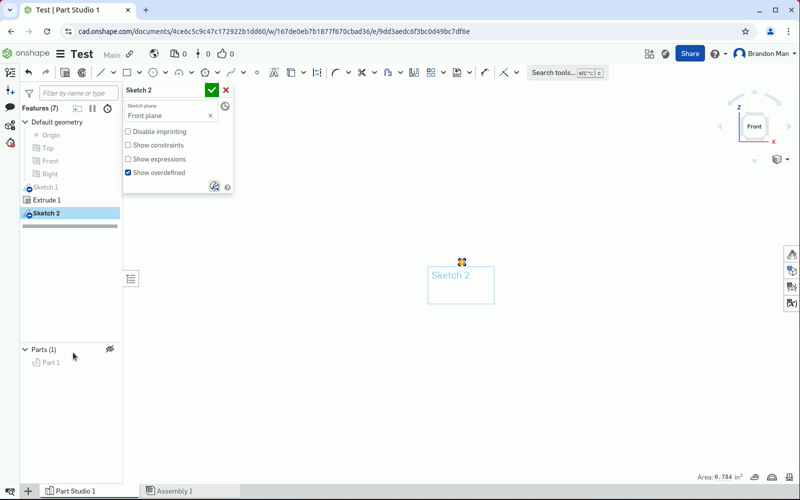
key(shift+e)
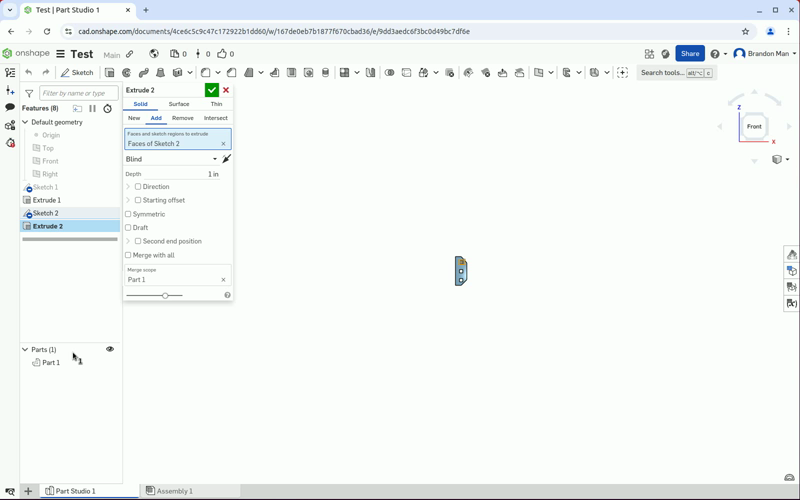
mouse_move(143, 106)
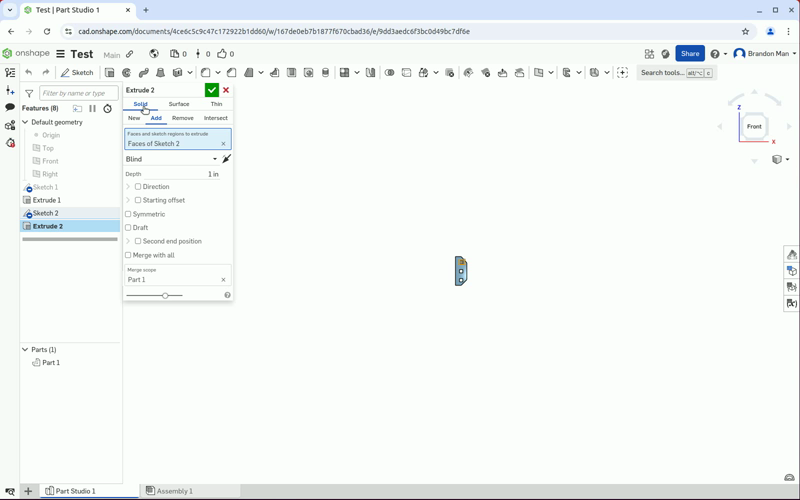
click(143, 106)
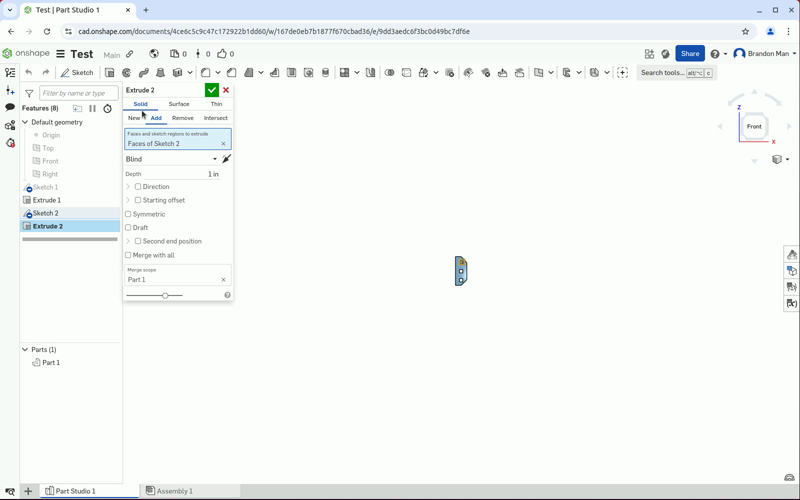
mouse_move(137, 120)
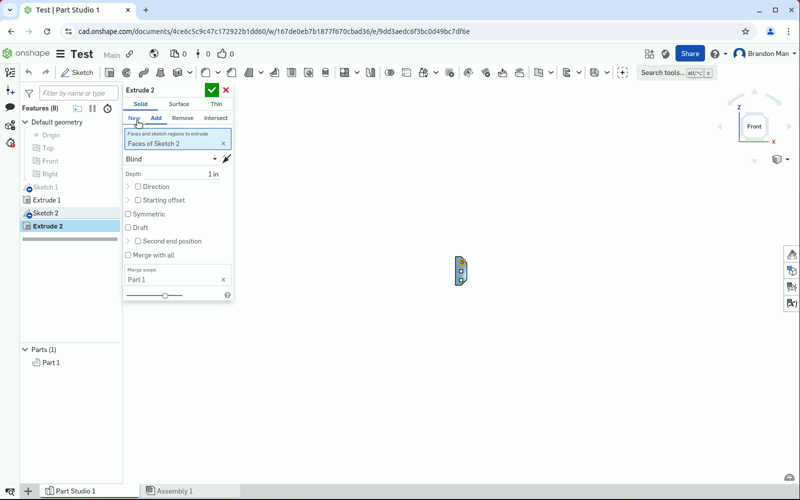
click(137, 120)
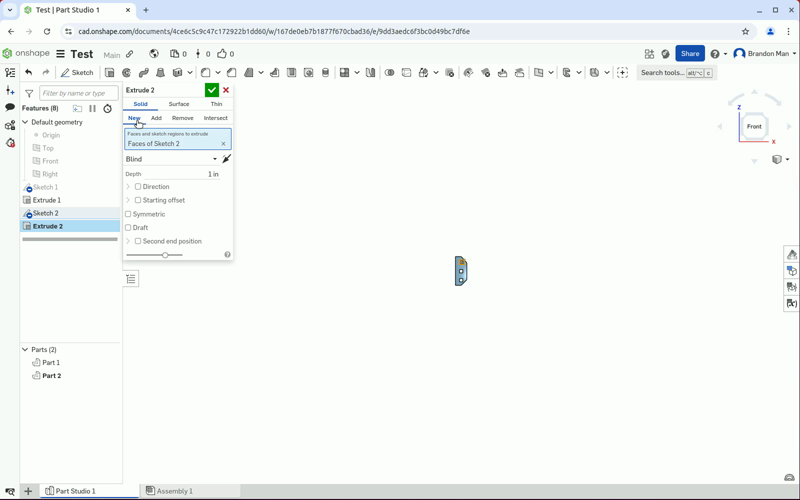
key(tab, 4)
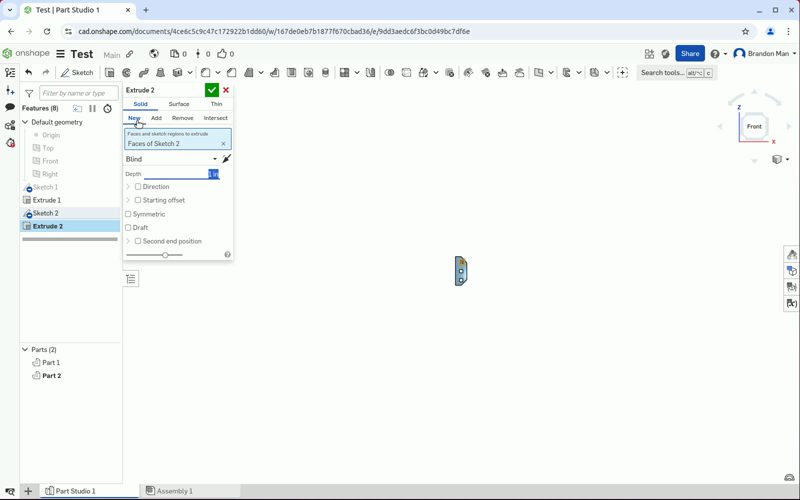
text(23.108)
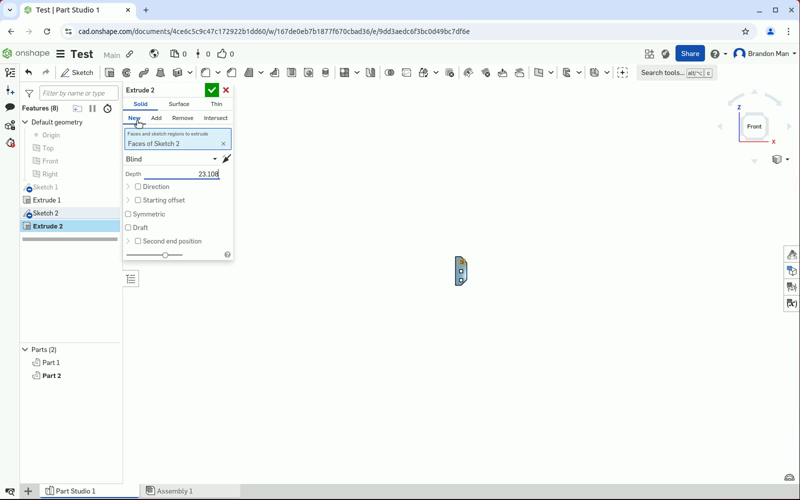
key(enter)
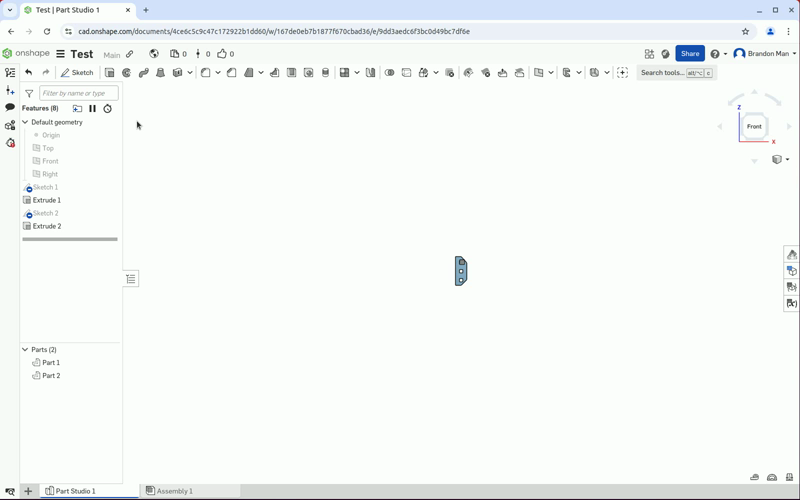
key(shift+h)
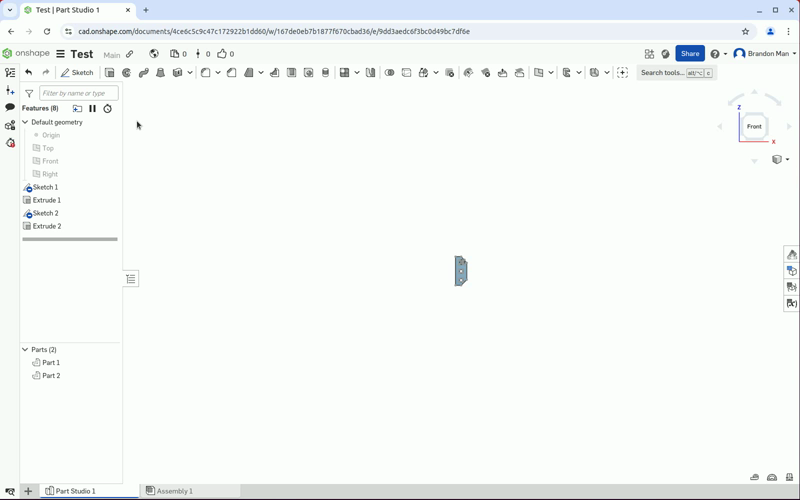
key(shift+h)
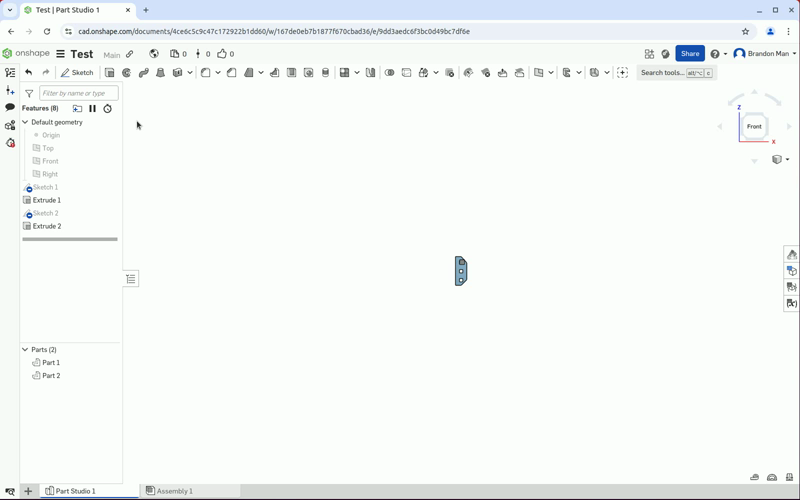
mouse_move(73, 189)
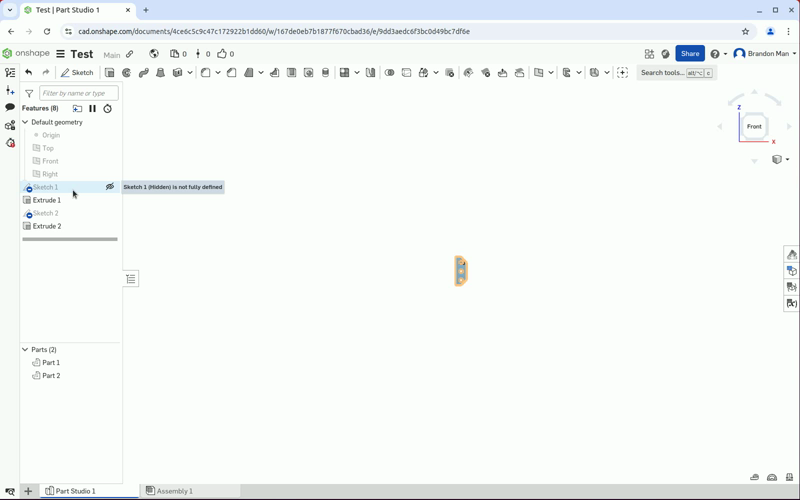
click(73, 189)
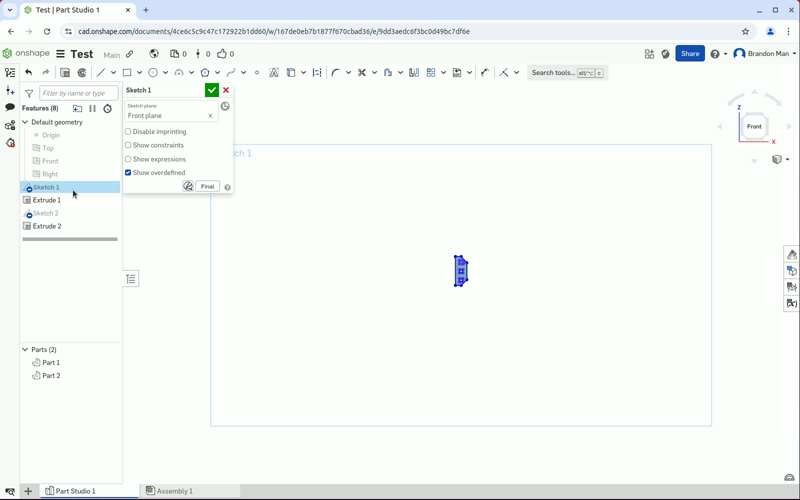
mouse_move(229, 92)
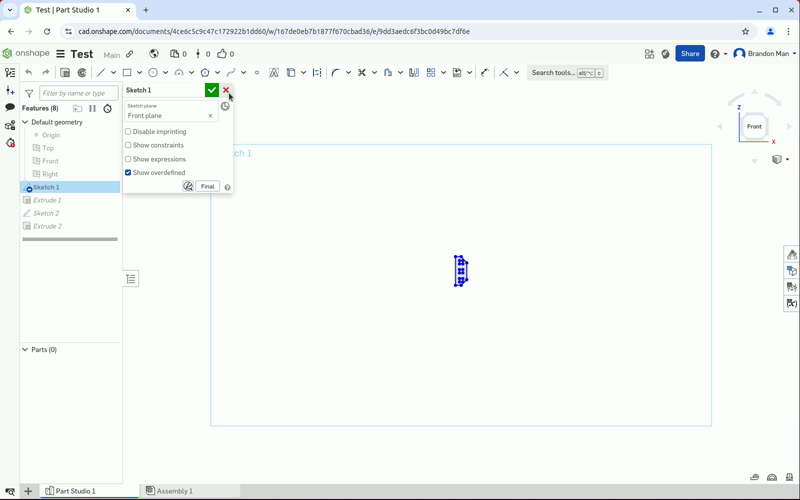
click(229, 92)
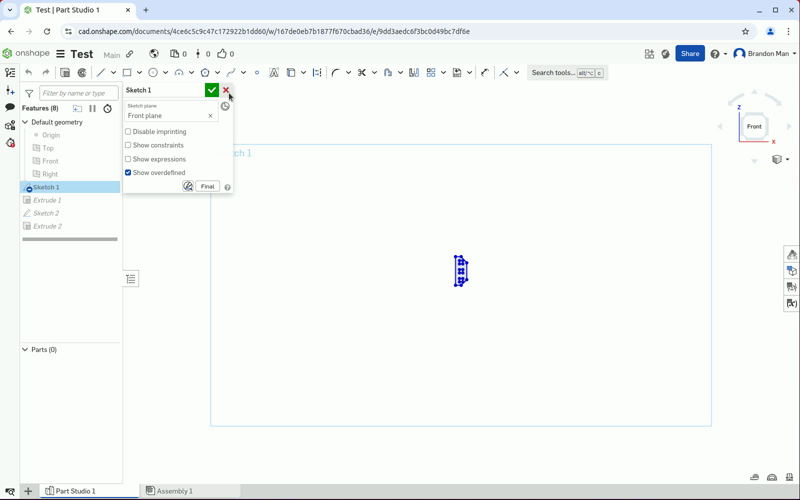
key(shift+s)
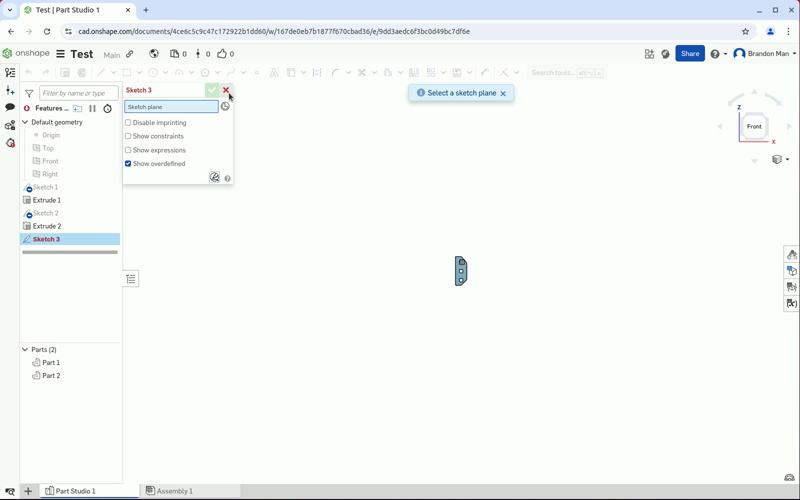
mouse_move(73, 163)
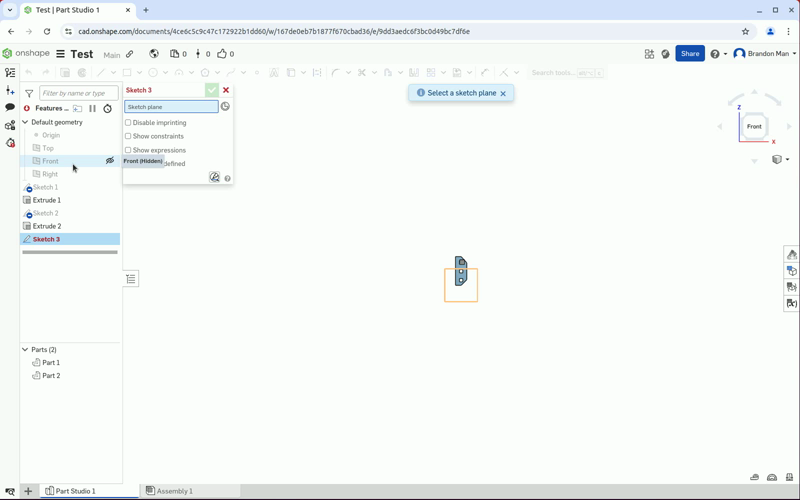
click(73, 163)
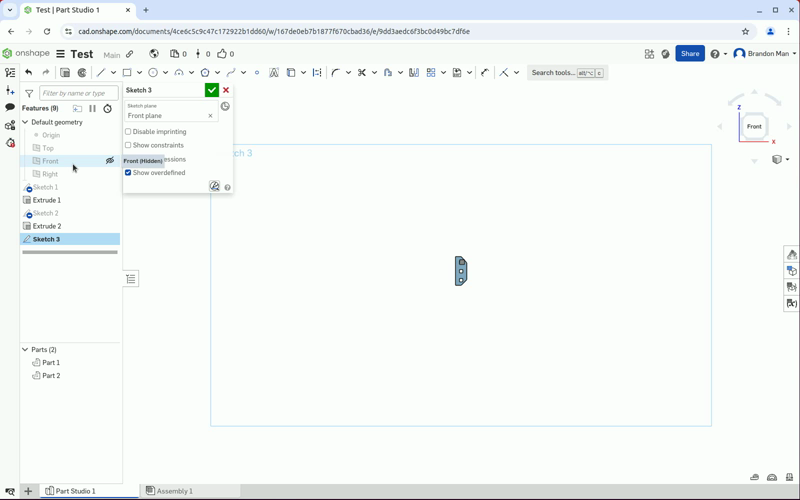
mouse_move(73, 352)
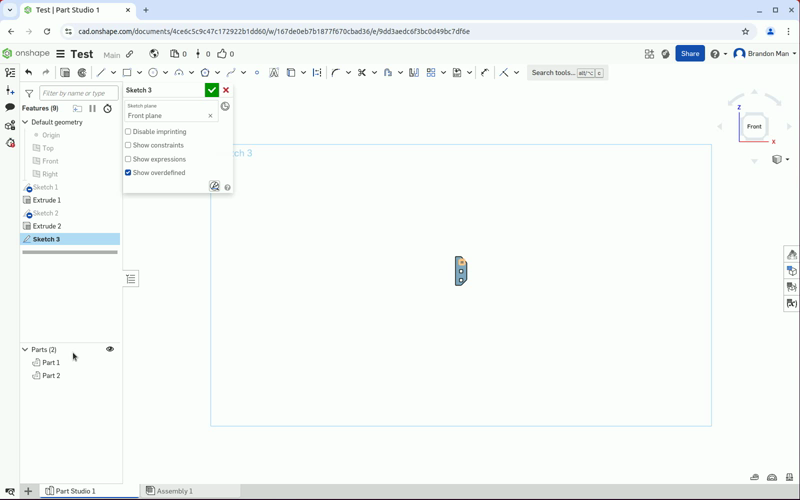
key(y)
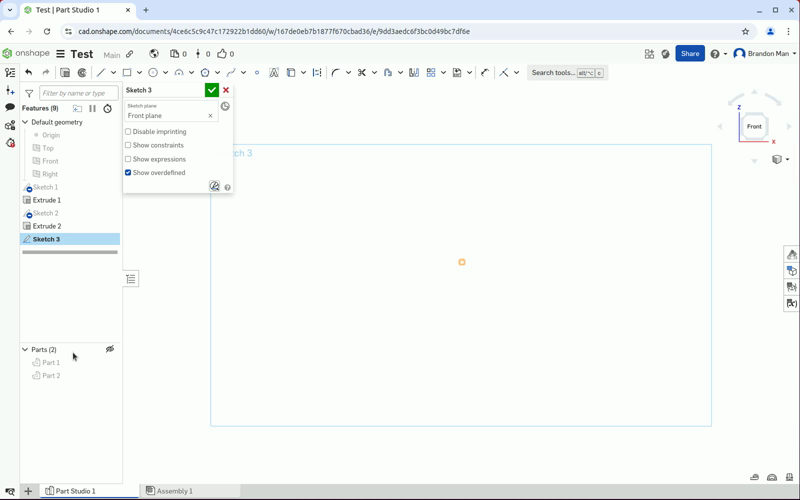
key(l)
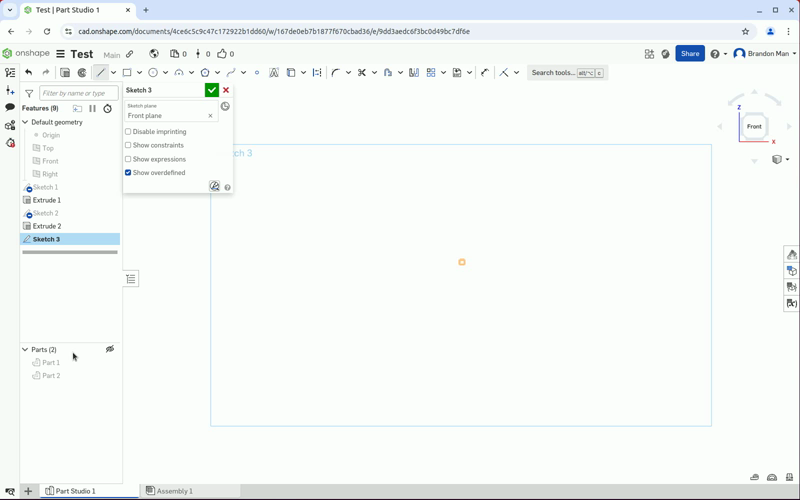
key_down(shift)
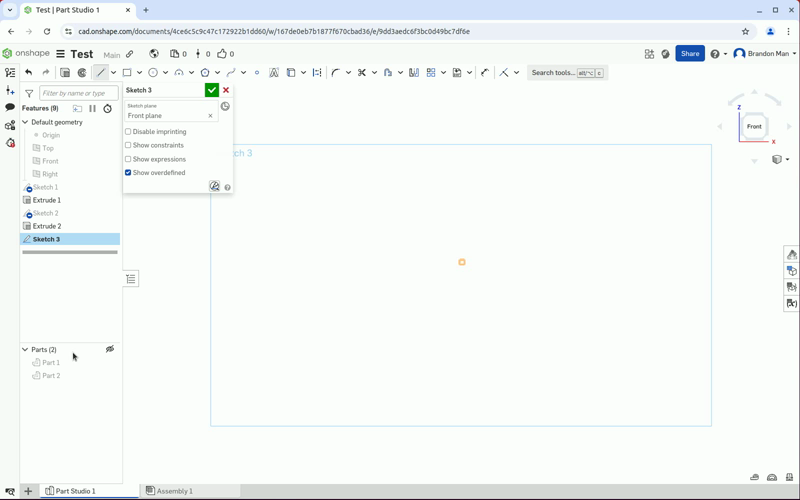
mouse_move(459, 272)
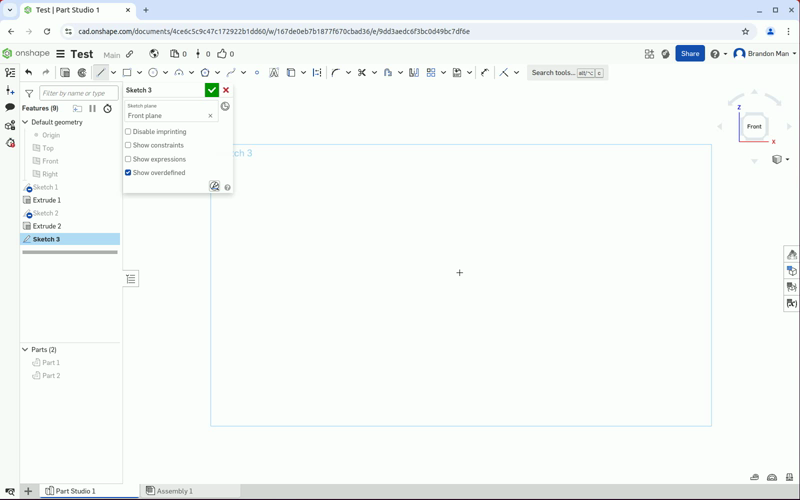
click(459, 272)
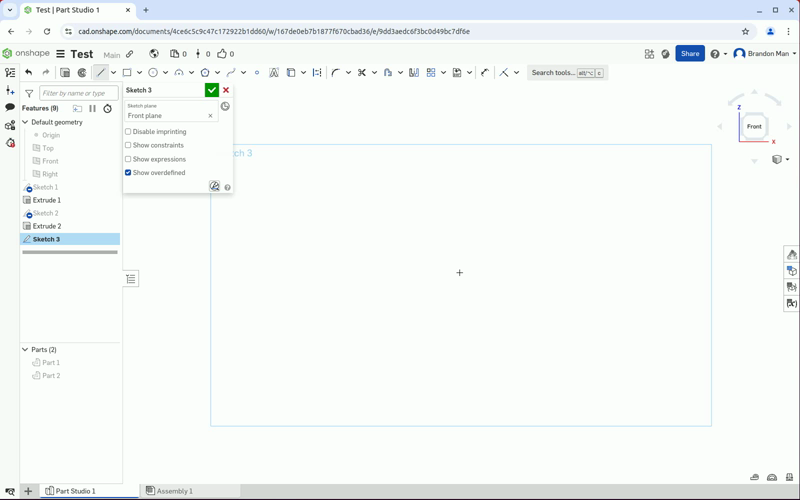
key_up(shift)
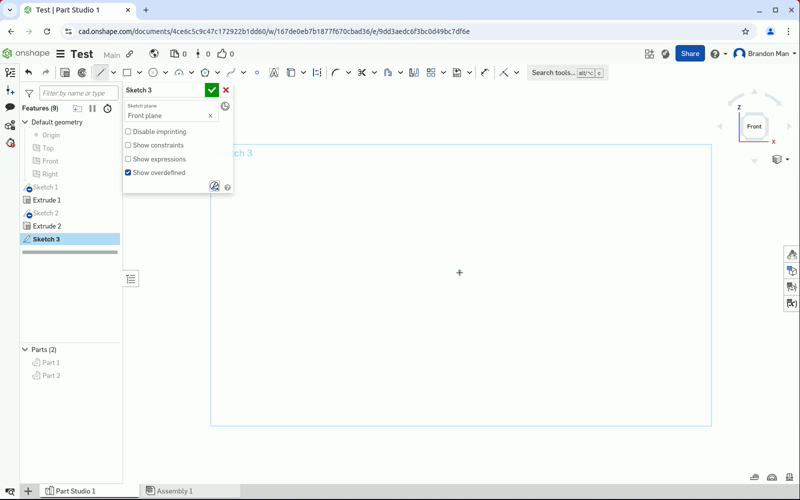
key_down(shift)
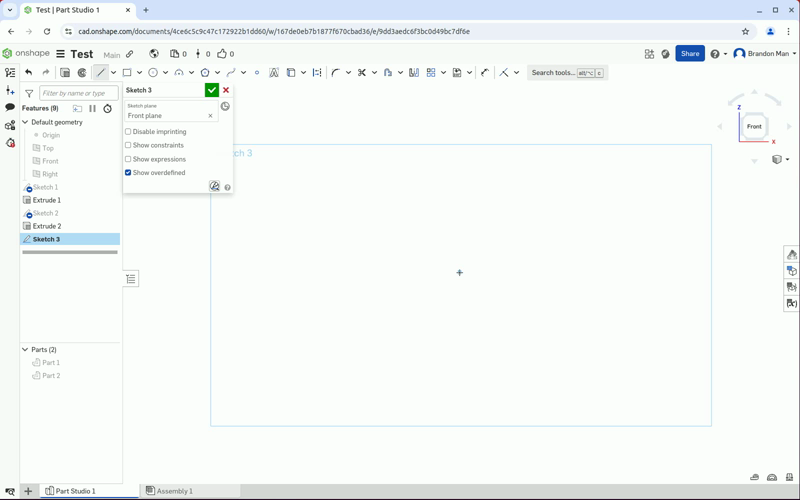
mouse_move(489, 272)
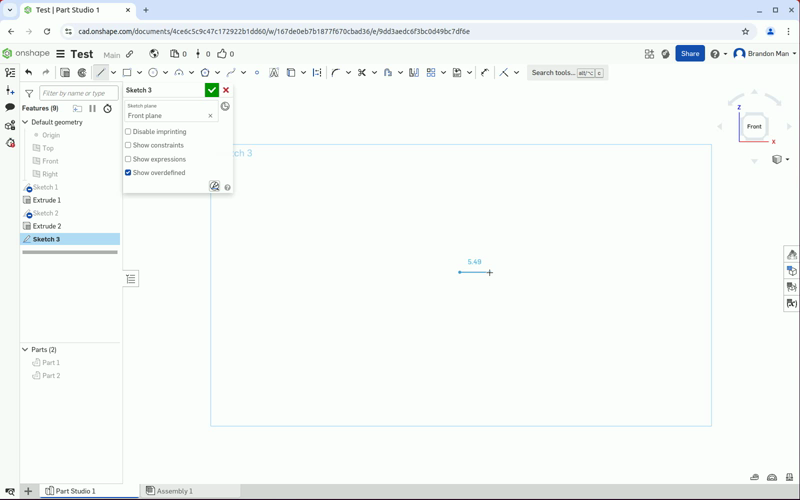
mouse_move(464, 272)
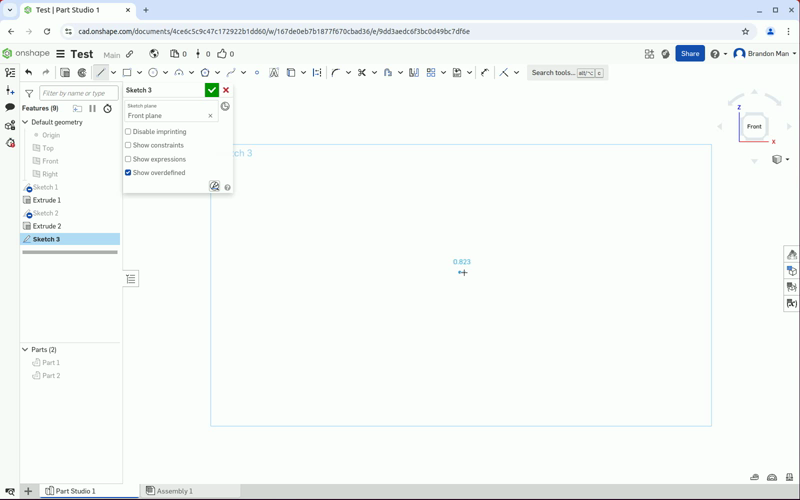
scroll(6)
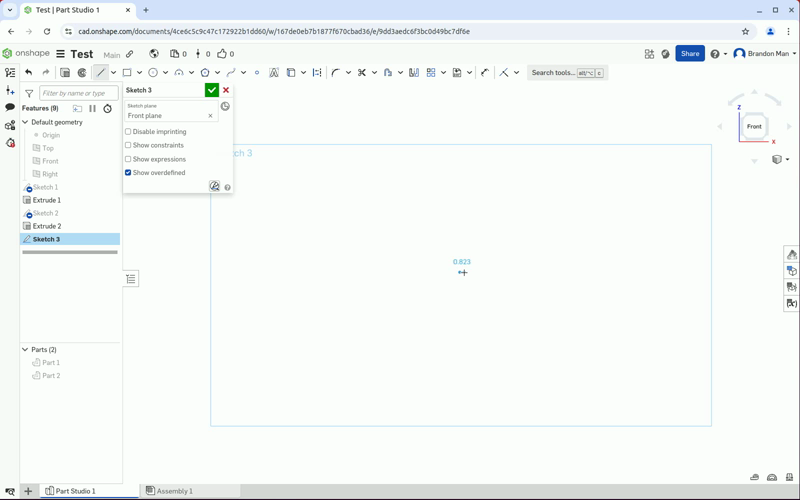
scroll(6)
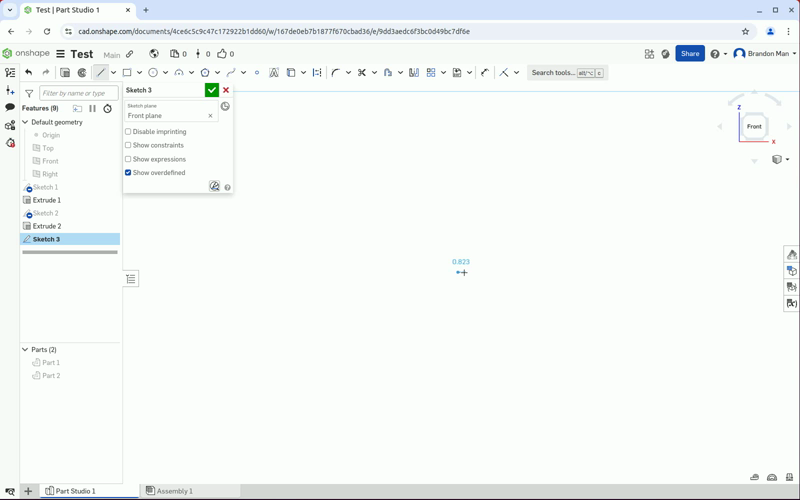
scroll(6)
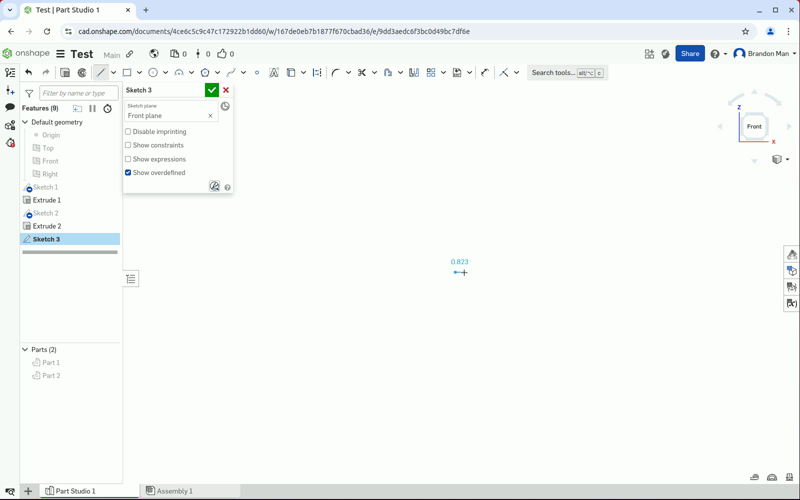
scroll(6)
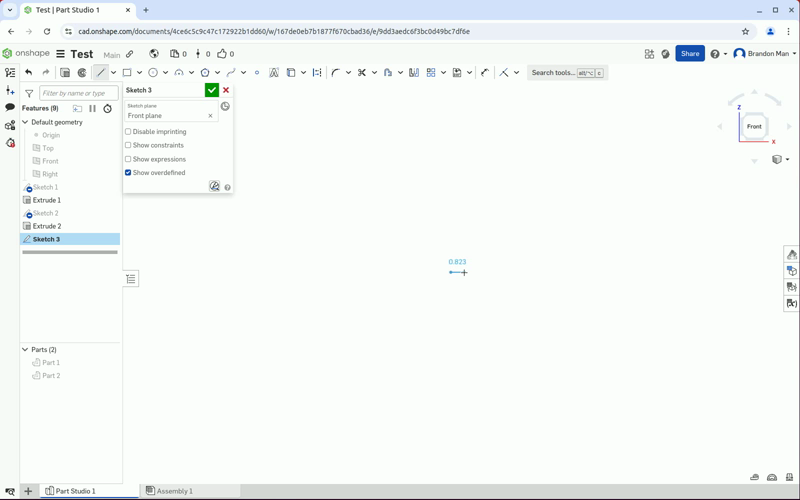
scroll(6)
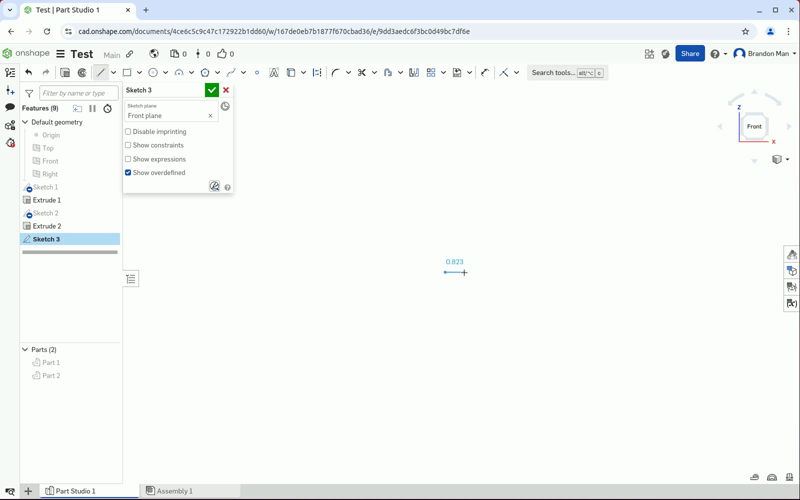
scroll(6)
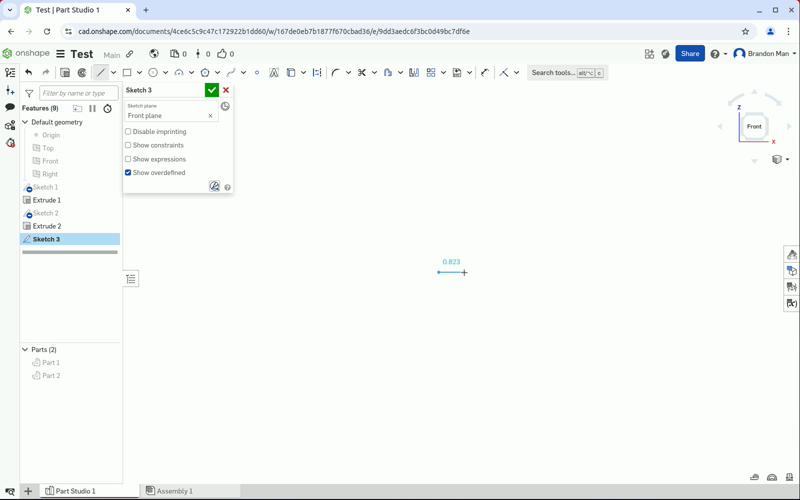
scroll(6)
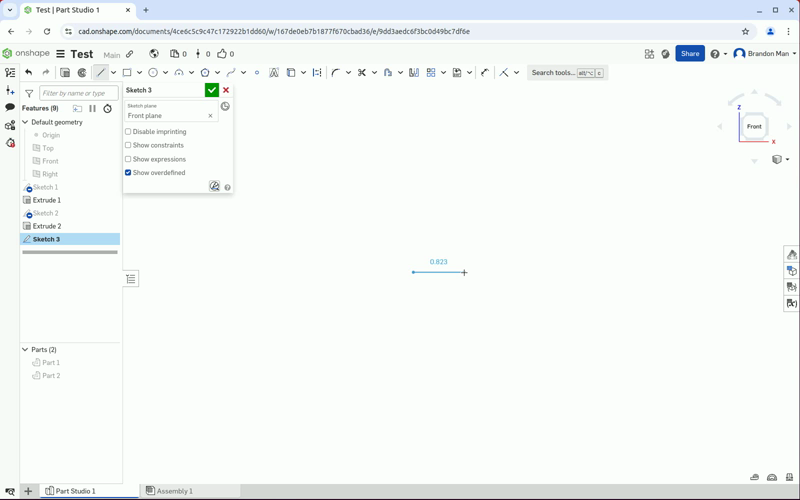
click(464, 272)
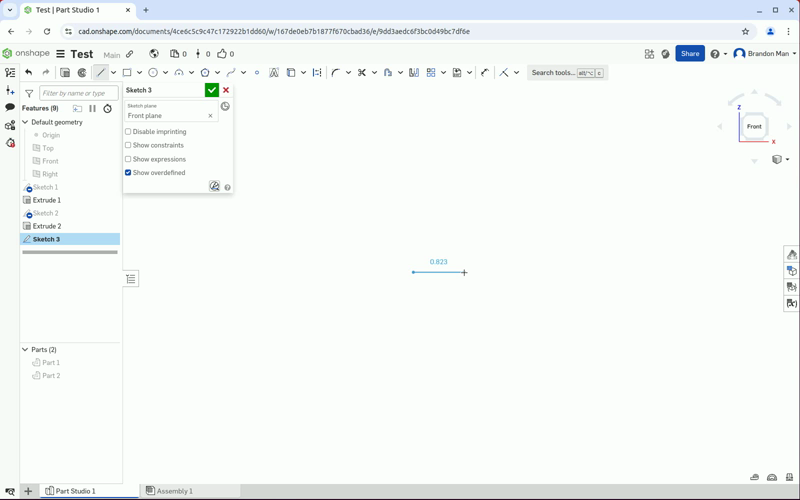
scroll(-6)
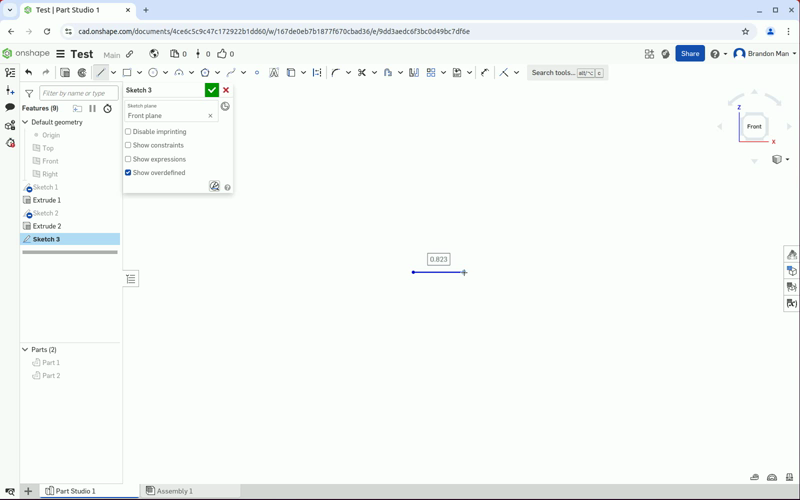
scroll(-6)
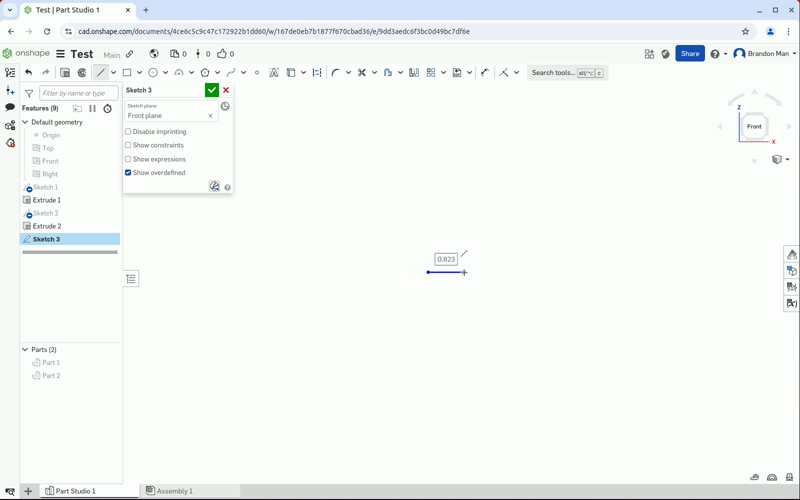
scroll(-6)
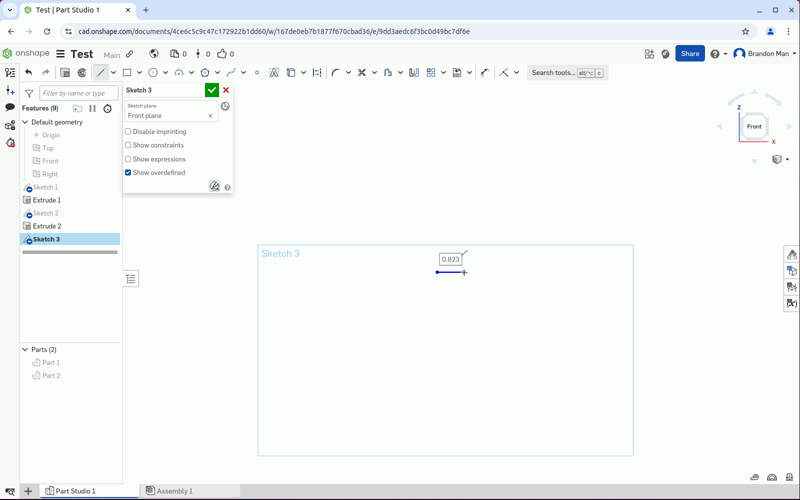
scroll(-6)
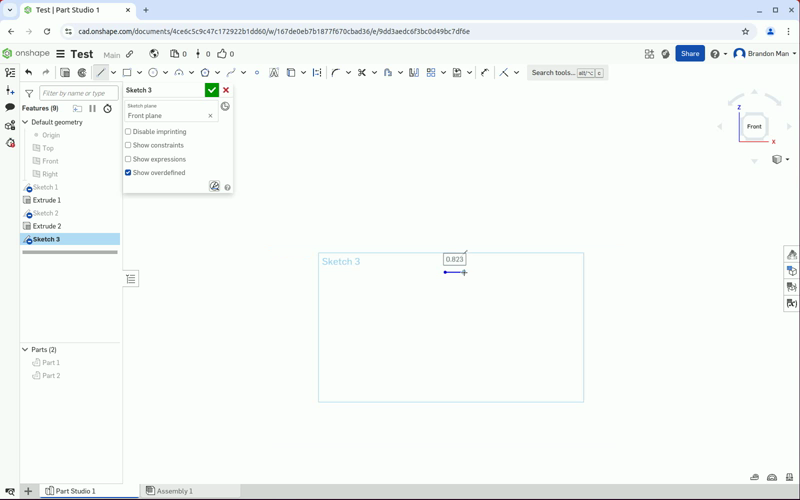
scroll(-6)
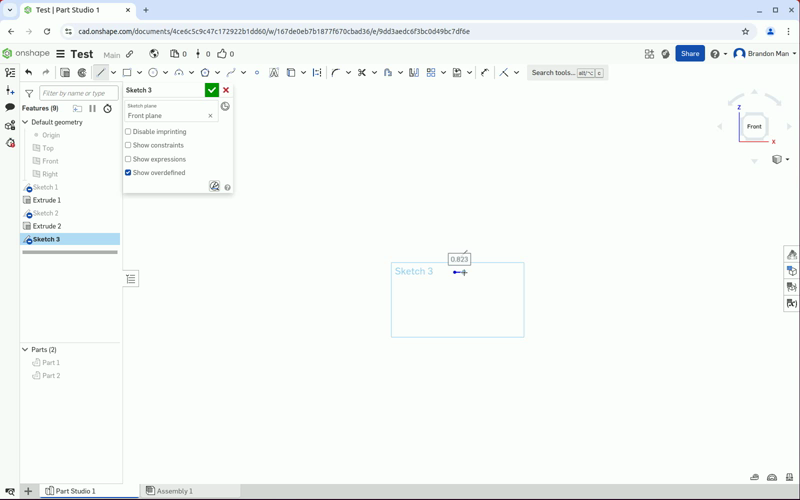
scroll(-6)
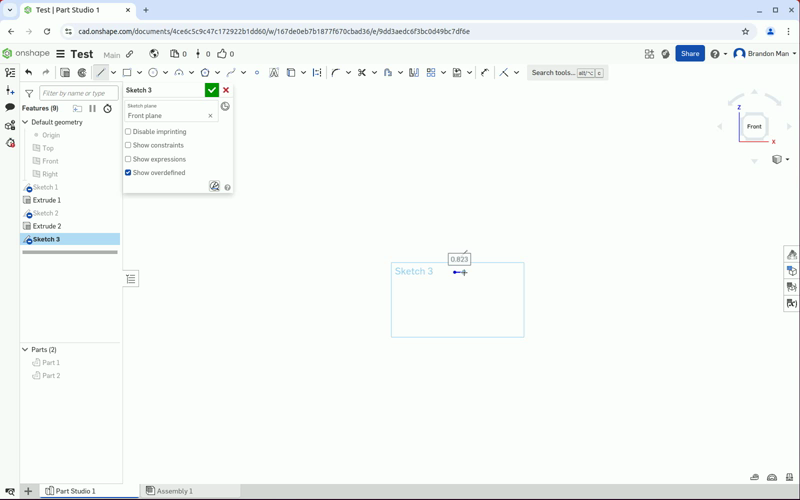
scroll(-6)
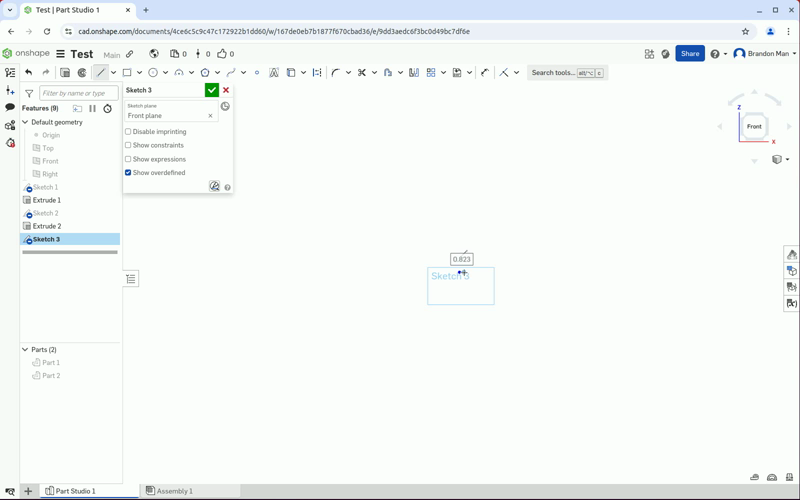
key_up(shift)
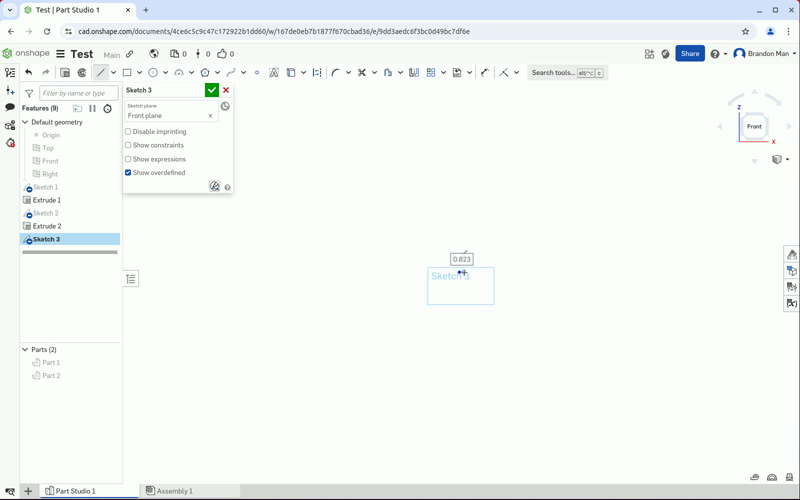
key_down(shift)
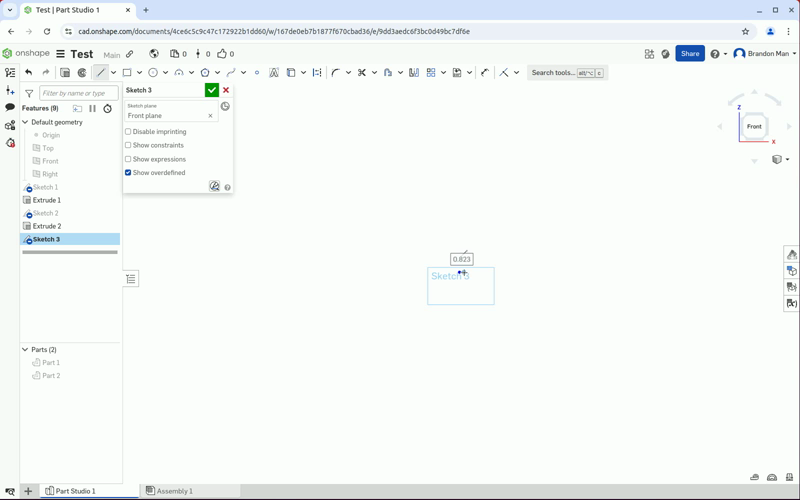
mouse_move(494, 272)
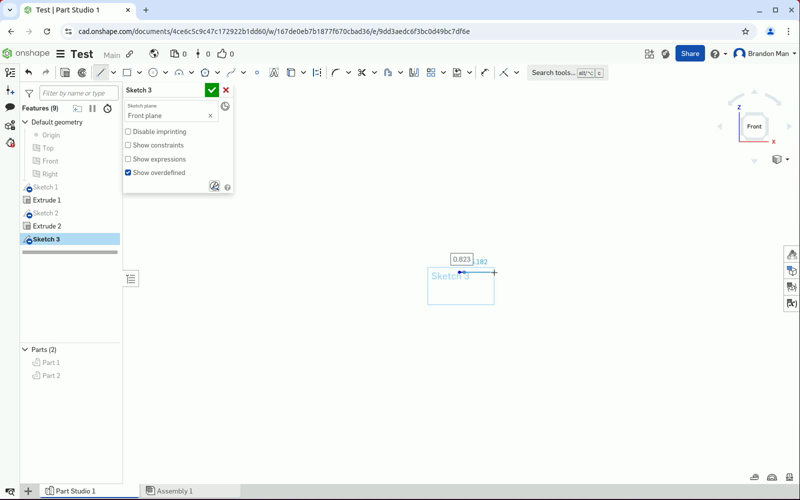
mouse_move(464, 267)
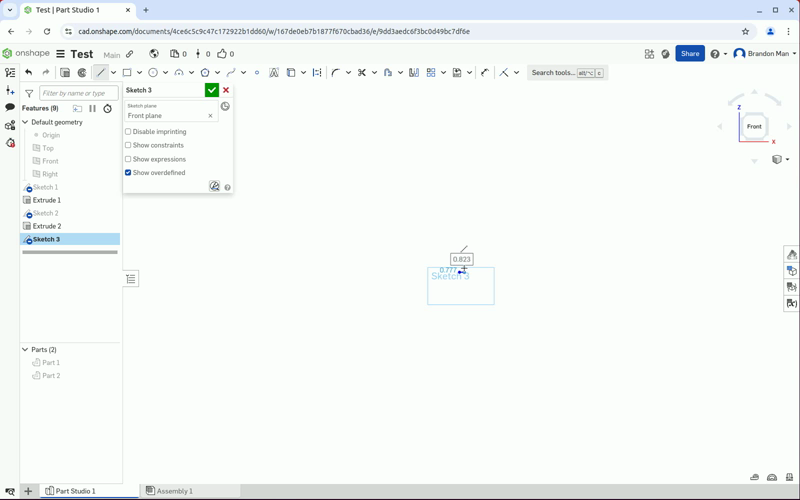
scroll(6)
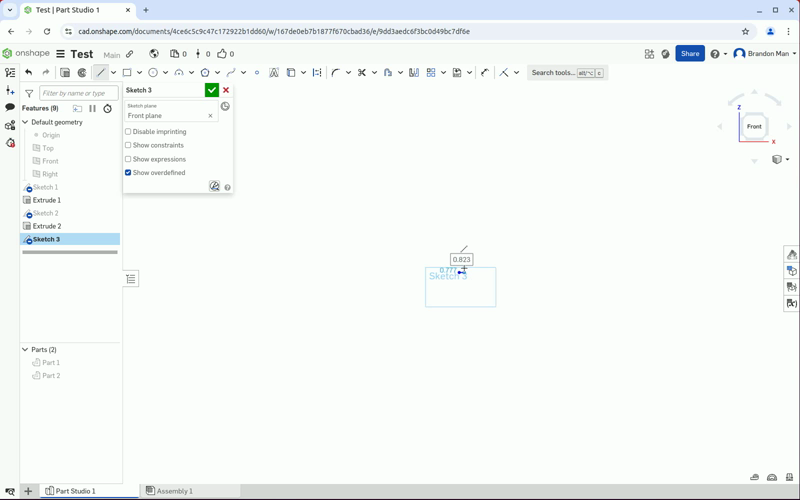
scroll(6)
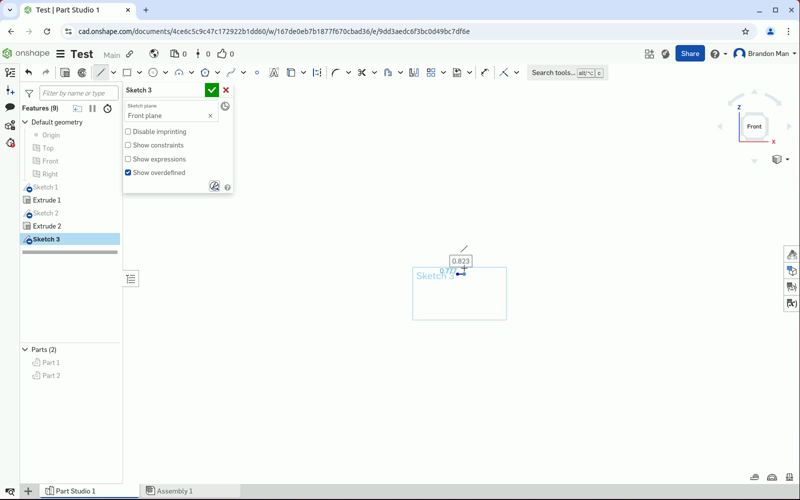
scroll(6)
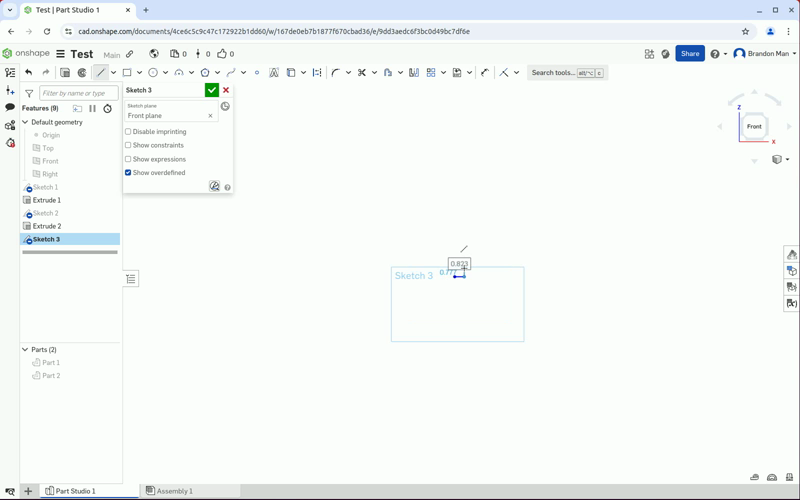
scroll(6)
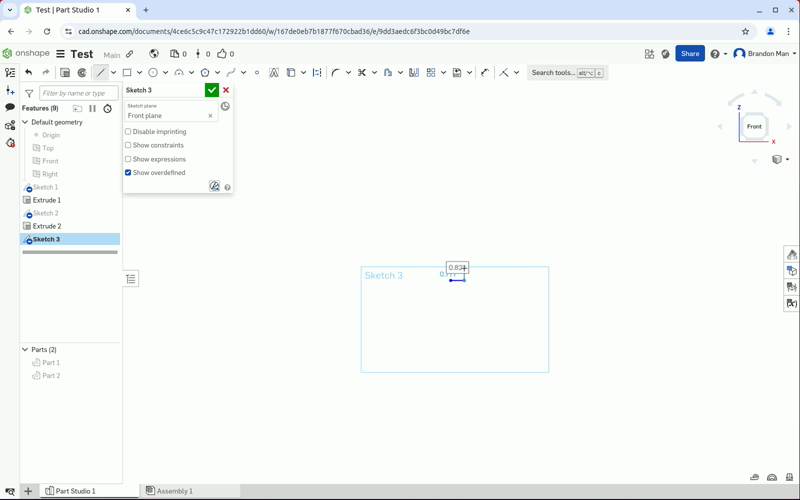
scroll(6)
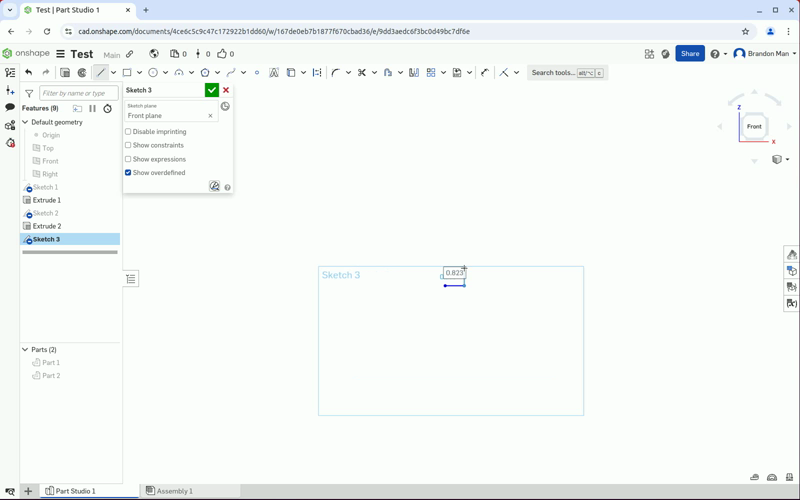
scroll(6)
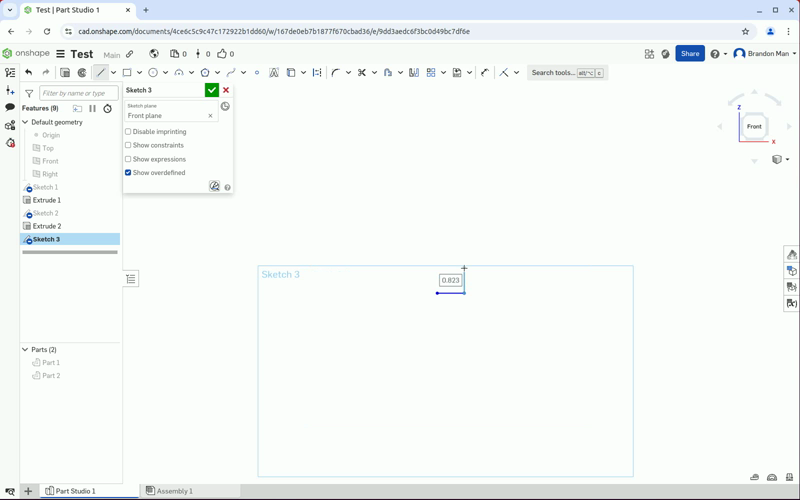
scroll(6)
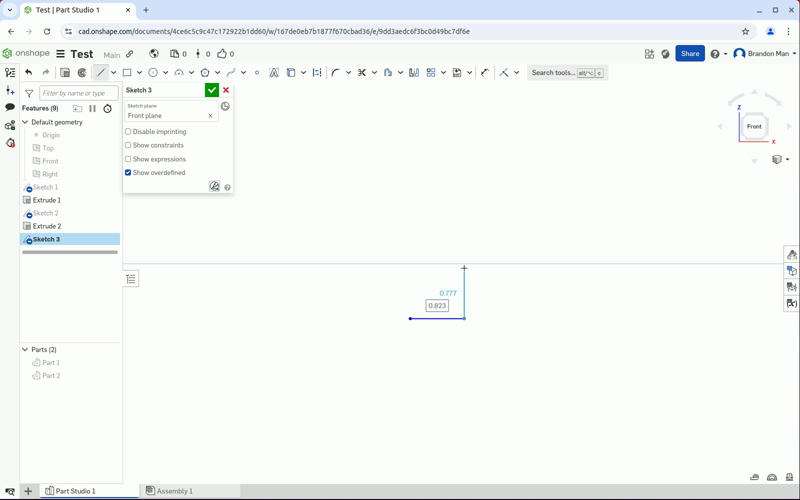
click(464, 267)
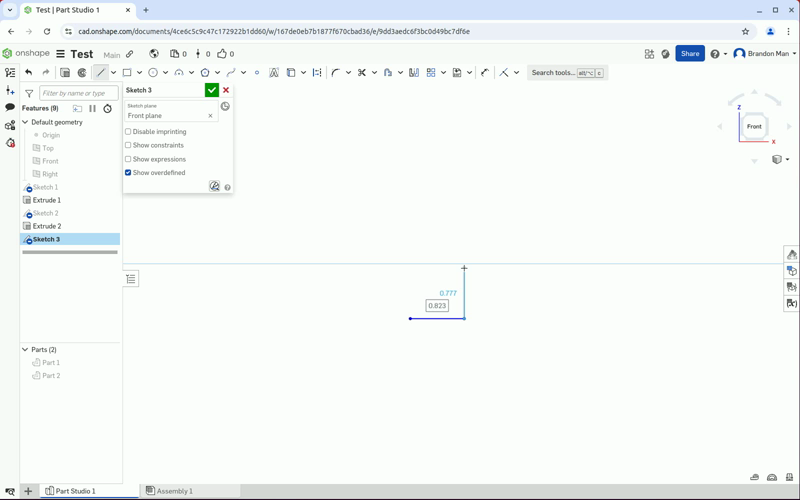
scroll(-6)
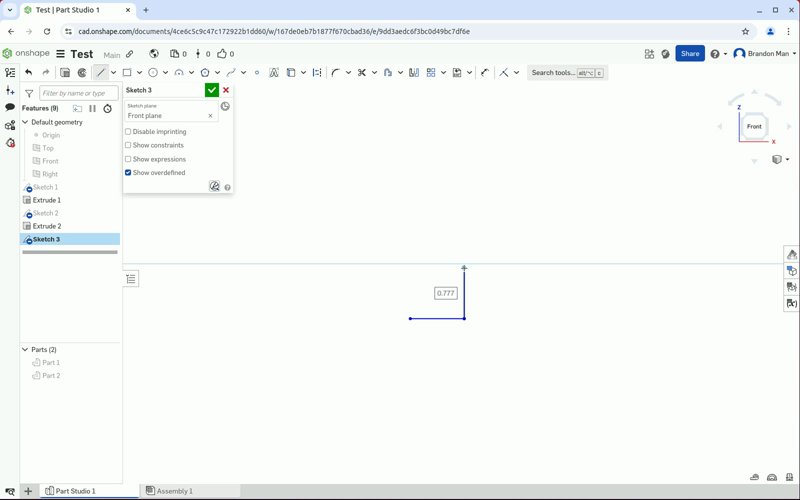
scroll(-6)
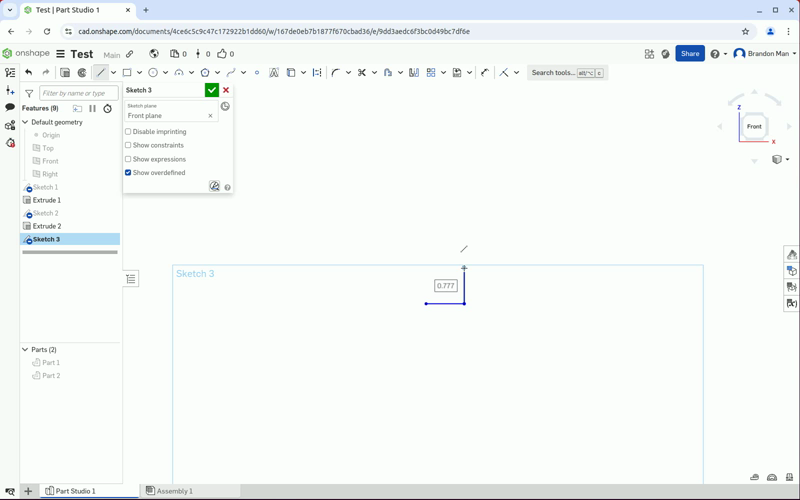
scroll(-6)
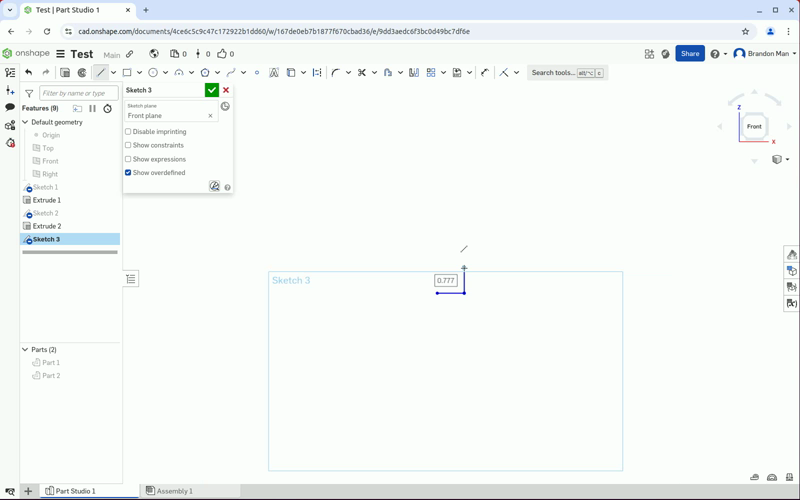
scroll(-6)
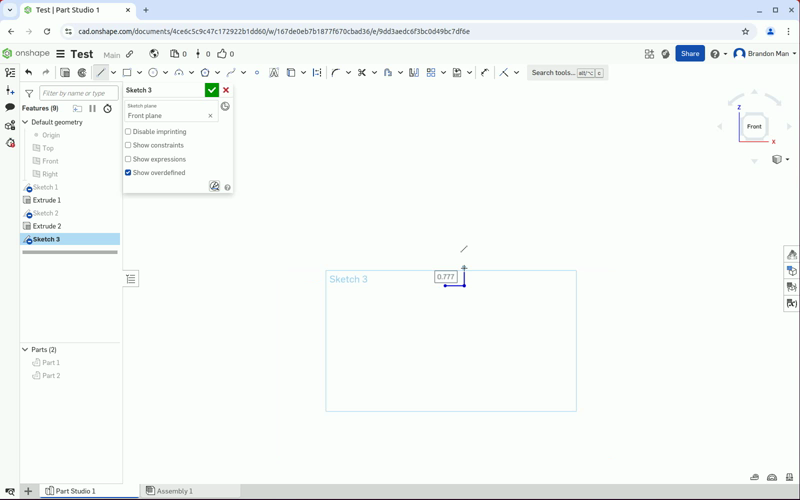
scroll(-6)
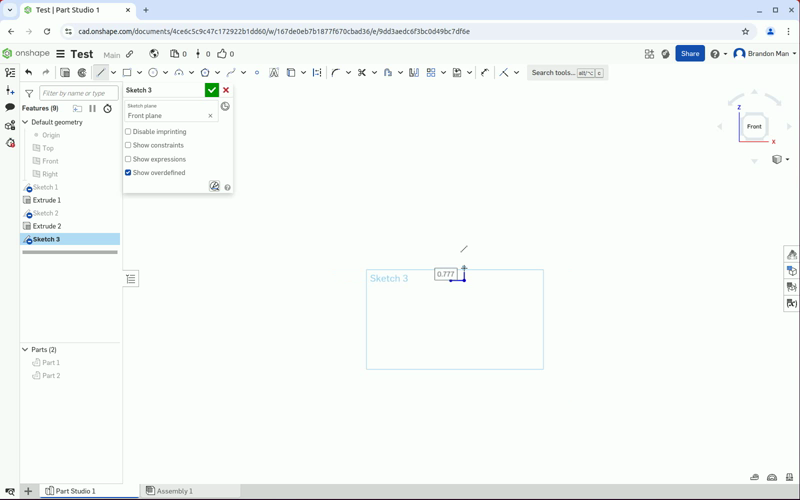
scroll(-6)
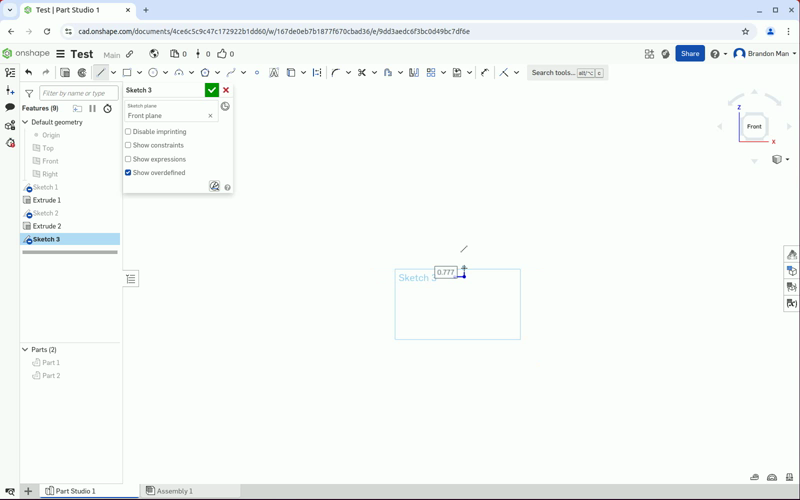
scroll(-6)
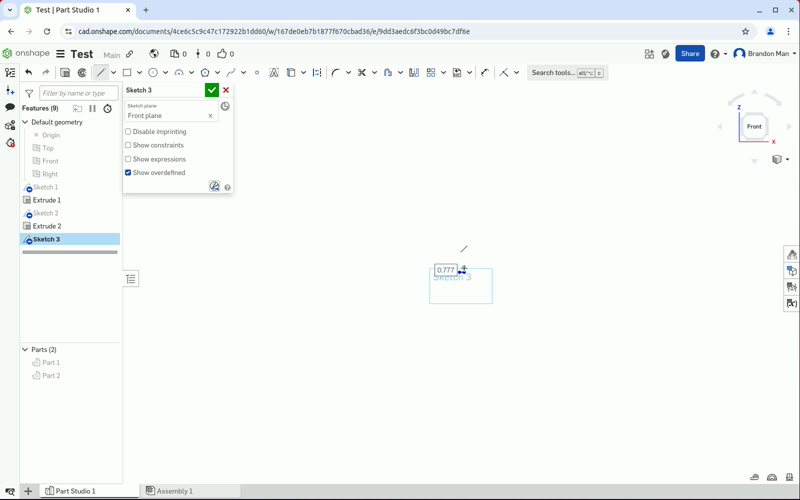
key_up(shift)
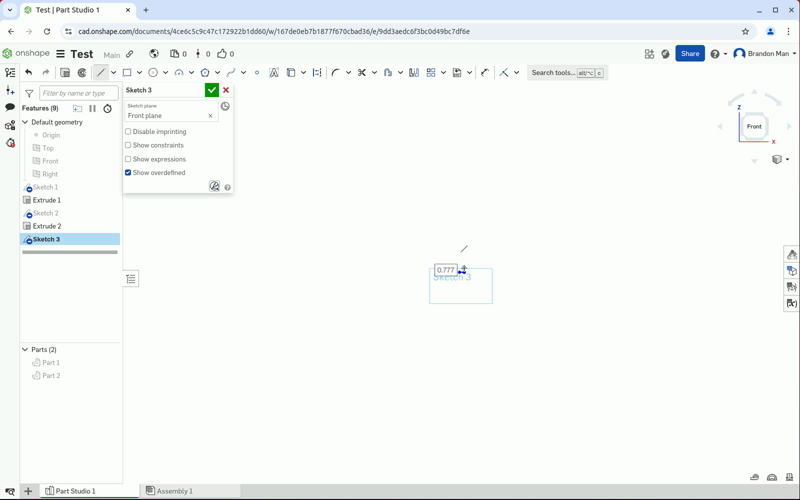
key_down(shift)
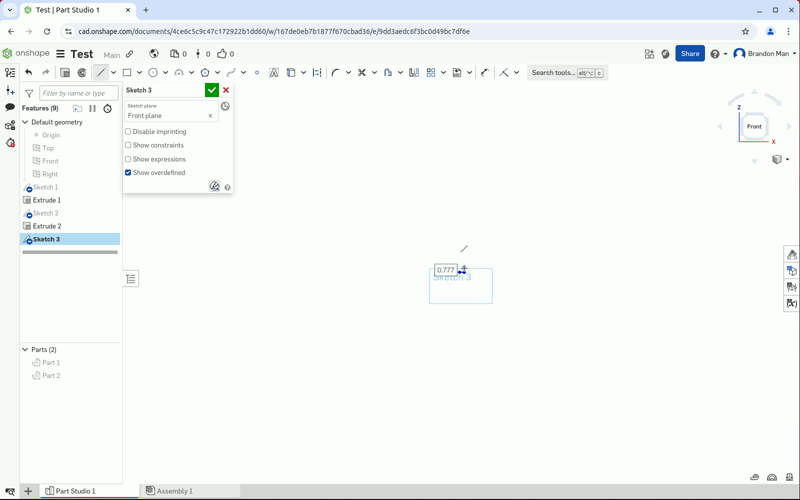
mouse_move(494, 267)
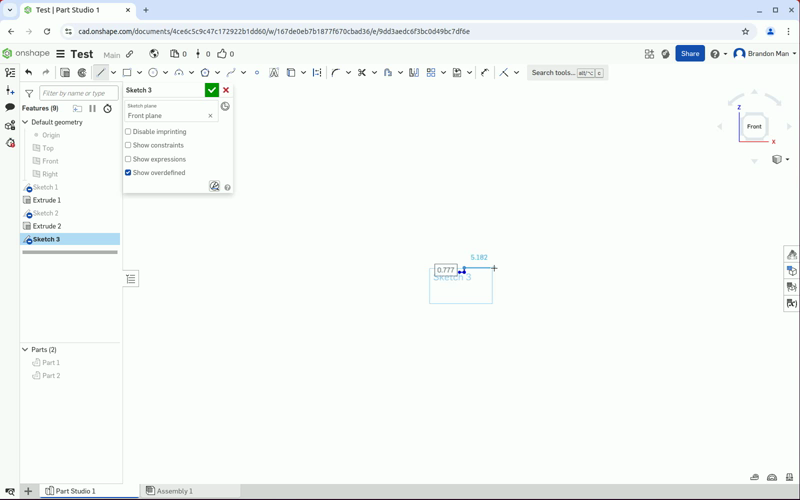
mouse_move(459, 267)
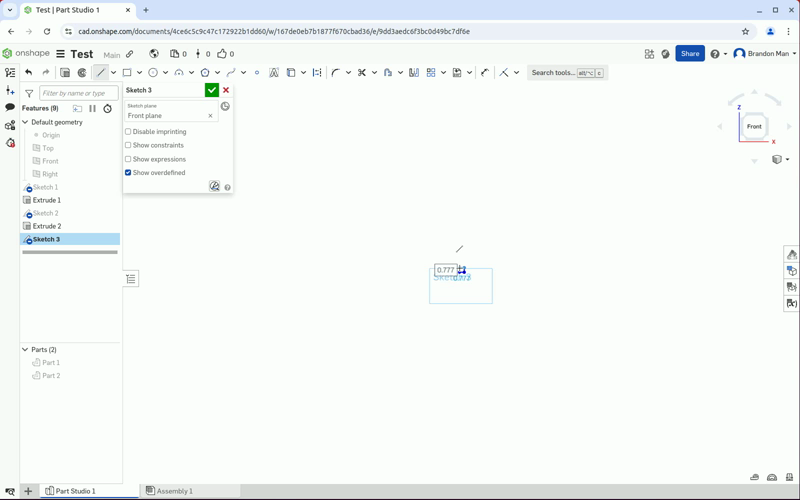
scroll(6)
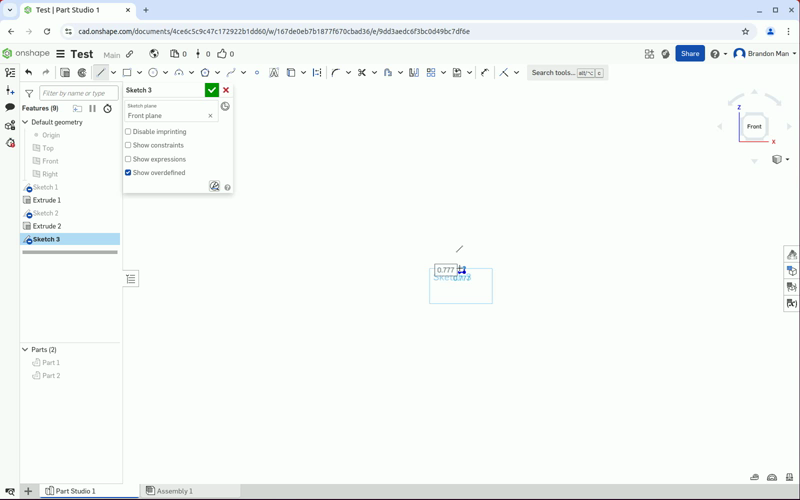
scroll(6)
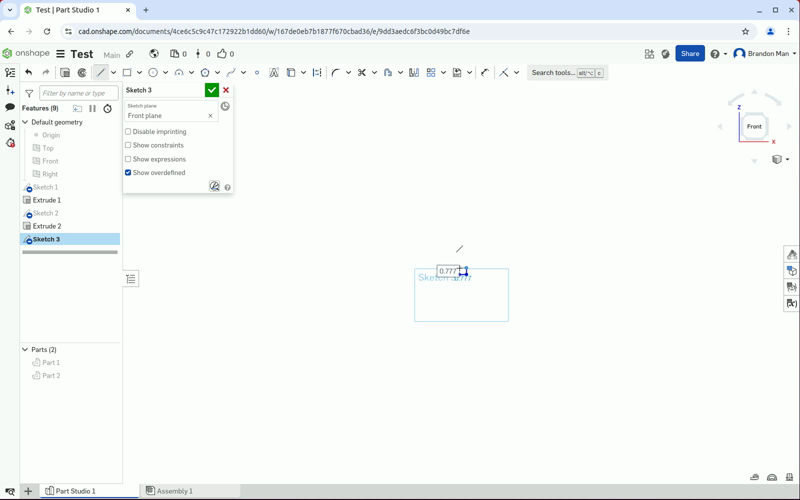
scroll(6)
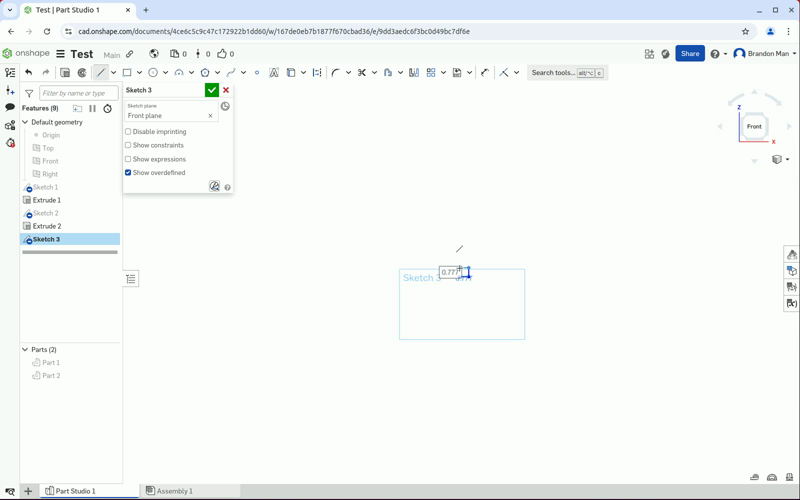
scroll(6)
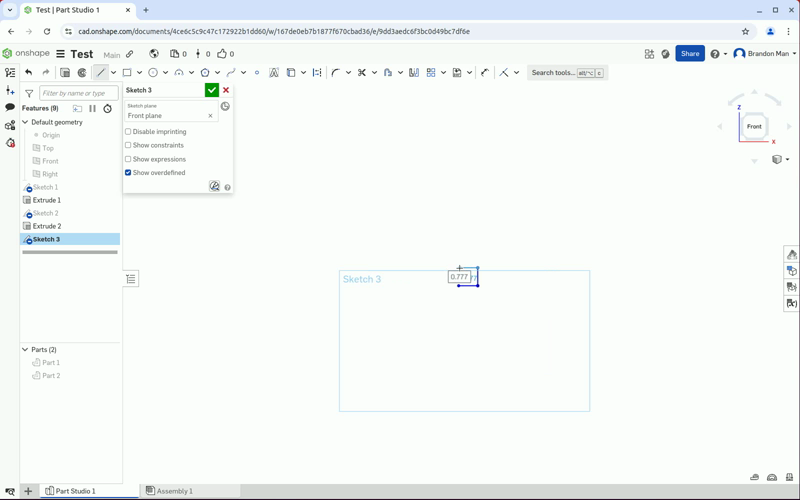
scroll(6)
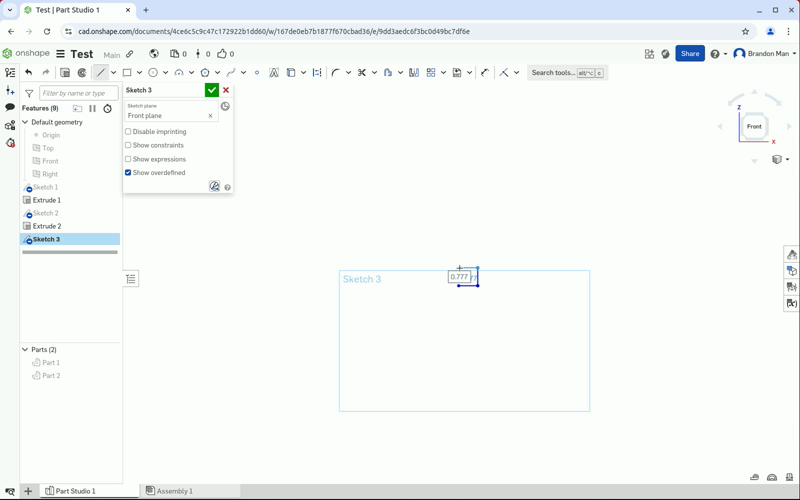
scroll(6)
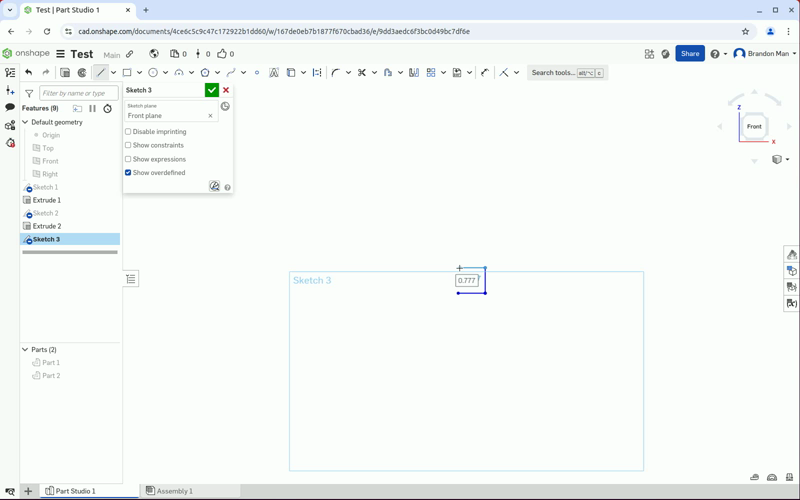
scroll(6)
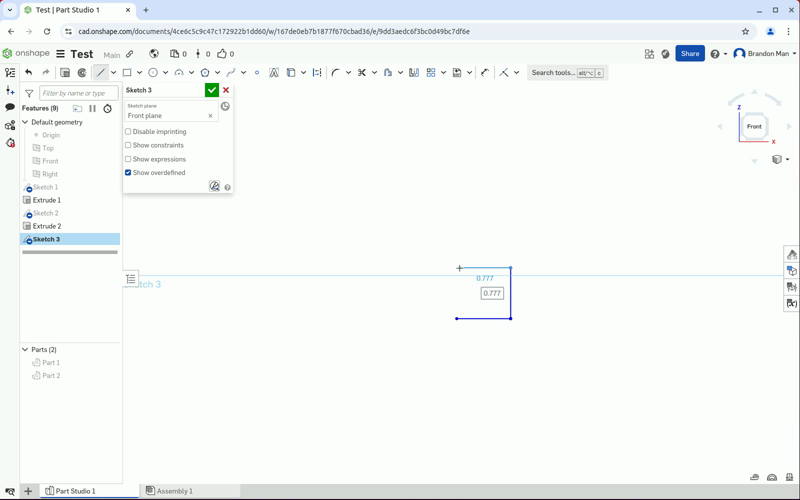
click(459, 267)
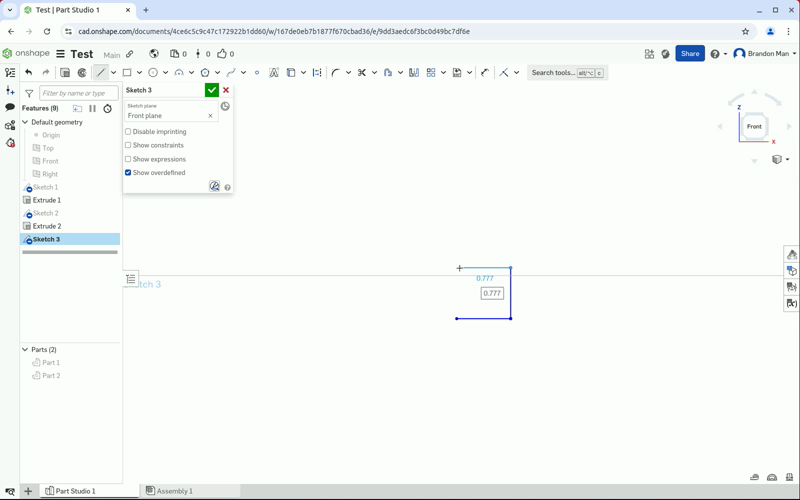
scroll(-6)
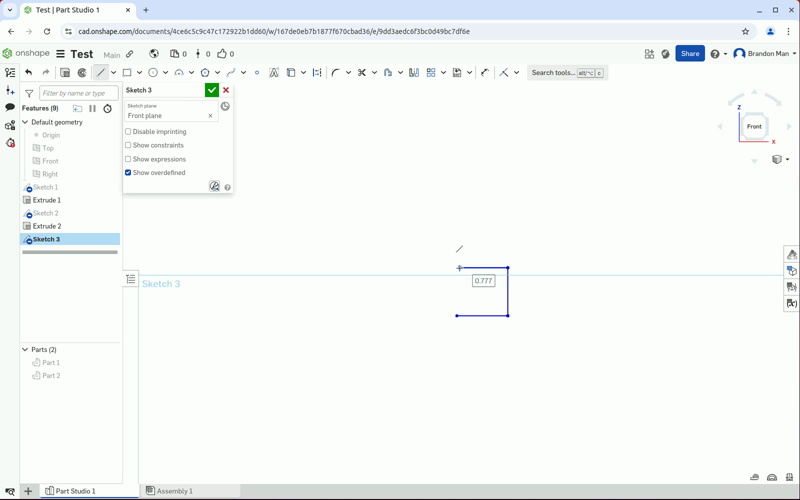
scroll(-6)
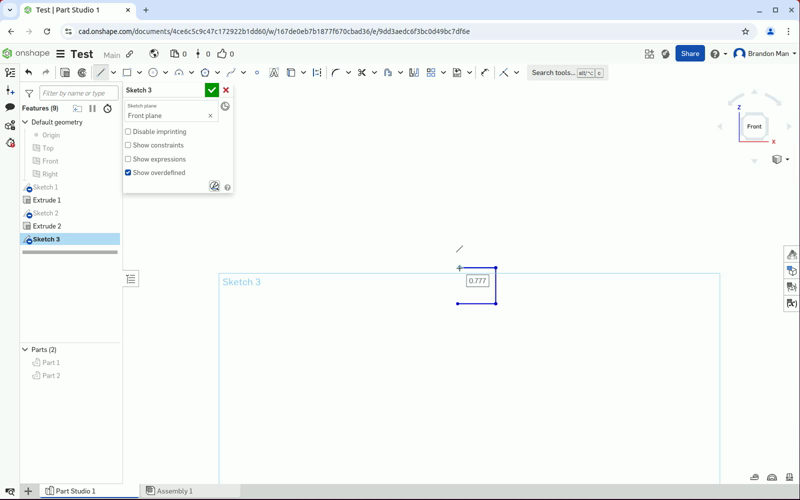
scroll(-6)
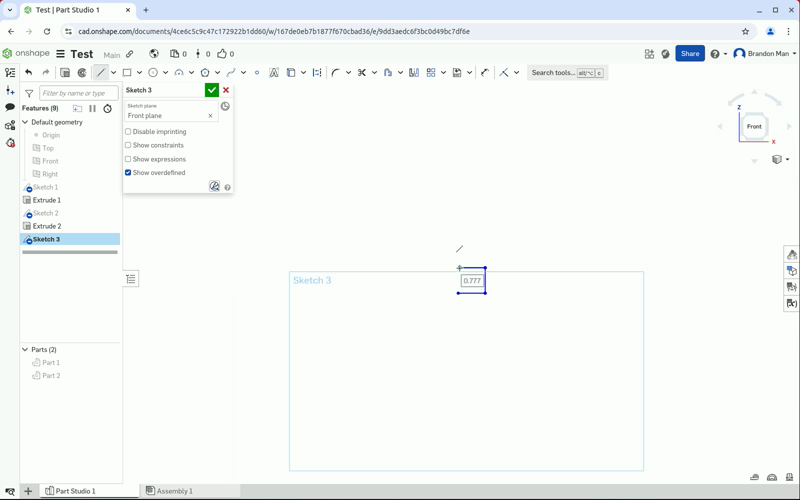
scroll(-6)
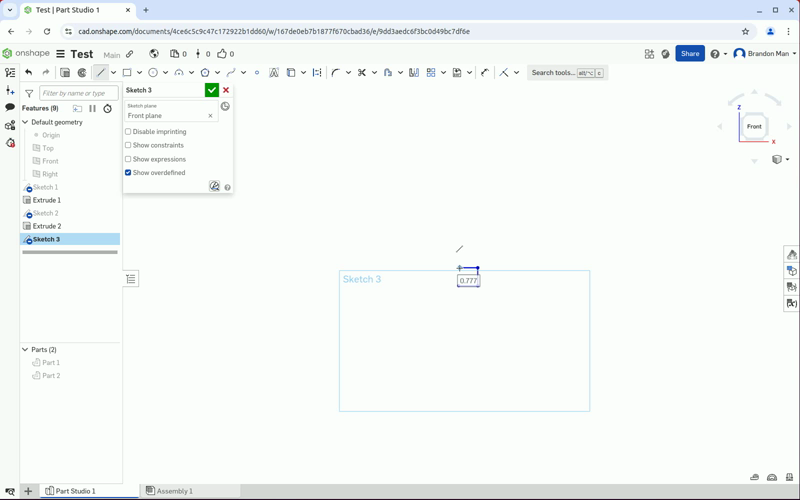
scroll(-6)
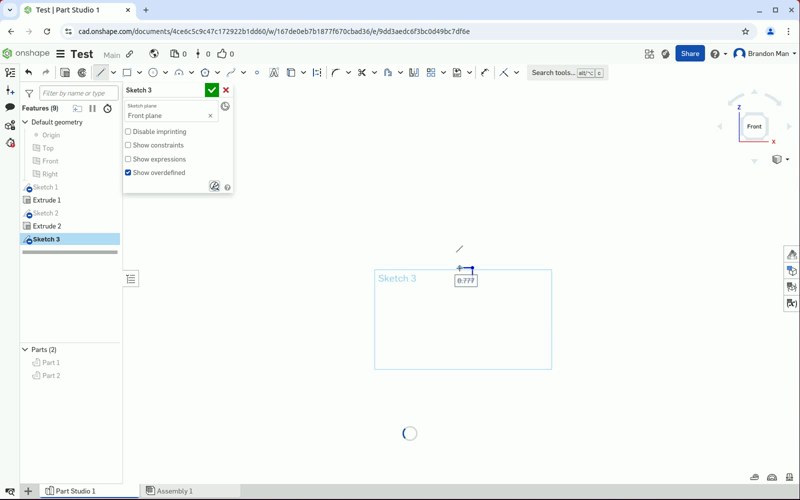
scroll(-6)
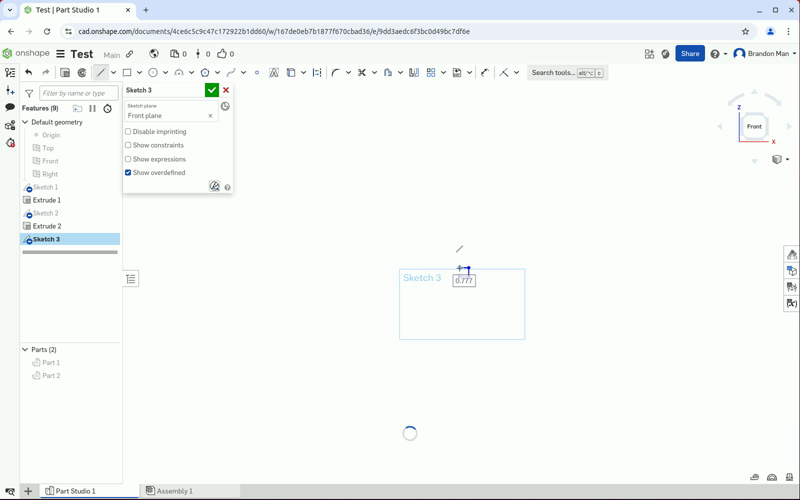
scroll(-6)
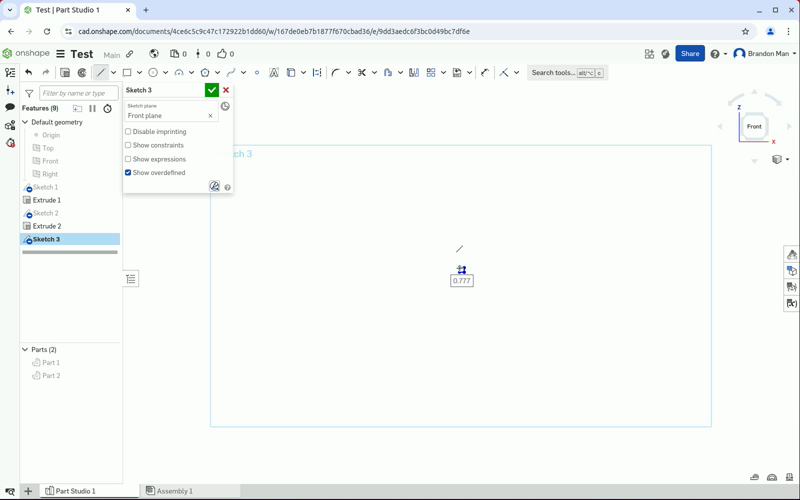
key_up(shift)
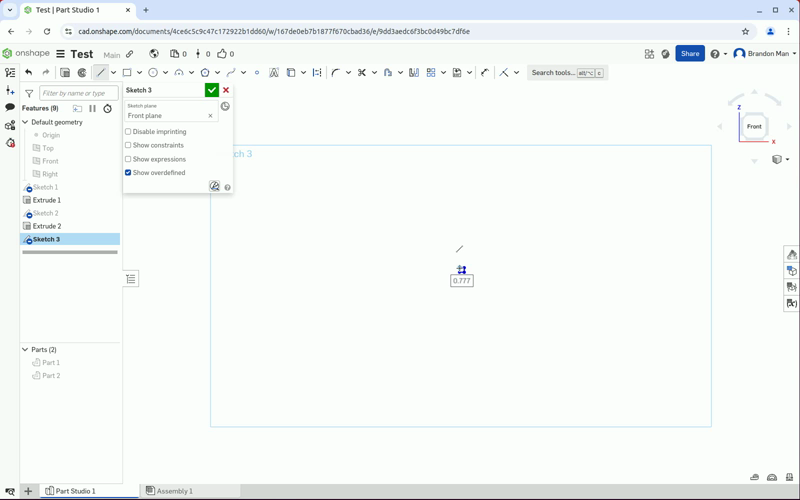
mouse_move(489, 267)
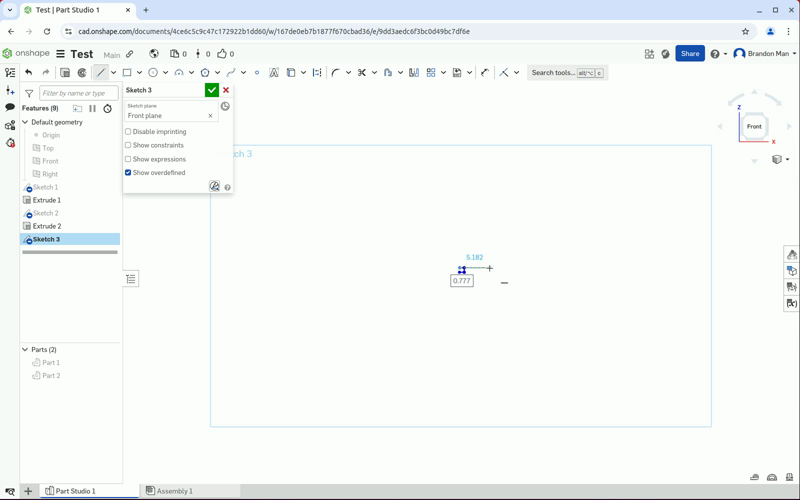
key_down(shift)
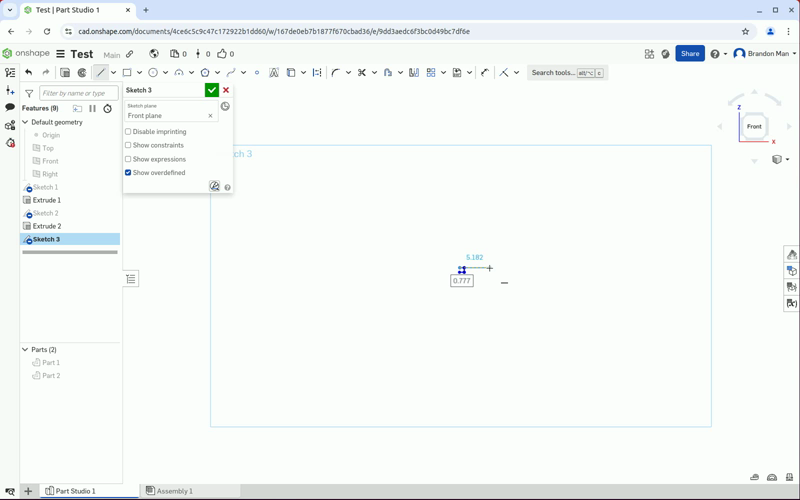
mouse_move(459, 272)
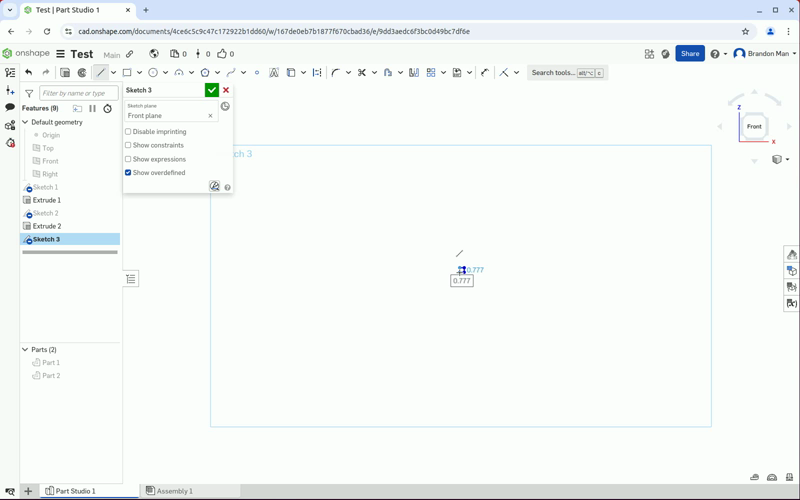
scroll(6)
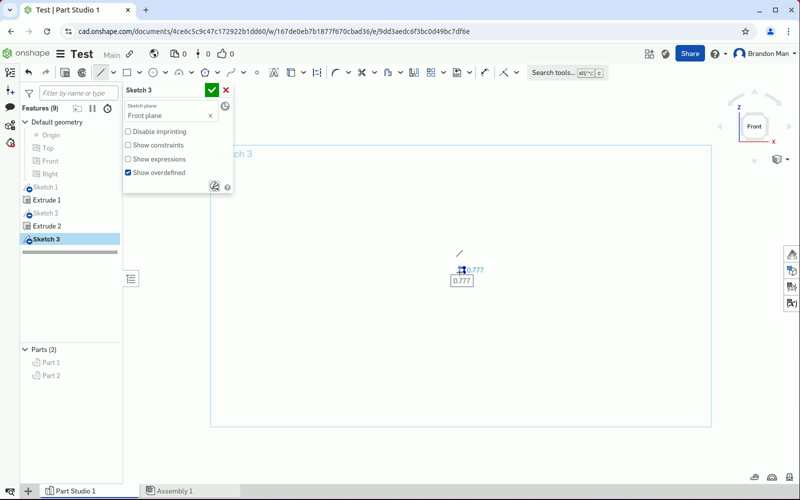
scroll(6)
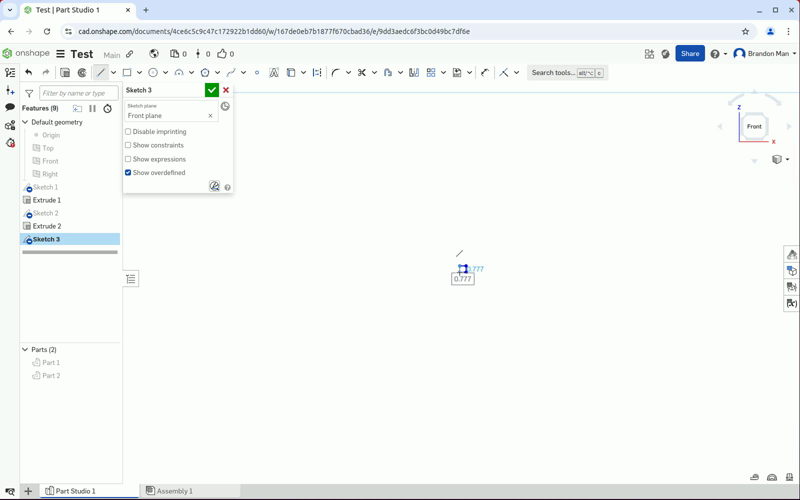
scroll(6)
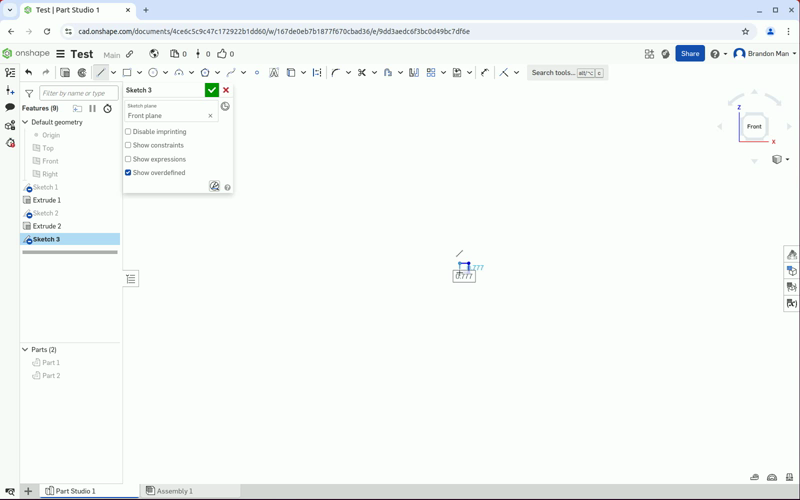
scroll(6)
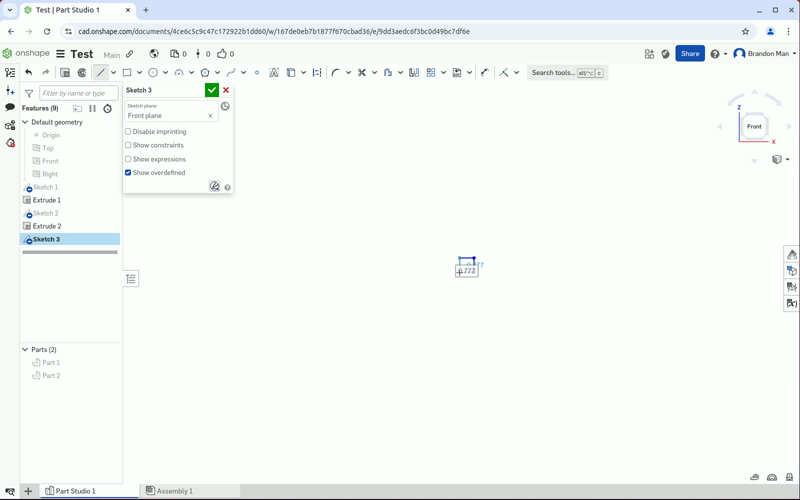
scroll(6)
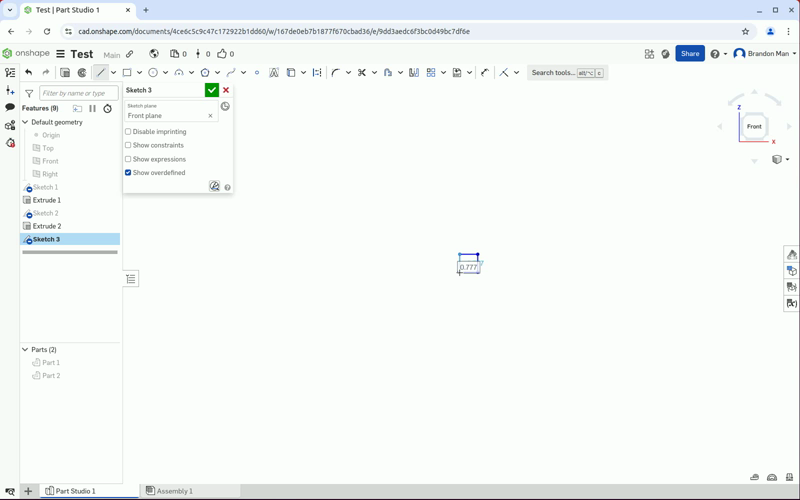
scroll(6)
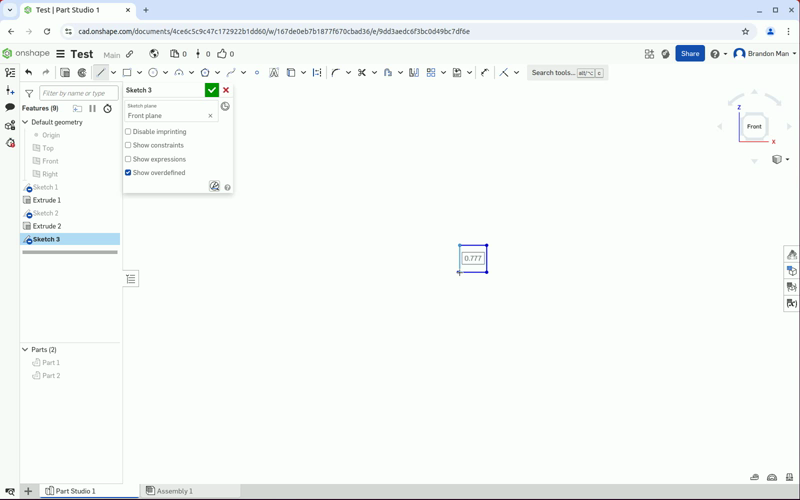
scroll(6)
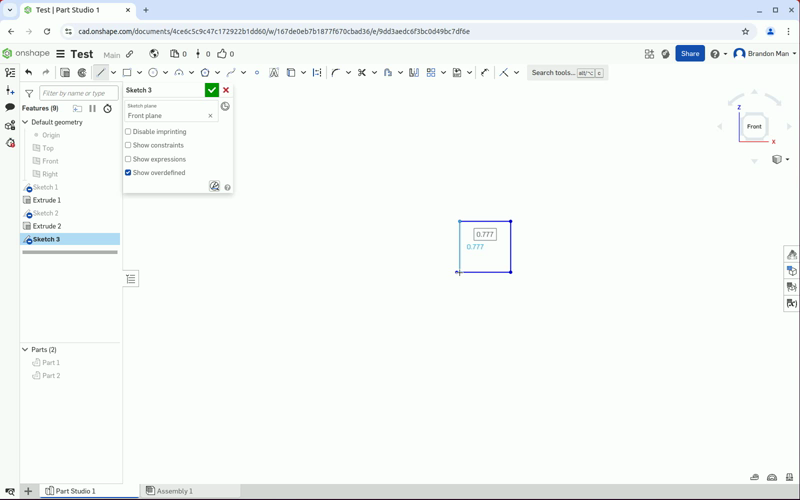
key_up(shift)
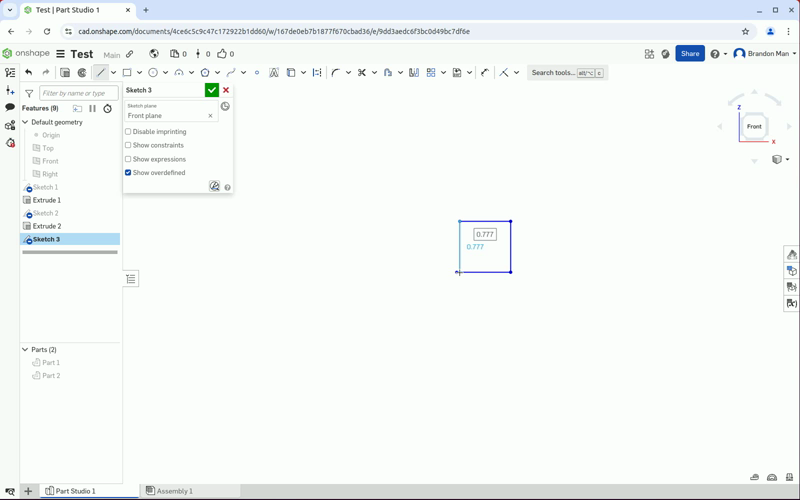
click(459, 272)
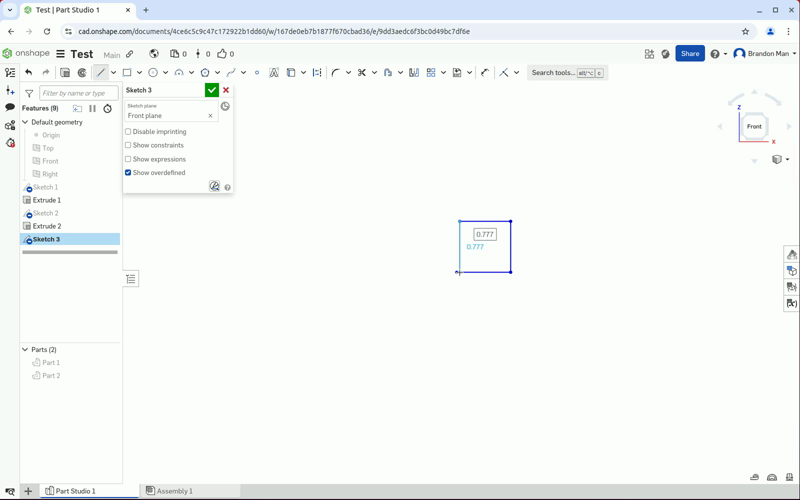
scroll(-6)
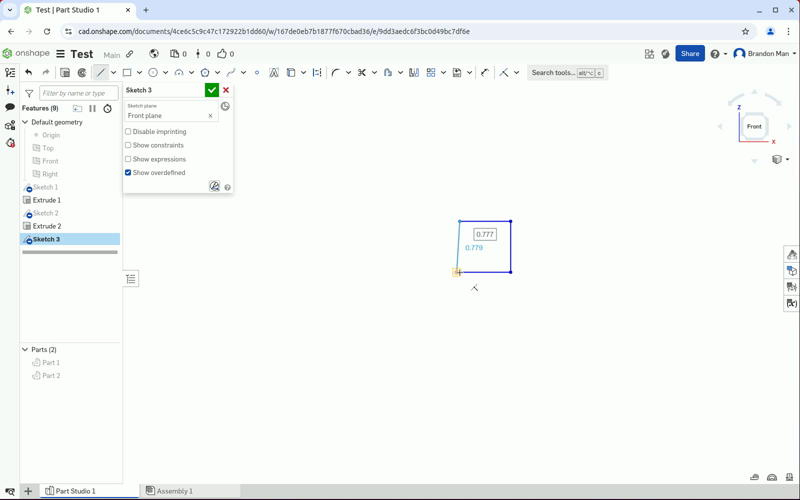
scroll(-6)
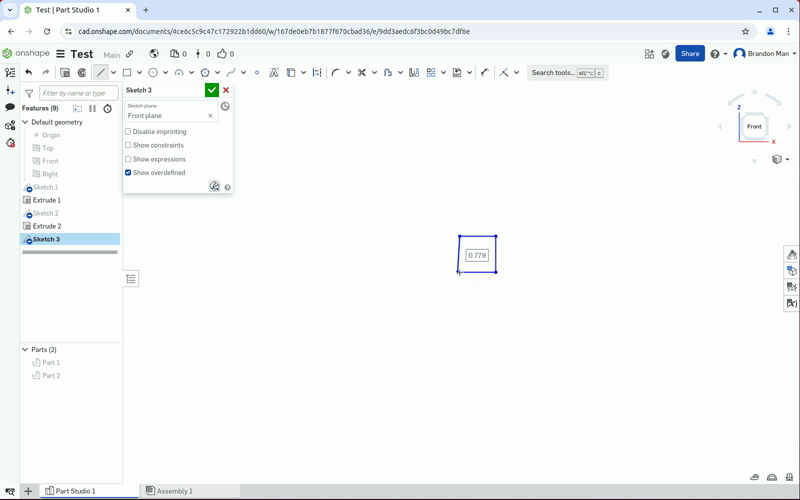
scroll(-6)
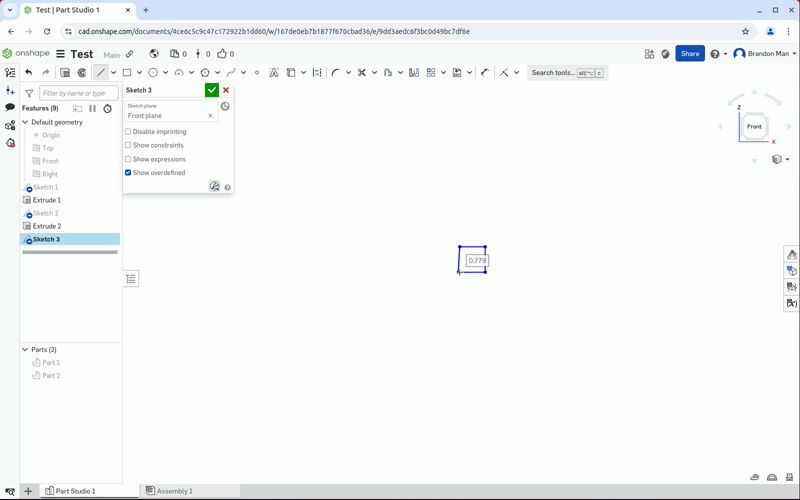
scroll(-6)
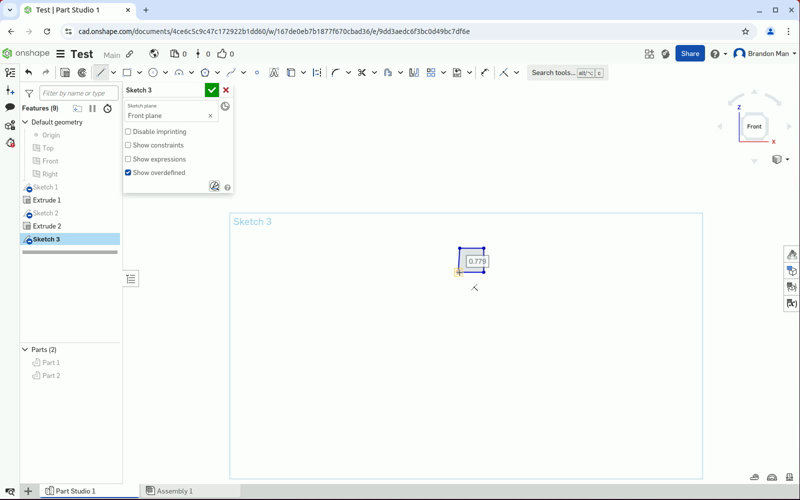
scroll(-6)
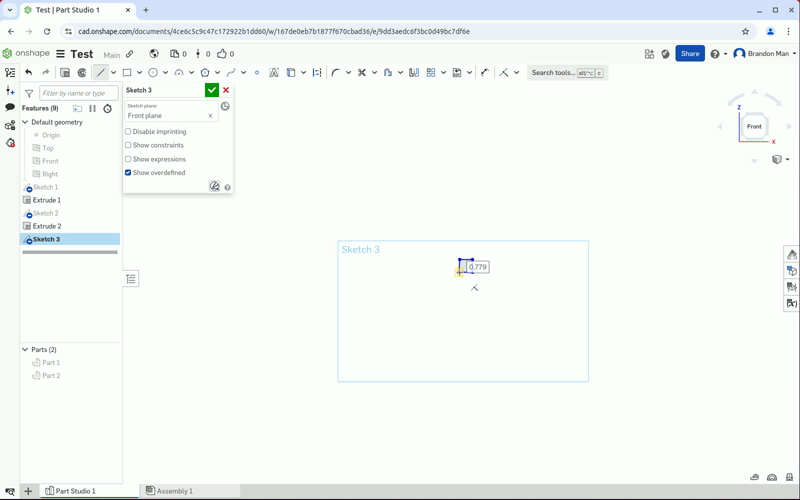
scroll(-6)
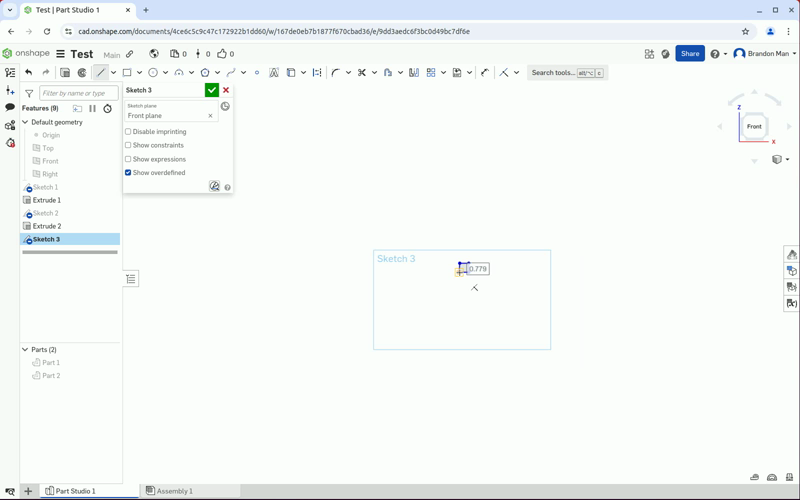
scroll(-6)
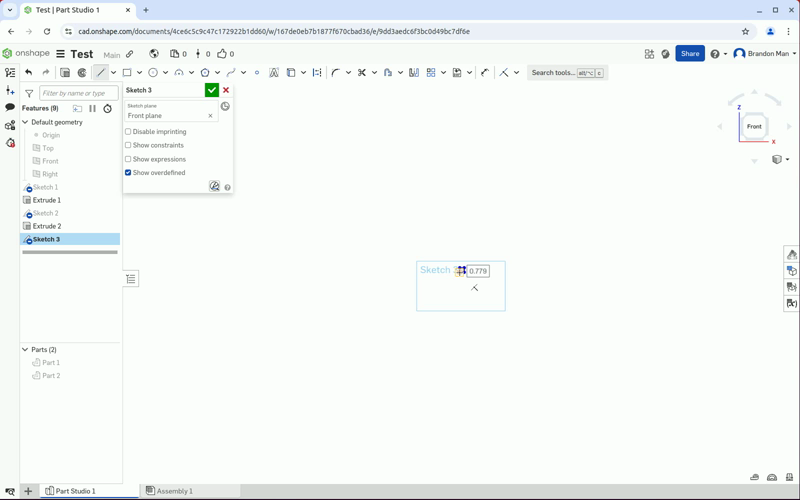
key(esc)
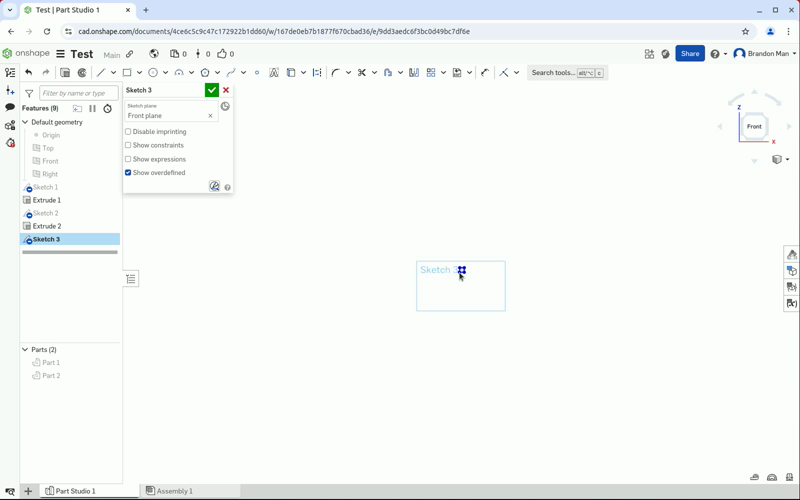
mouse_move(463, 268)
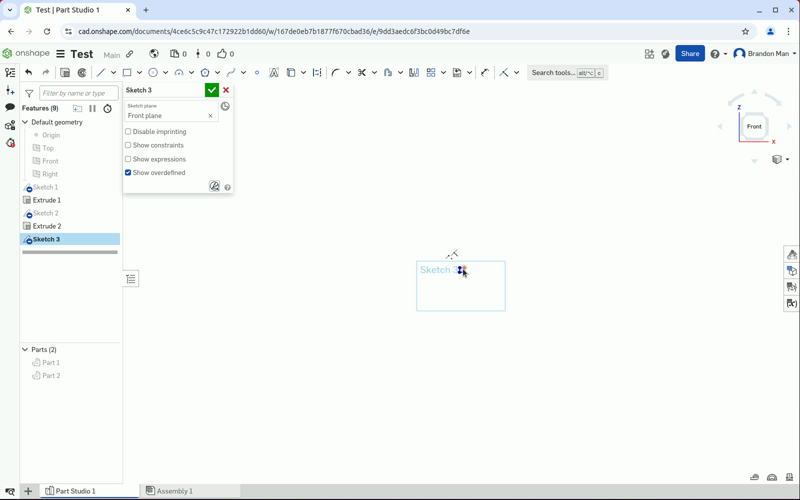
scroll(6)
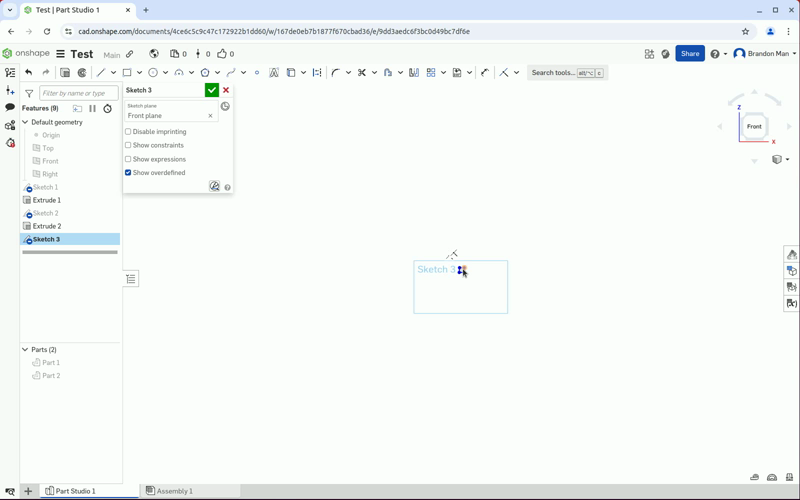
scroll(6)
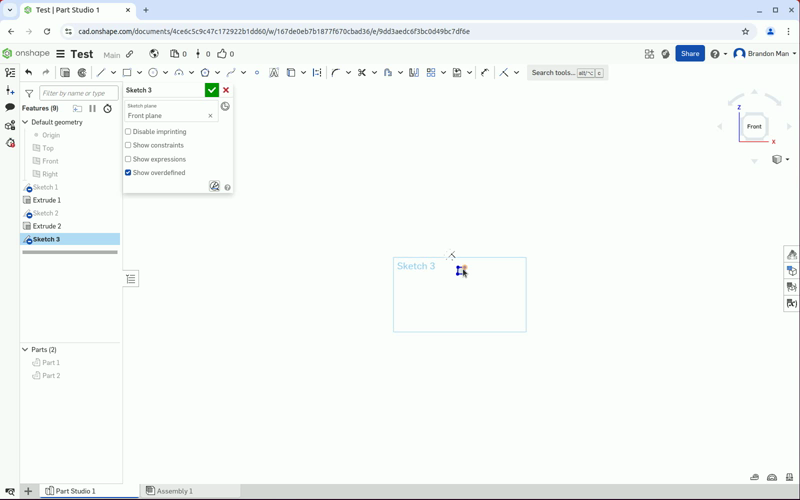
scroll(6)
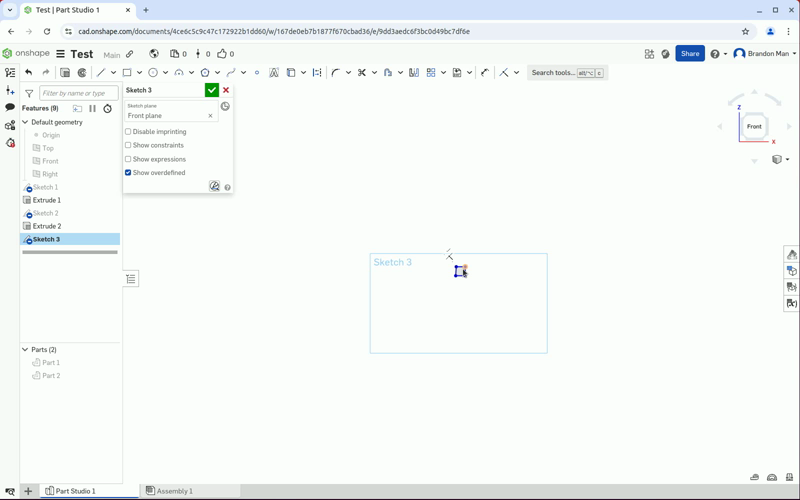
scroll(6)
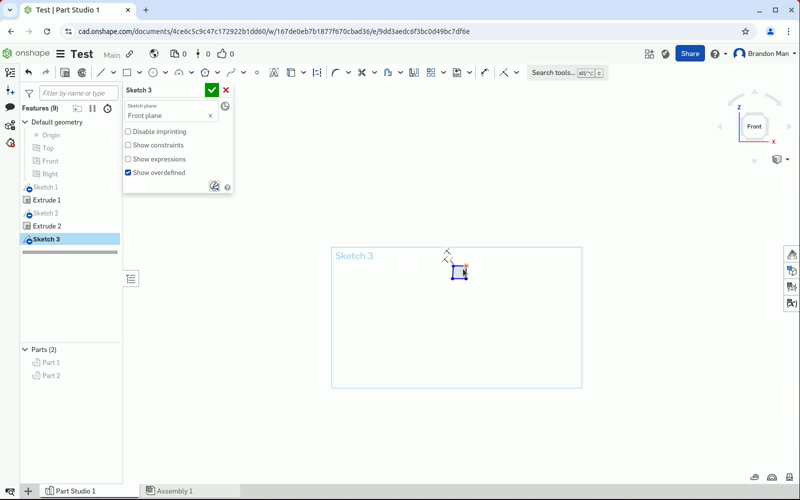
scroll(6)
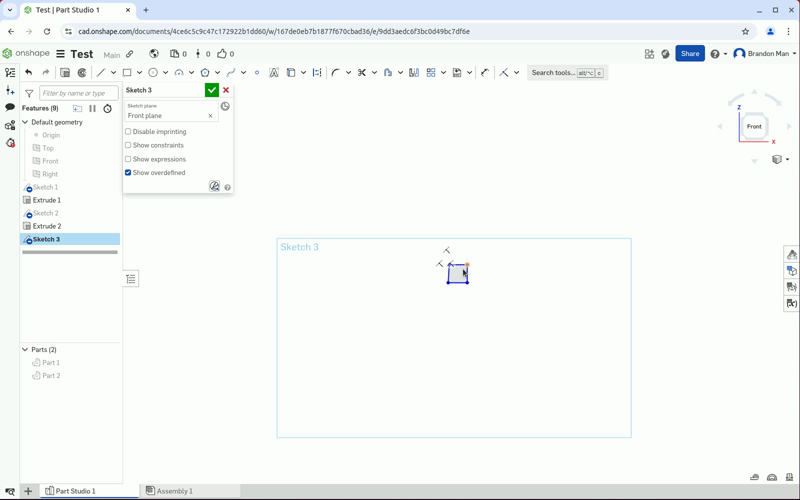
scroll(6)
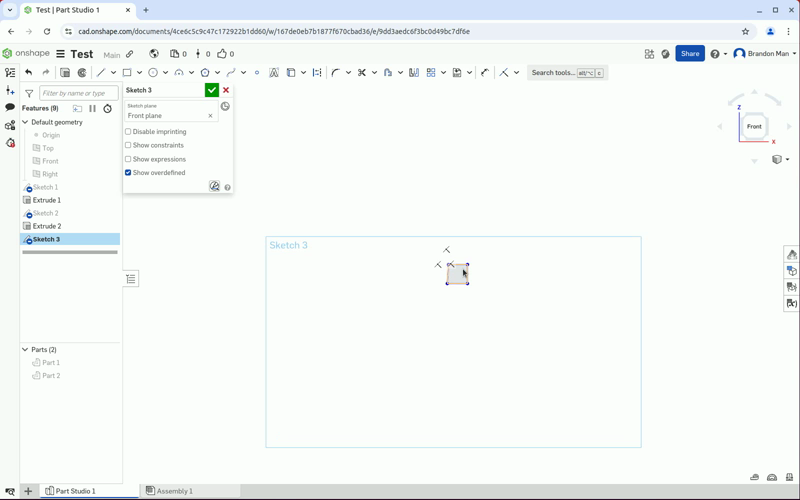
scroll(6)
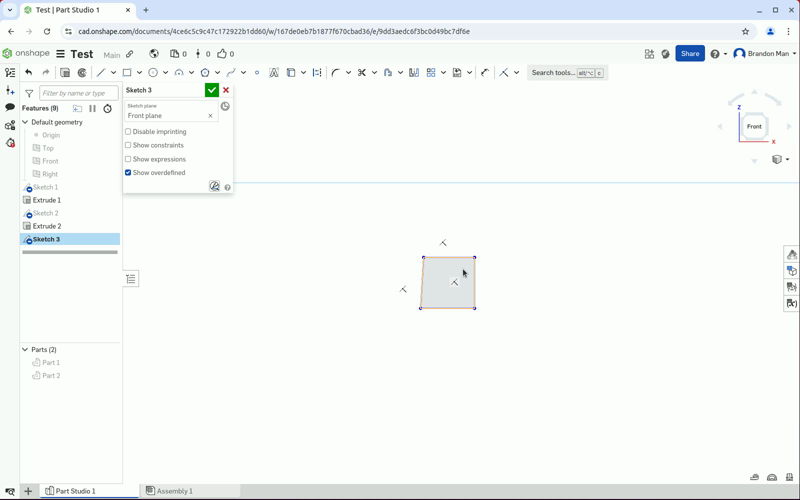
click(463, 268)
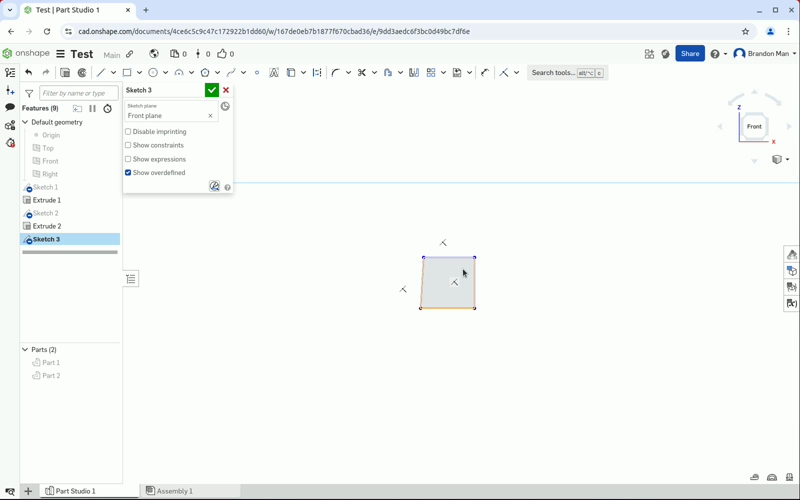
scroll(-6)
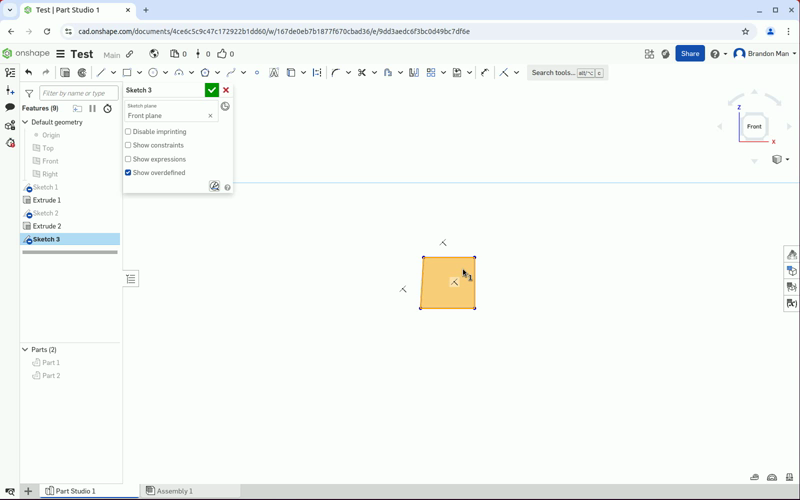
scroll(-6)
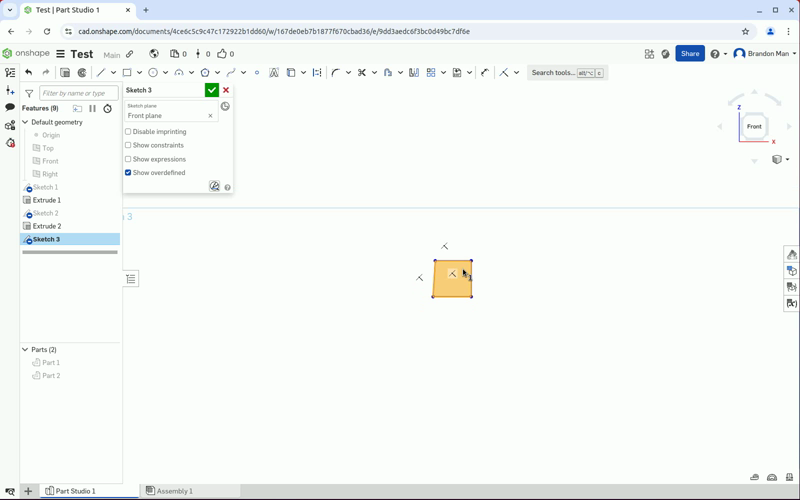
scroll(-6)
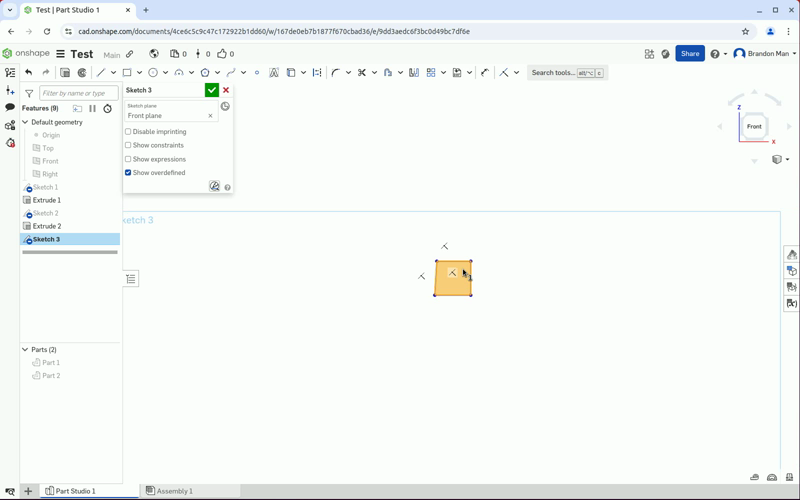
scroll(-6)
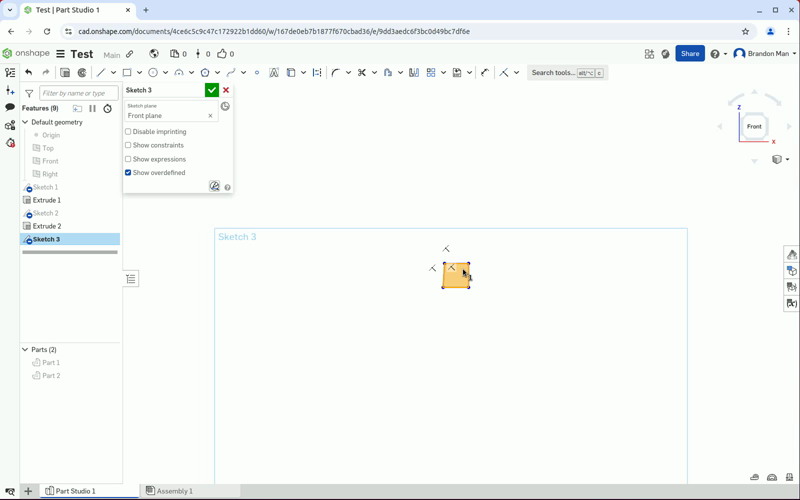
scroll(-6)
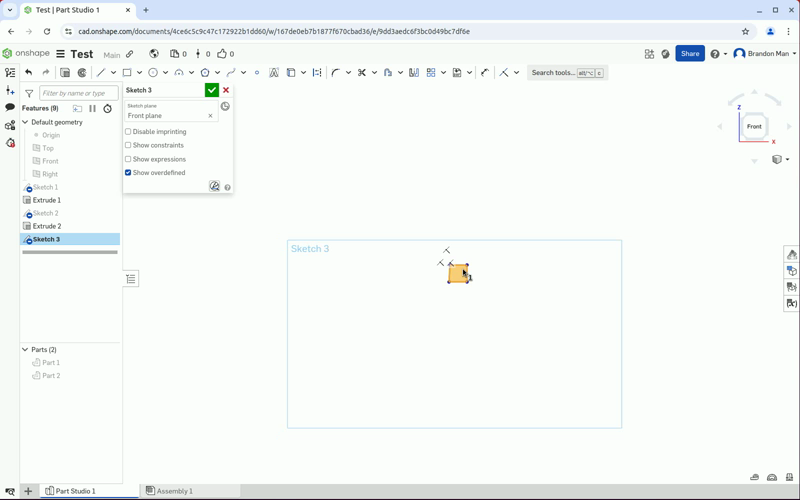
scroll(-6)
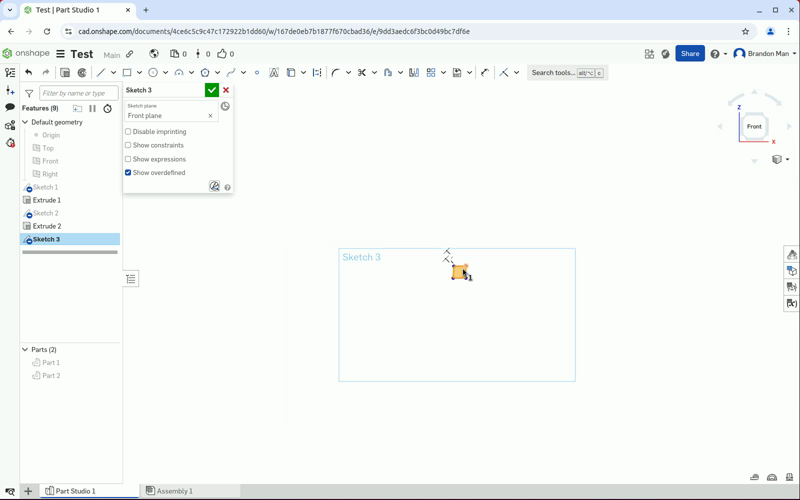
scroll(-6)
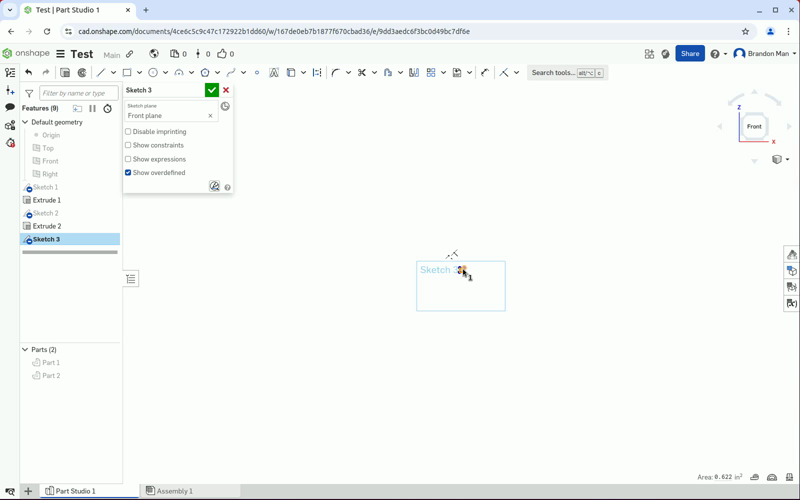
mouse_move(73, 352)
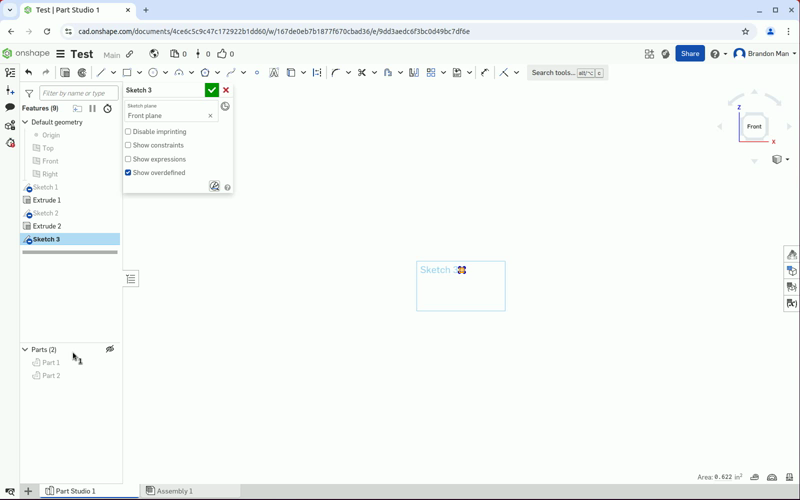
key(shift+y)
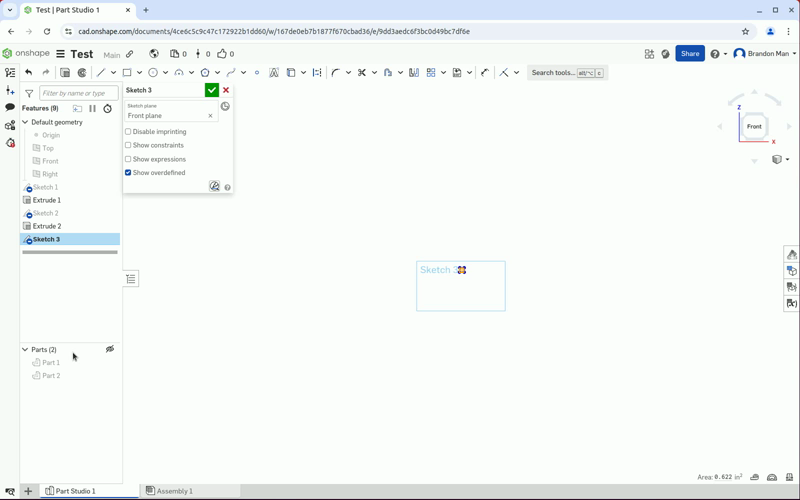
key(shift+e)
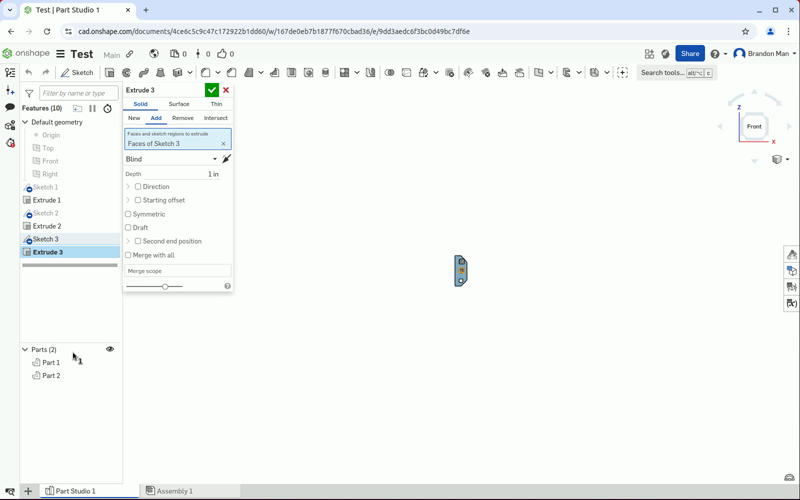
mouse_move(143, 106)
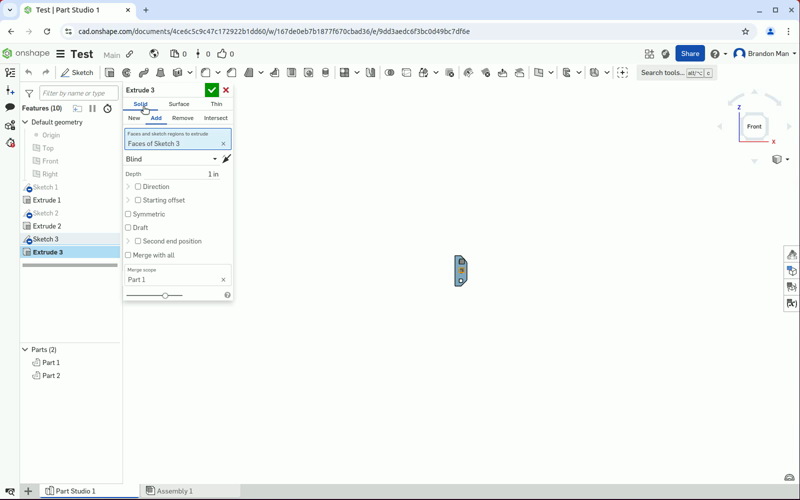
click(143, 106)
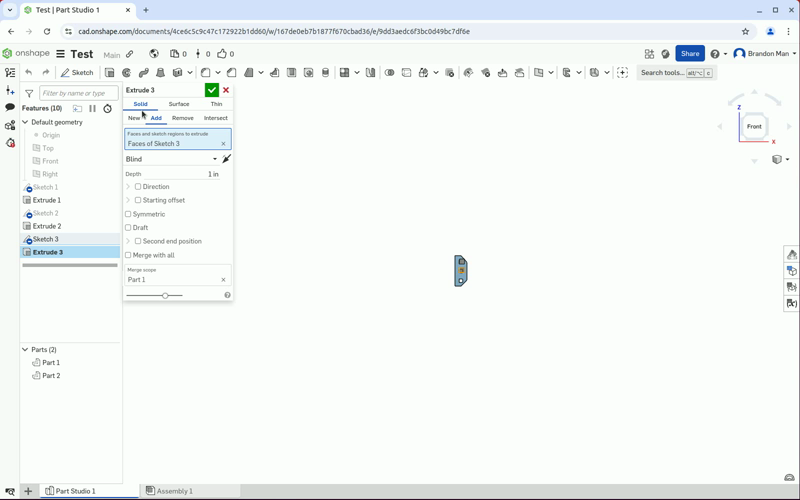
mouse_move(137, 120)
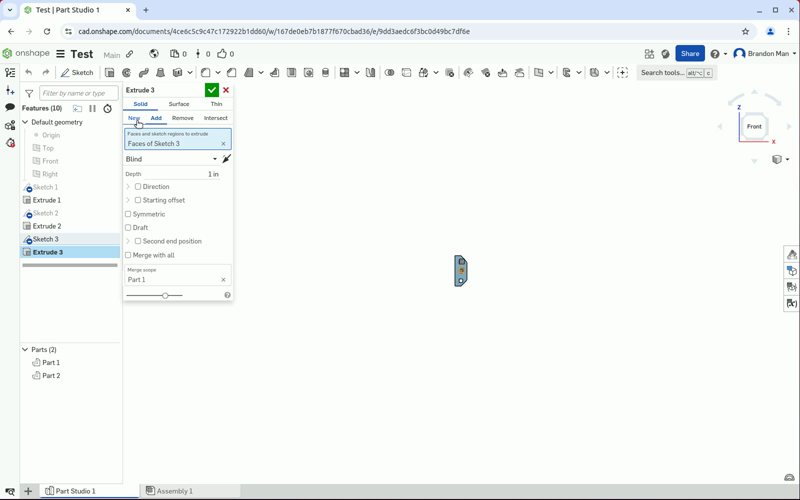
click(137, 120)
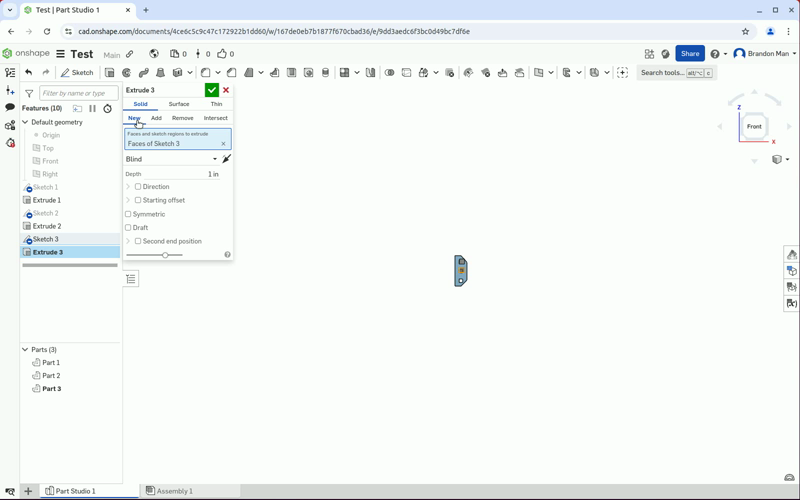
key(tab, 4)
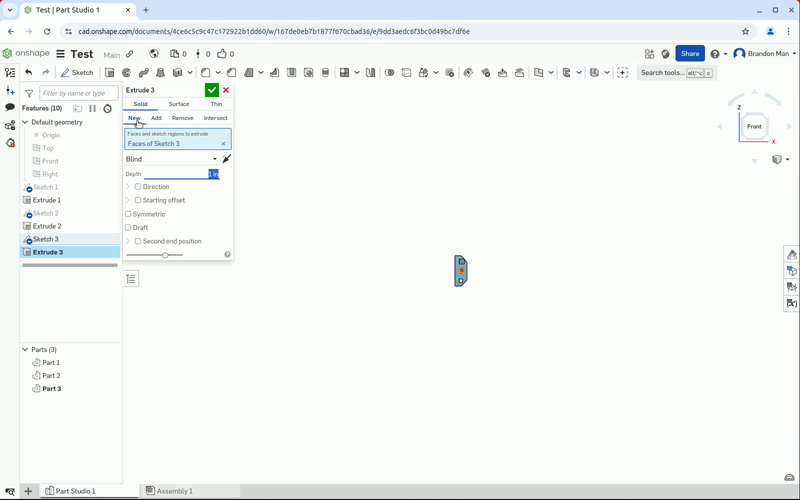
text(23.108)
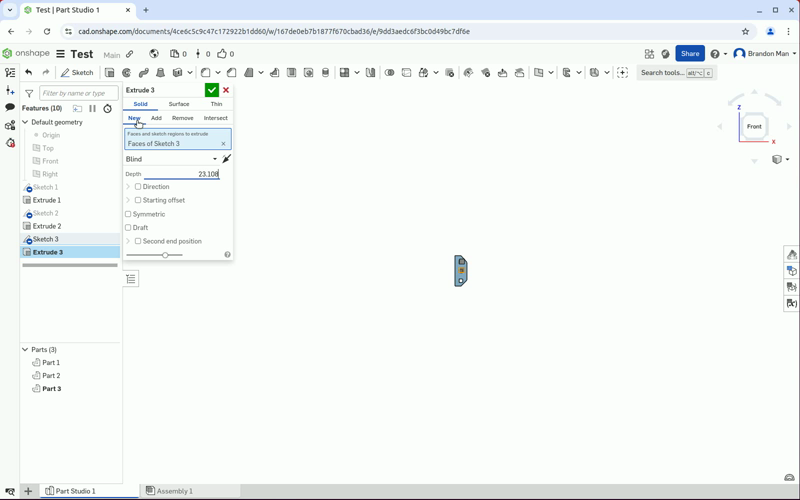
key(enter)
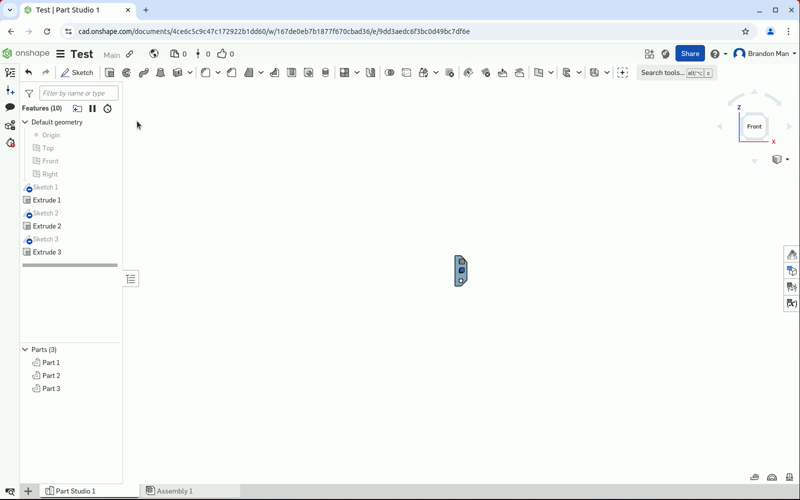
key(shift+h)
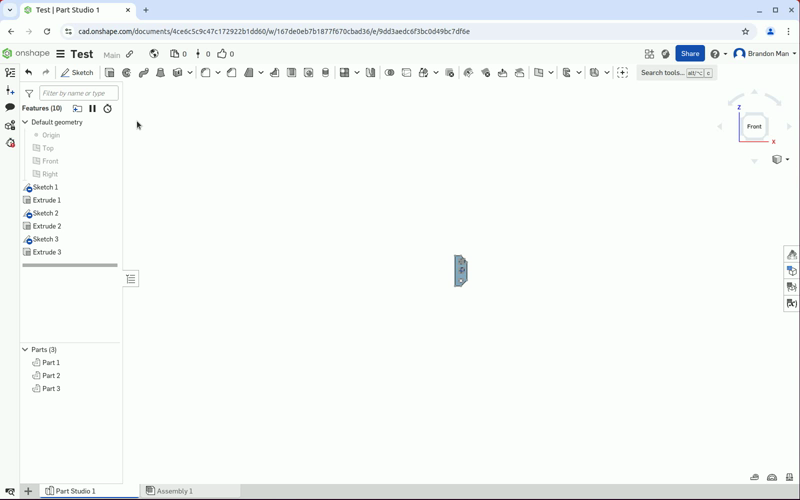
key(shift+h)
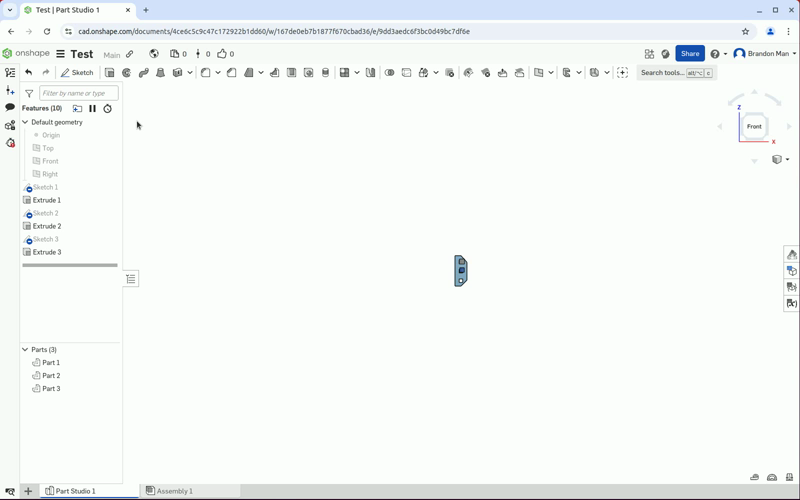
mouse_move(73, 189)
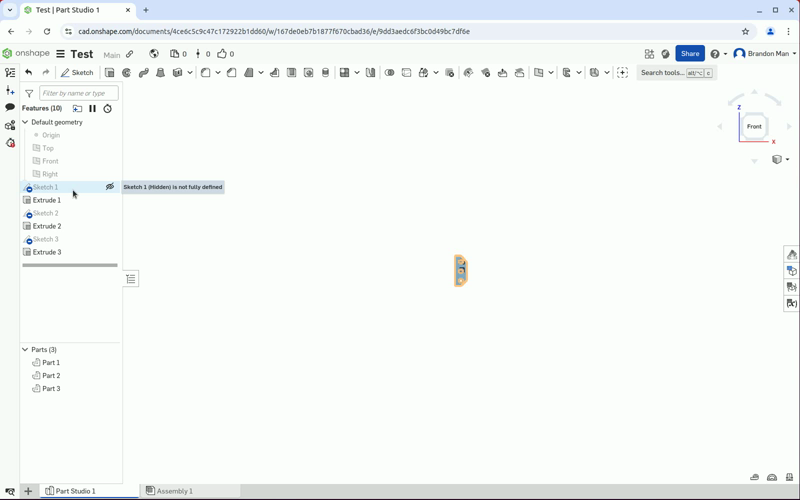
click(73, 189)
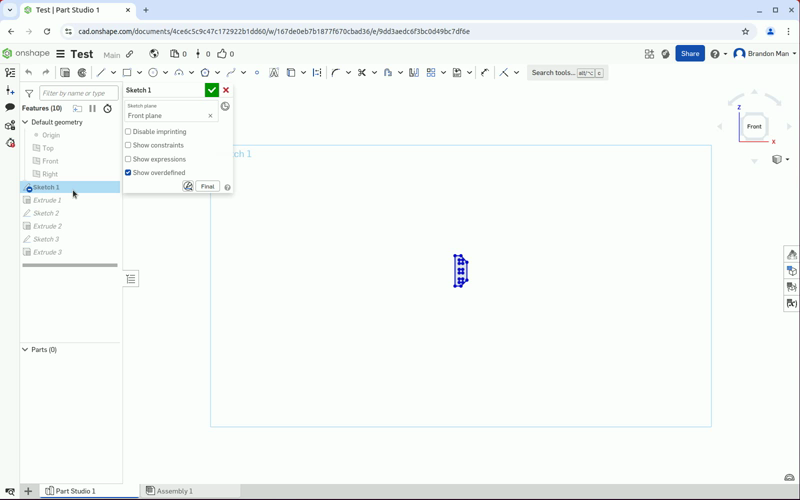
mouse_move(229, 92)
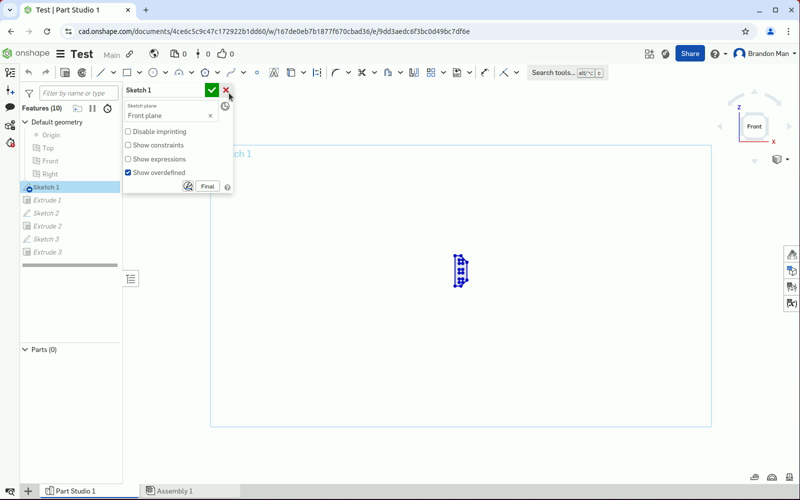
click(229, 92)
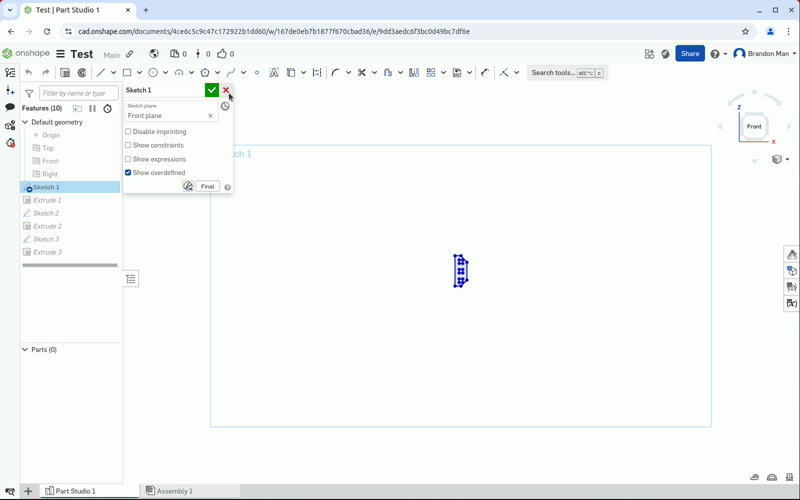
key(shift+s)
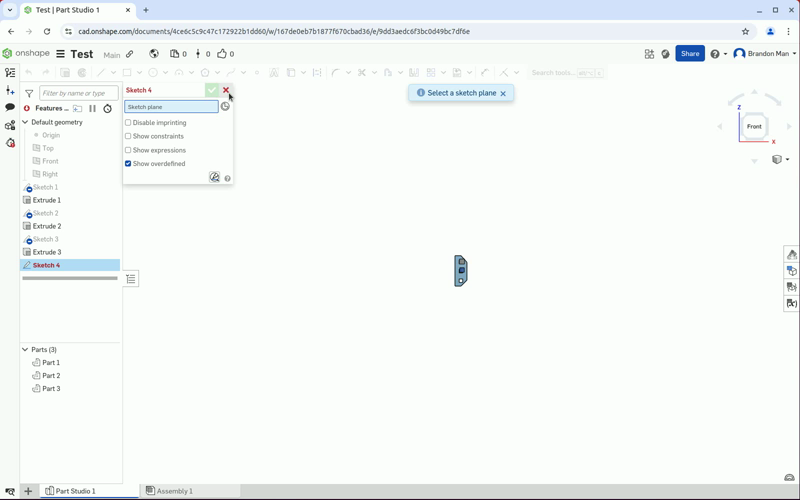
mouse_move(73, 163)
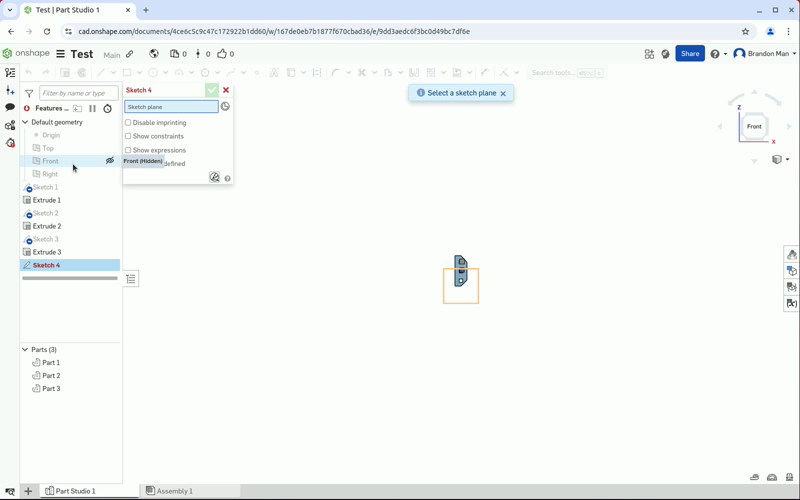
click(73, 163)
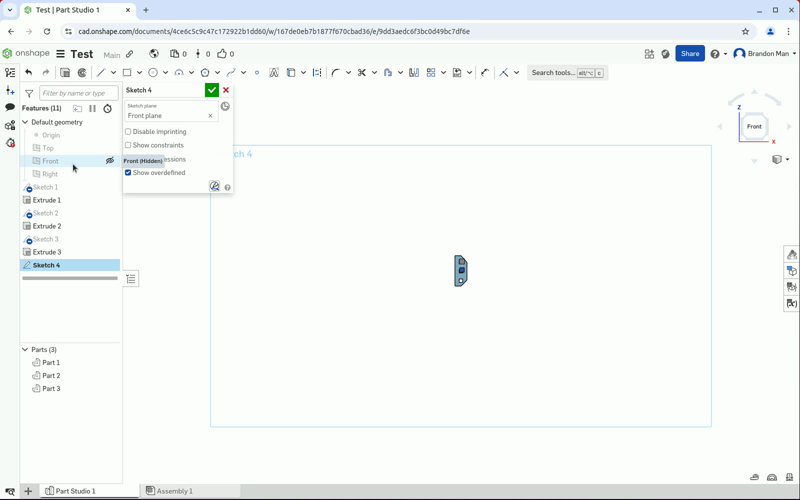
mouse_move(73, 352)
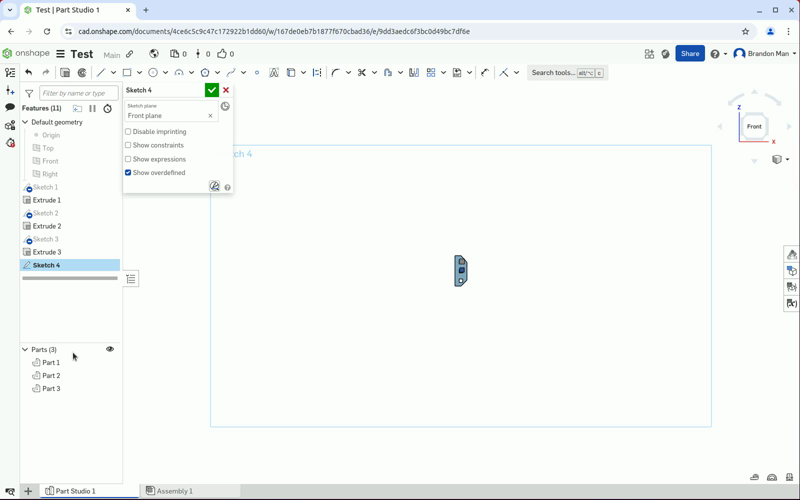
key(y)
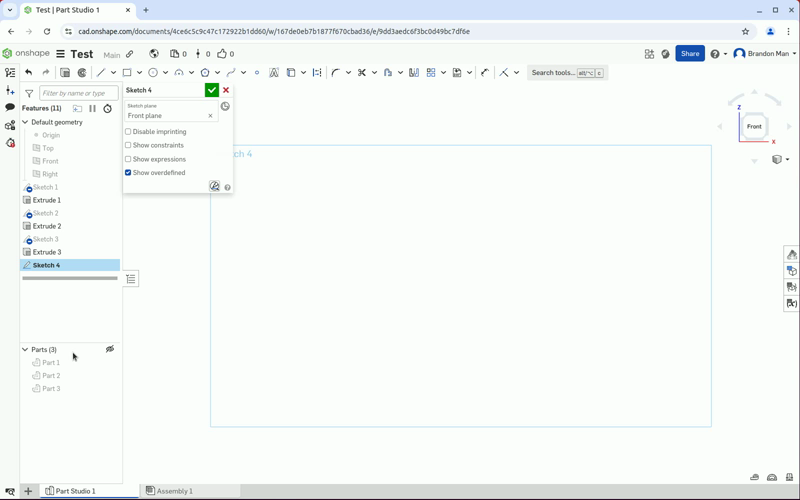
key(l)
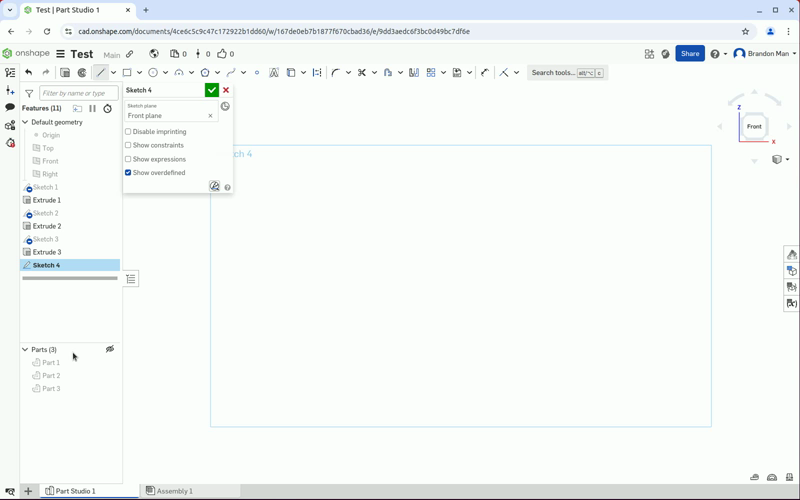
key_down(shift)
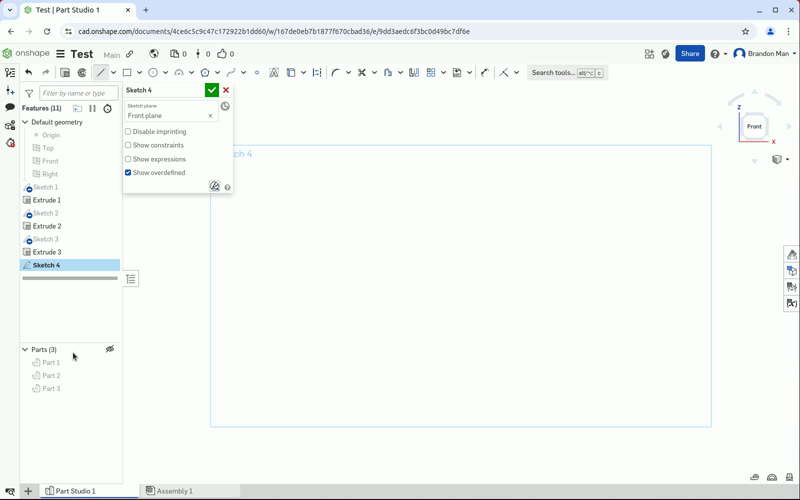
mouse_move(459, 279)
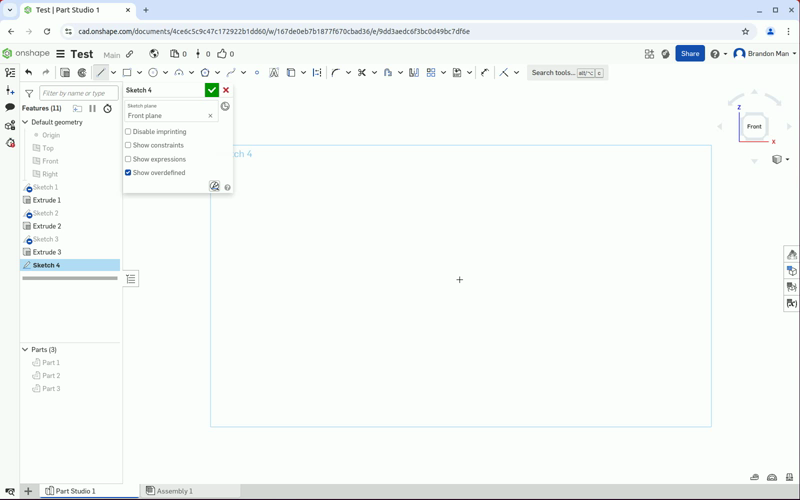
click(459, 279)
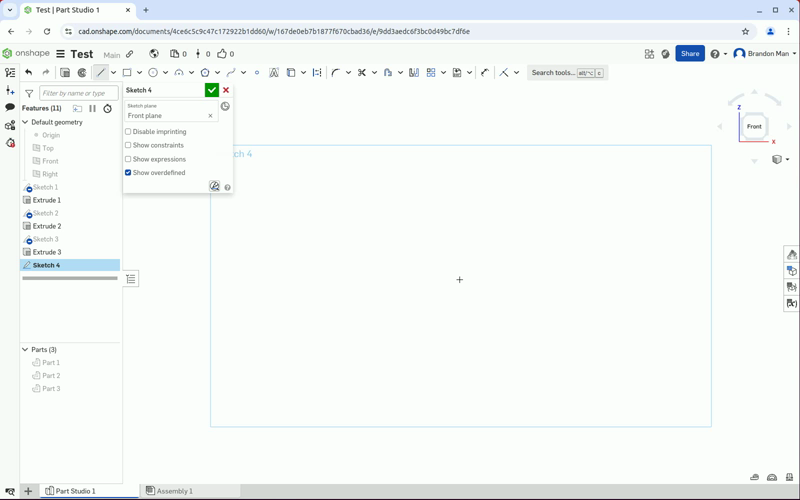
key_up(shift)
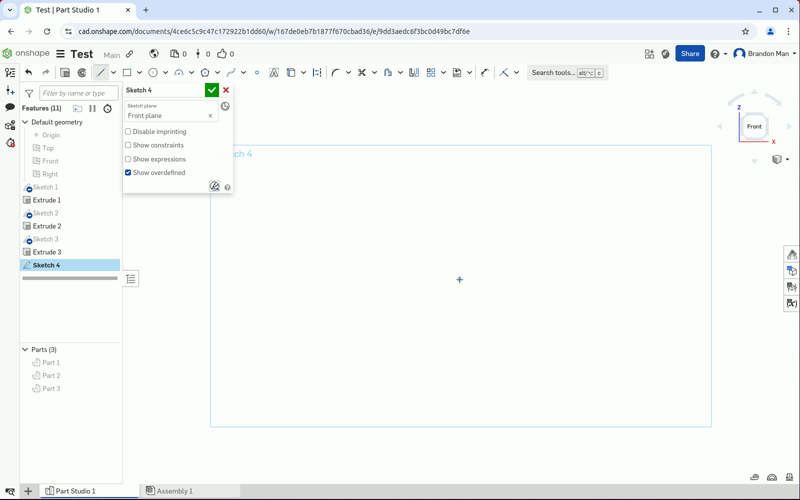
key_down(shift)
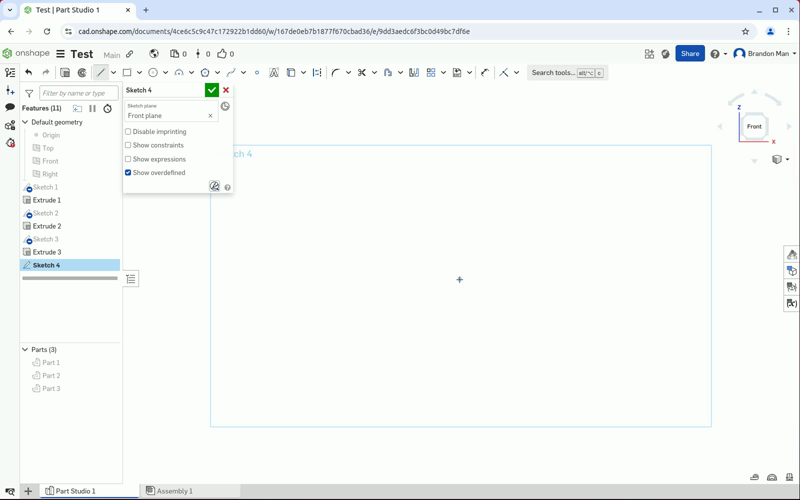
mouse_move(489, 279)
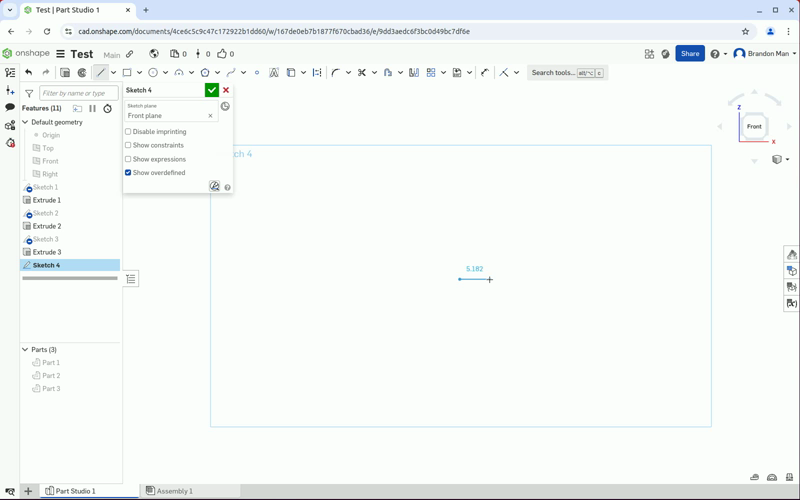
mouse_move(464, 279)
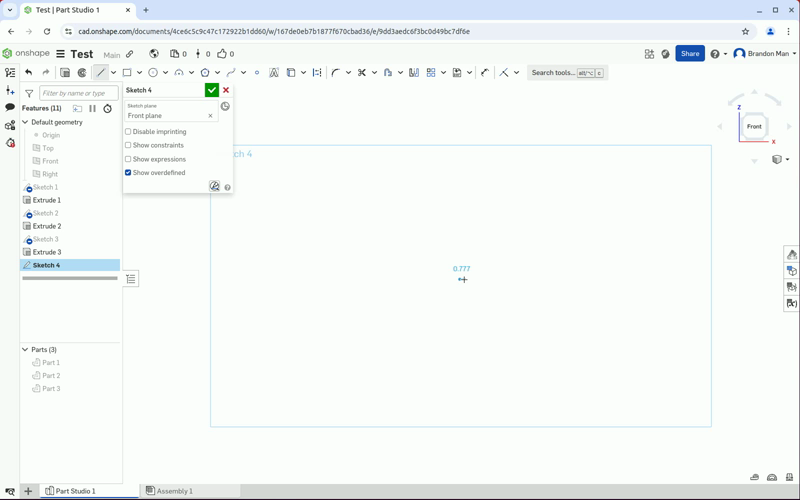
scroll(6)
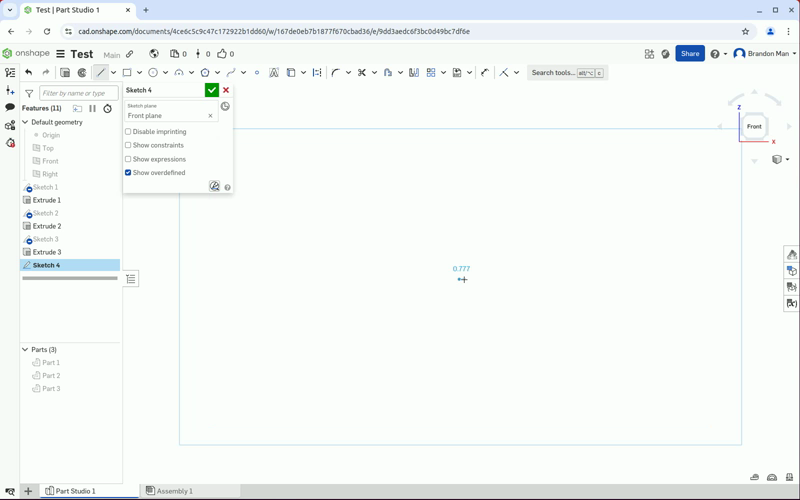
scroll(6)
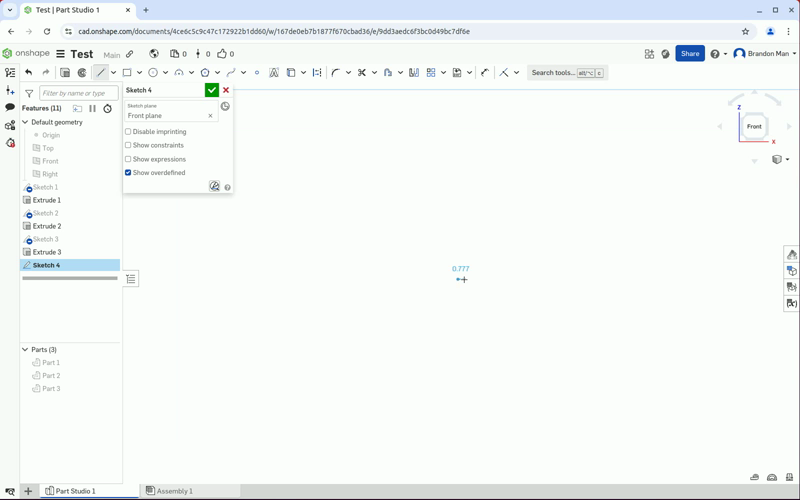
scroll(6)
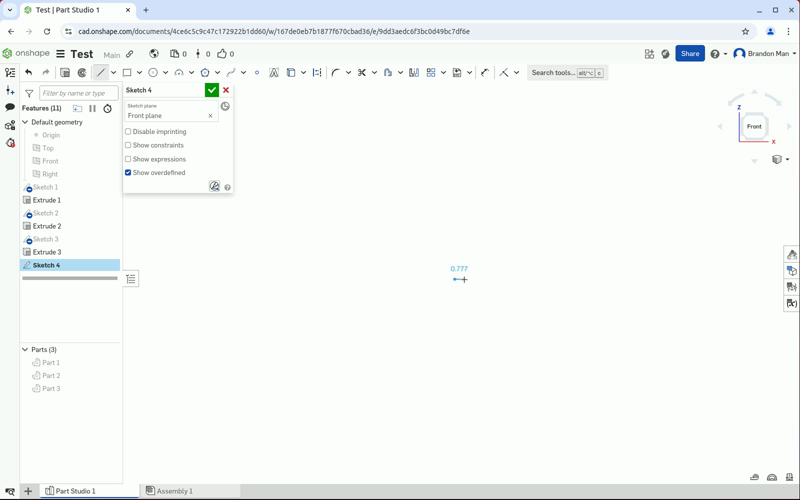
scroll(6)
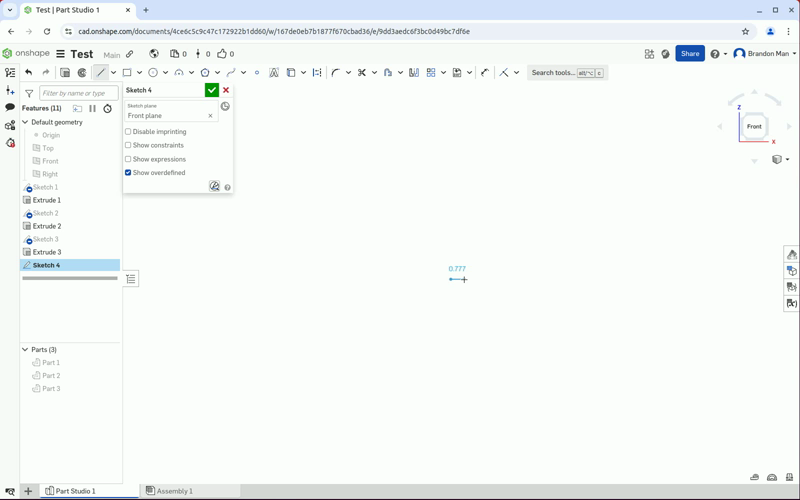
scroll(6)
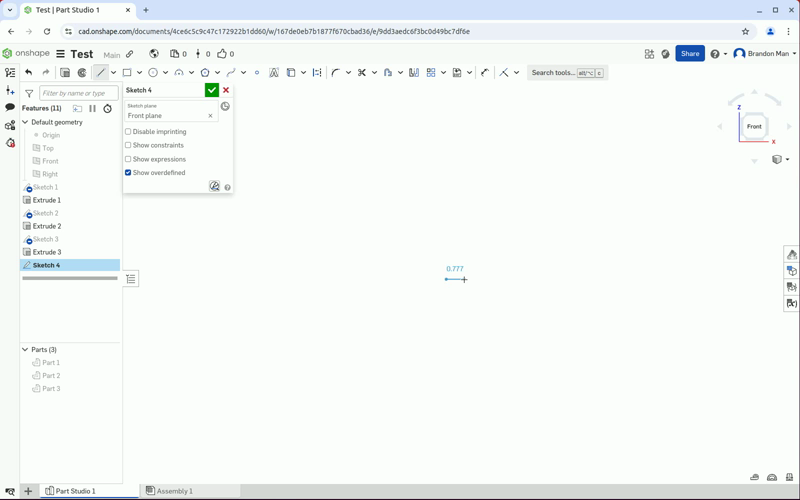
scroll(6)
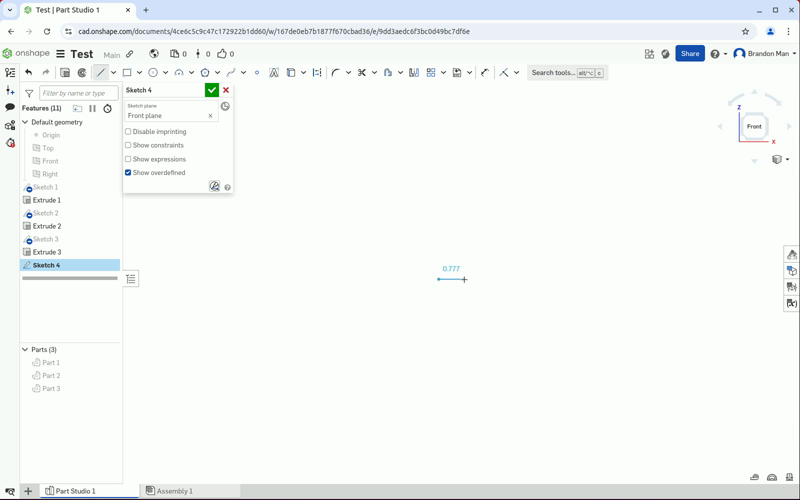
scroll(6)
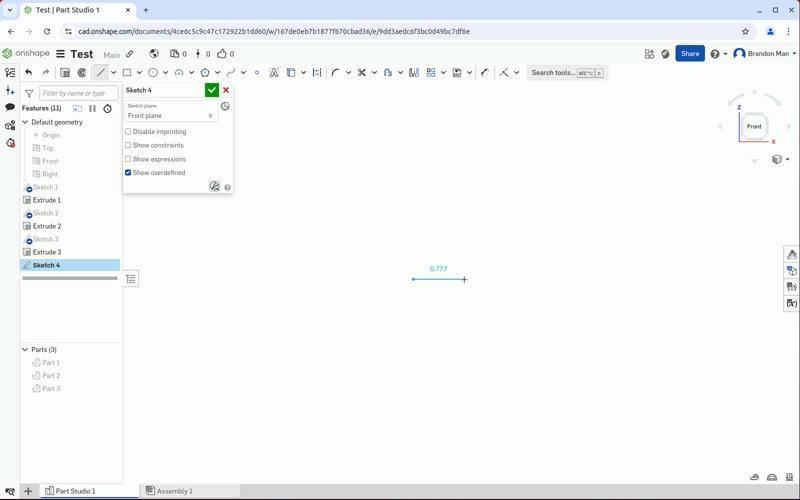
click(464, 279)
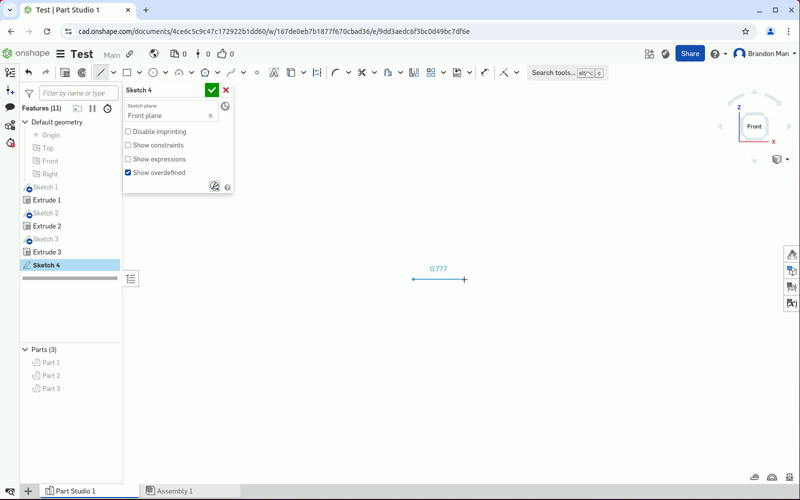
scroll(-6)
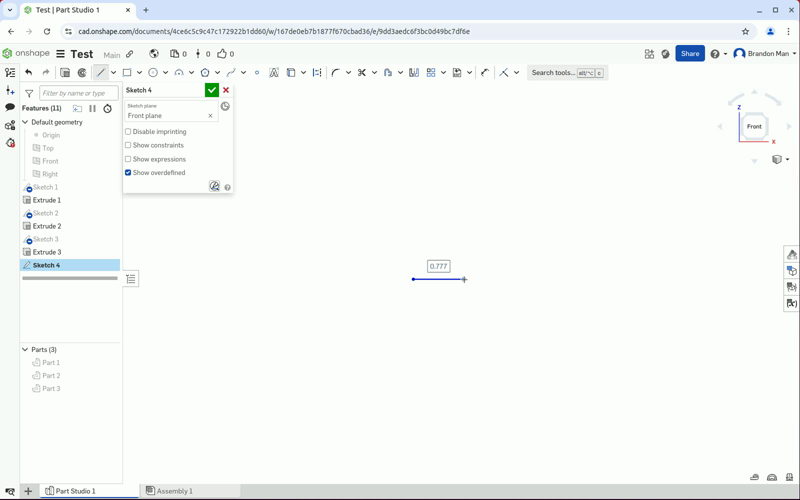
scroll(-6)
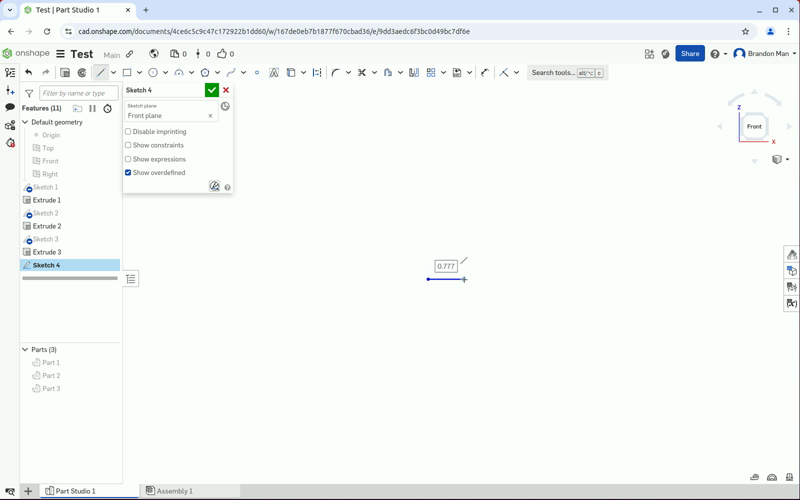
scroll(-6)
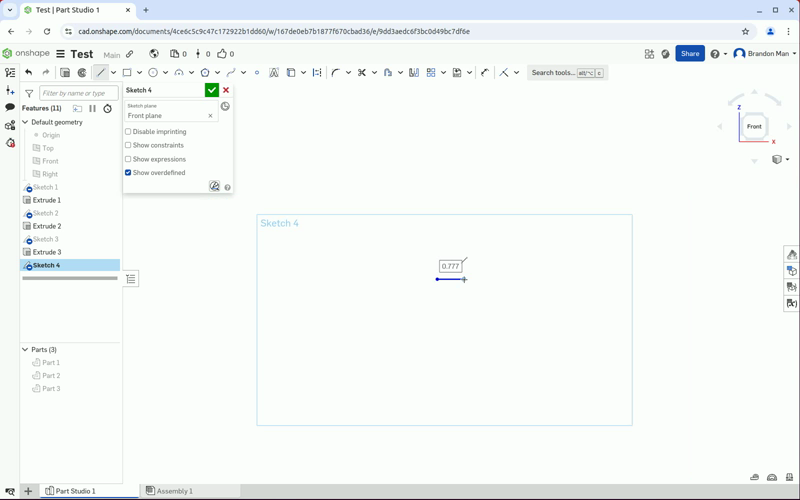
scroll(-6)
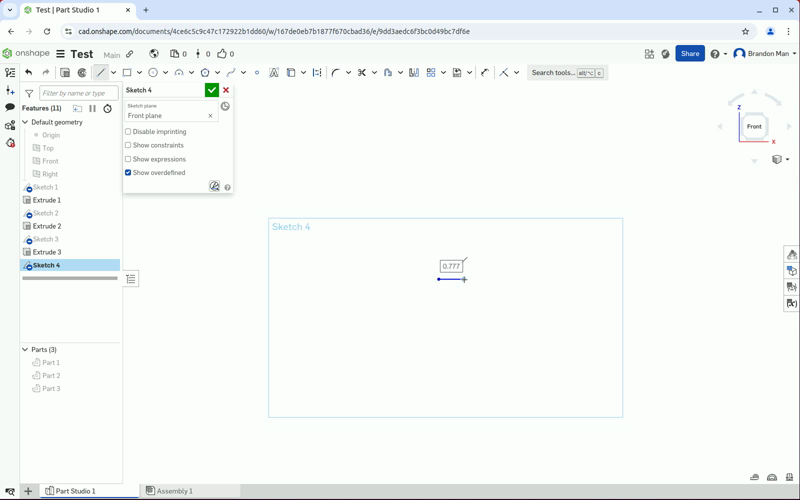
scroll(-6)
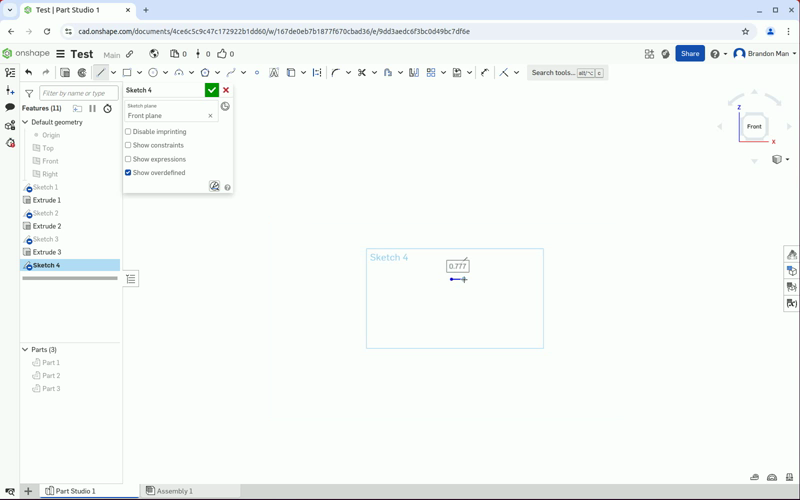
scroll(-6)
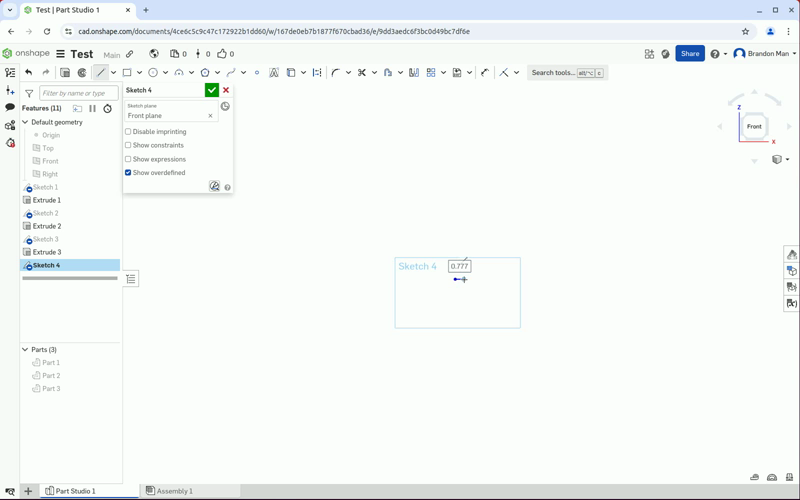
scroll(-6)
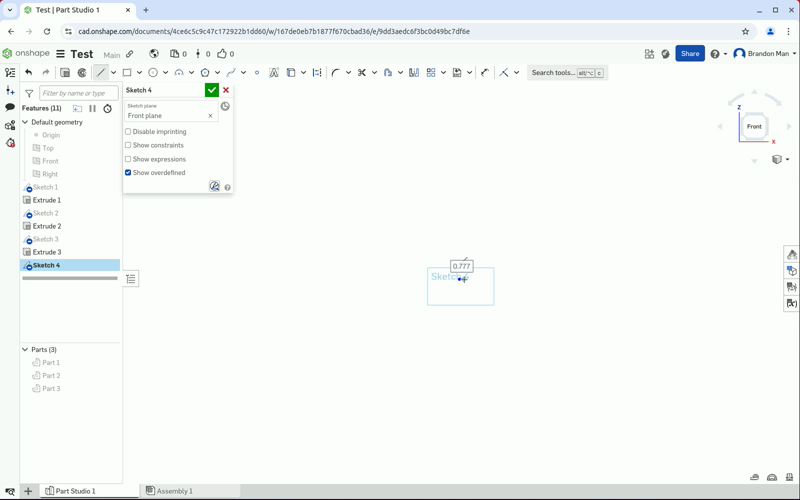
key_up(shift)
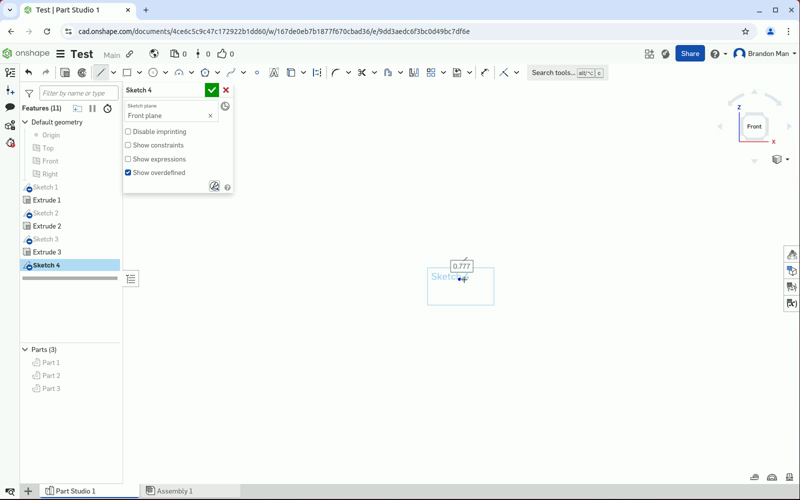
key_down(shift)
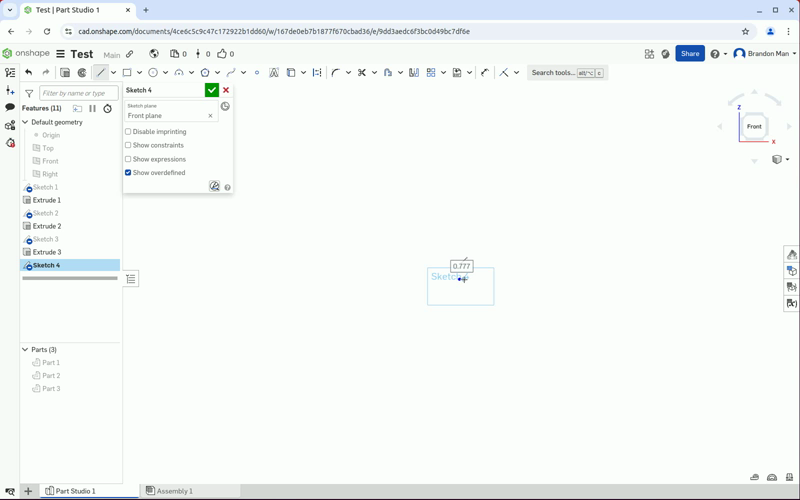
mouse_move(494, 279)
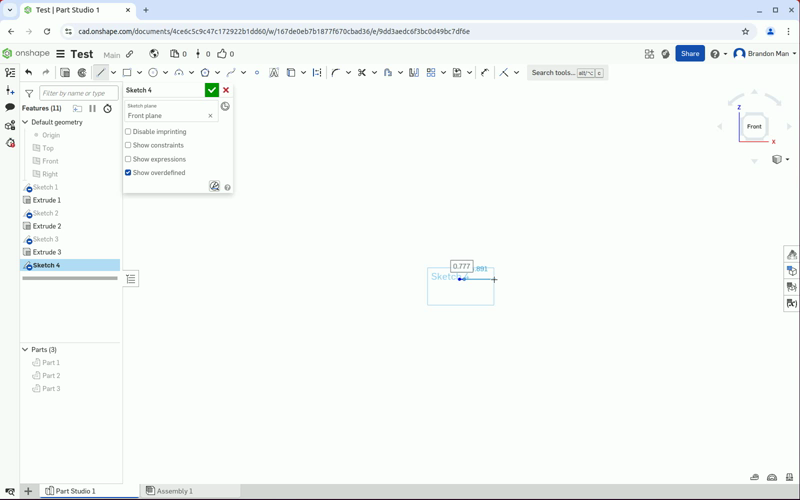
mouse_move(464, 274)
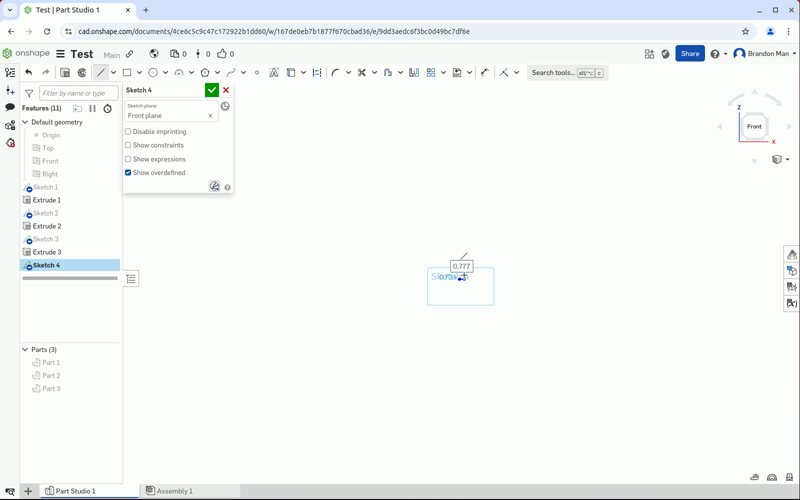
scroll(6)
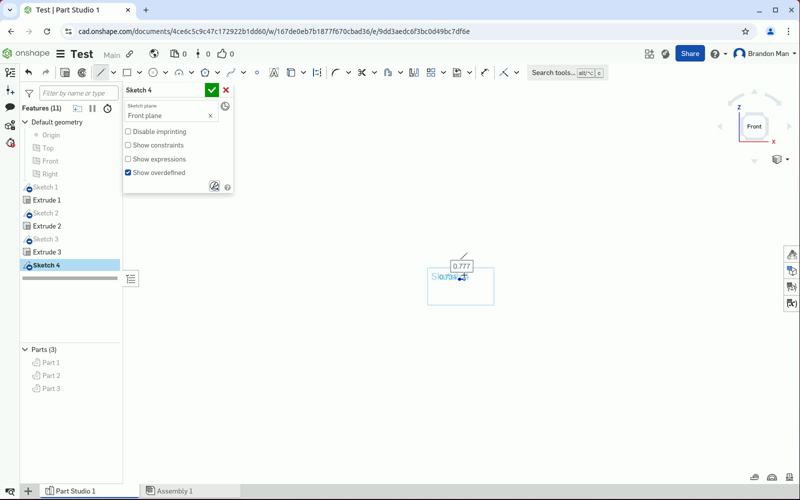
scroll(6)
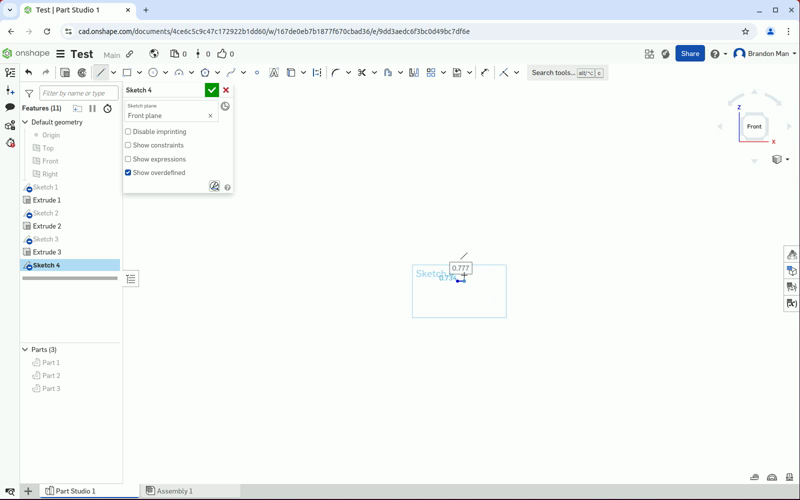
scroll(6)
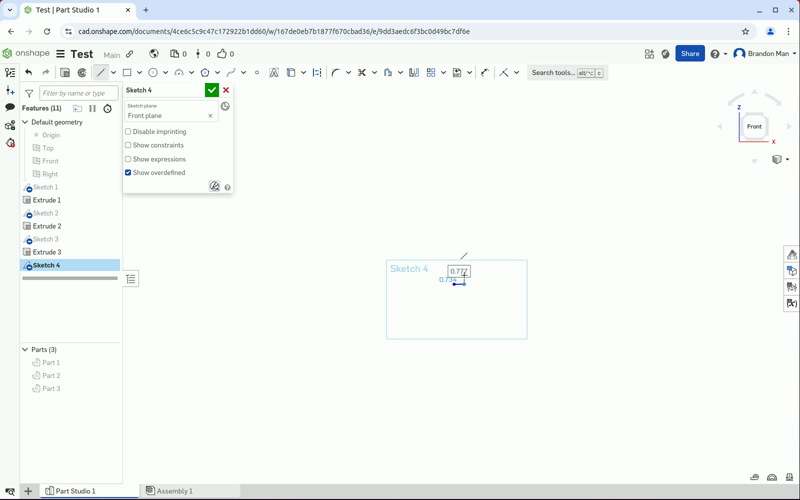
scroll(6)
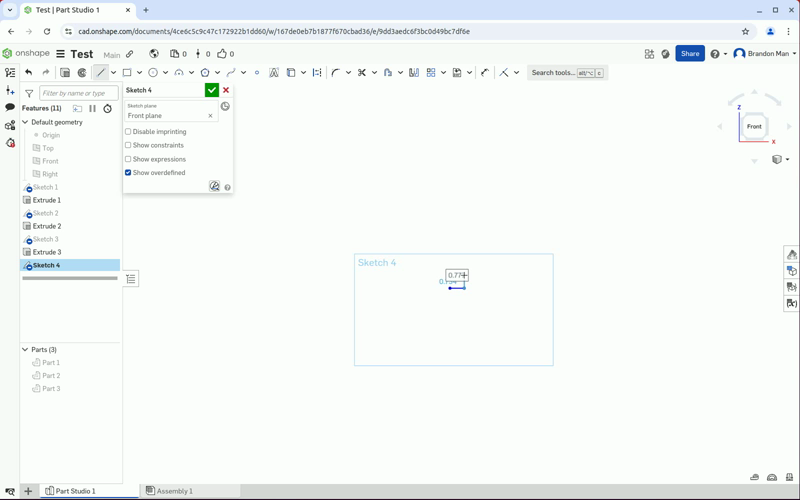
scroll(6)
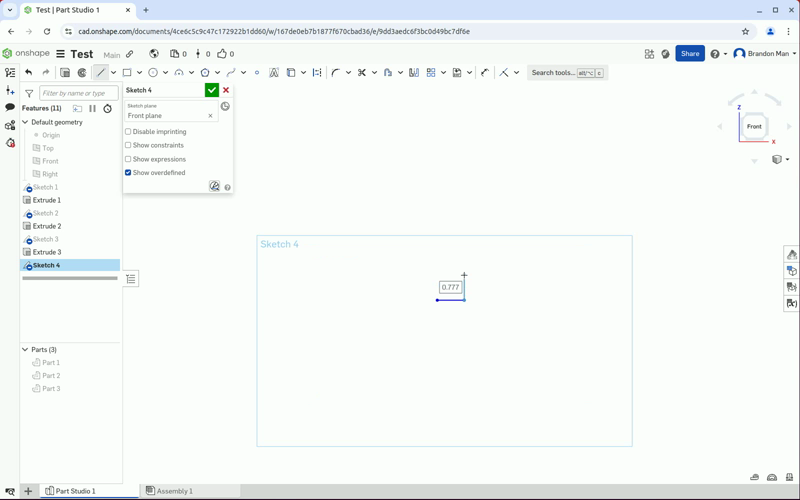
scroll(6)
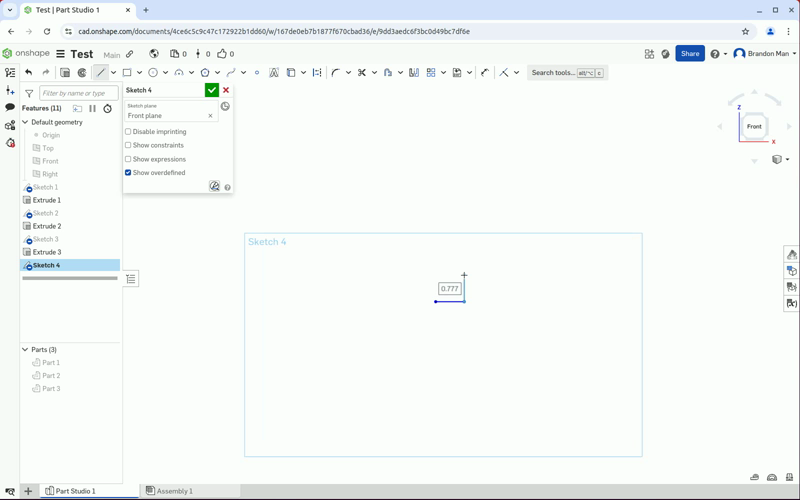
scroll(6)
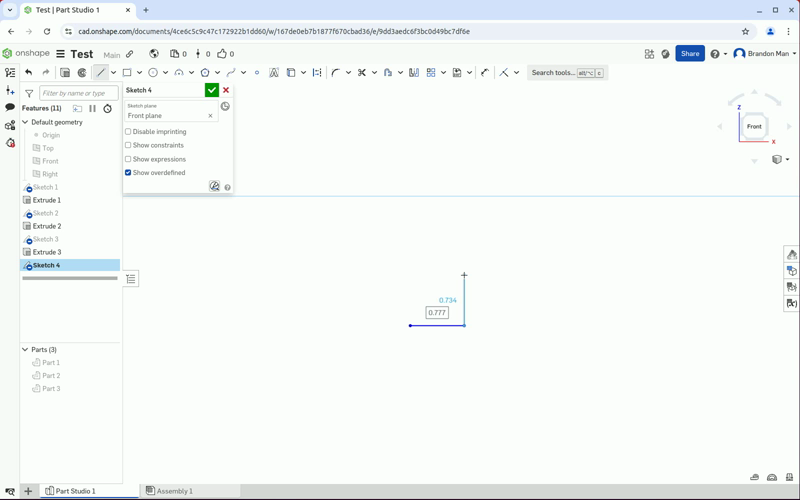
click(464, 274)
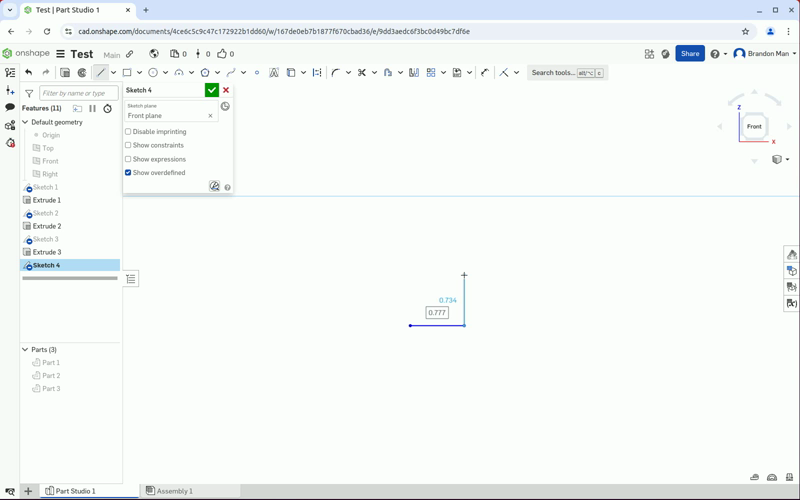
scroll(-6)
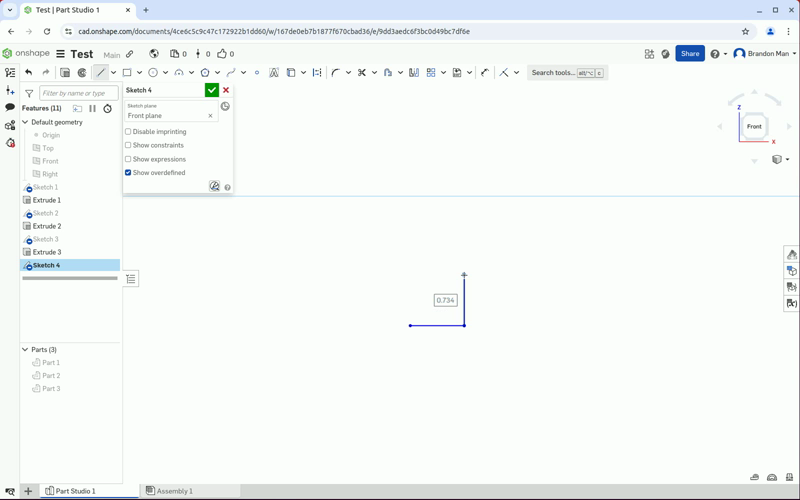
scroll(-6)
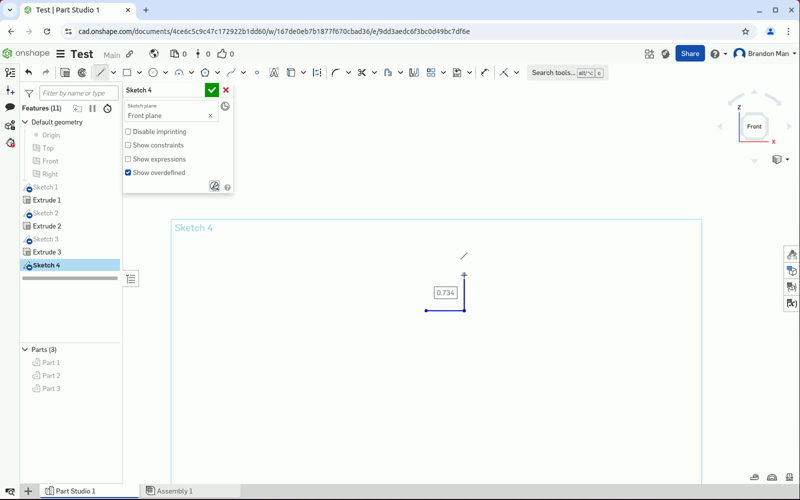
scroll(-6)
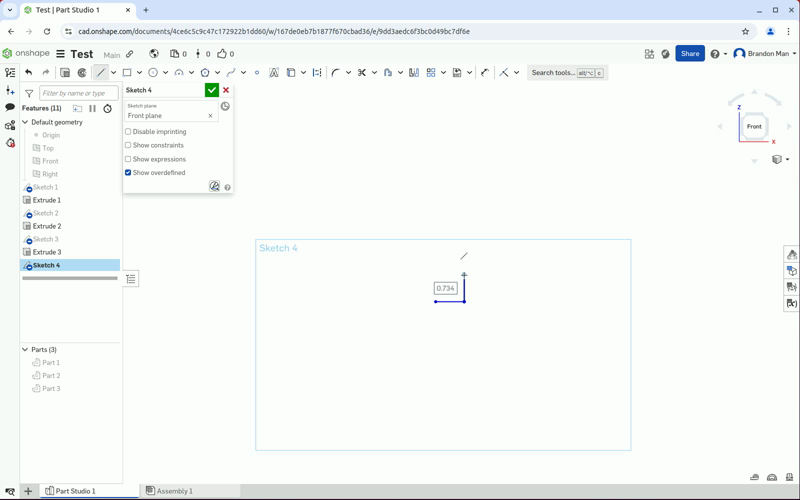
scroll(-6)
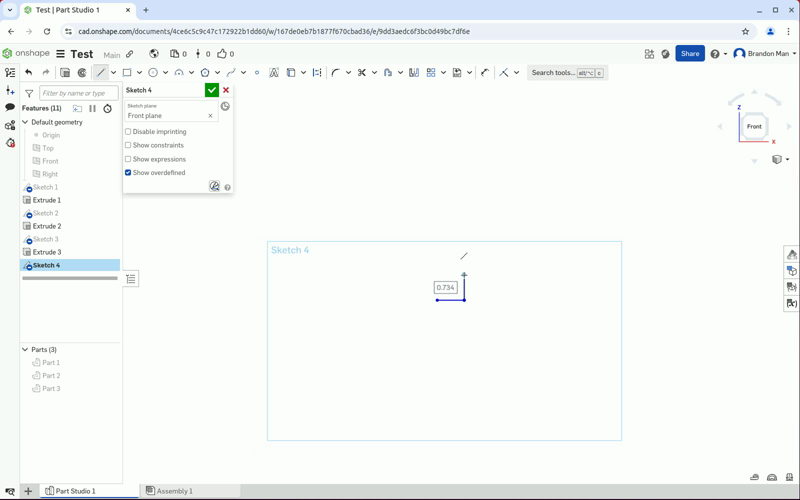
scroll(-6)
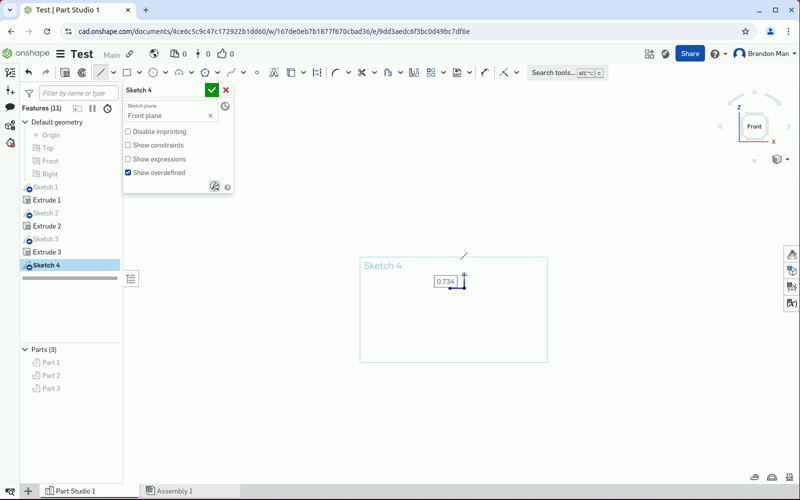
scroll(-6)
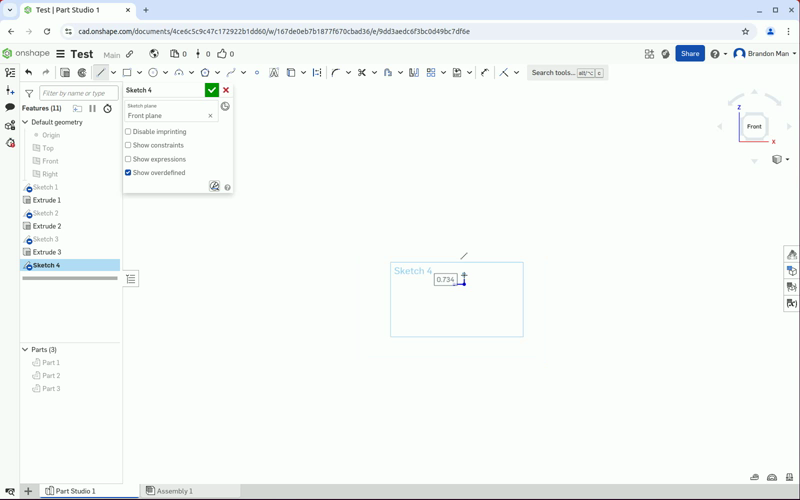
scroll(-6)
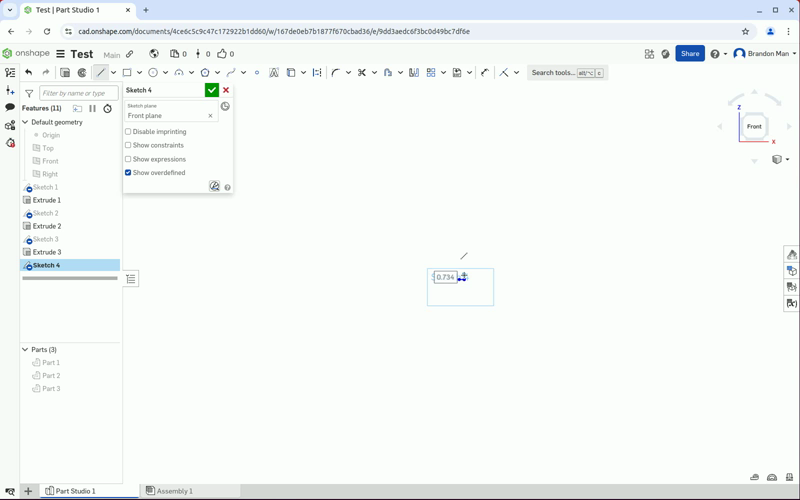
key_up(shift)
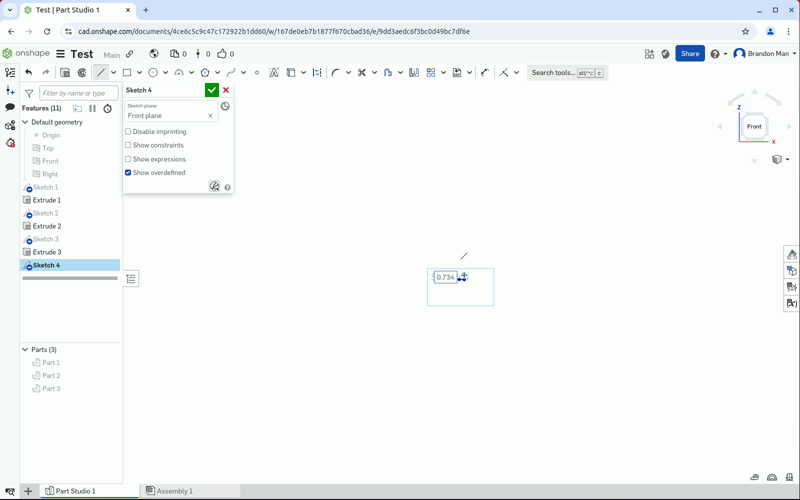
key_down(shift)
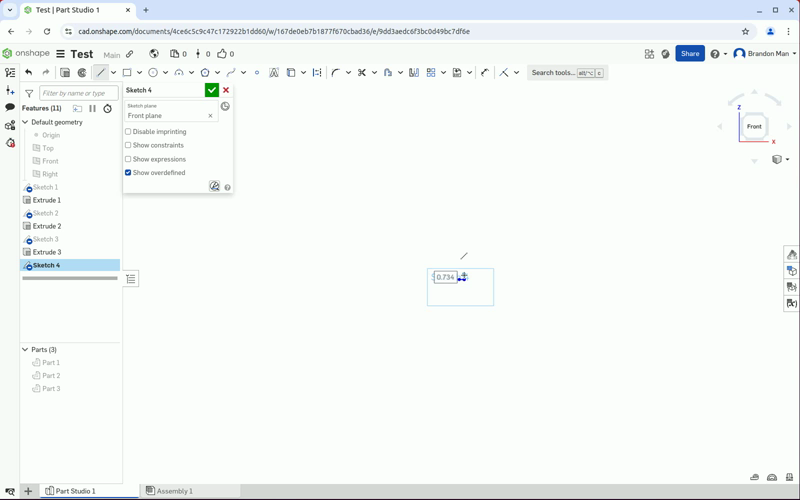
mouse_move(494, 274)
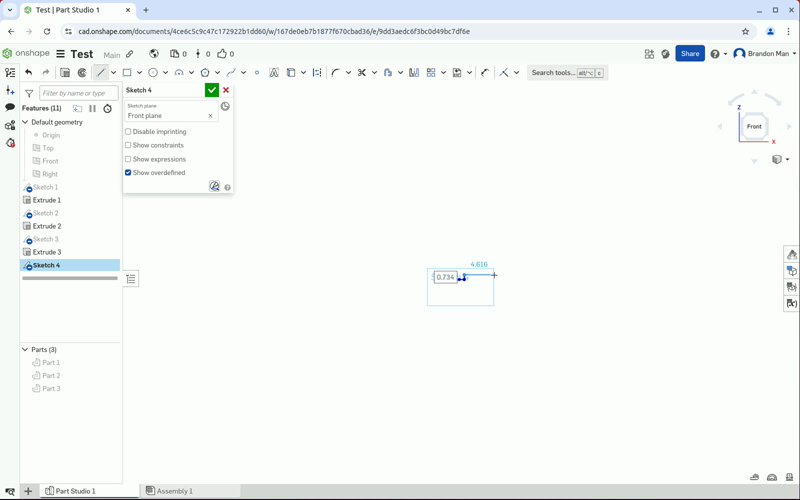
mouse_move(459, 274)
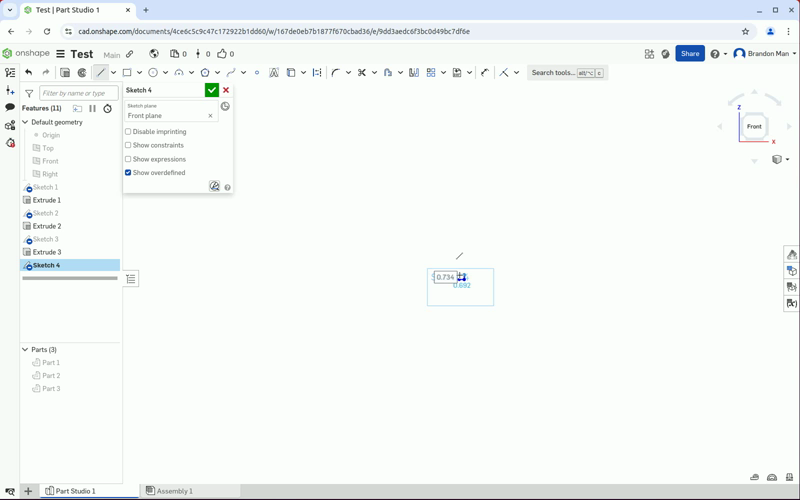
scroll(6)
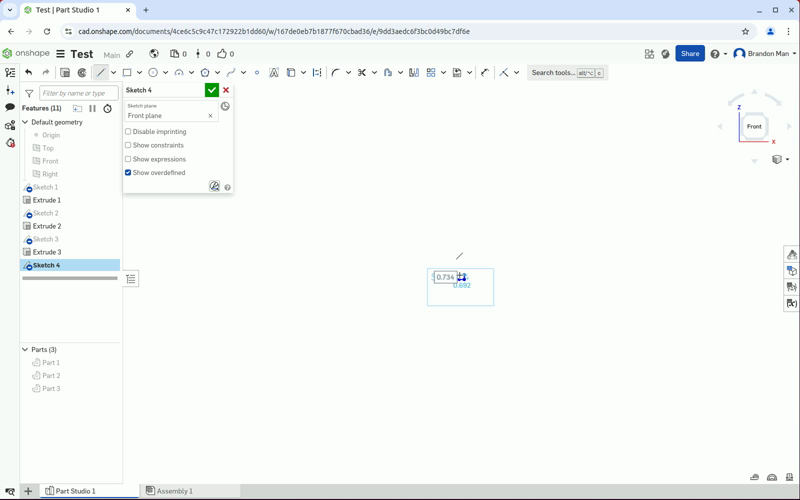
scroll(6)
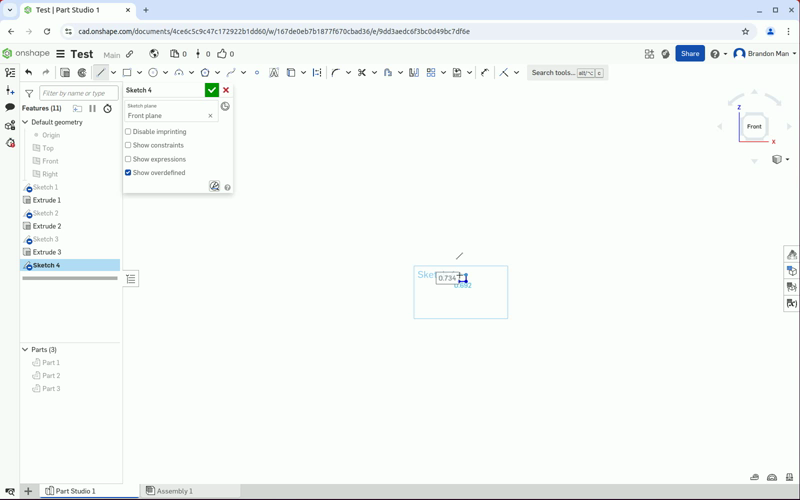
scroll(6)
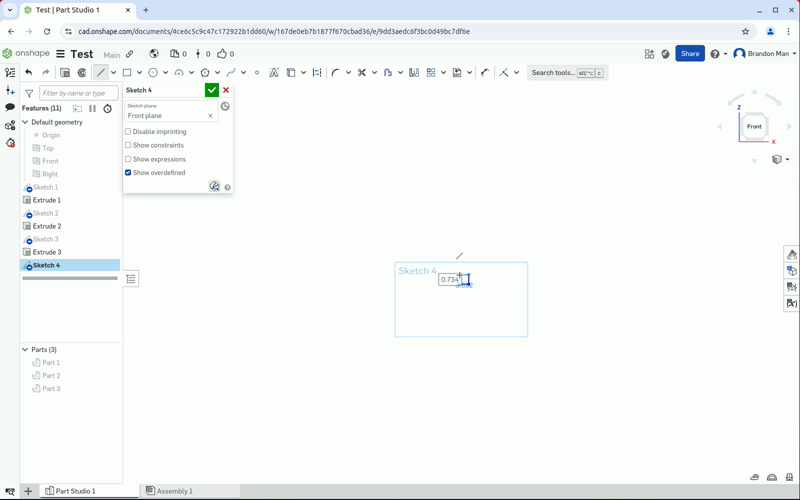
scroll(6)
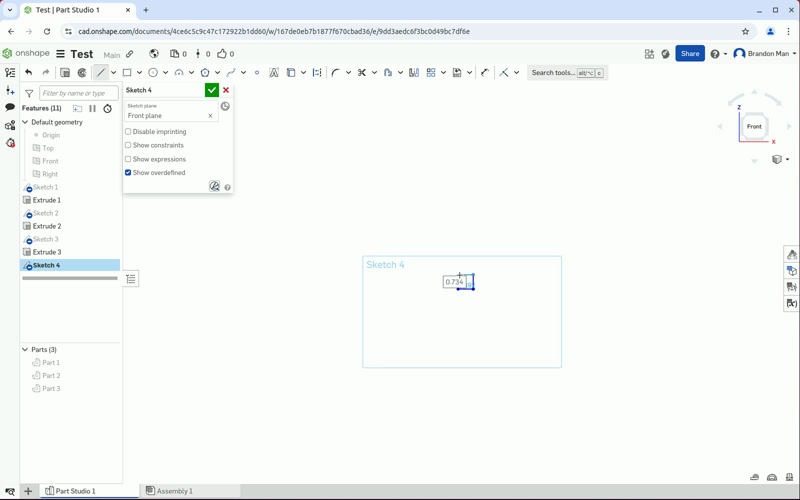
scroll(6)
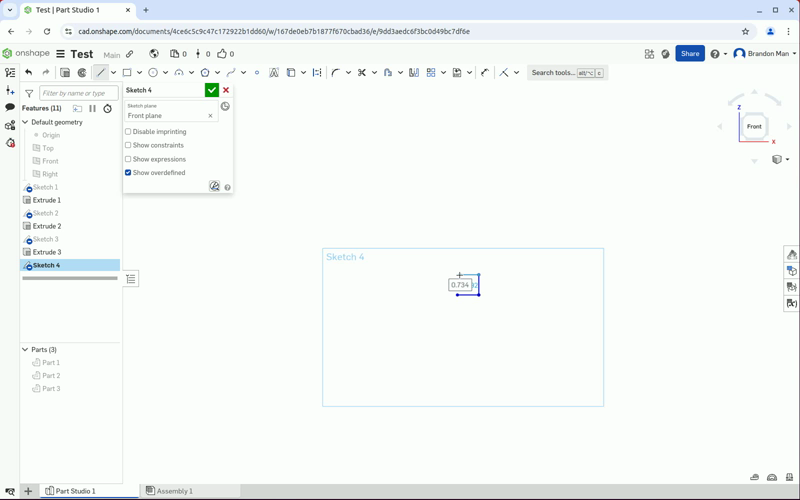
scroll(6)
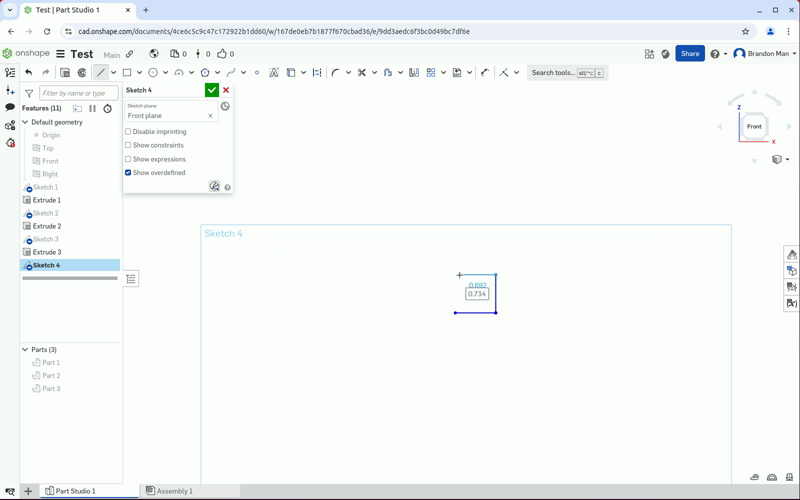
scroll(6)
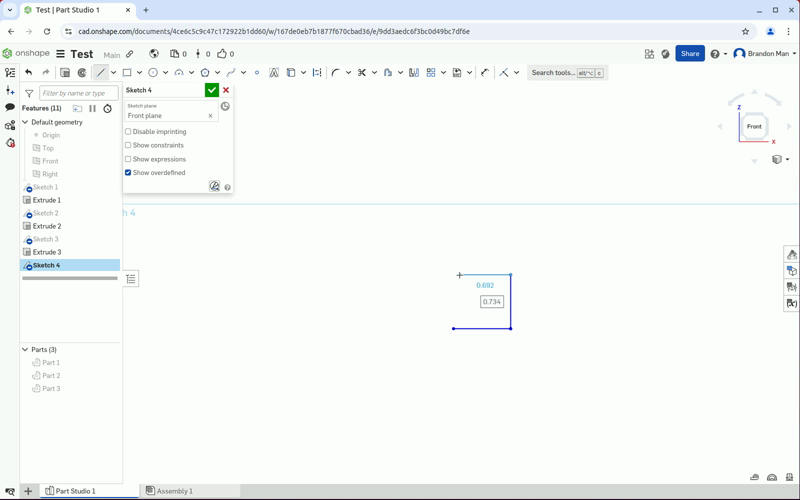
click(459, 274)
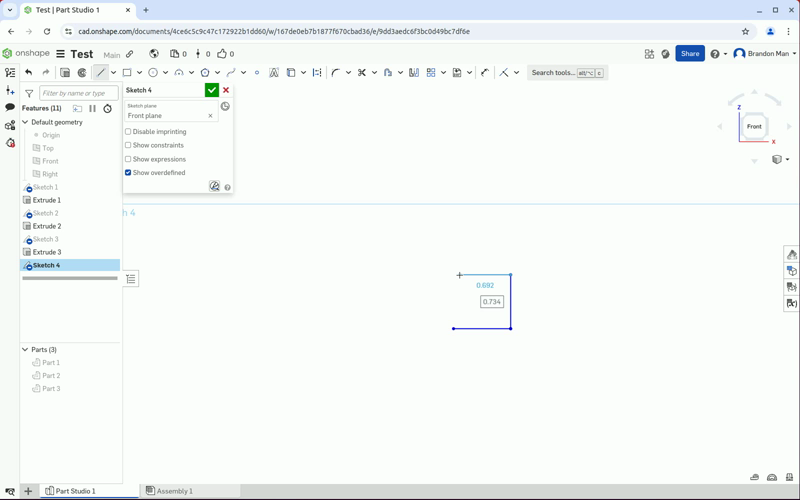
scroll(-6)
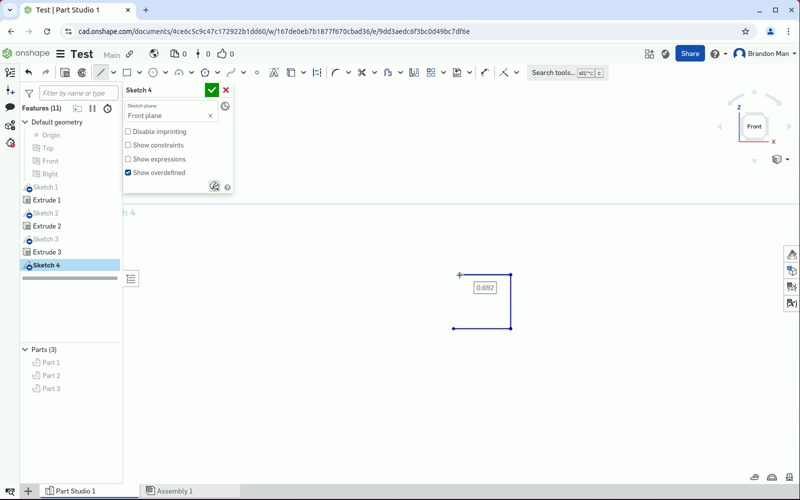
scroll(-6)
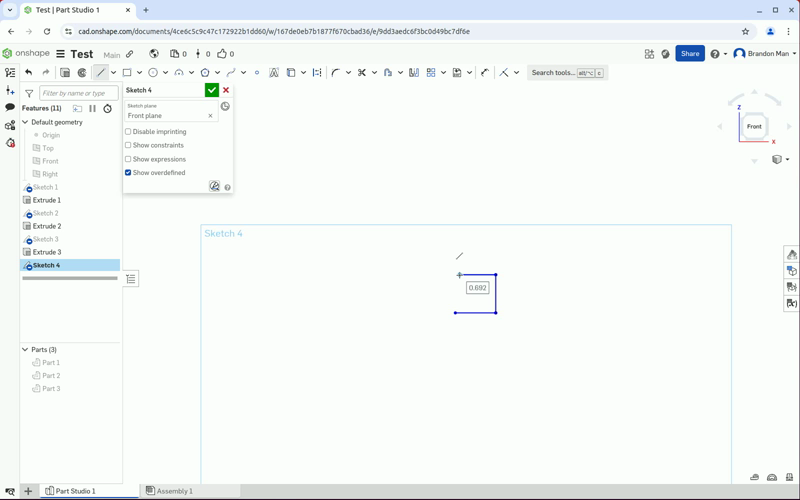
scroll(-6)
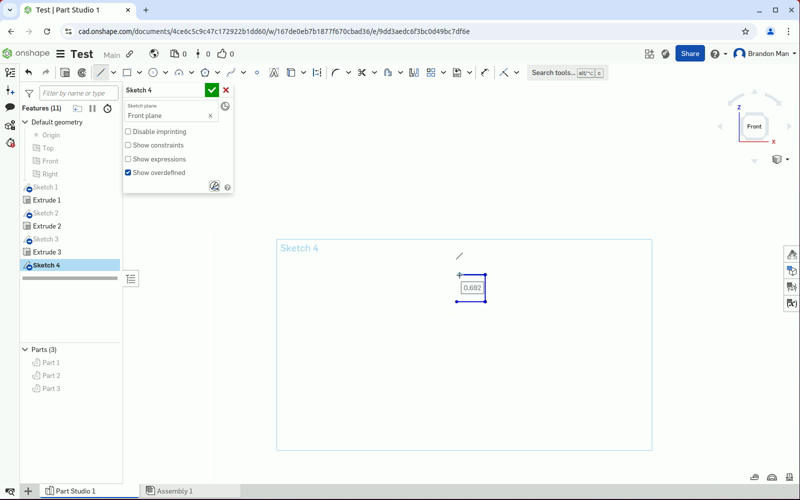
scroll(-6)
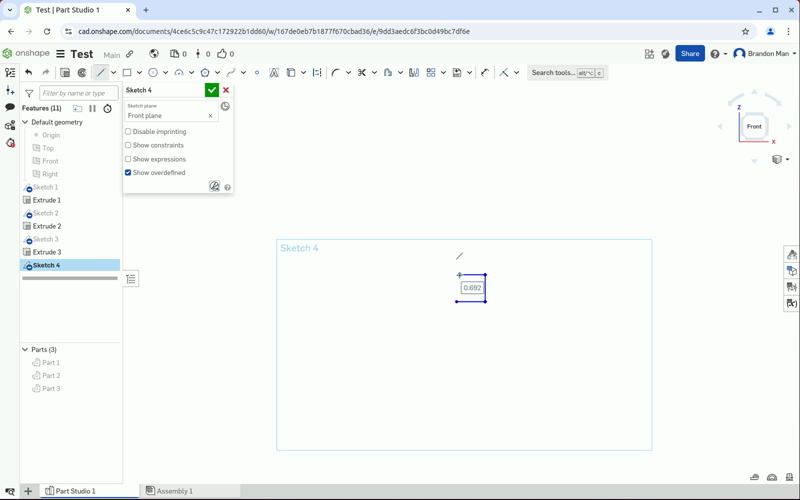
scroll(-6)
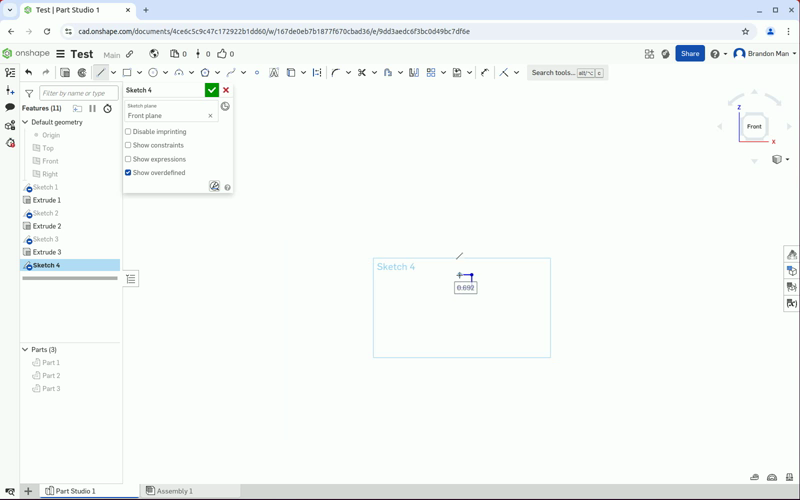
scroll(-6)
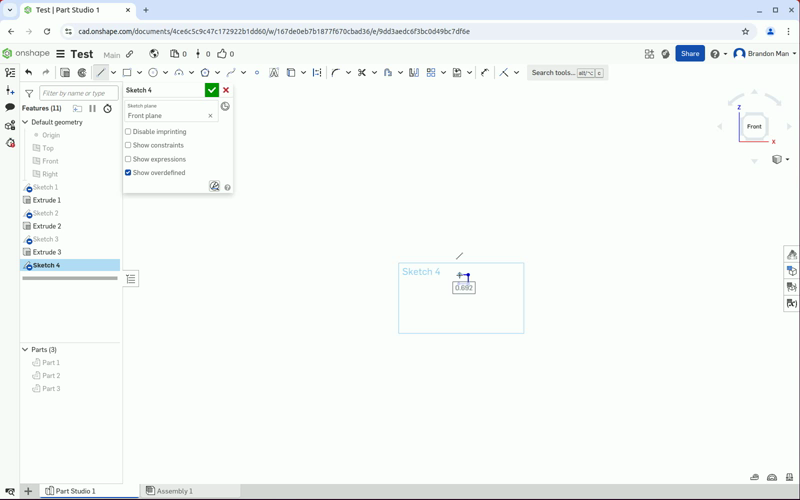
scroll(-6)
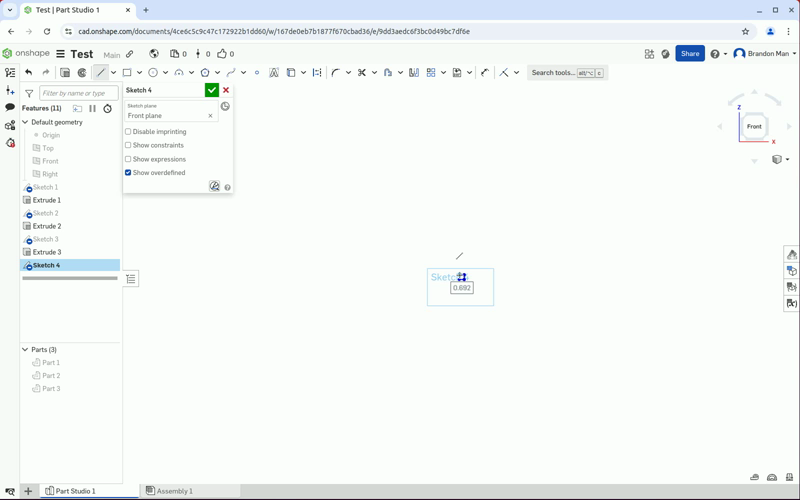
key_up(shift)
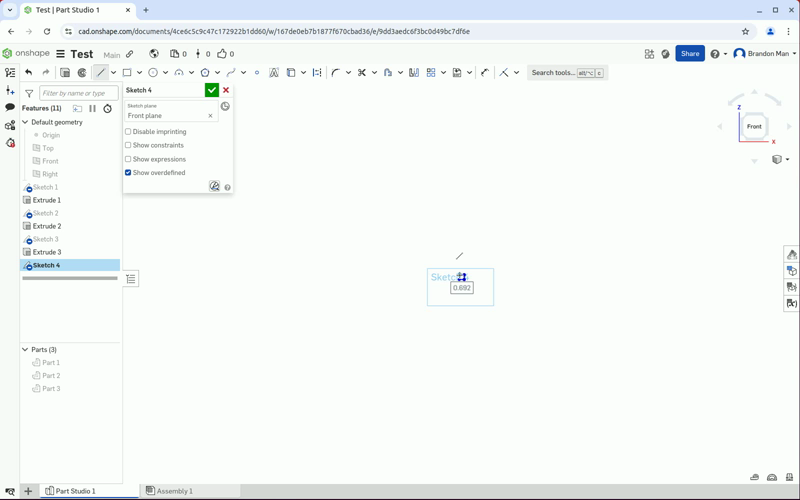
mouse_move(489, 274)
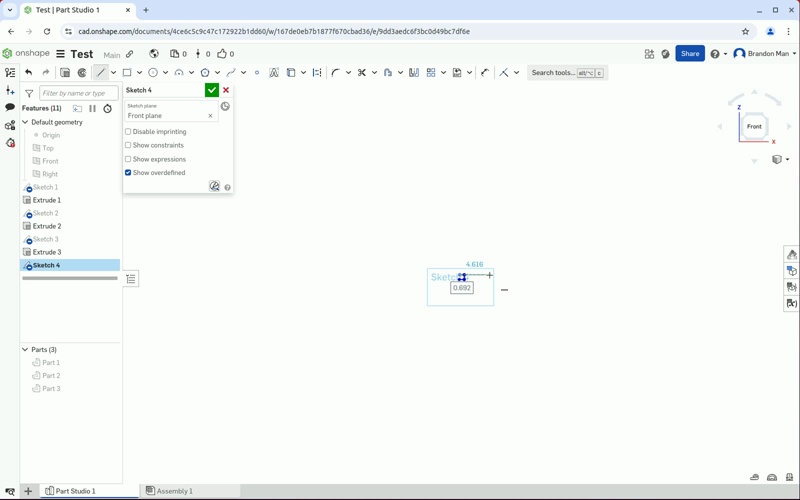
key_down(shift)
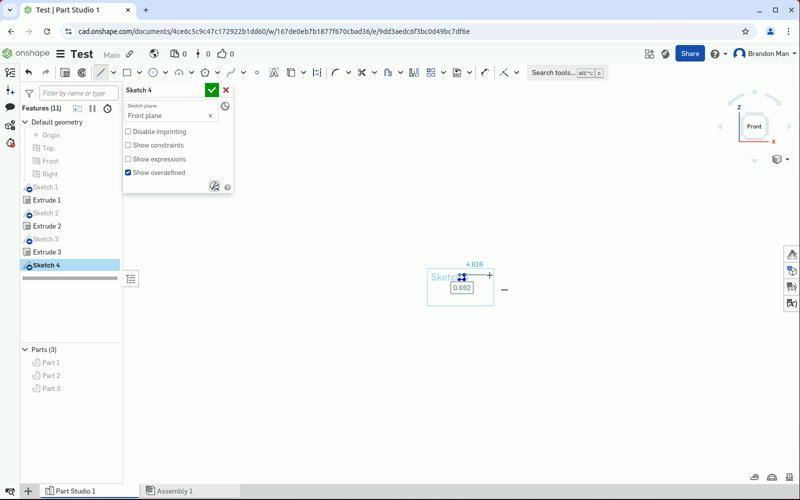
mouse_move(459, 279)
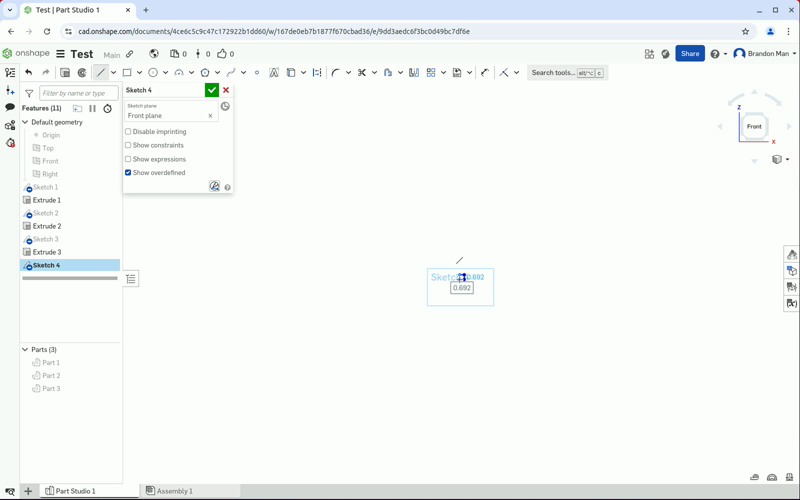
scroll(6)
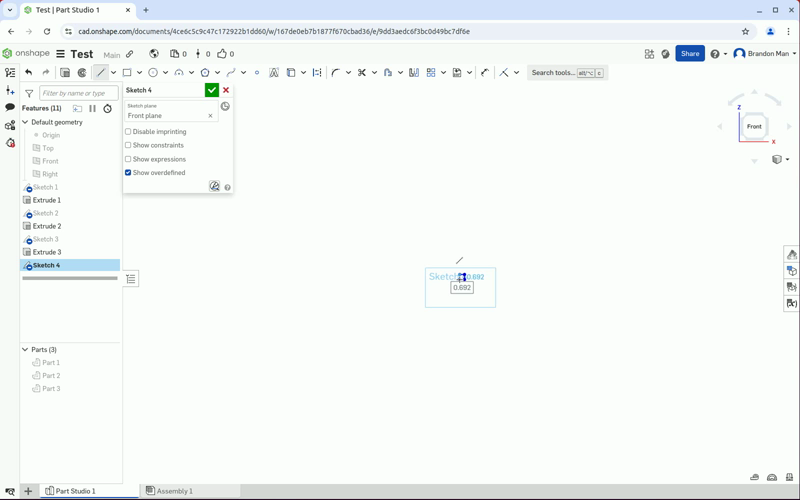
scroll(6)
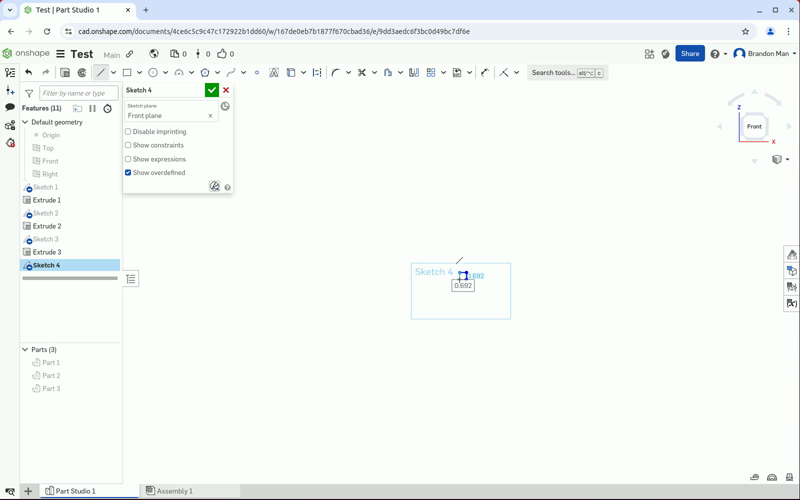
scroll(6)
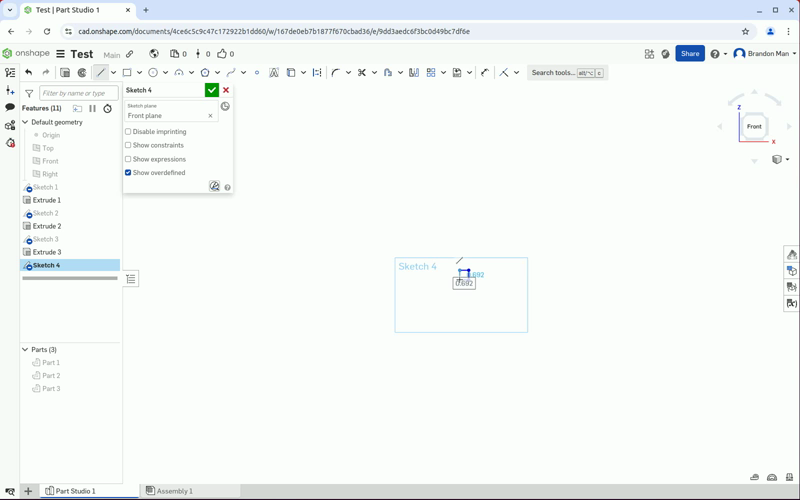
scroll(6)
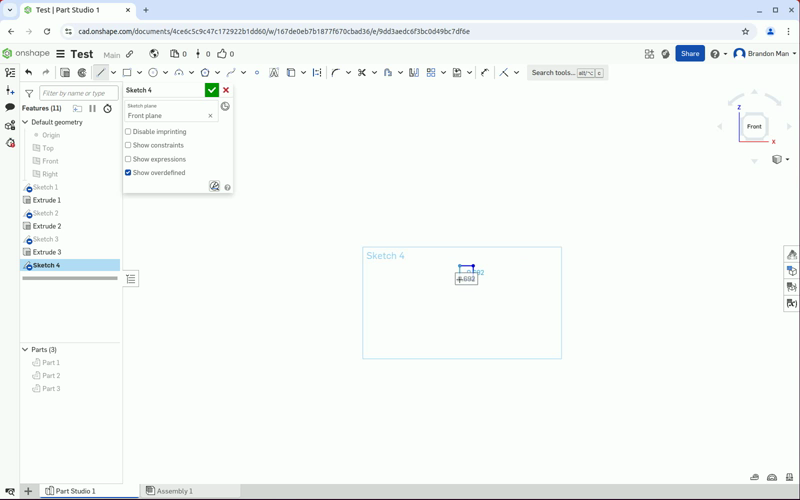
scroll(6)
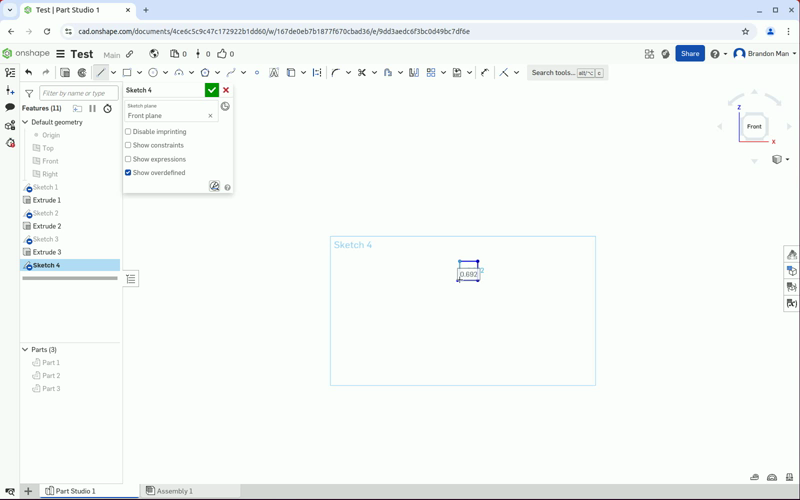
scroll(6)
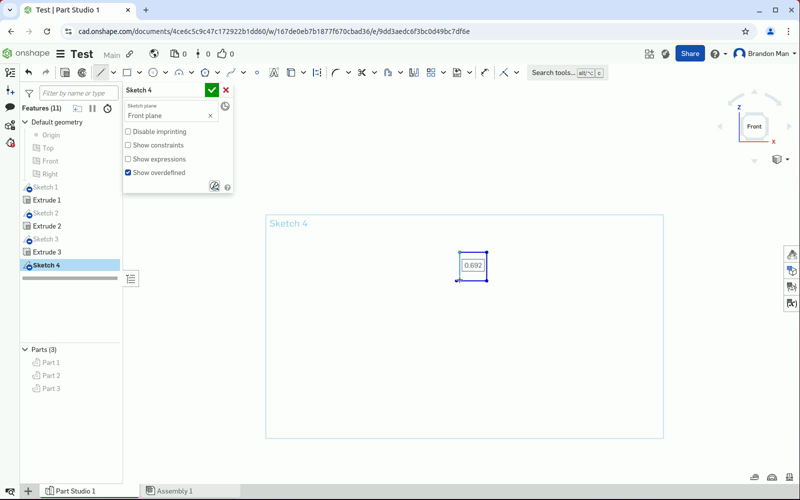
scroll(6)
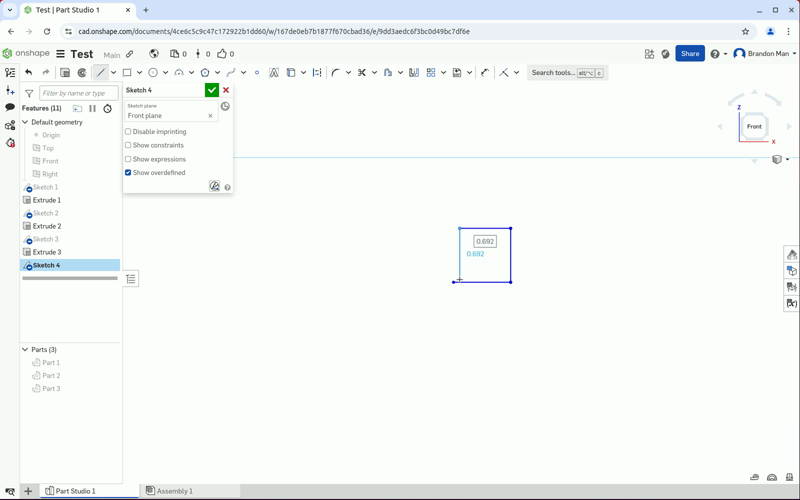
key_up(shift)
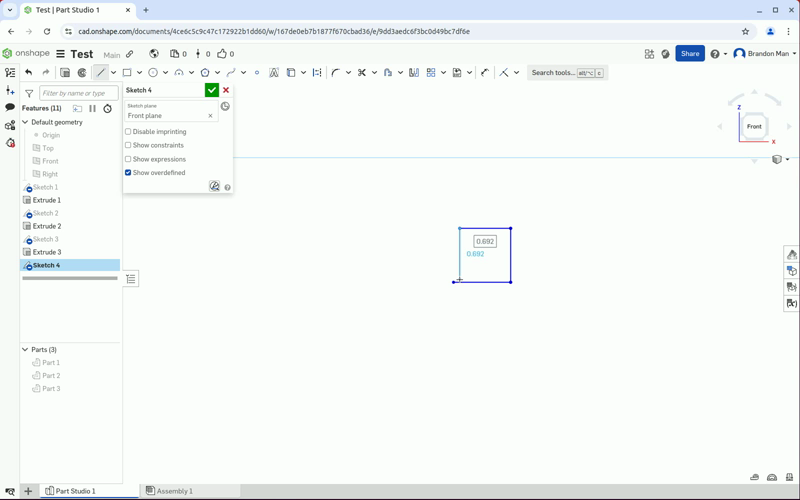
click(459, 279)
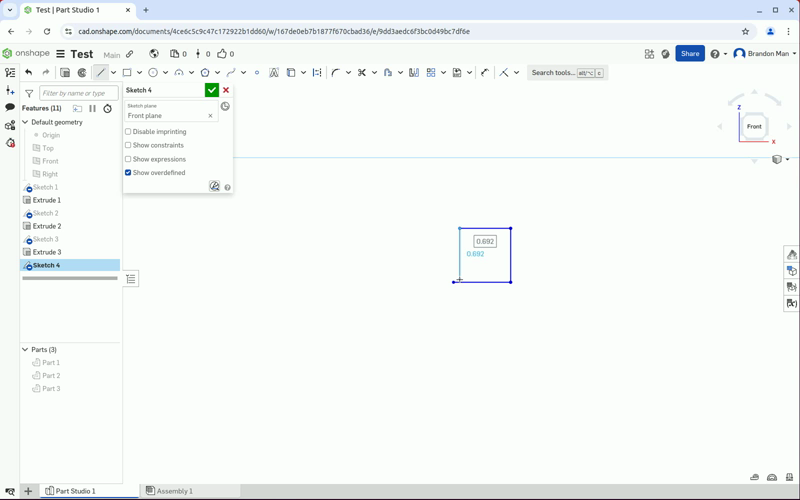
scroll(-6)
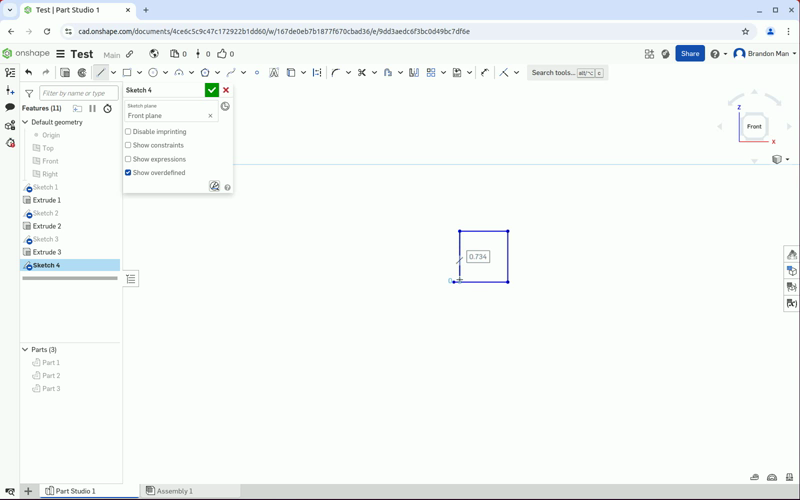
scroll(-6)
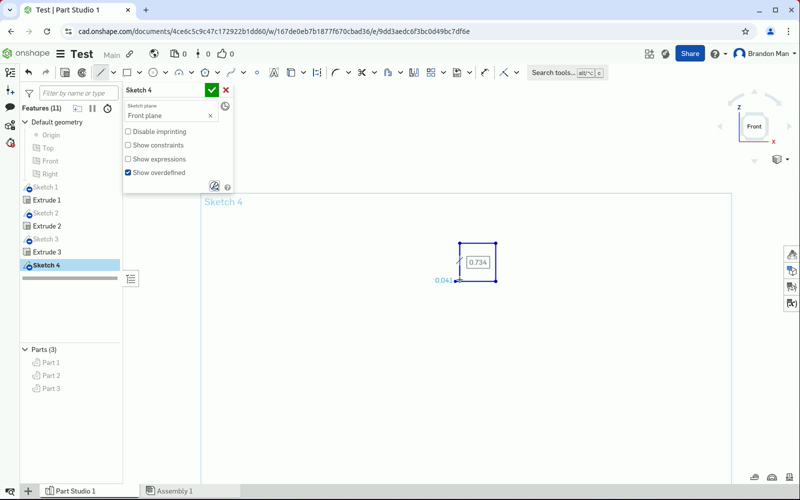
scroll(-6)
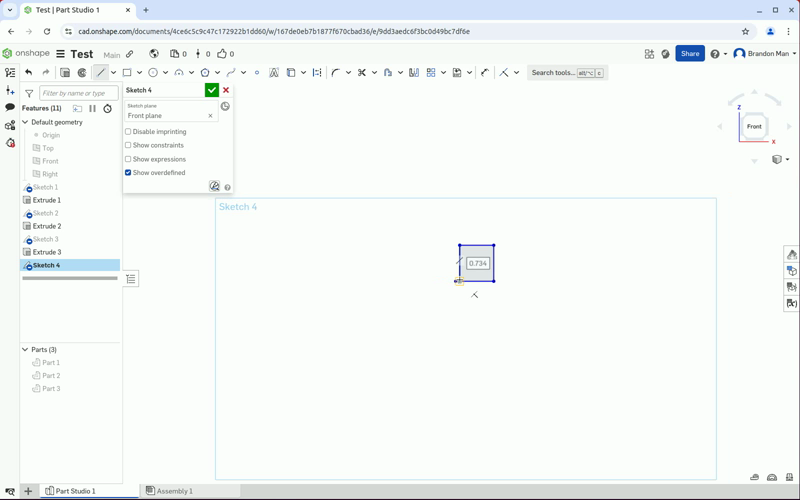
scroll(-6)
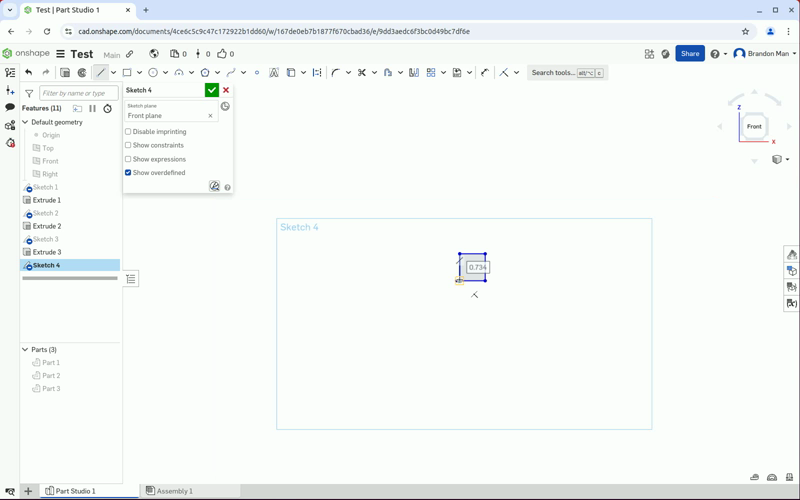
scroll(-6)
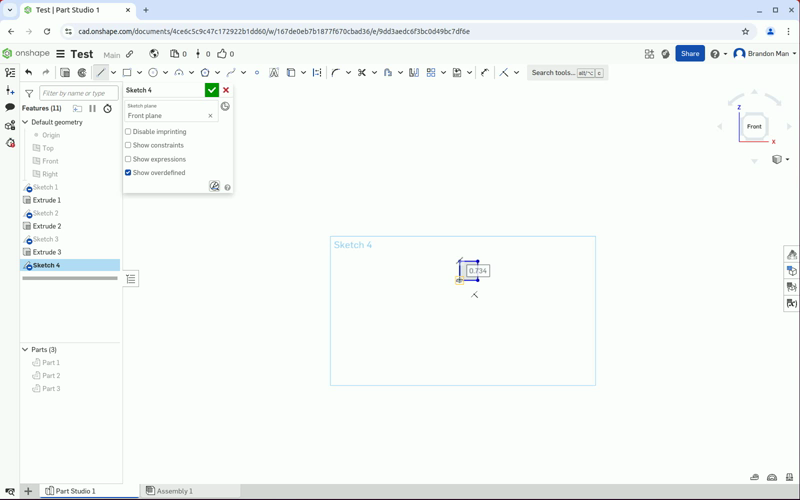
scroll(-6)
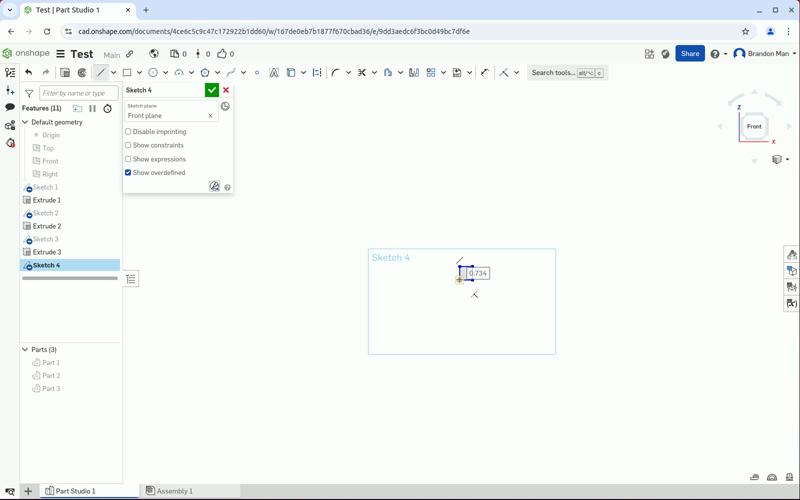
scroll(-6)
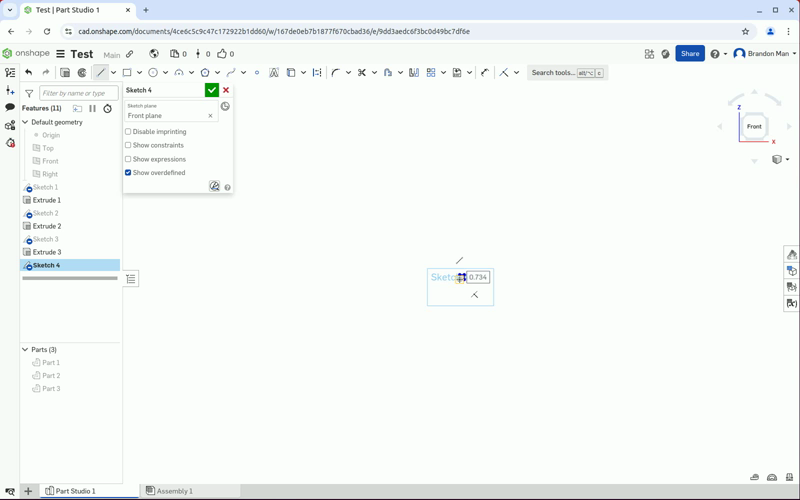
key(esc)
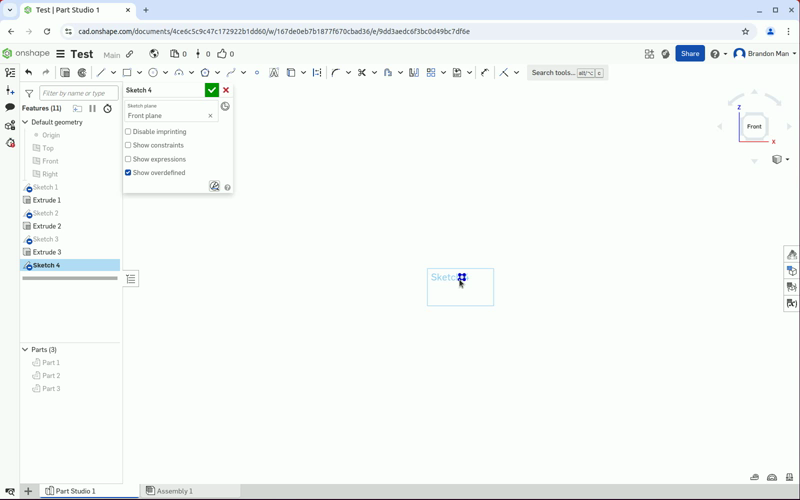
mouse_move(462, 277)
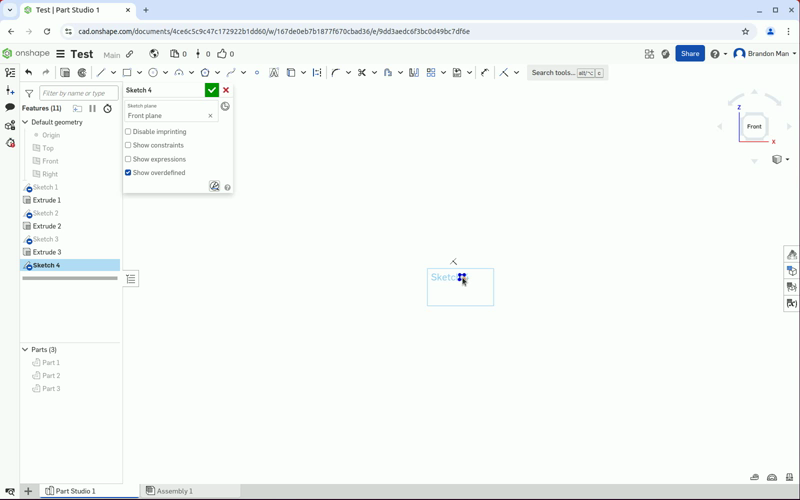
scroll(6)
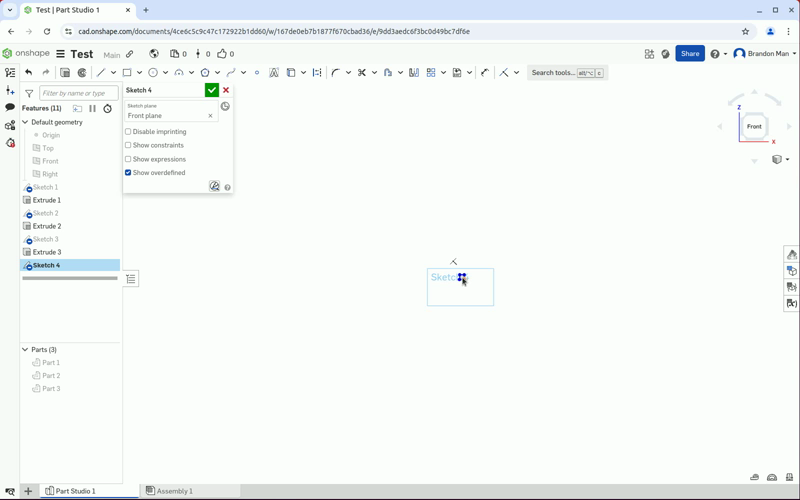
scroll(6)
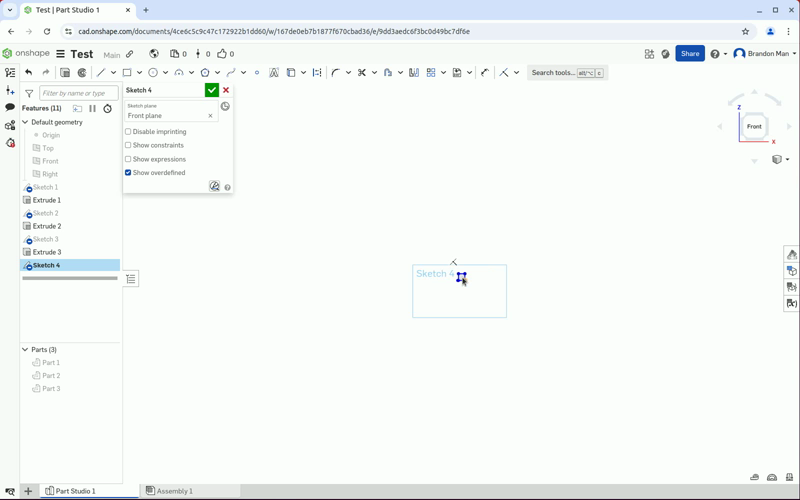
scroll(6)
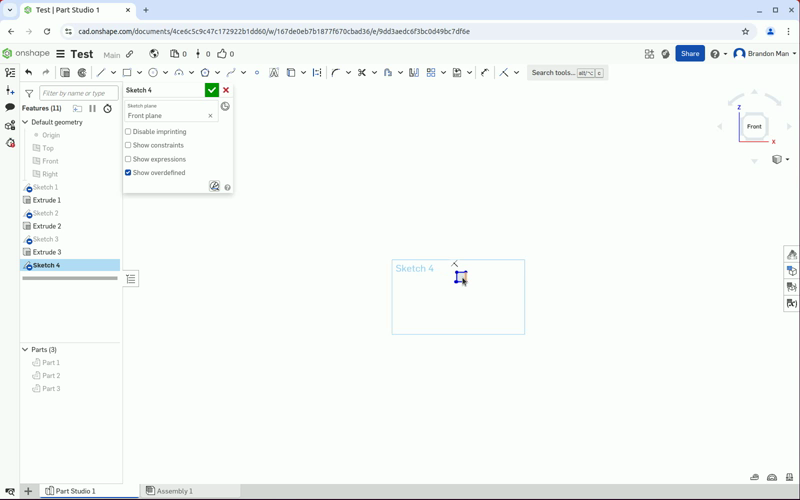
scroll(6)
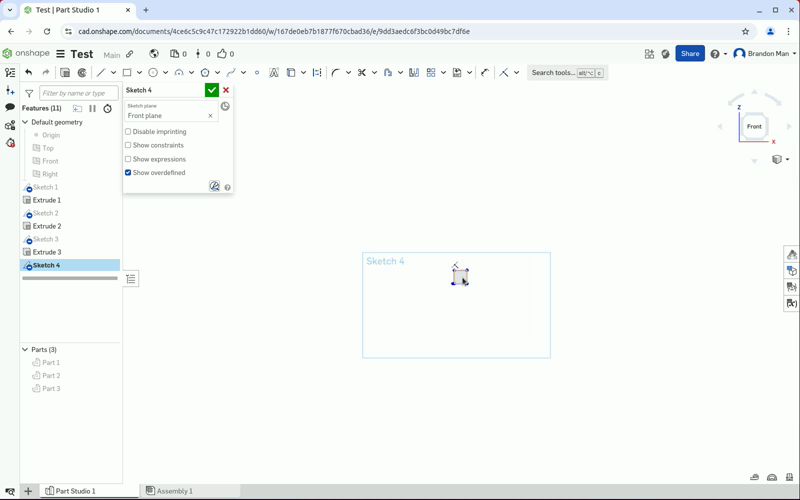
scroll(6)
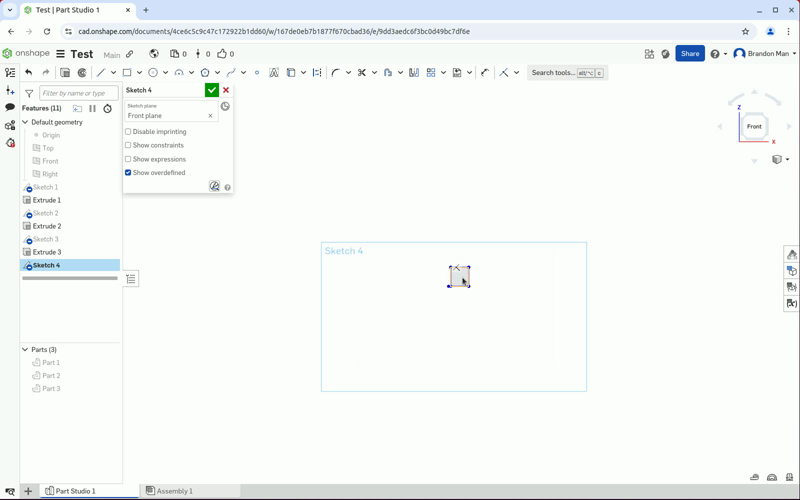
scroll(6)
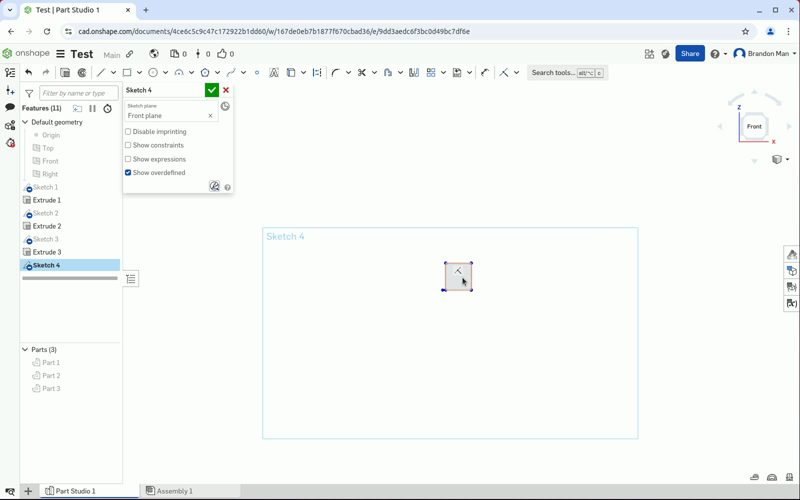
scroll(6)
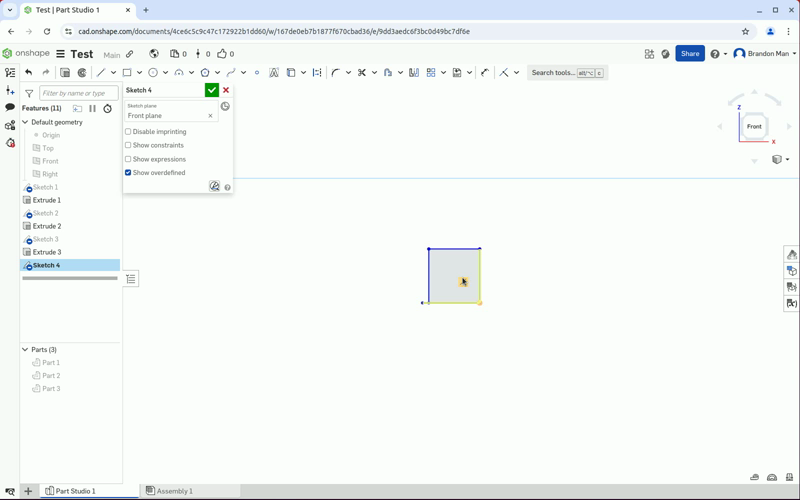
click(462, 277)
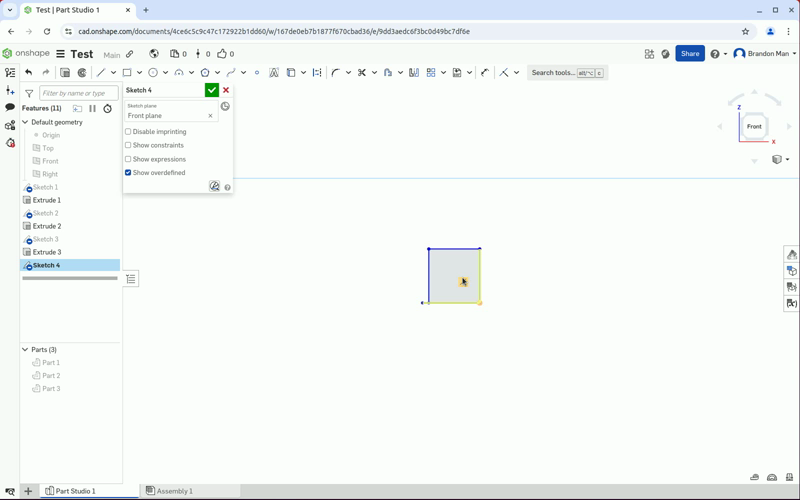
scroll(-6)
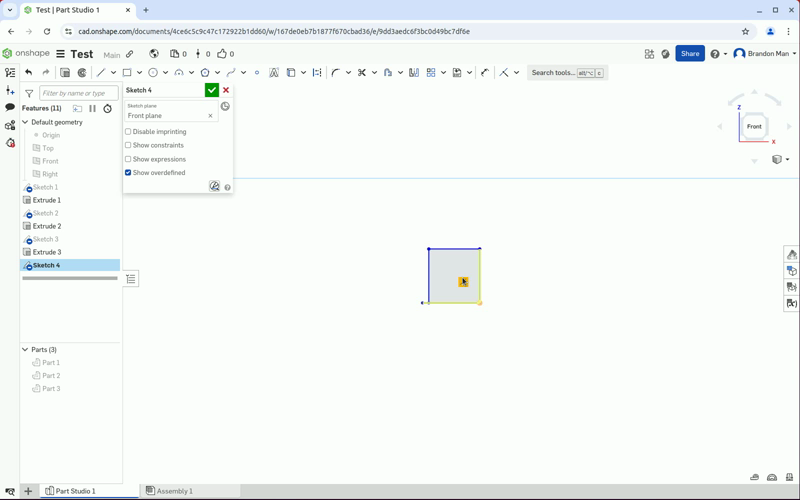
scroll(-6)
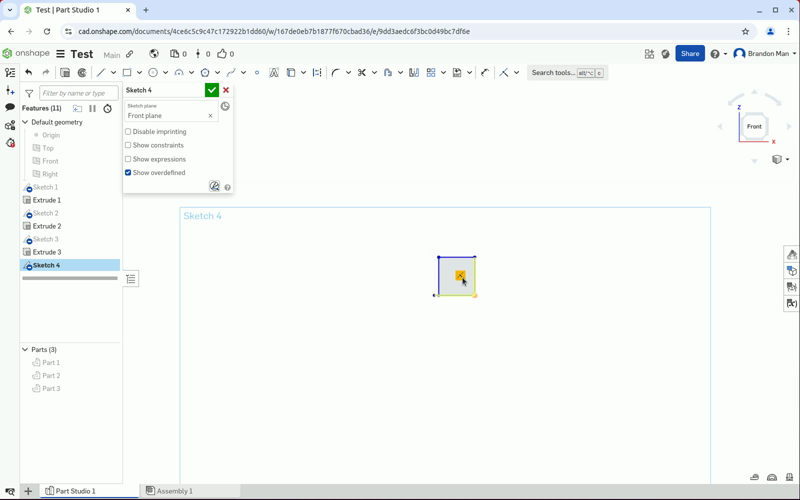
scroll(-6)
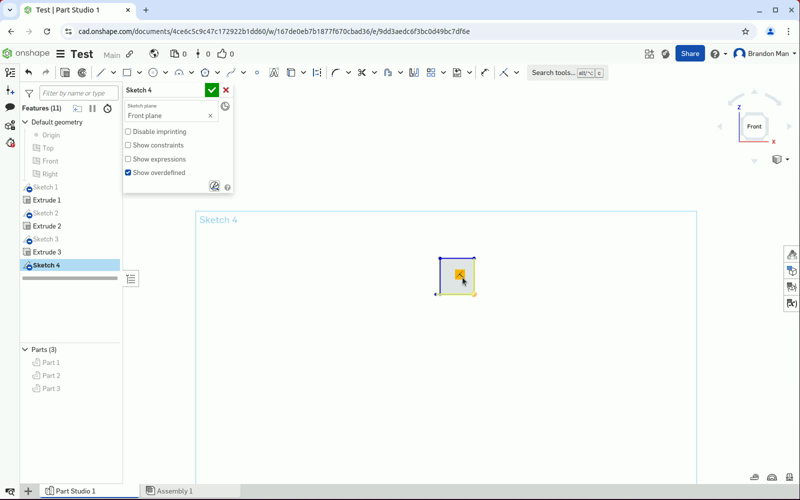
scroll(-6)
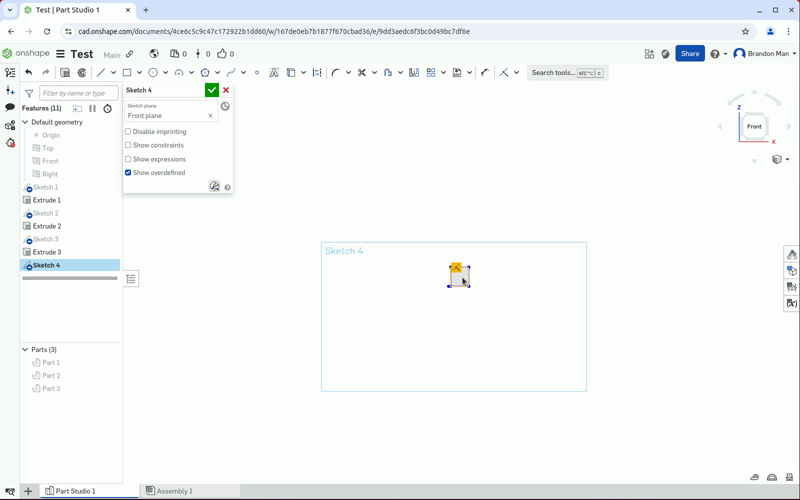
scroll(-6)
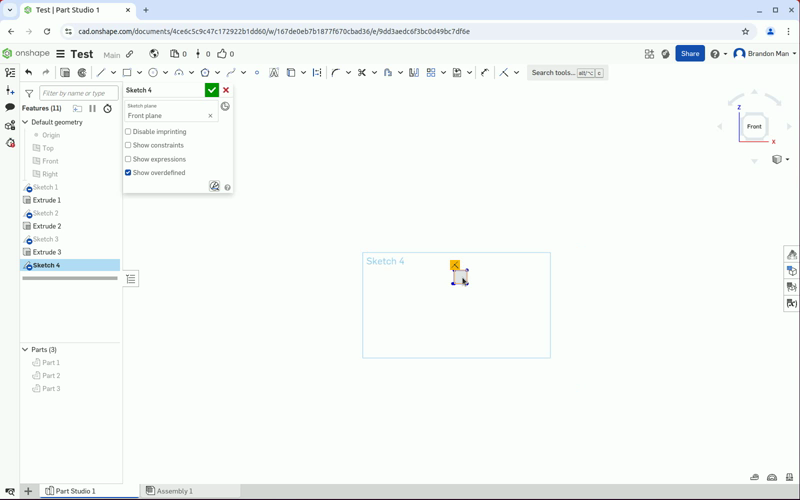
scroll(-6)
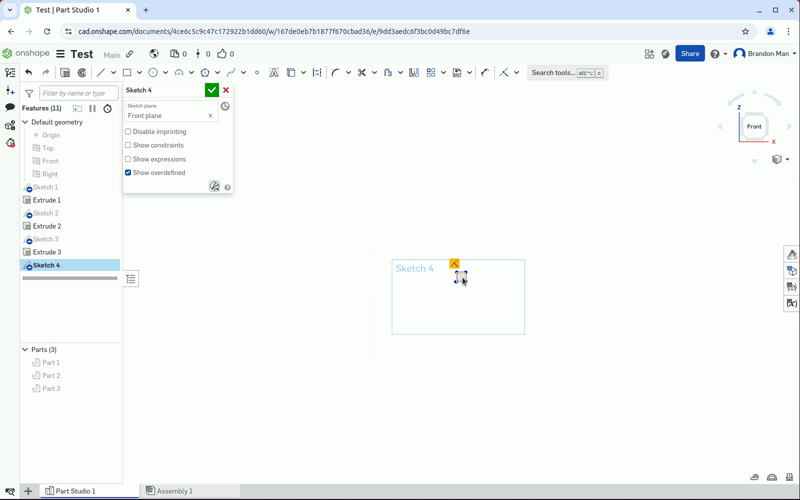
scroll(-6)
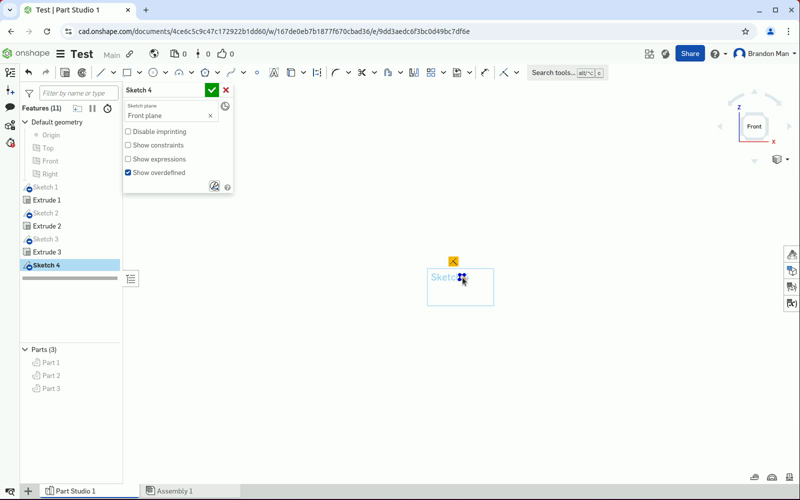
mouse_move(73, 352)
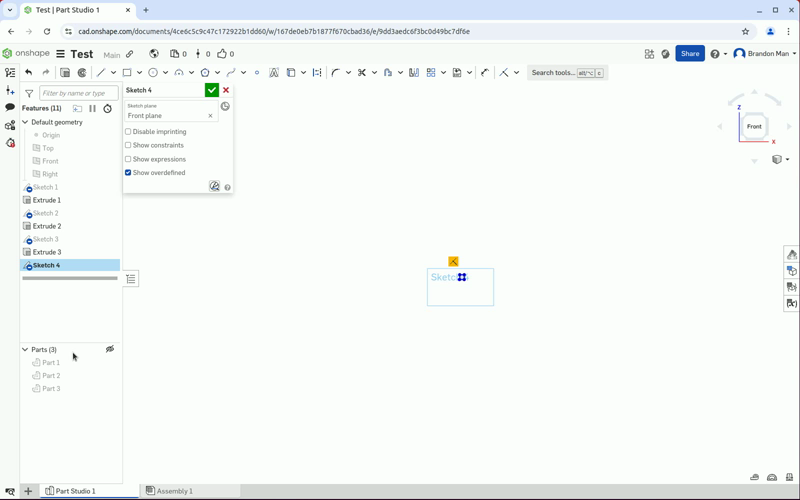
key(shift+y)
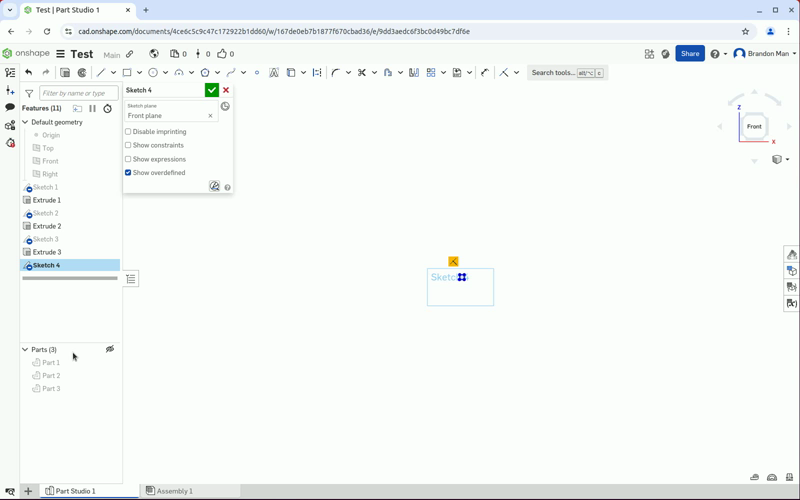
key(shift+e)
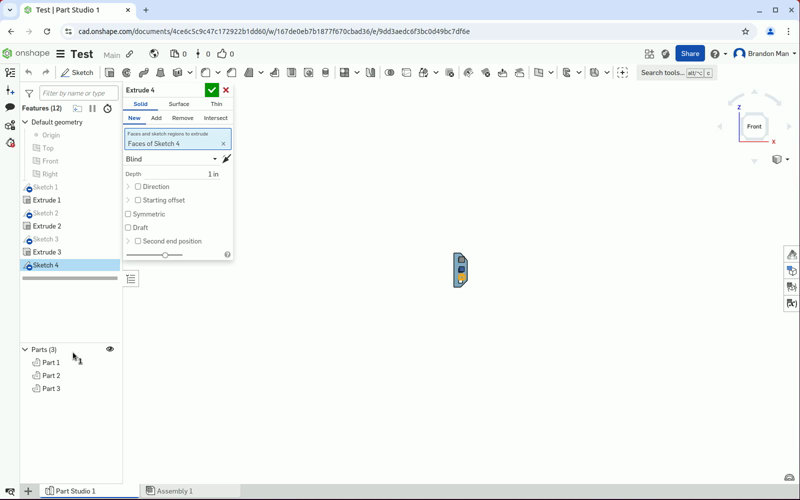
mouse_move(143, 106)
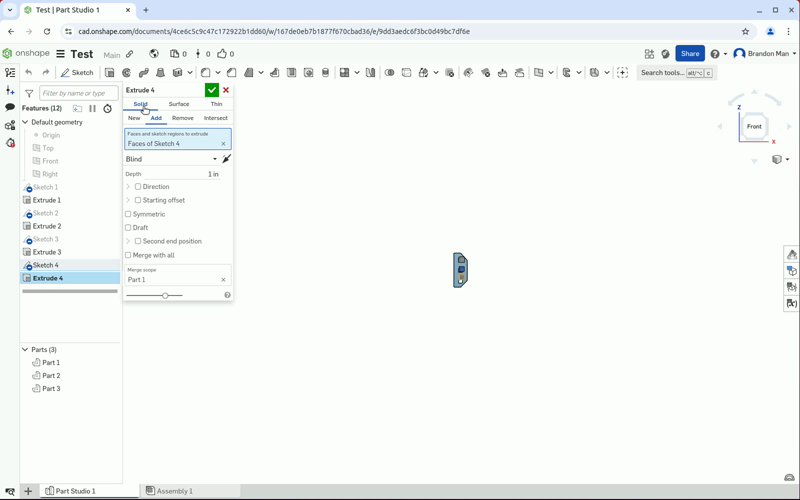
click(143, 106)
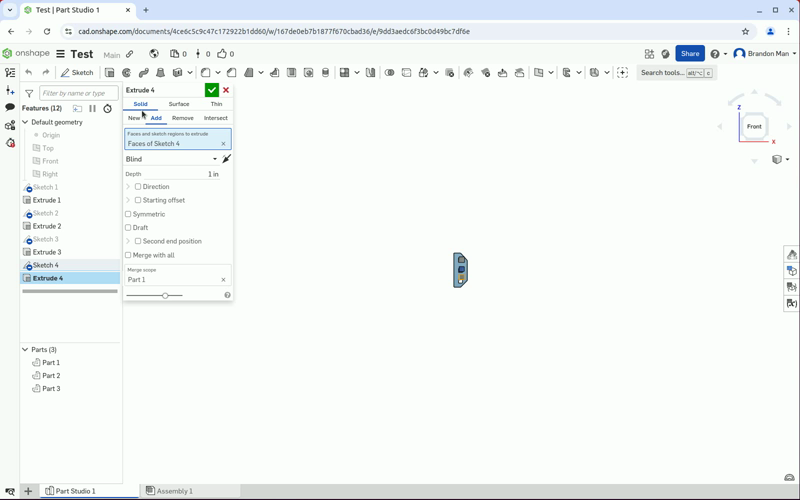
mouse_move(137, 120)
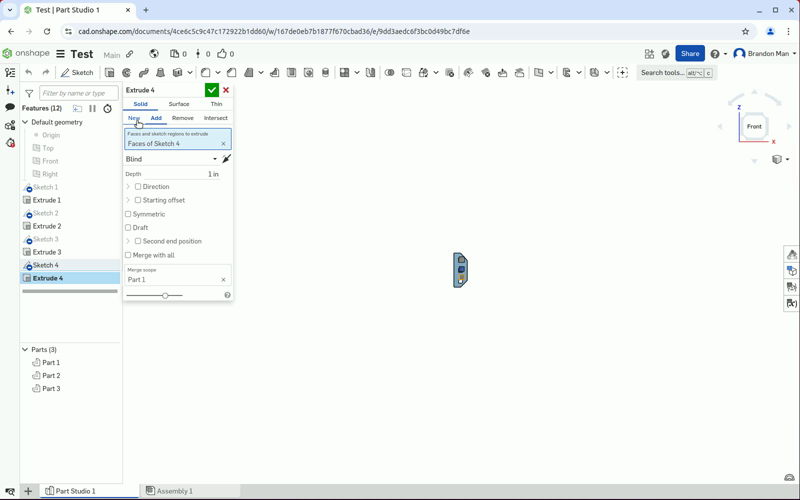
click(137, 120)
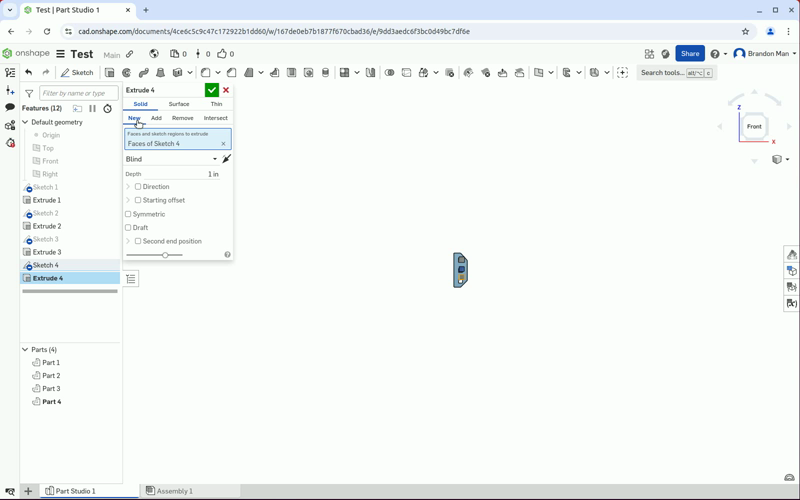
key(tab, 4)
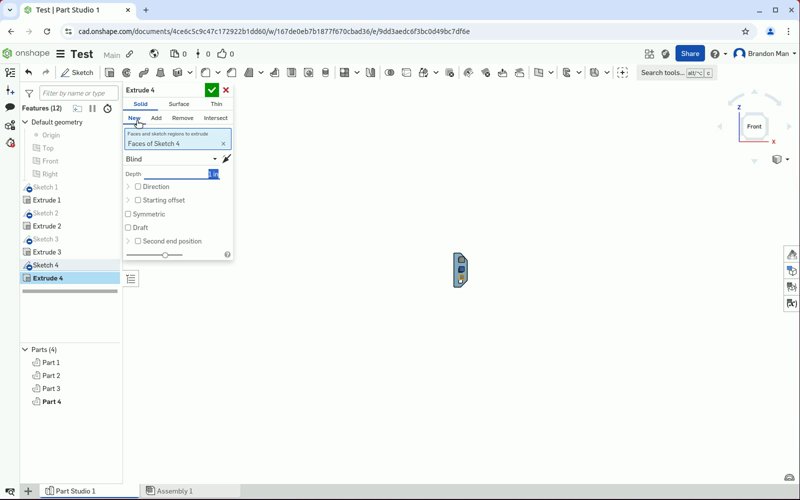
text(23.108)
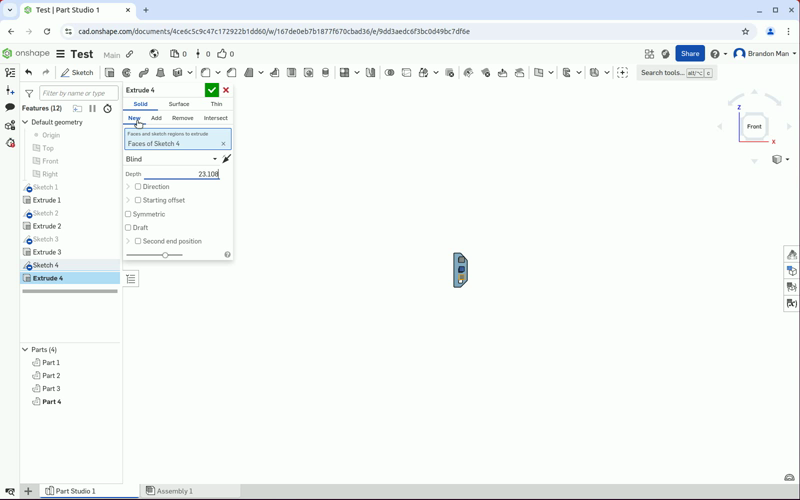
key(enter)
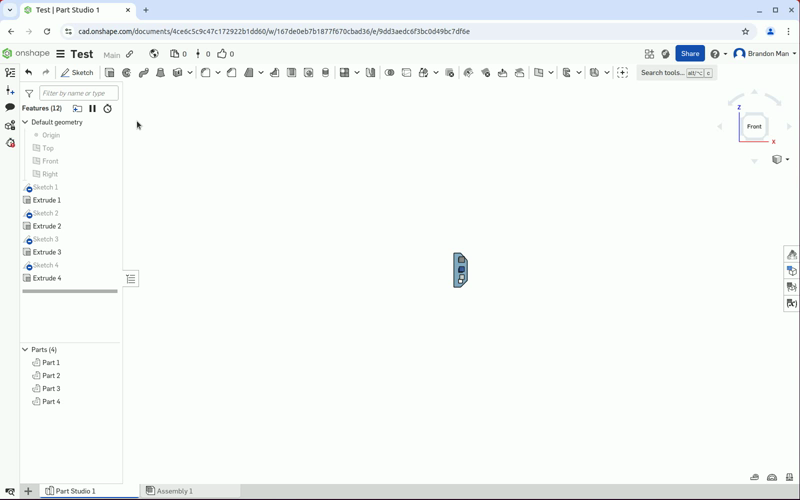
key(shift+h)
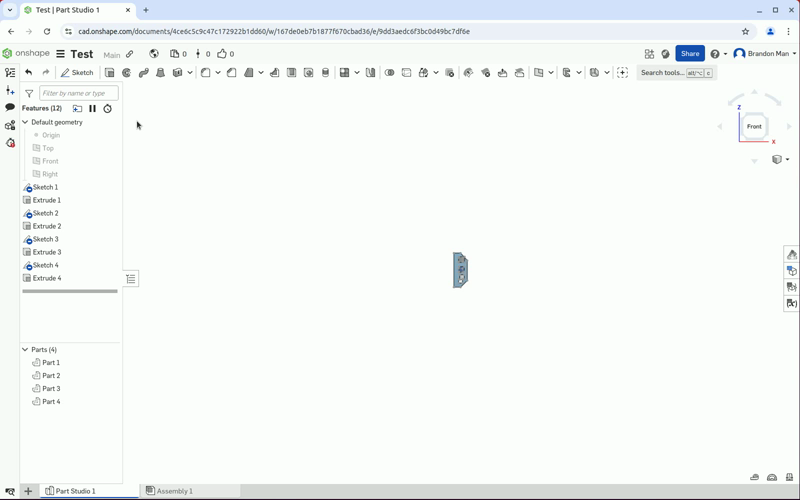
key(shift+h)
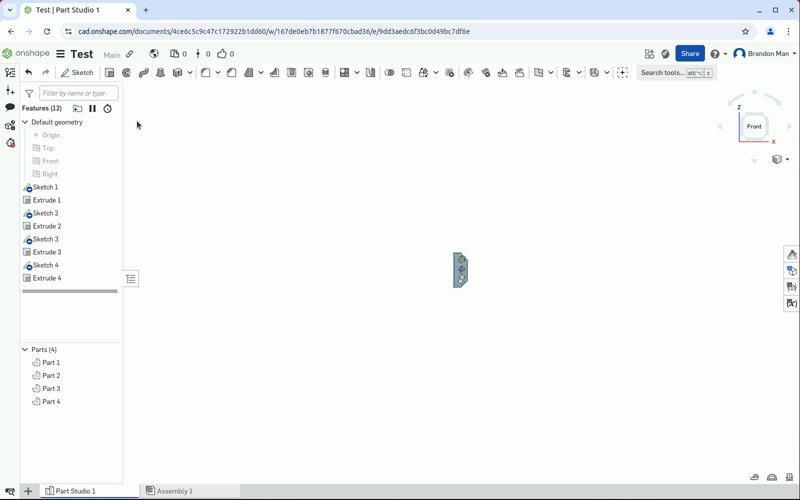
key(shift+7)
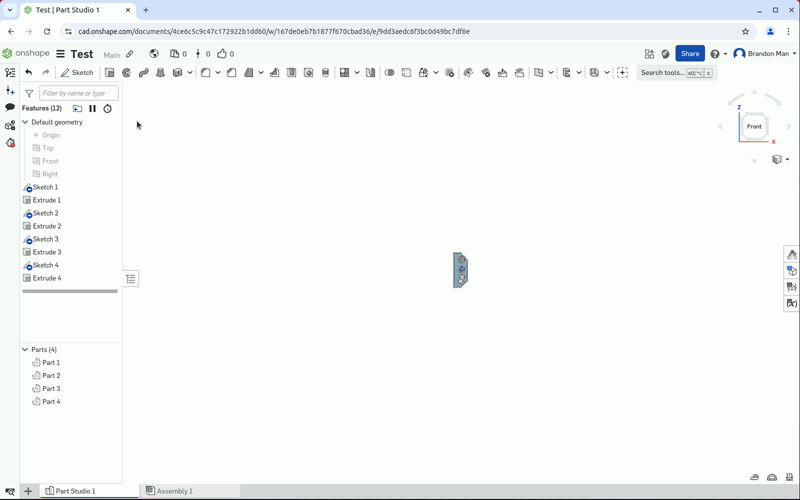
key(left, 2)
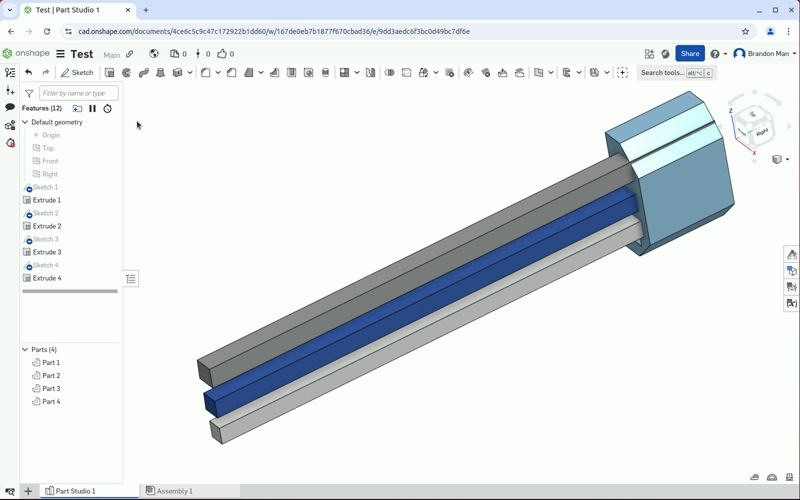
key(down, 2)
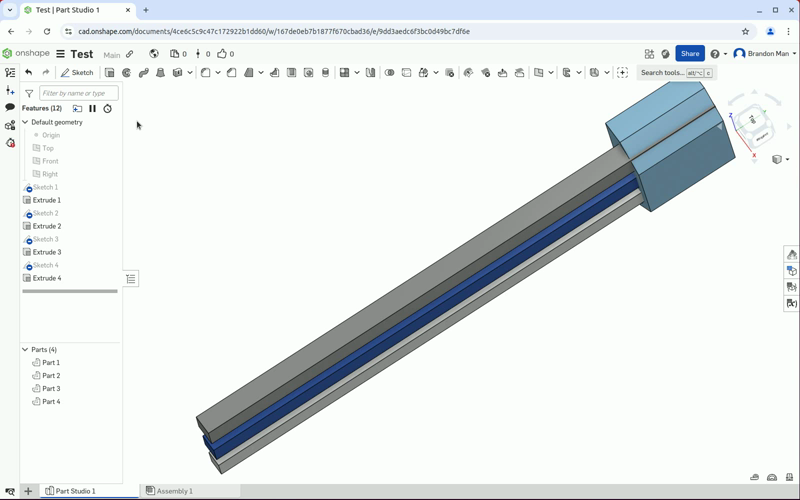
key(up, 2)
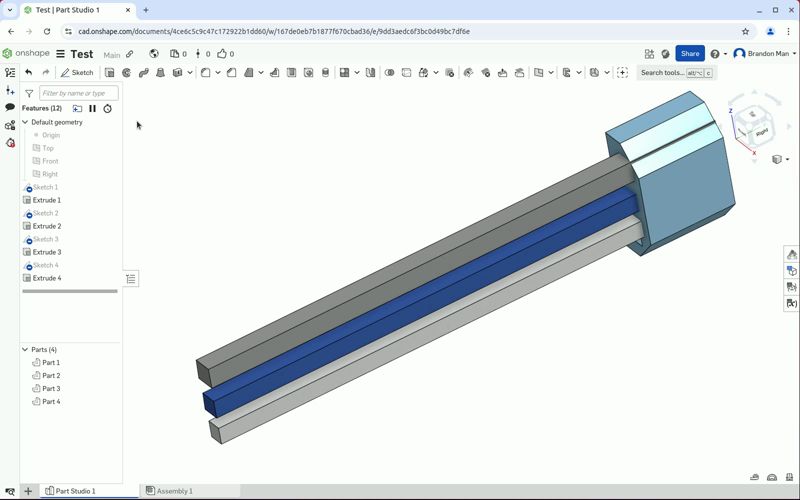
key(right, 2)
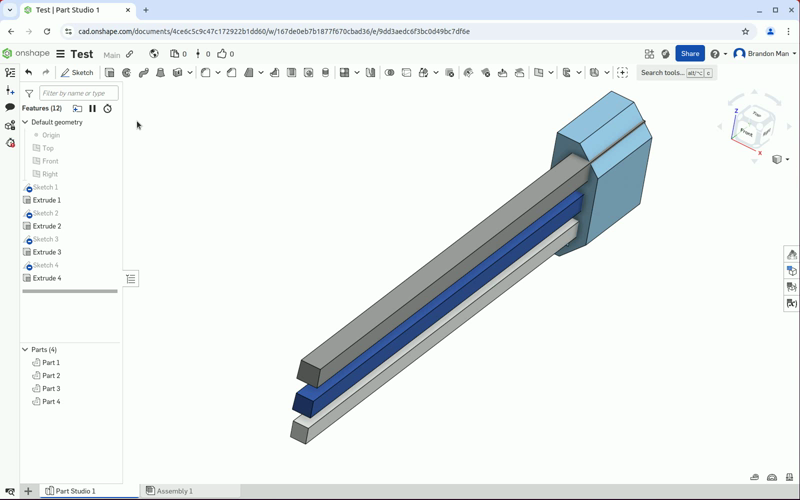
mouse_move(73, 189)
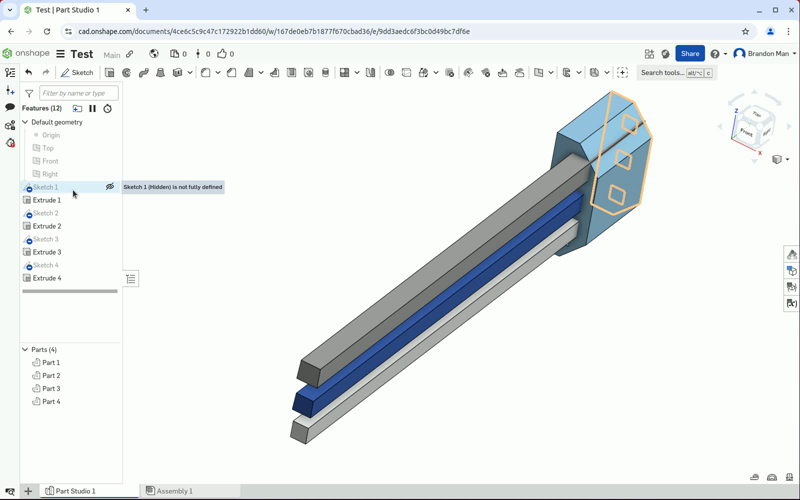
click(73, 189)